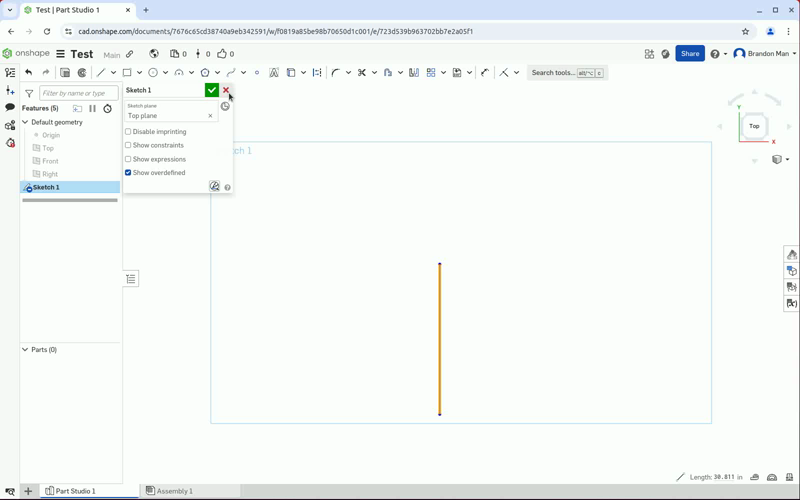
key(shift+h)
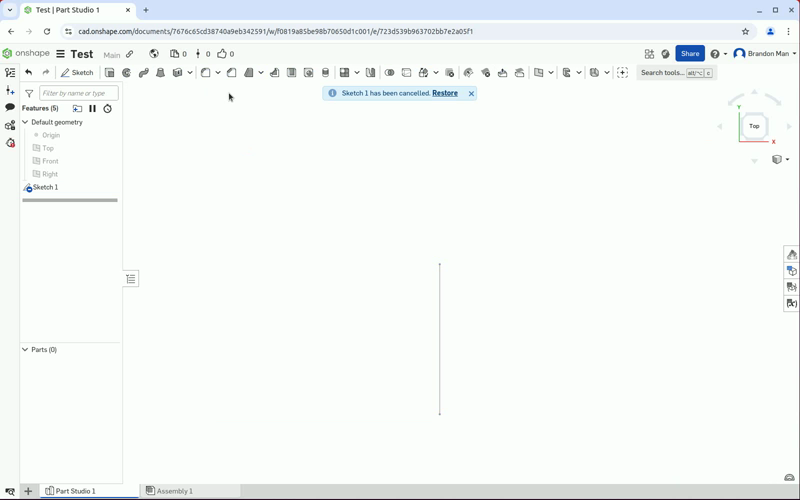
key(shift+s)
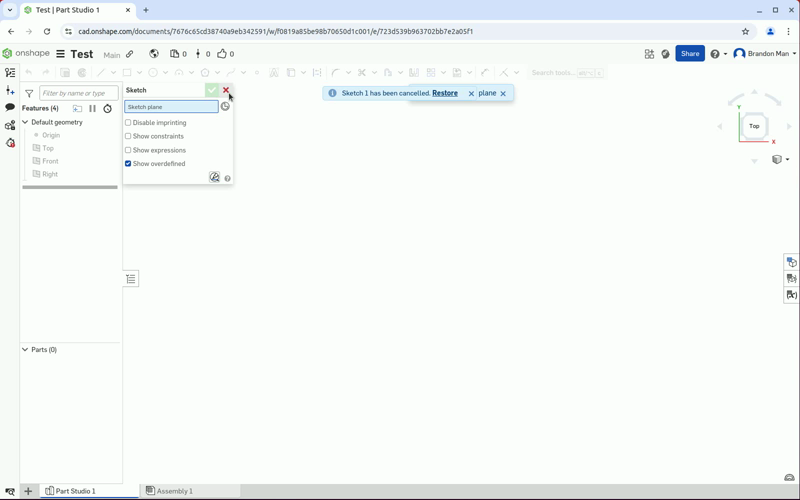
mouse_move(73, 150)
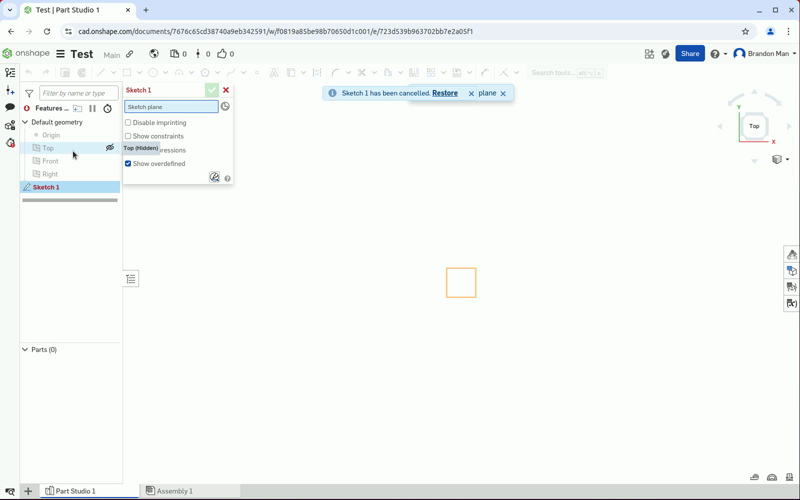
click(73, 150)
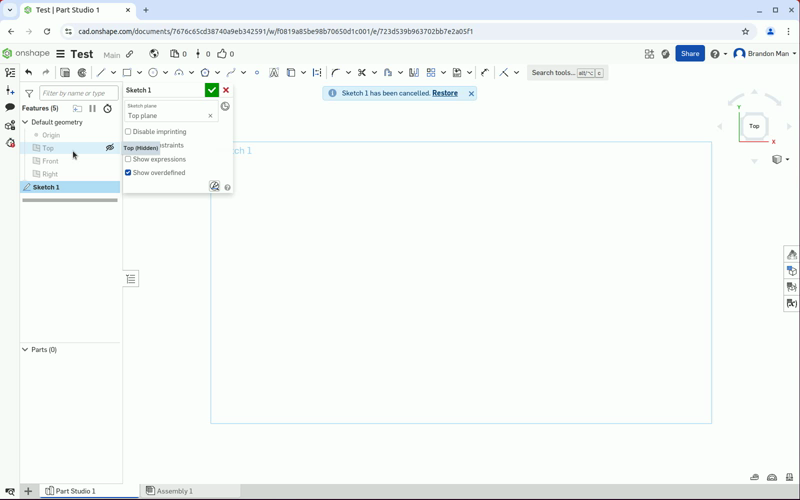
mouse_move(73, 352)
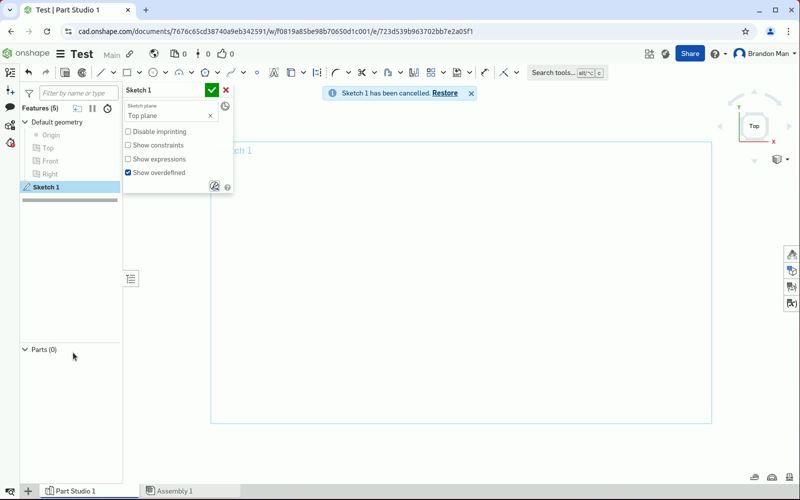
key(y)
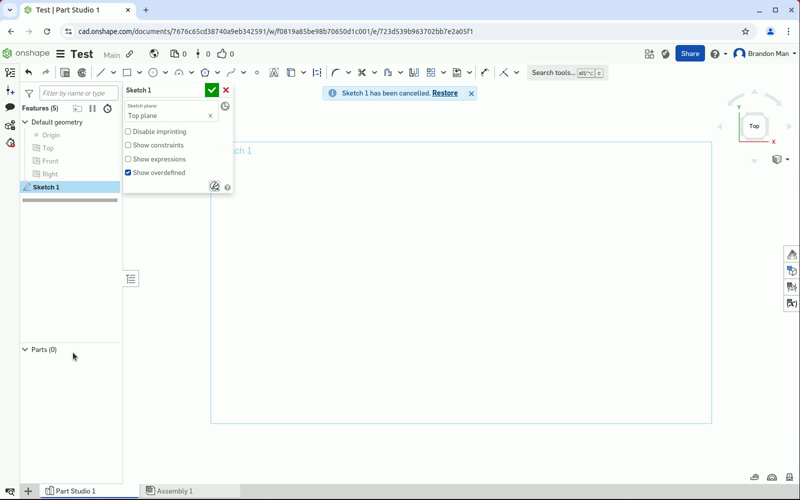
key(a)
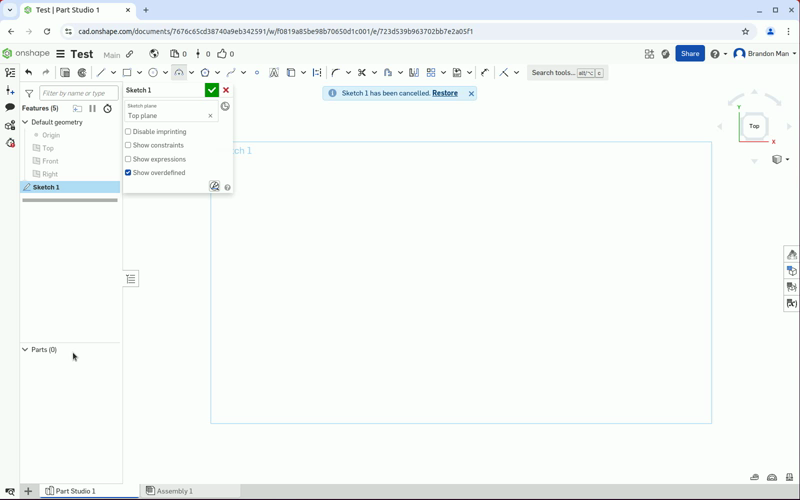
key_down(shift)
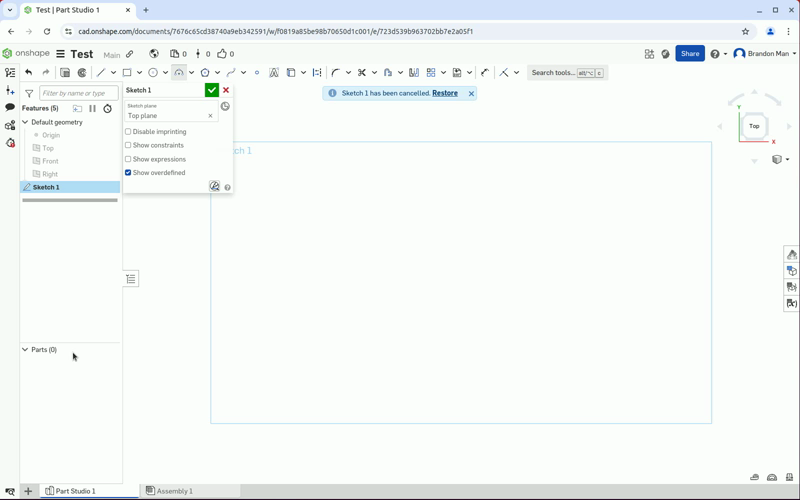
mouse_move(453, 282)
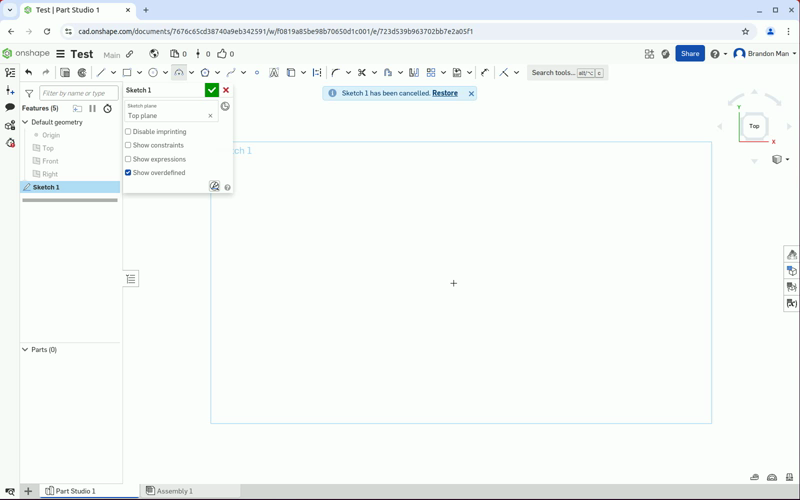
click(453, 282)
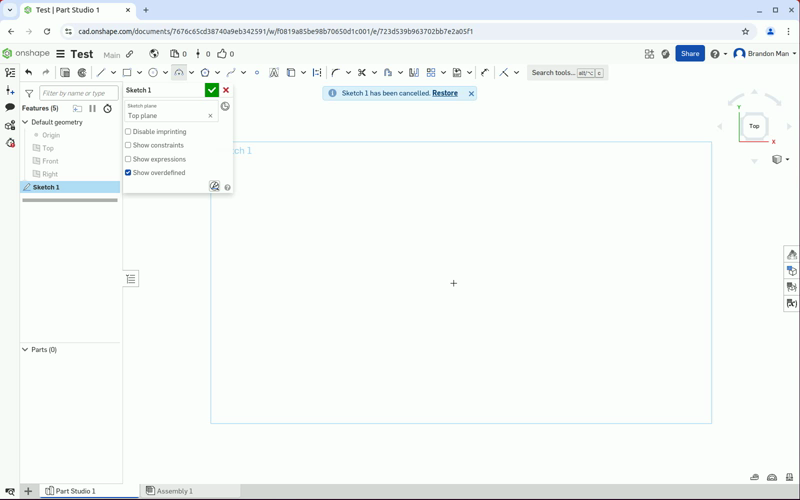
key_up(shift)
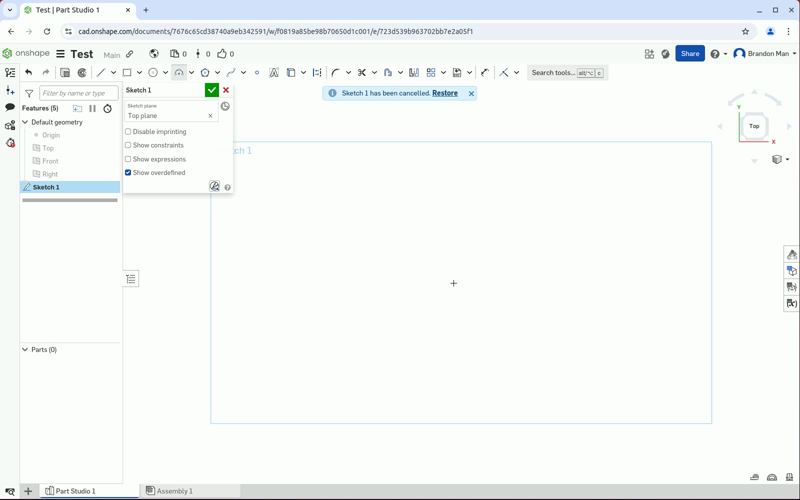
key_down(shift)
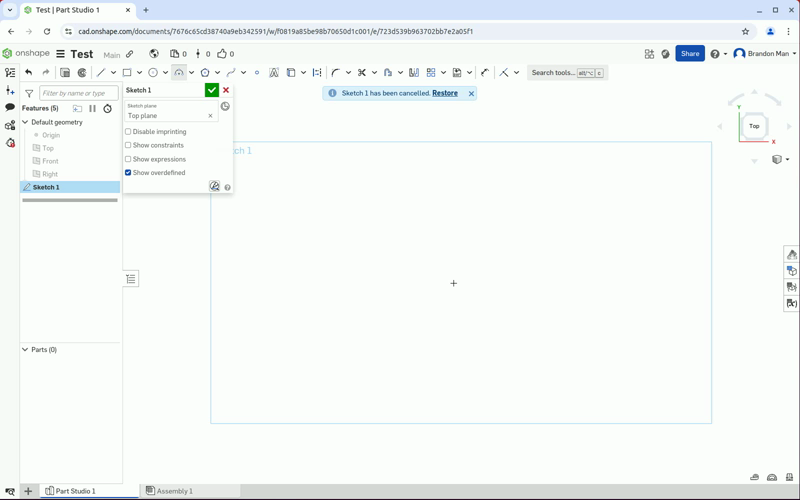
mouse_move(460, 290)
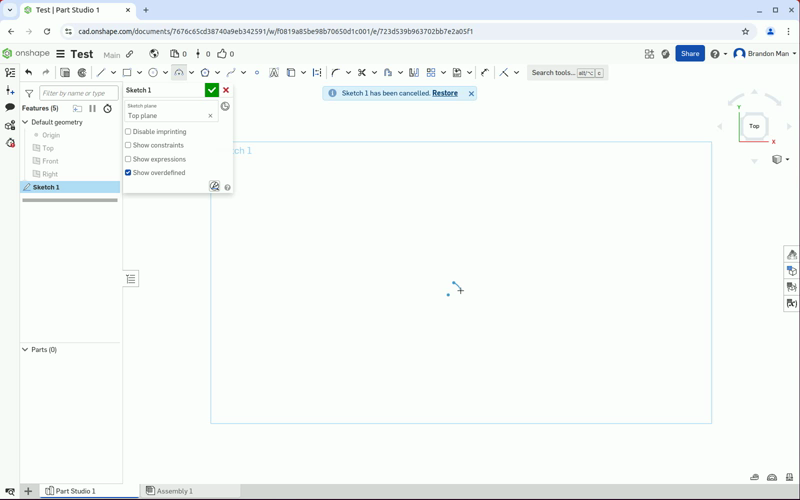
click(460, 290)
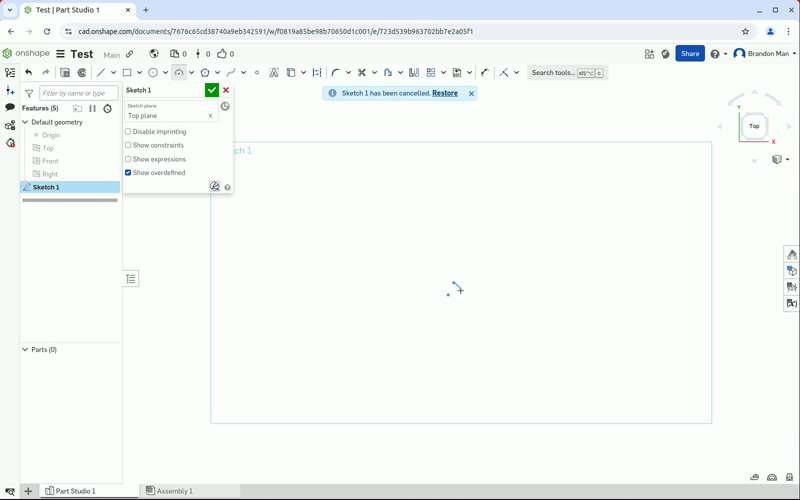
mouse_move(455, 288)
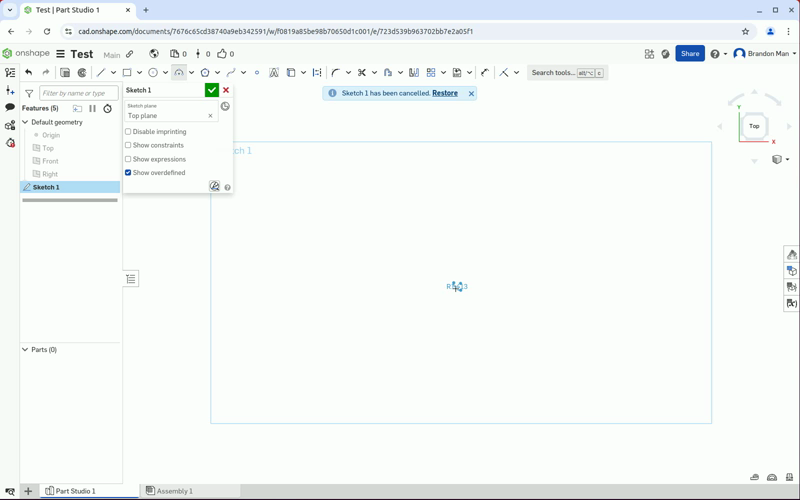
click(455, 288)
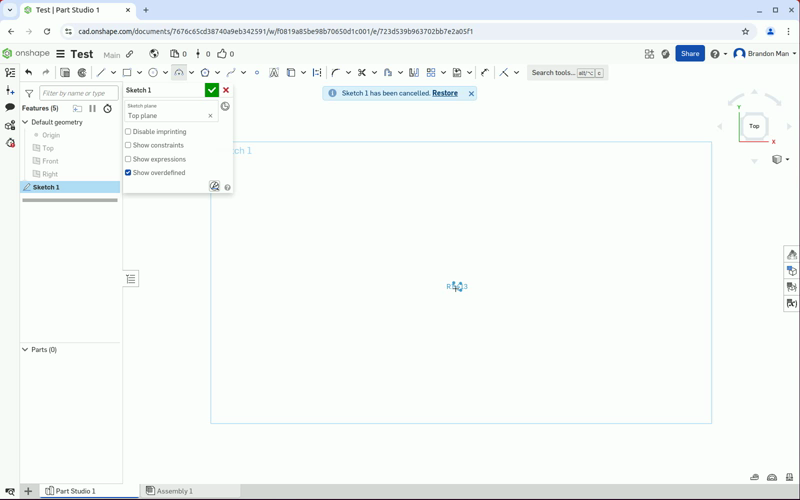
key_up(shift)
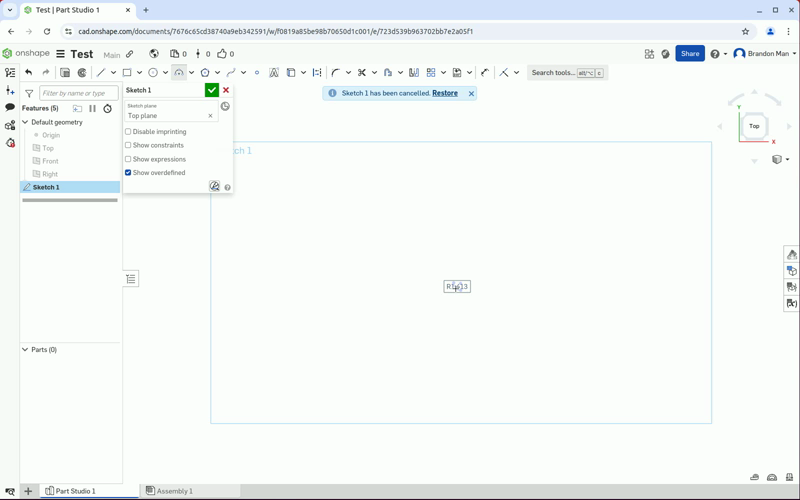
key(esc)
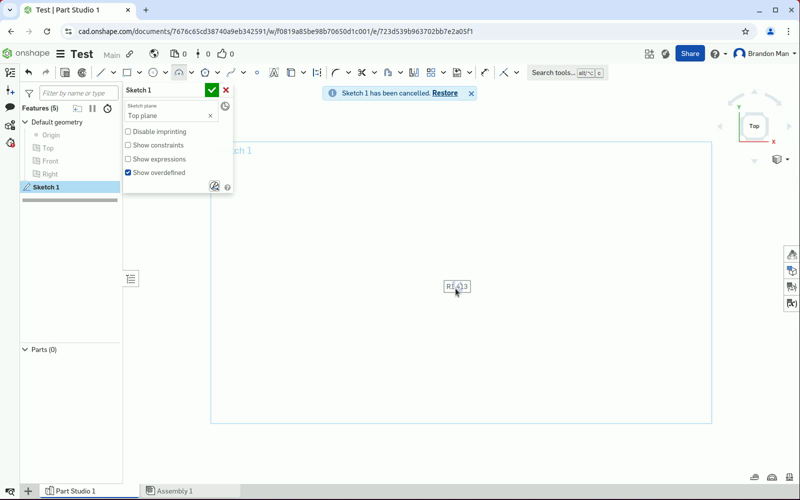
key(l)
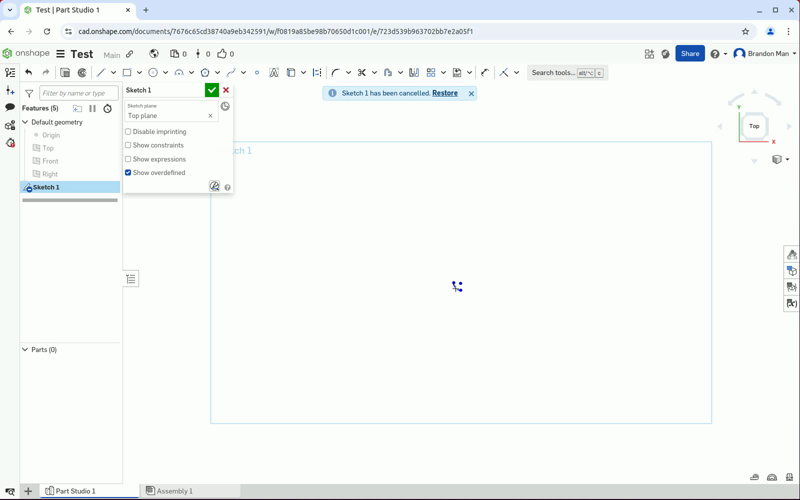
mouse_move(460, 290)
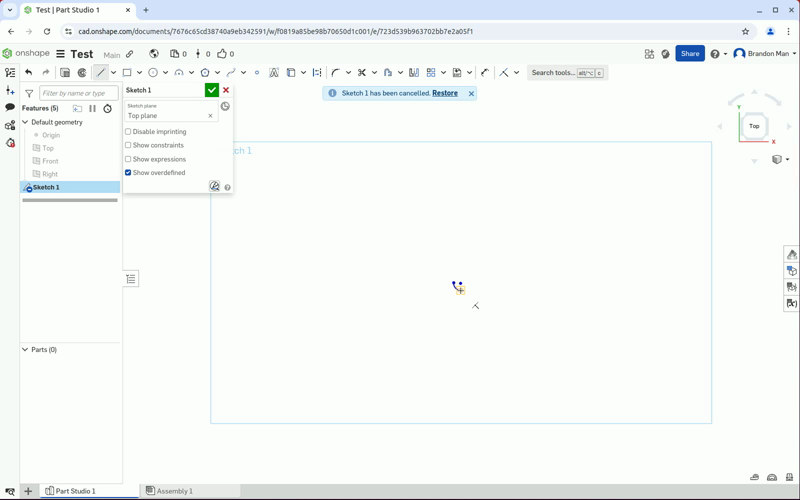
click(460, 290)
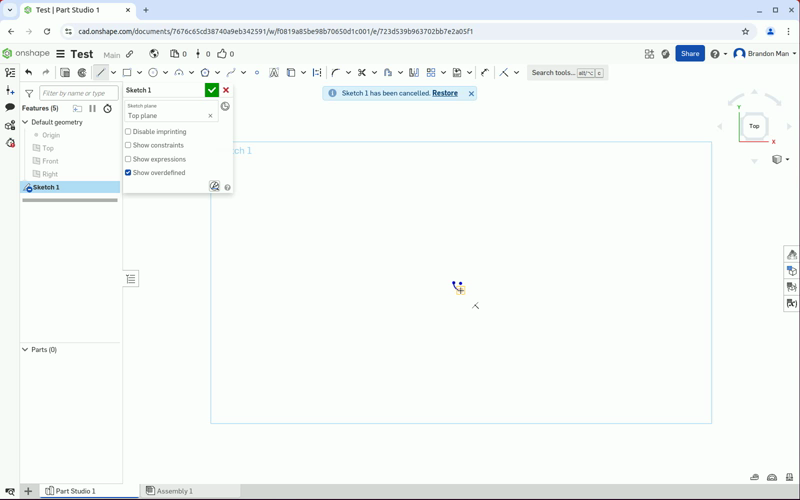
key_down(shift)
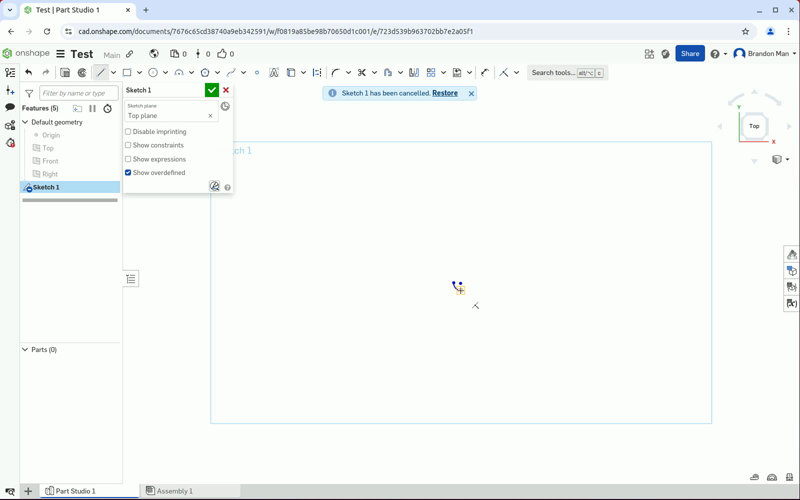
mouse_move(559, 290)
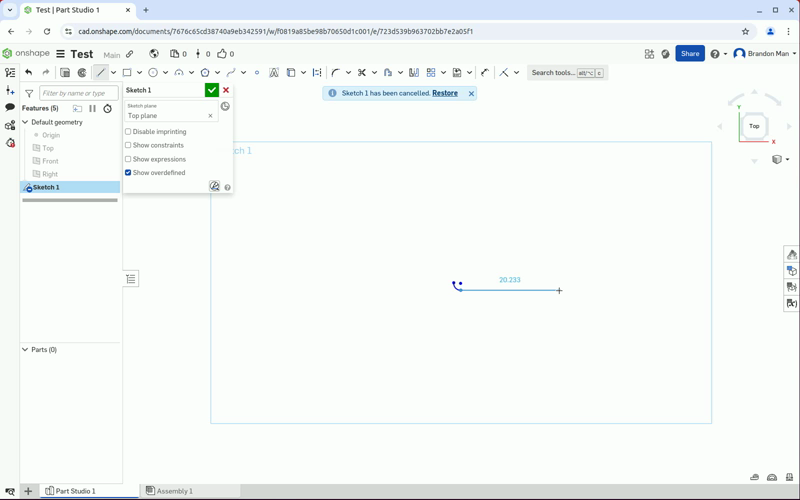
click(559, 290)
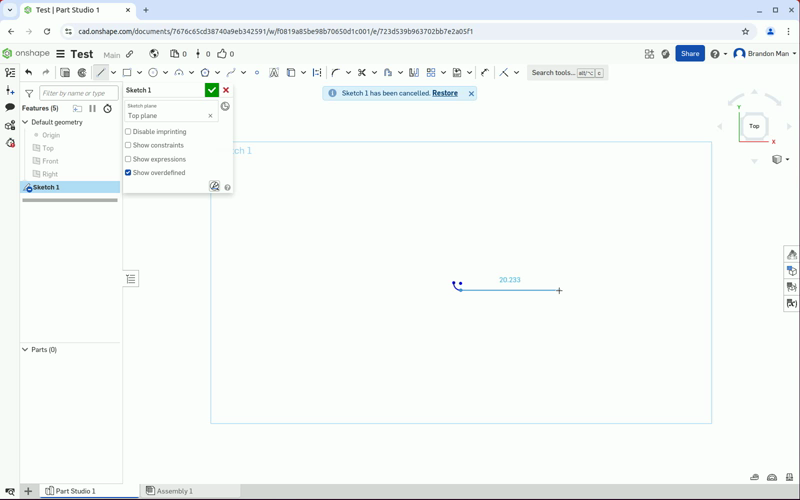
key_up(shift)
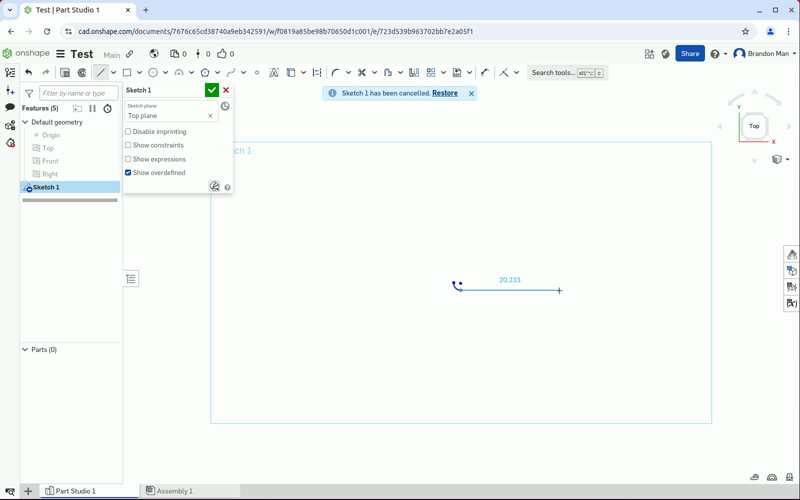
key(esc)
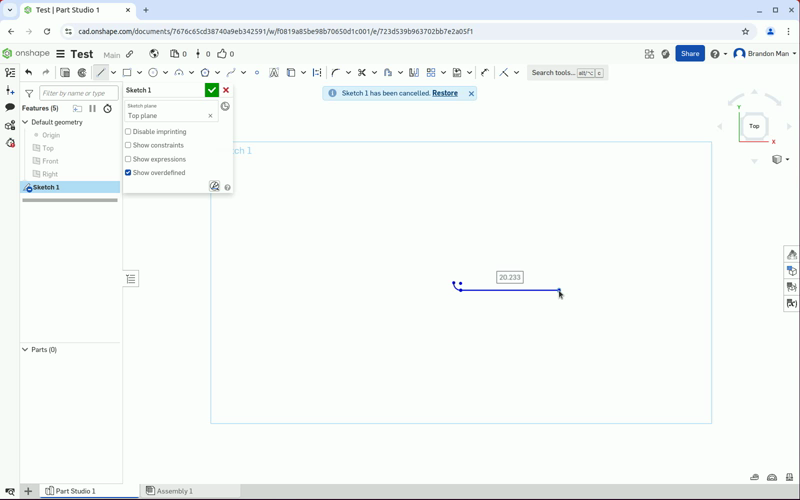
key(a)
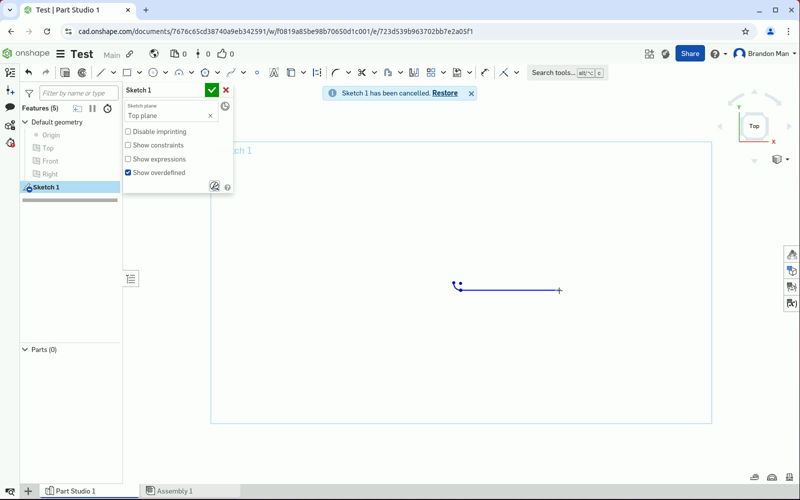
mouse_move(559, 290)
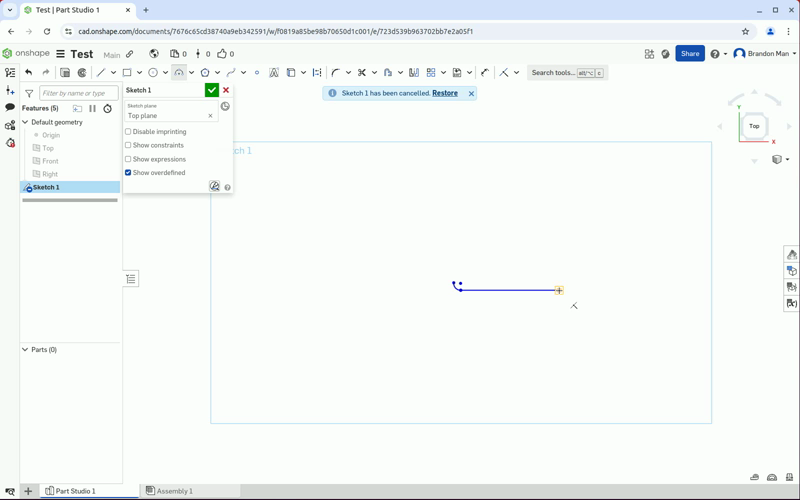
click(559, 290)
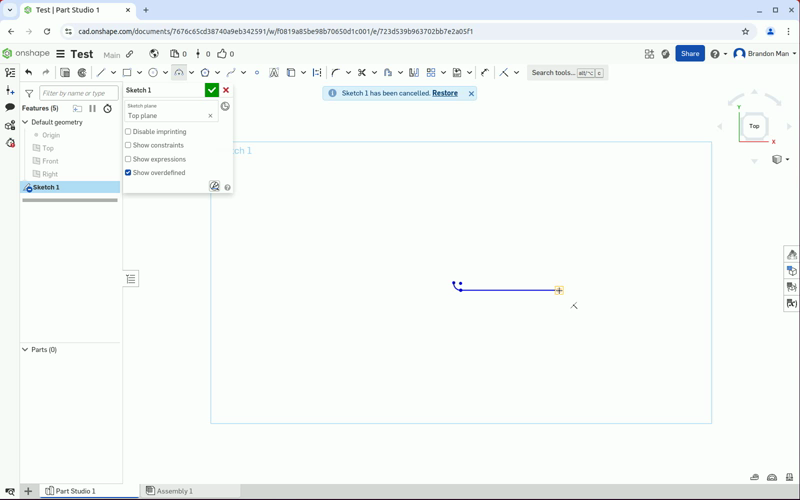
key_down(shift)
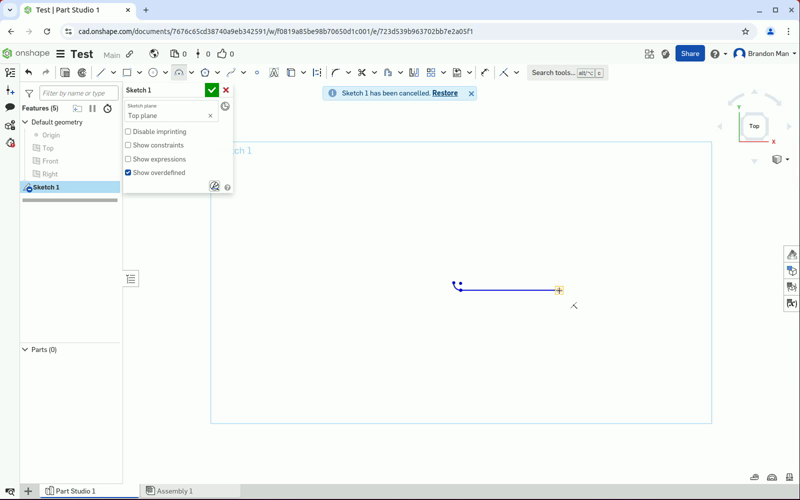
mouse_move(566, 282)
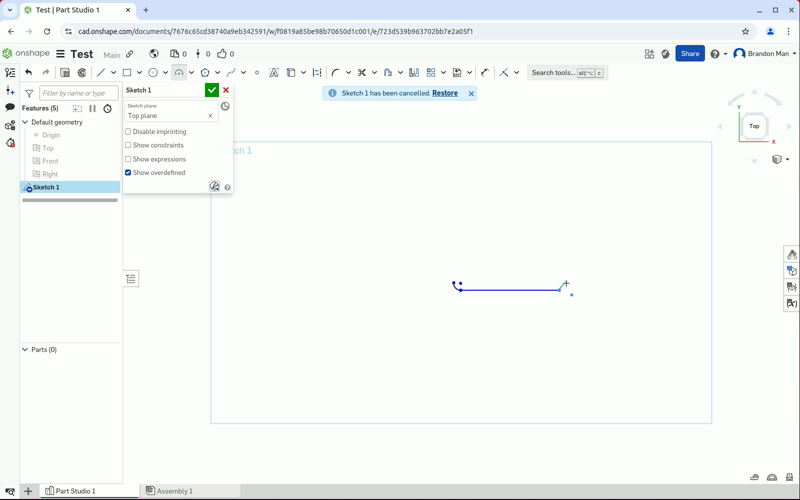
click(566, 282)
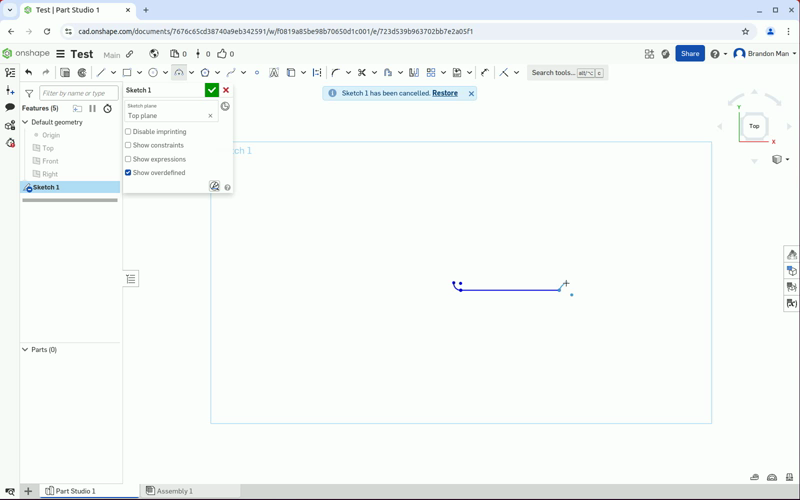
mouse_move(564, 288)
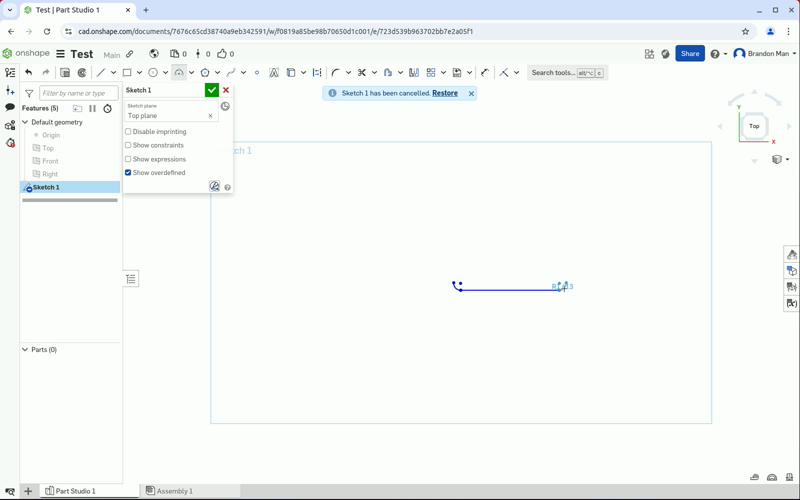
click(564, 288)
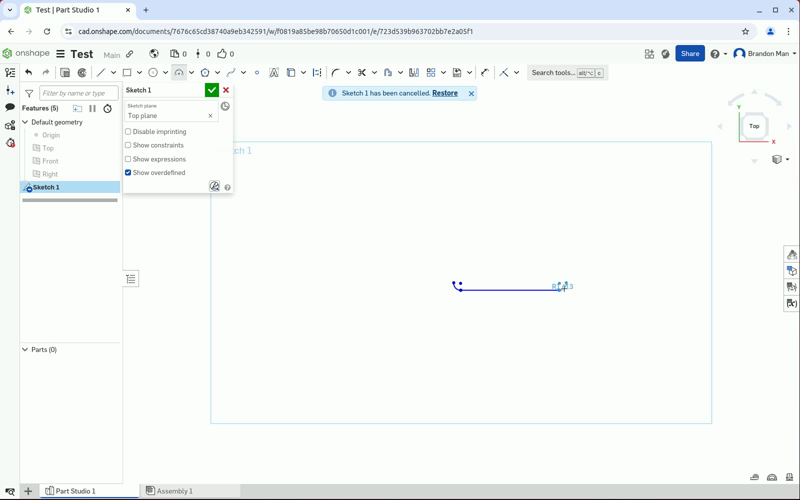
key_up(shift)
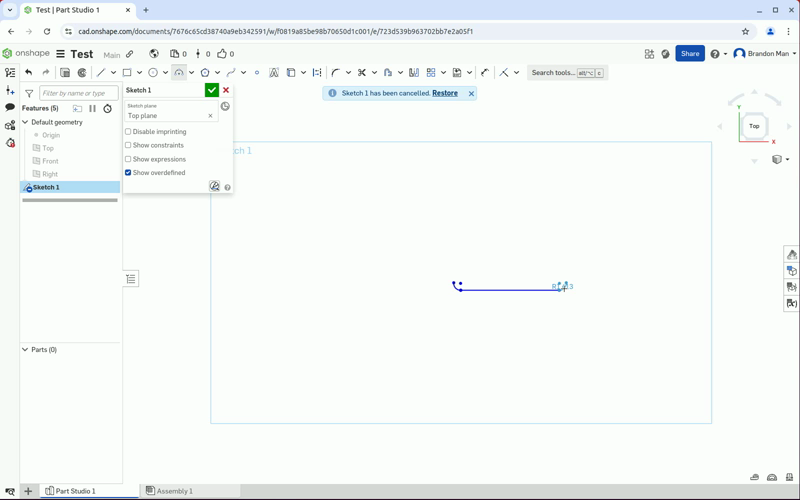
key(esc)
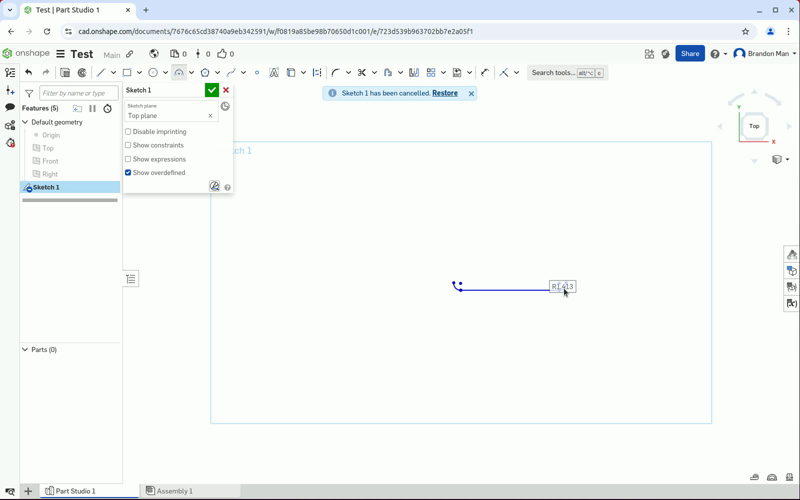
key(l)
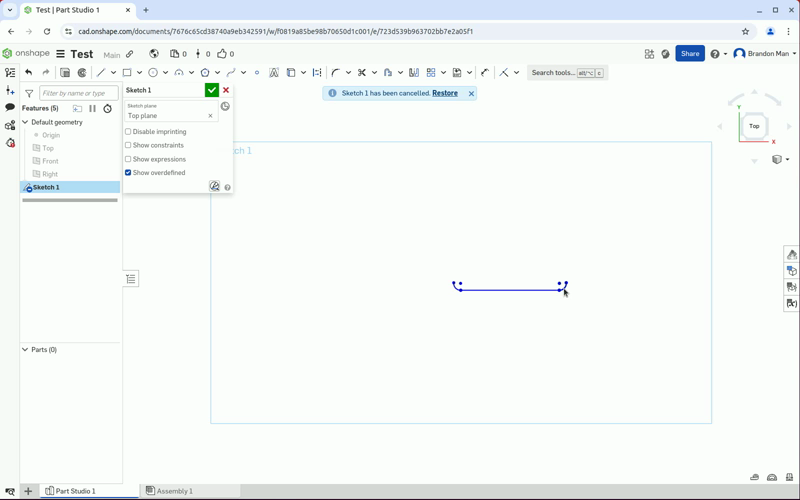
mouse_move(566, 282)
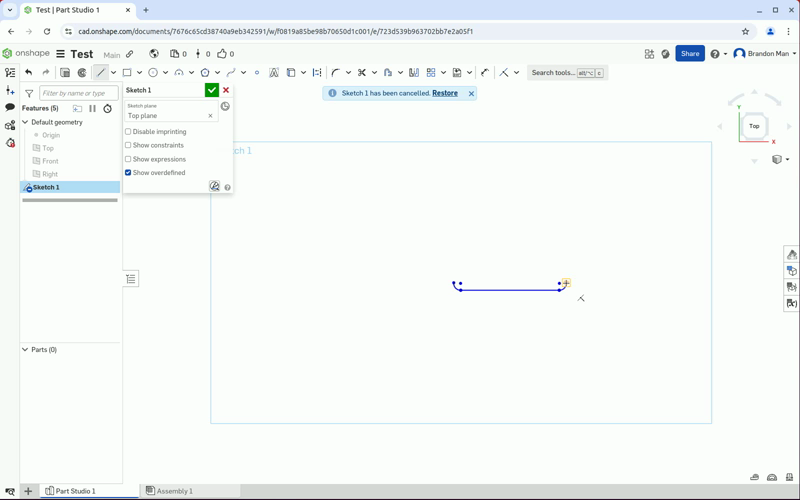
click(566, 282)
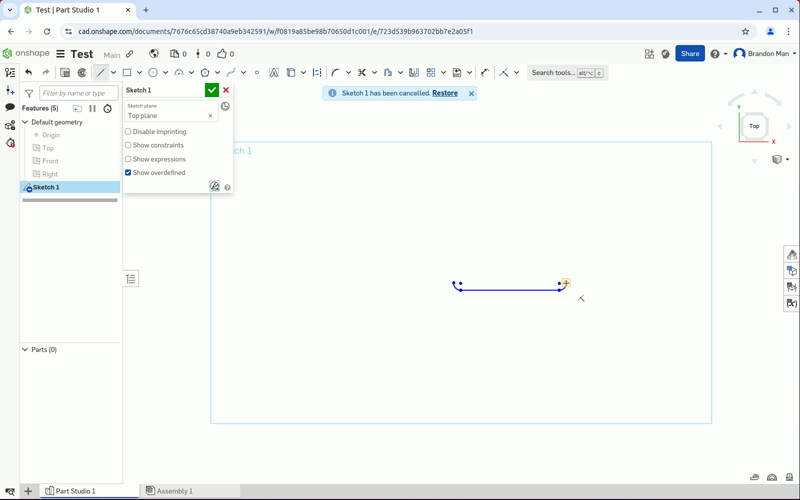
key_down(shift)
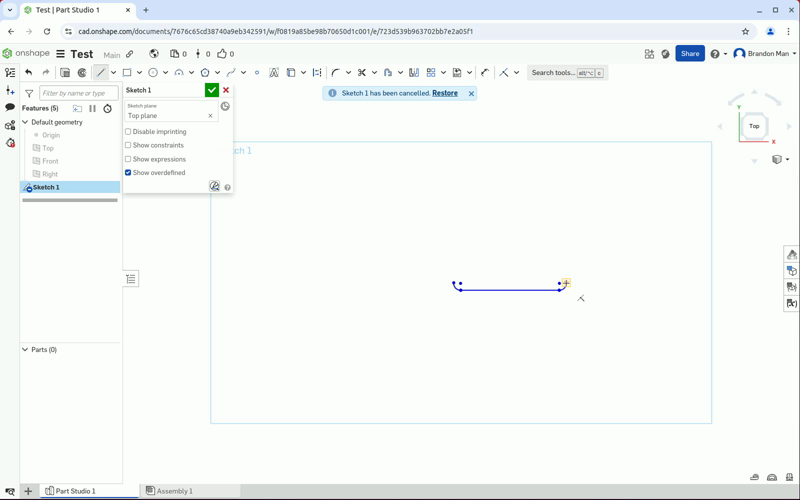
mouse_move(566, 184)
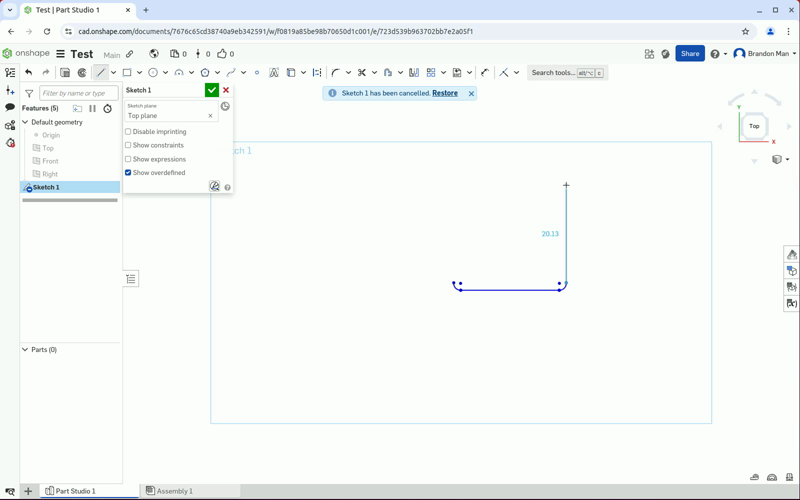
click(566, 184)
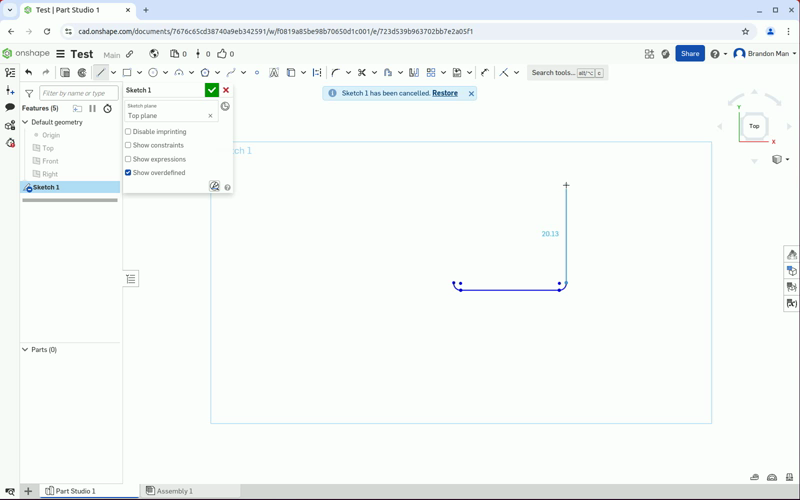
key_up(shift)
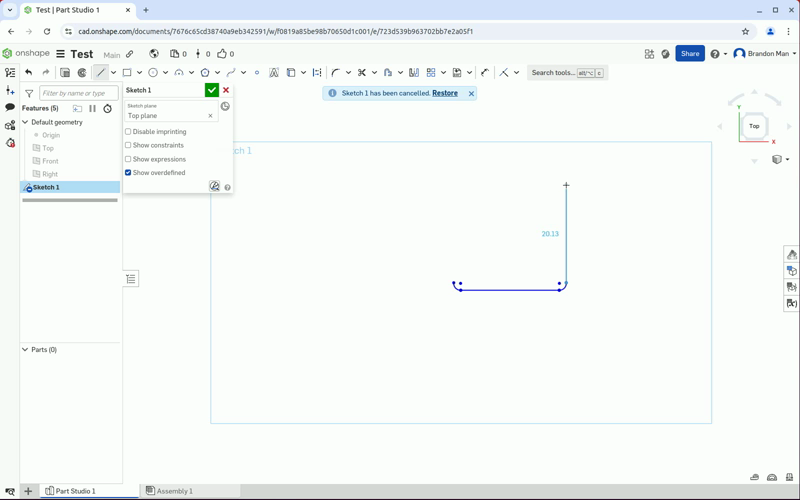
key(esc)
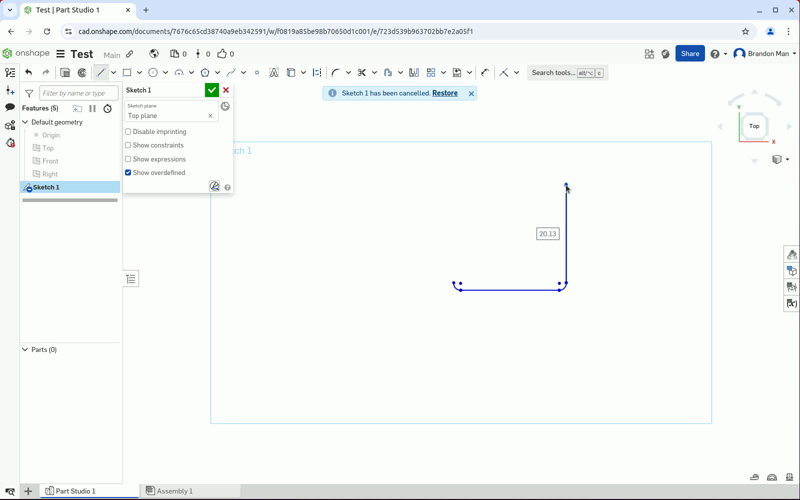
key(a)
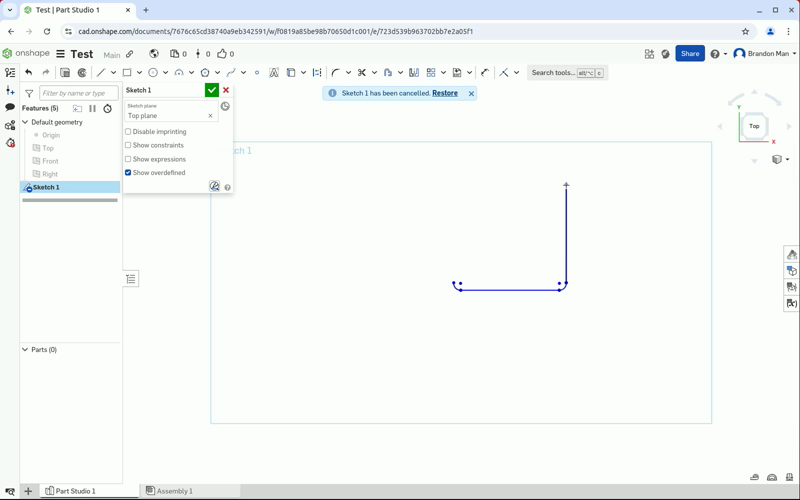
mouse_move(566, 184)
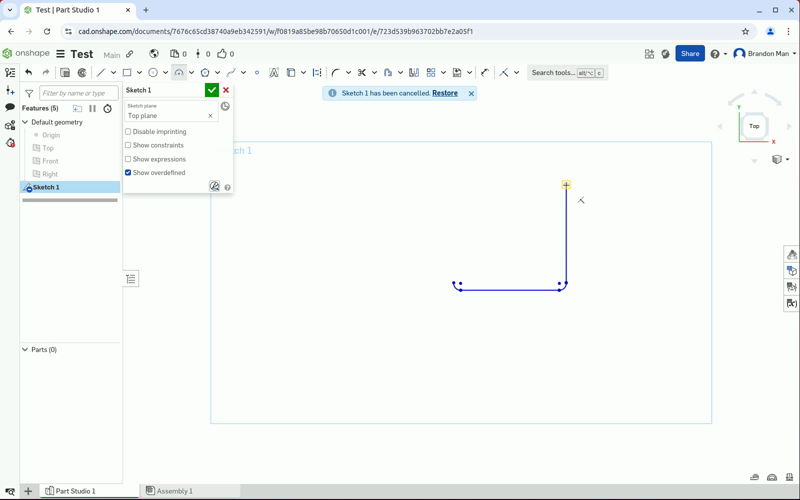
click(566, 184)
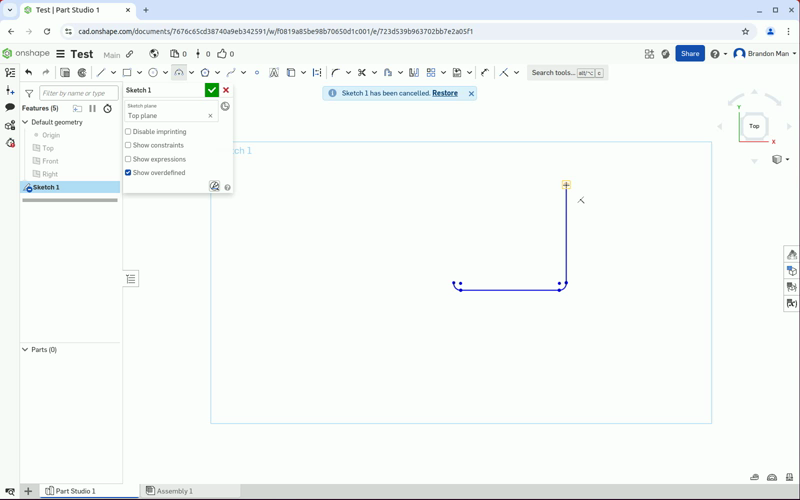
key_down(shift)
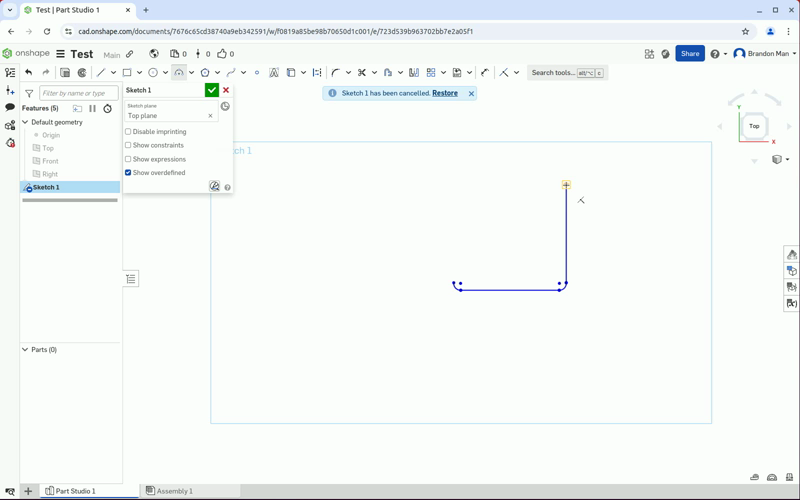
mouse_move(559, 177)
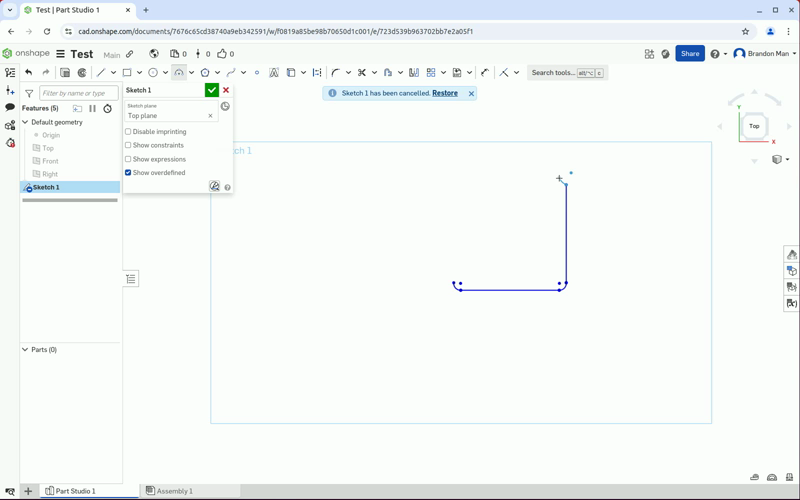
click(559, 177)
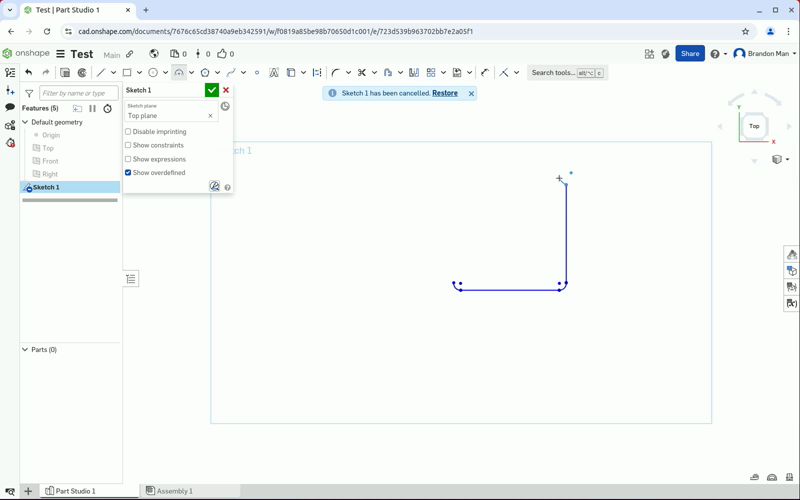
mouse_move(564, 179)
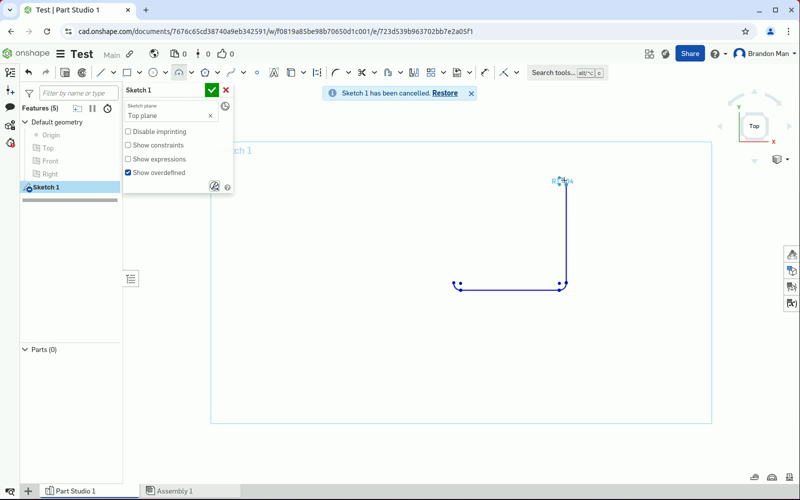
click(564, 179)
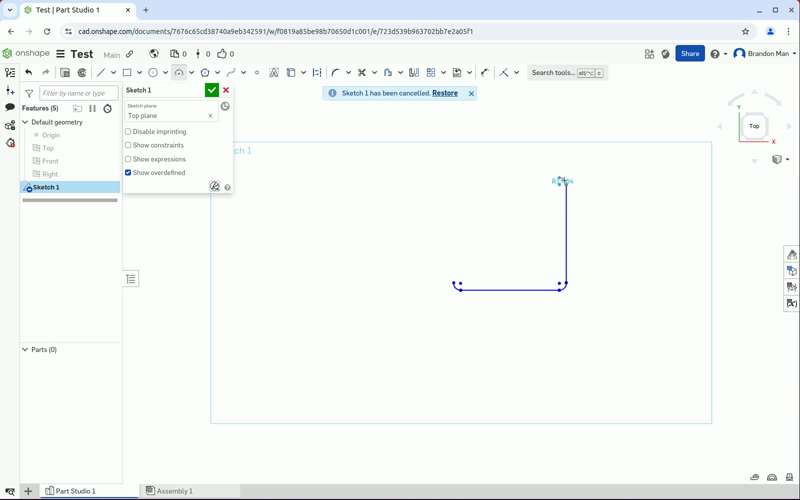
key_up(shift)
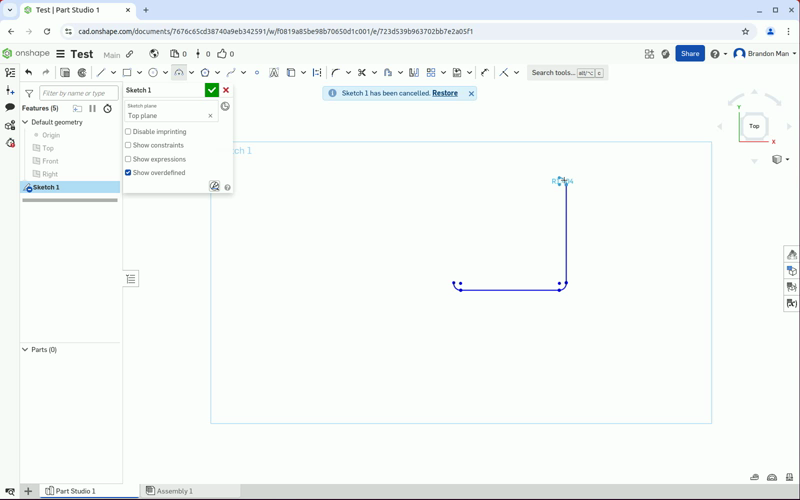
key(esc)
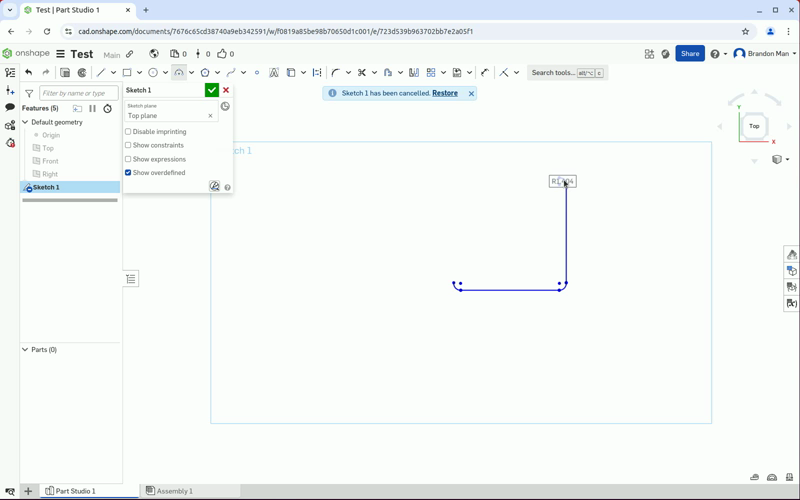
key(l)
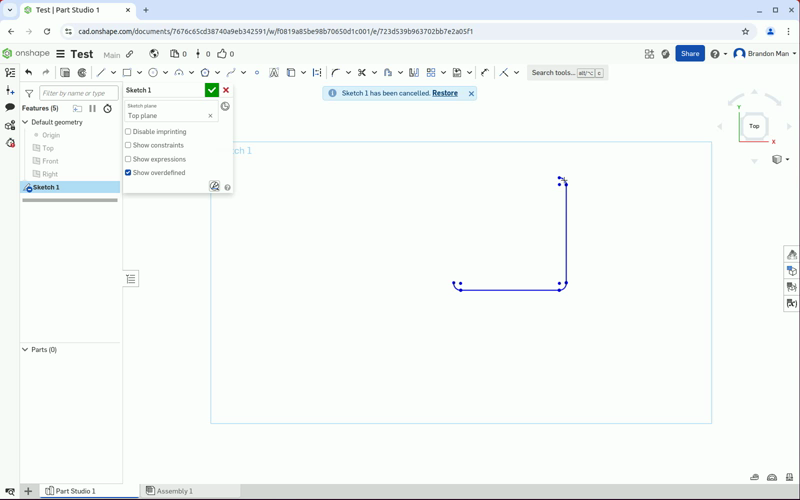
mouse_move(559, 177)
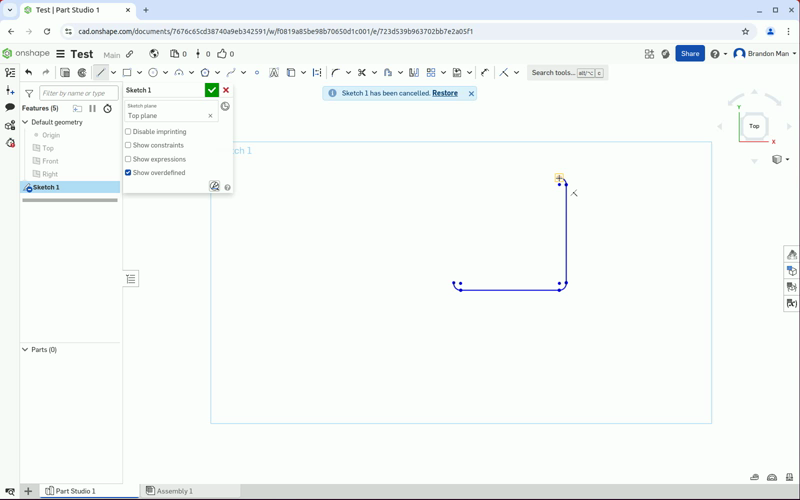
click(559, 177)
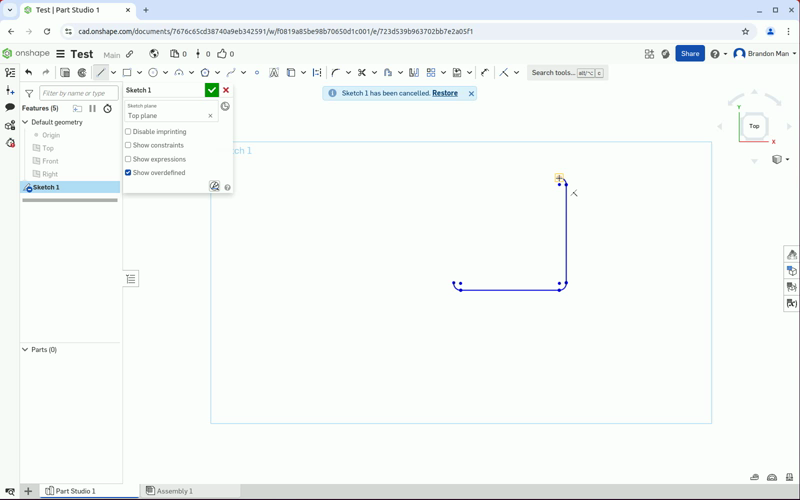
key_down(shift)
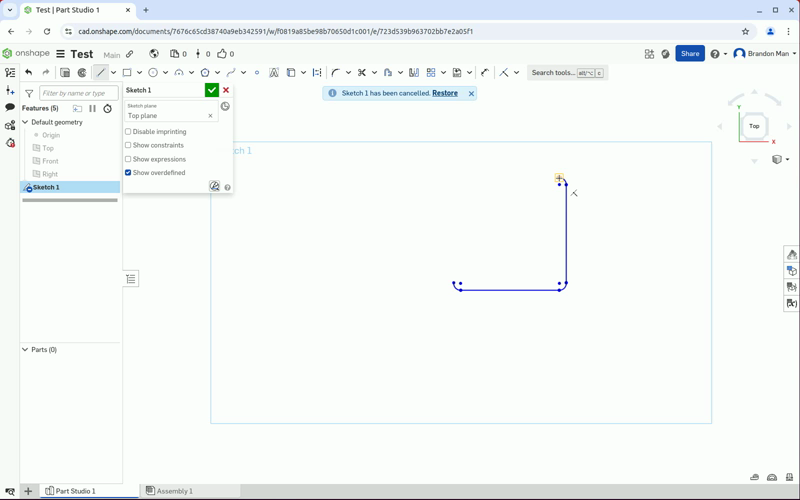
mouse_move(460, 177)
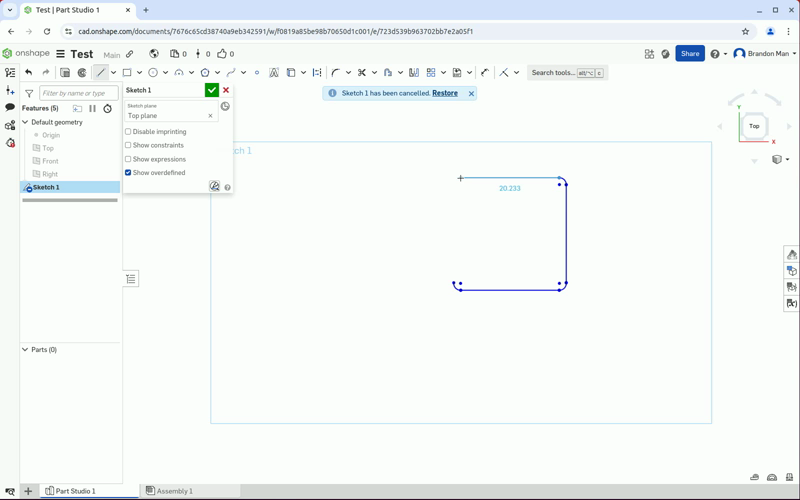
click(460, 177)
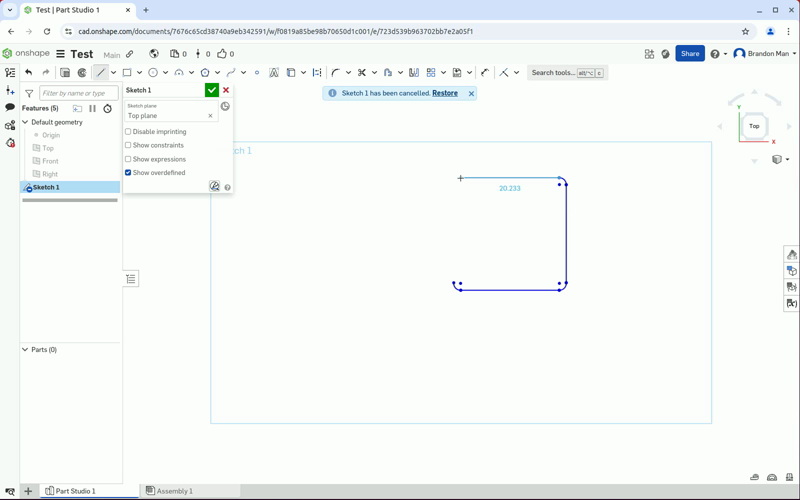
key_up(shift)
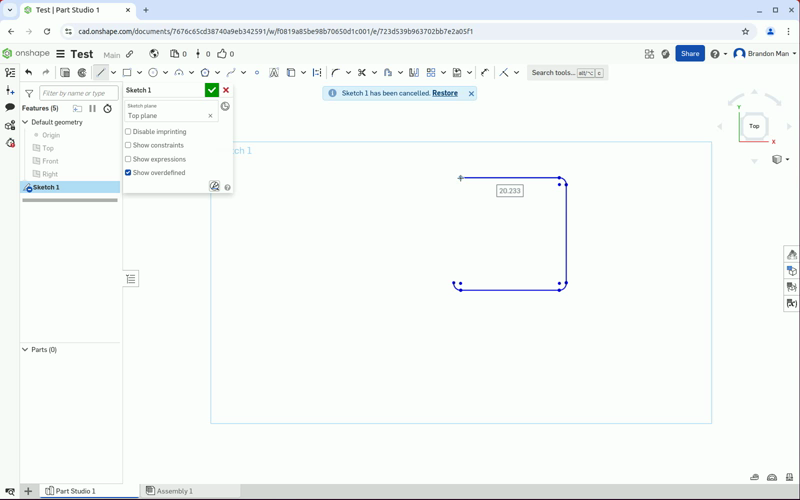
key(esc)
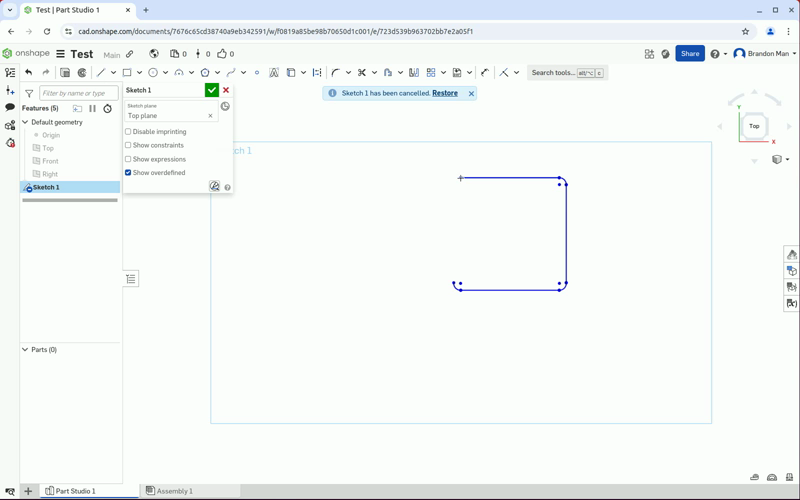
key(a)
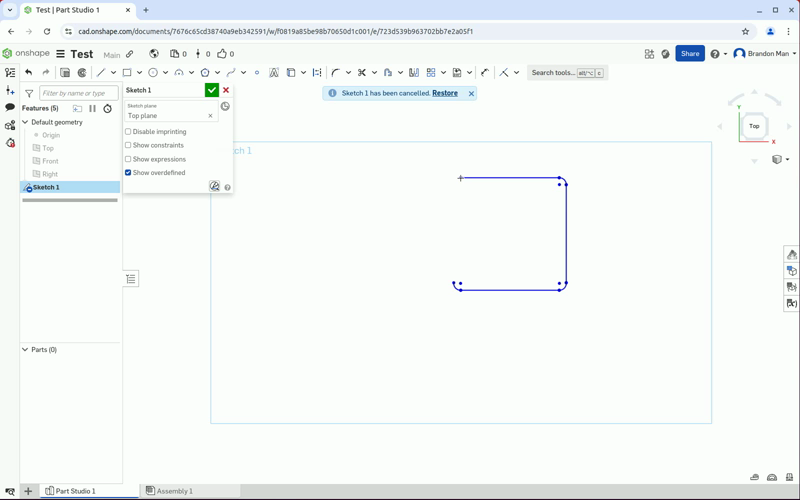
mouse_move(460, 177)
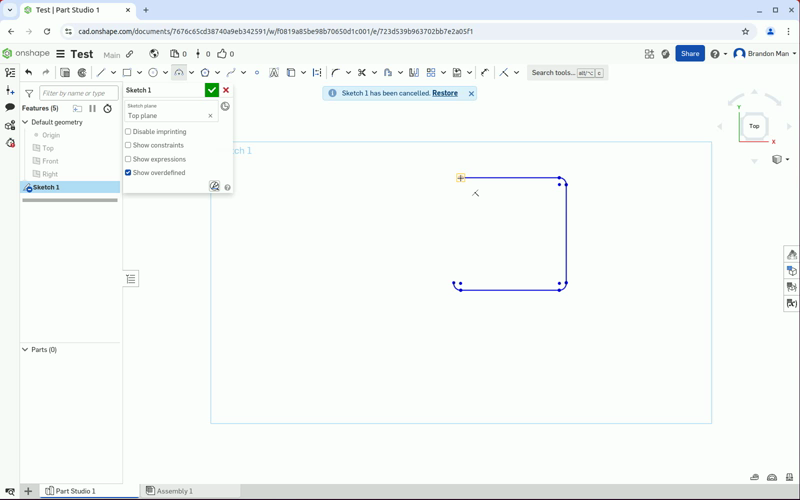
click(460, 177)
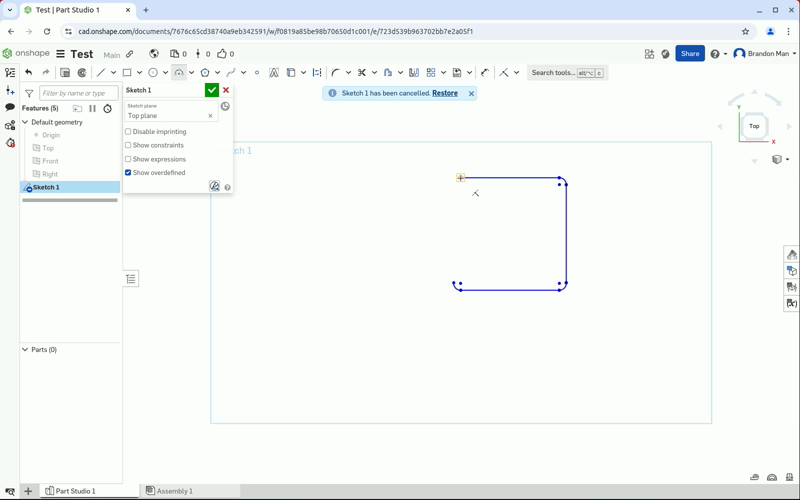
key_down(shift)
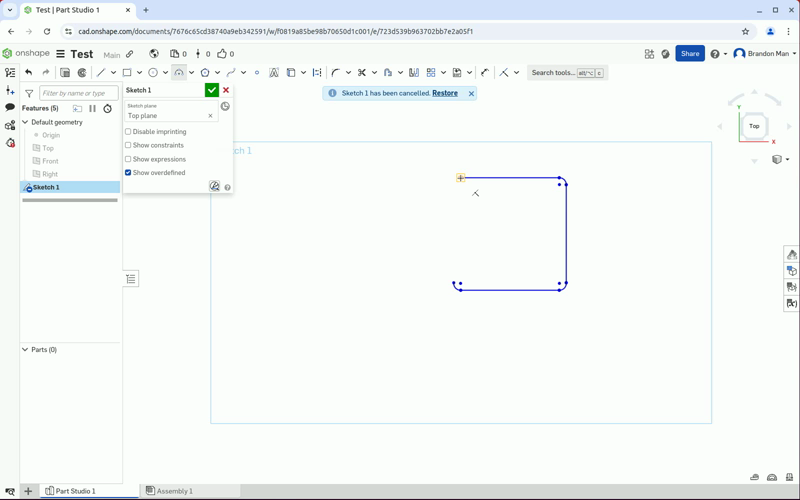
mouse_move(453, 184)
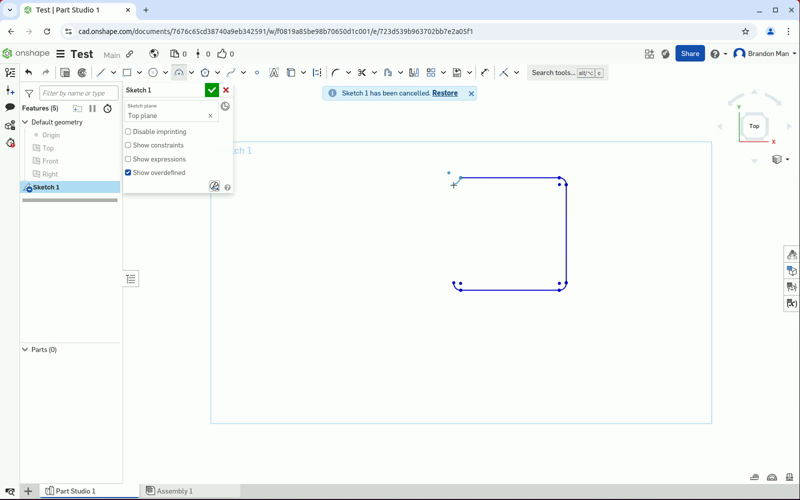
click(453, 184)
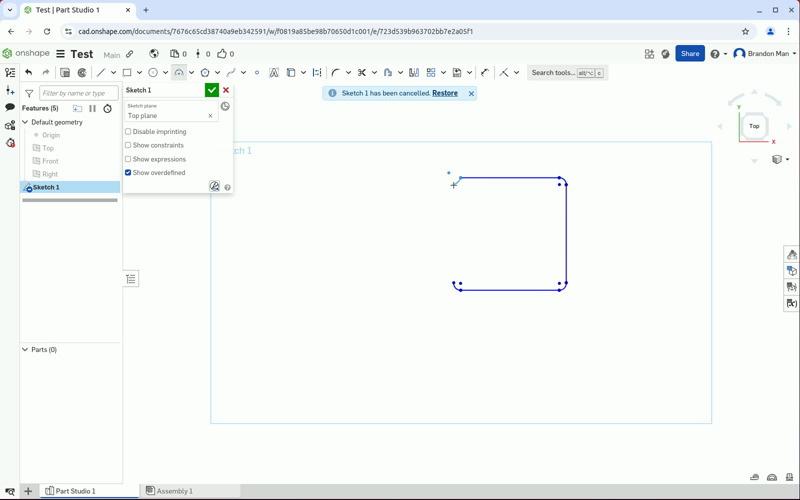
mouse_move(455, 179)
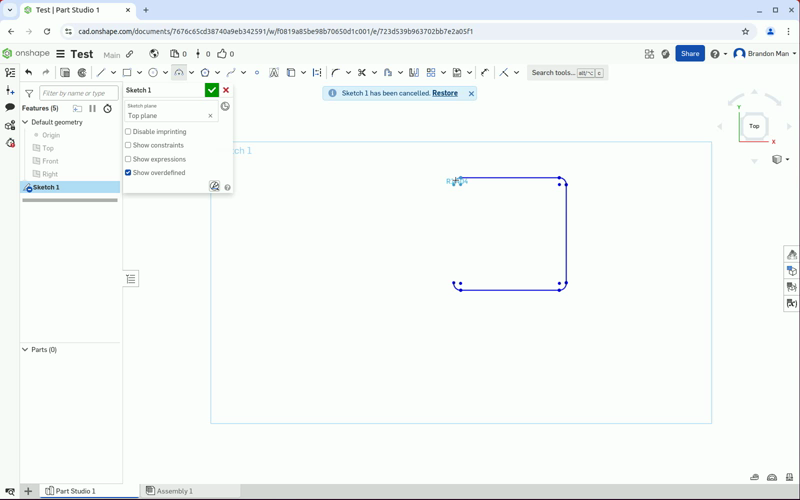
click(455, 179)
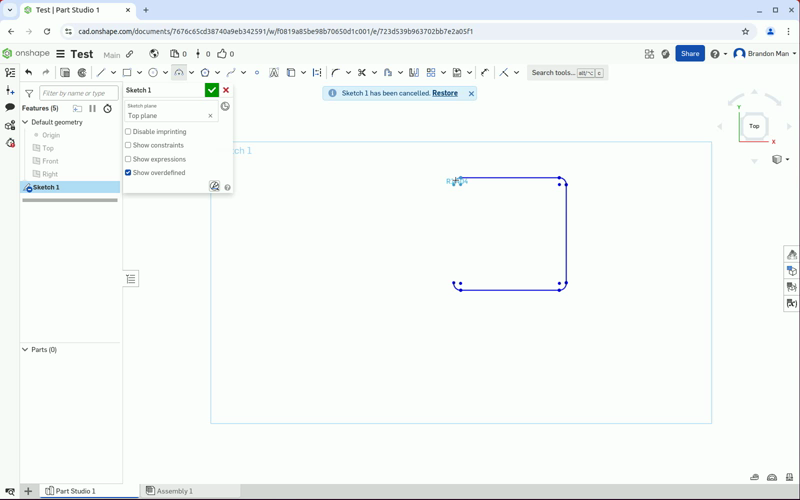
key_up(shift)
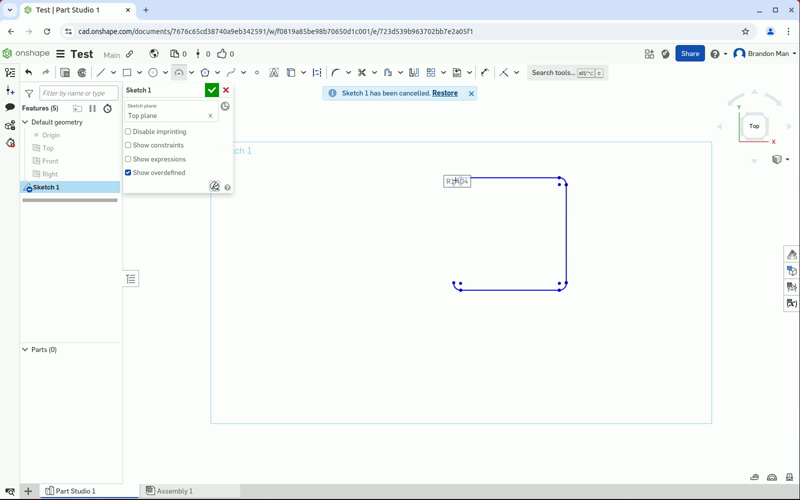
key(esc)
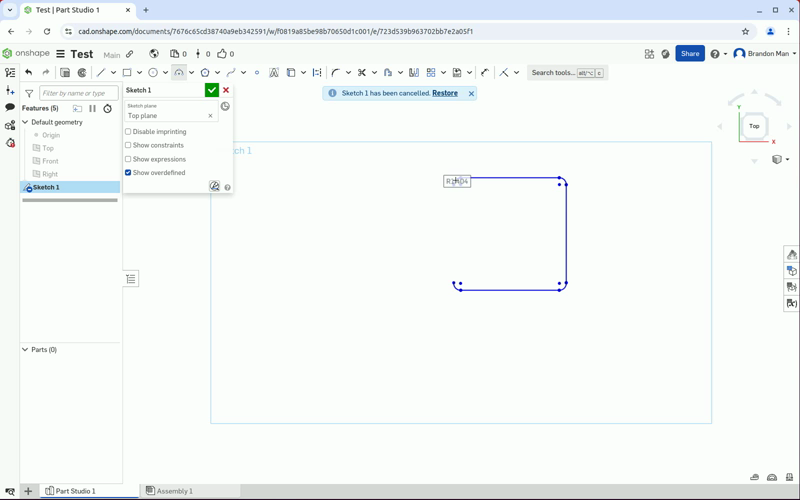
key(l)
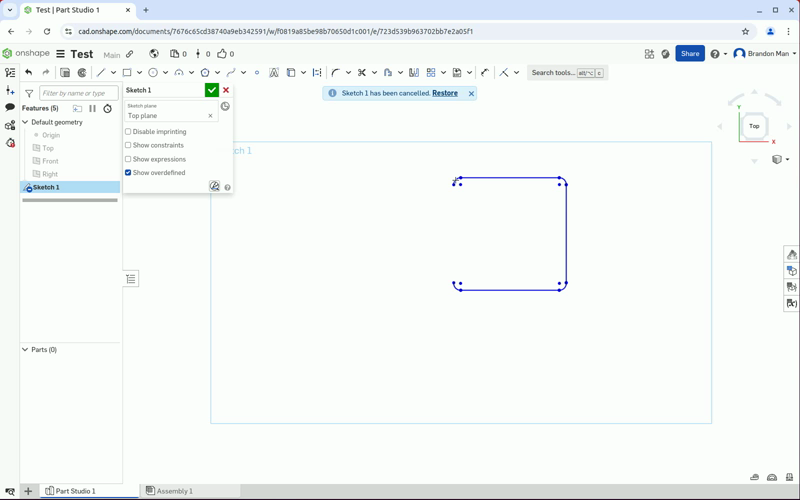
mouse_move(453, 184)
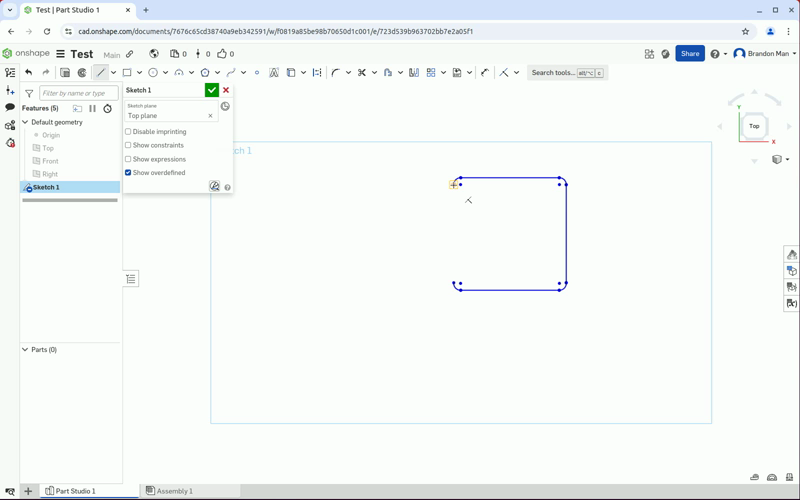
click(453, 184)
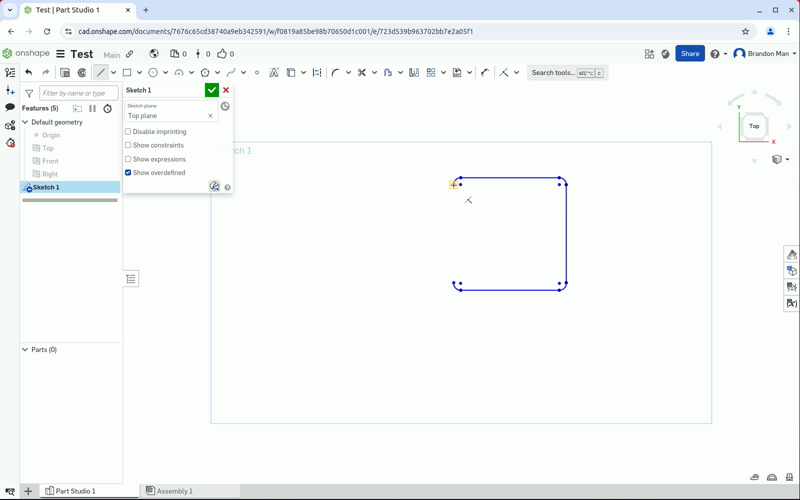
key_down(shift)
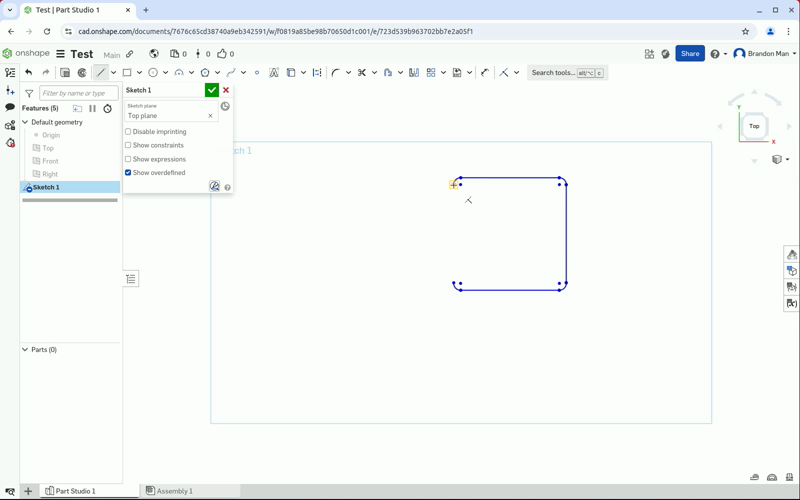
mouse_move(453, 282)
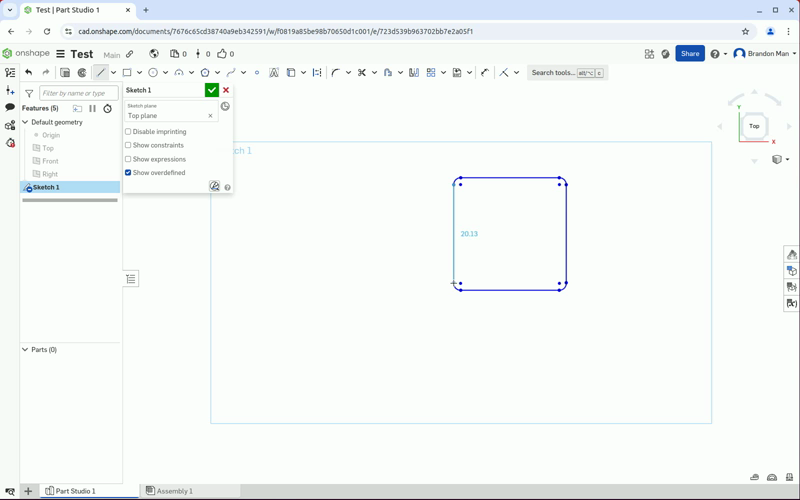
key_up(shift)
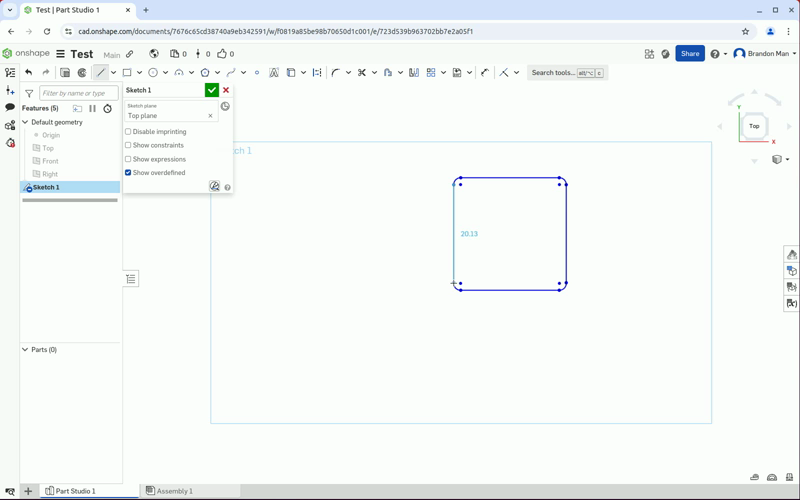
click(453, 282)
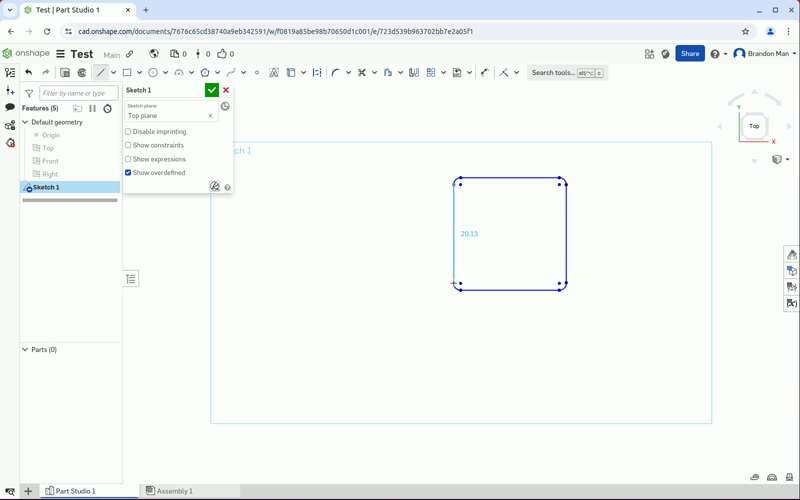
key(esc)
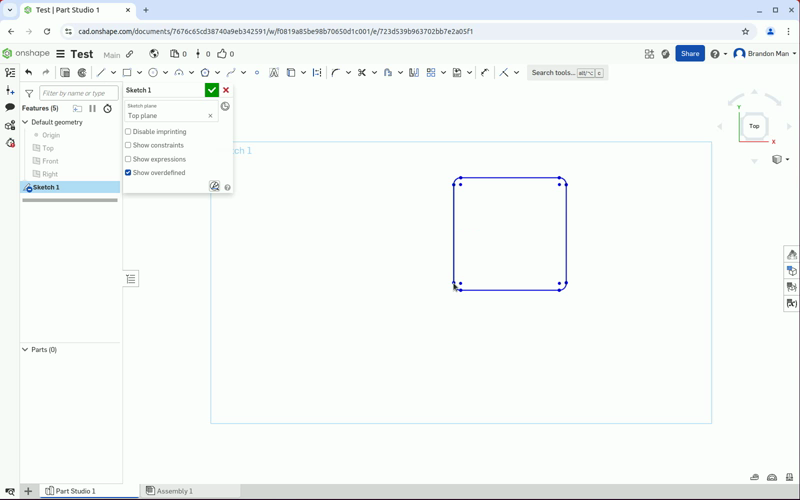
key(l)
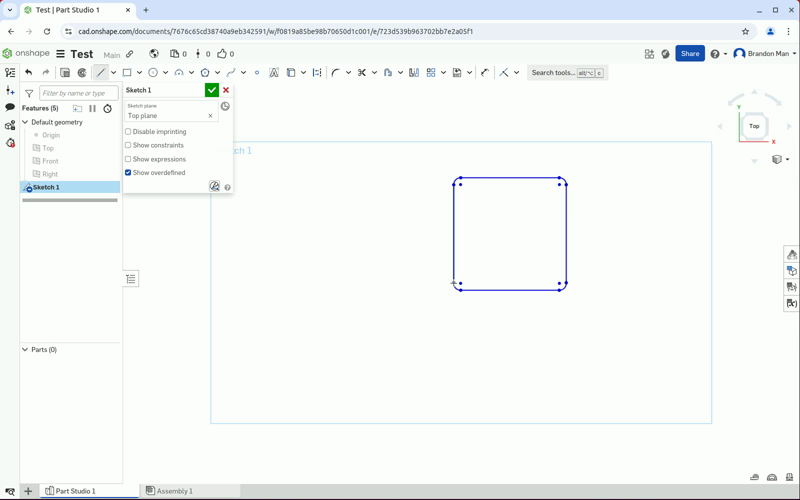
key_down(shift)
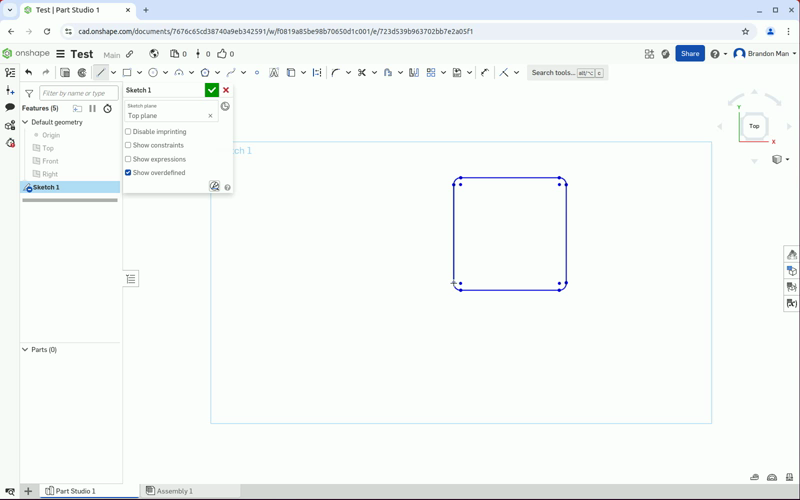
mouse_move(460, 282)
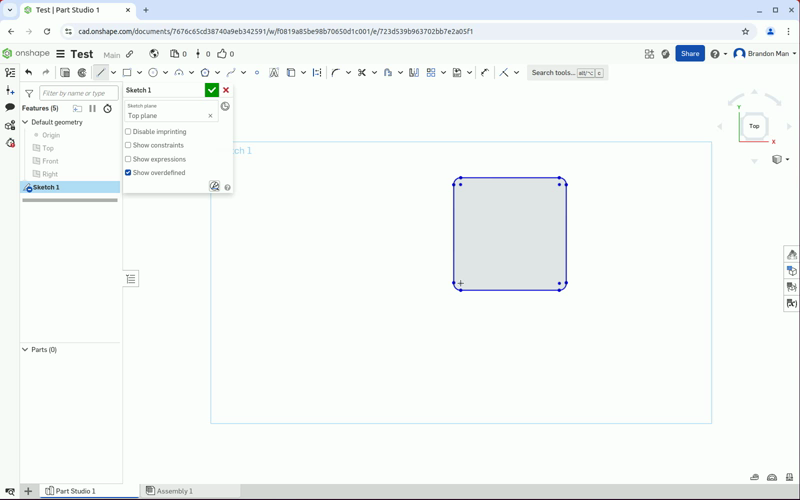
click(460, 282)
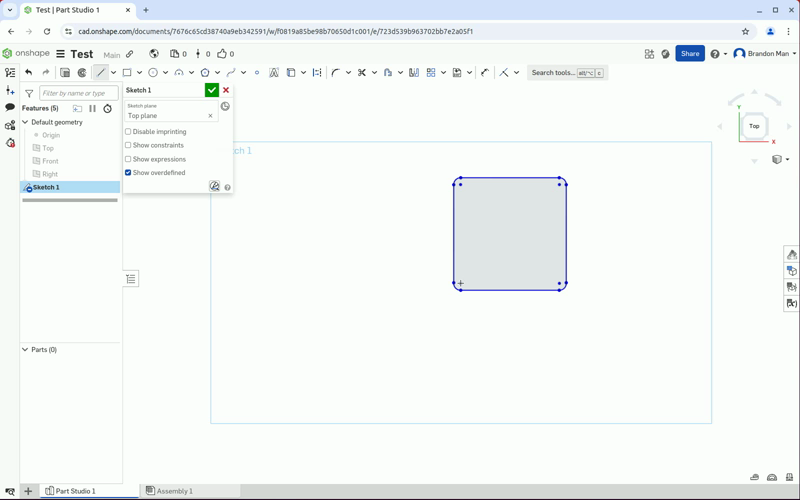
key_up(shift)
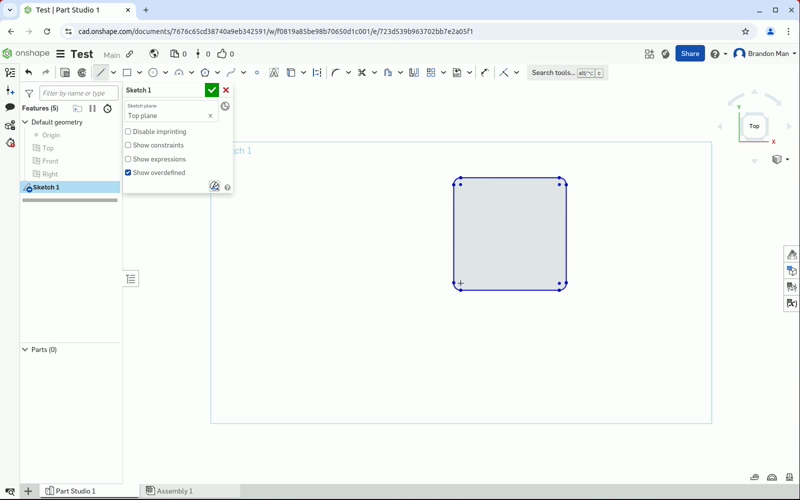
key_down(shift)
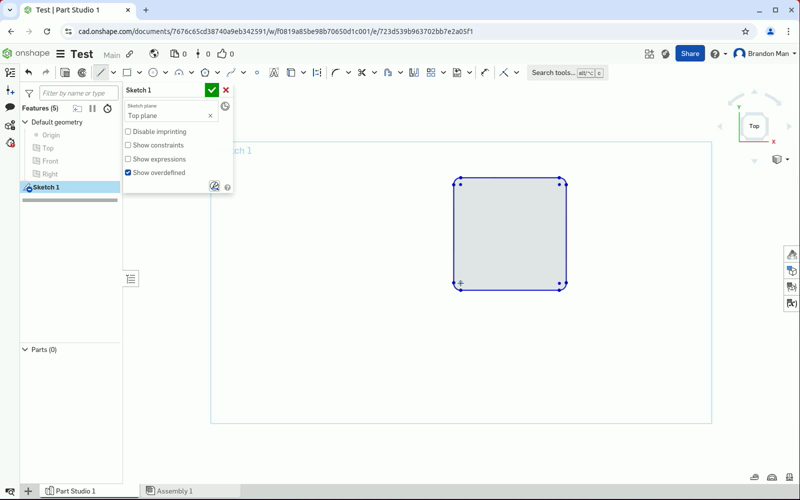
mouse_move(559, 282)
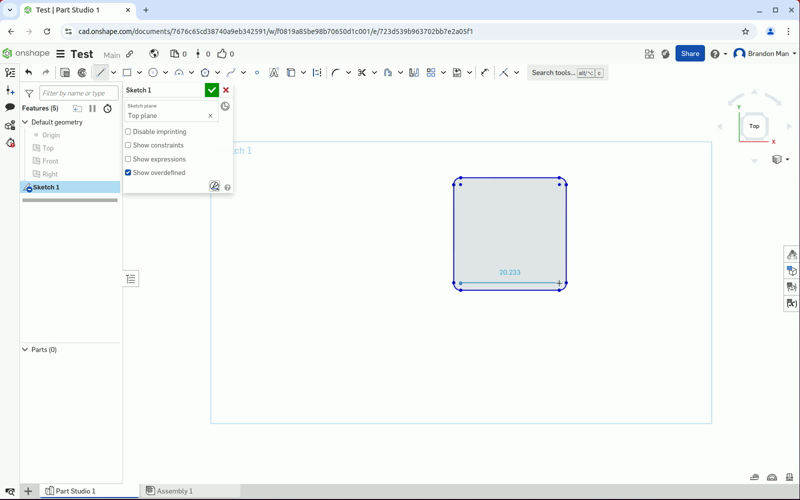
click(559, 282)
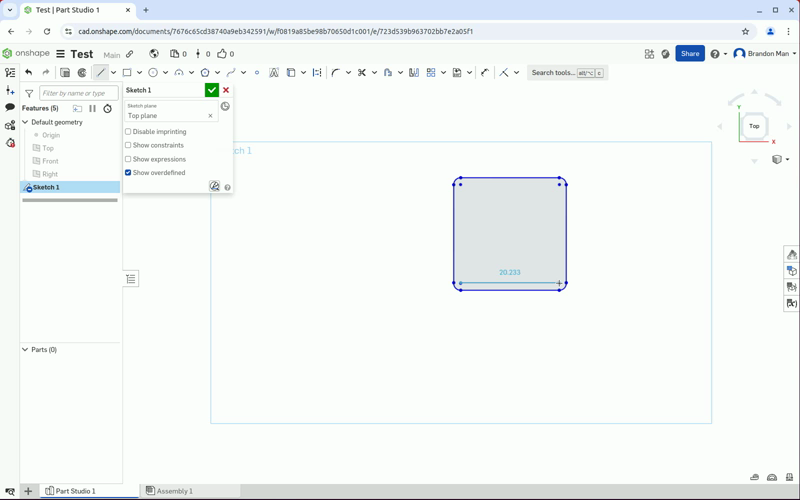
key_up(shift)
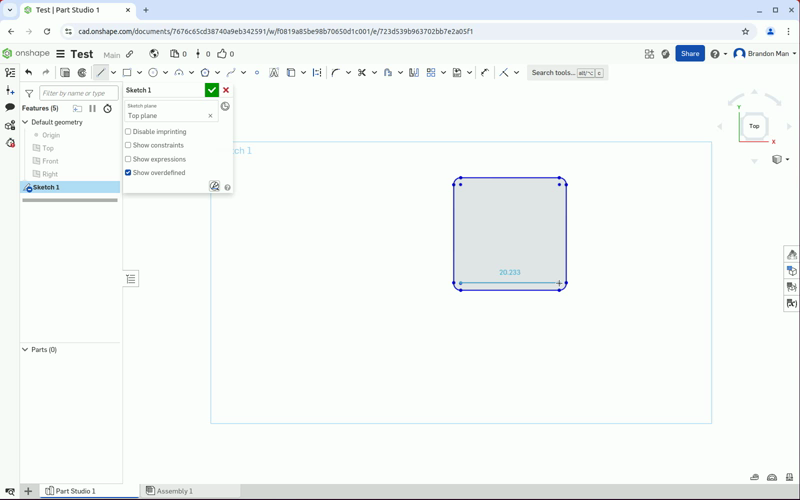
key_down(shift)
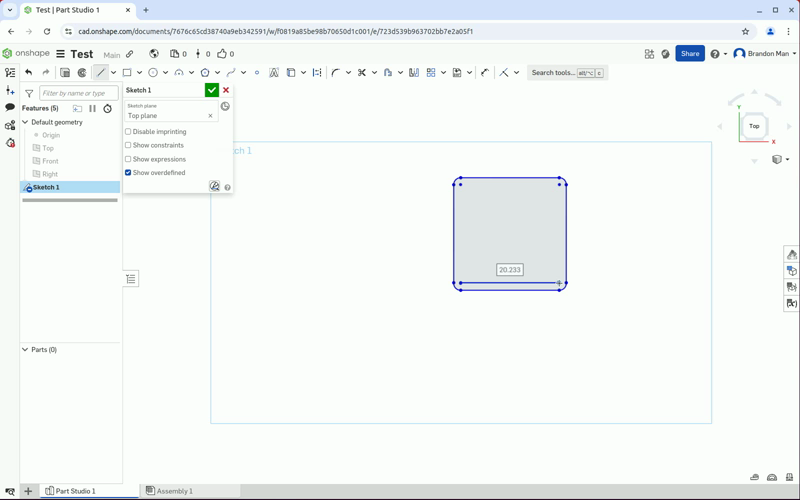
mouse_move(559, 184)
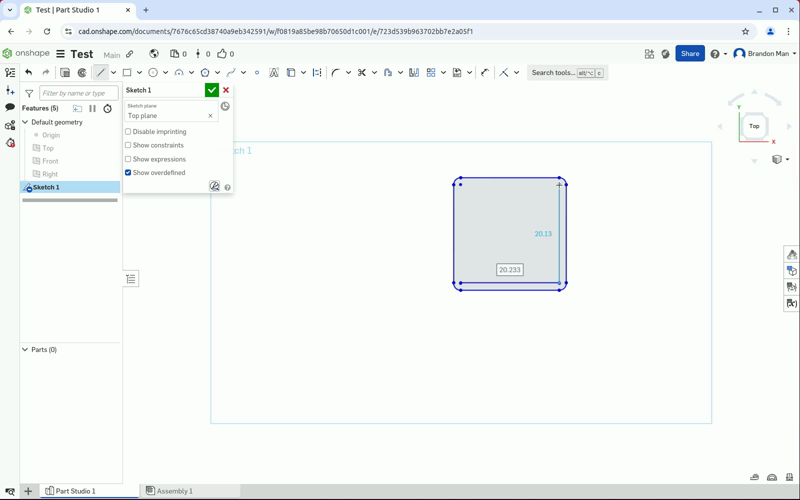
click(559, 184)
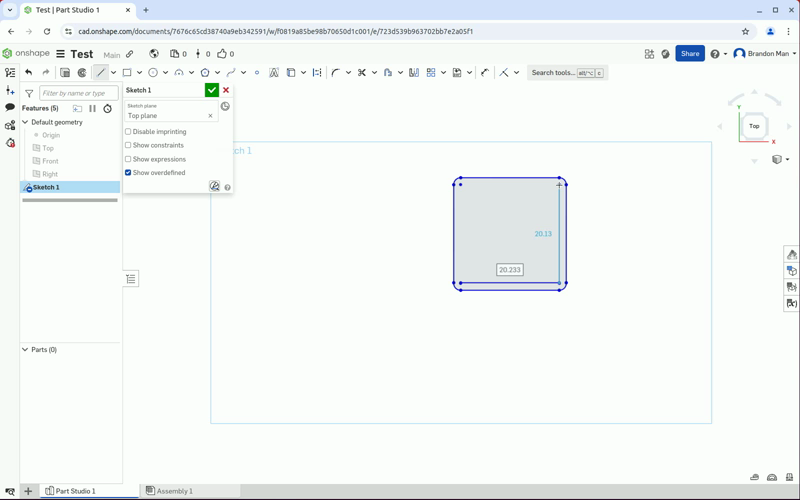
key_up(shift)
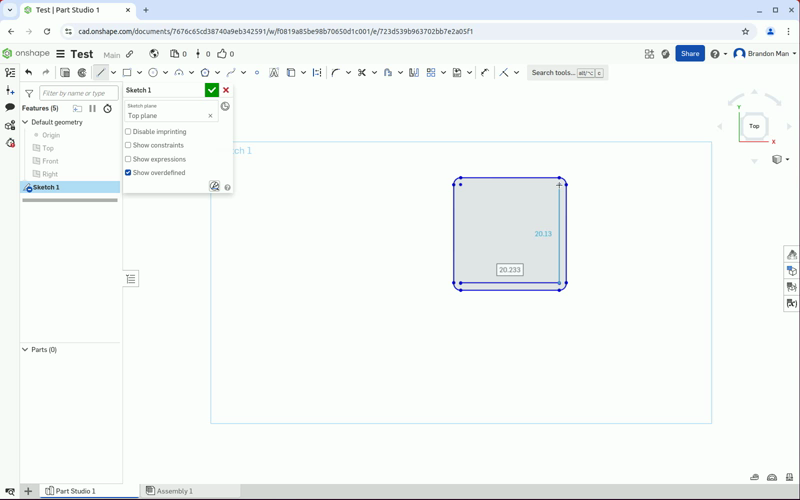
key_down(shift)
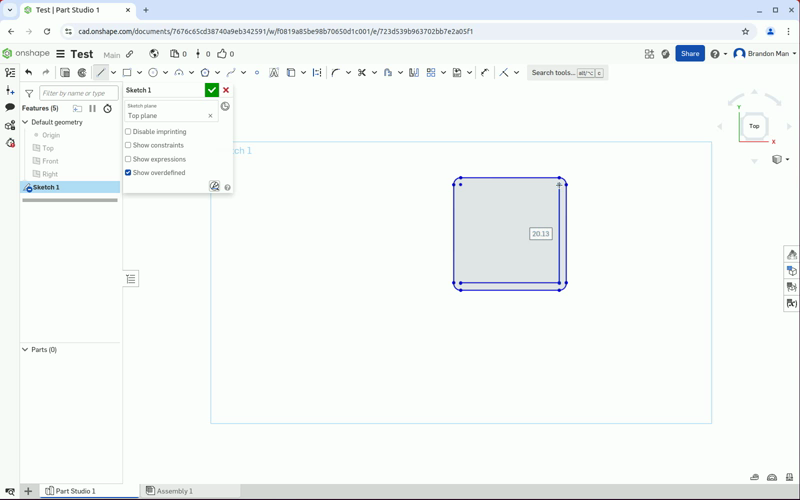
mouse_move(460, 184)
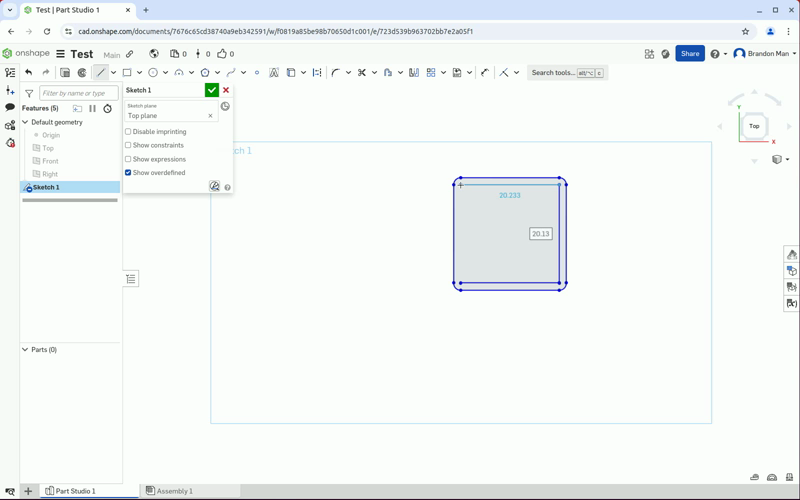
click(460, 184)
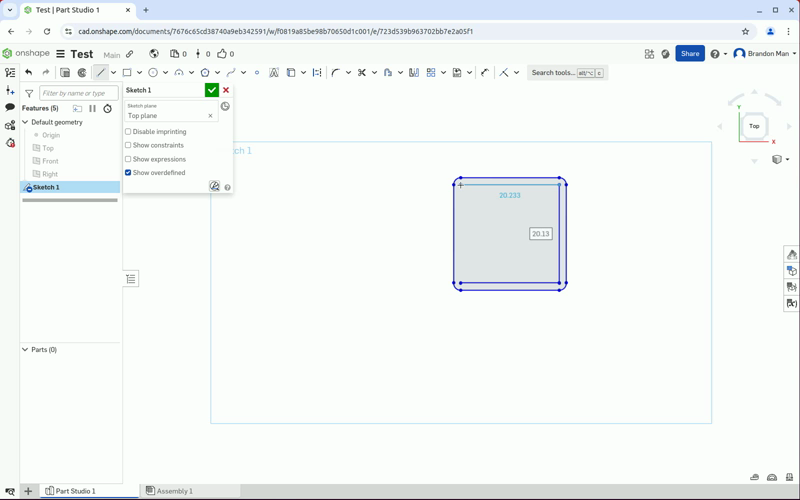
key_up(shift)
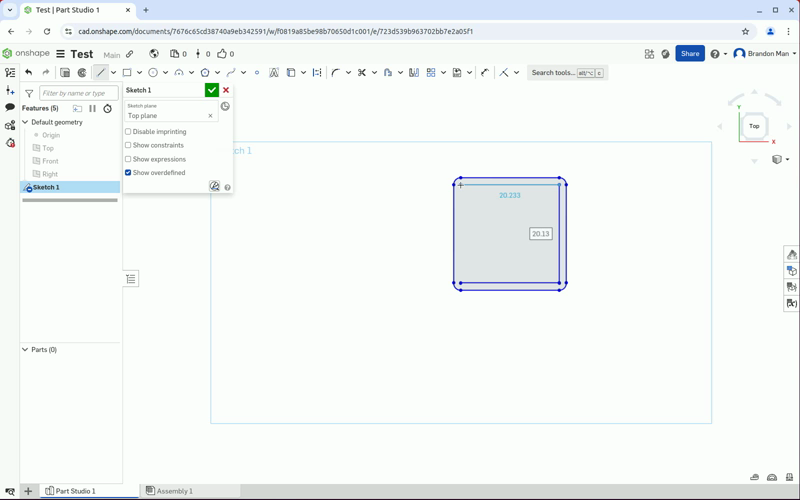
key_down(shift)
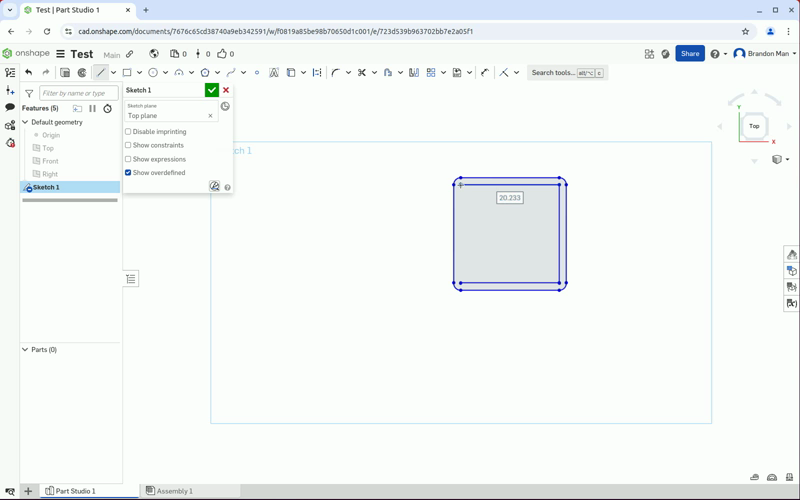
mouse_move(460, 282)
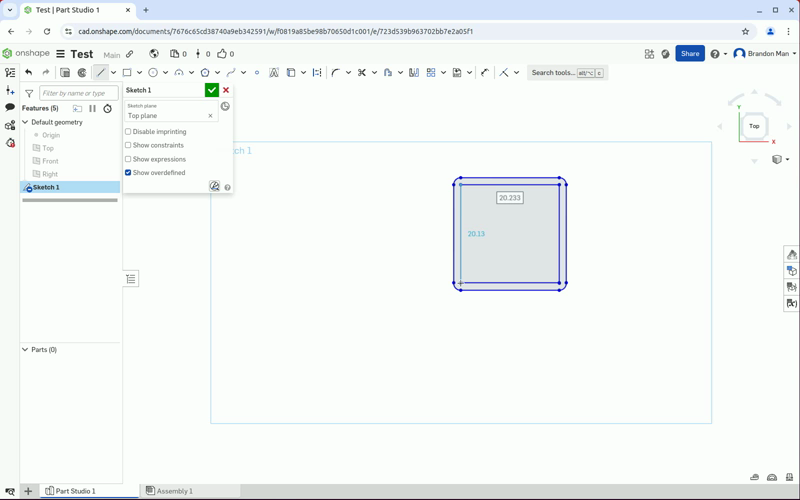
key_up(shift)
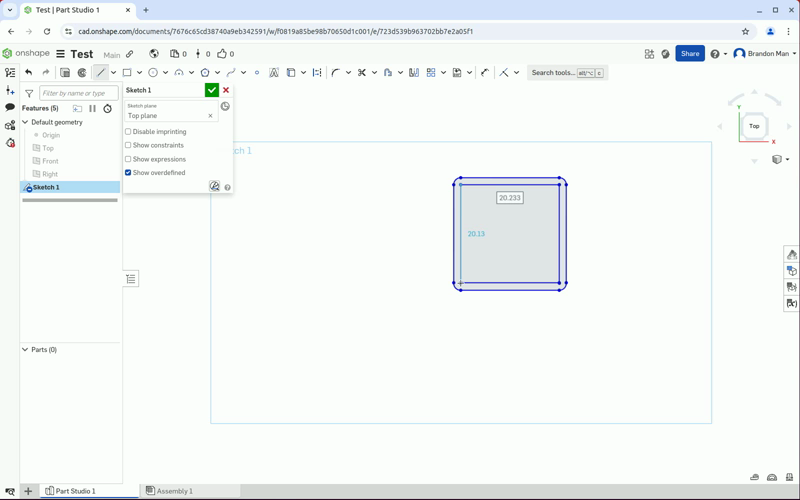
click(460, 282)
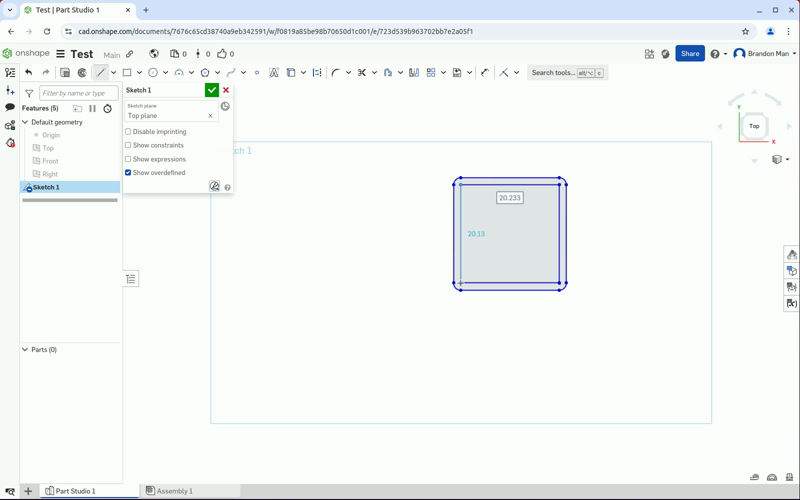
key(esc)
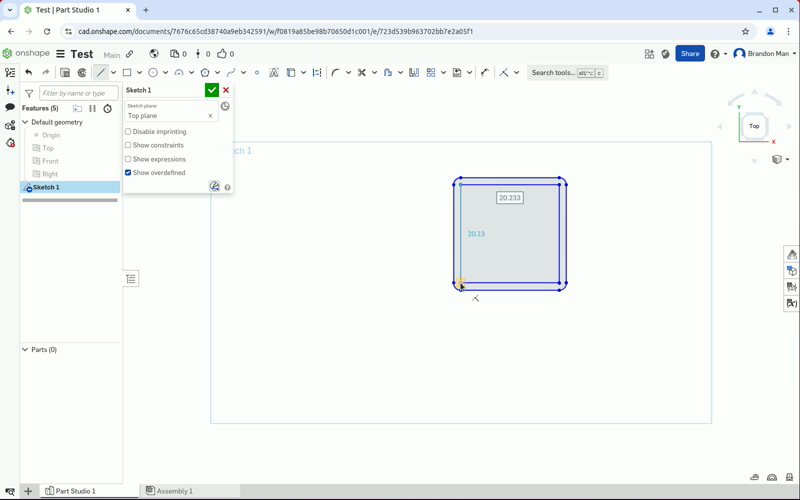
mouse_move(475, 286)
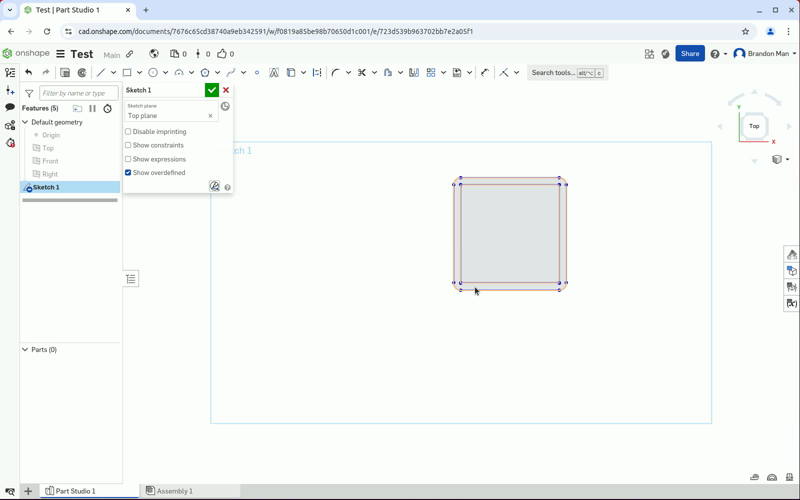
click(475, 286)
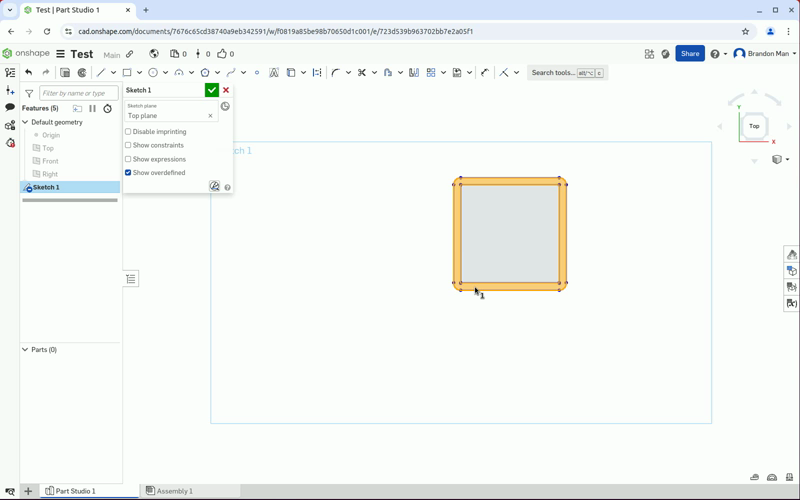
mouse_move(73, 352)
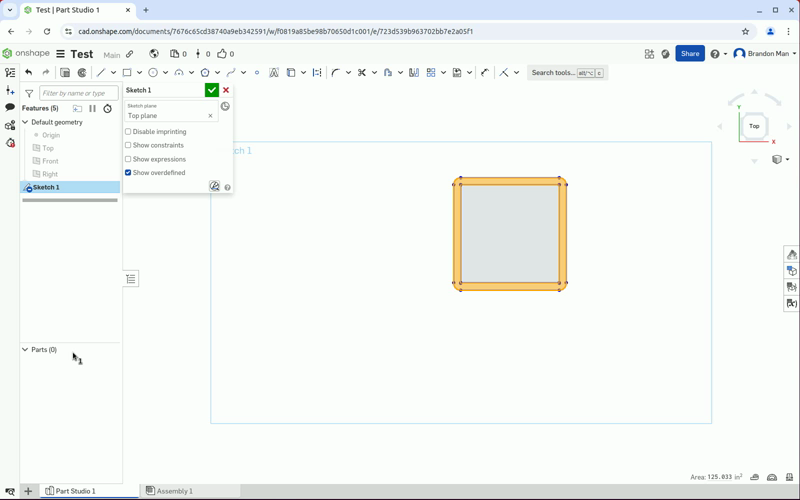
key(shift+y)
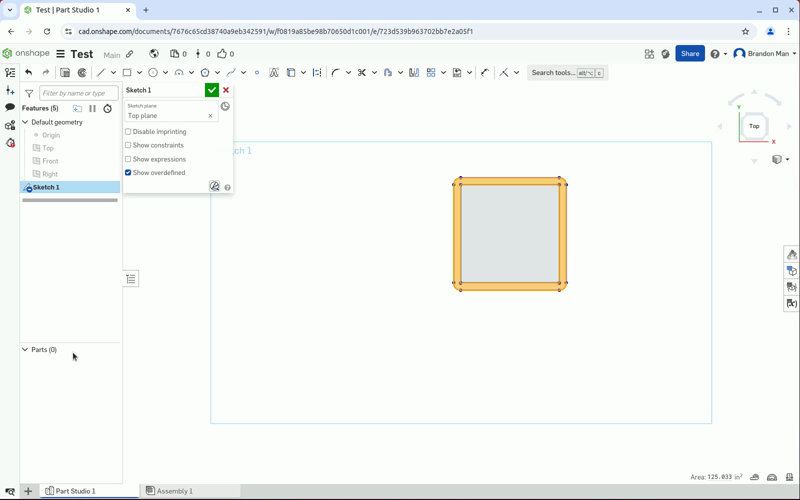
key(shift+e)
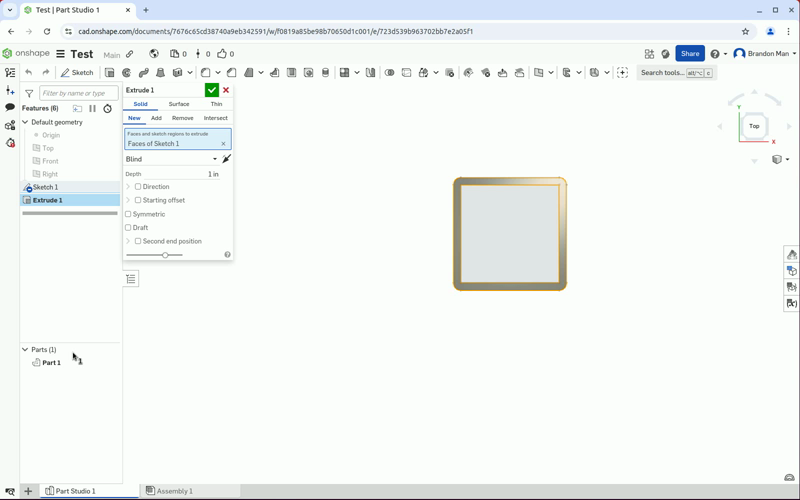
mouse_move(143, 106)
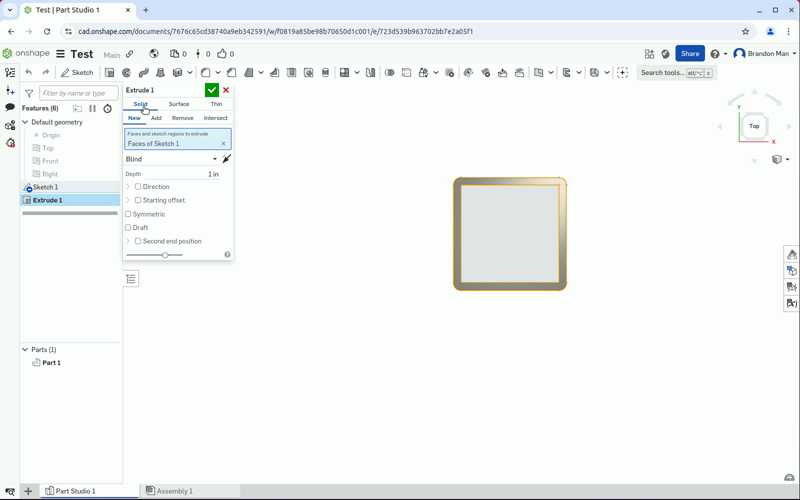
click(143, 106)
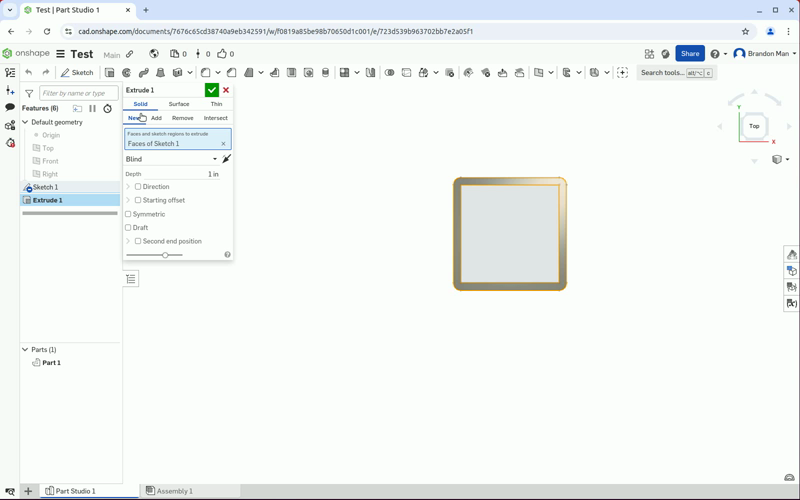
mouse_move(137, 120)
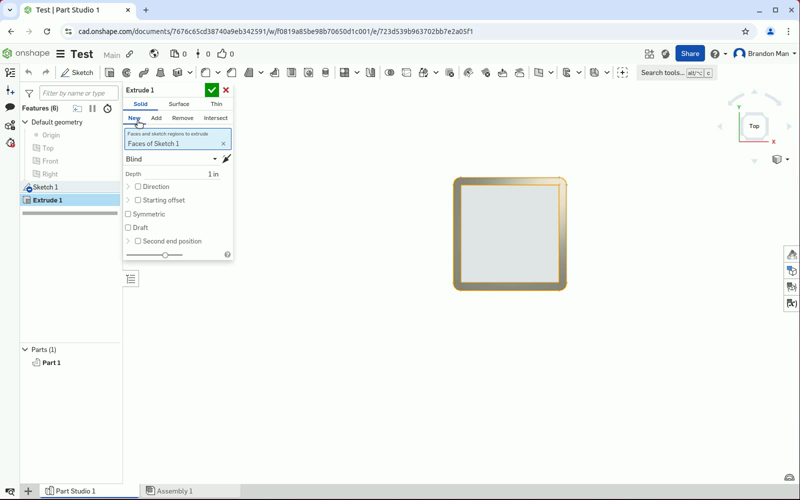
click(137, 120)
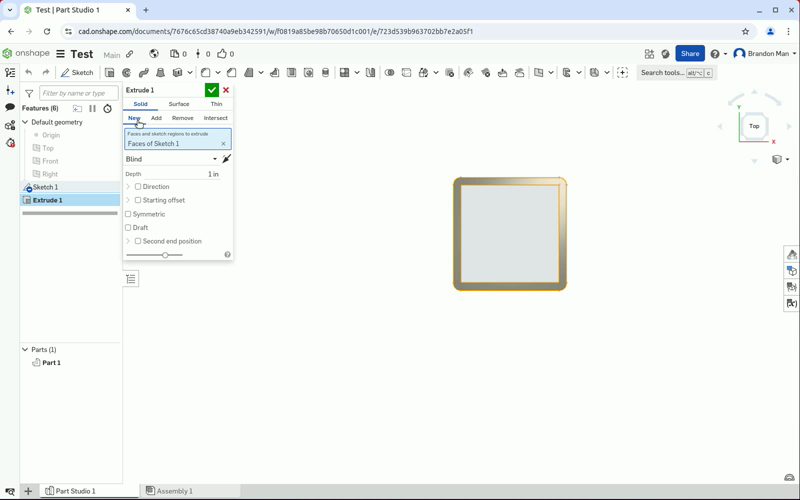
key(tab, 4)
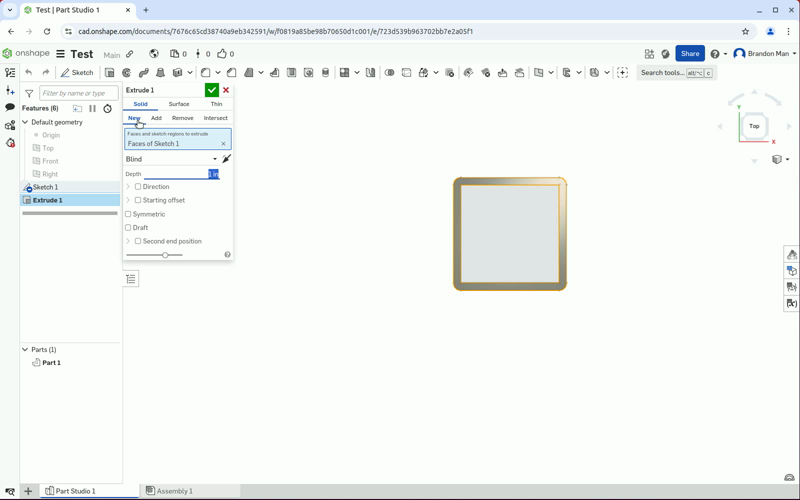
text(6.74)
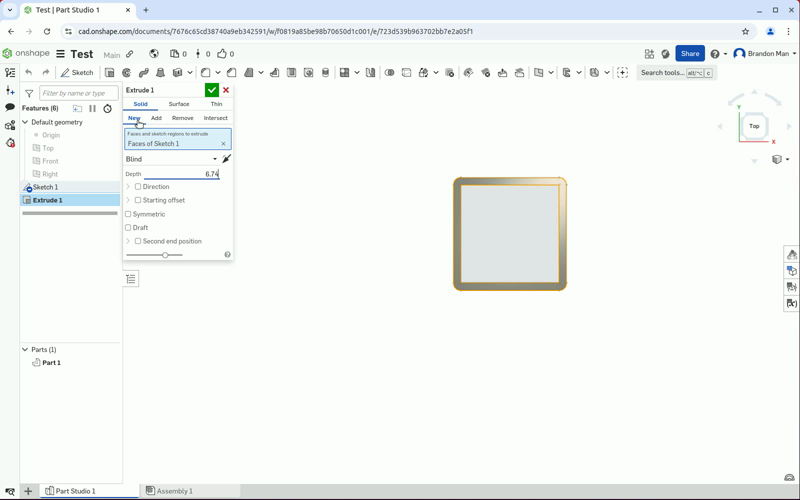
key(enter)
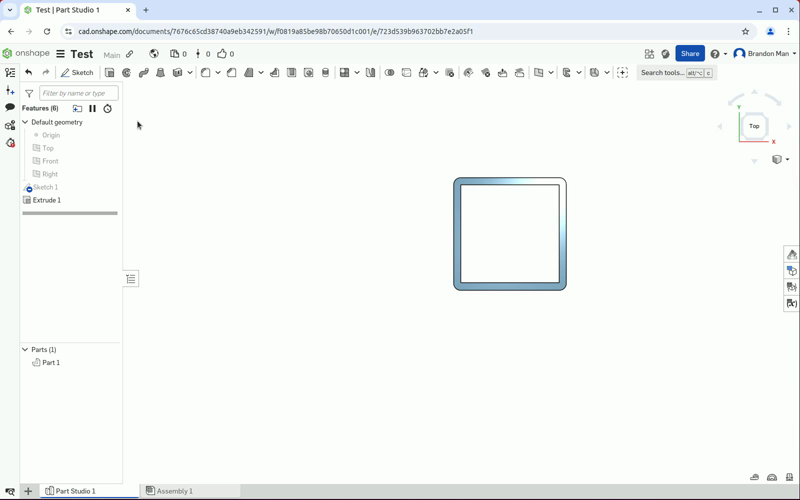
key(shift+h)
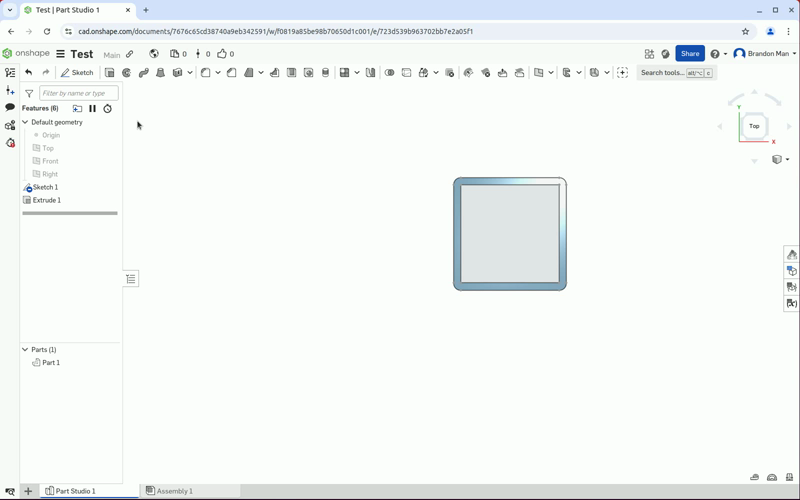
key(shift+h)
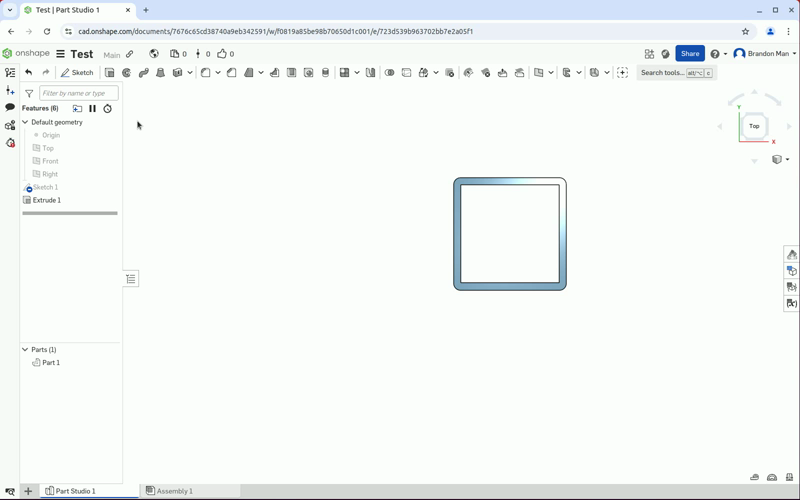
mouse_move(73, 189)
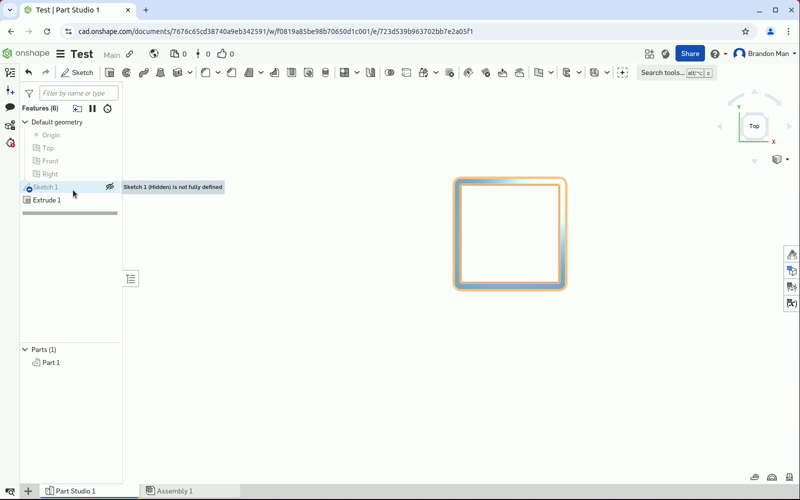
click(73, 189)
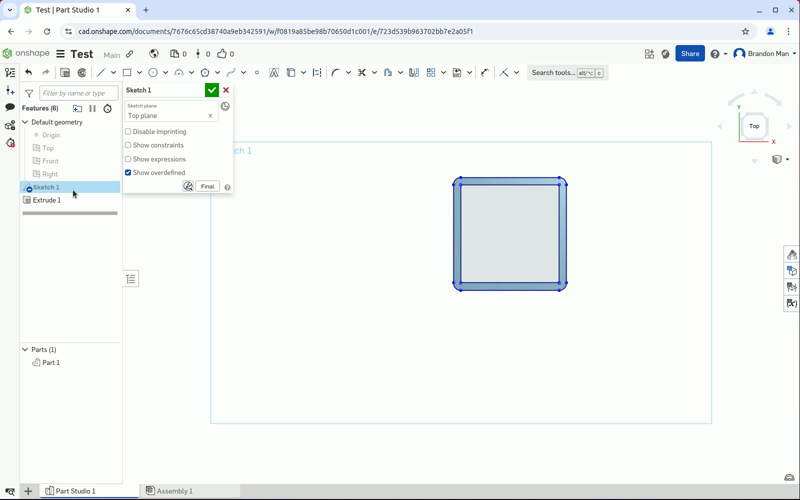
mouse_move(229, 92)
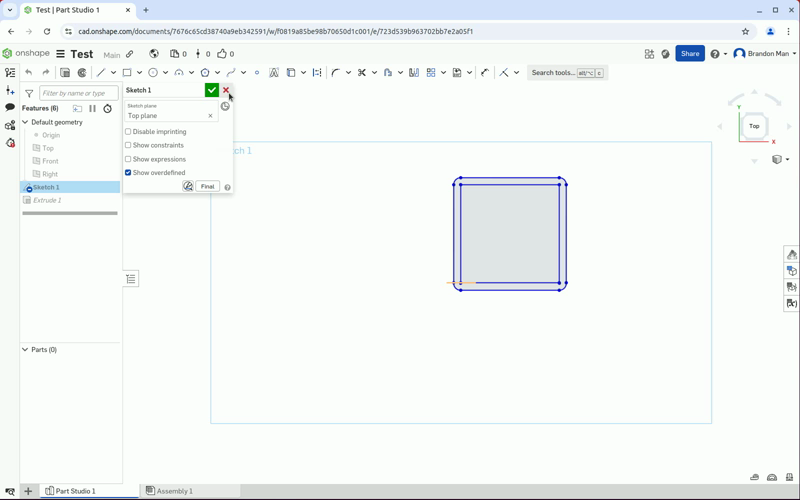
click(229, 92)
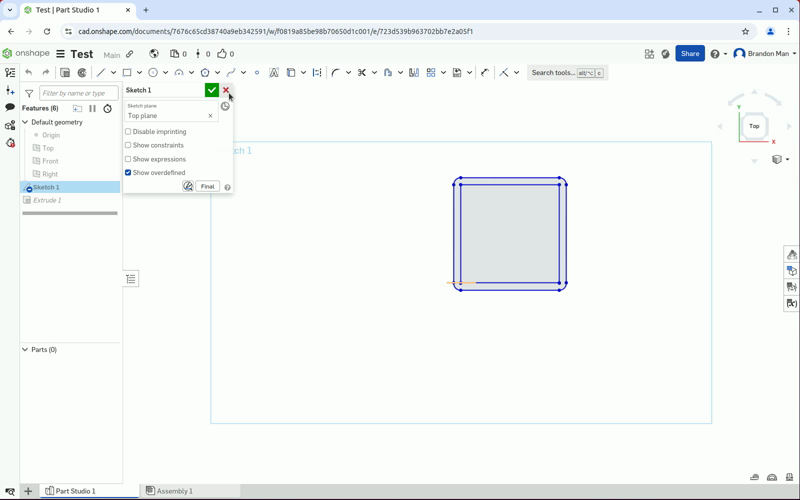
key(shift+s)
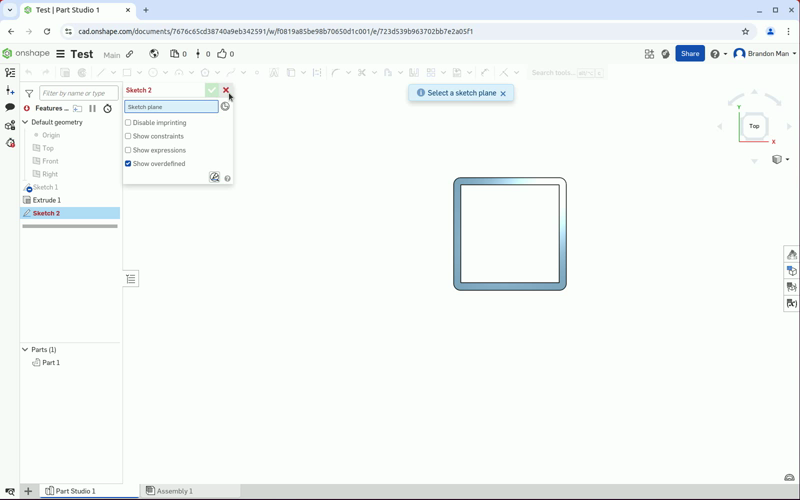
mouse_move(73, 150)
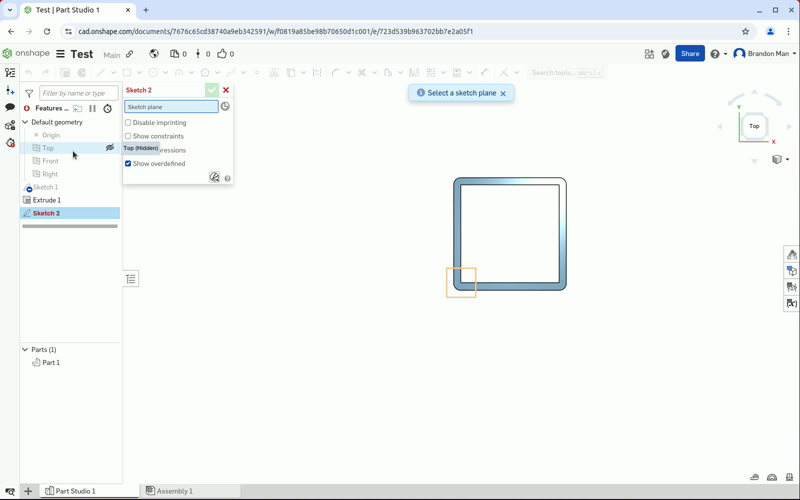
click(73, 150)
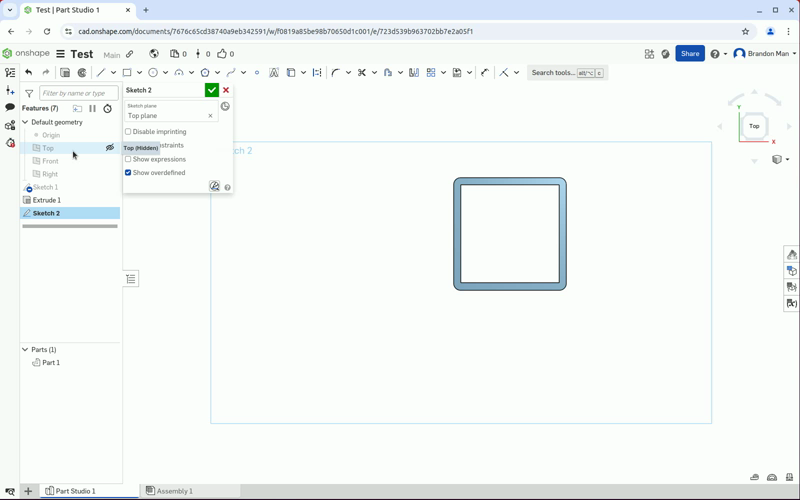
mouse_move(73, 352)
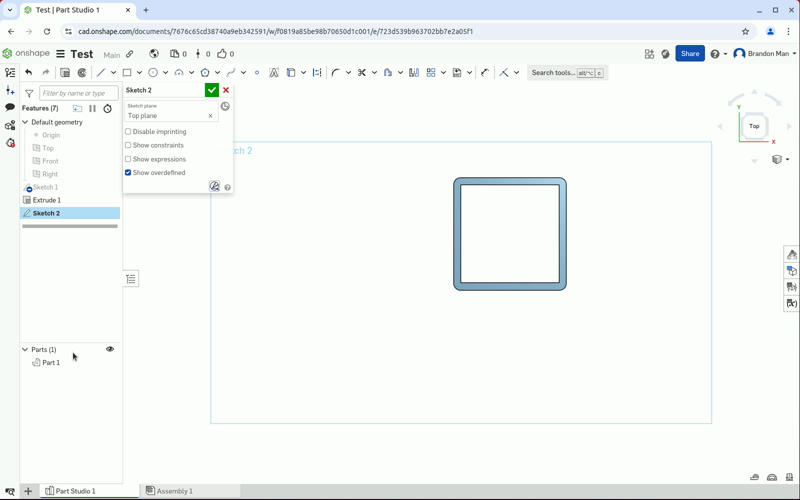
key(y)
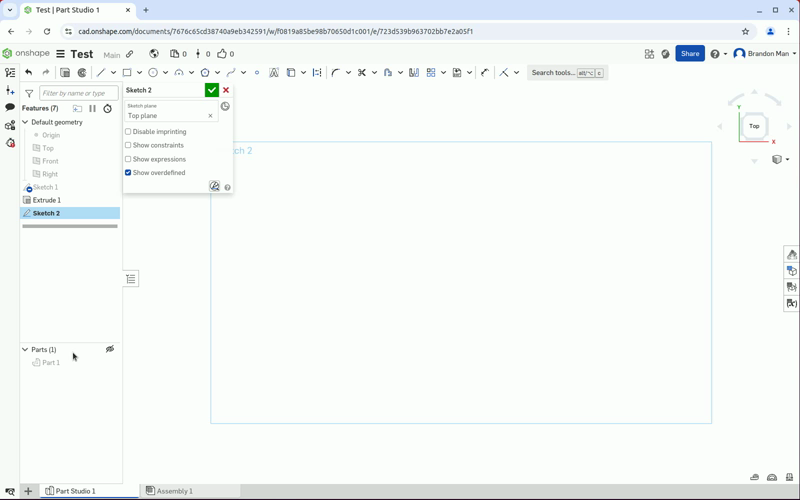
key(l)
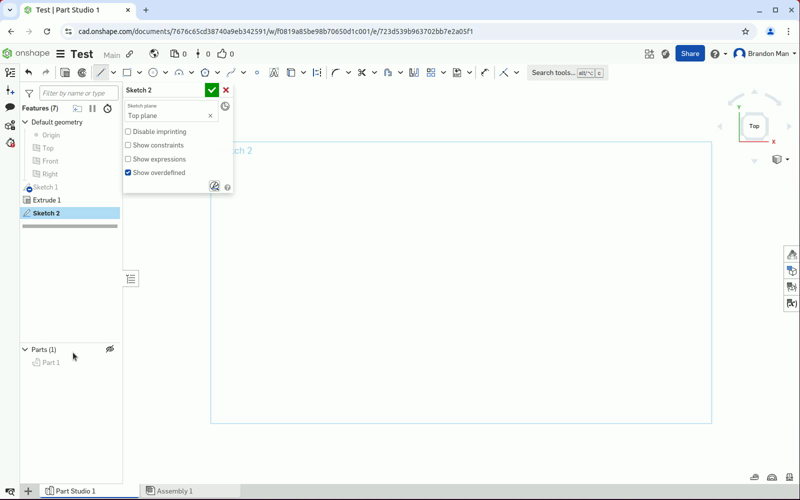
key_down(shift)
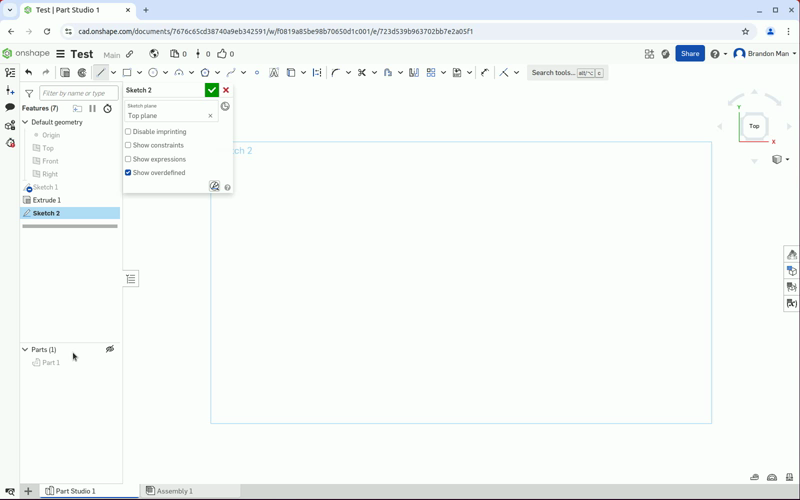
mouse_move(460, 282)
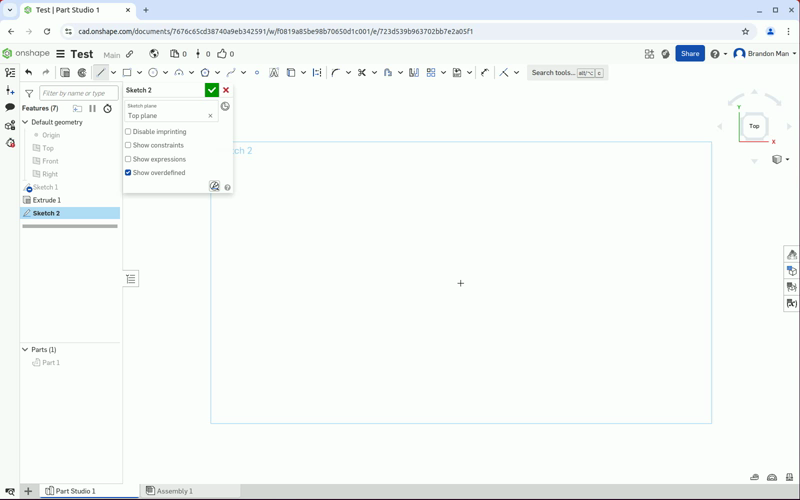
click(460, 282)
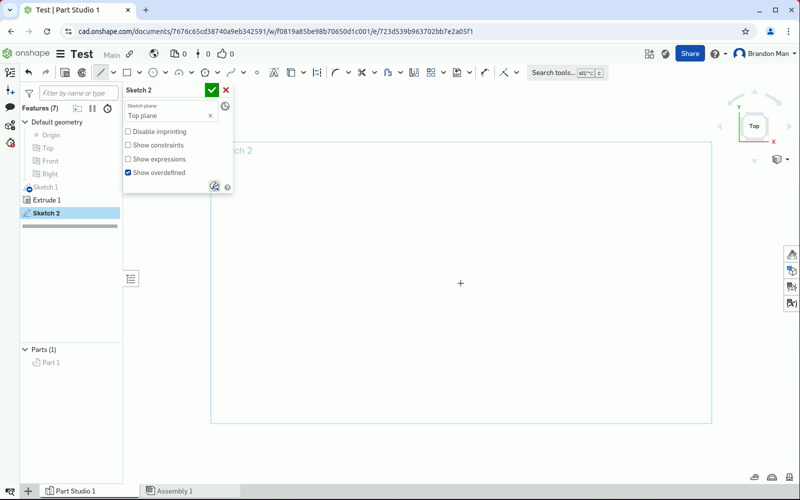
key_up(shift)
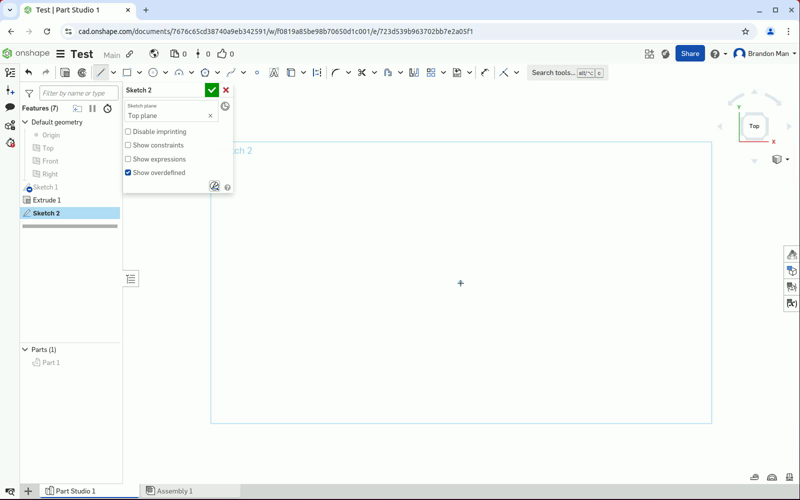
key_down(shift)
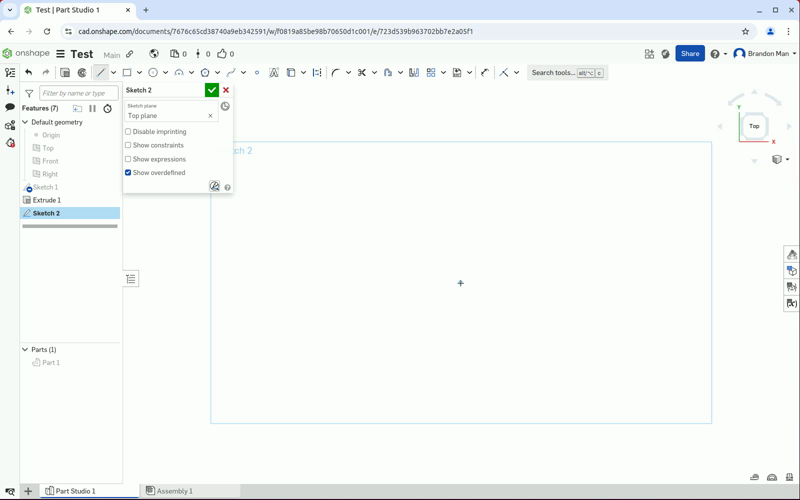
mouse_move(559, 282)
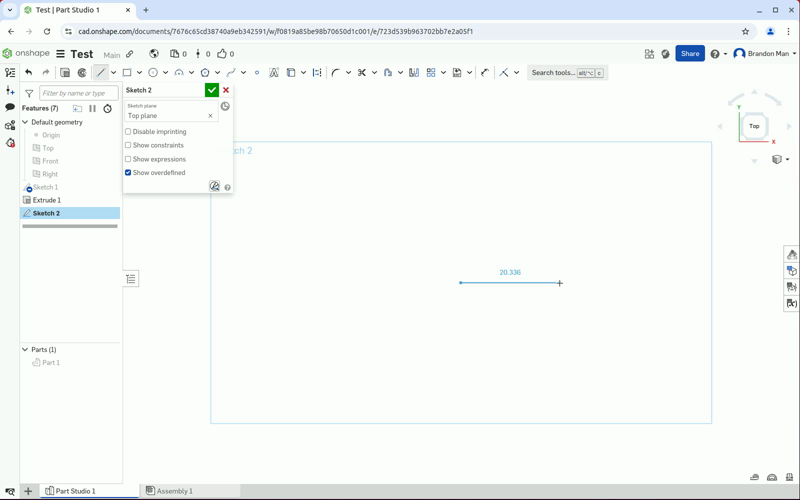
click(559, 282)
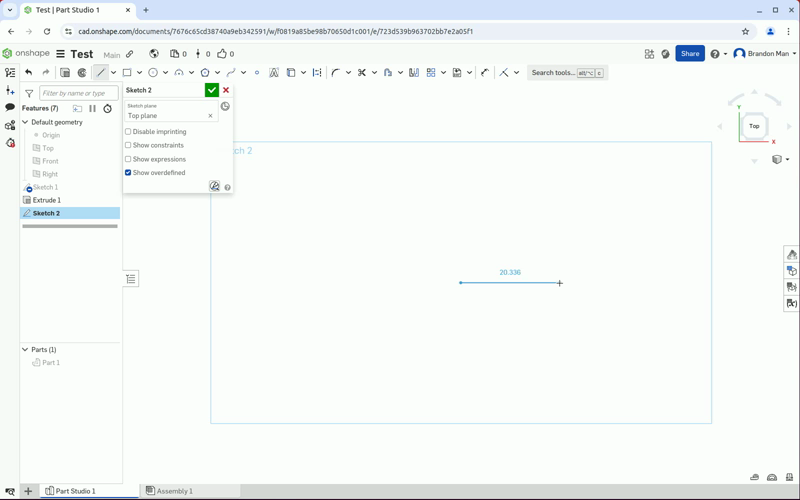
key_up(shift)
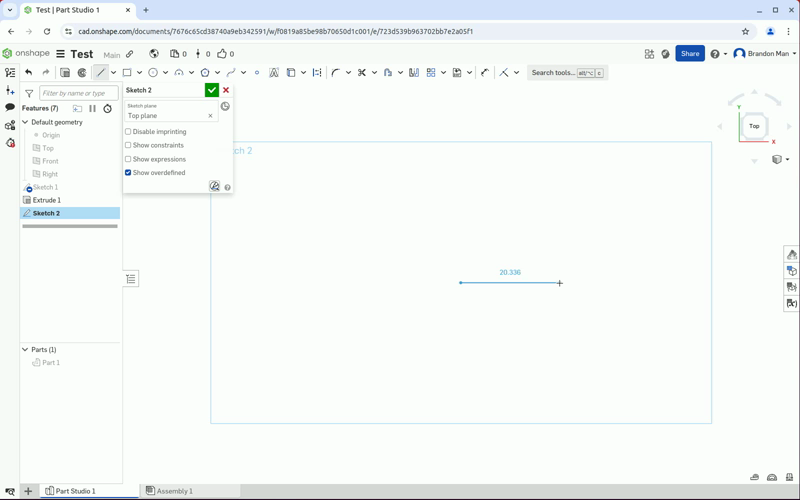
key_down(shift)
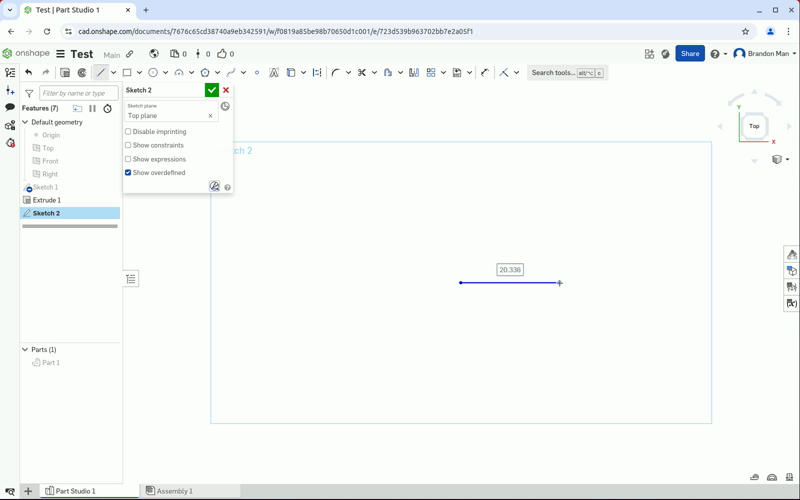
mouse_move(559, 184)
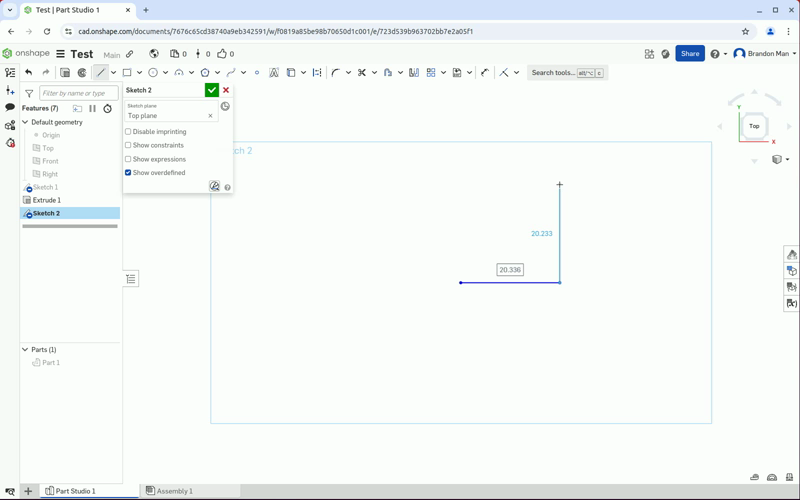
click(559, 184)
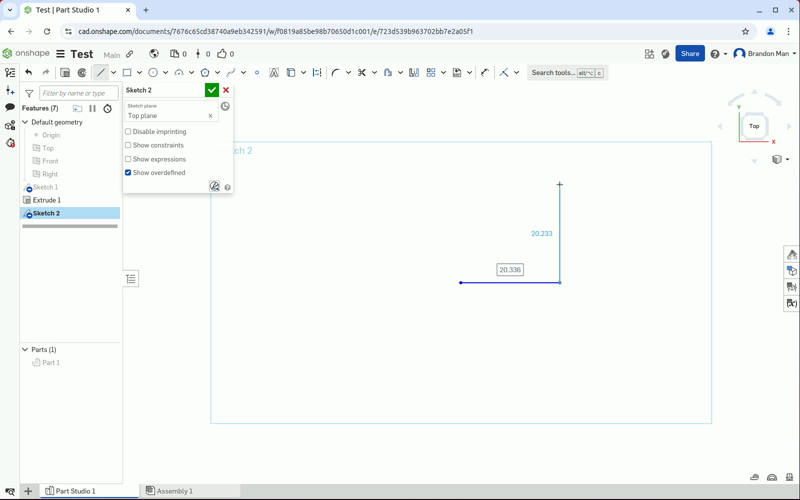
key_up(shift)
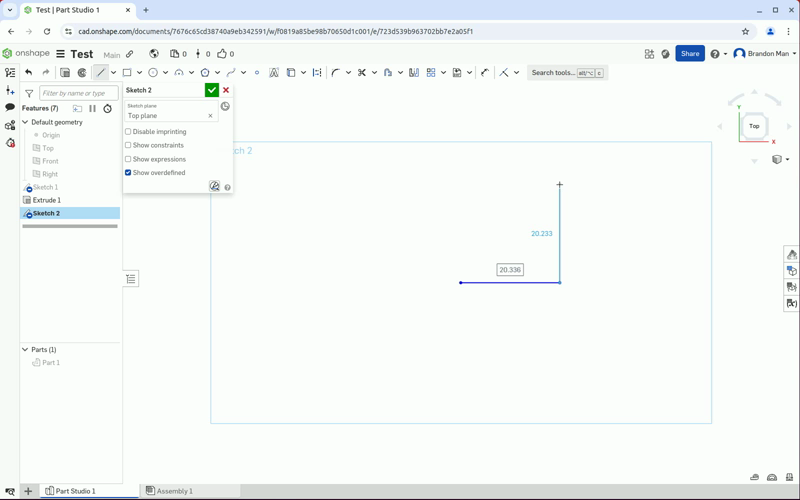
key_down(shift)
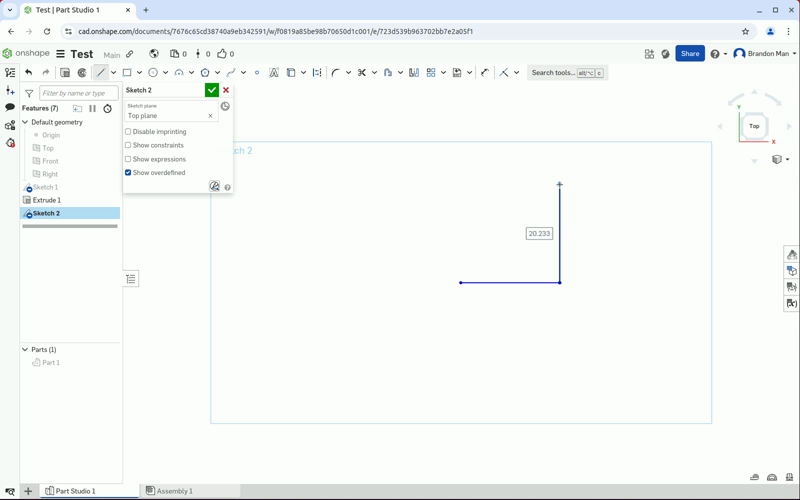
mouse_move(460, 184)
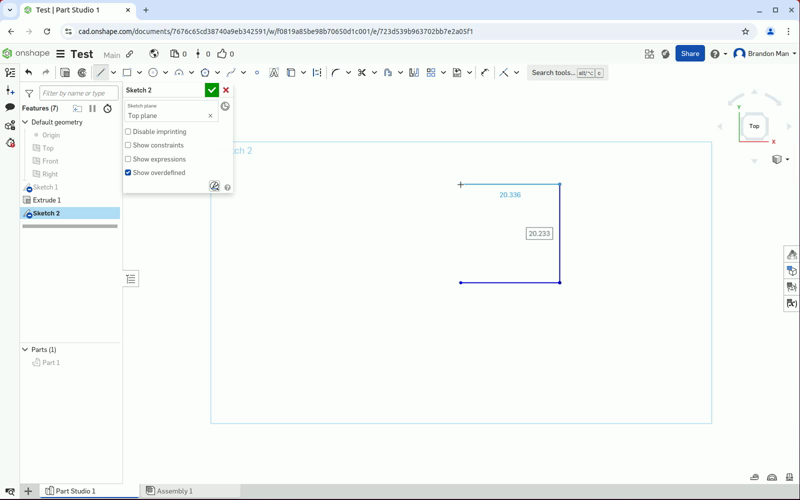
click(460, 184)
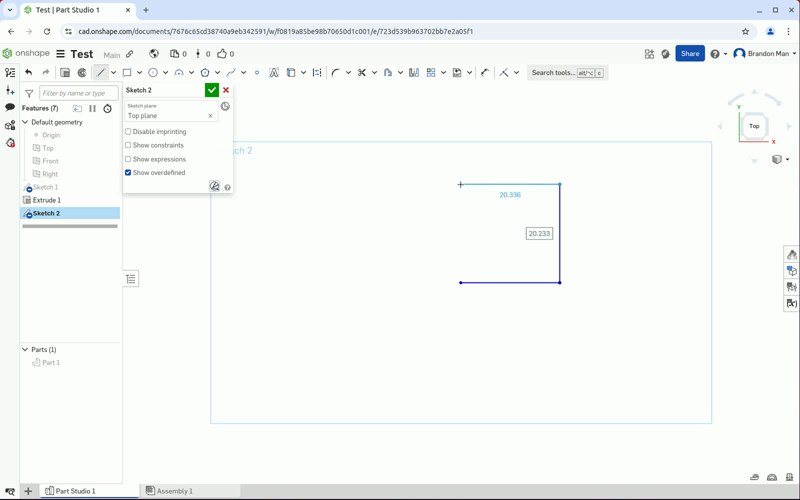
key_up(shift)
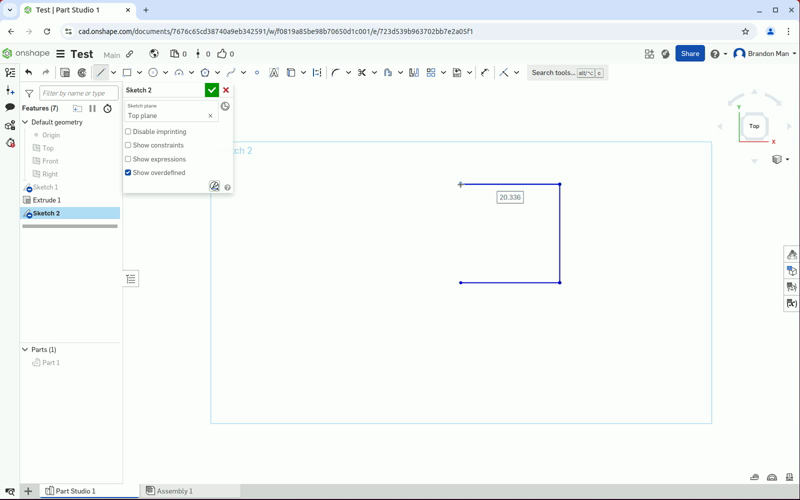
key_down(shift)
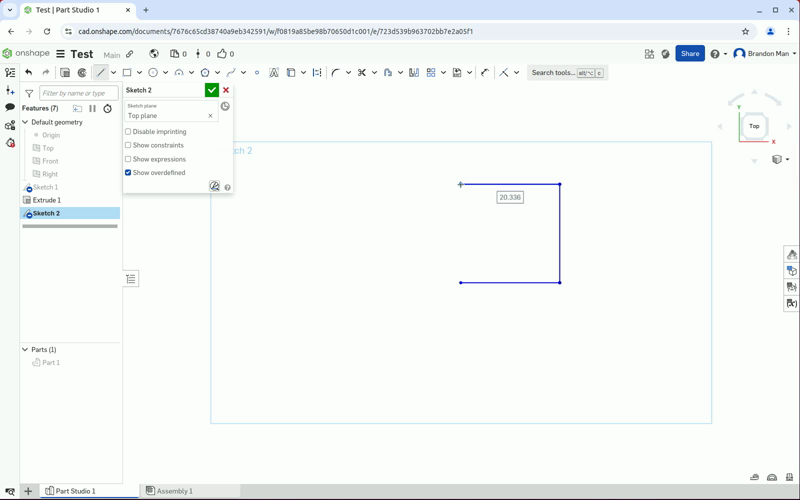
mouse_move(460, 282)
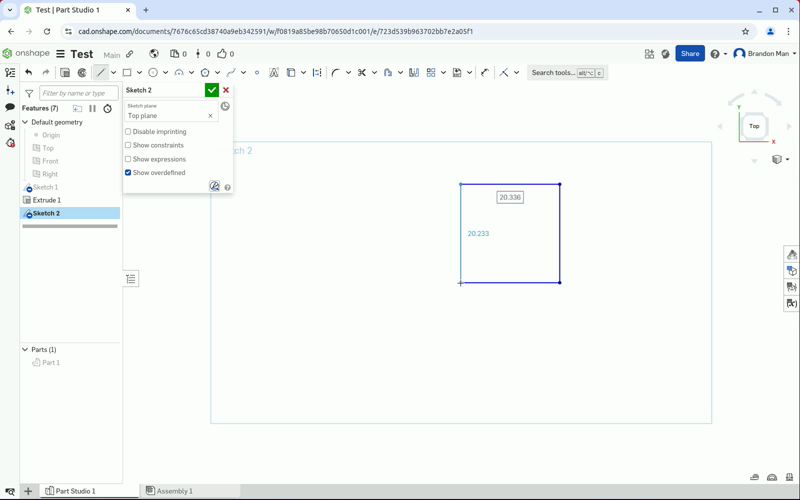
key_up(shift)
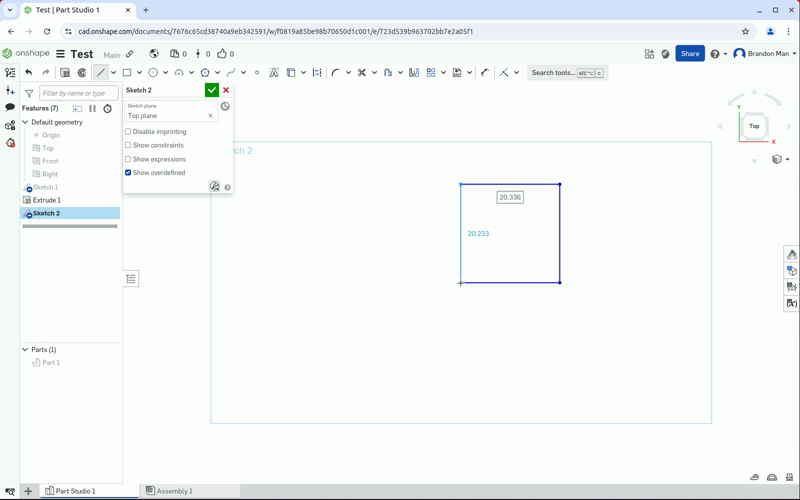
click(460, 282)
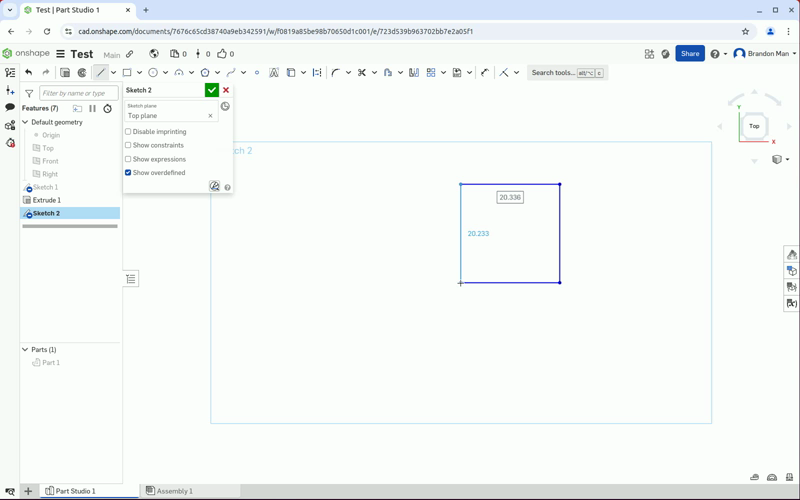
key(esc)
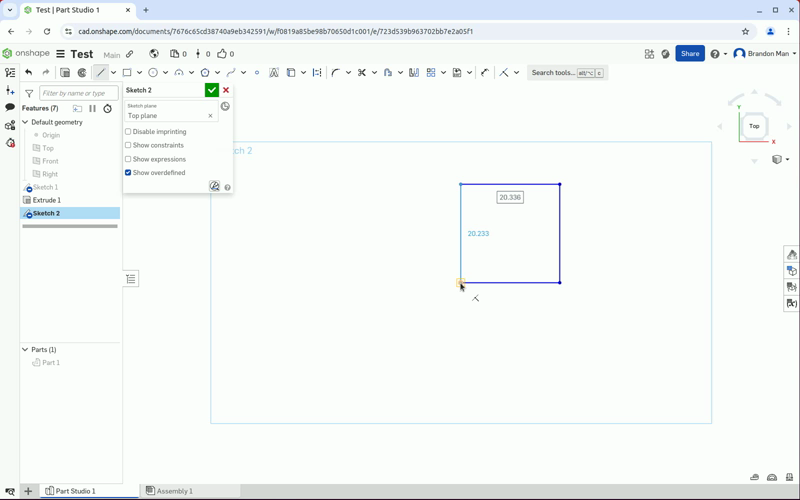
key(l)
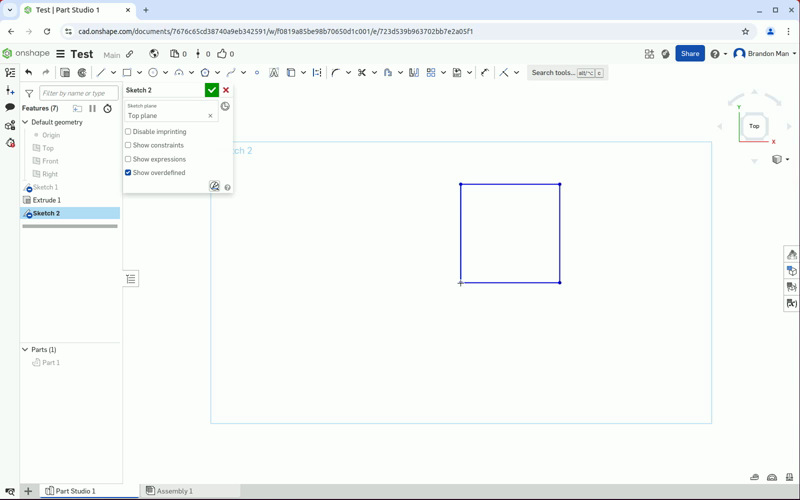
key_down(shift)
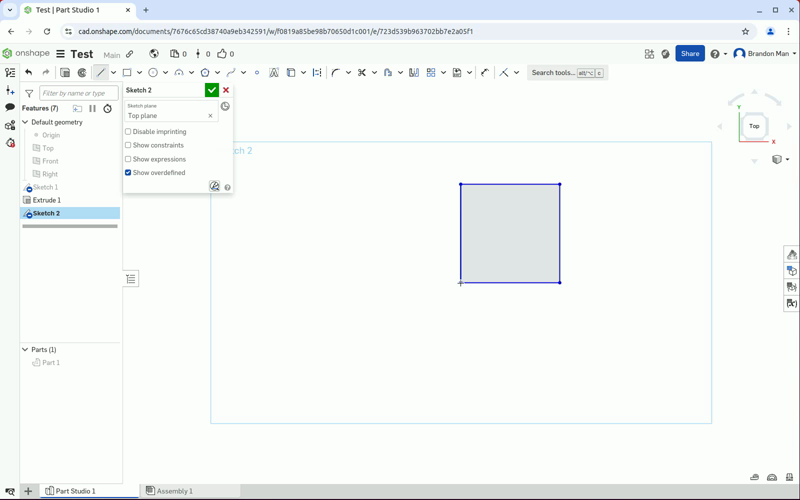
mouse_move(470, 273)
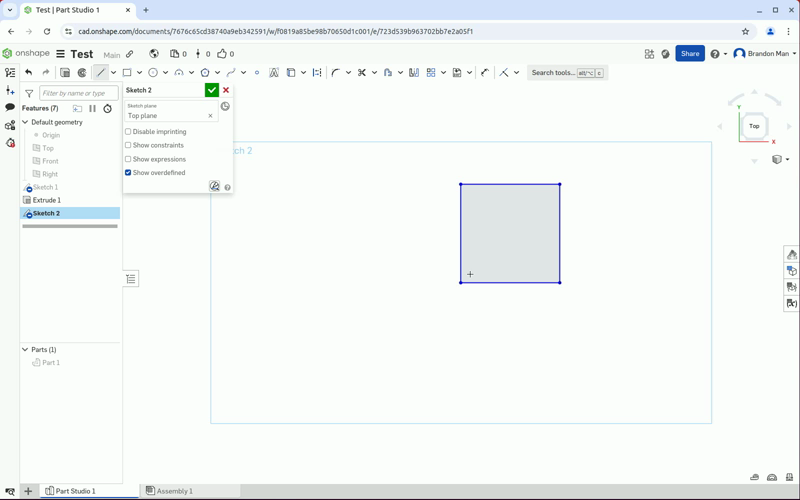
click(470, 273)
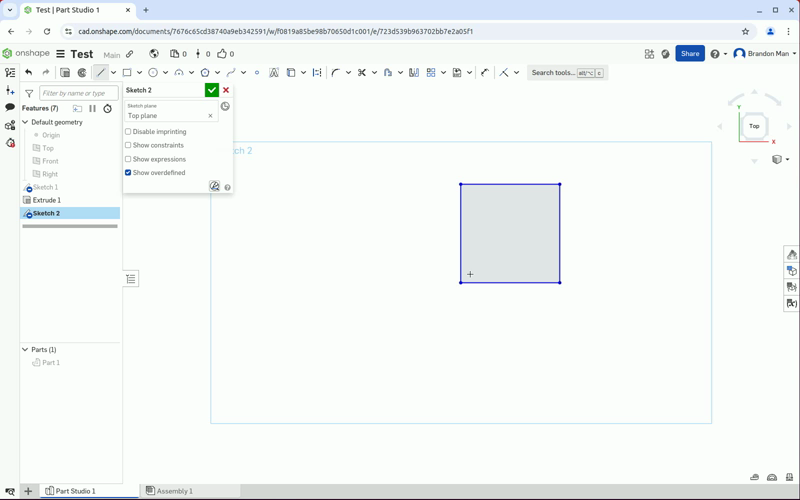
key_up(shift)
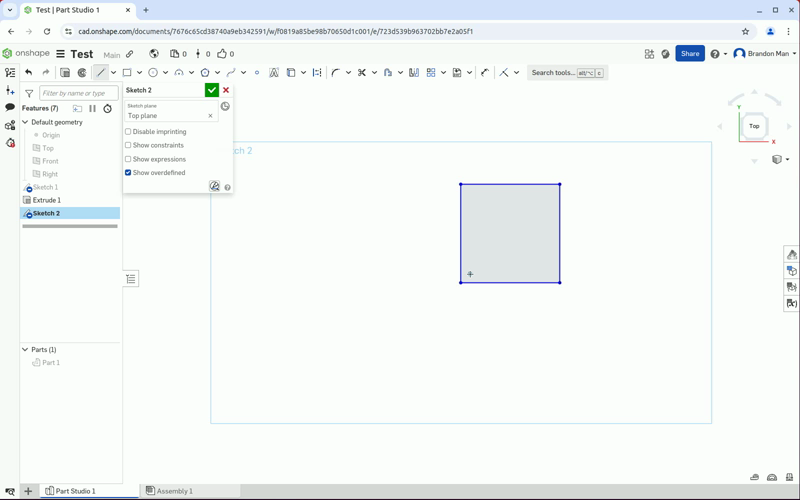
key_down(shift)
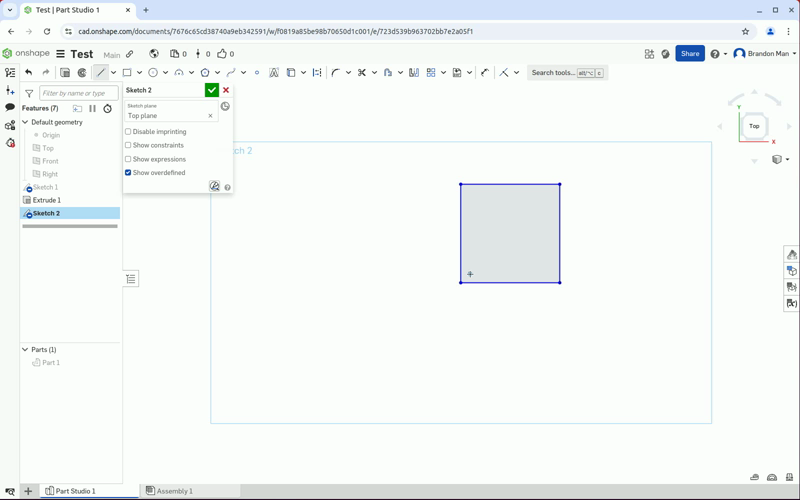
mouse_move(549, 273)
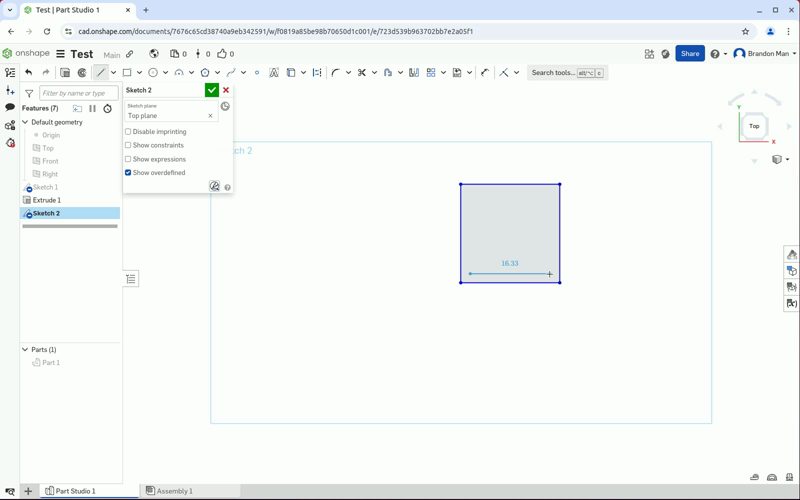
click(549, 273)
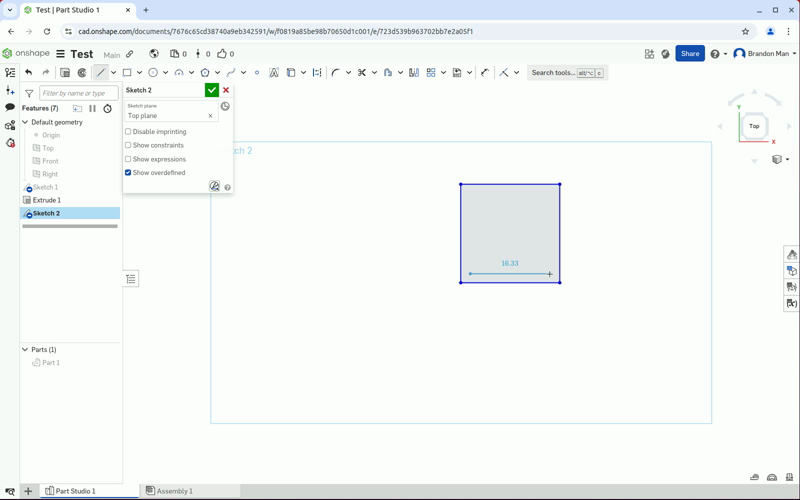
key_up(shift)
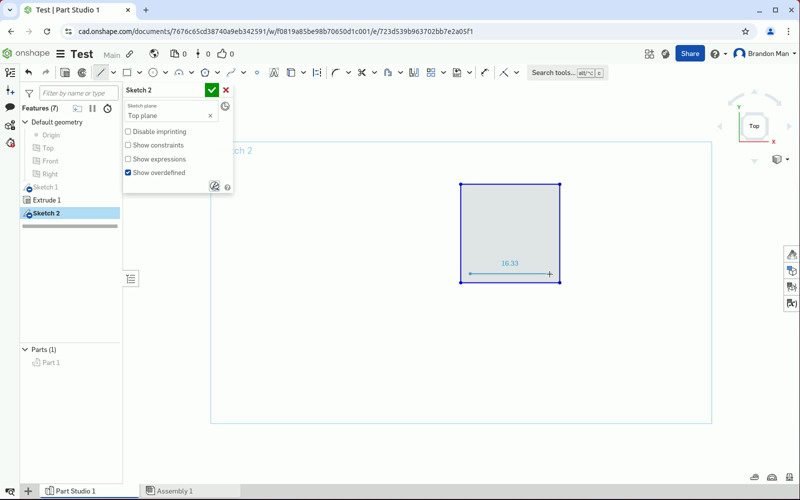
key_down(shift)
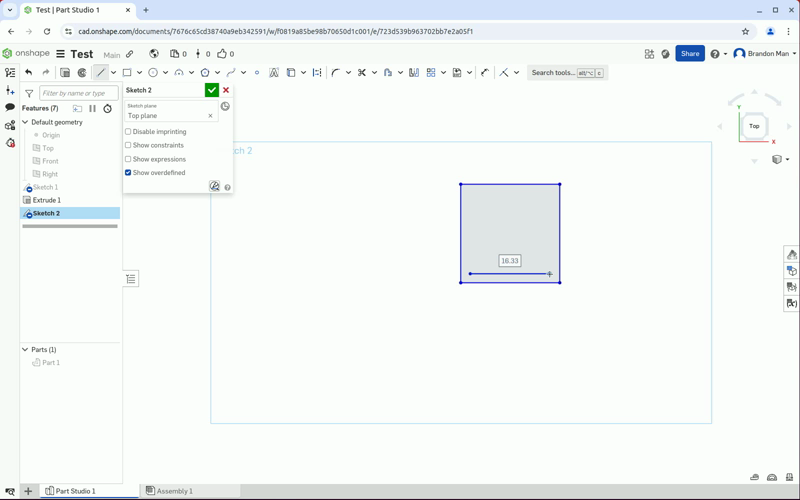
mouse_move(549, 193)
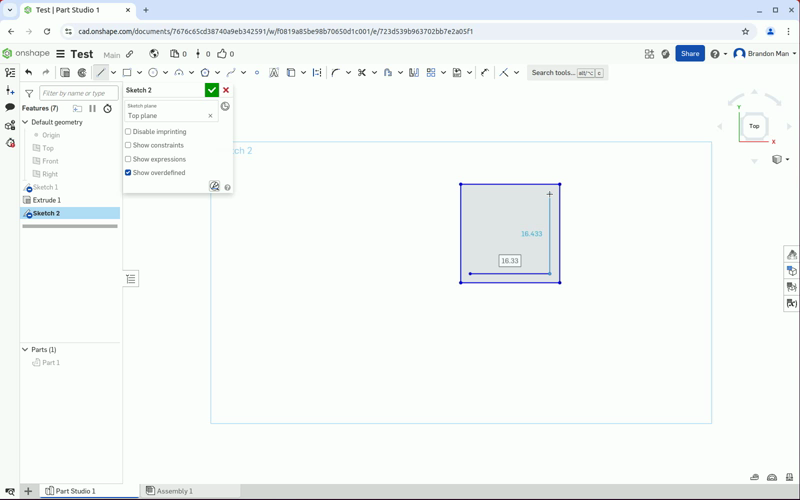
click(549, 193)
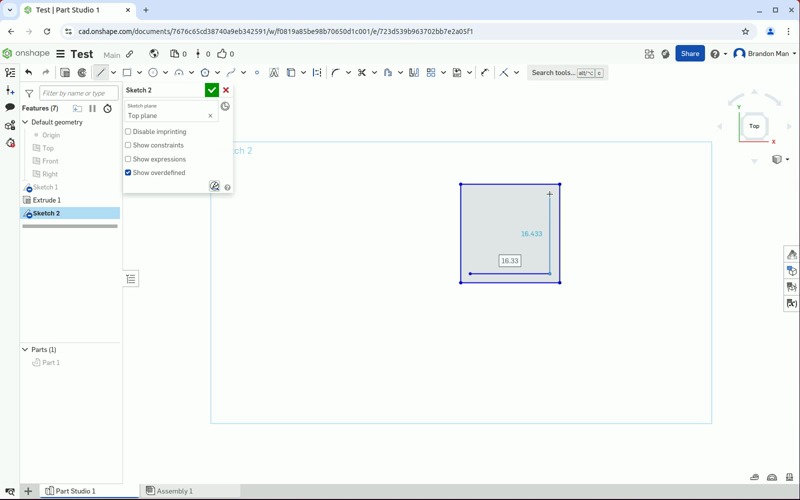
key_up(shift)
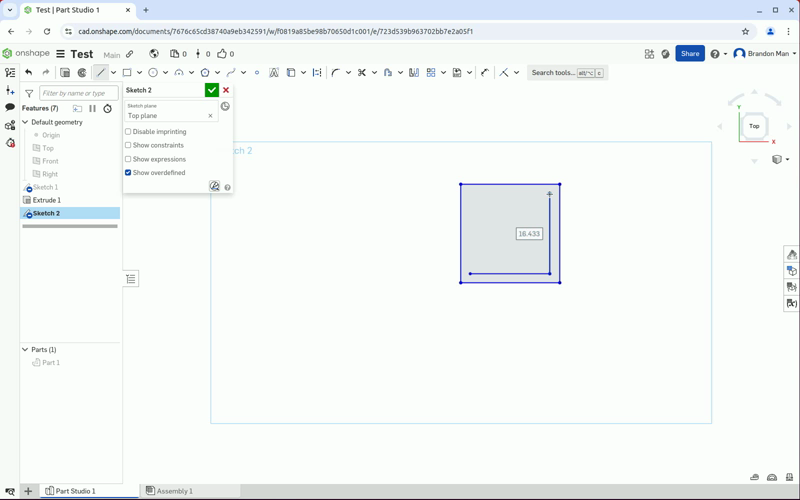
key_down(shift)
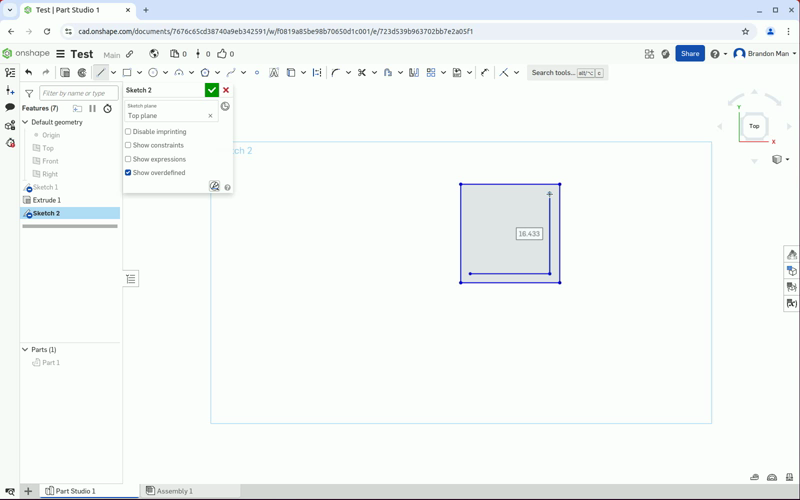
mouse_move(470, 193)
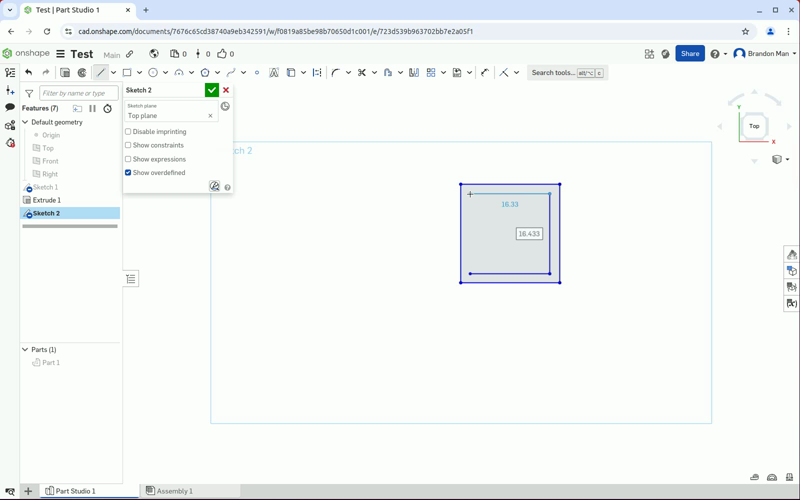
click(470, 193)
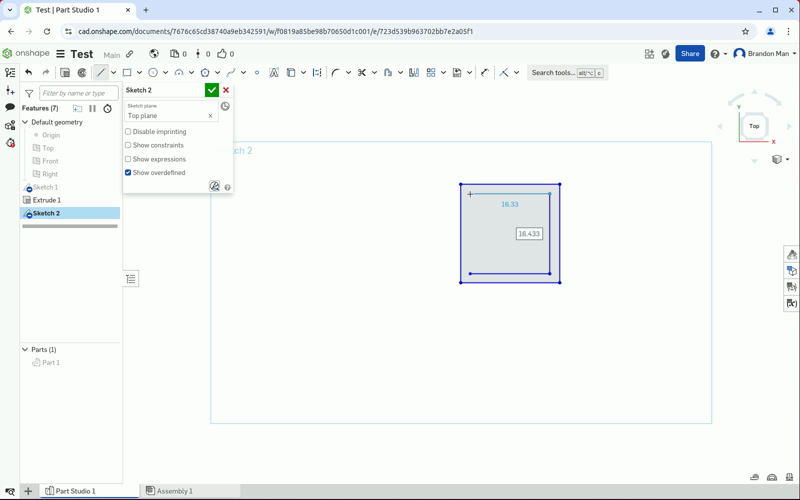
key_up(shift)
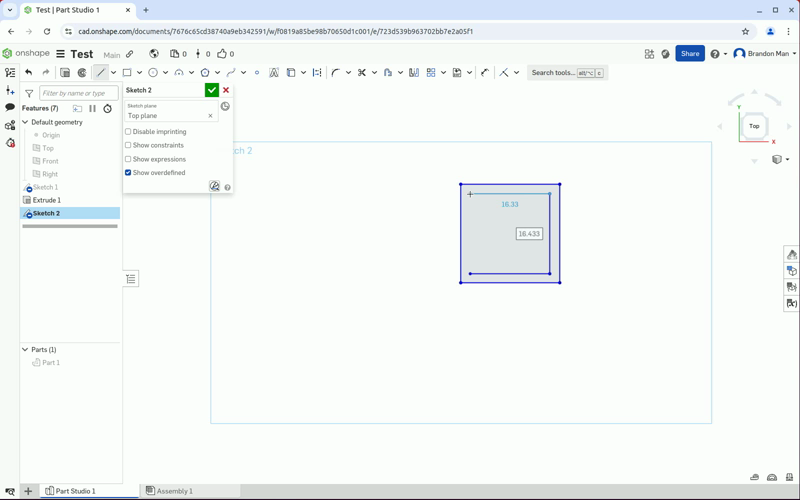
key_down(shift)
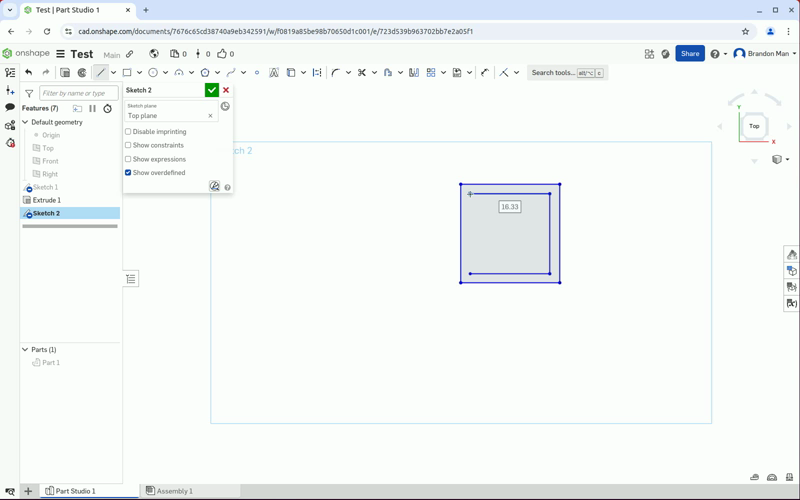
mouse_move(470, 273)
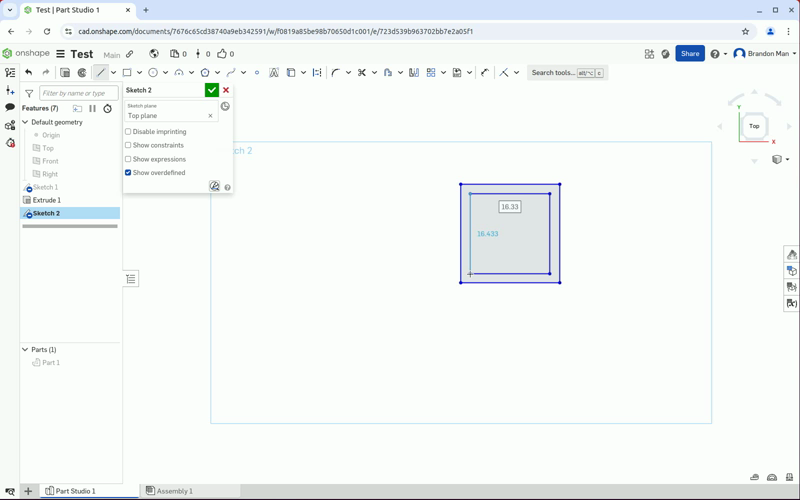
key_up(shift)
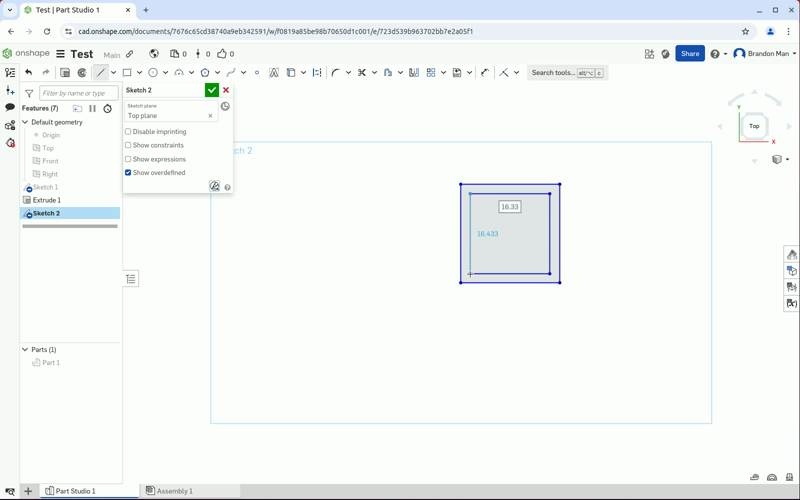
click(470, 273)
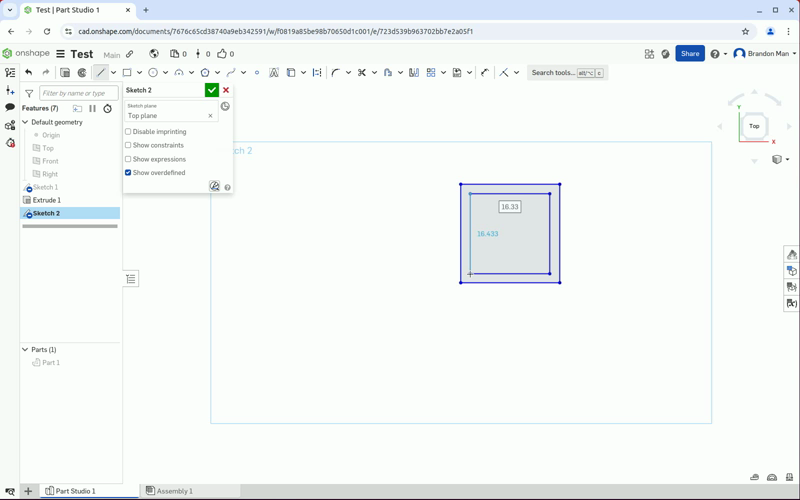
key(esc)
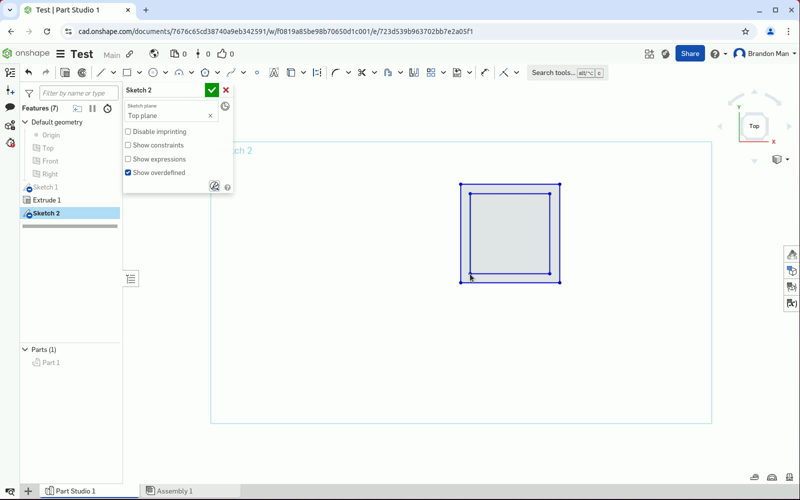
mouse_move(464, 220)
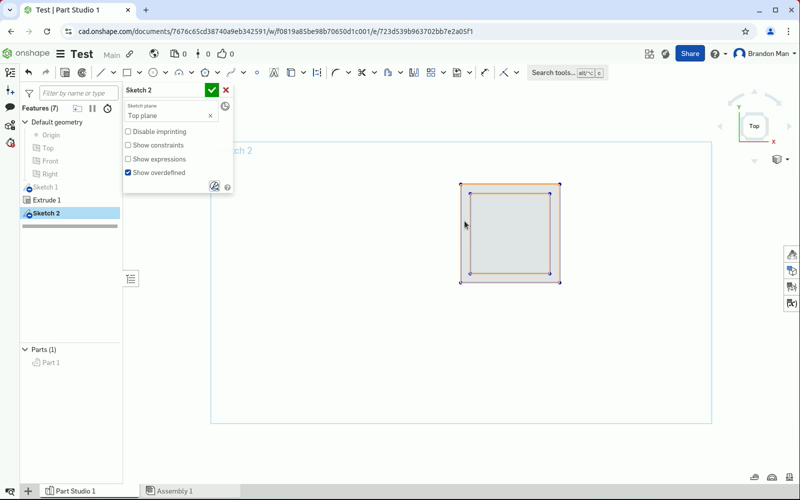
click(464, 220)
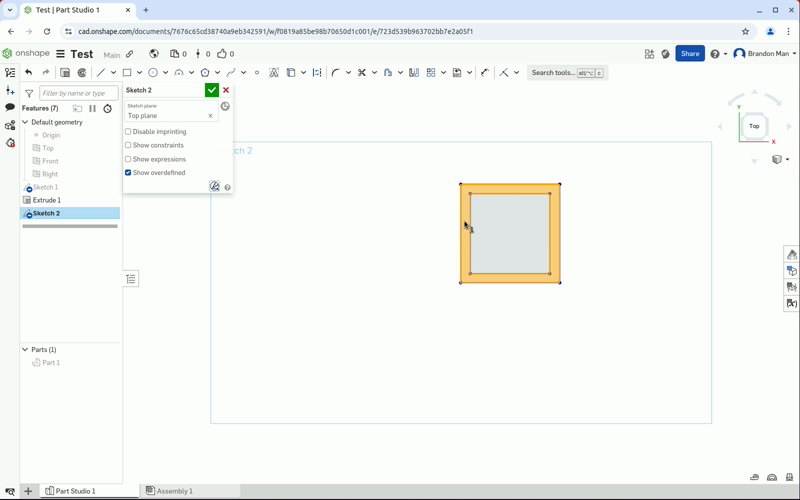
mouse_move(73, 352)
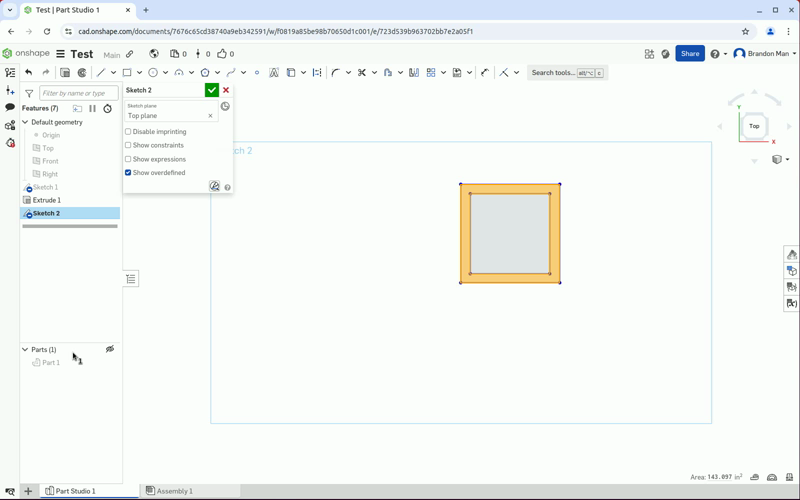
key(shift+y)
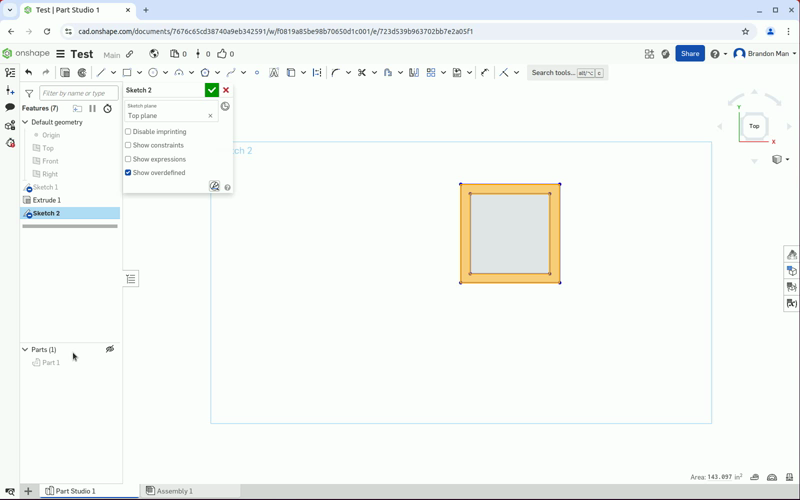
key(shift+e)
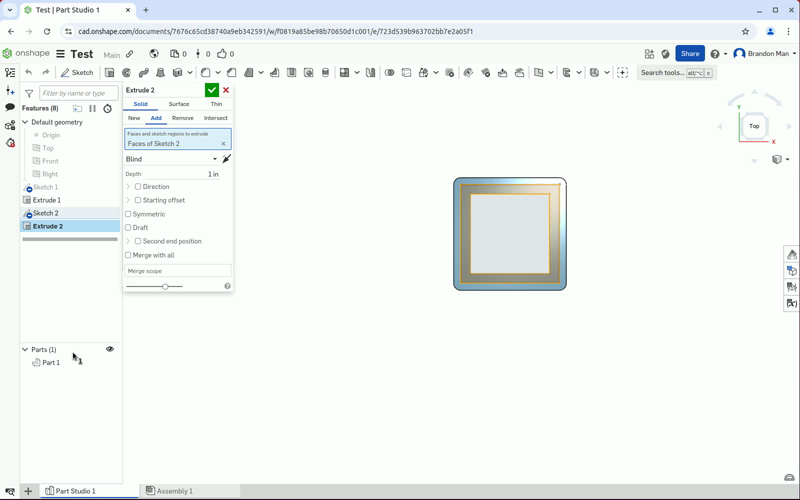
mouse_move(143, 106)
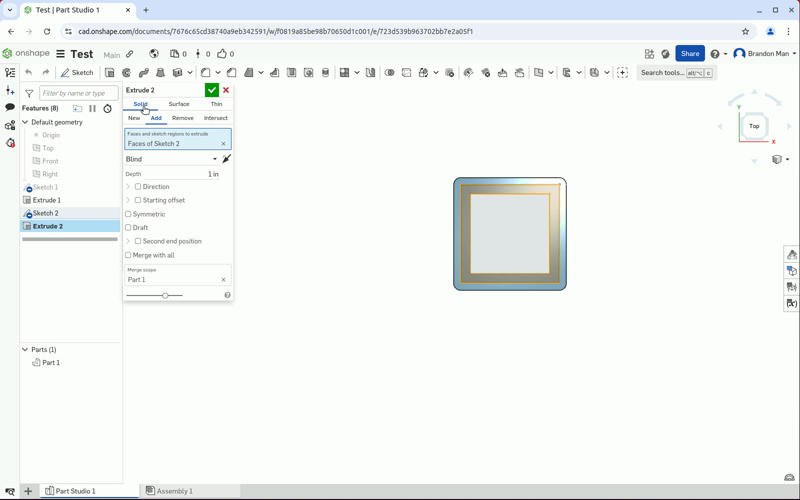
click(143, 106)
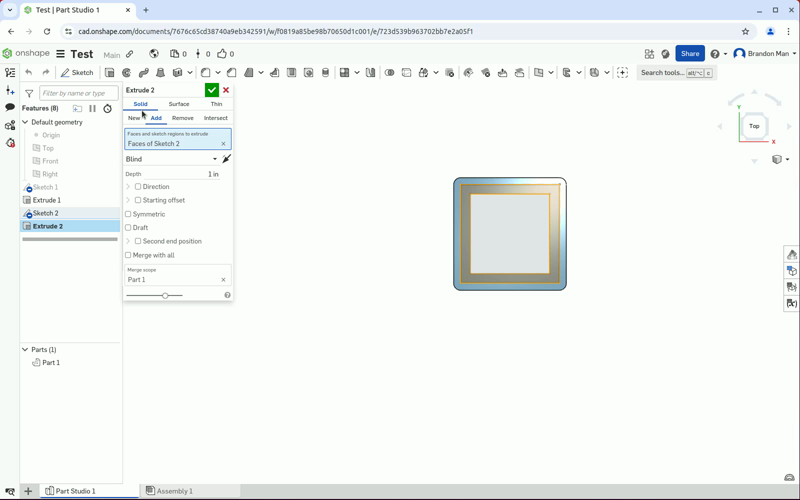
mouse_move(137, 120)
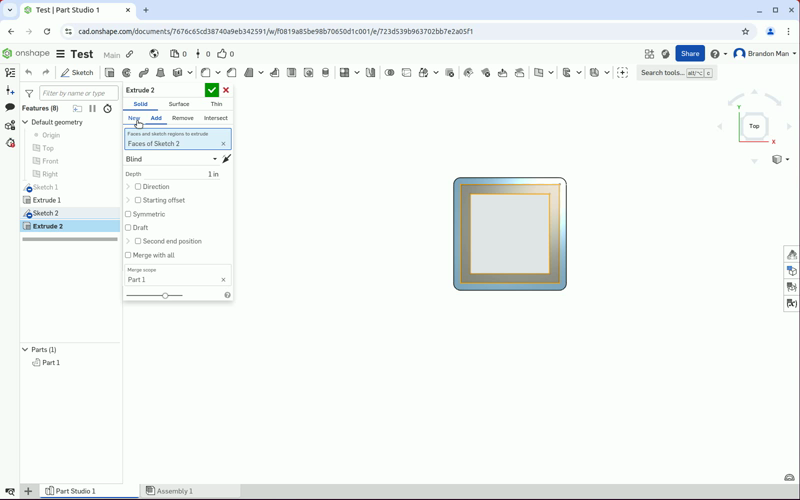
click(137, 120)
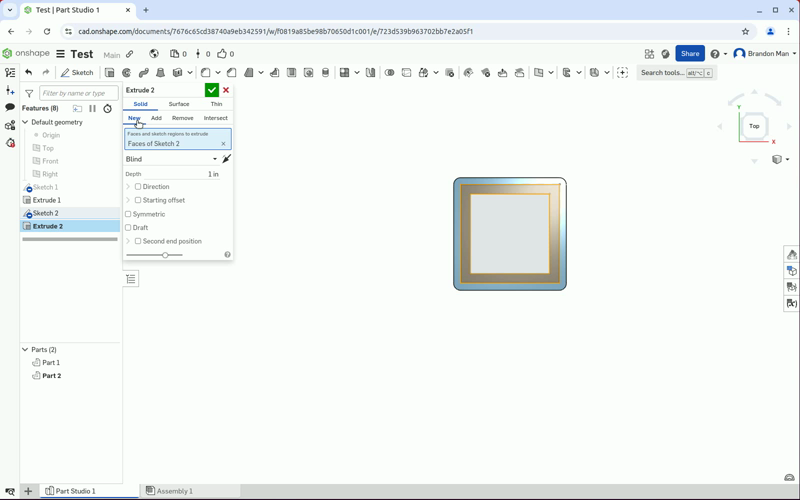
key(tab, 4)
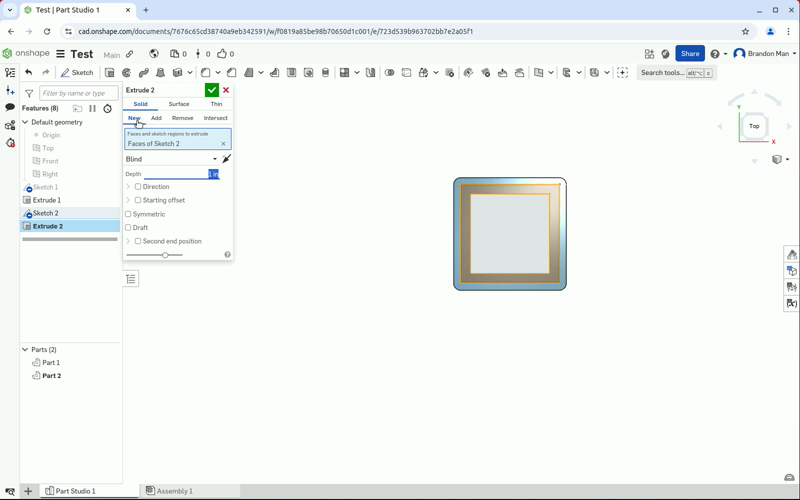
text(2.889)
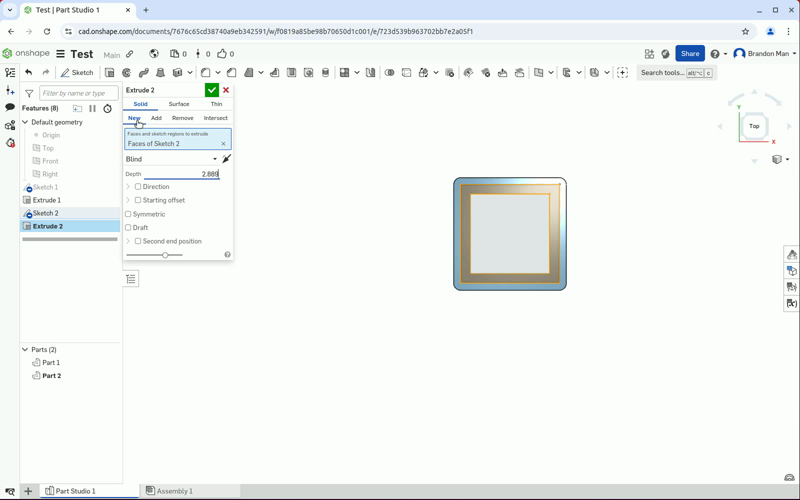
key(tab, 3)
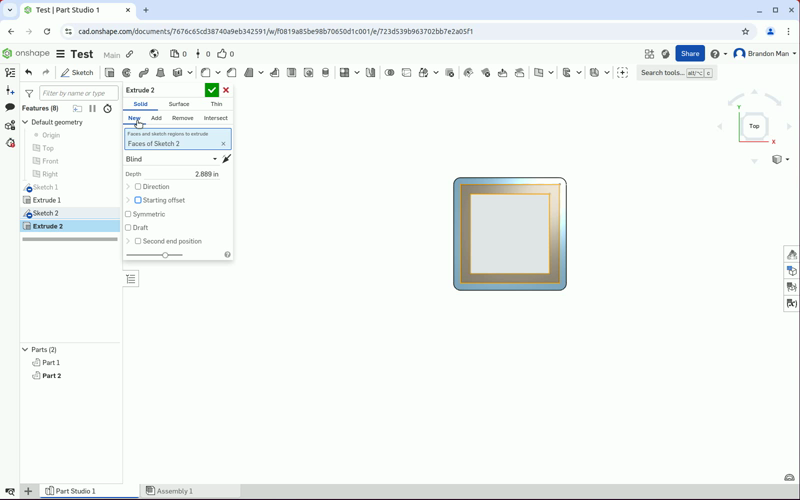
key(tab, 2)
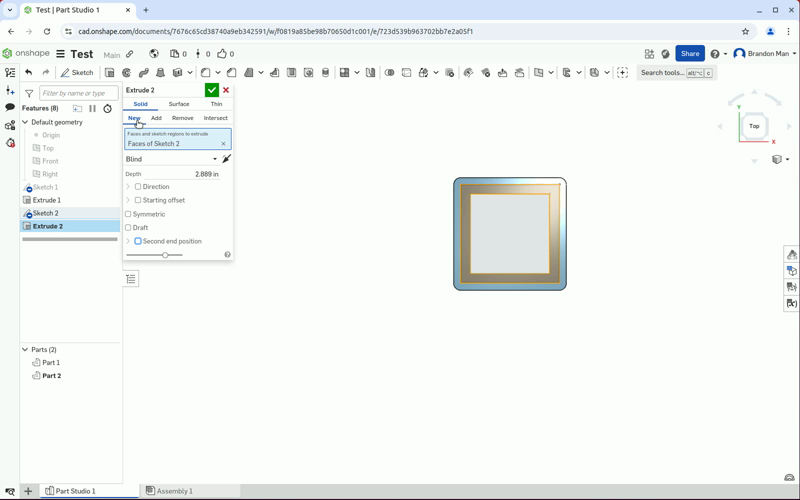
key(space)
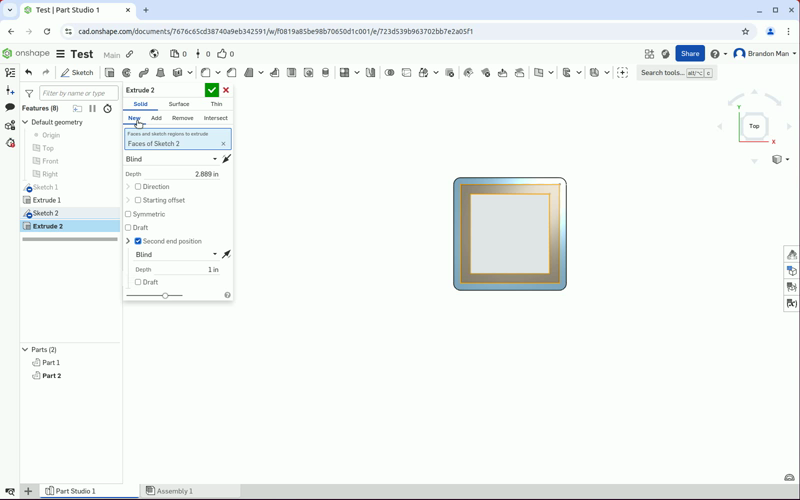
key(tab, 3)
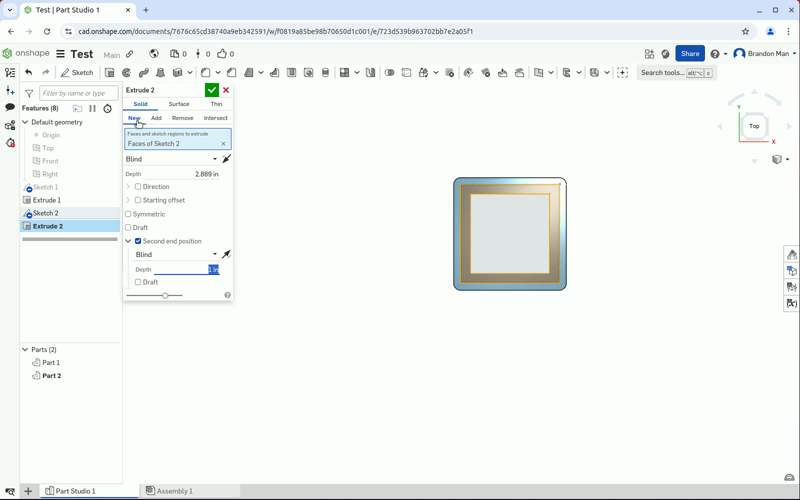
text(1.444)
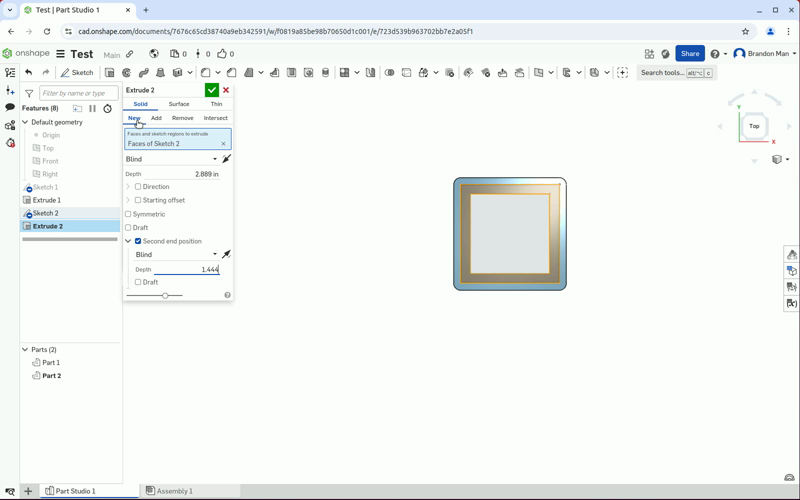
key(enter)
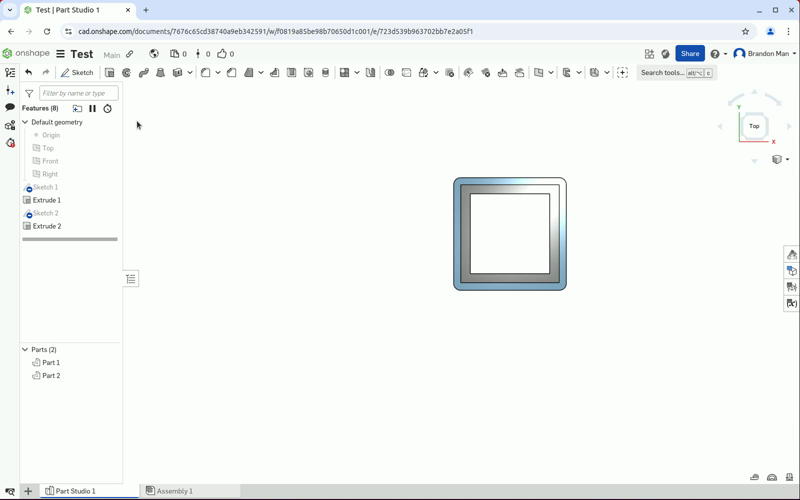
key(shift+h)
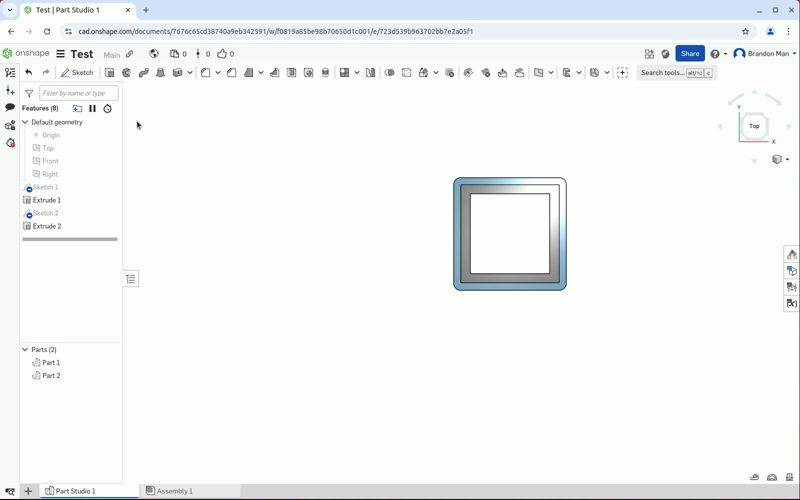
key(shift+h)
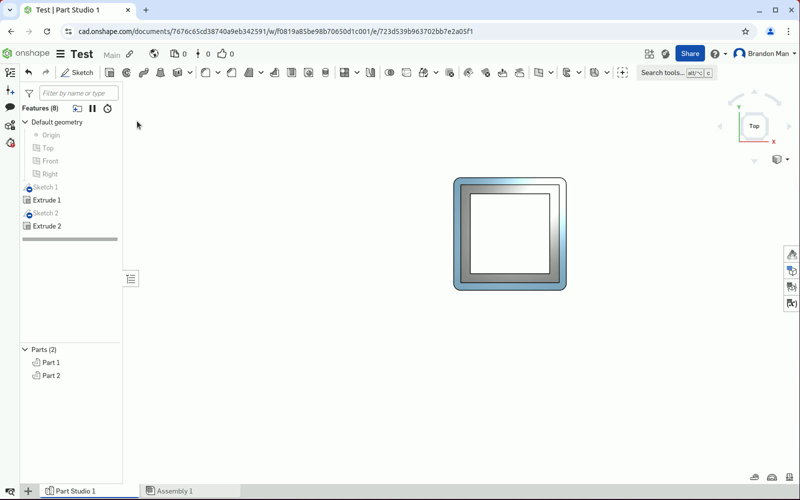
mouse_move(73, 189)
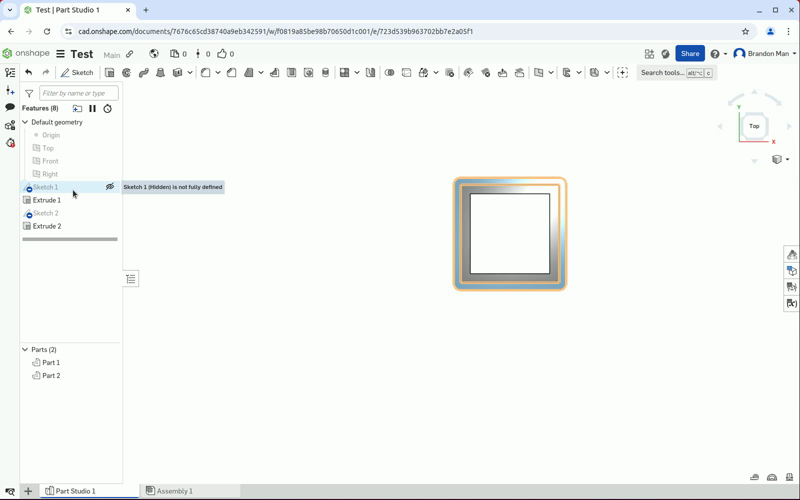
click(73, 189)
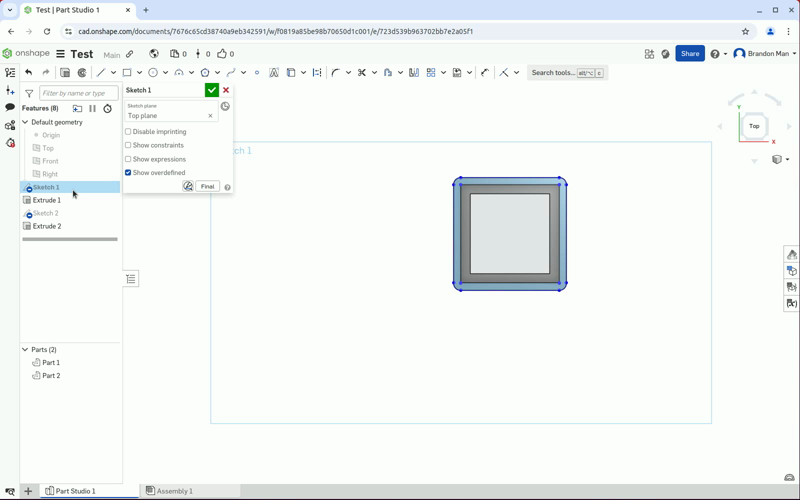
mouse_move(229, 92)
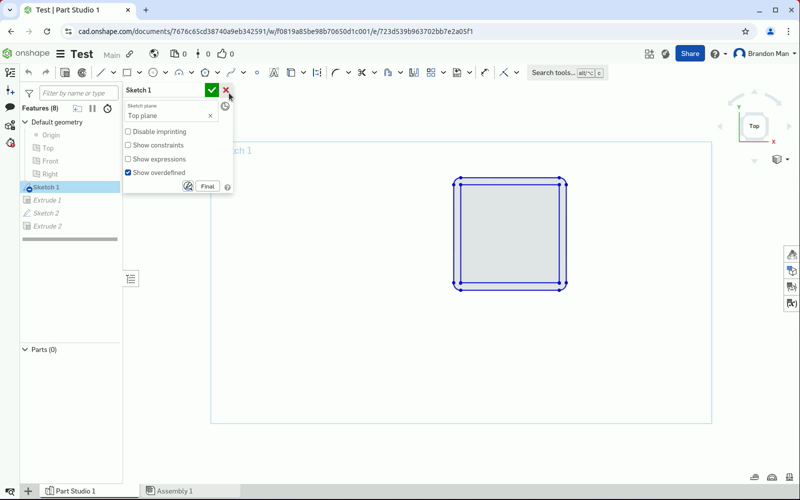
click(229, 92)
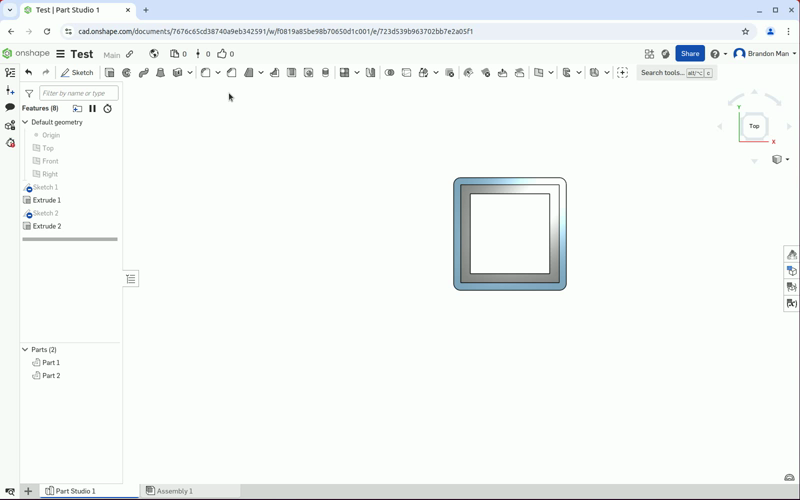
mouse_move(73, 352)
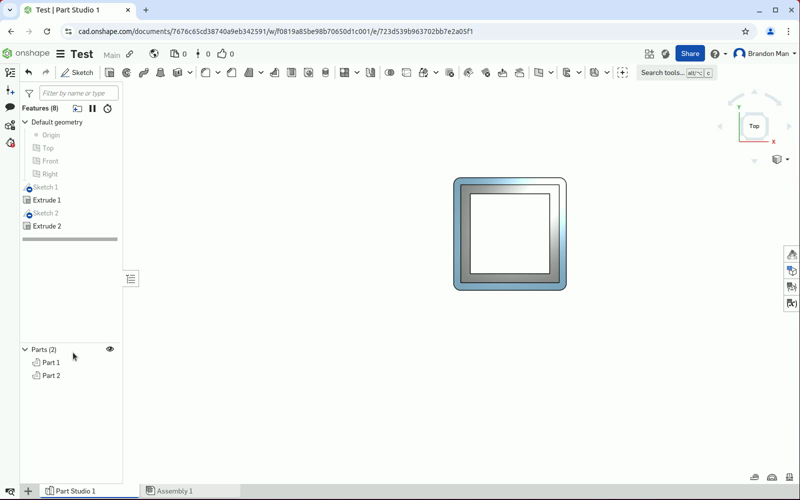
key(y)
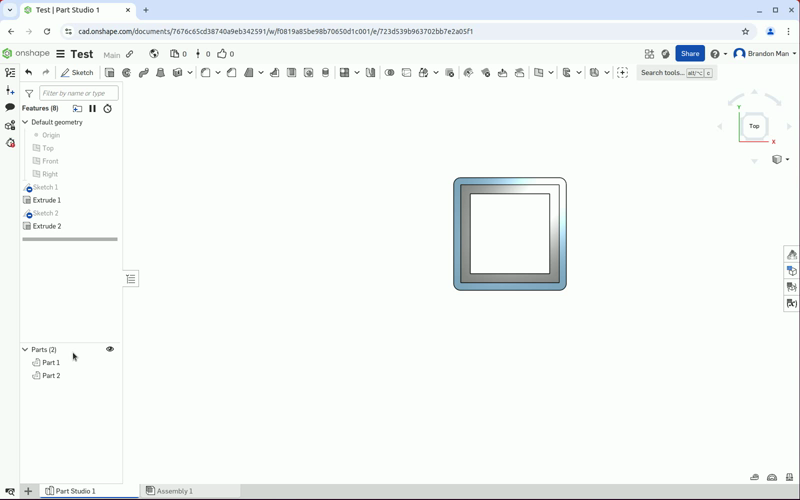
key(shift+p)
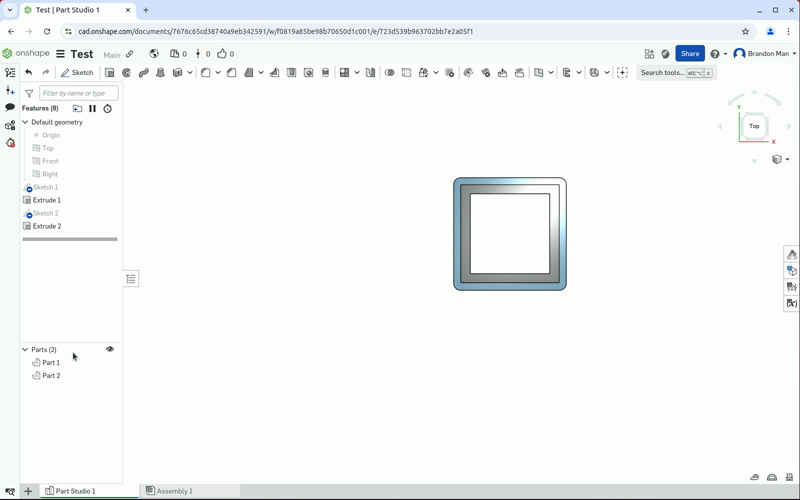
key(space)
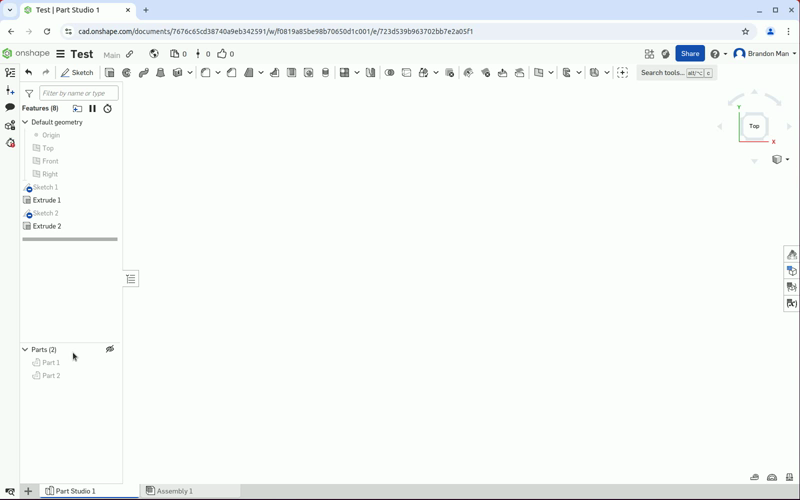
key_down(shift)
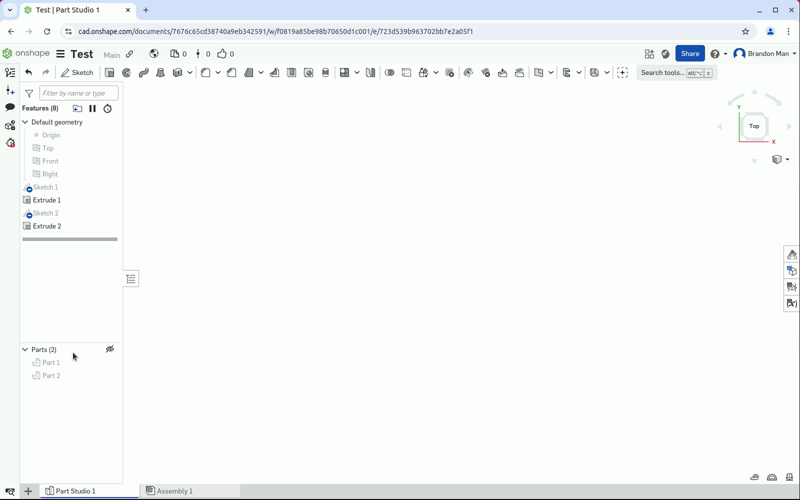
key(up)
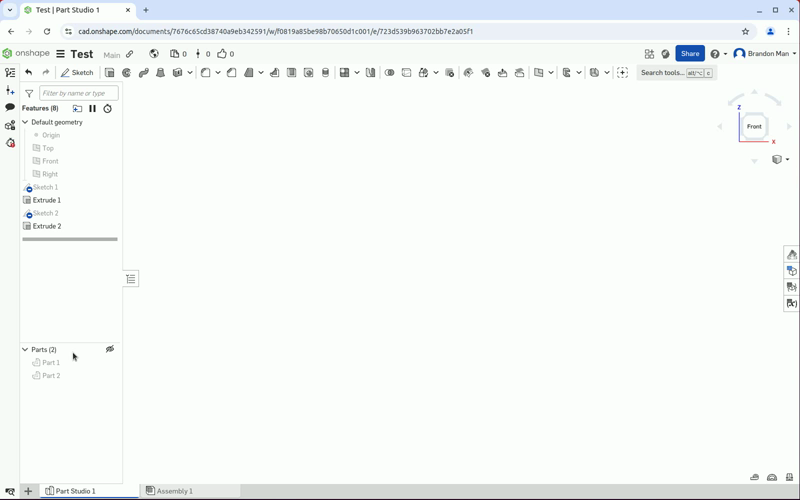
key_up(shift)
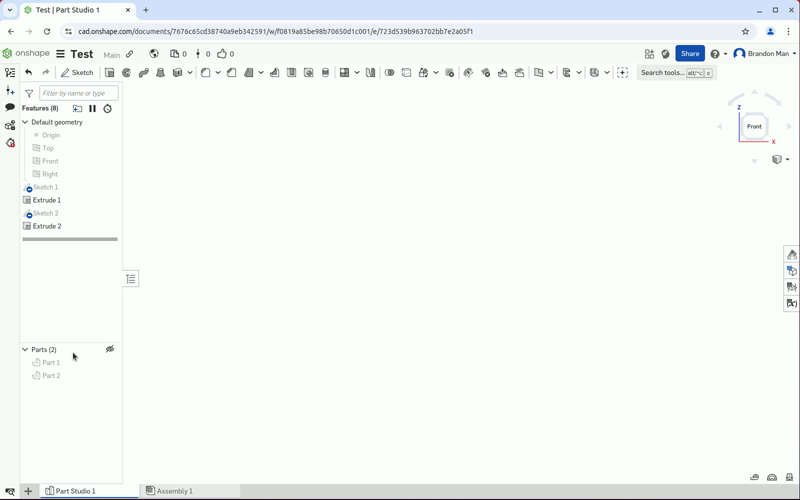
key(space)
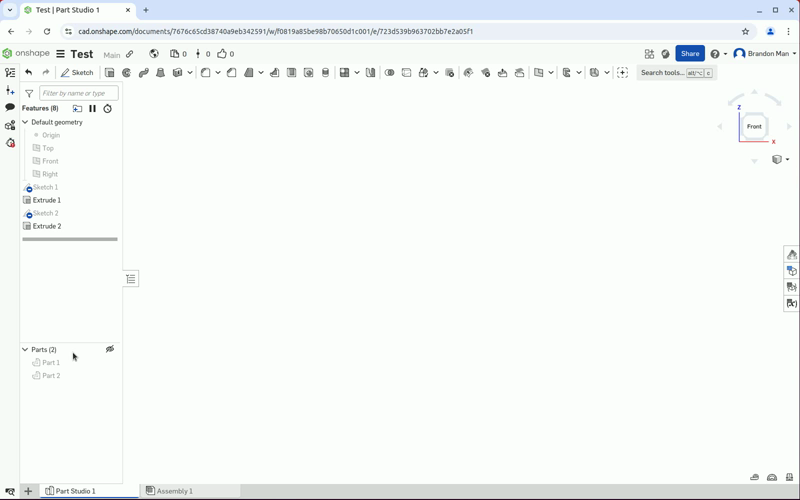
key_down(shift)
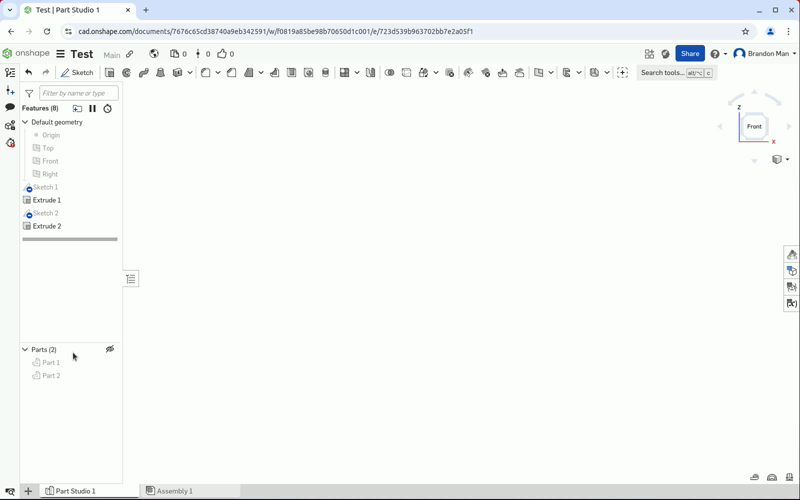
key(left)
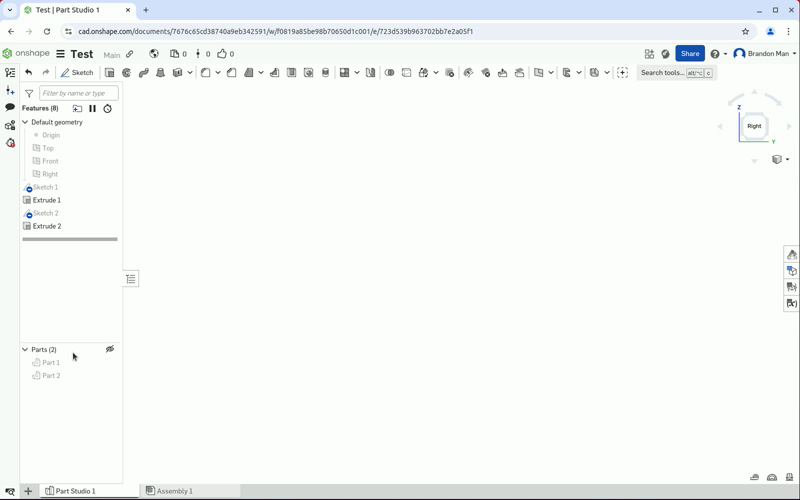
key_up(shift)
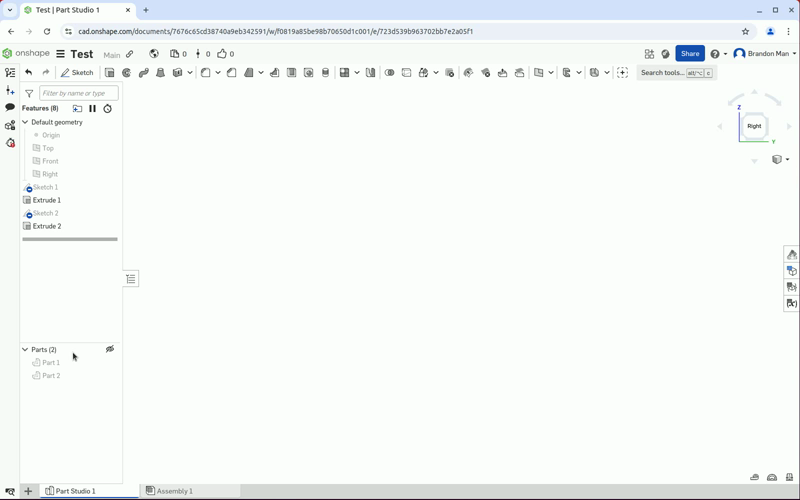
mouse_move(73, 352)
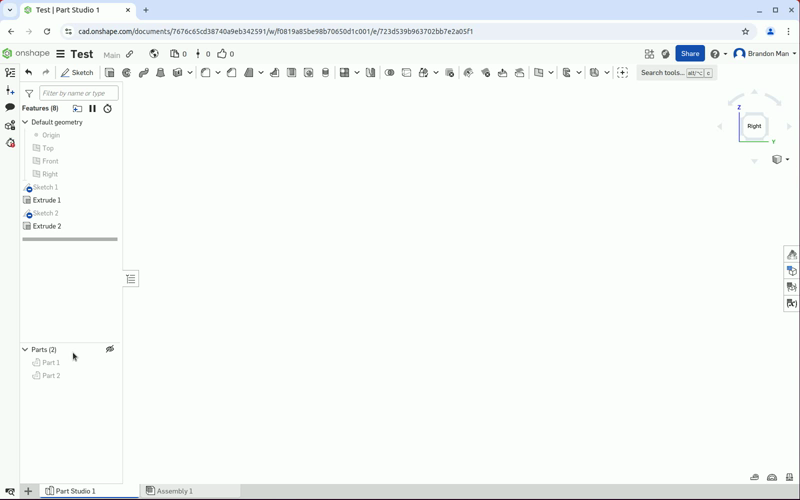
key(shift+y)
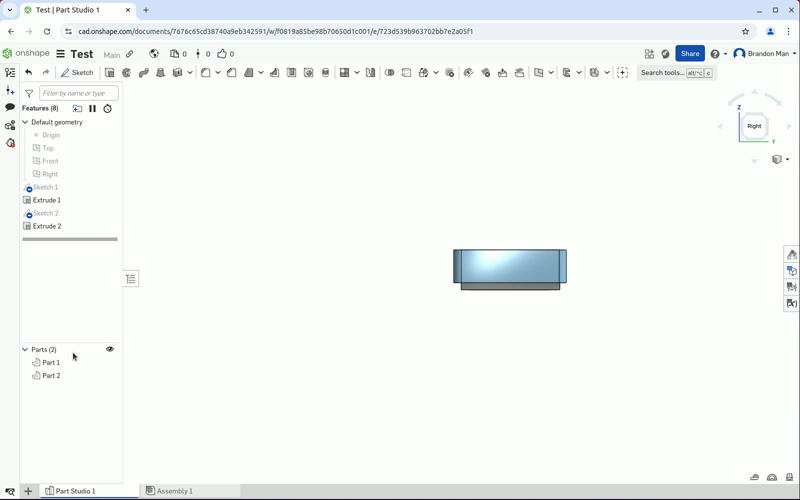
mouse_move(541, 75)
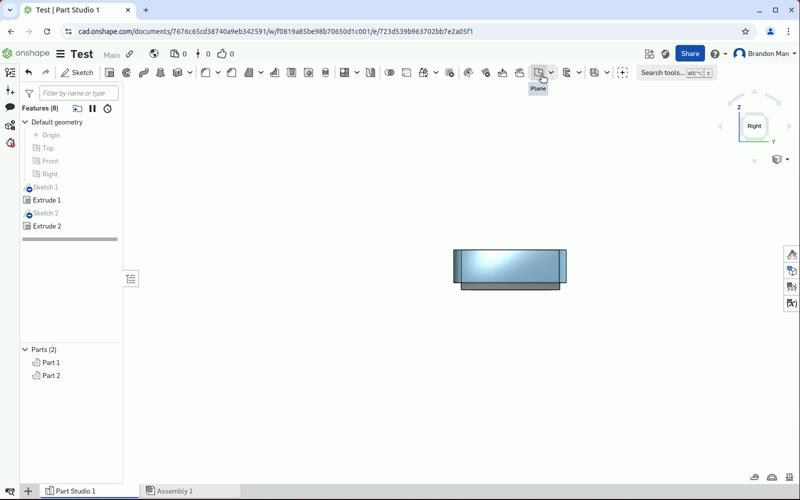
click(541, 75)
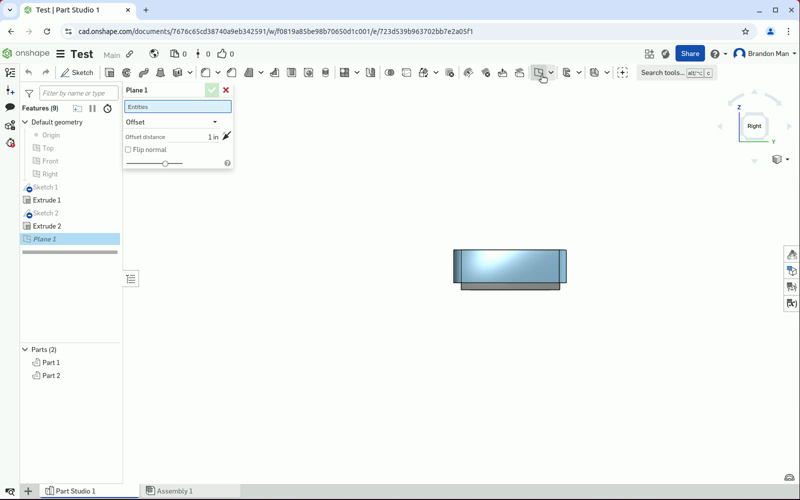
mouse_move(73, 176)
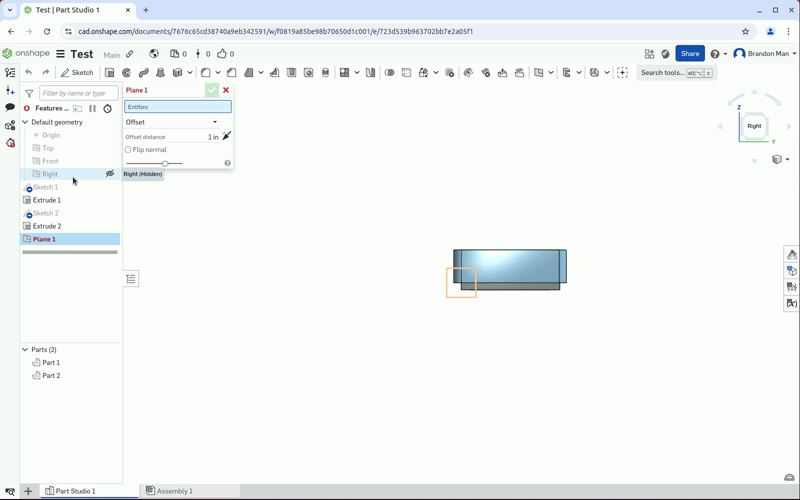
click(73, 176)
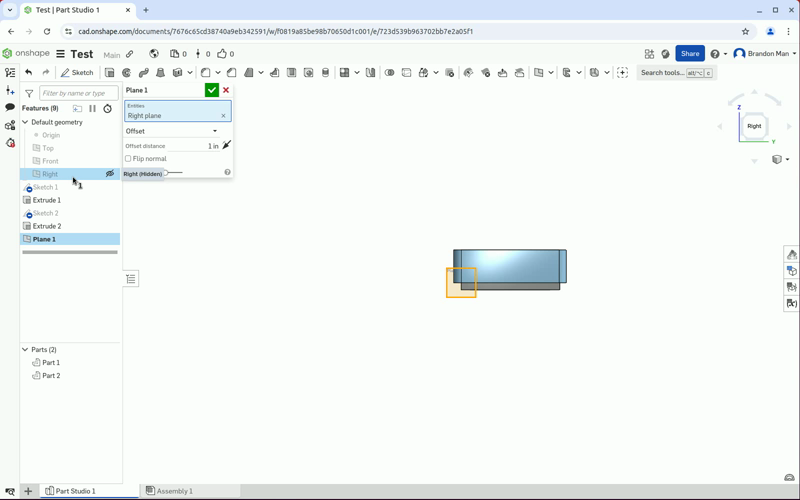
key(tab, 2)
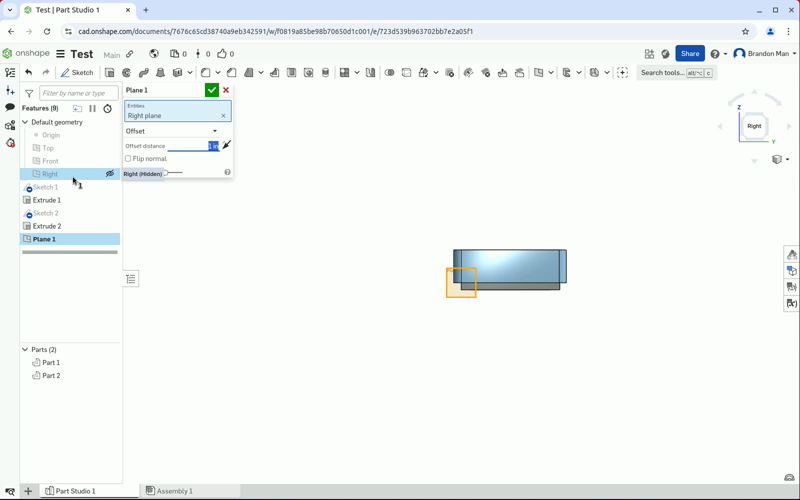
text(21.66)
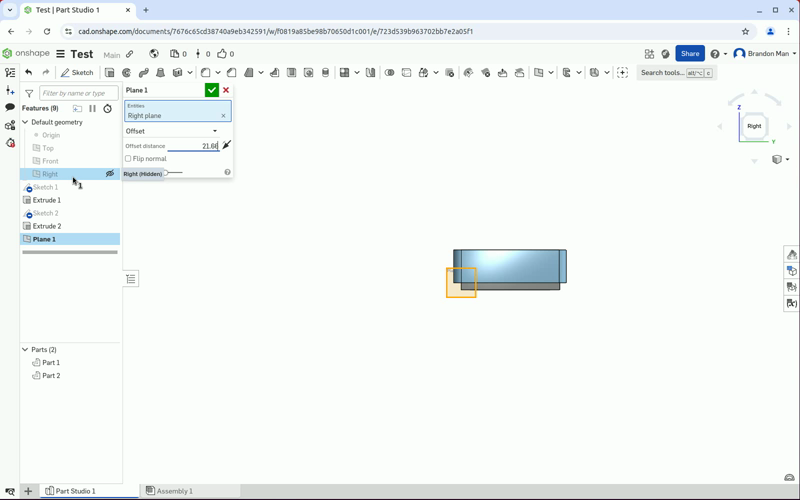
key(enter, 2)
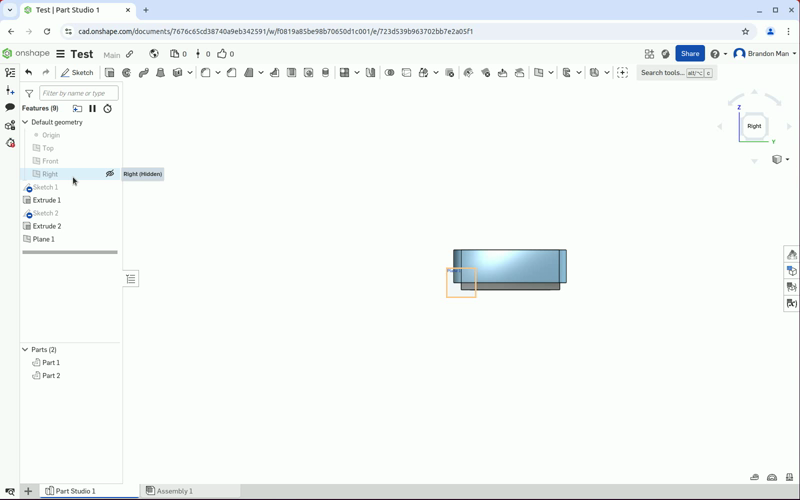
key(shift+s)
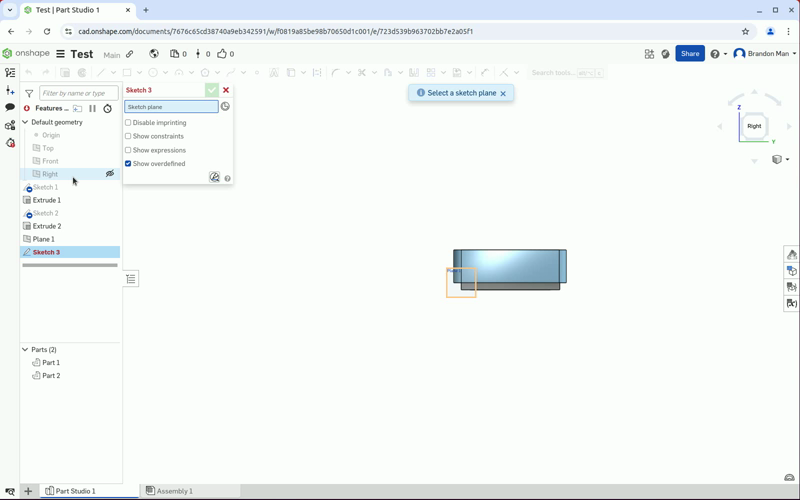
mouse_move(73, 241)
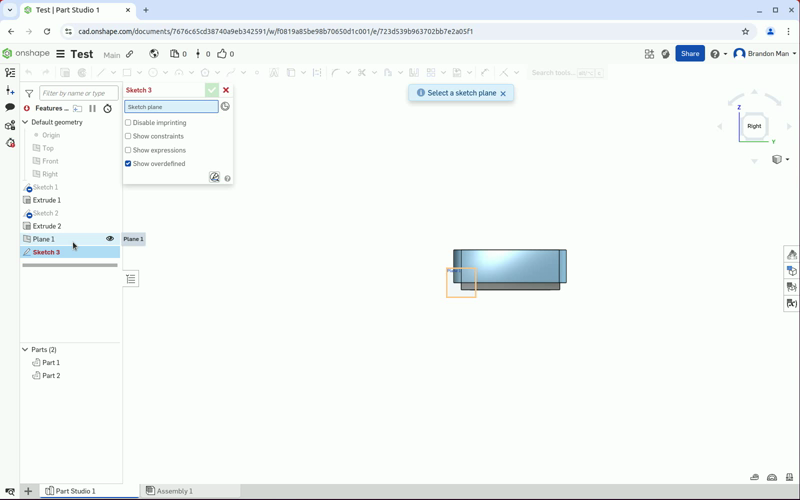
click(73, 241)
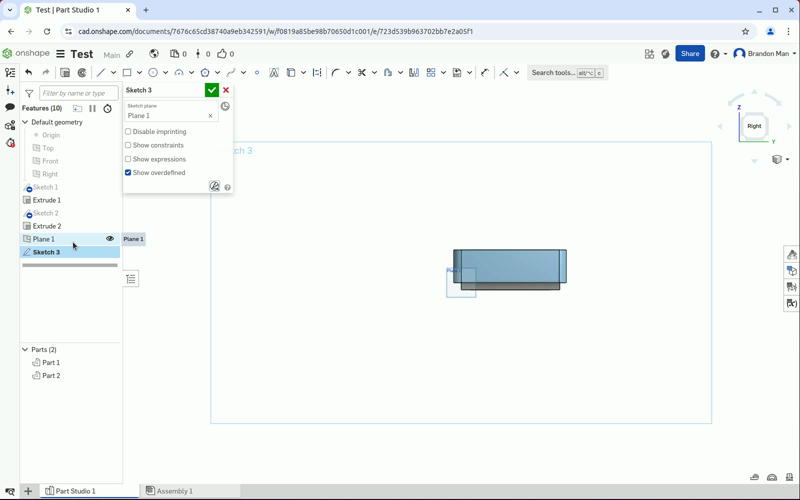
mouse_move(73, 352)
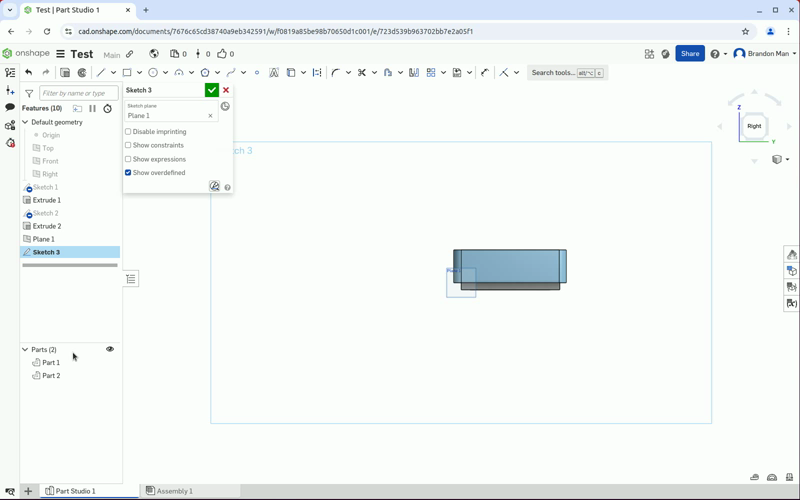
key(y)
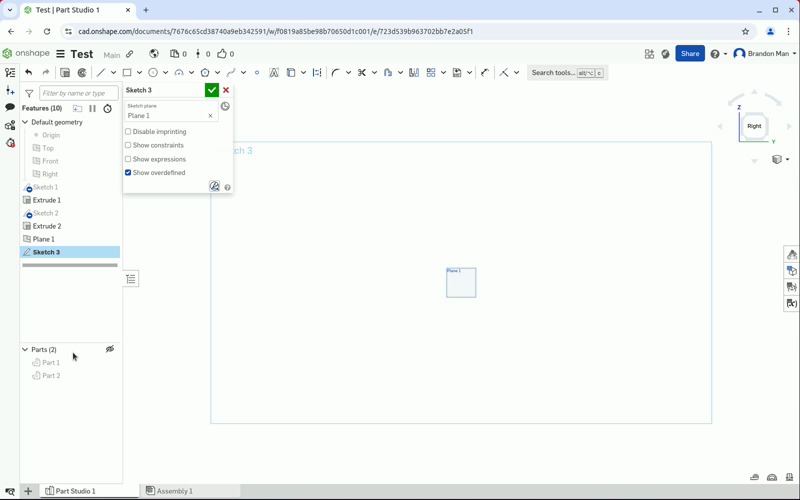
key(l)
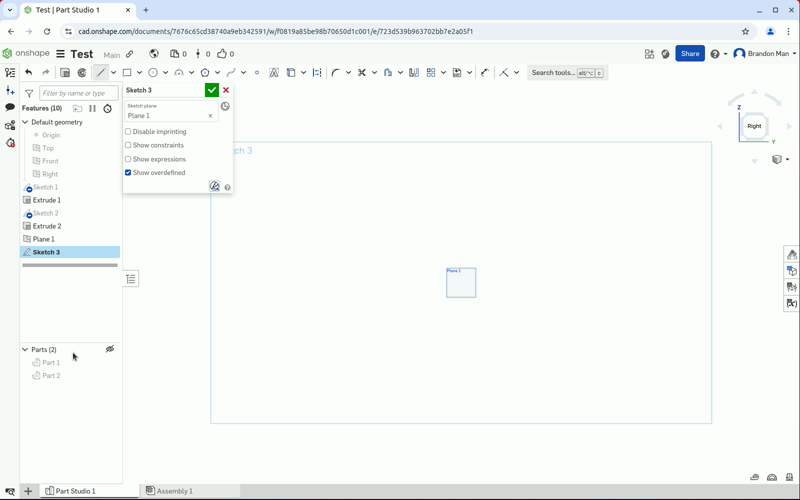
key_down(shift)
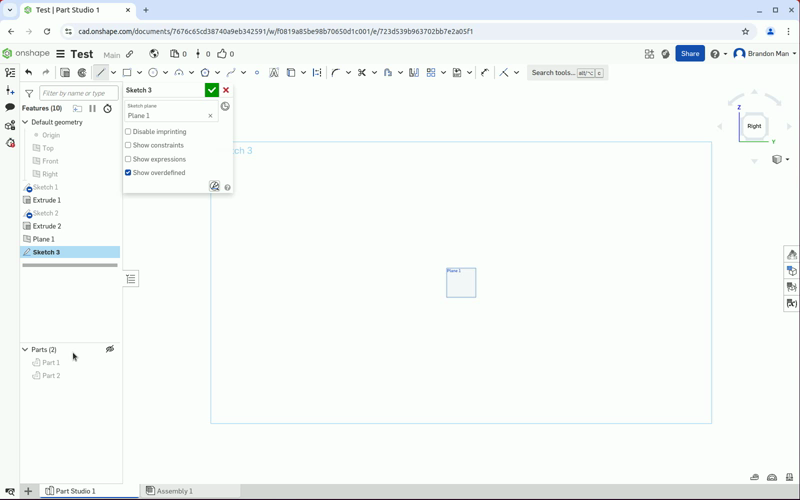
mouse_move(508, 265)
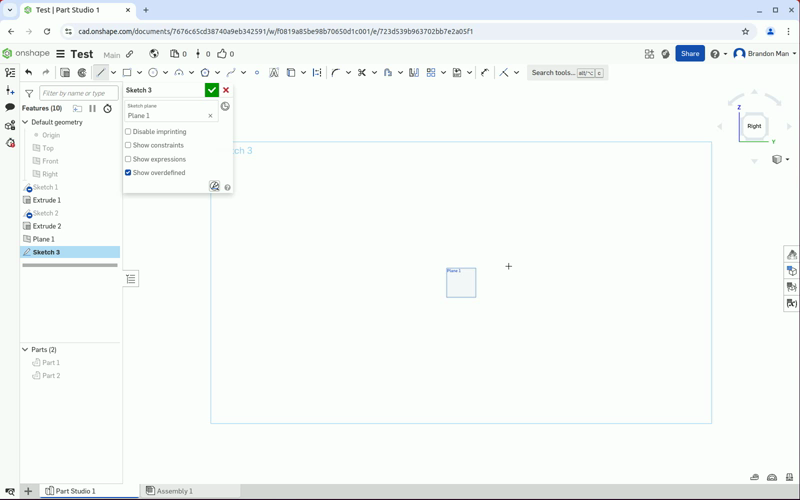
click(508, 265)
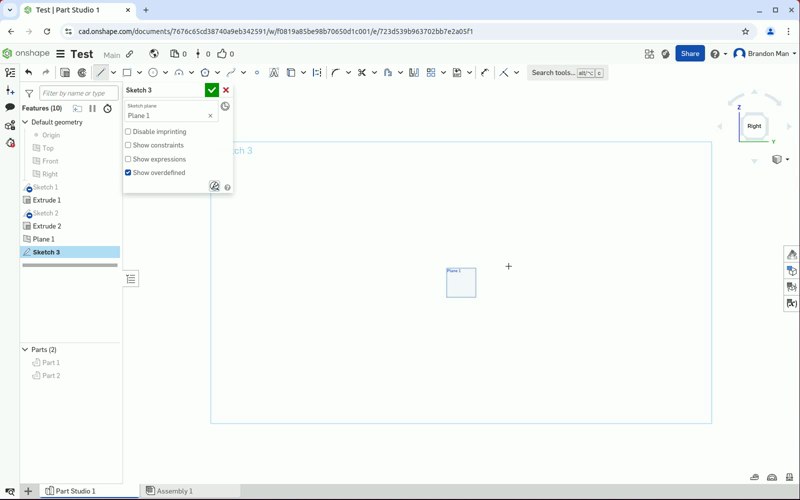
key_up(shift)
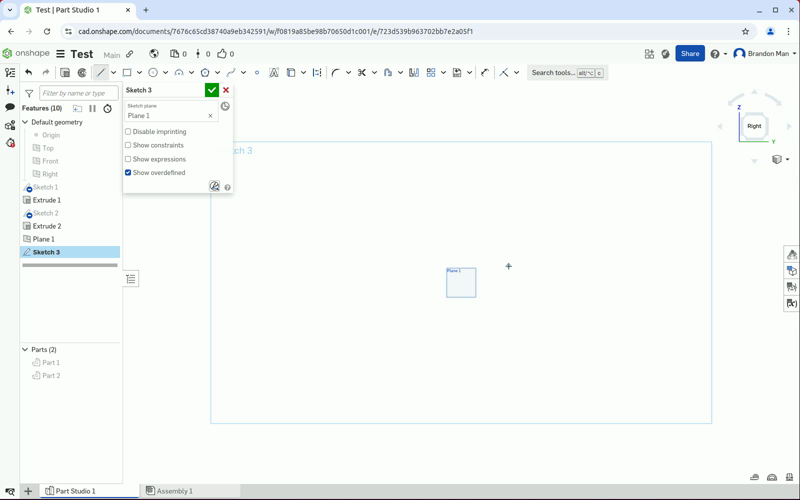
key_down(shift)
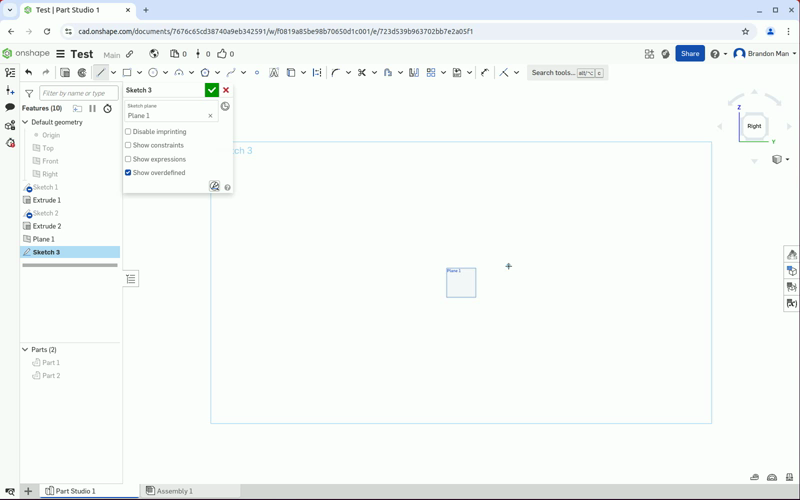
mouse_move(538, 265)
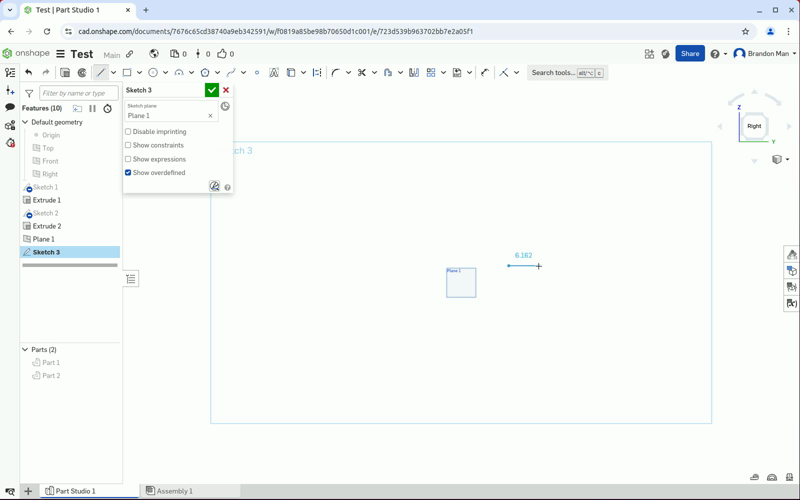
mouse_move(512, 265)
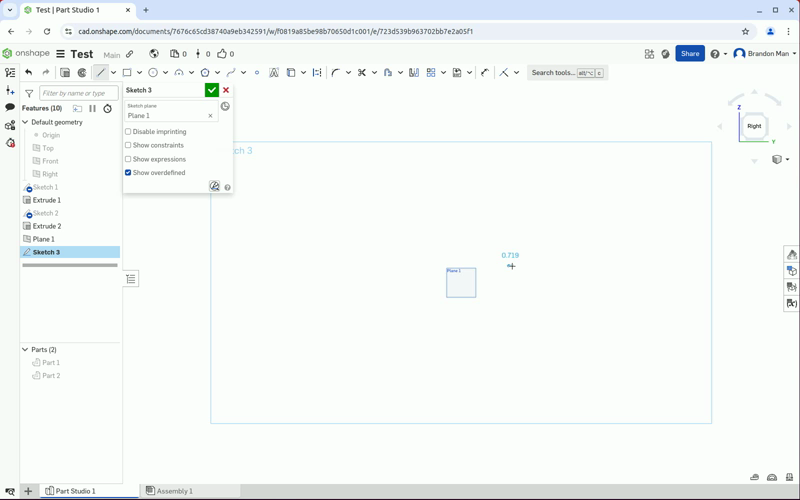
scroll(6)
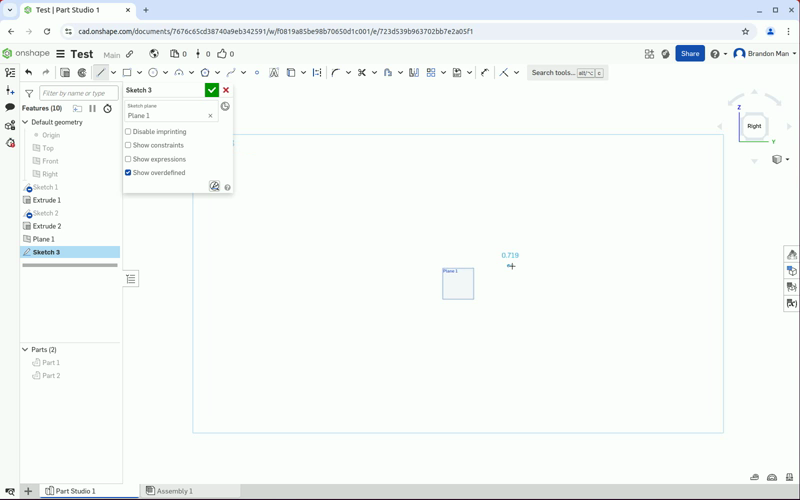
scroll(6)
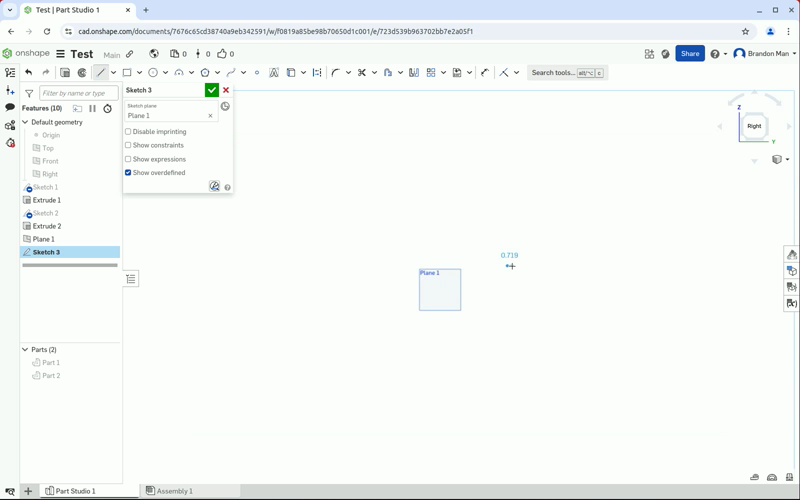
scroll(6)
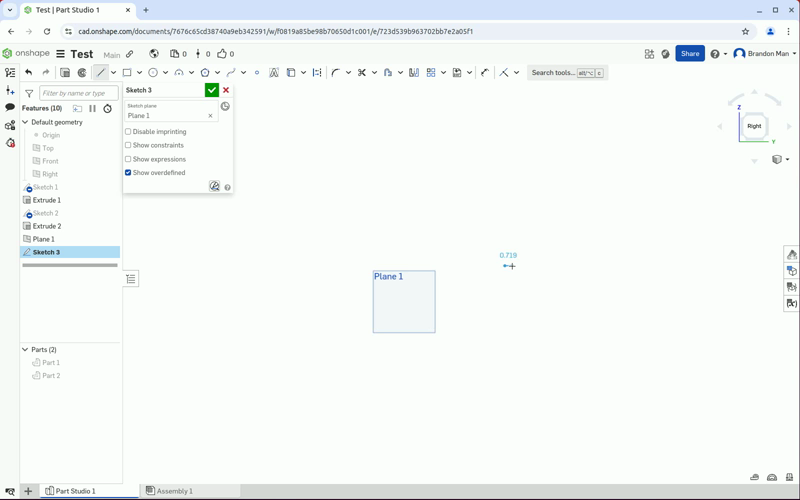
scroll(6)
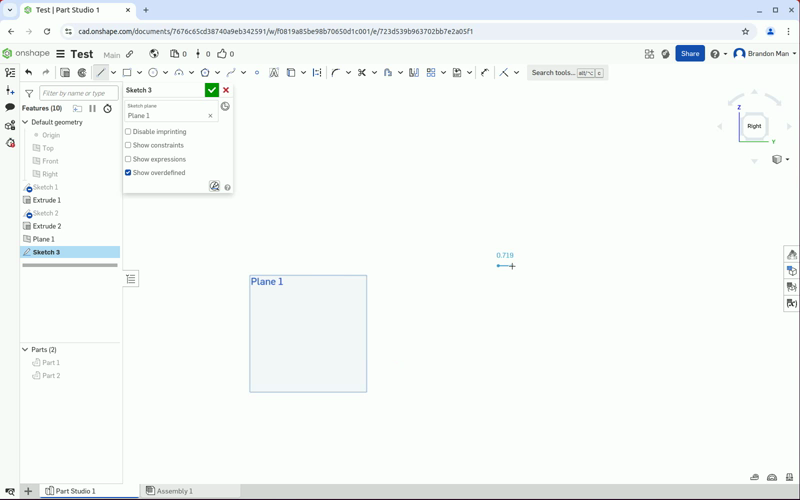
scroll(6)
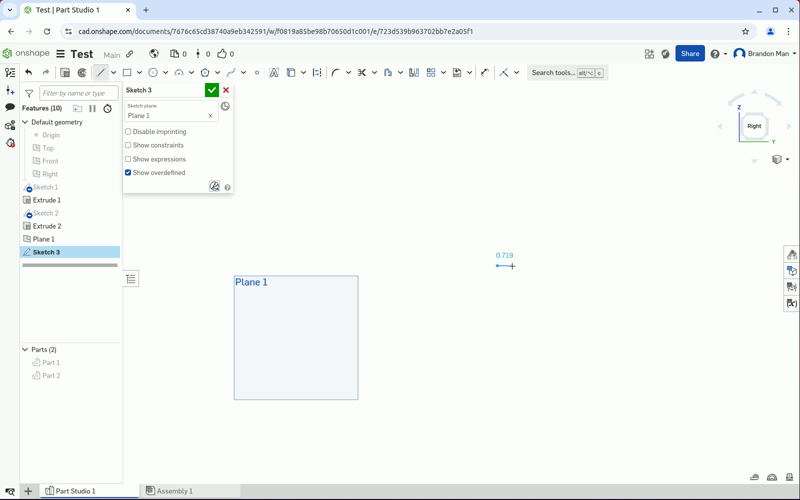
scroll(6)
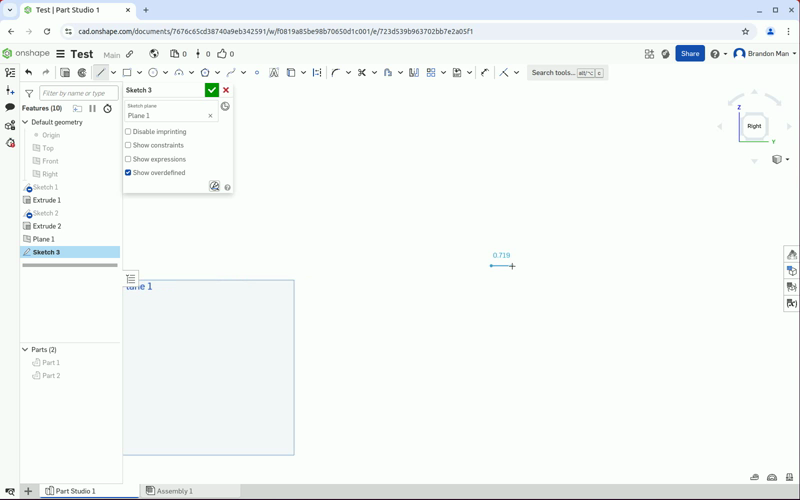
scroll(6)
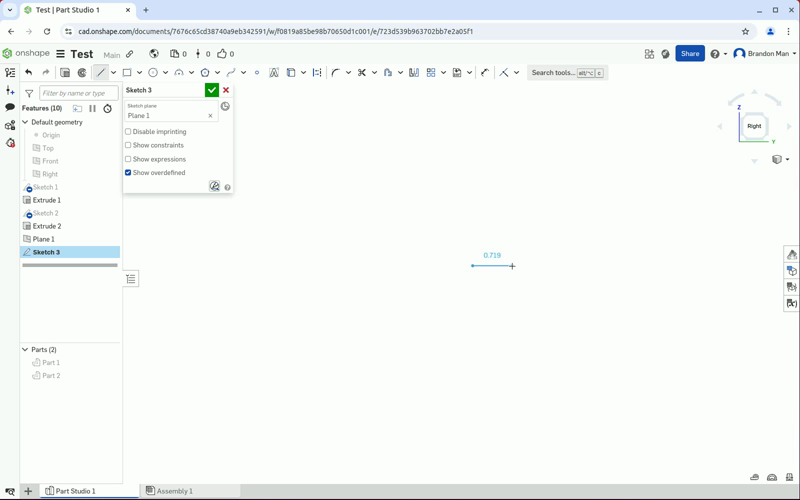
click(512, 265)
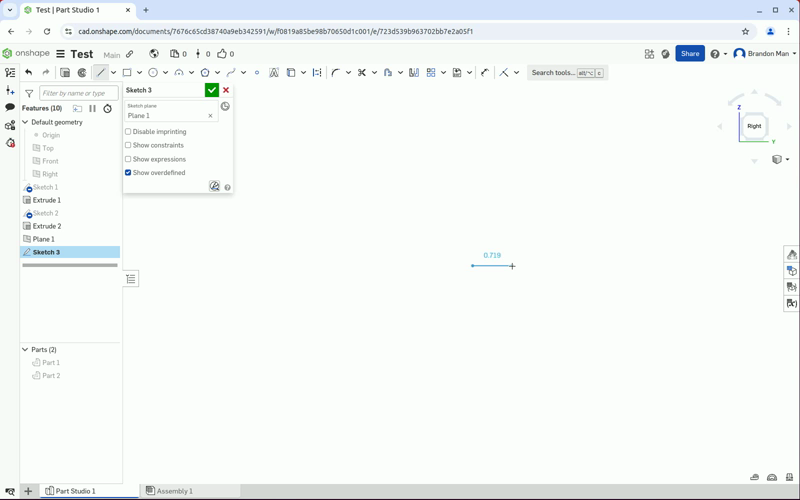
scroll(-6)
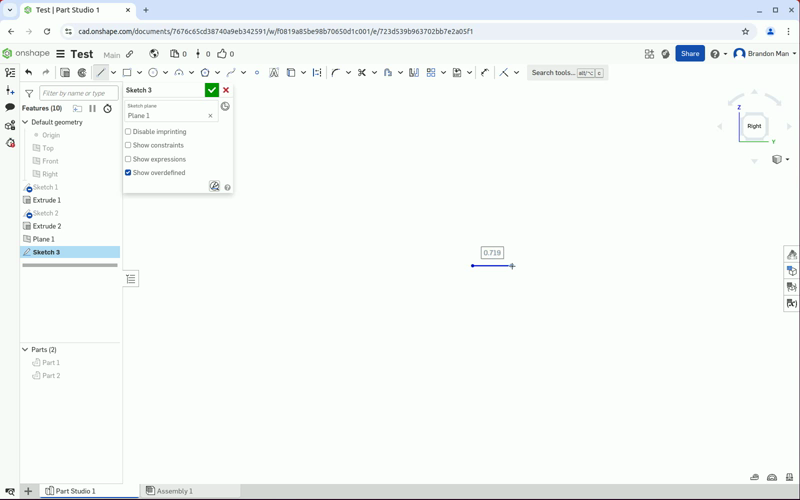
scroll(-6)
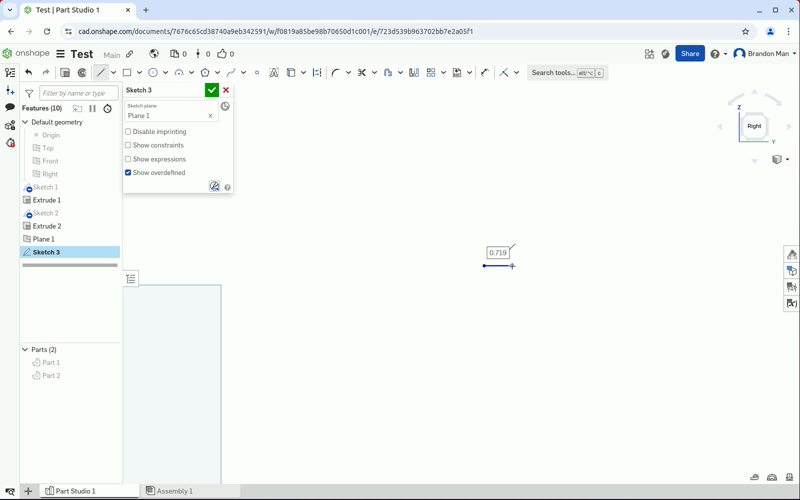
scroll(-6)
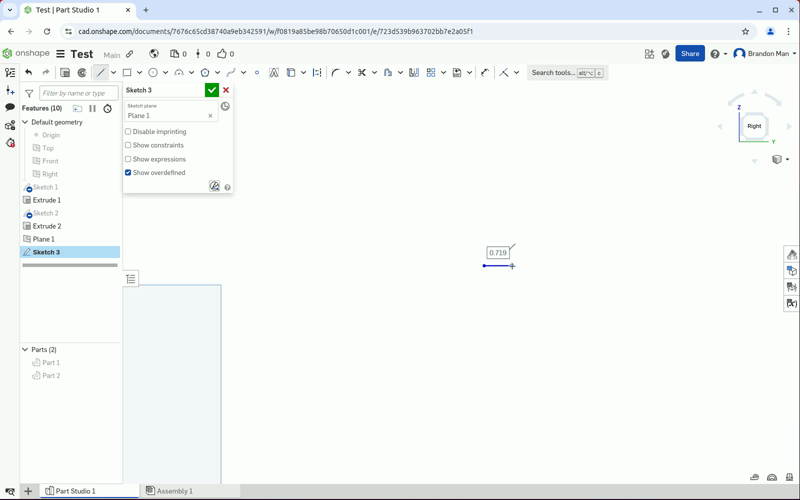
scroll(-6)
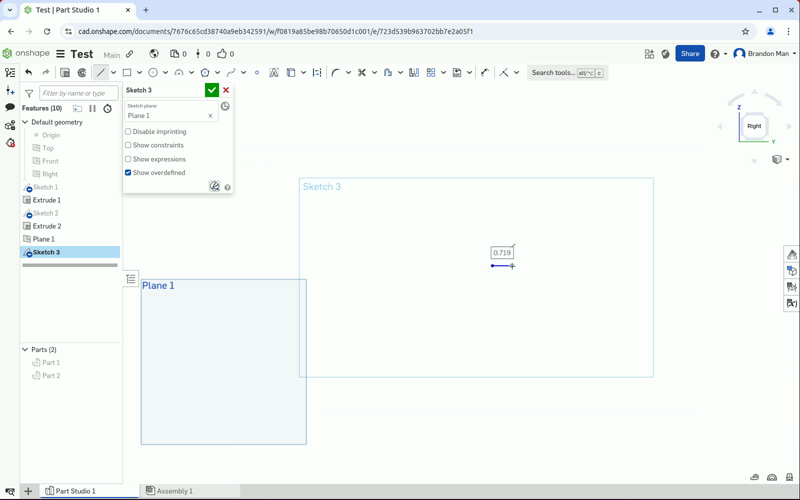
scroll(-6)
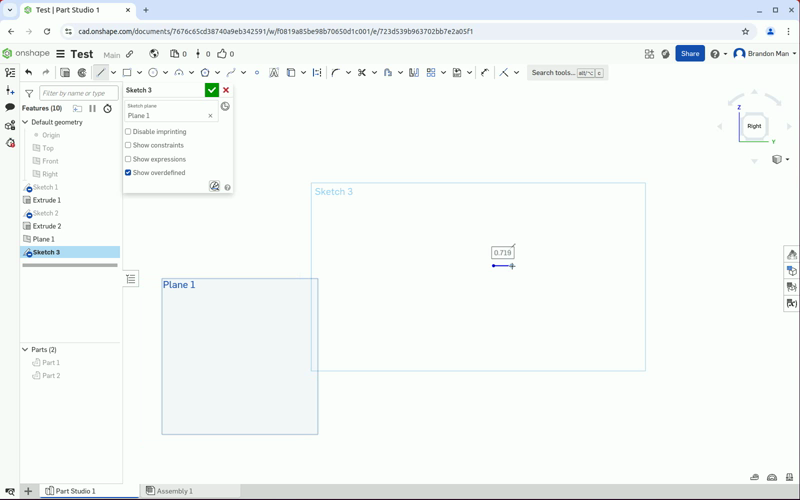
scroll(-6)
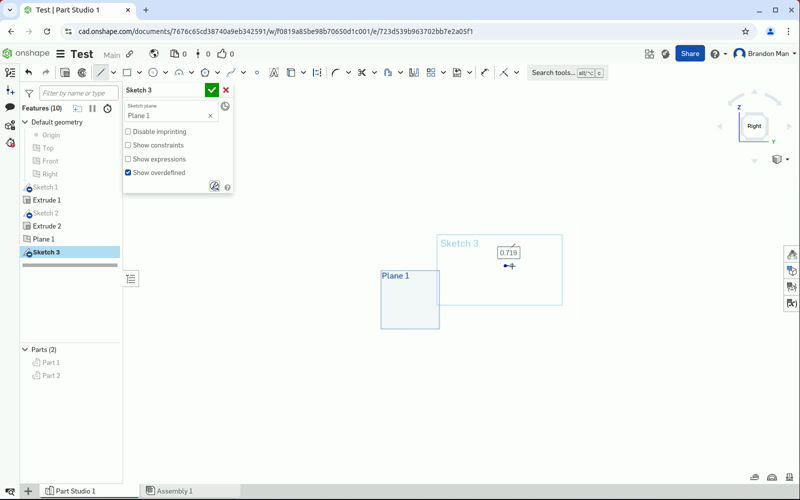
scroll(-6)
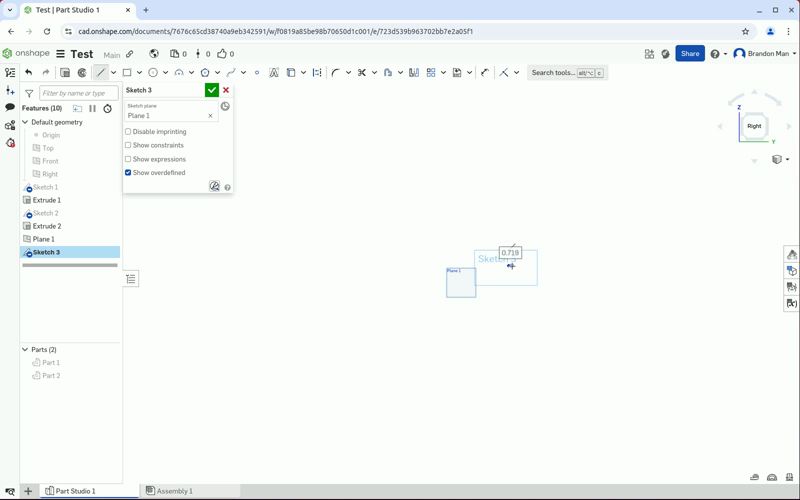
key_up(shift)
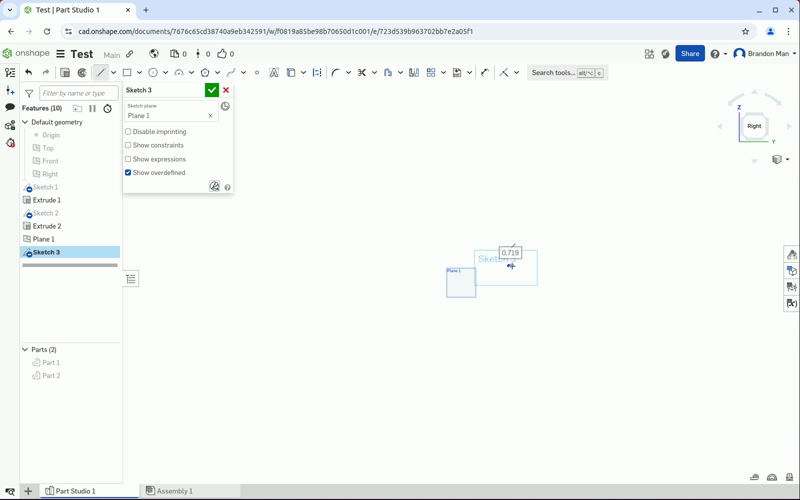
key(esc)
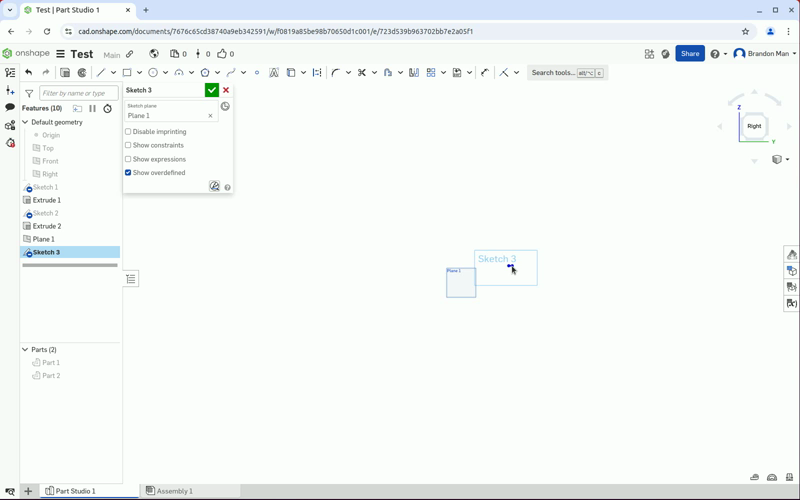
key(a)
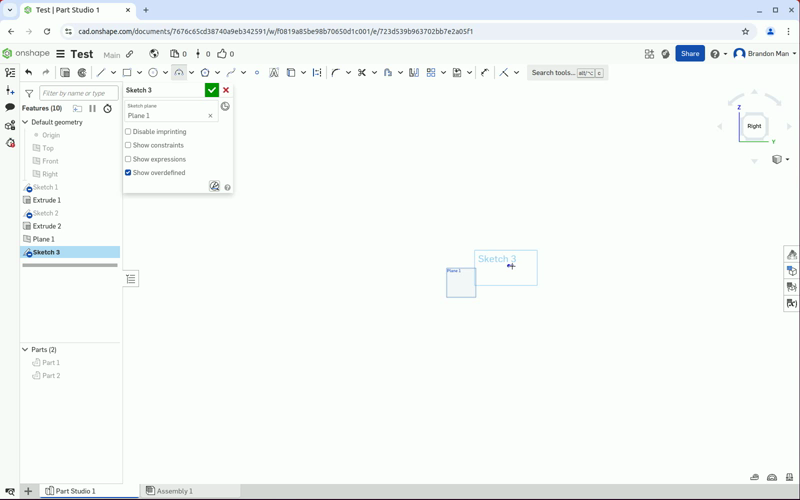
mouse_move(512, 265)
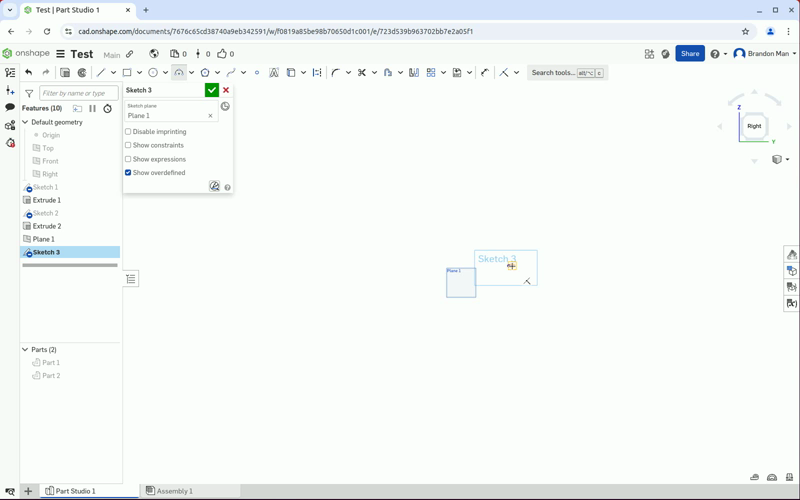
scroll(6)
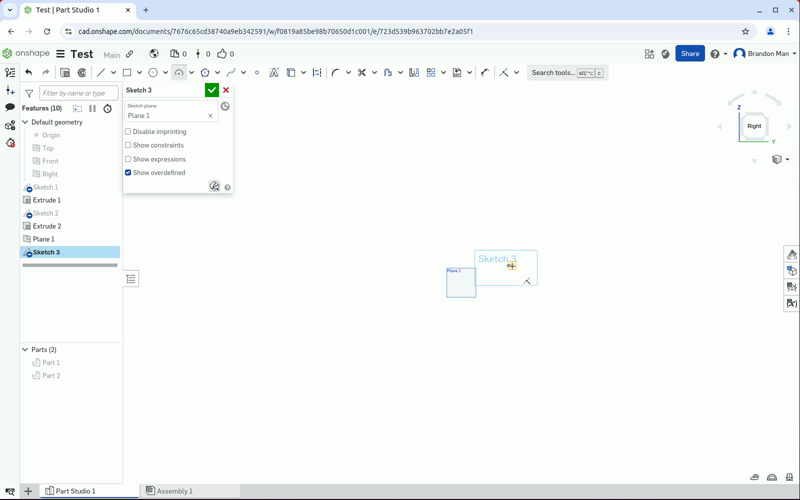
scroll(6)
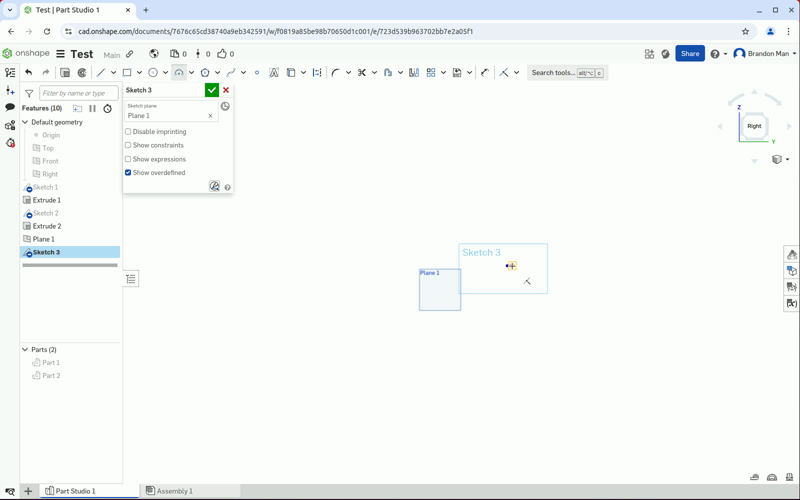
scroll(6)
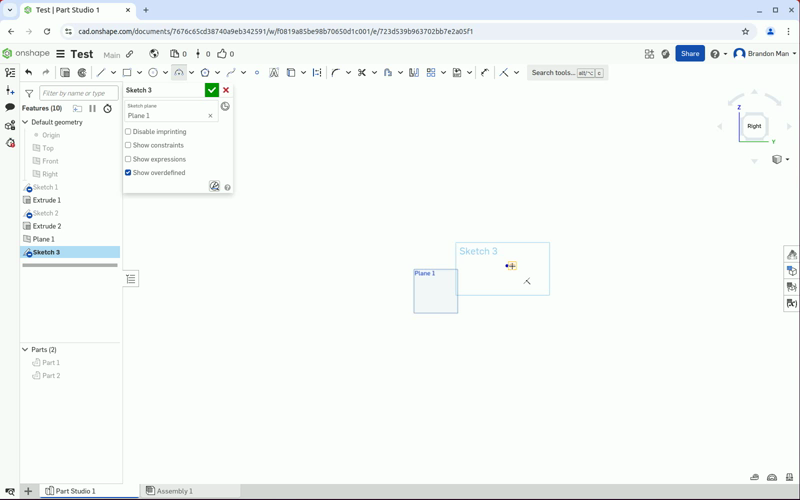
scroll(6)
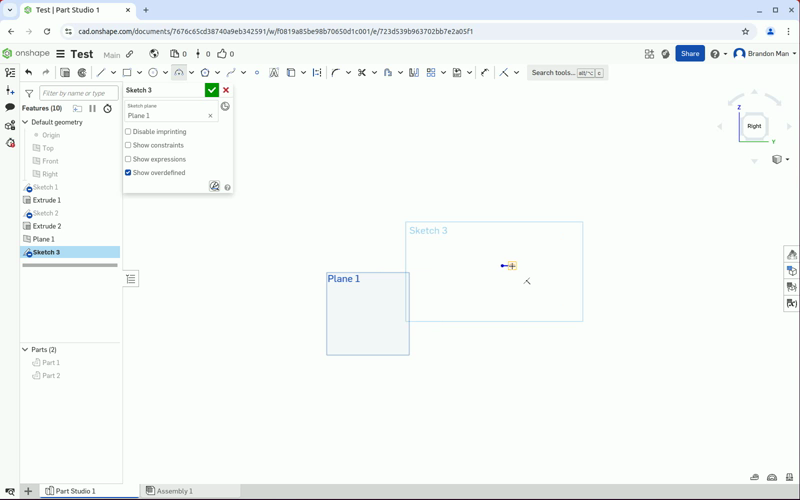
scroll(6)
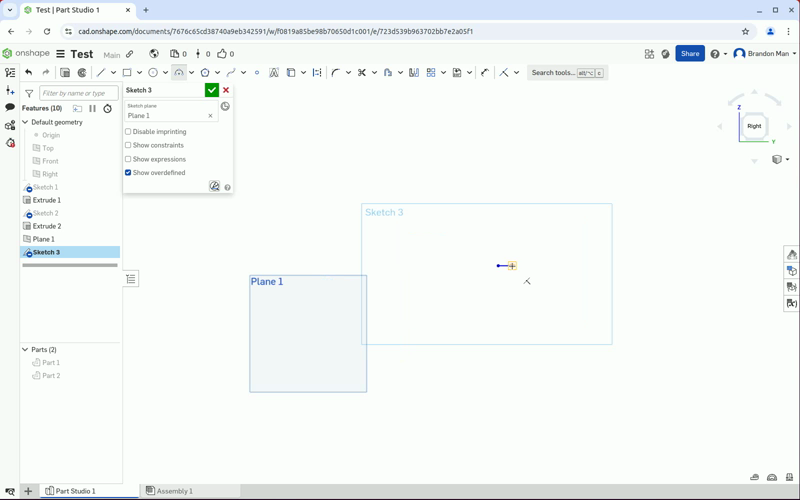
scroll(6)
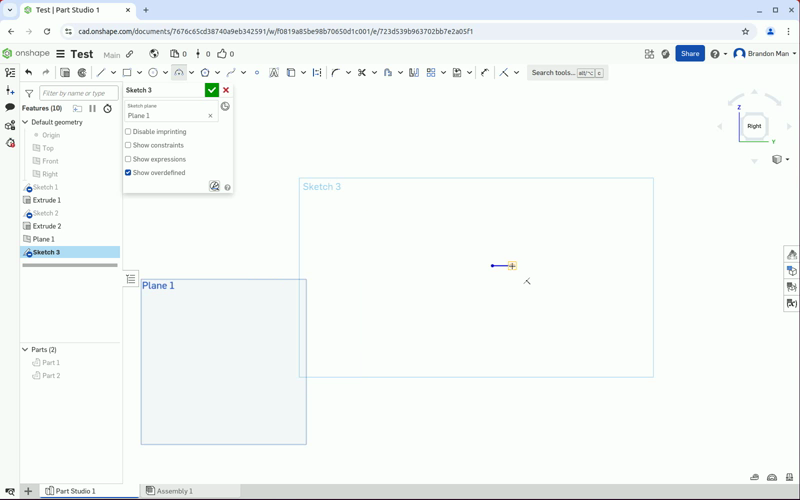
scroll(6)
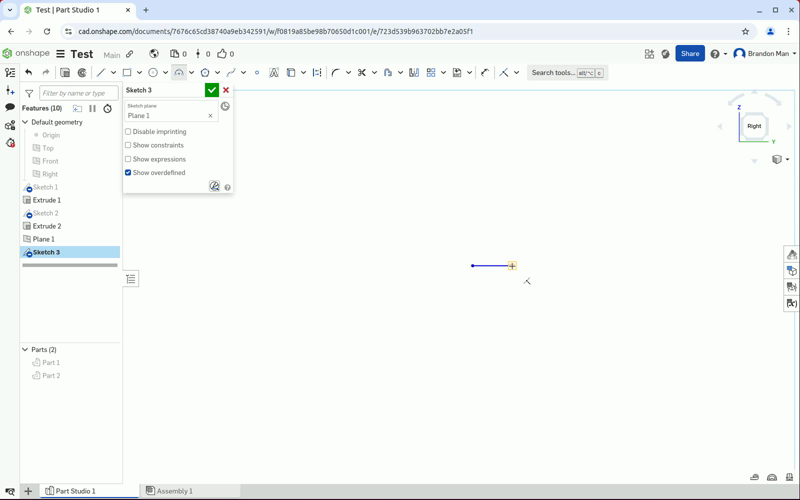
click(512, 265)
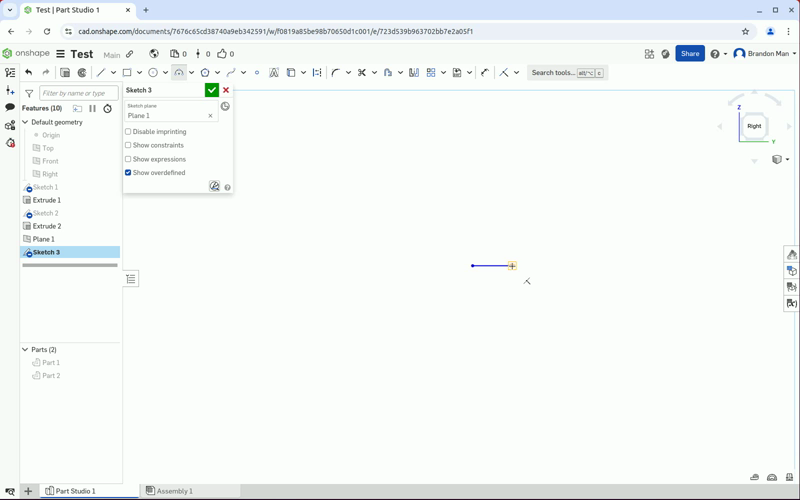
scroll(-6)
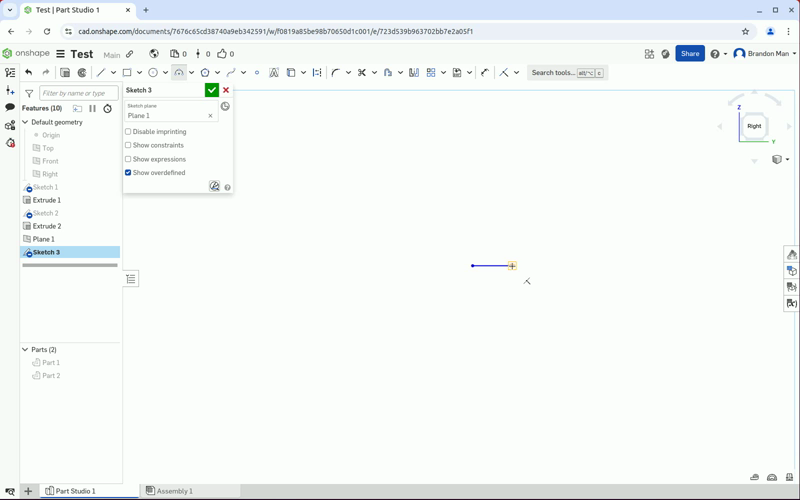
scroll(-6)
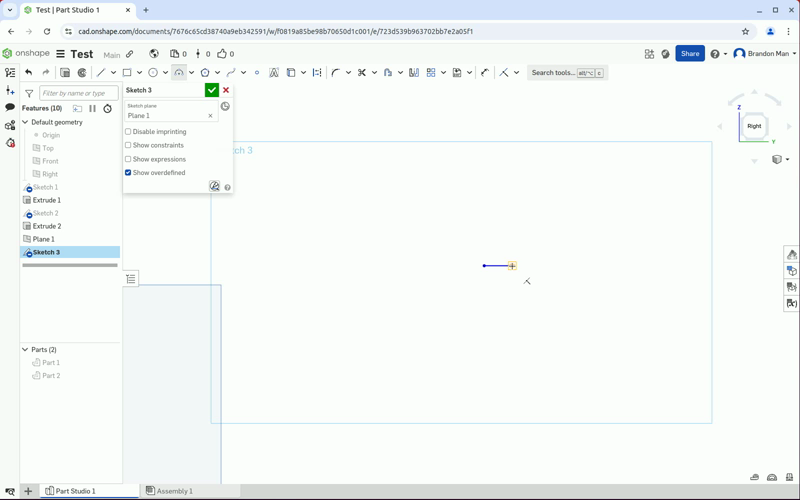
scroll(-6)
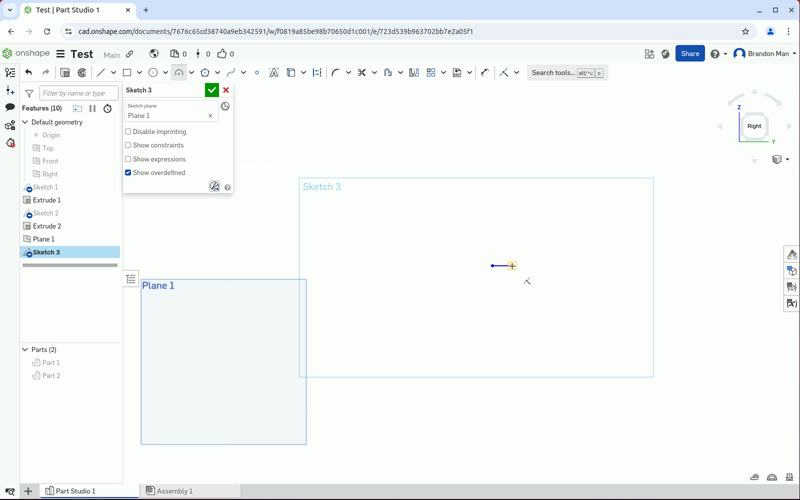
scroll(-6)
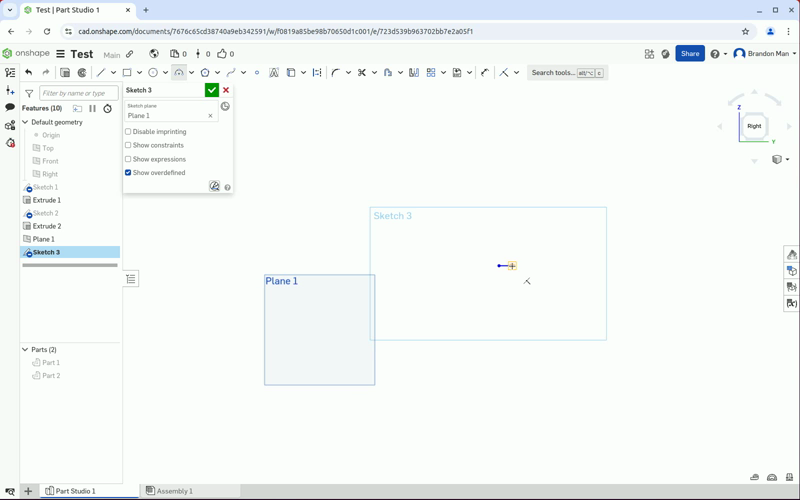
scroll(-6)
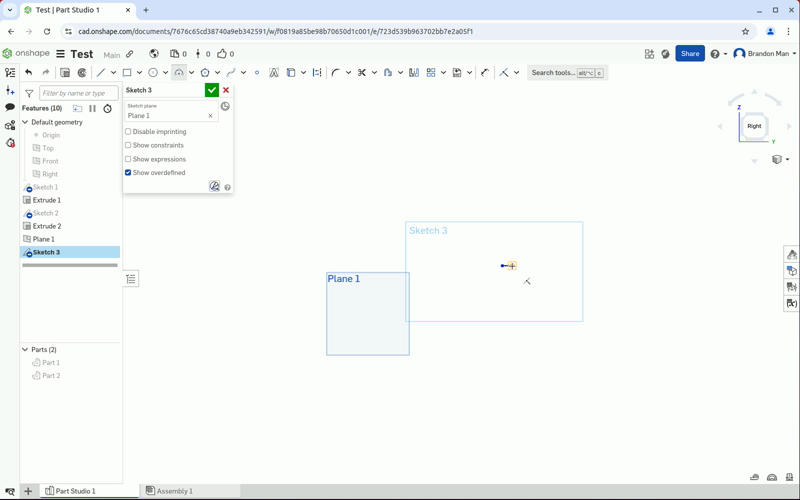
scroll(-6)
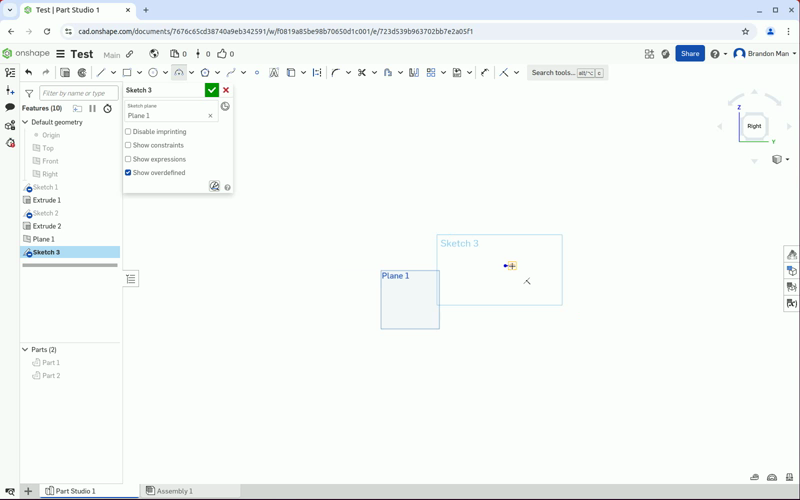
scroll(-6)
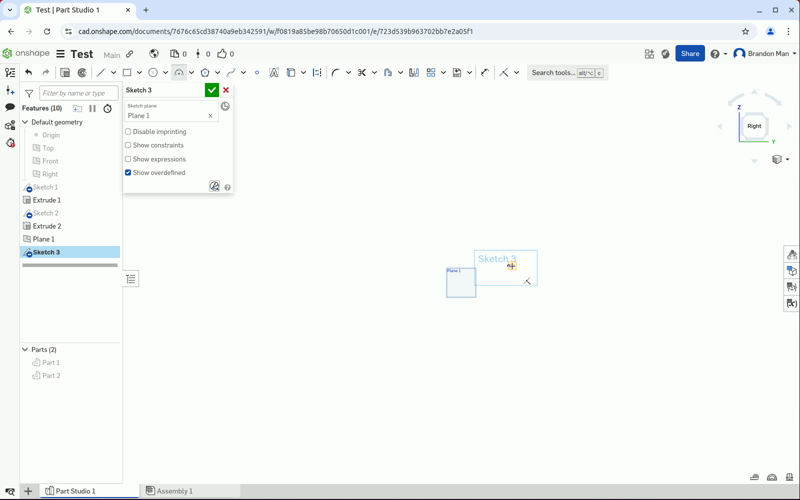
mouse_move(508, 265)
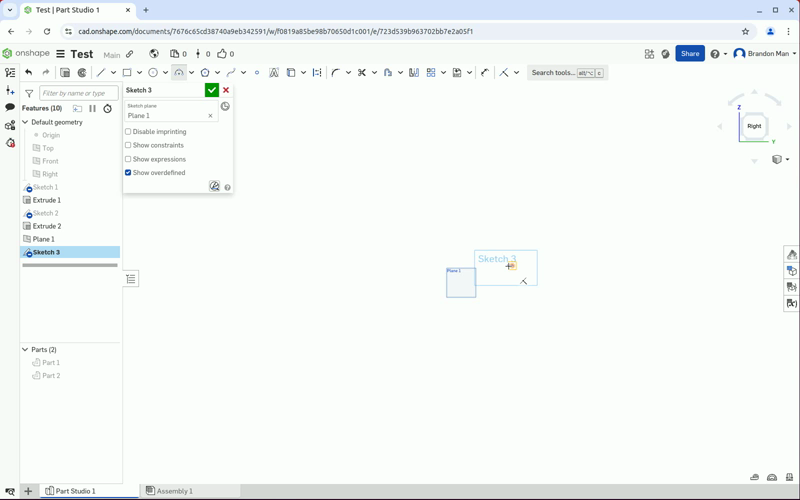
scroll(6)
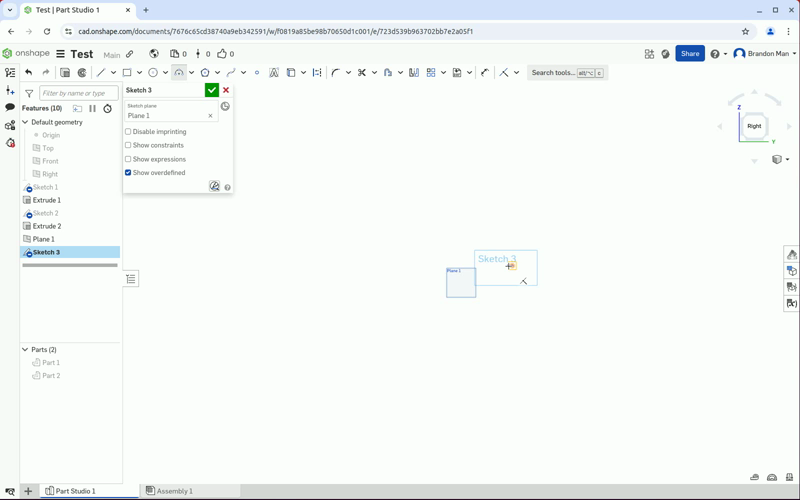
scroll(6)
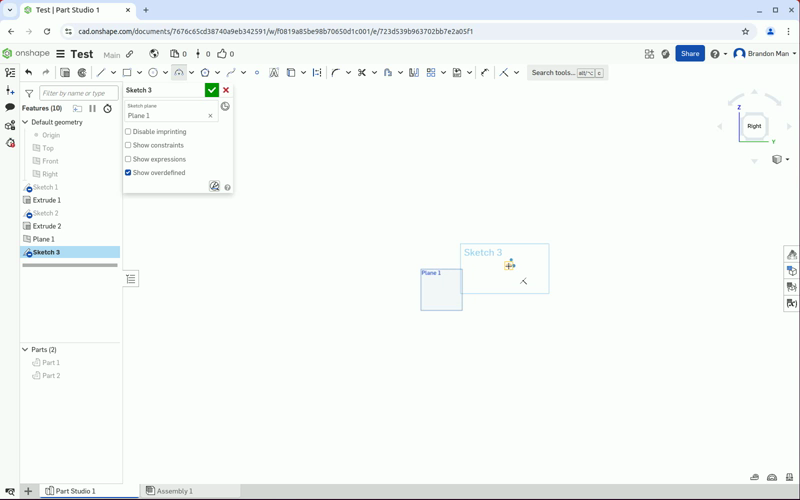
scroll(6)
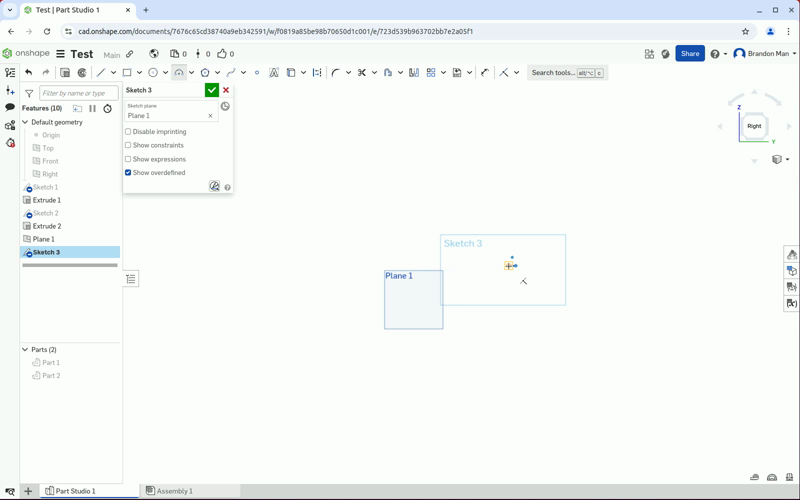
scroll(6)
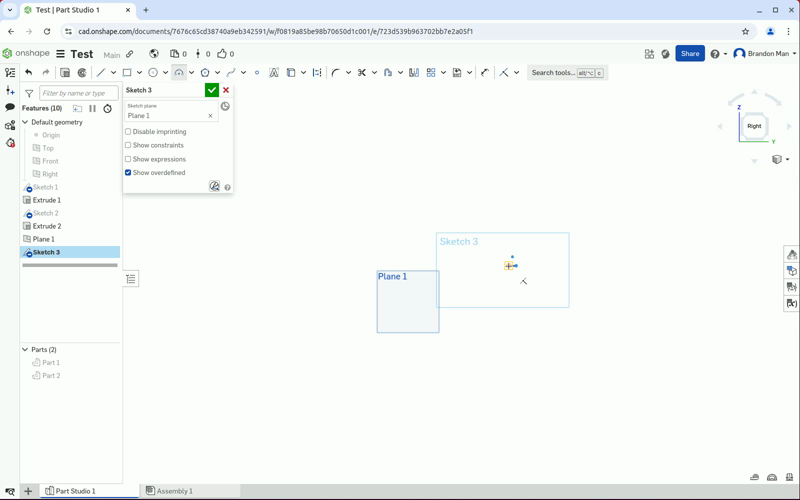
scroll(6)
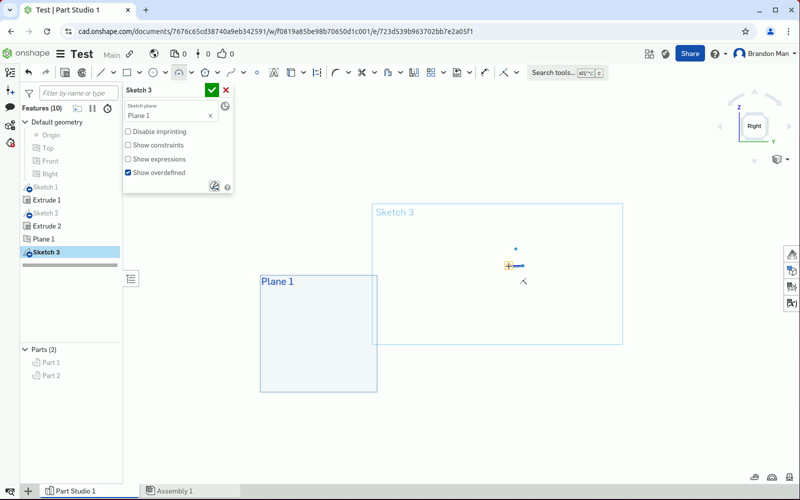
scroll(6)
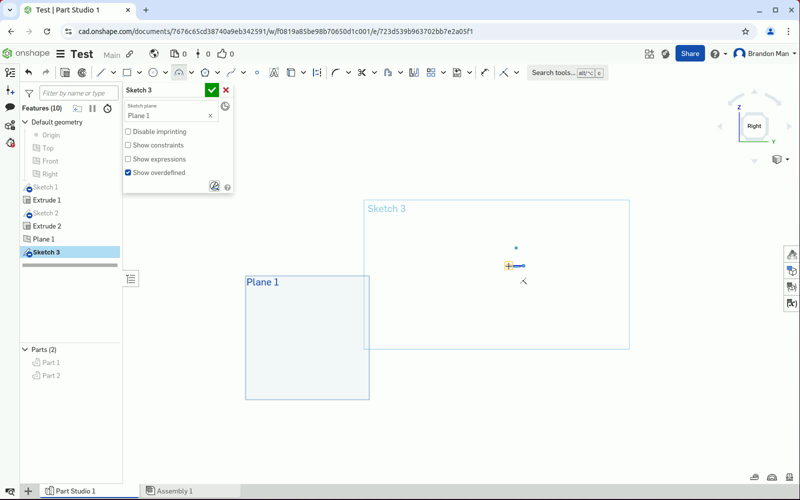
scroll(6)
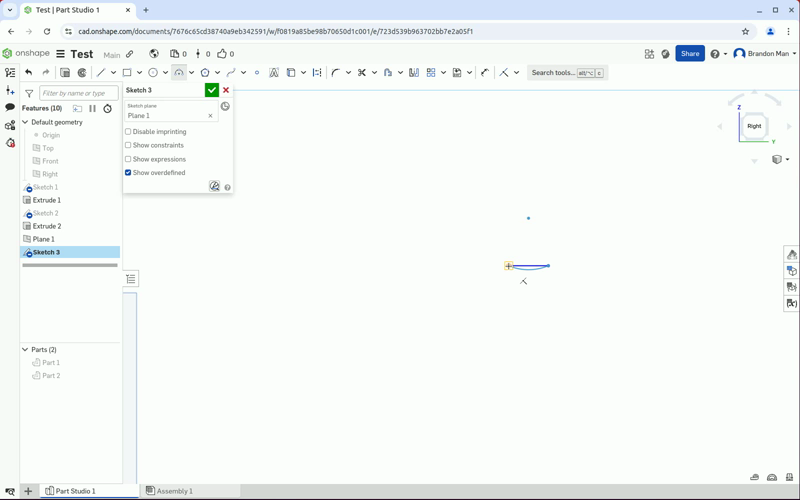
click(508, 265)
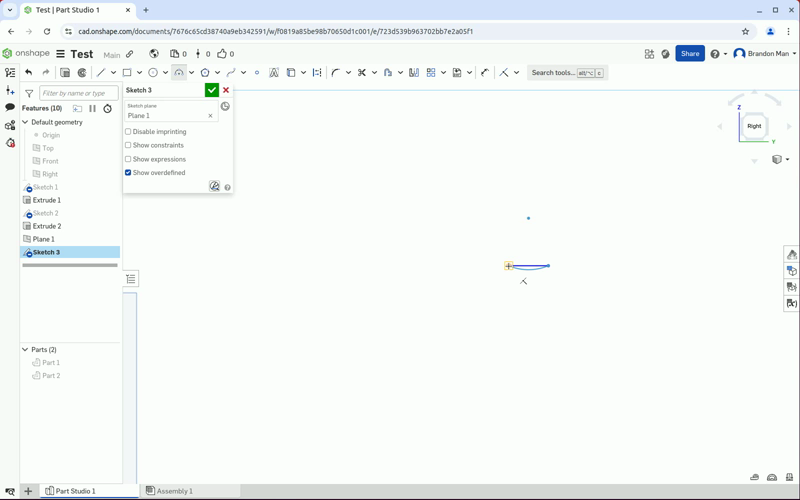
scroll(-6)
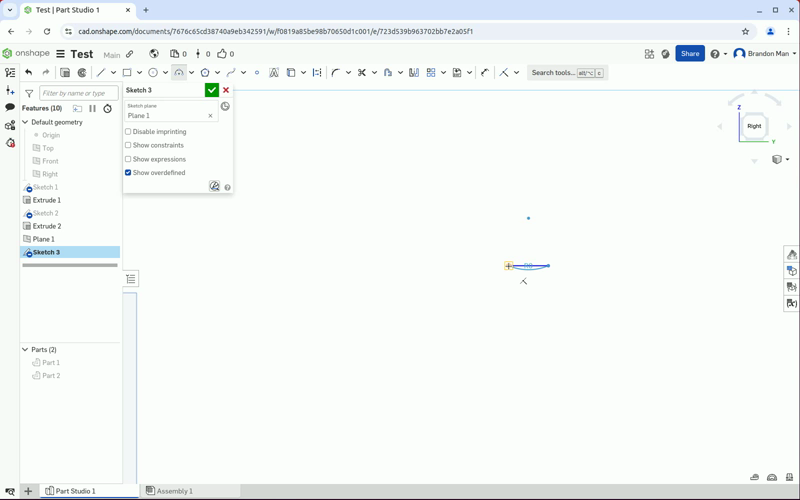
scroll(-6)
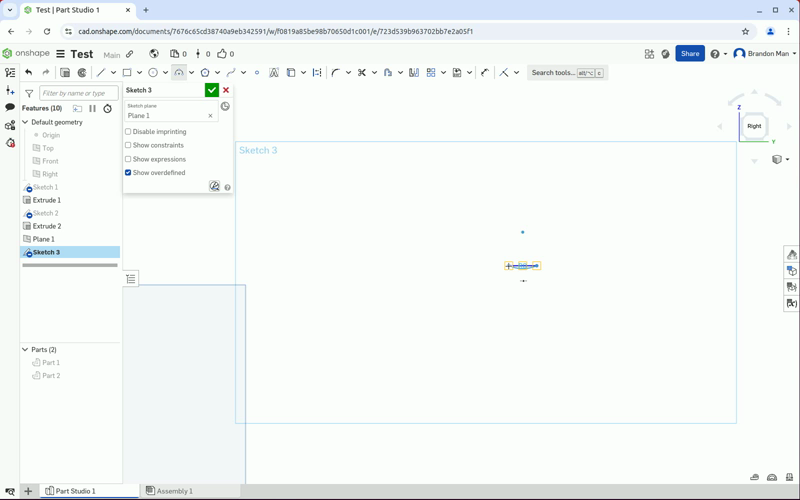
scroll(-6)
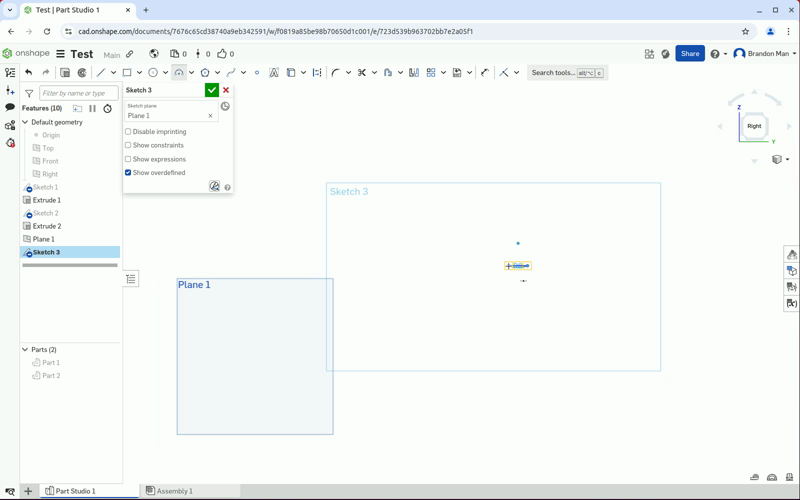
scroll(-6)
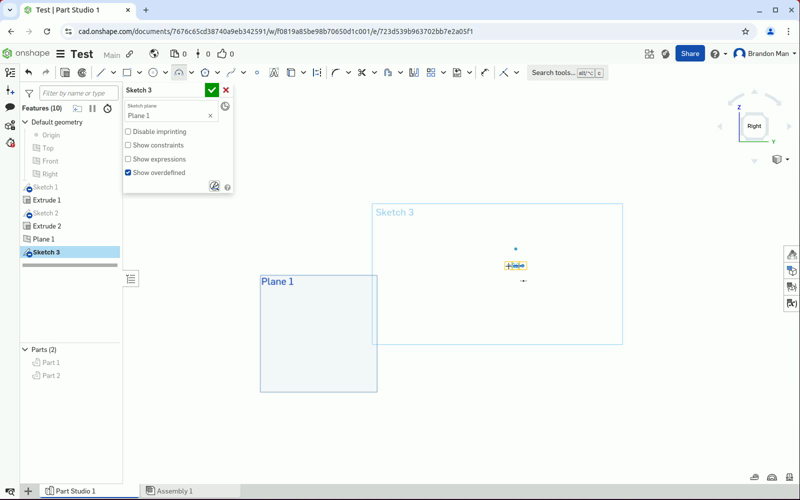
scroll(-6)
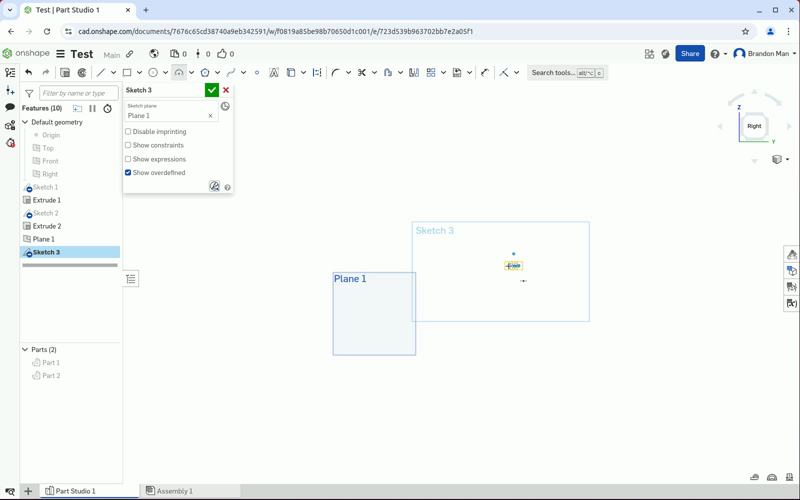
scroll(-6)
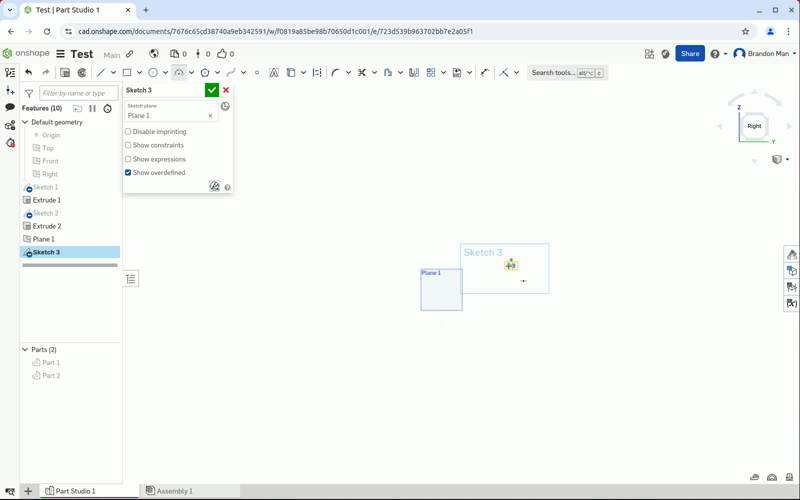
scroll(-6)
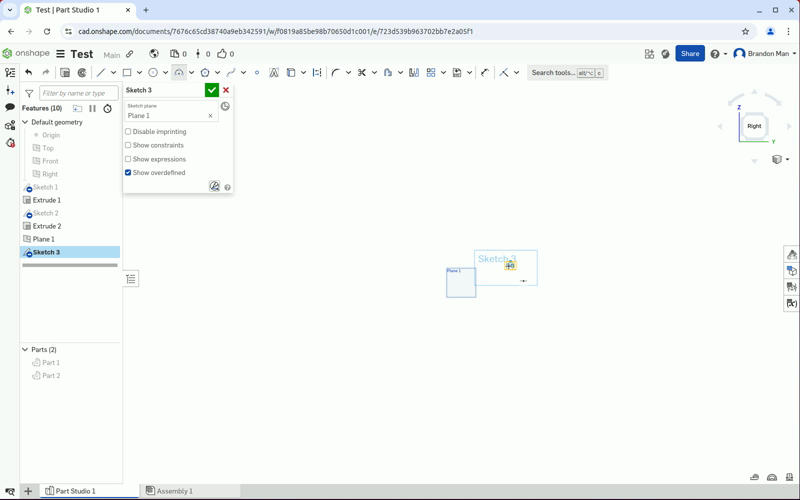
key_down(shift)
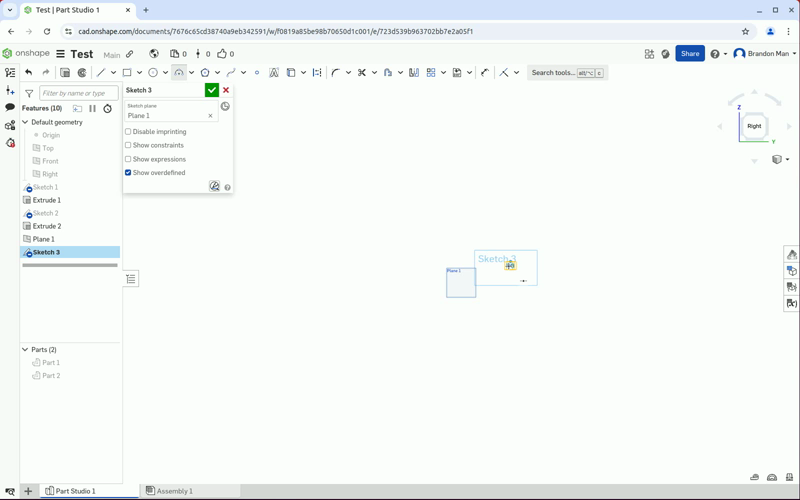
mouse_move(510, 263)
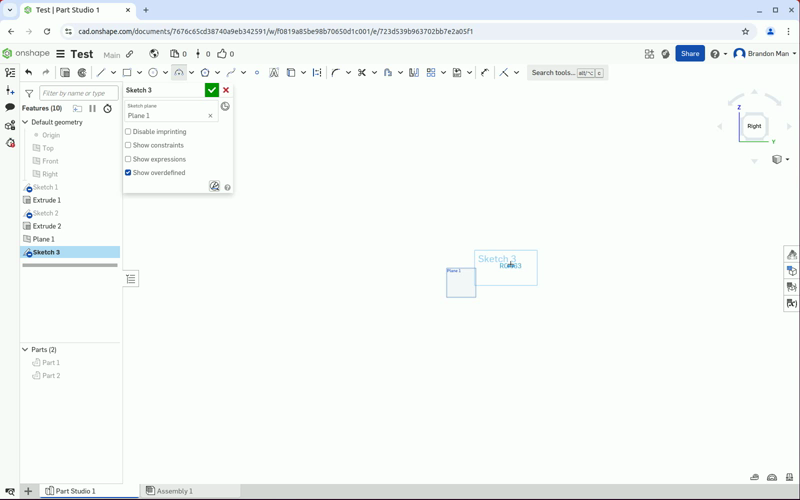
scroll(6)
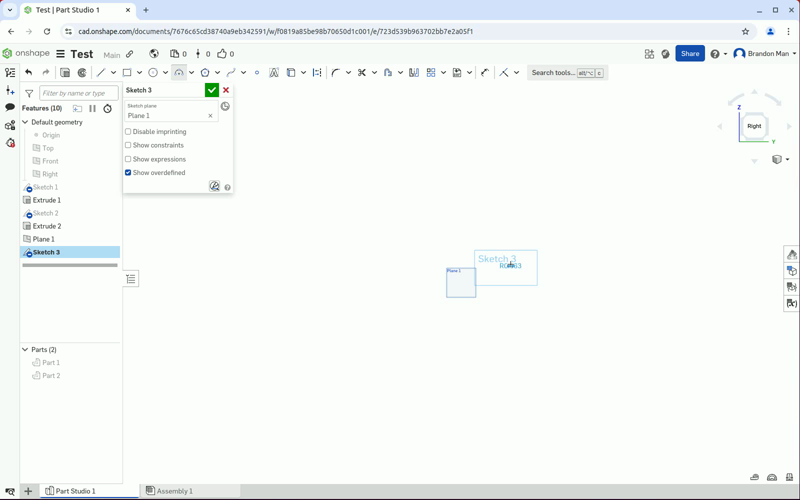
scroll(6)
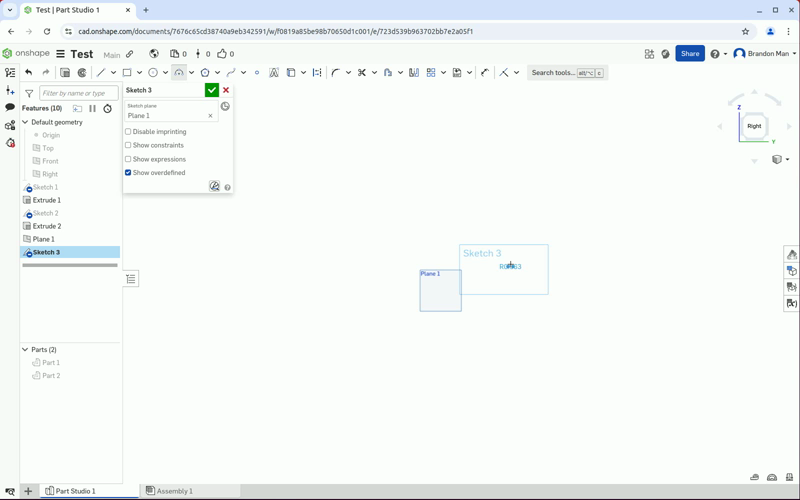
scroll(6)
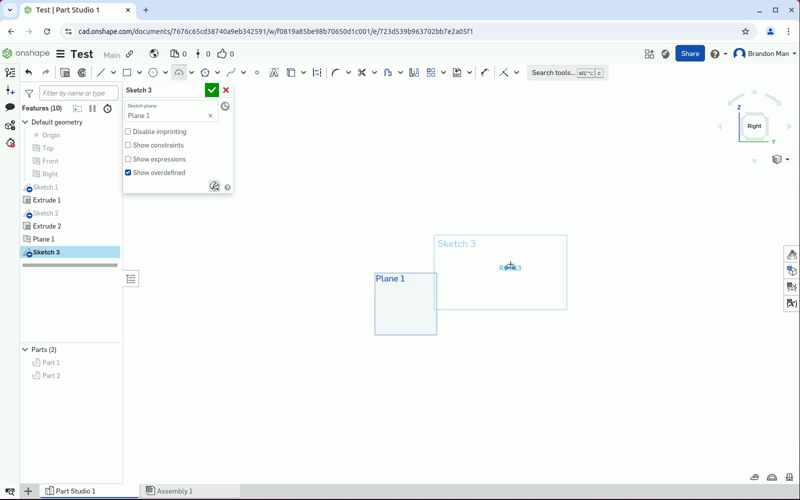
scroll(6)
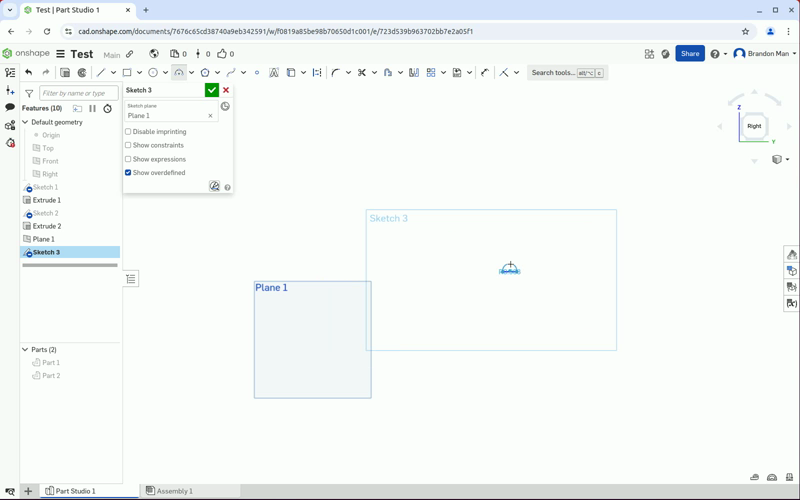
scroll(6)
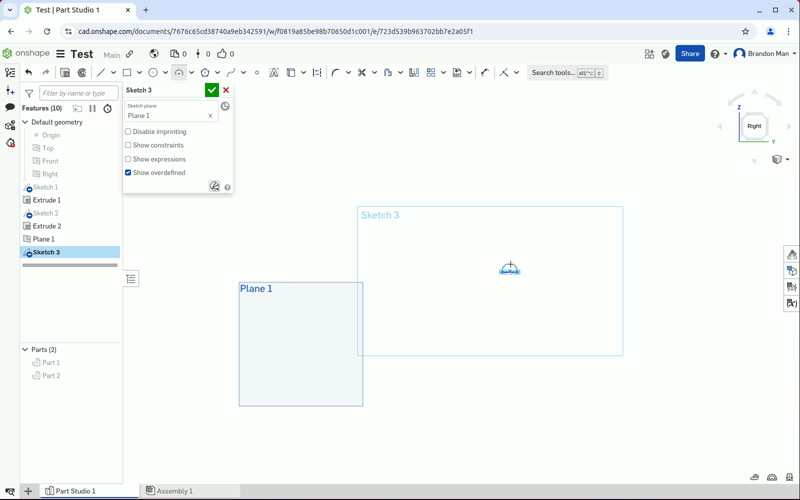
scroll(6)
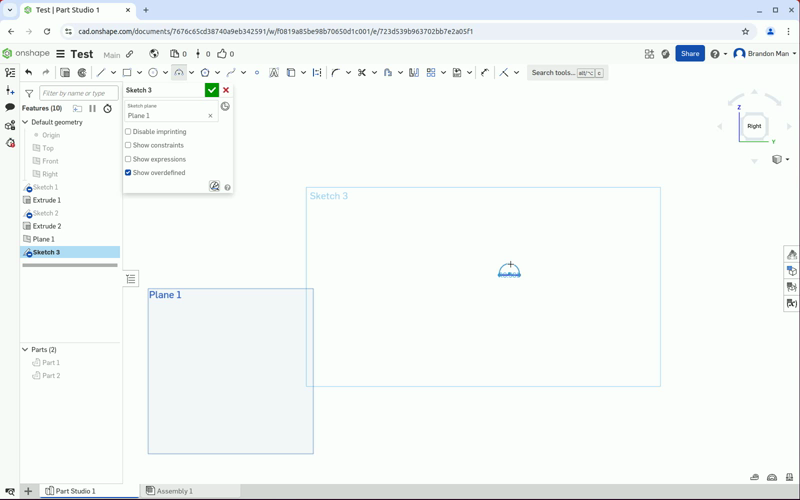
scroll(6)
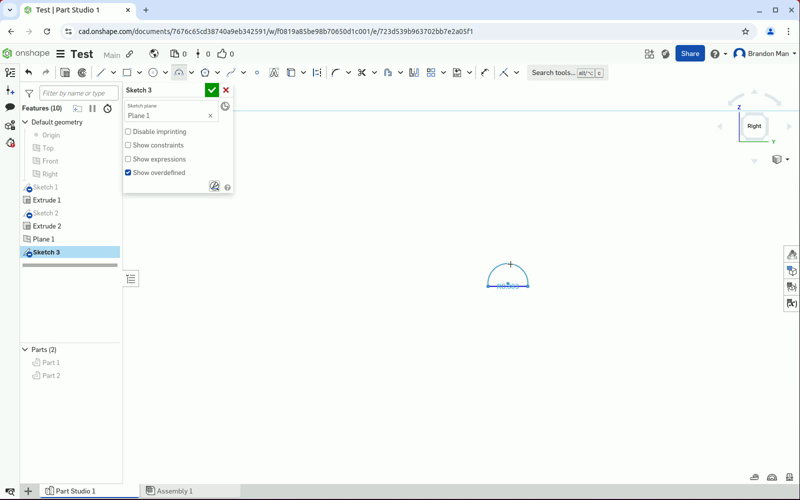
click(510, 263)
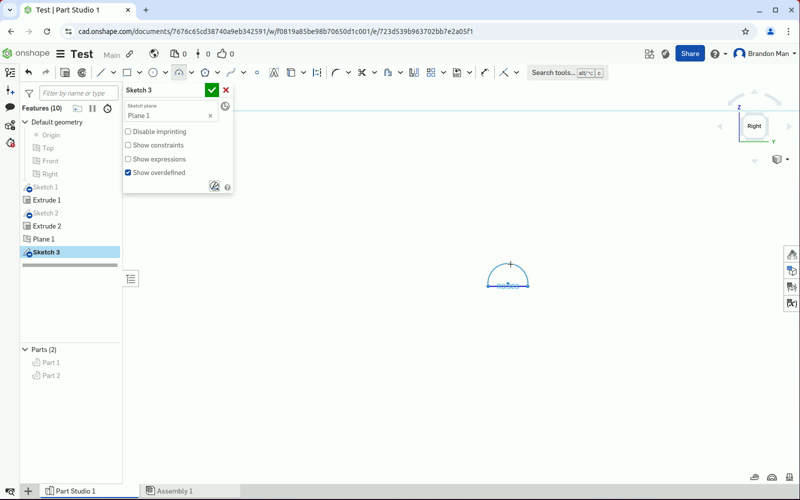
scroll(-6)
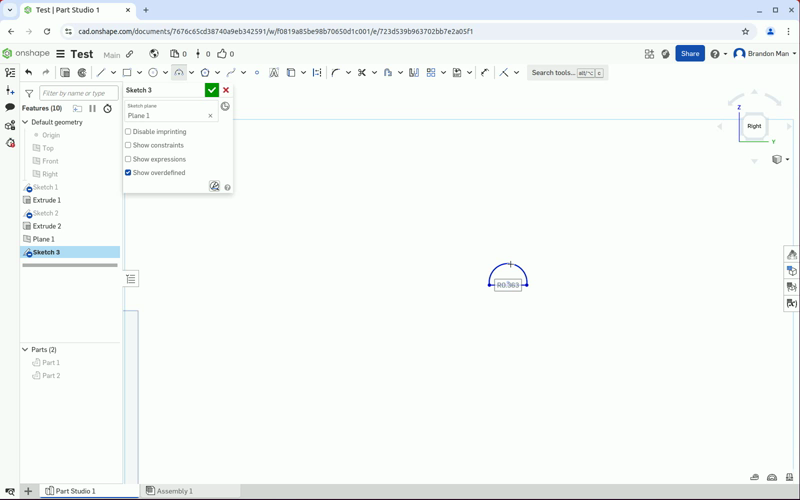
scroll(-6)
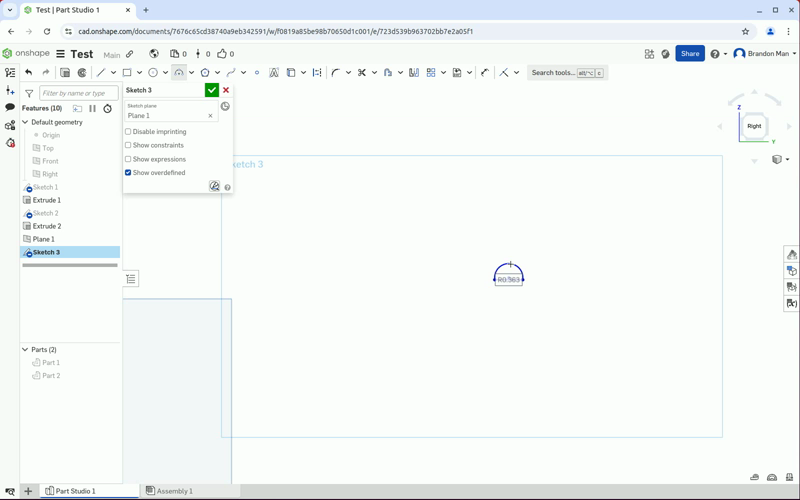
scroll(-6)
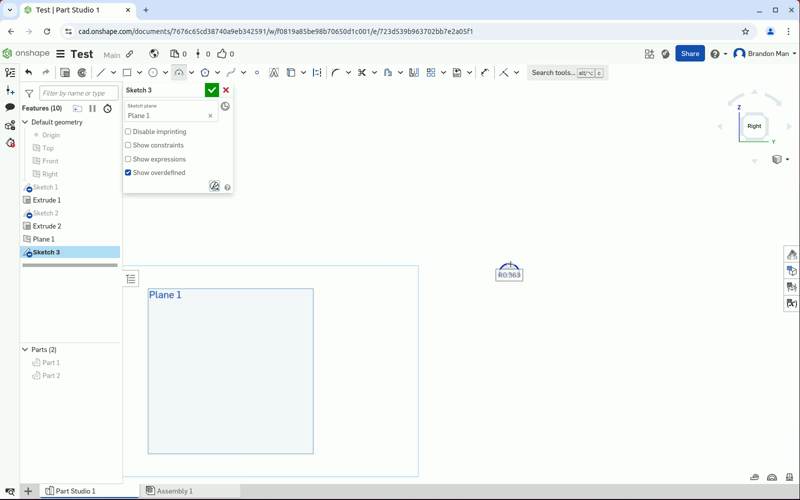
scroll(-6)
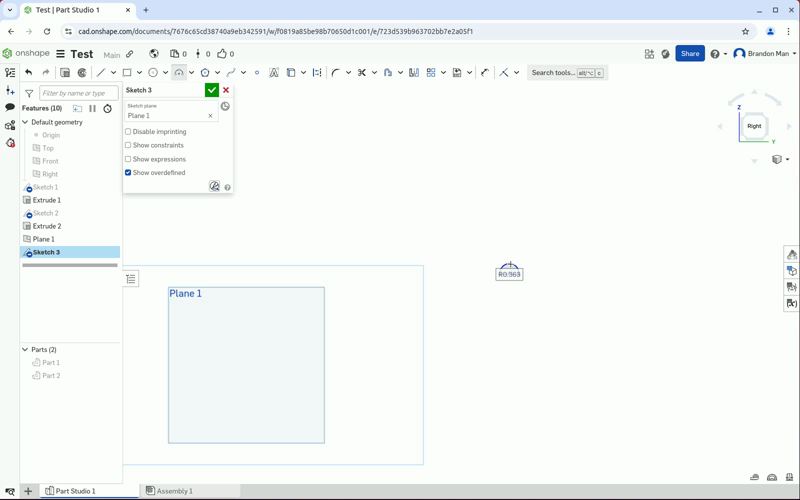
scroll(-6)
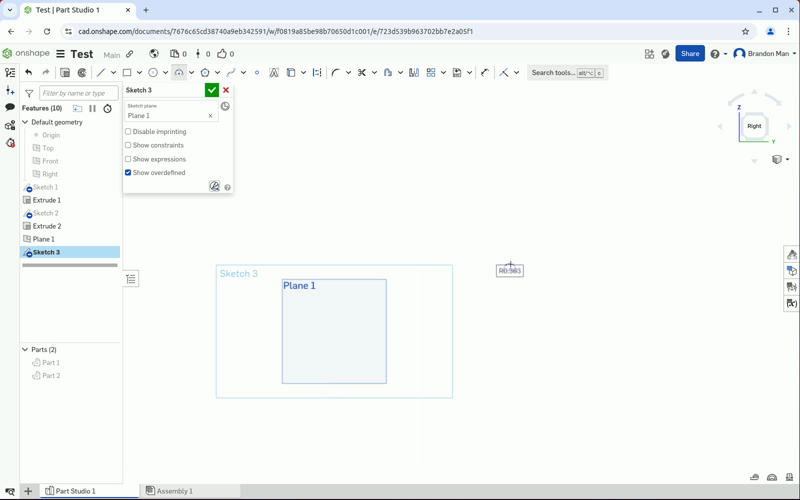
scroll(-6)
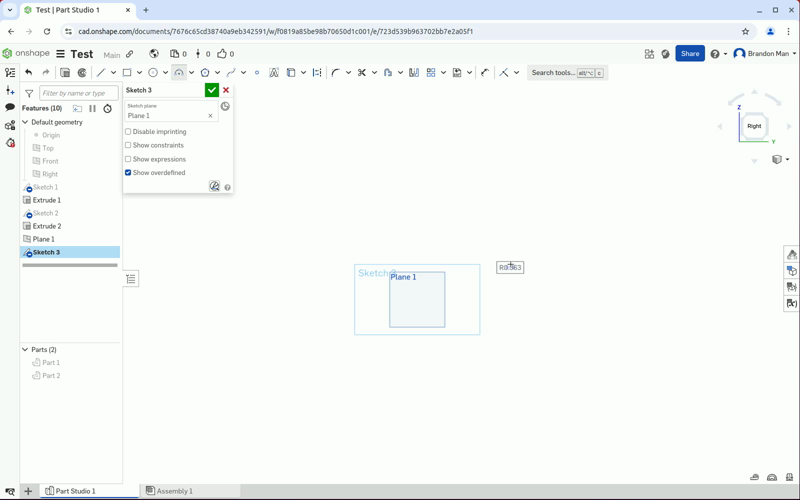
scroll(-6)
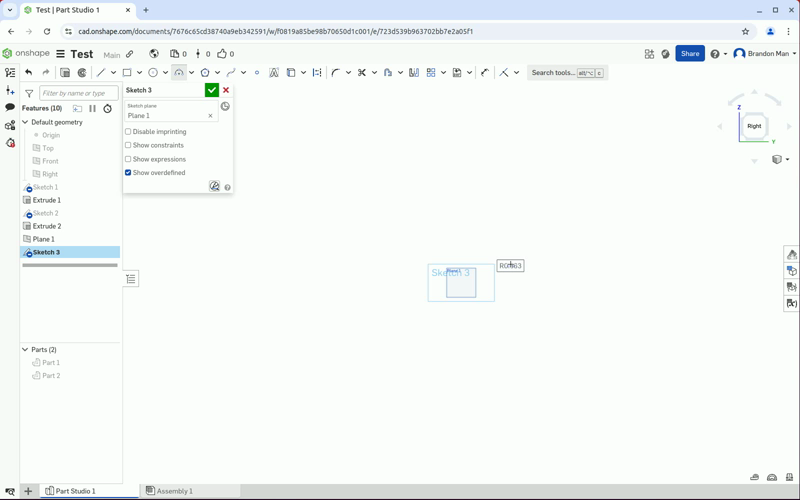
key_up(shift)
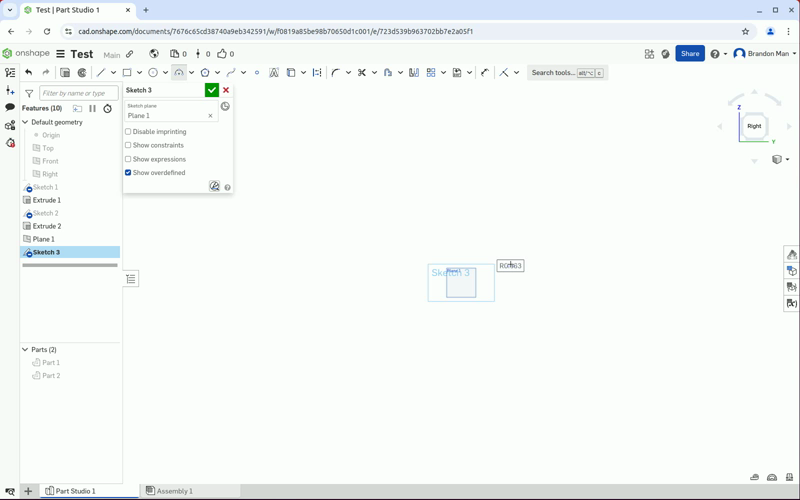
key(esc)
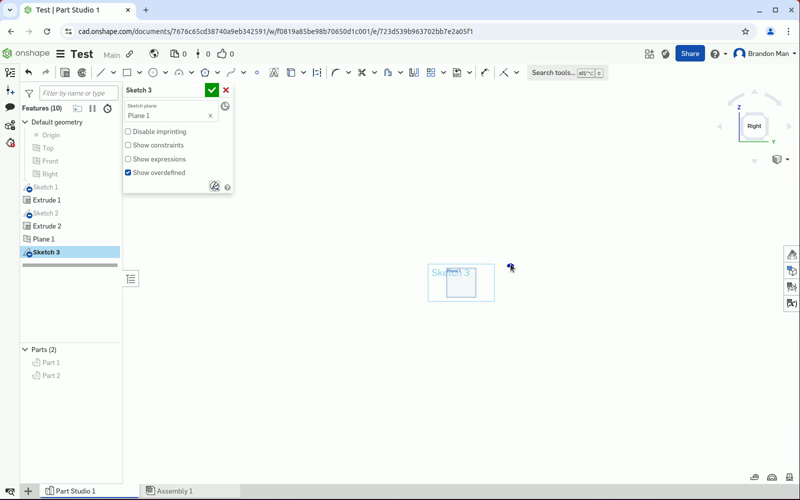
mouse_move(510, 263)
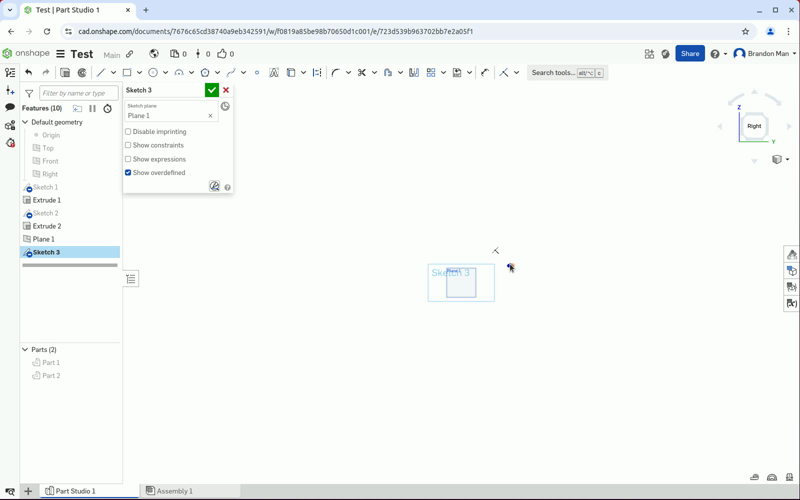
scroll(6)
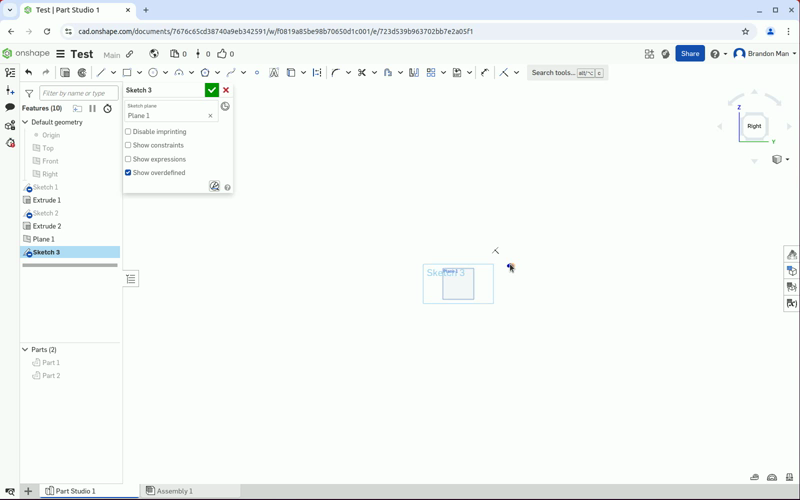
scroll(6)
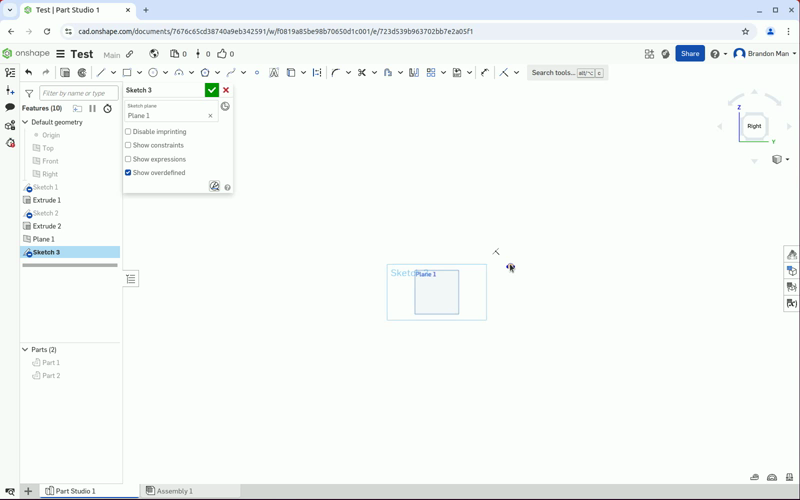
scroll(6)
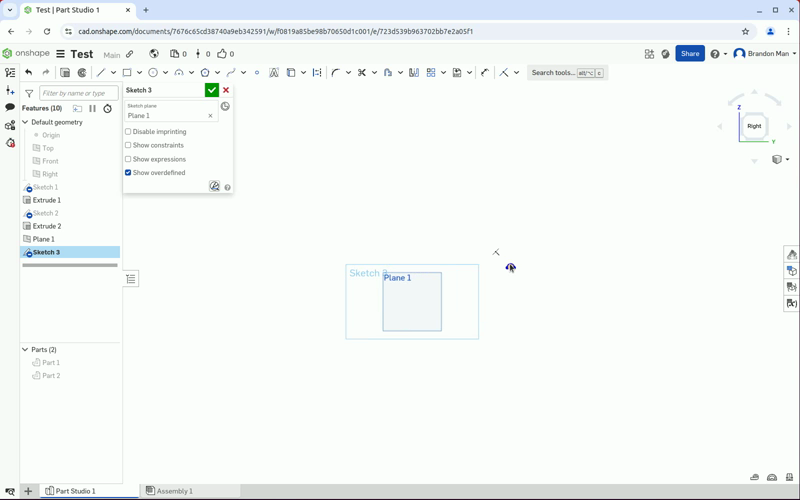
scroll(6)
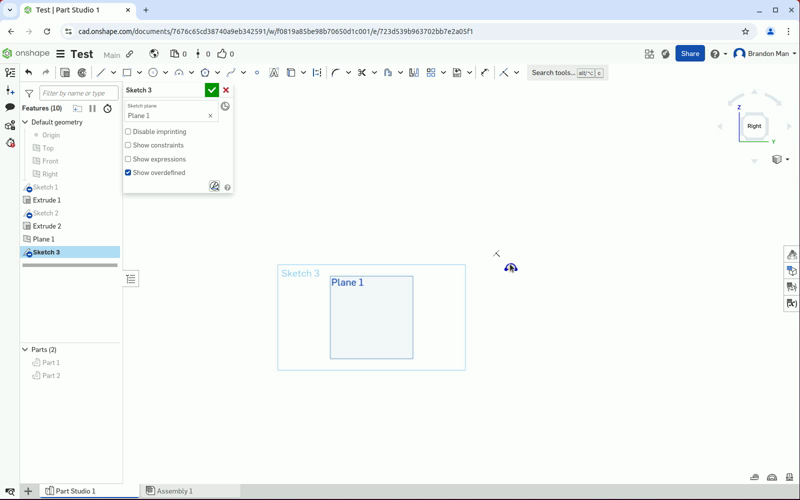
scroll(6)
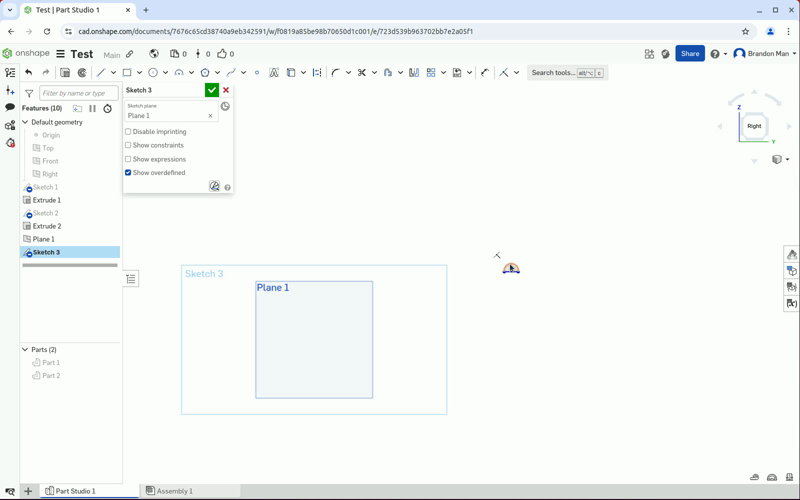
scroll(6)
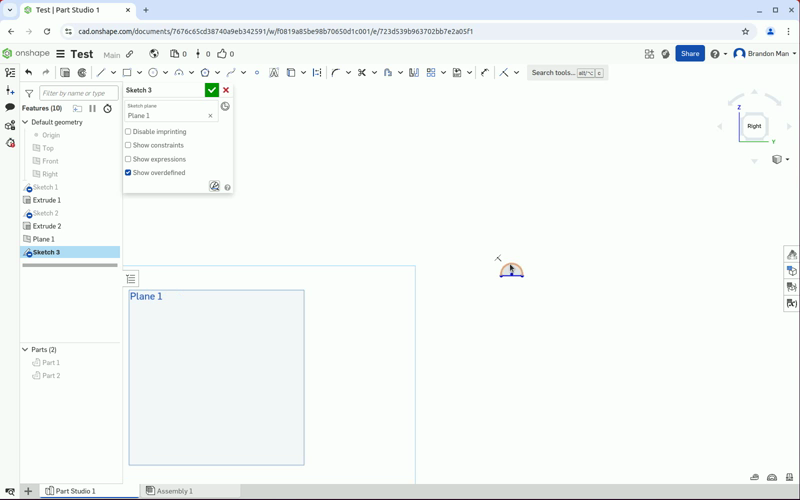
scroll(6)
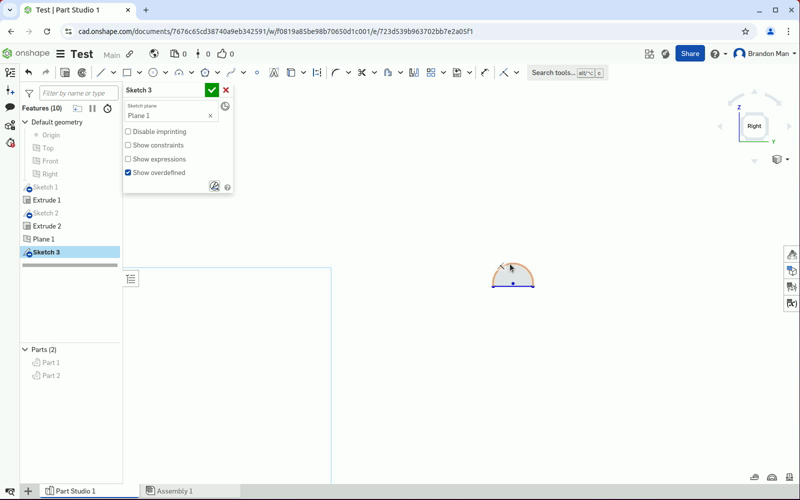
click(510, 263)
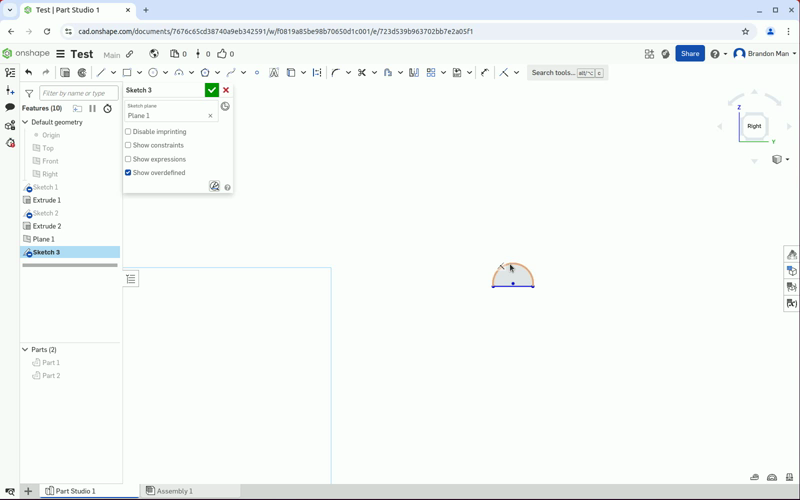
scroll(-6)
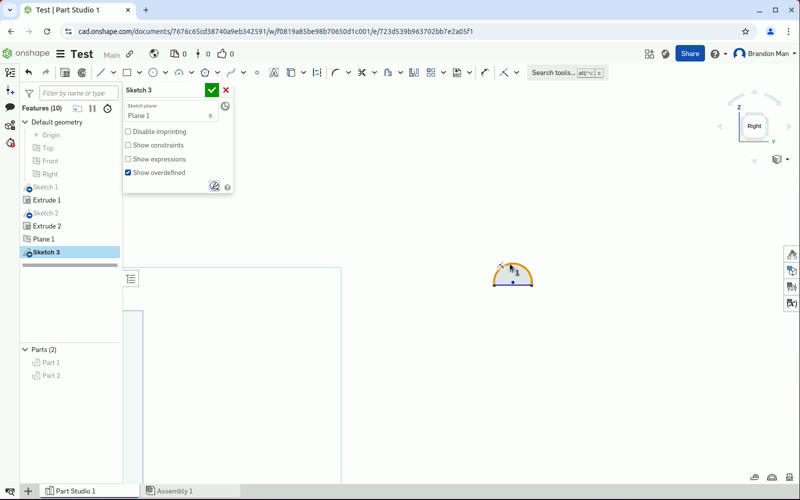
scroll(-6)
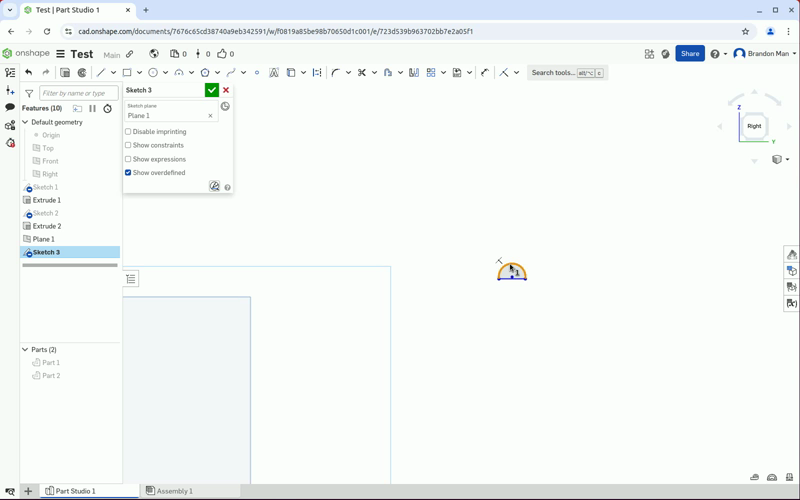
scroll(-6)
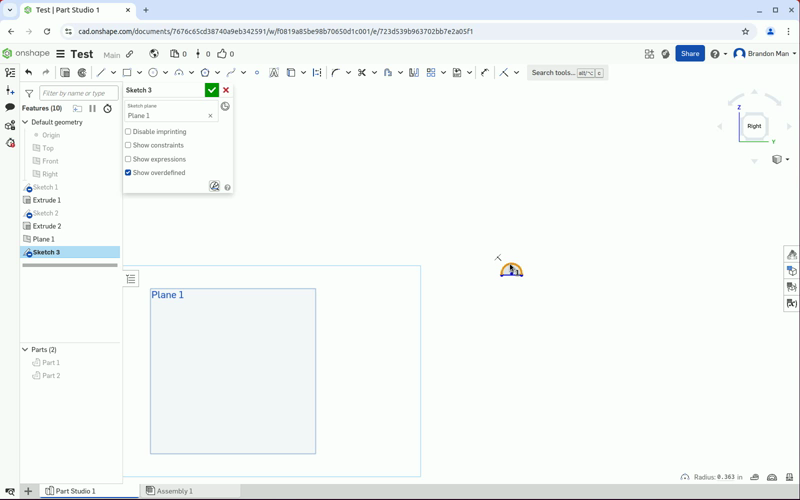
scroll(-6)
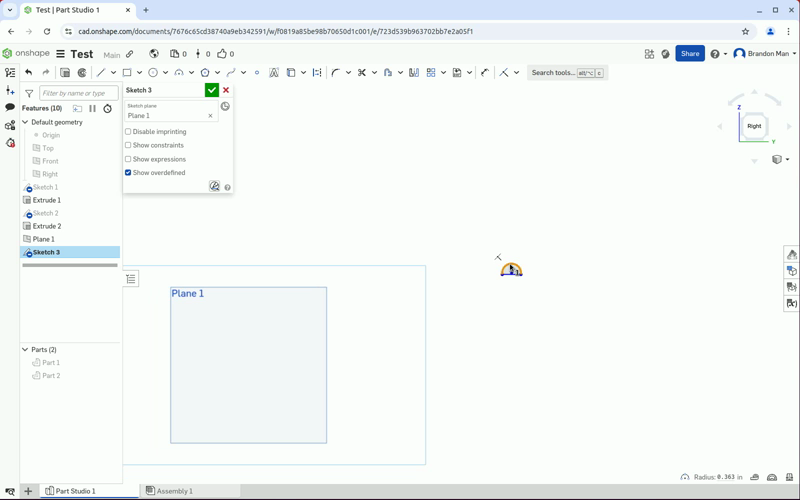
scroll(-6)
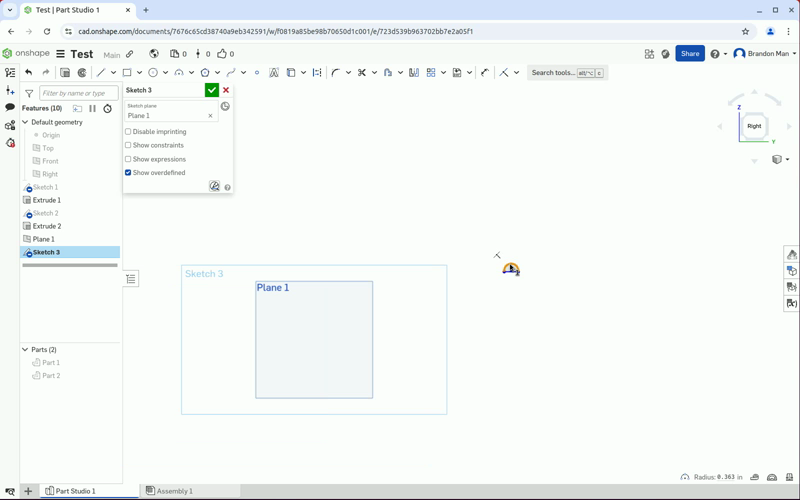
scroll(-6)
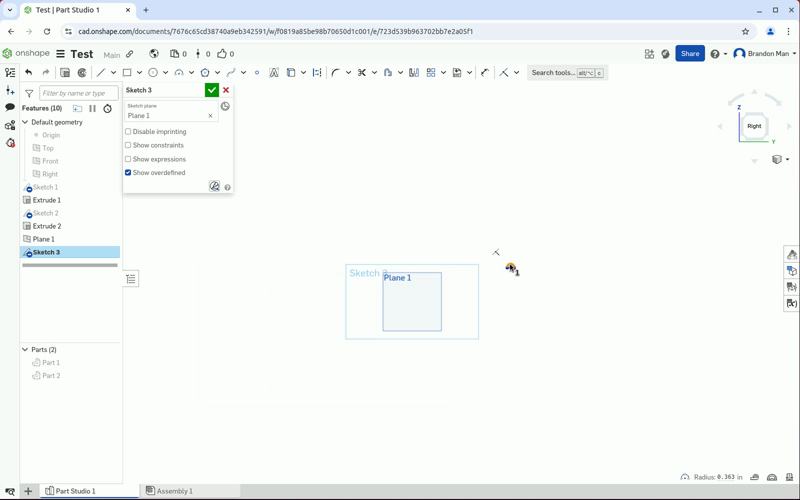
scroll(-6)
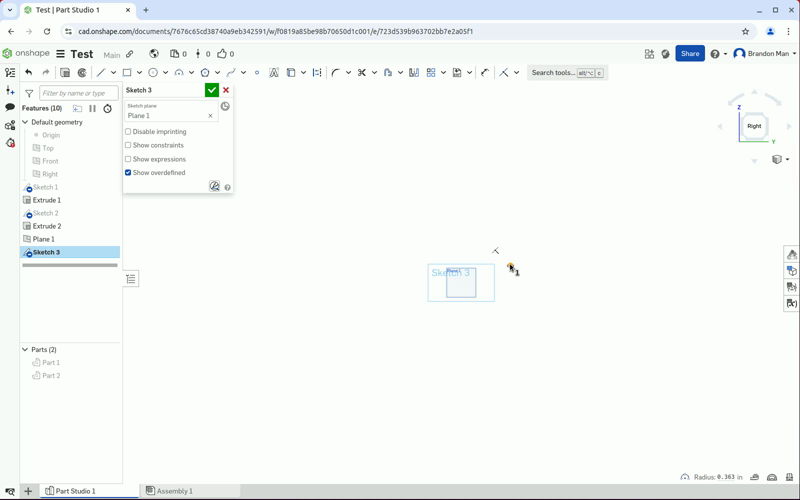
mouse_move(73, 352)
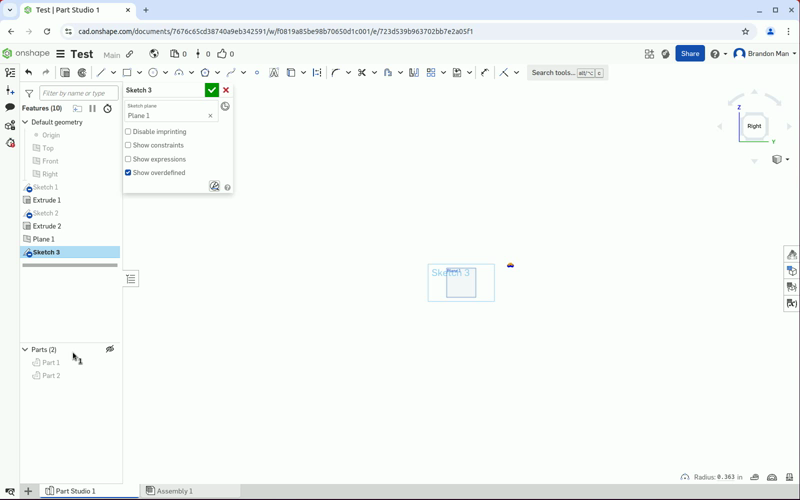
key(shift+y)
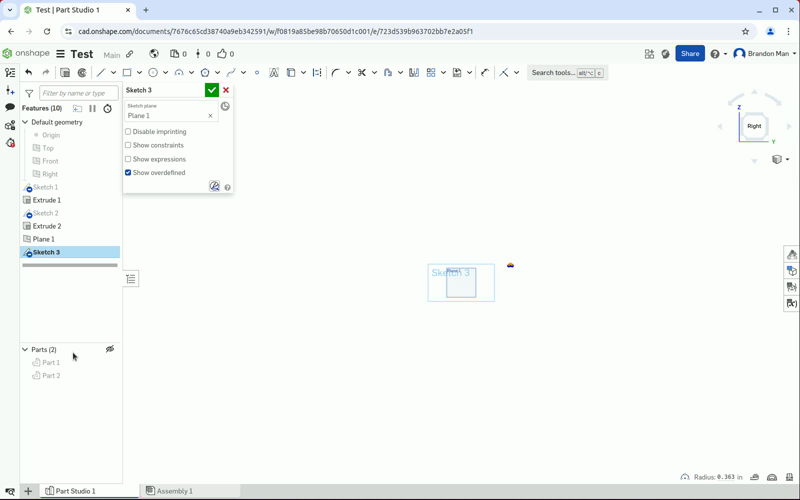
key(shift+e)
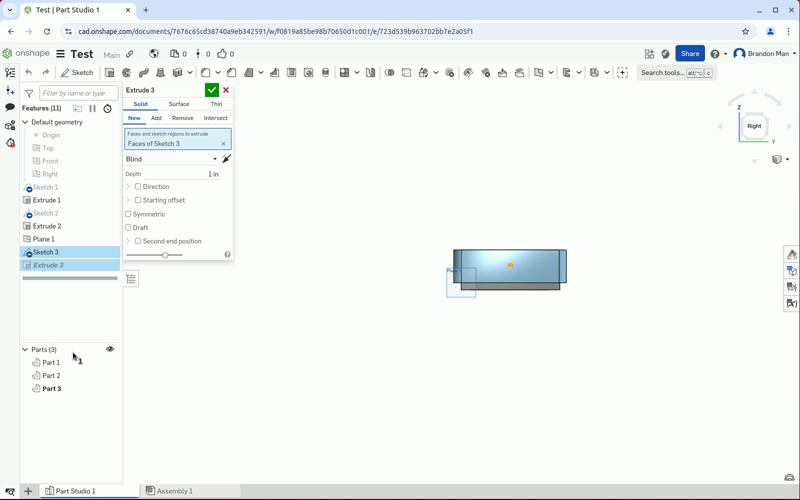
mouse_move(143, 106)
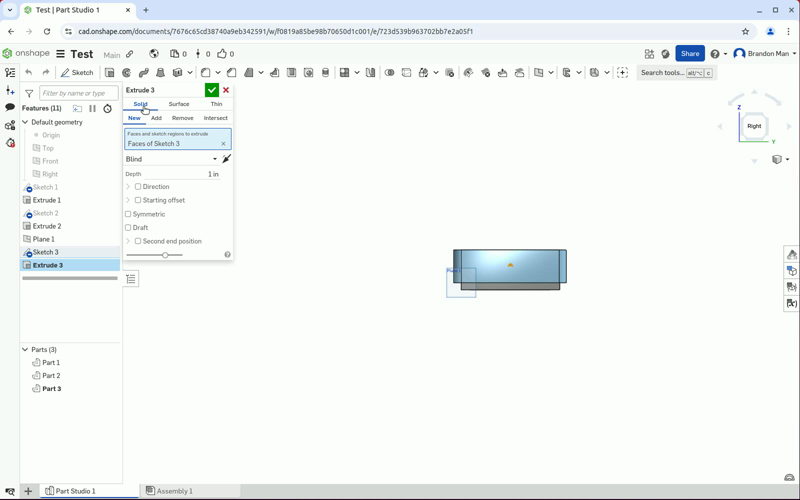
click(143, 106)
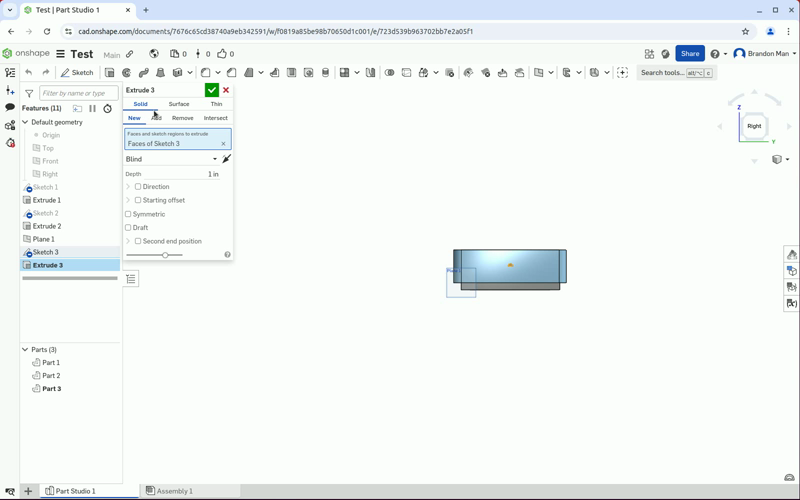
mouse_move(186, 120)
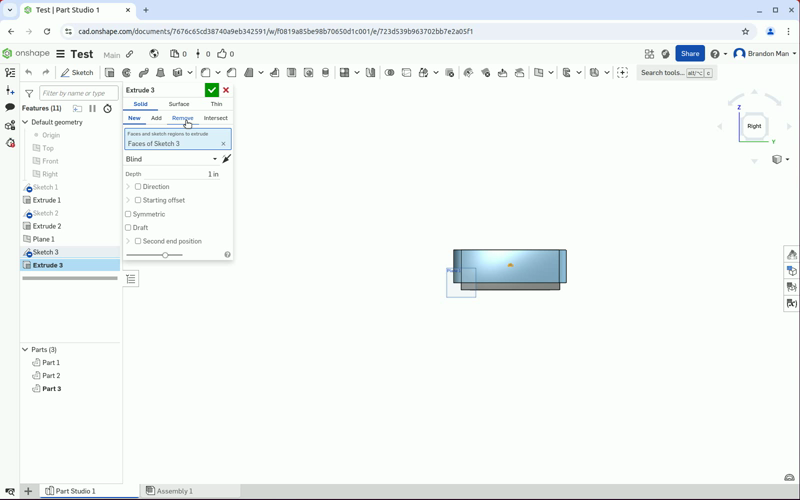
click(186, 120)
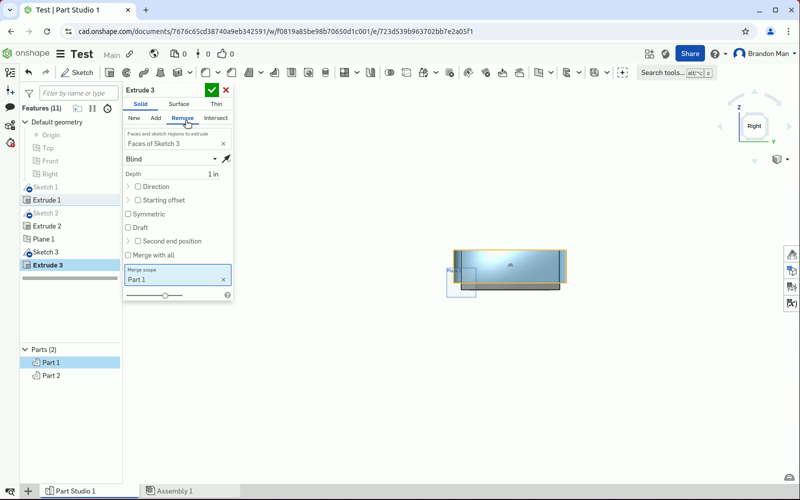
key(tab, 4)
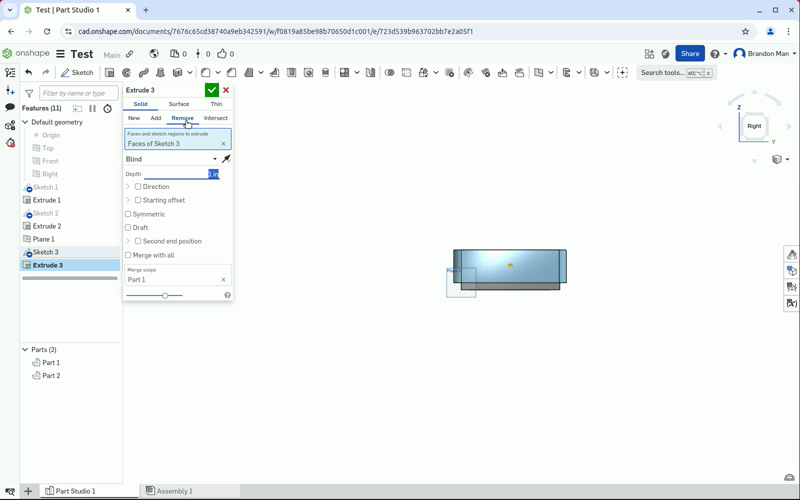
text(29.848)
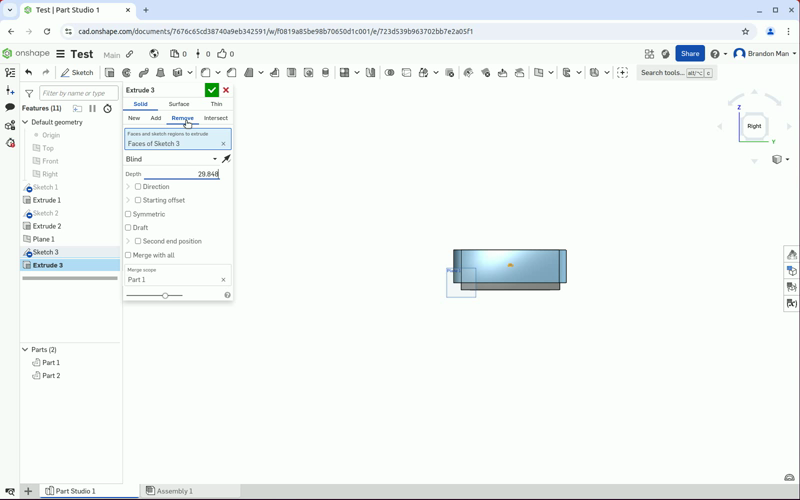
key(tab, 6)
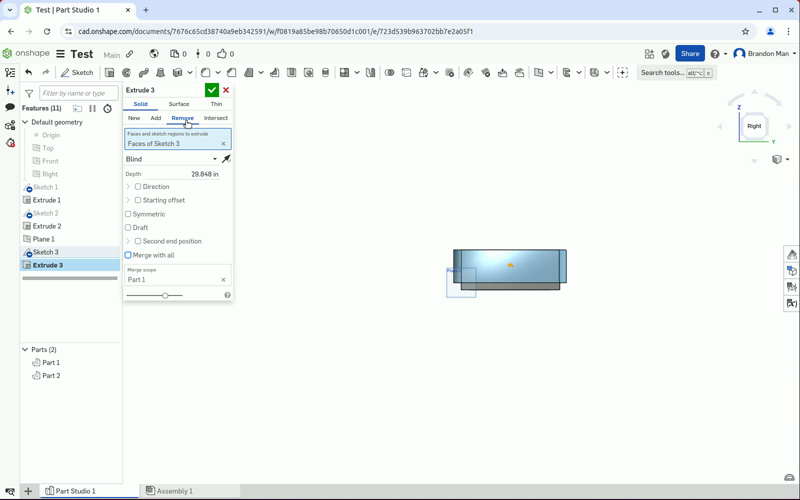
key(space)
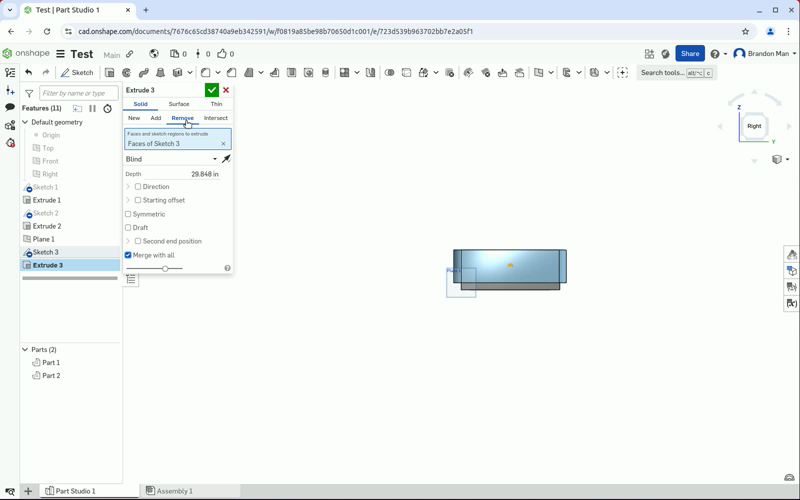
key(enter)
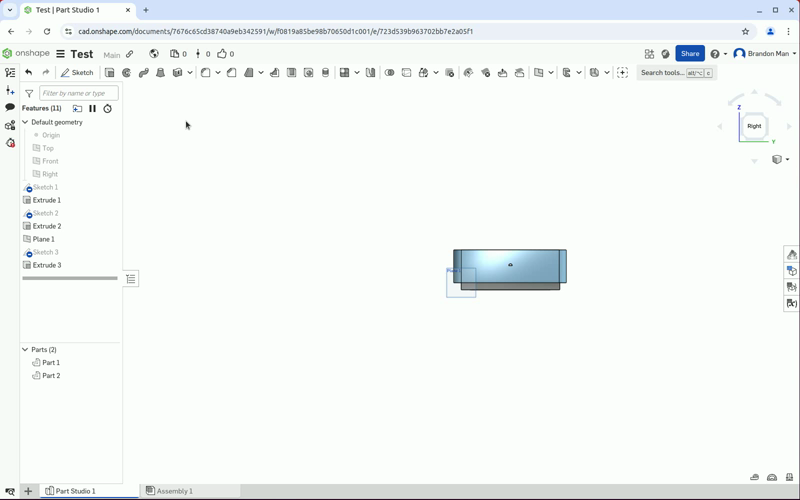
key(shift+h)
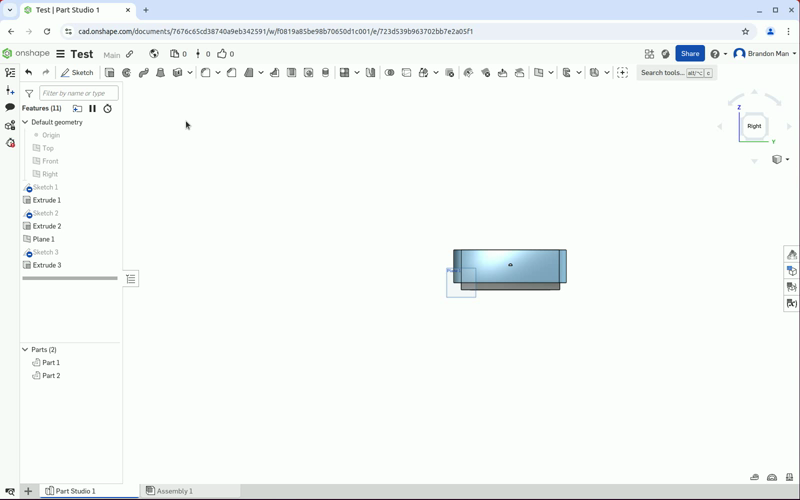
key(shift+h)
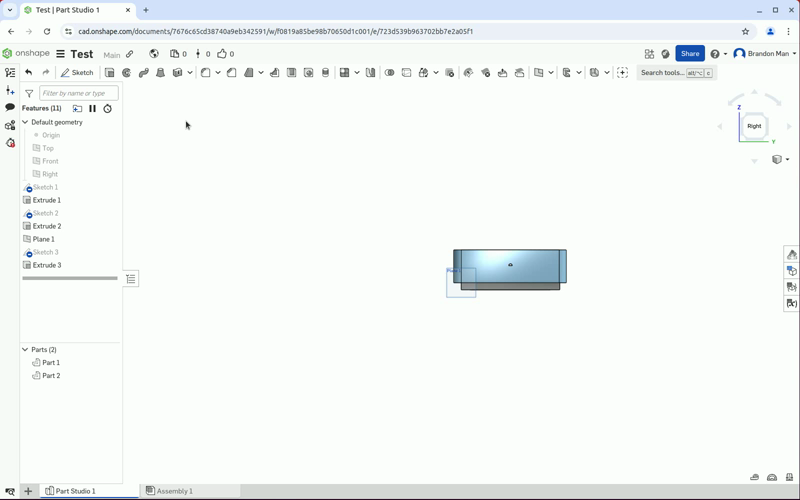
mouse_move(73, 189)
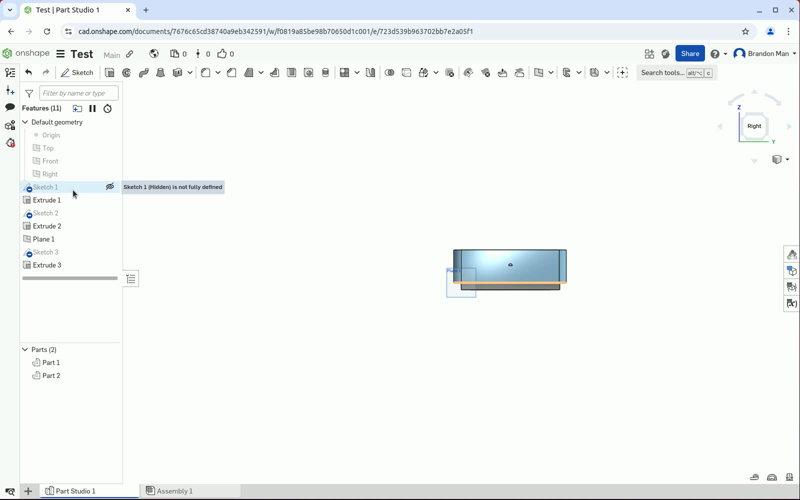
click(73, 189)
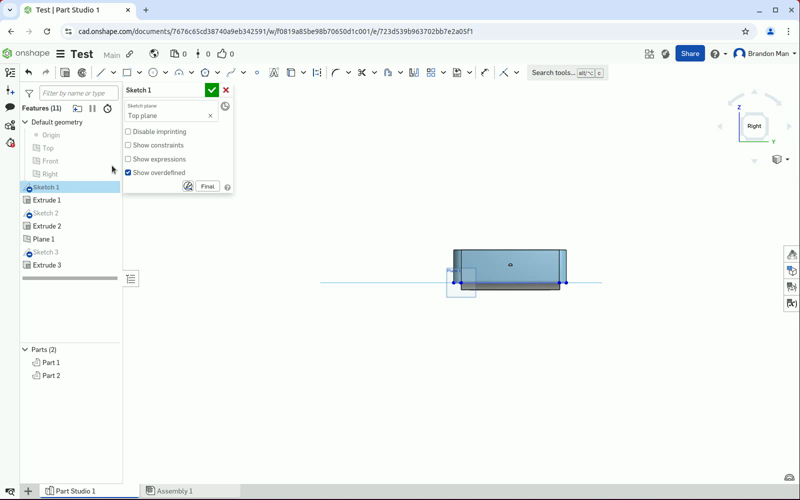
mouse_move(229, 92)
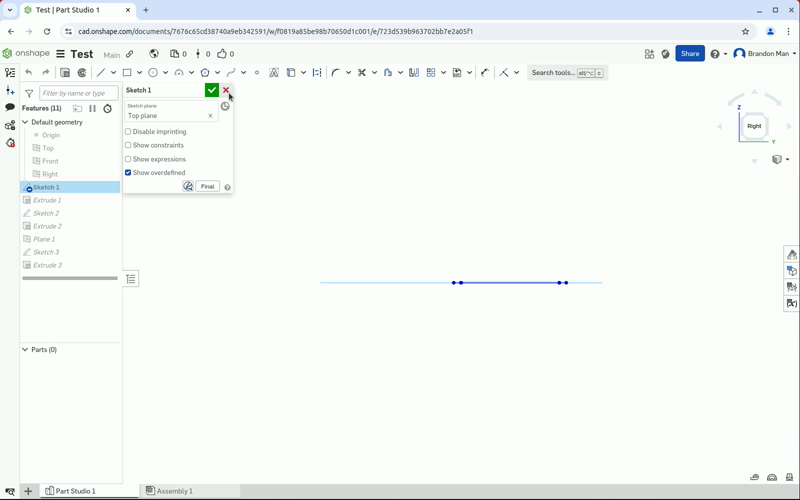
click(229, 92)
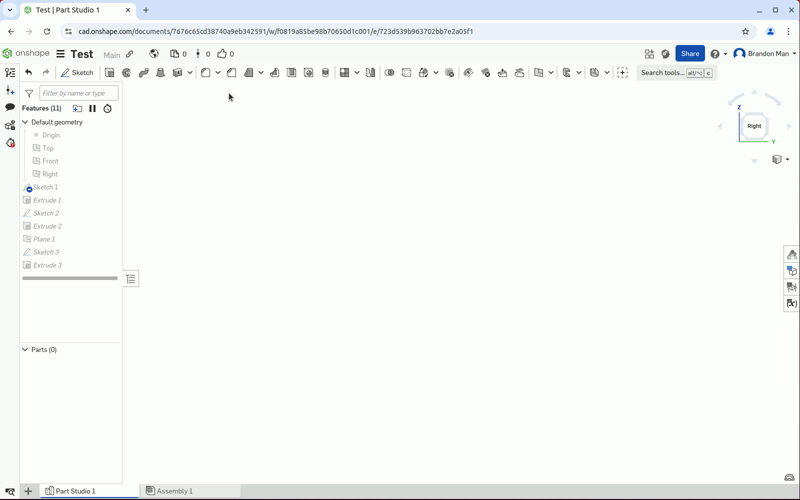
key(shift+s)
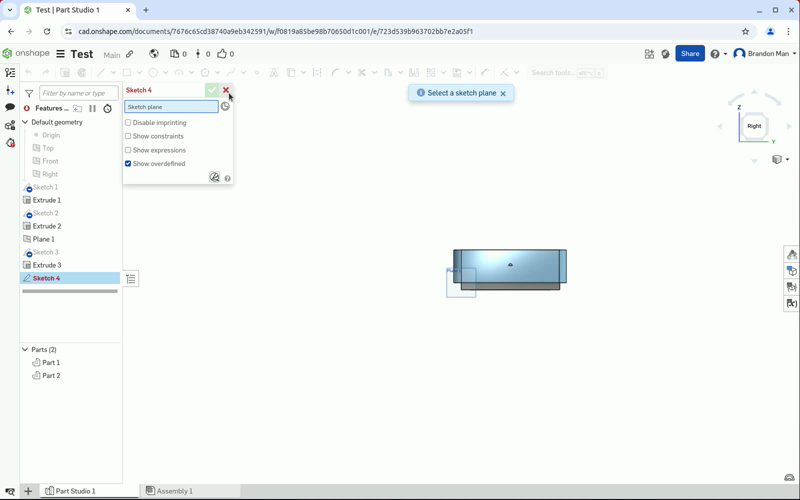
mouse_move(73, 241)
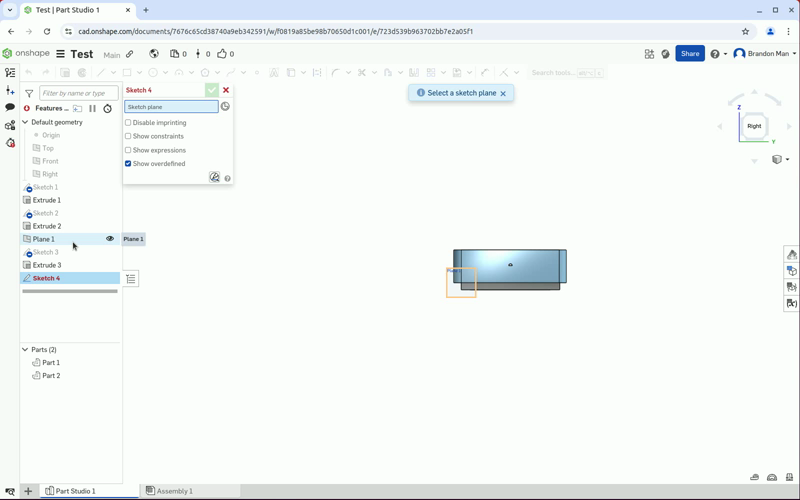
click(73, 241)
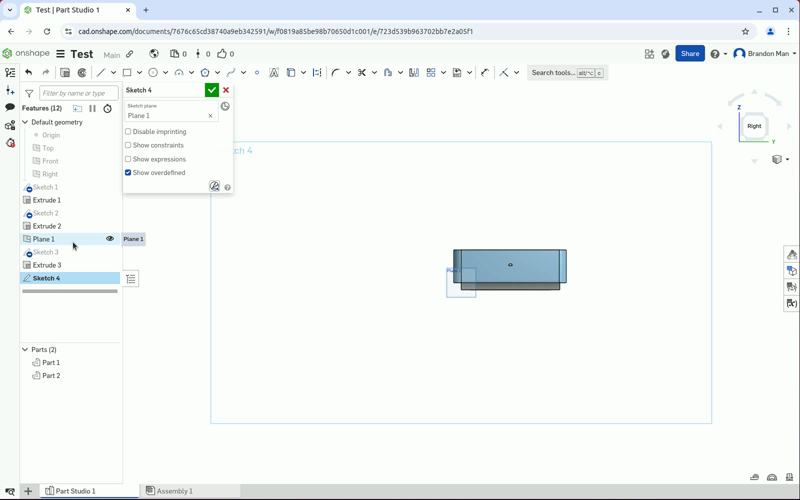
mouse_move(73, 352)
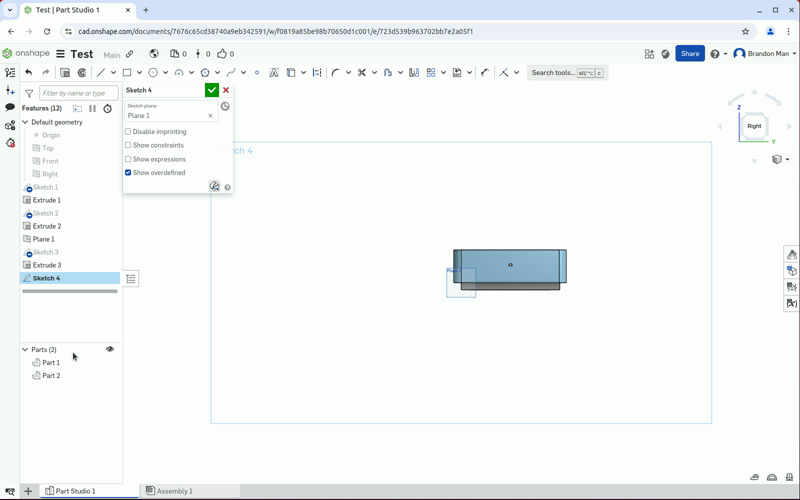
key(y)
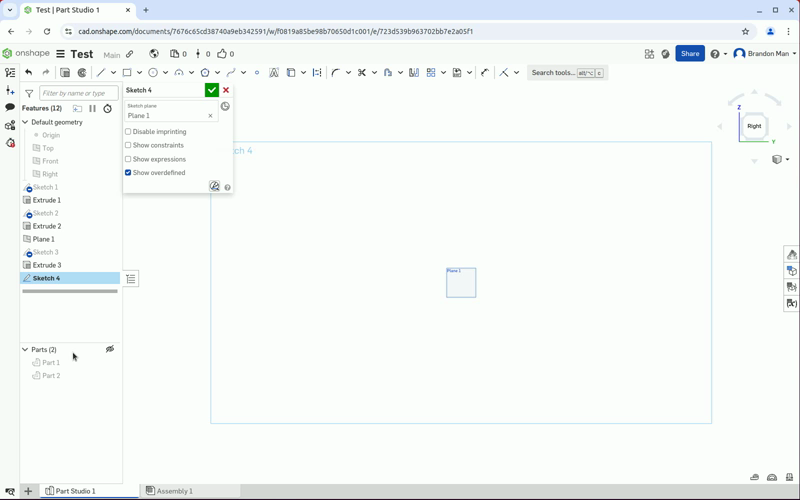
key(a)
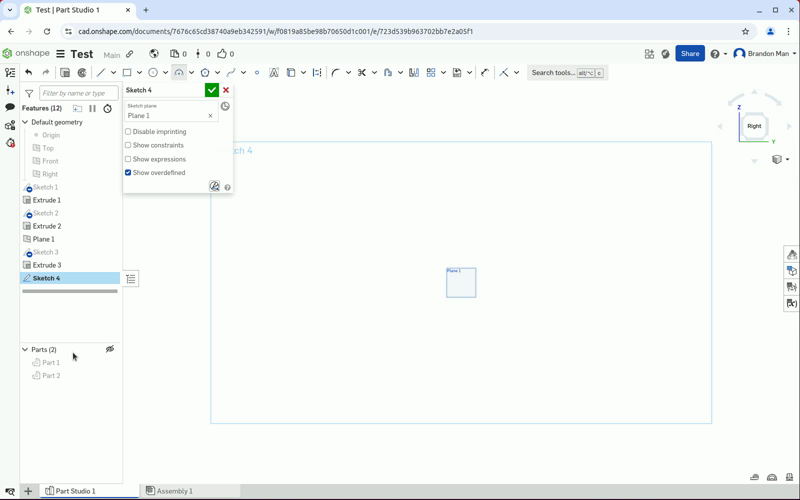
key_down(shift)
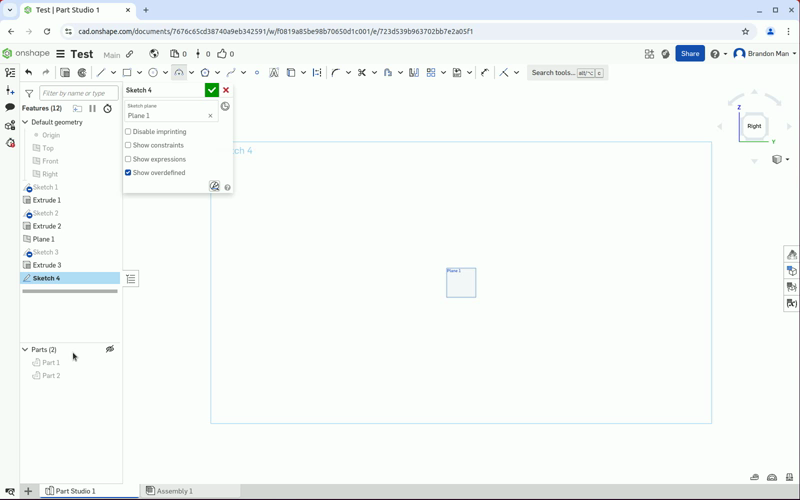
mouse_move(508, 265)
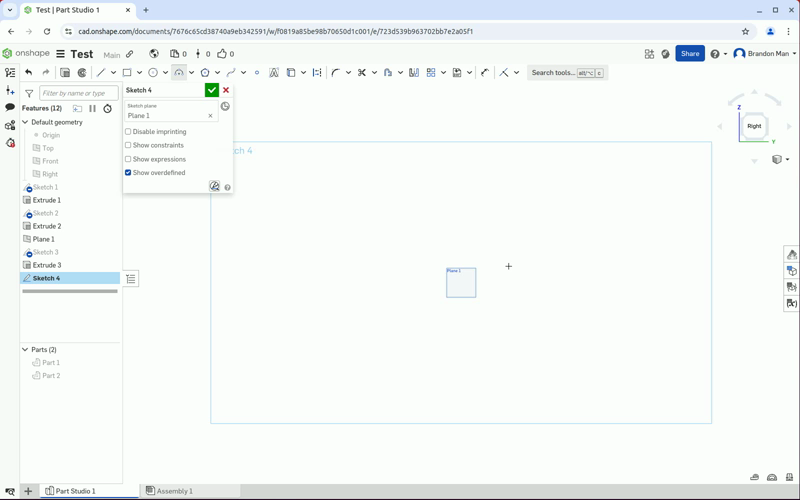
click(508, 265)
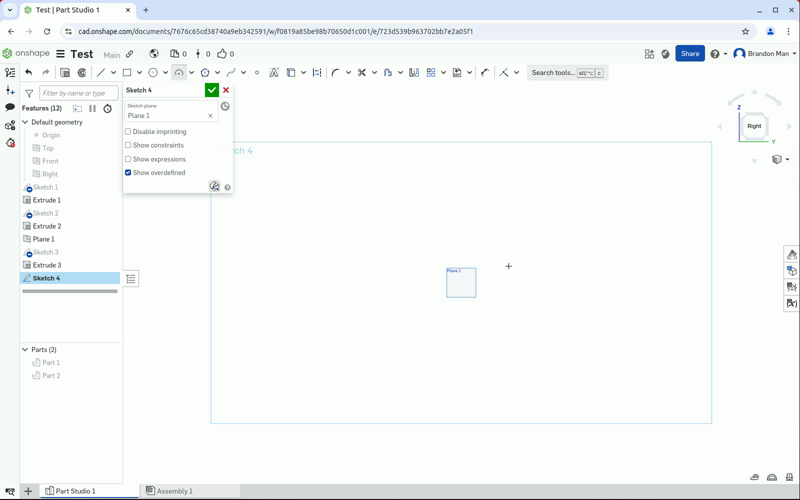
key_up(shift)
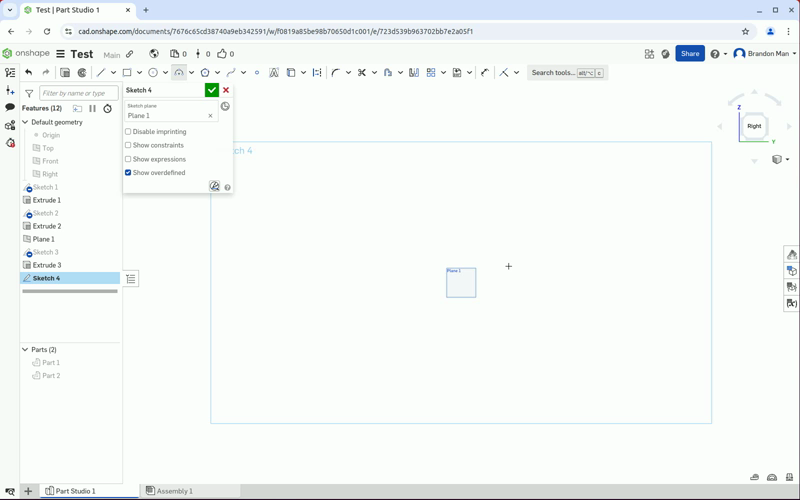
key_down(shift)
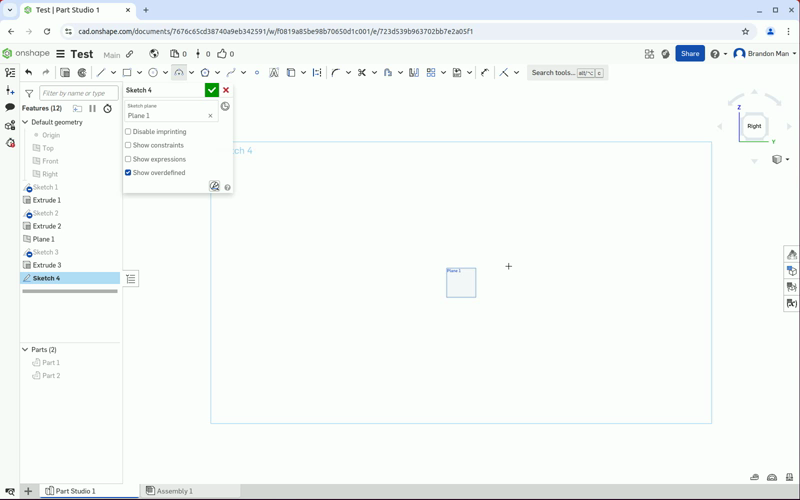
mouse_move(512, 265)
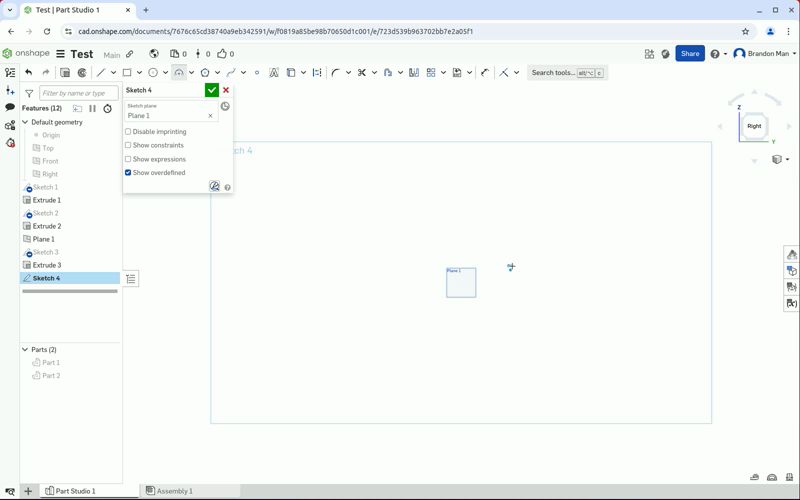
scroll(6)
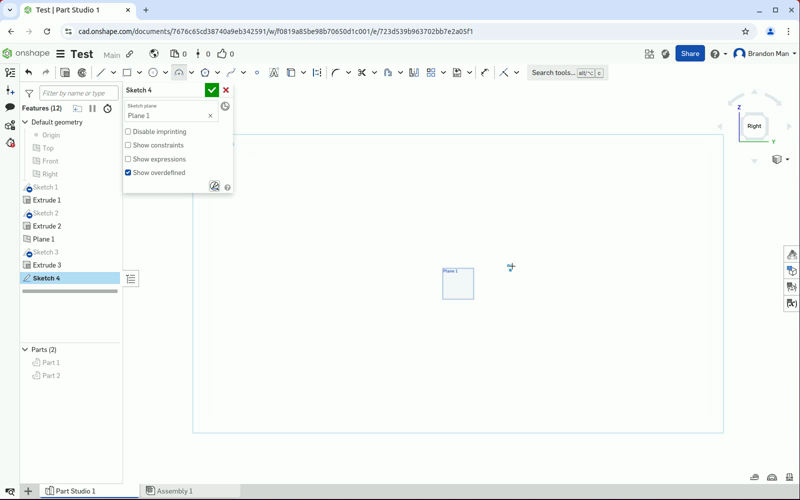
scroll(6)
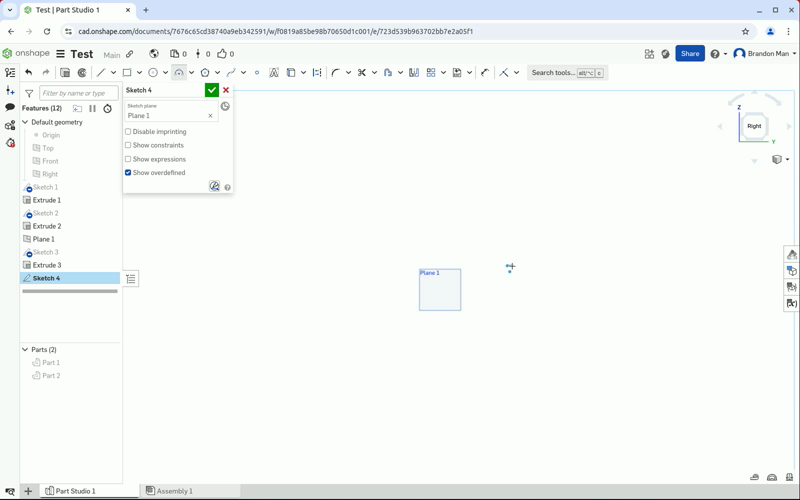
scroll(6)
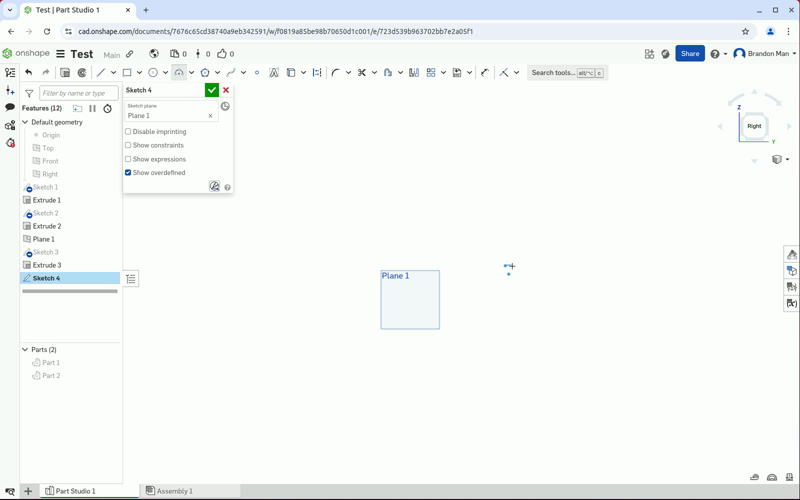
scroll(6)
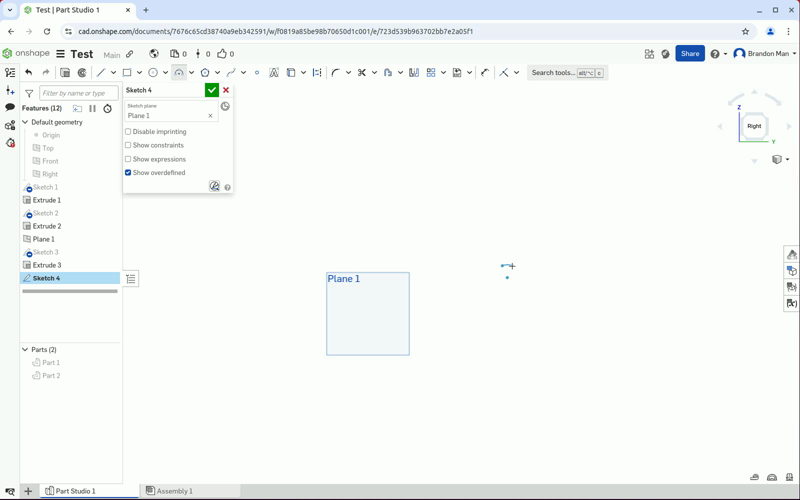
scroll(6)
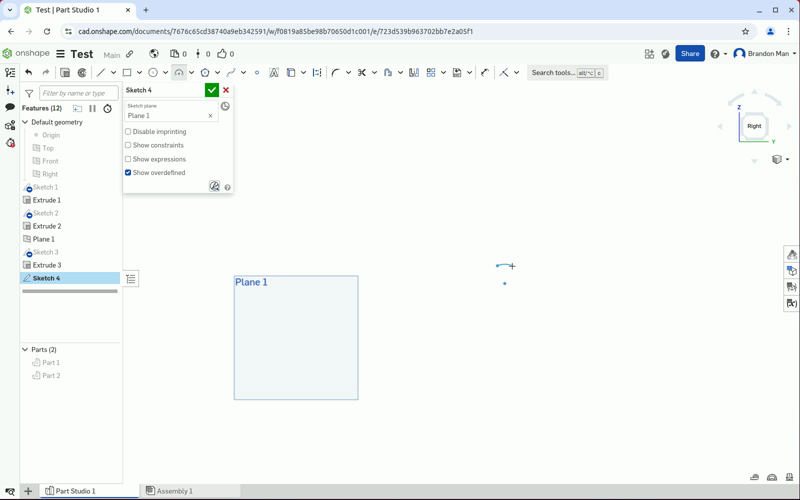
scroll(6)
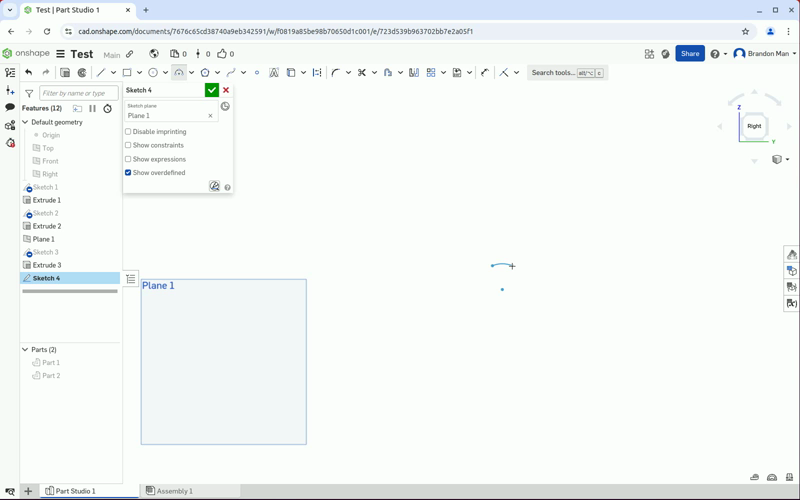
scroll(6)
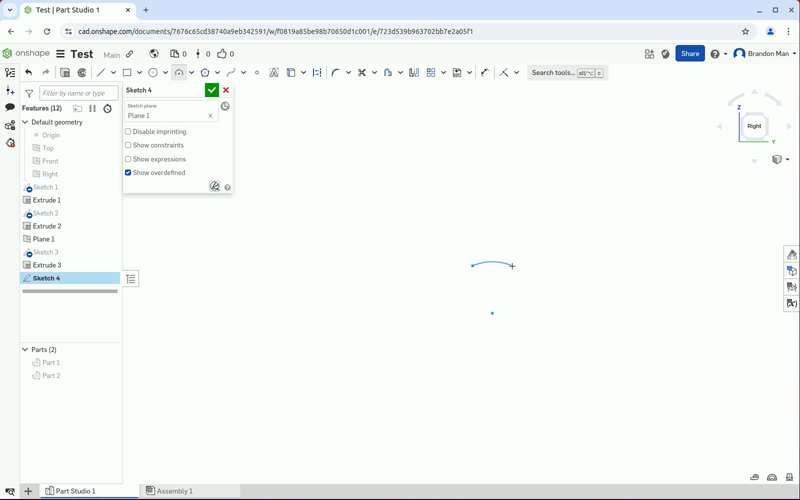
click(512, 265)
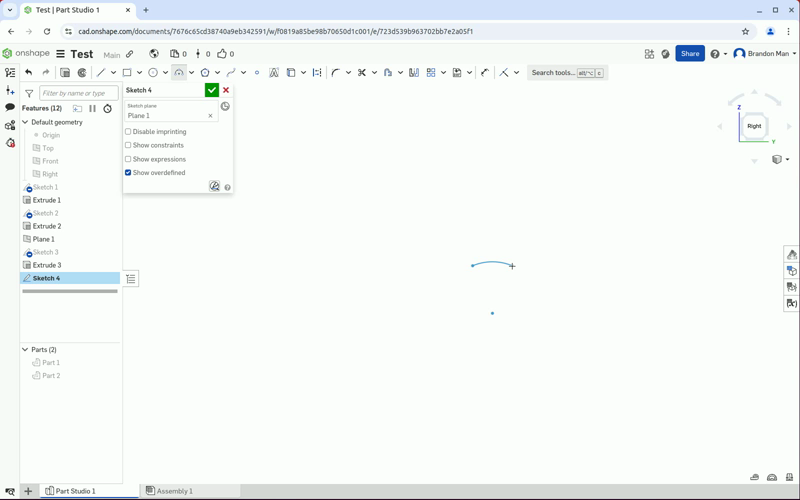
scroll(-6)
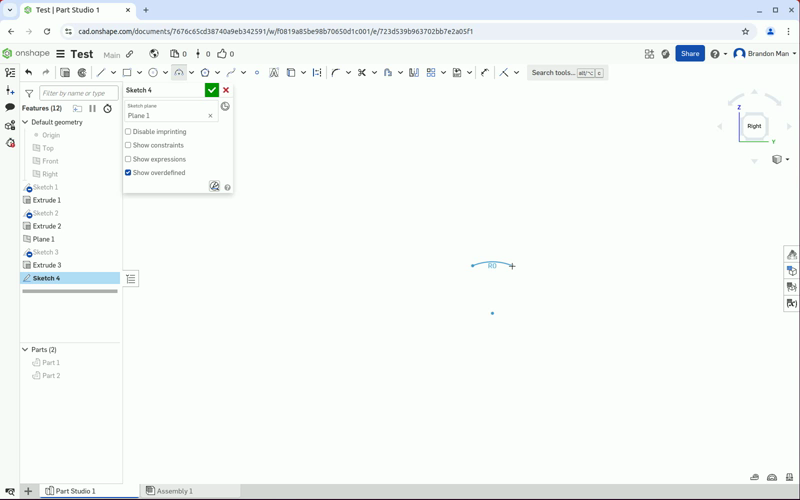
scroll(-6)
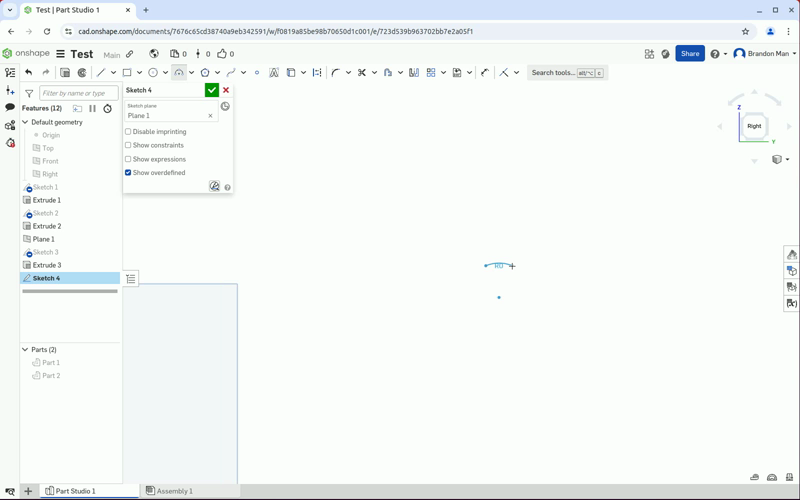
scroll(-6)
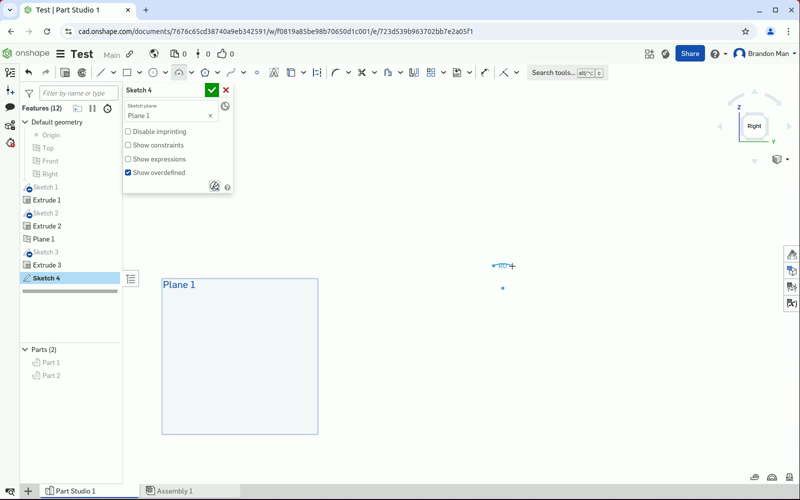
scroll(-6)
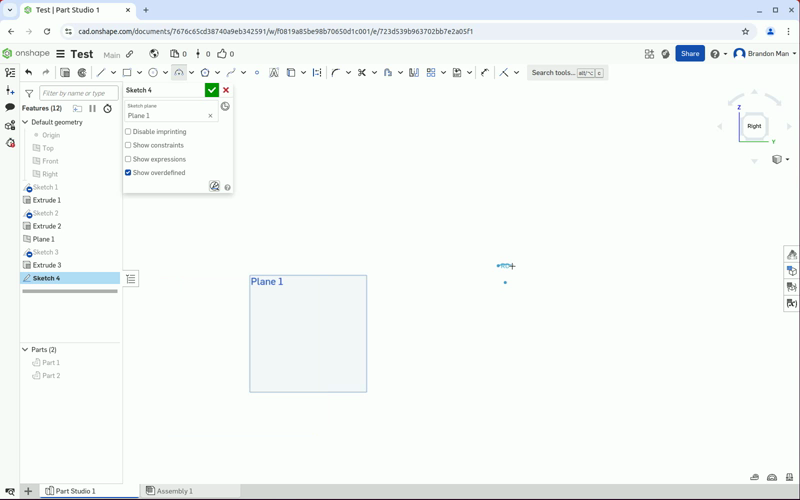
scroll(-6)
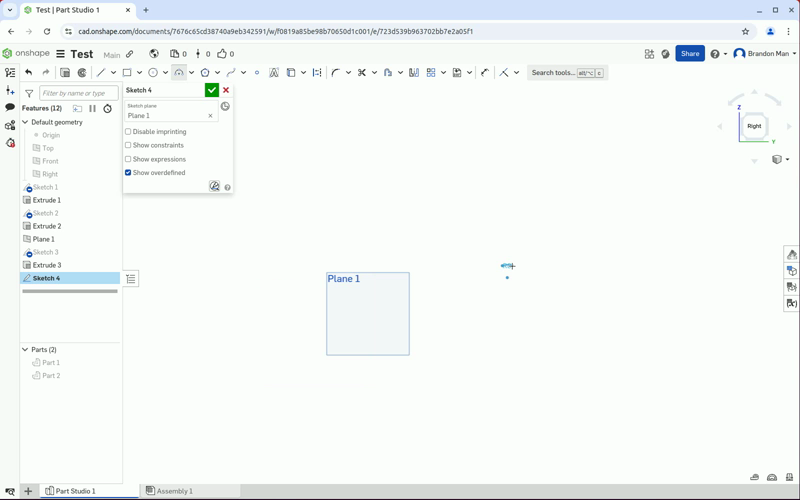
scroll(-6)
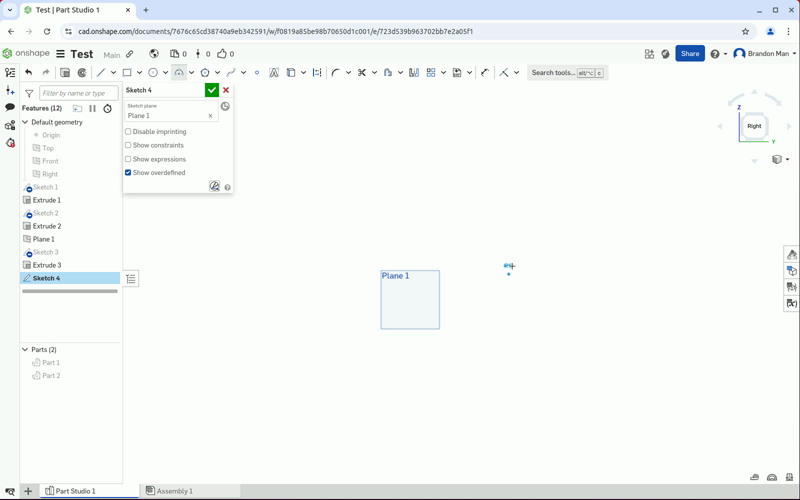
scroll(-6)
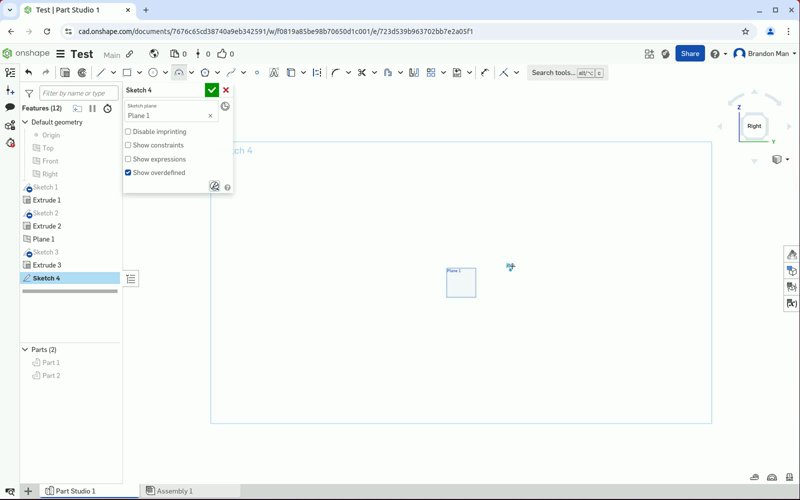
mouse_move(510, 267)
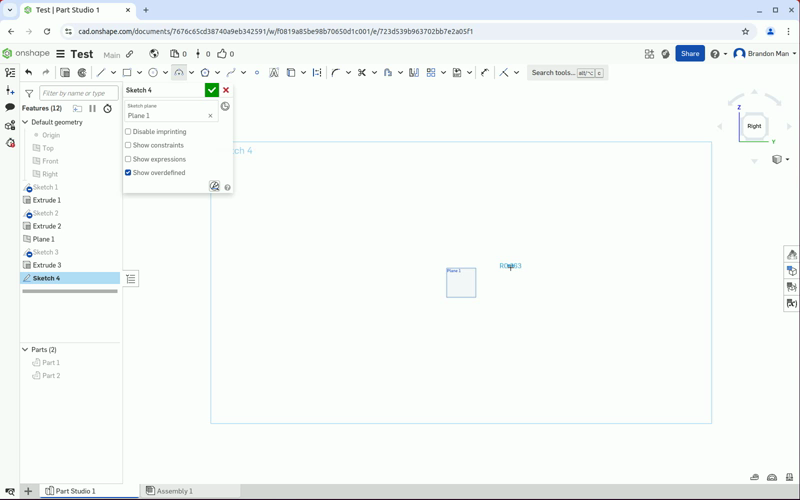
scroll(6)
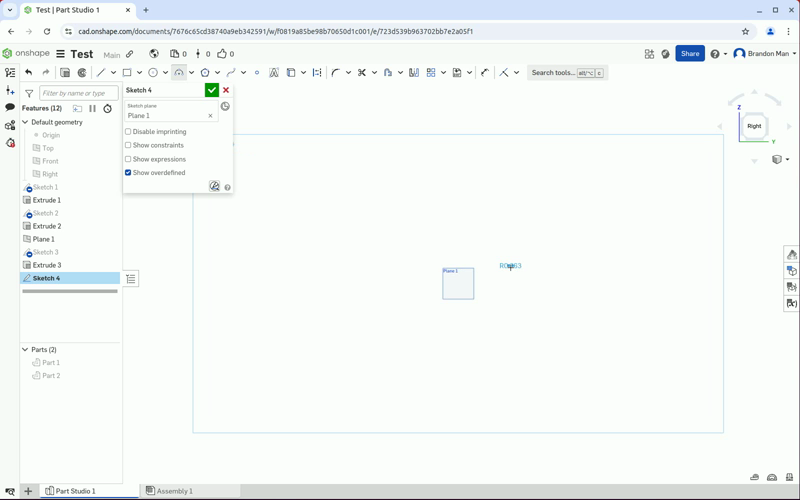
scroll(6)
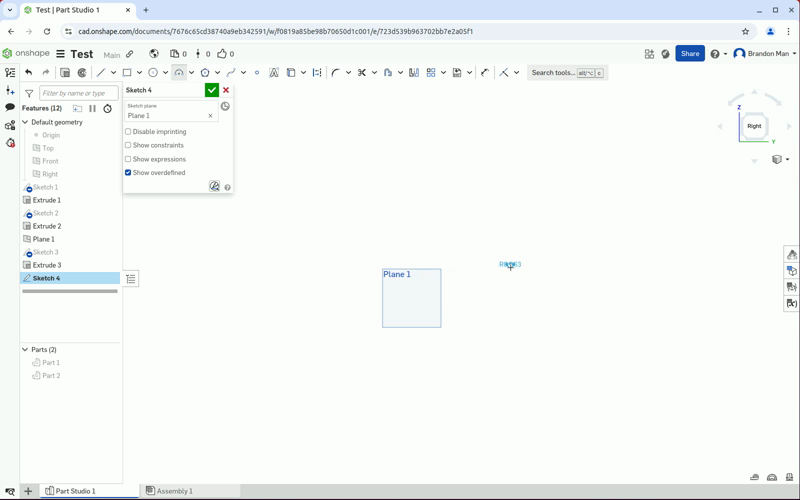
scroll(6)
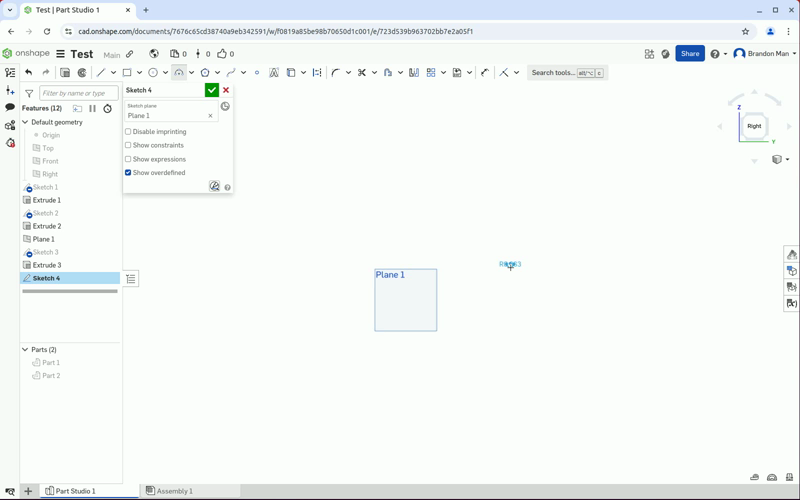
scroll(6)
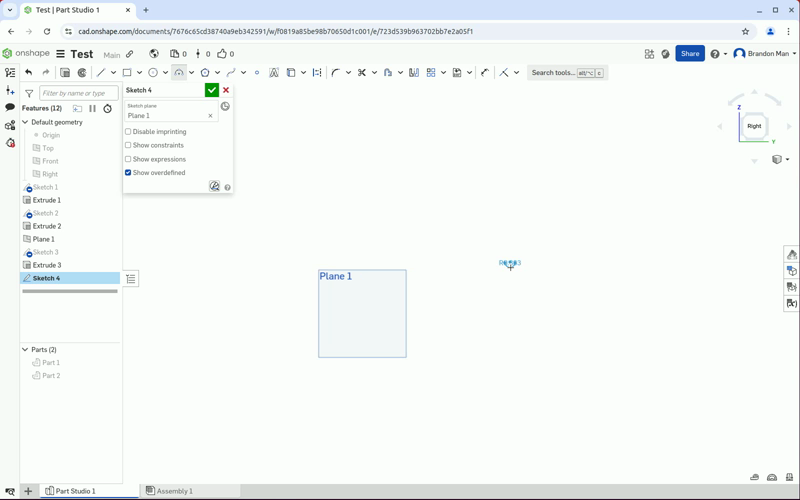
scroll(6)
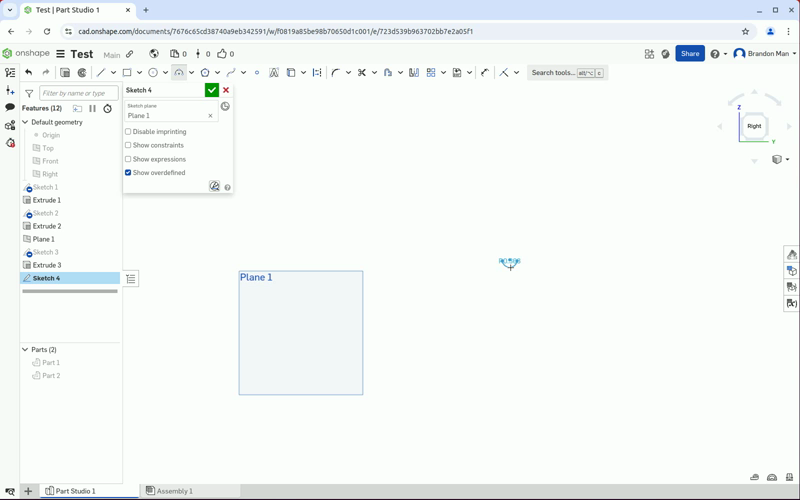
scroll(6)
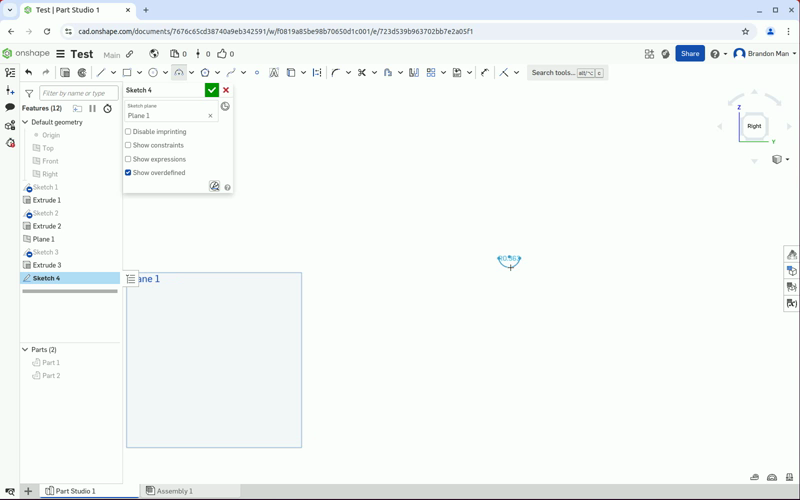
scroll(6)
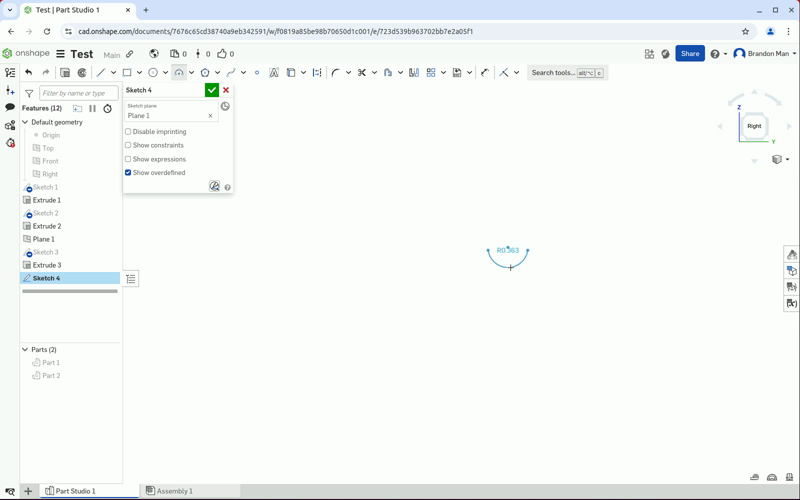
click(510, 267)
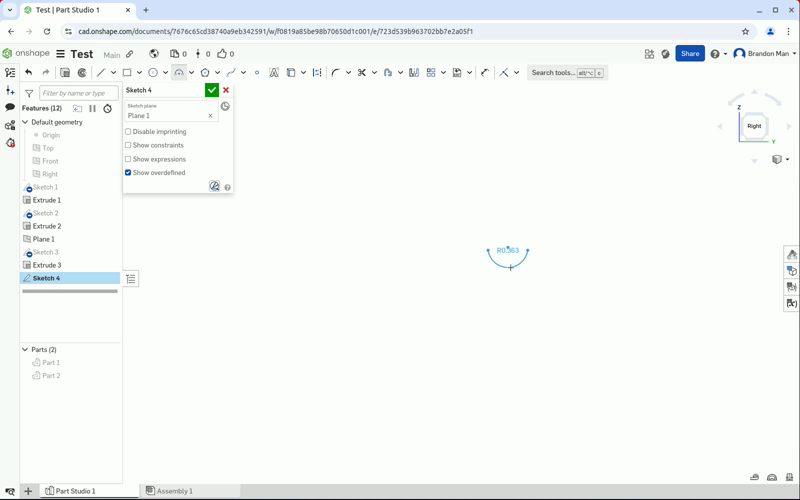
scroll(-6)
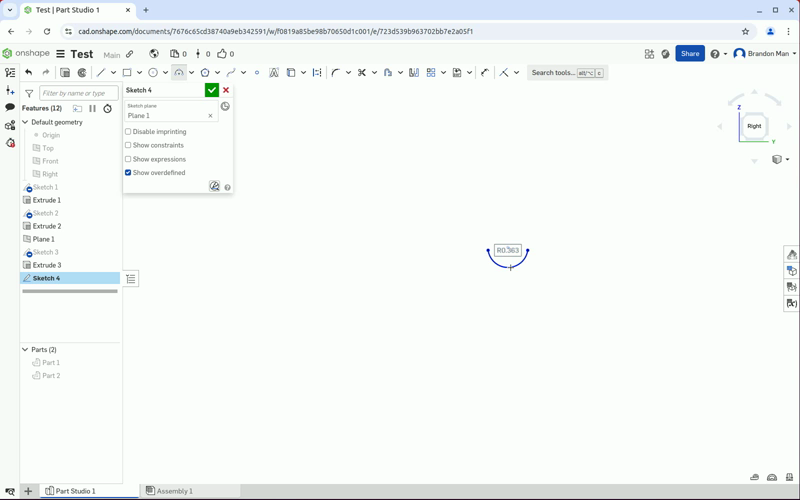
scroll(-6)
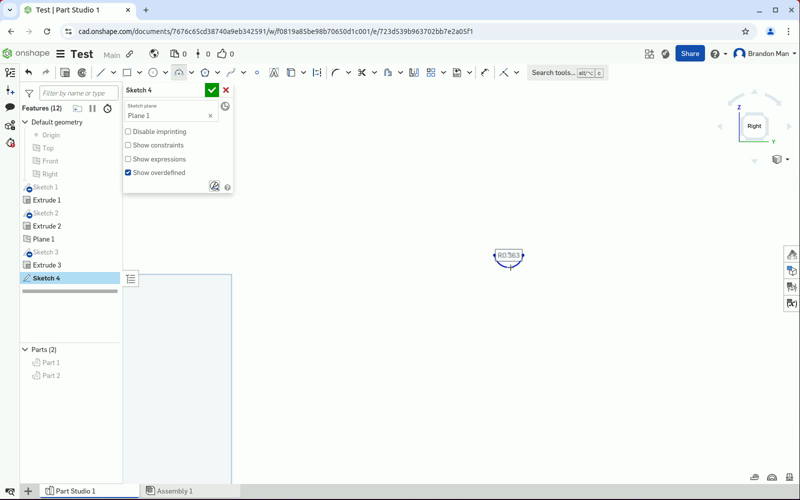
scroll(-6)
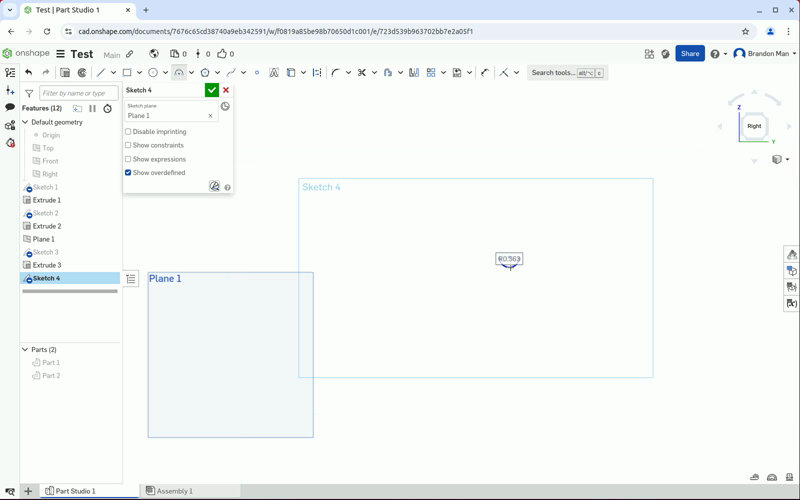
scroll(-6)
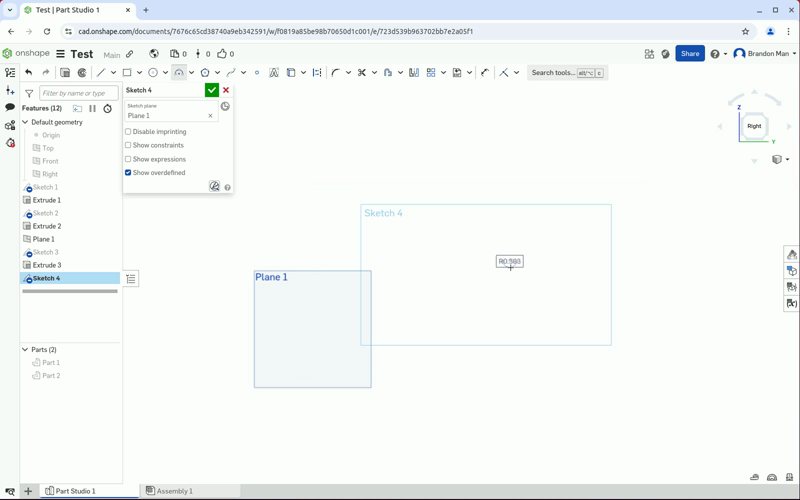
scroll(-6)
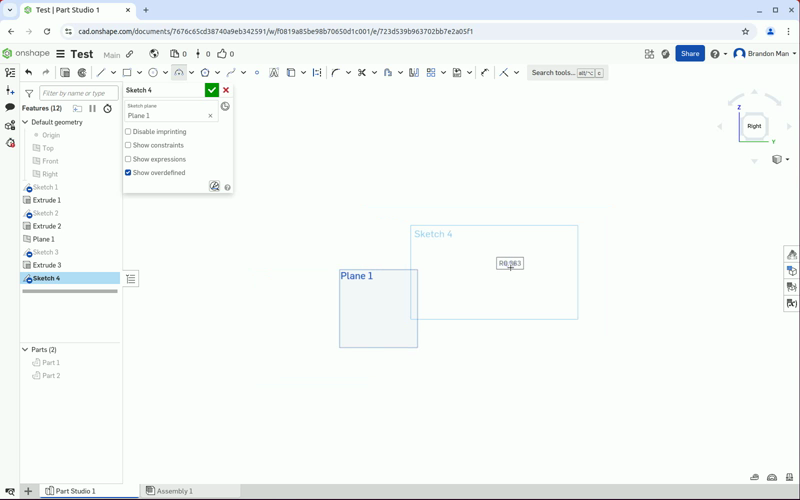
scroll(-6)
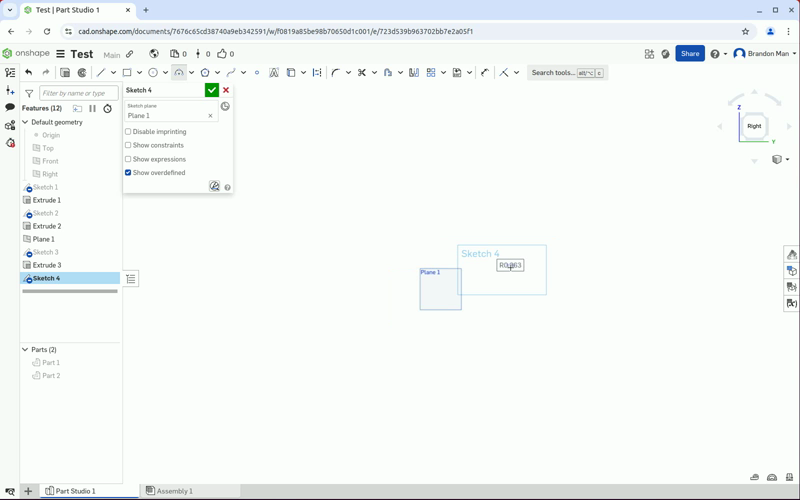
scroll(-6)
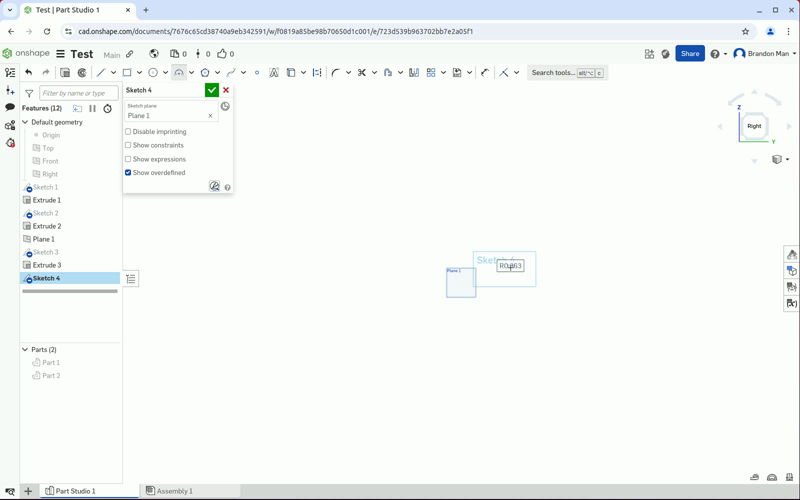
key_up(shift)
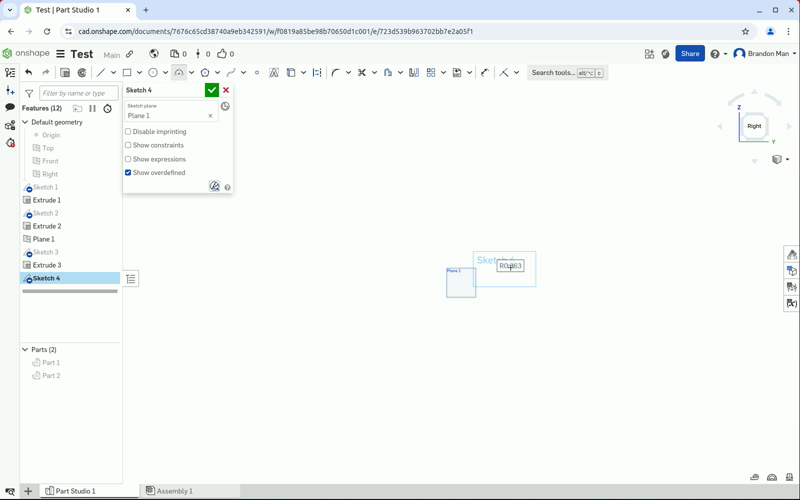
key(esc)
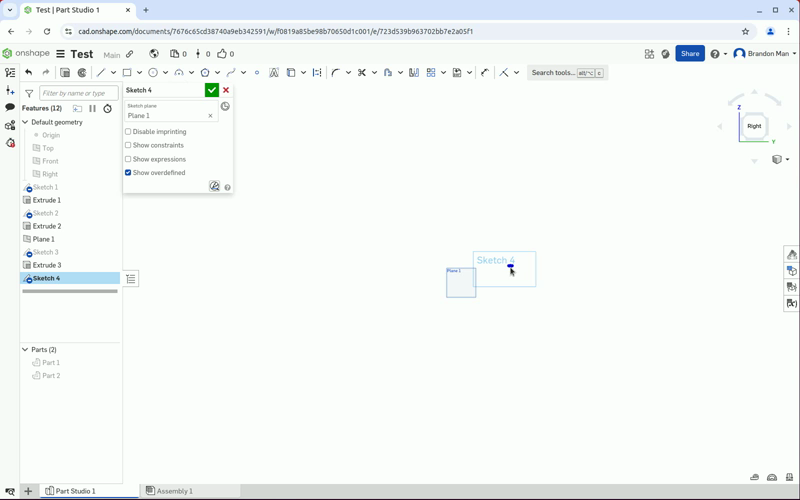
key(l)
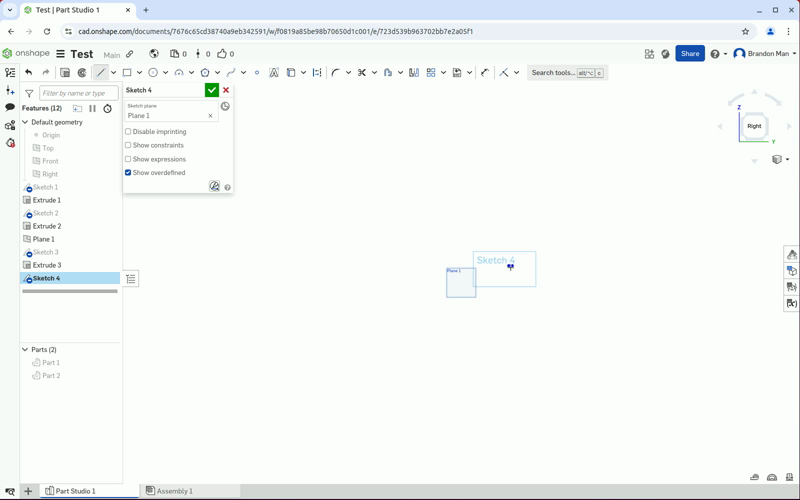
mouse_move(512, 265)
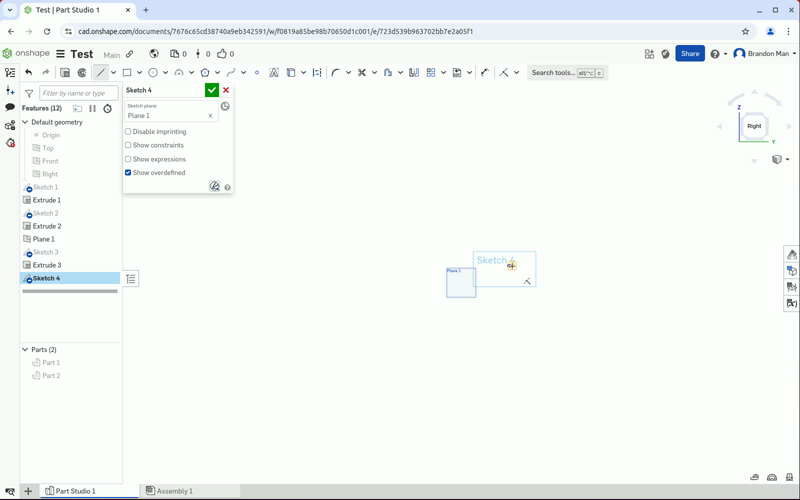
scroll(6)
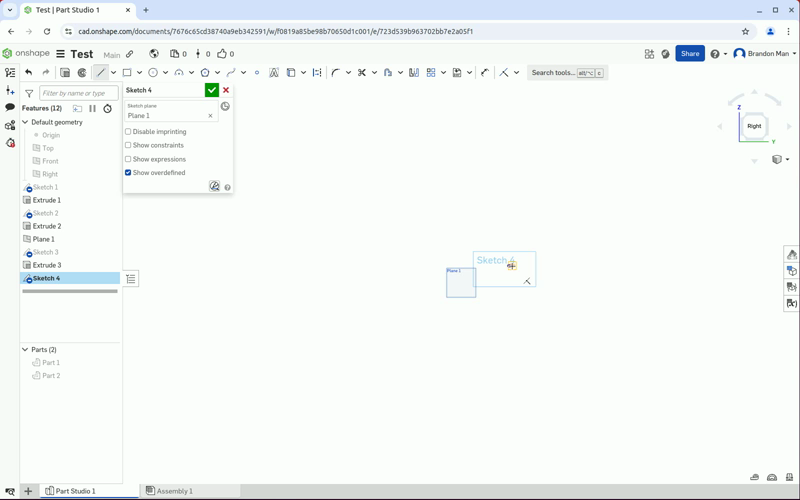
scroll(6)
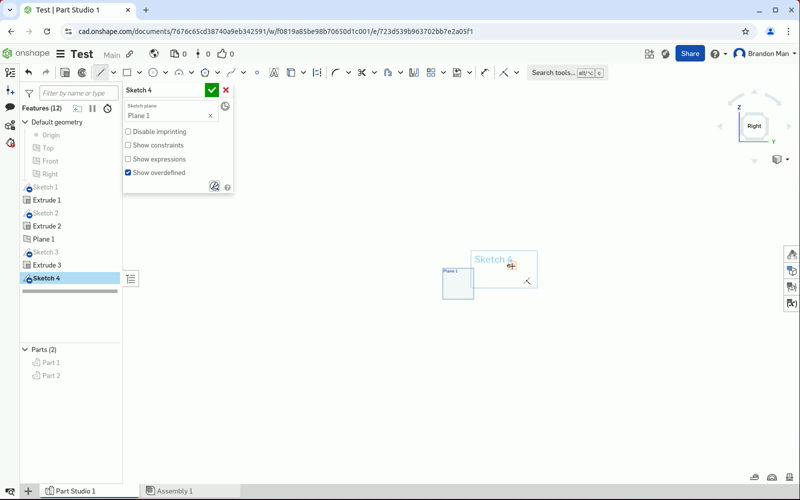
scroll(6)
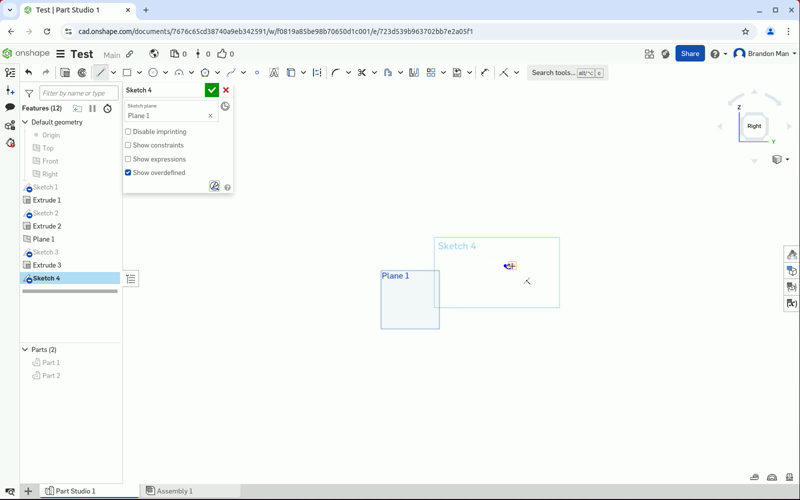
scroll(6)
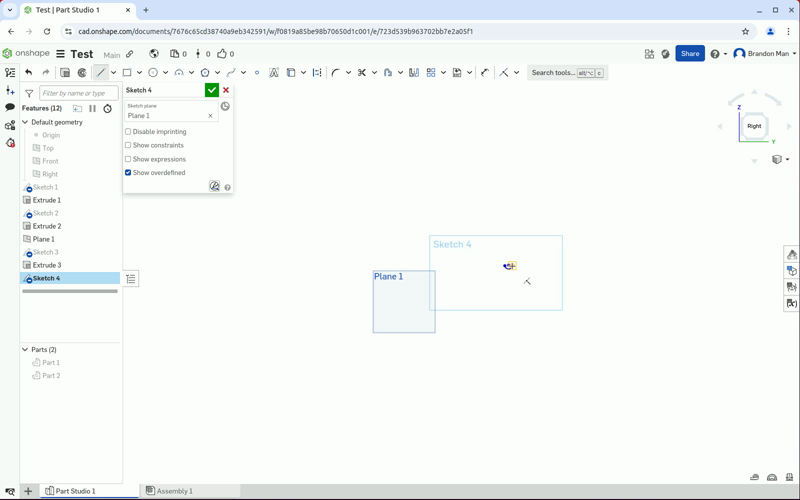
scroll(6)
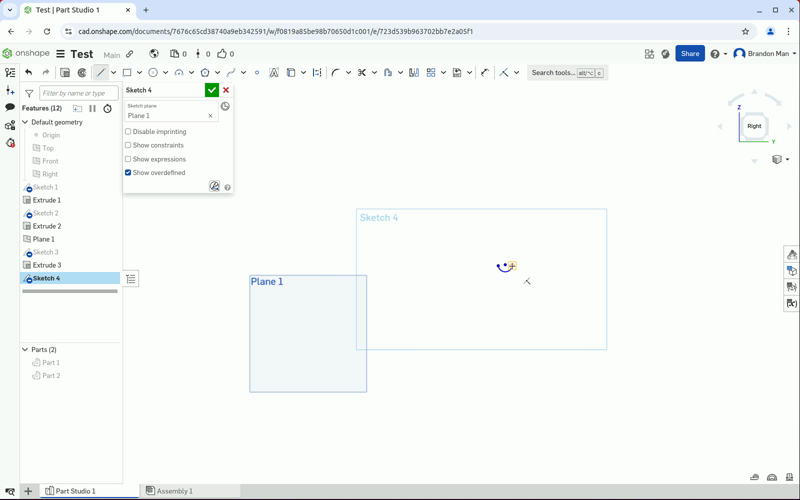
scroll(6)
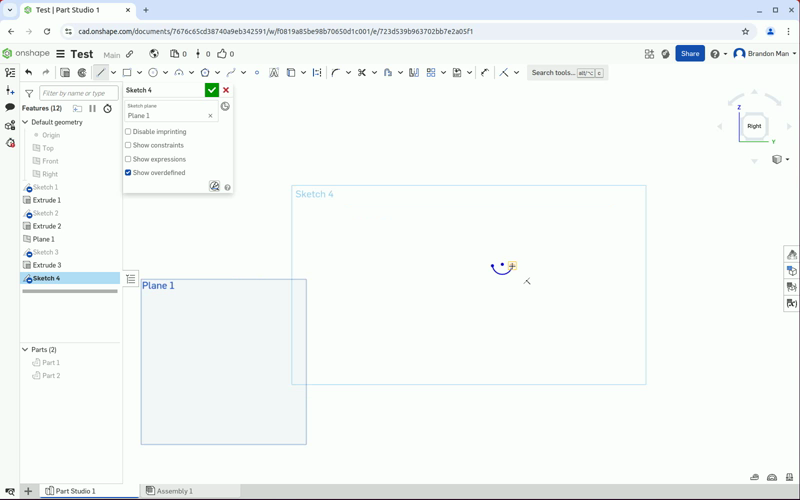
scroll(6)
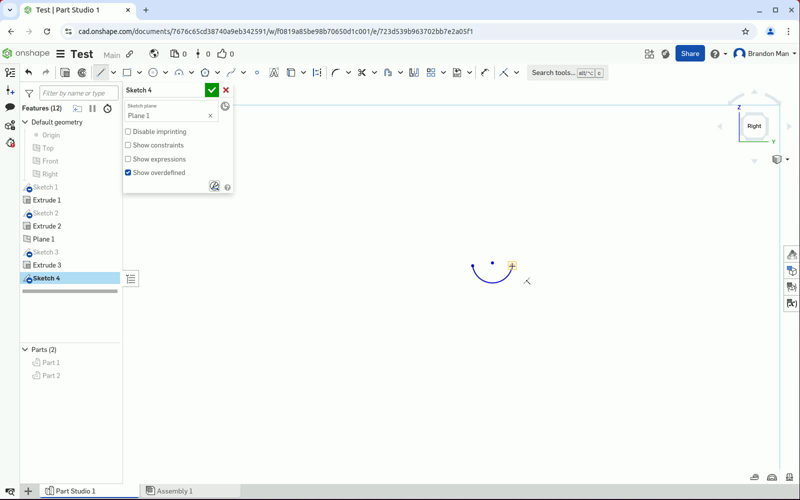
click(512, 265)
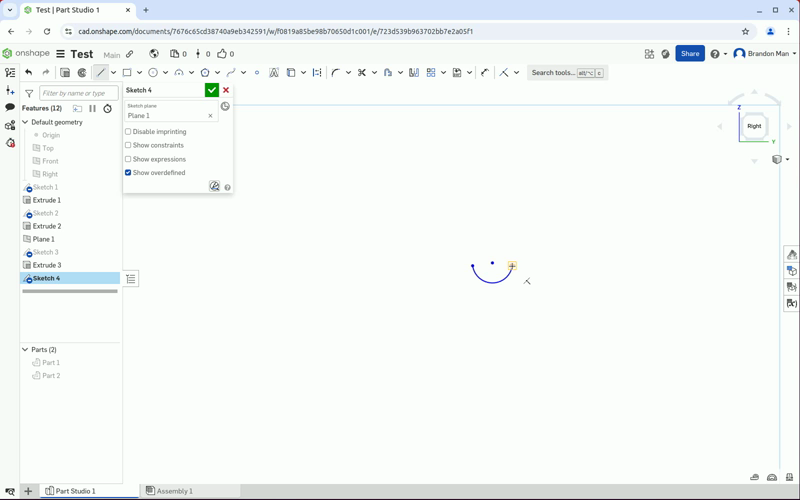
scroll(-6)
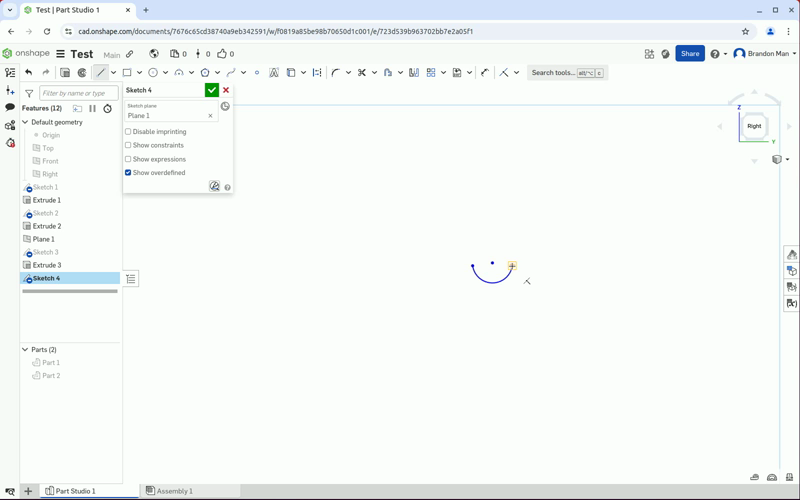
scroll(-6)
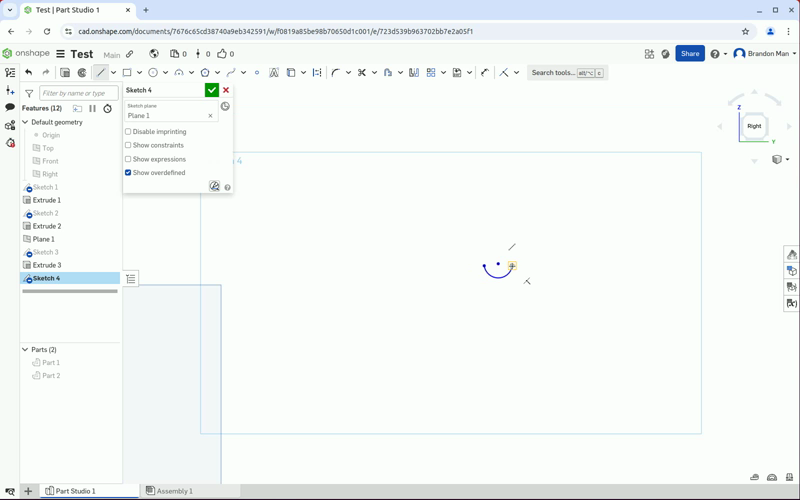
scroll(-6)
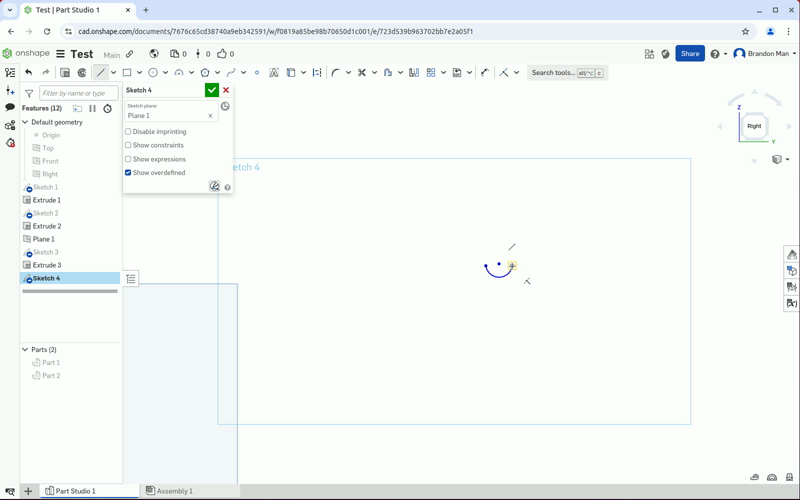
scroll(-6)
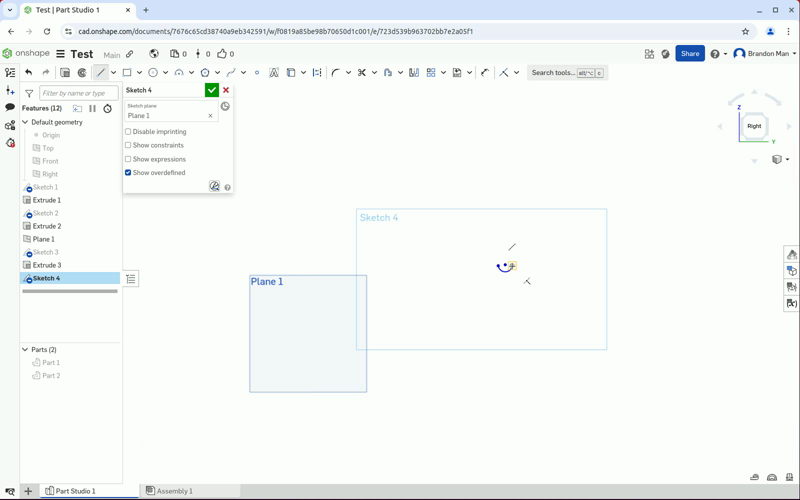
scroll(-6)
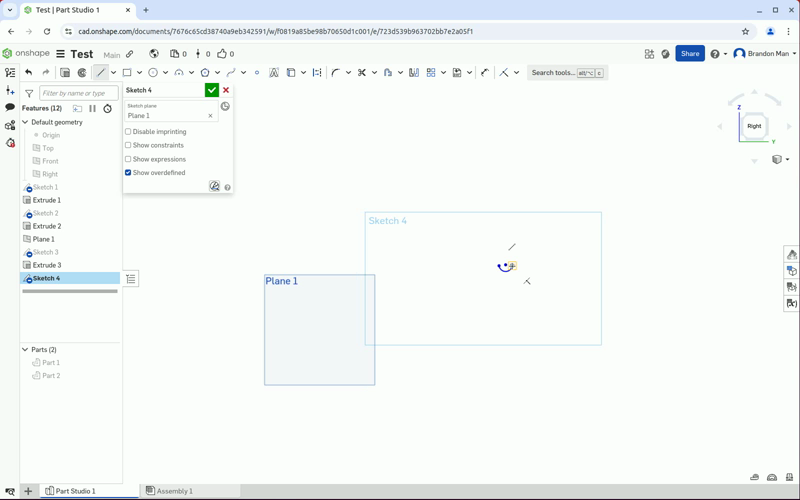
scroll(-6)
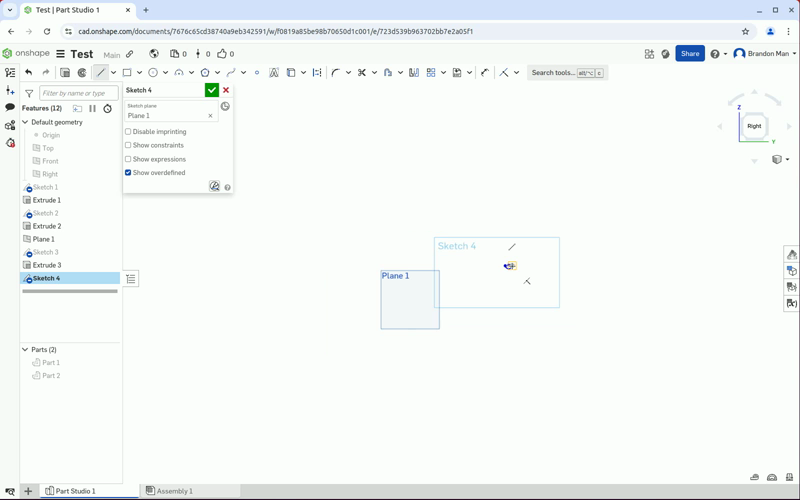
scroll(-6)
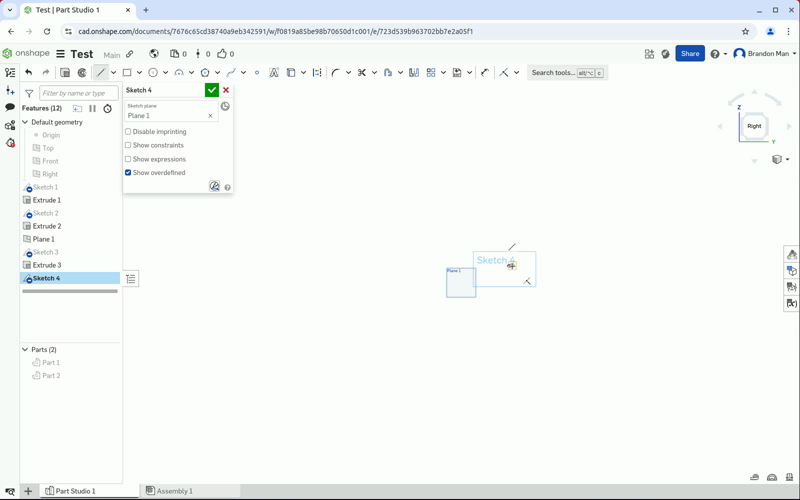
mouse_move(542, 265)
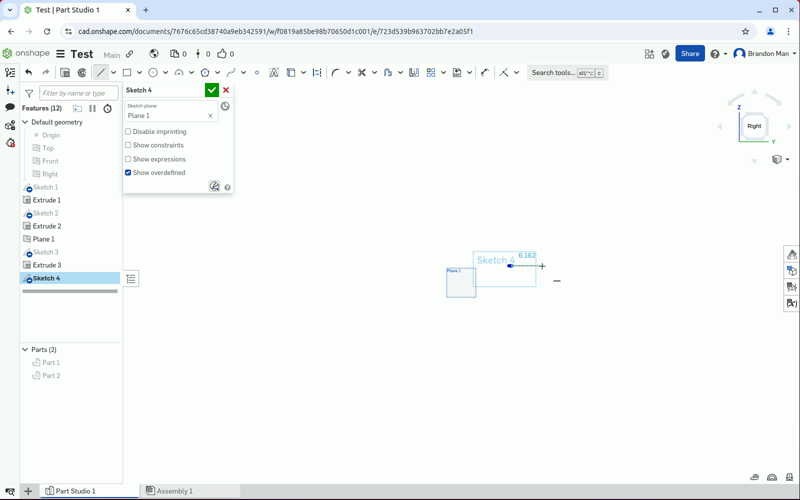
key_down(shift)
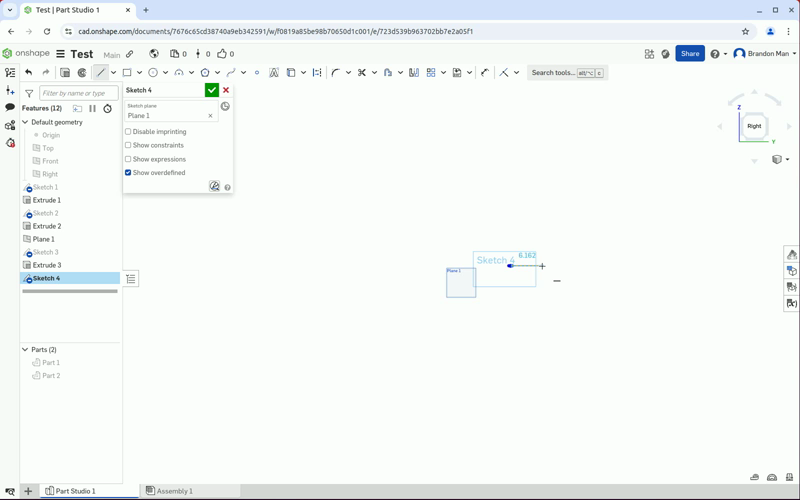
mouse_move(508, 265)
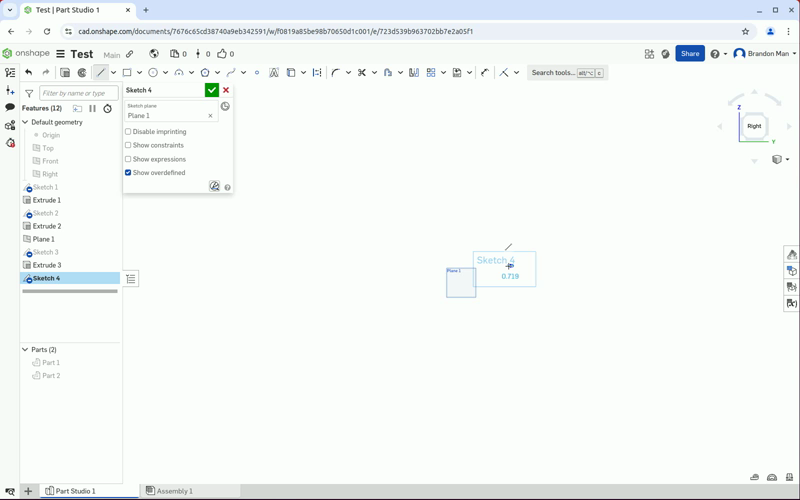
scroll(6)
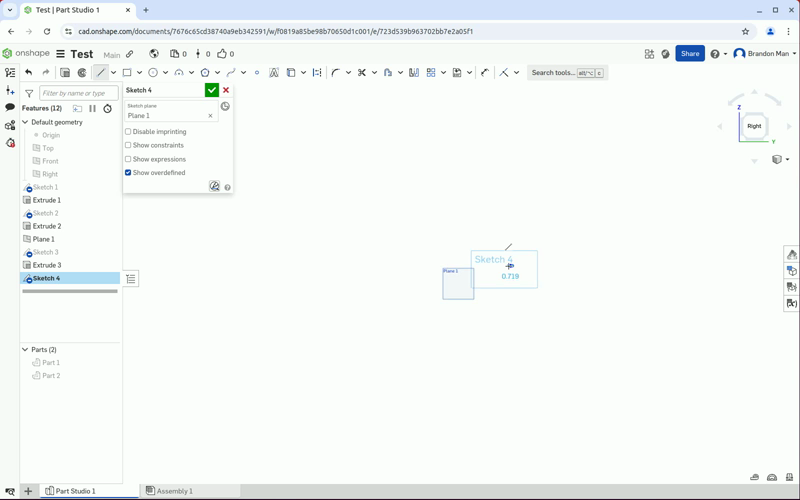
scroll(6)
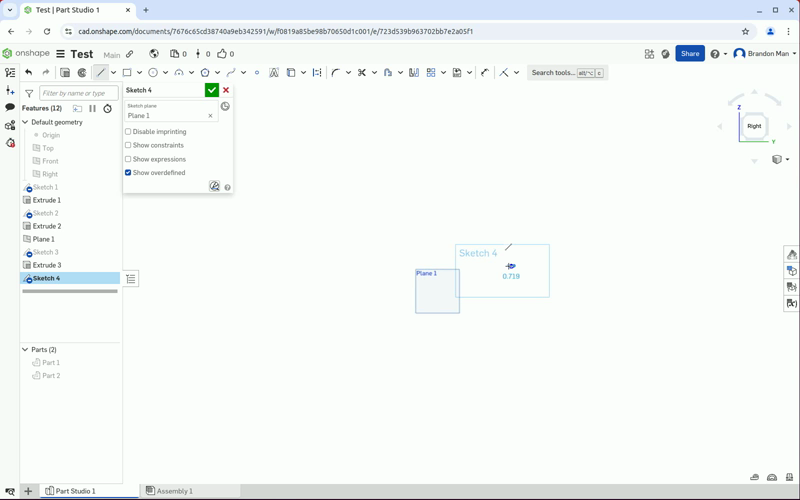
scroll(6)
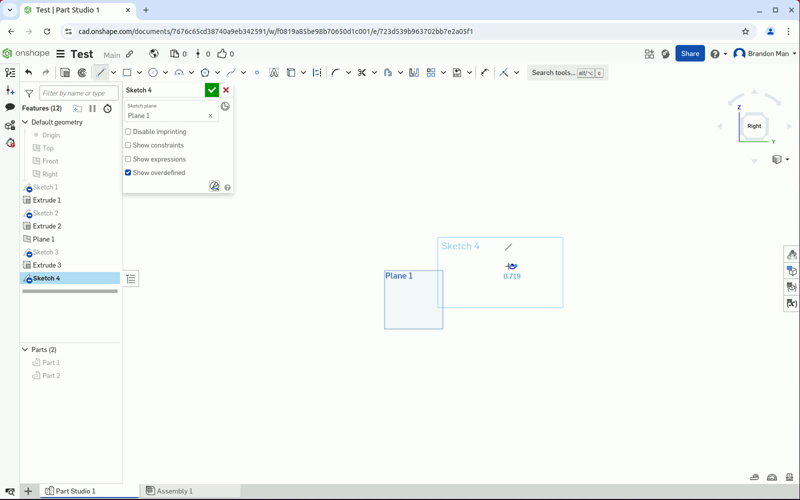
scroll(6)
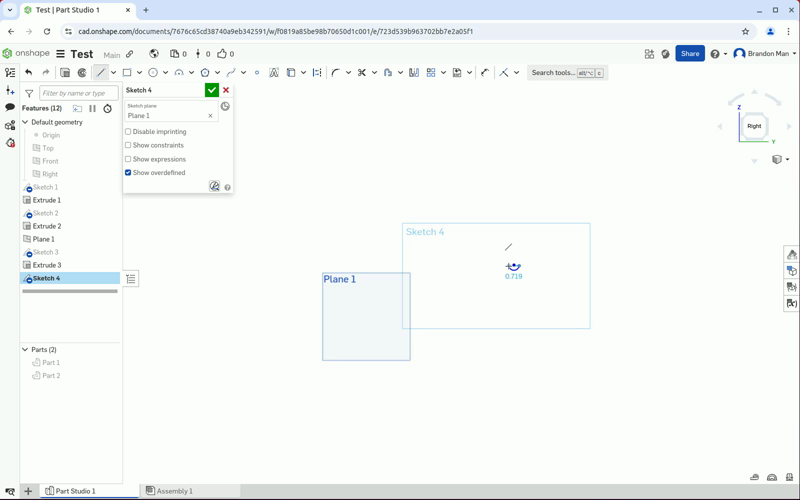
scroll(6)
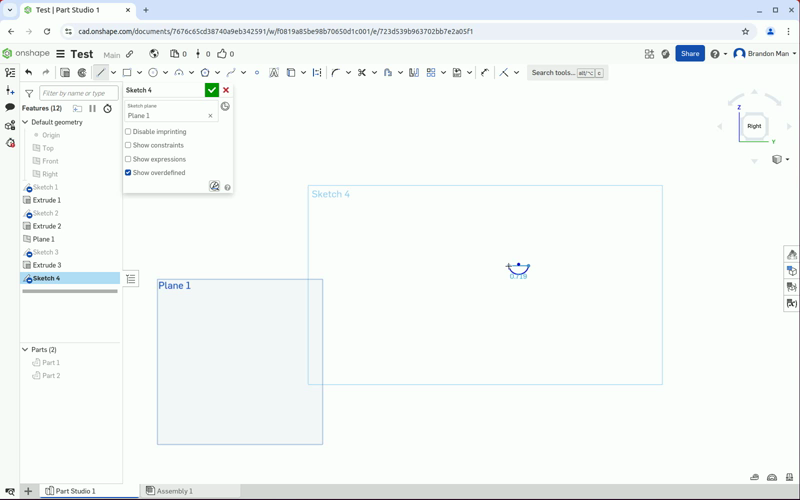
scroll(6)
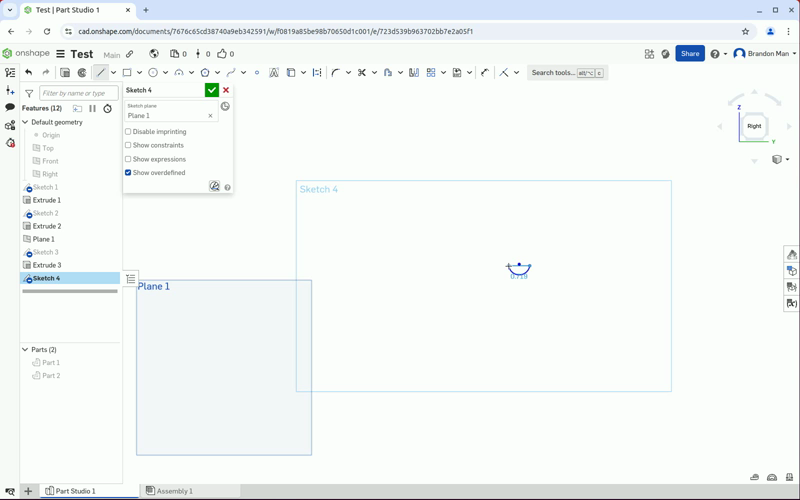
scroll(6)
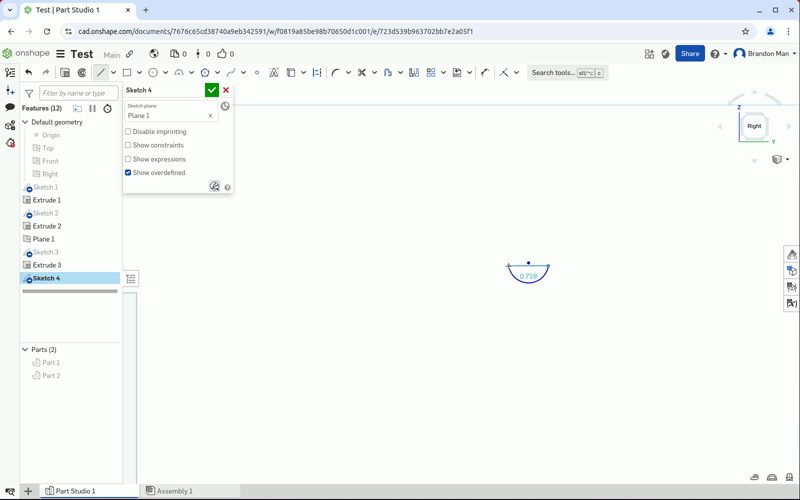
key_up(shift)
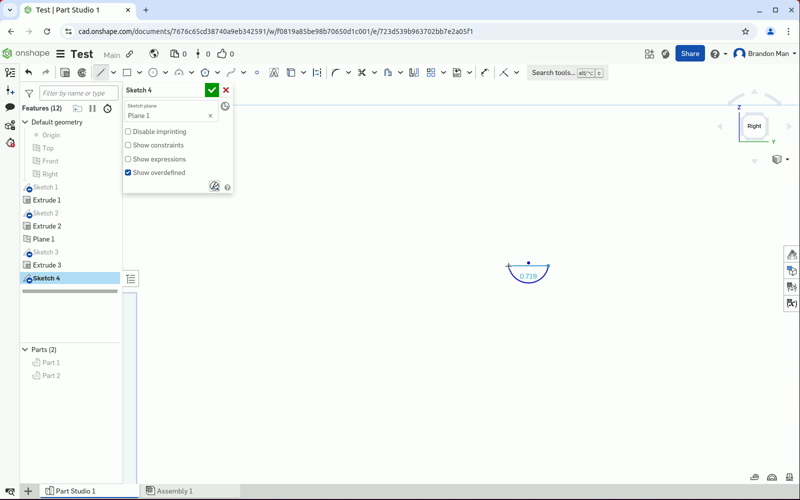
click(508, 265)
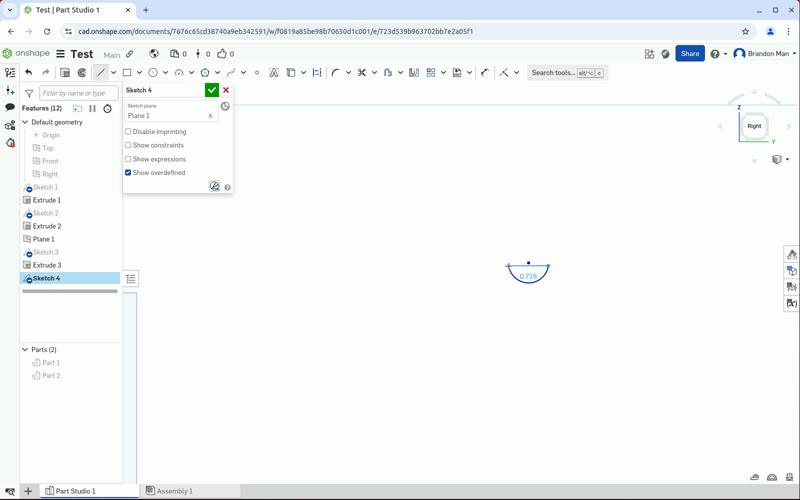
scroll(-6)
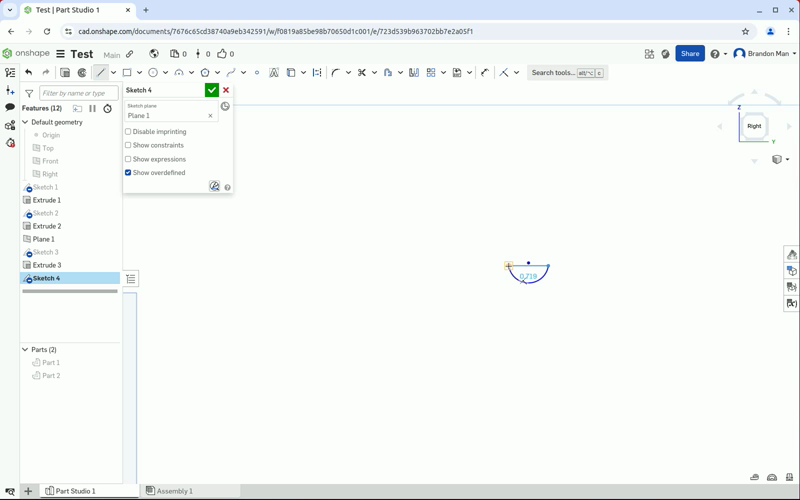
scroll(-6)
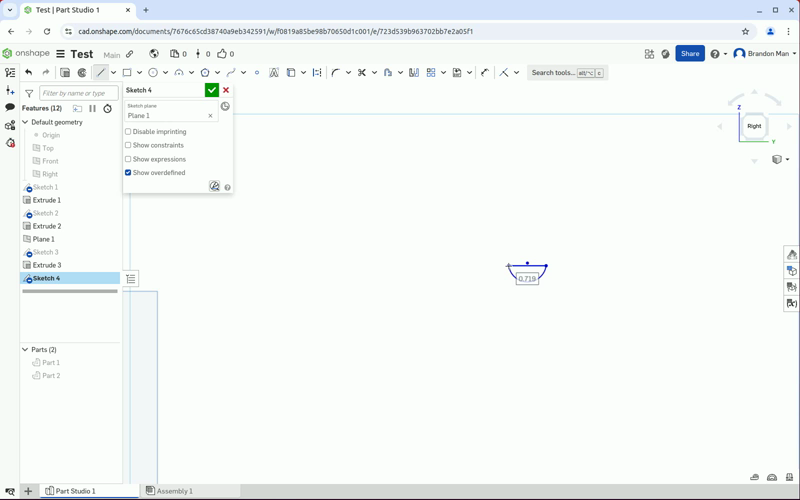
scroll(-6)
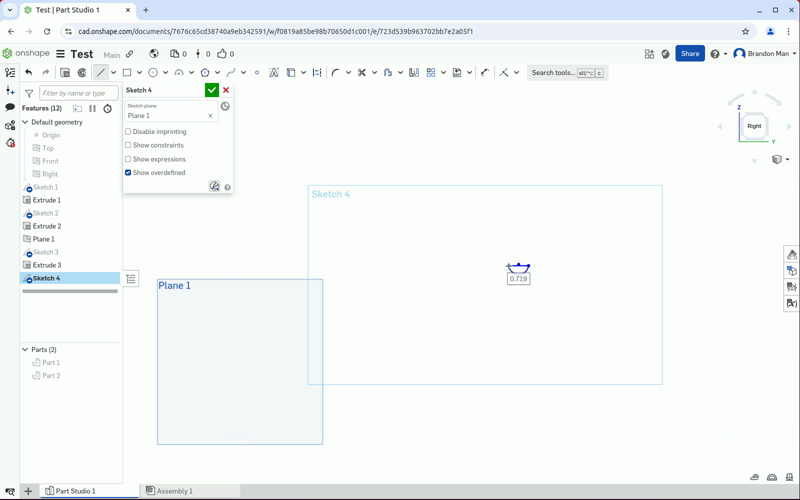
scroll(-6)
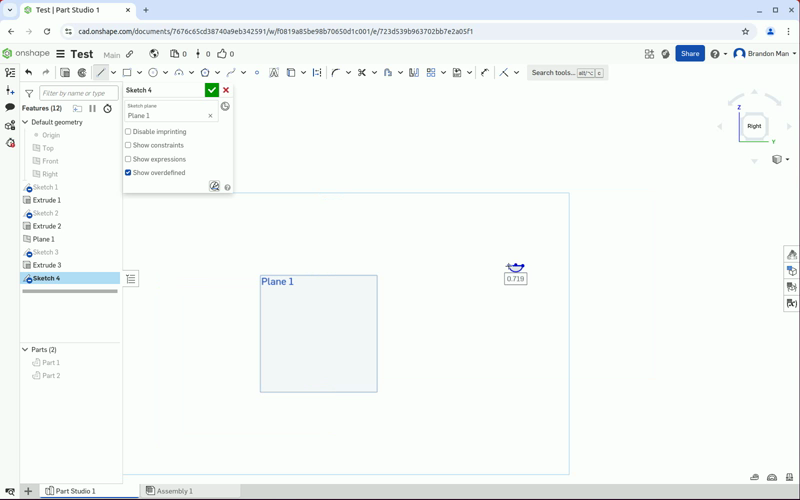
scroll(-6)
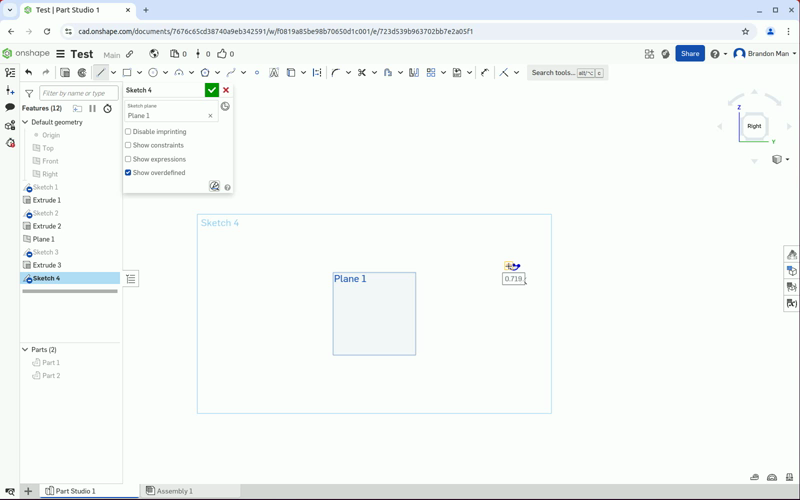
scroll(-6)
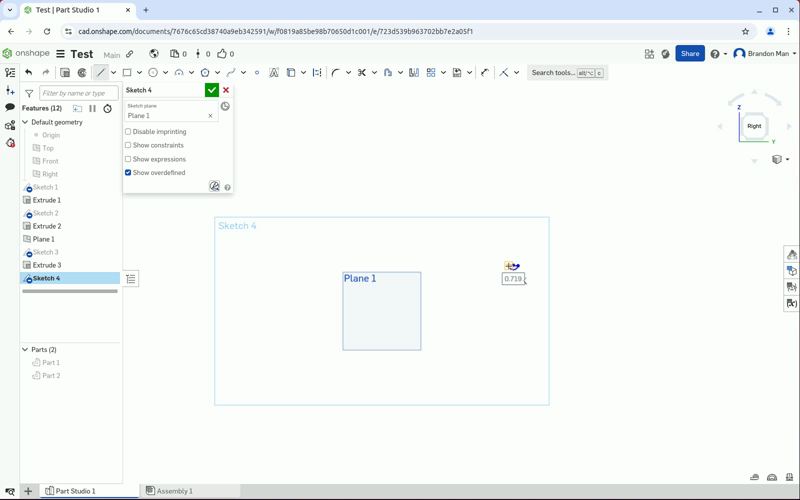
scroll(-6)
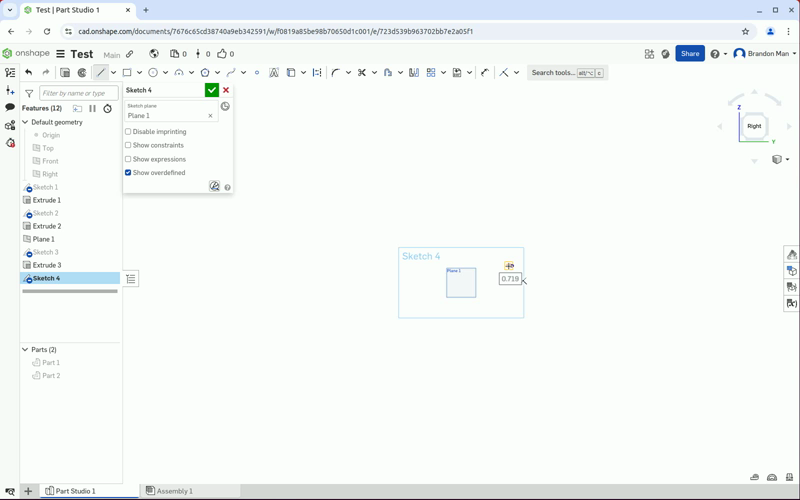
key(esc)
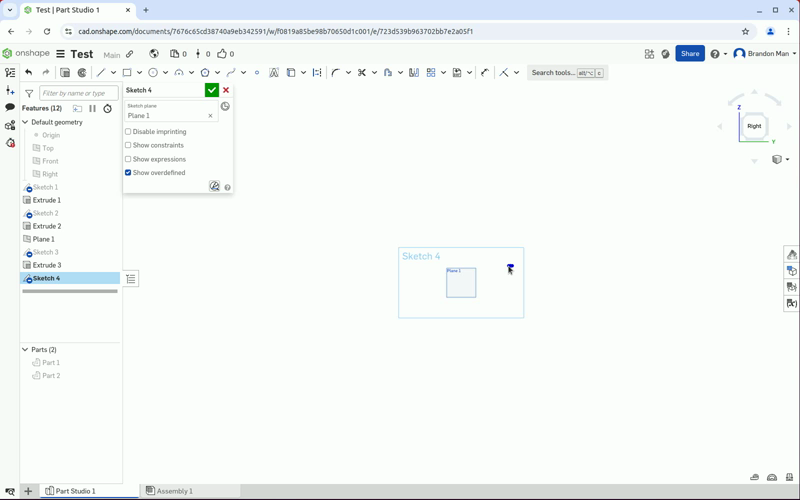
mouse_move(509, 266)
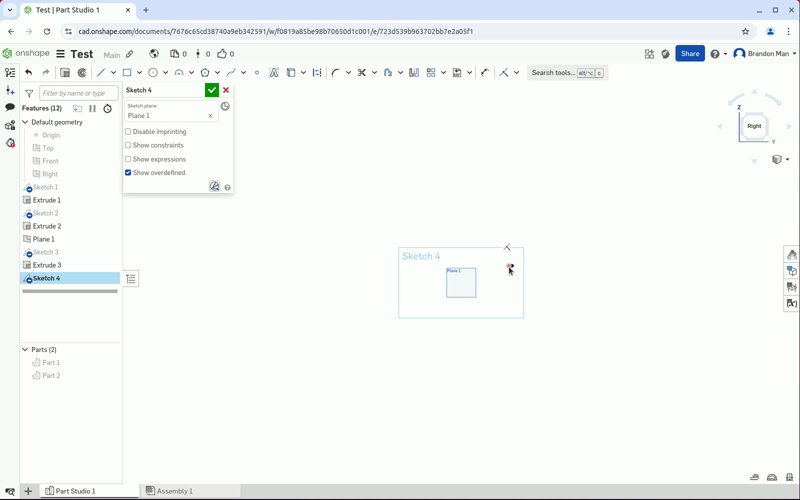
scroll(6)
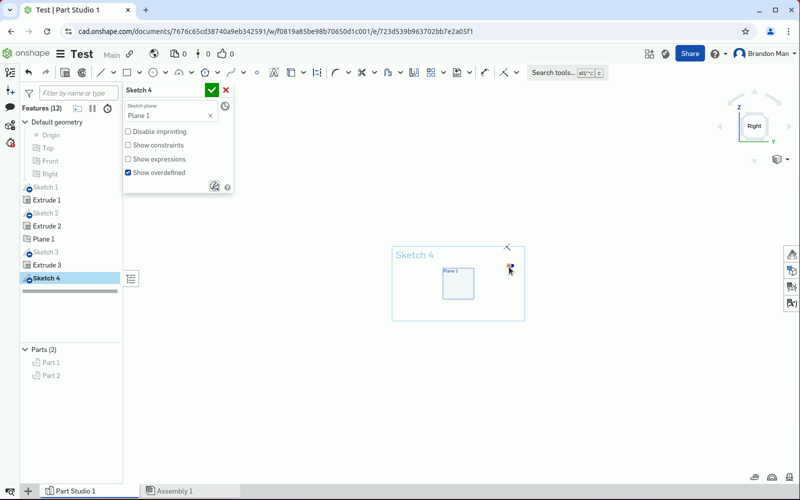
scroll(6)
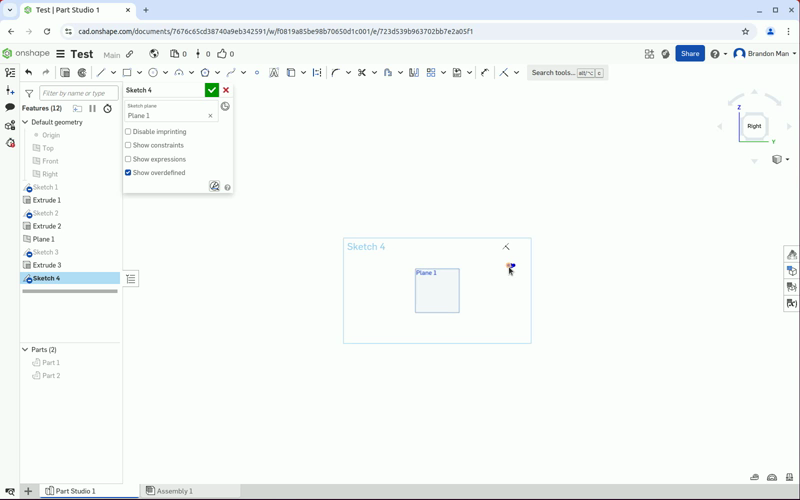
scroll(6)
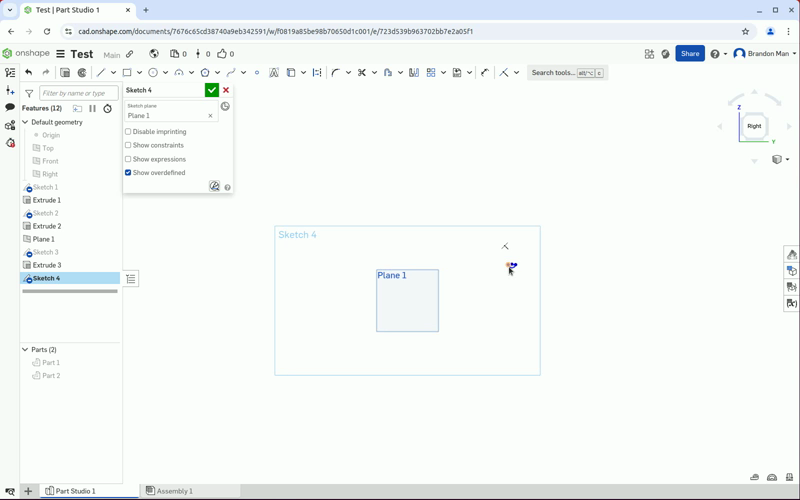
scroll(6)
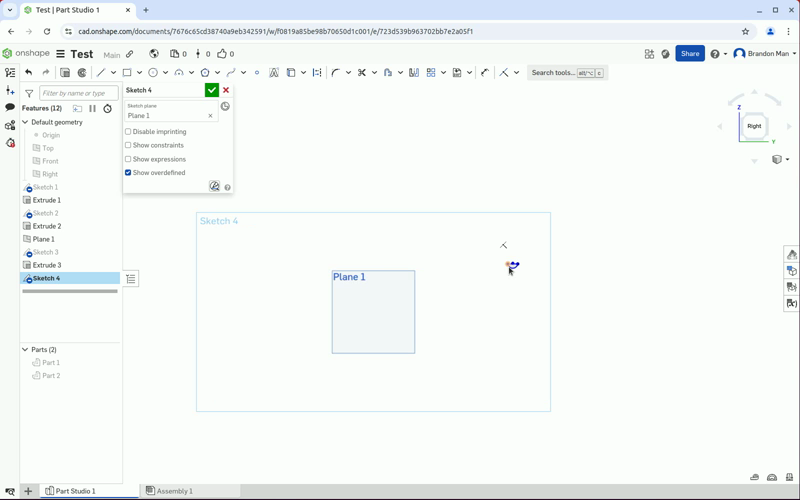
scroll(6)
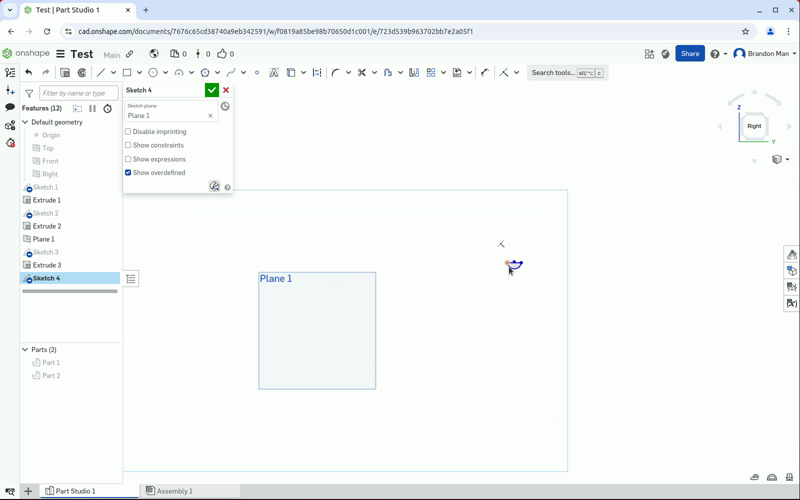
scroll(6)
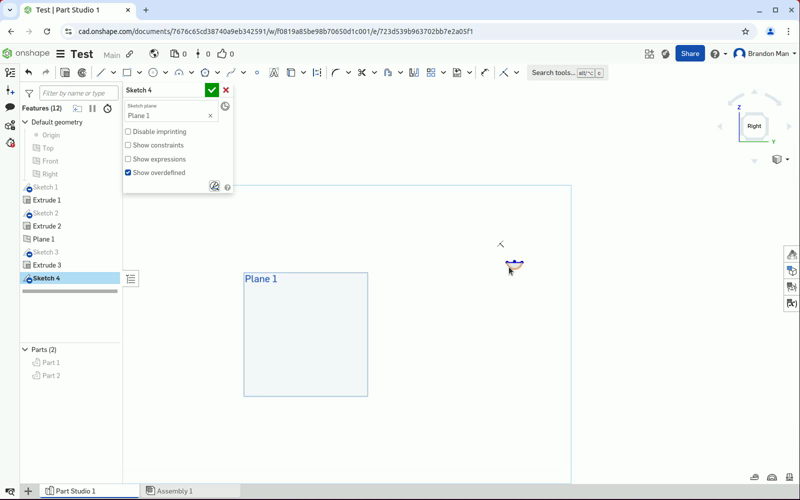
scroll(6)
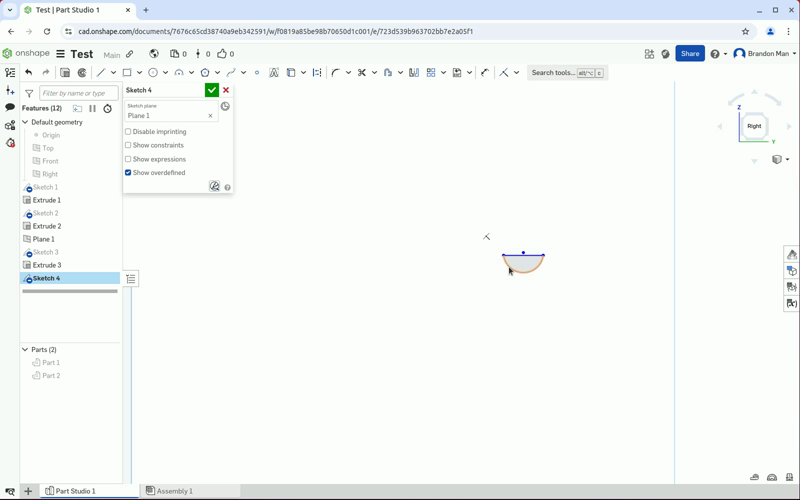
click(509, 266)
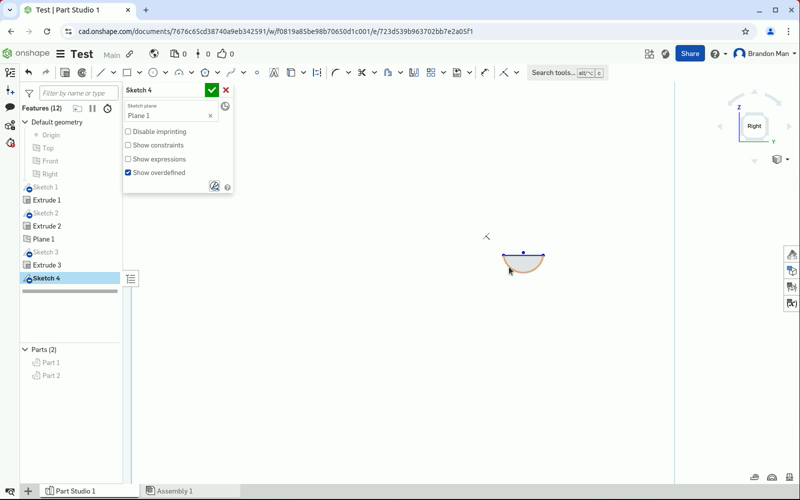
scroll(-6)
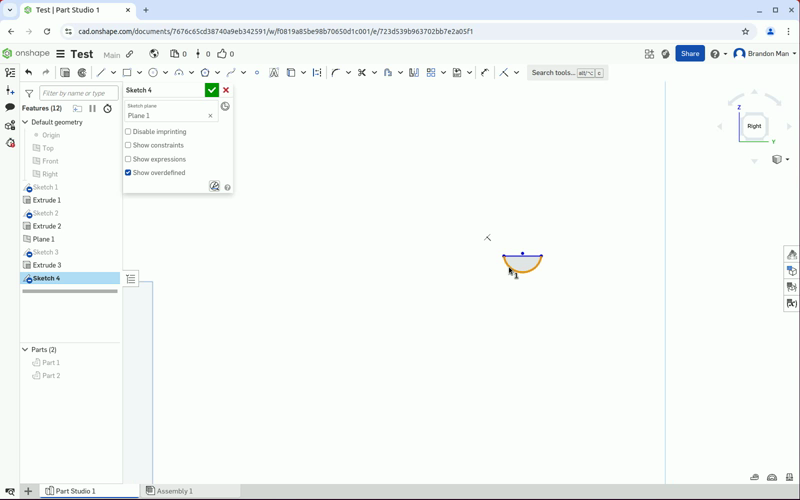
scroll(-6)
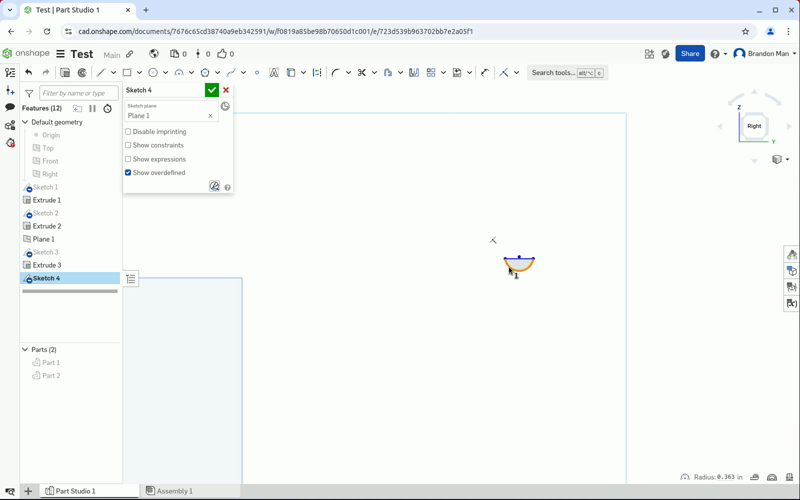
scroll(-6)
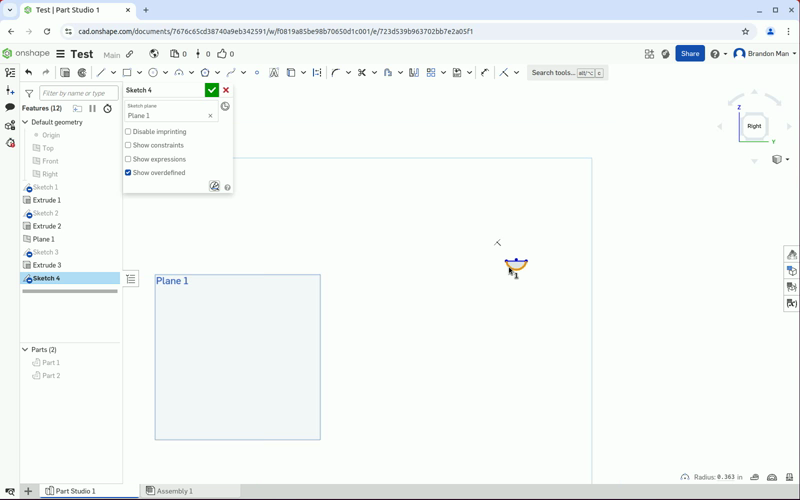
scroll(-6)
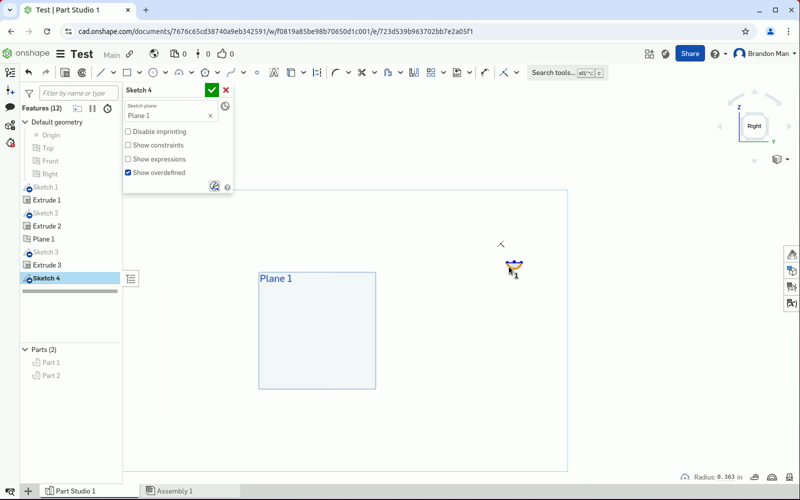
scroll(-6)
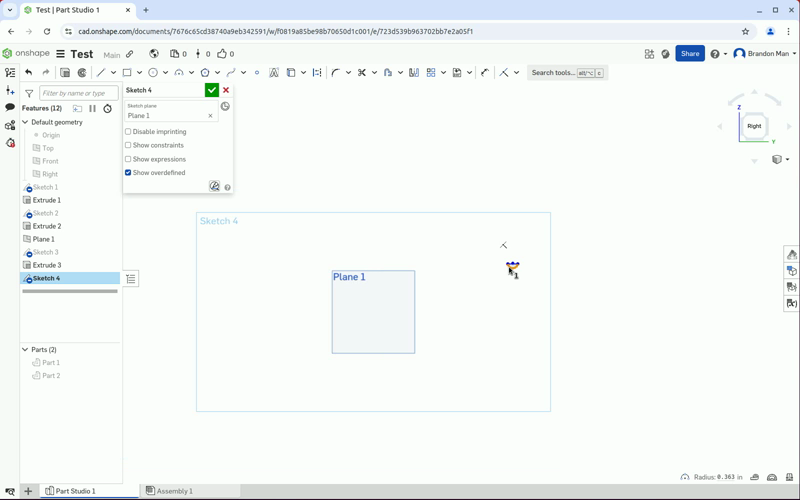
scroll(-6)
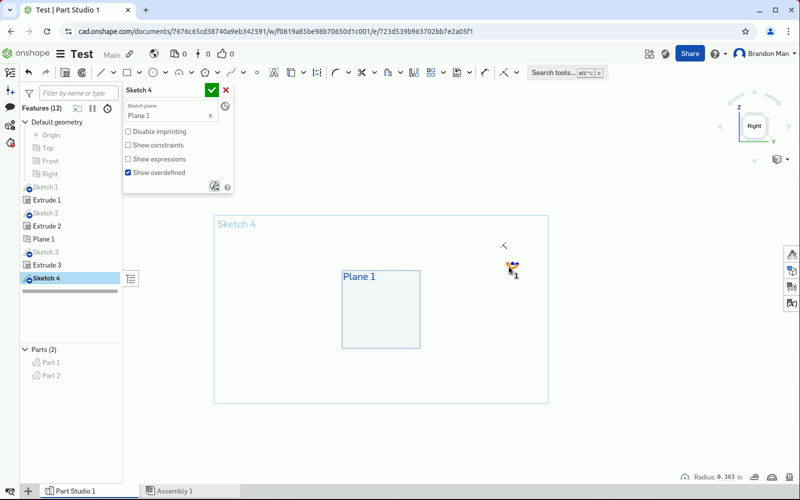
scroll(-6)
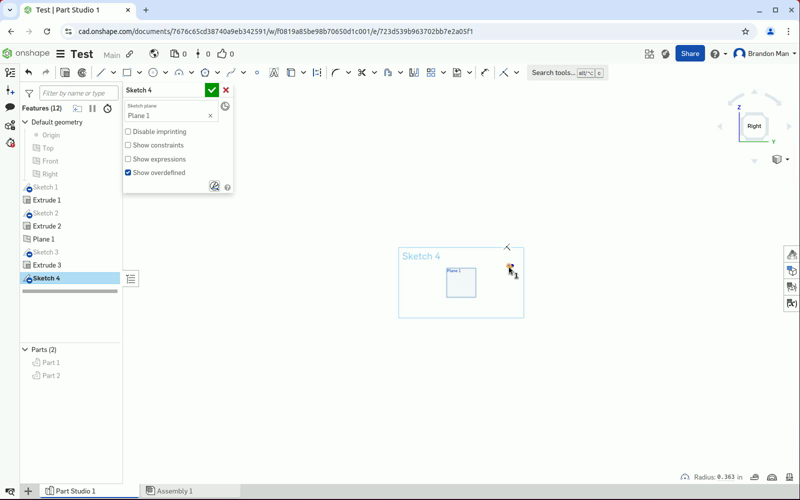
mouse_move(73, 352)
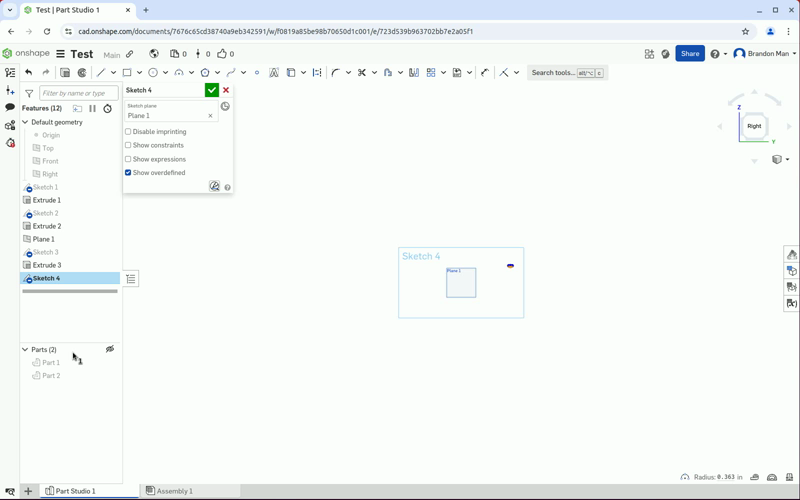
key(shift+y)
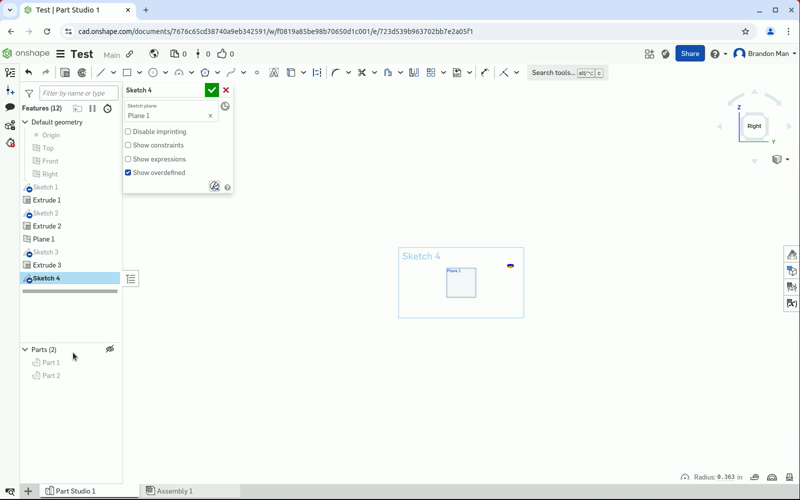
key(shift+e)
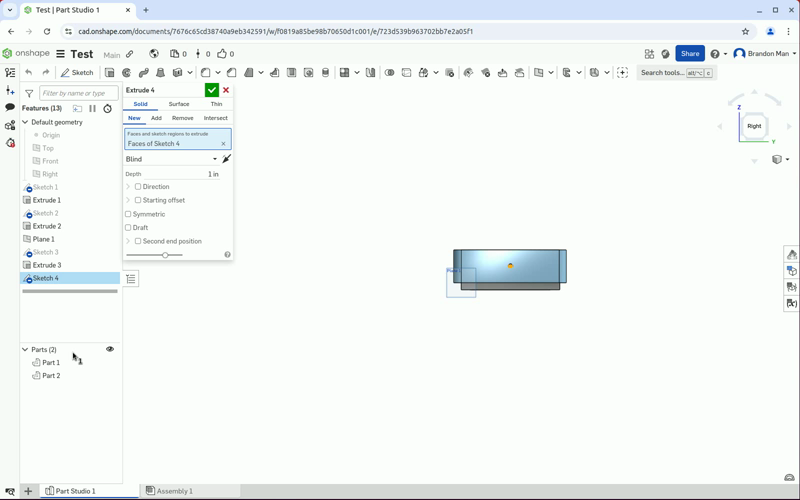
mouse_move(143, 106)
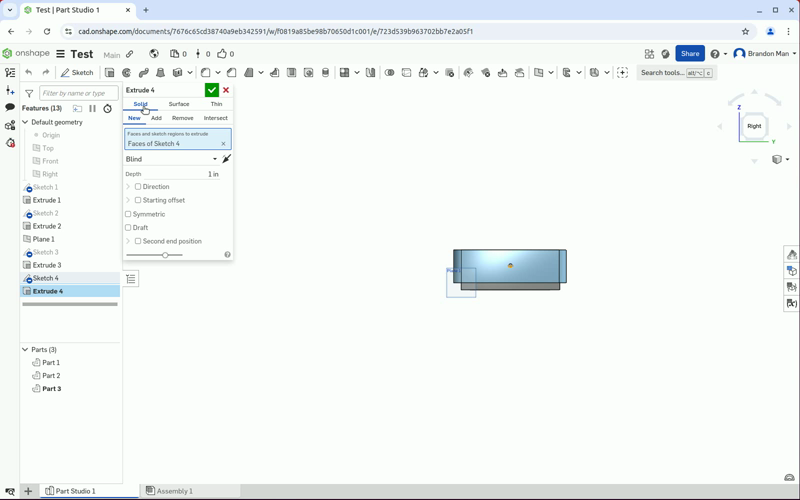
click(143, 106)
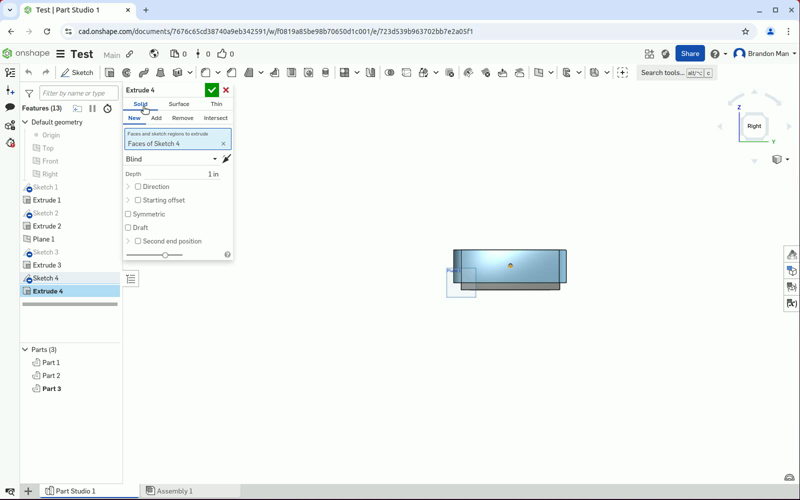
mouse_move(186, 120)
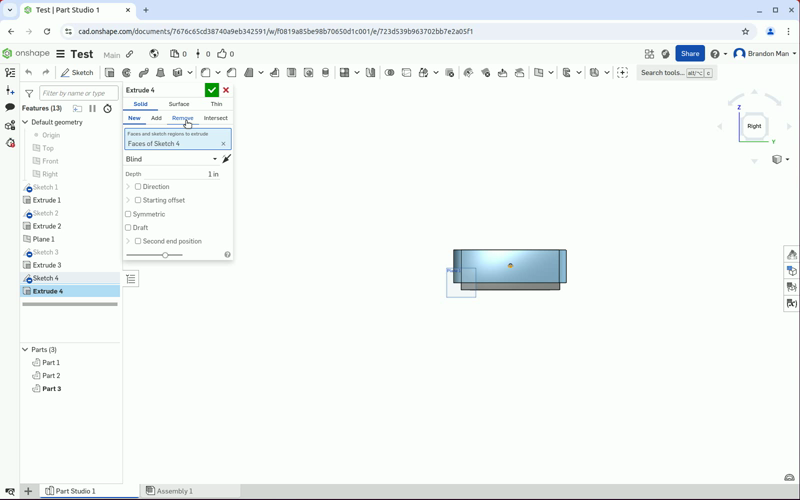
click(186, 120)
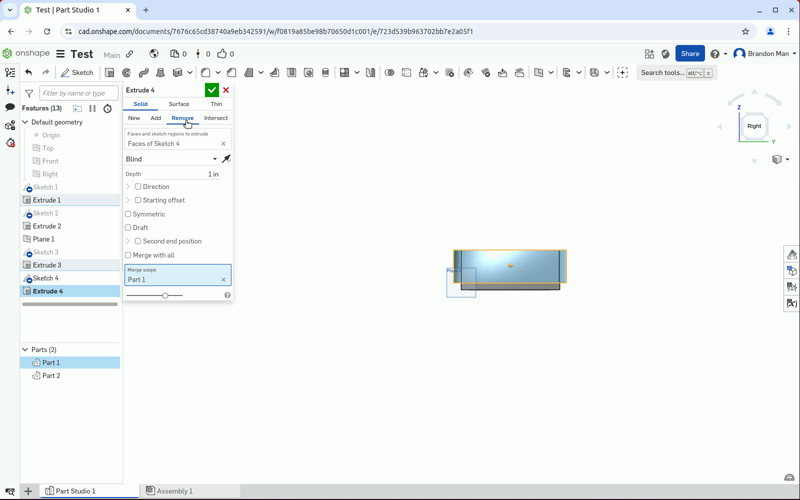
key(tab, 4)
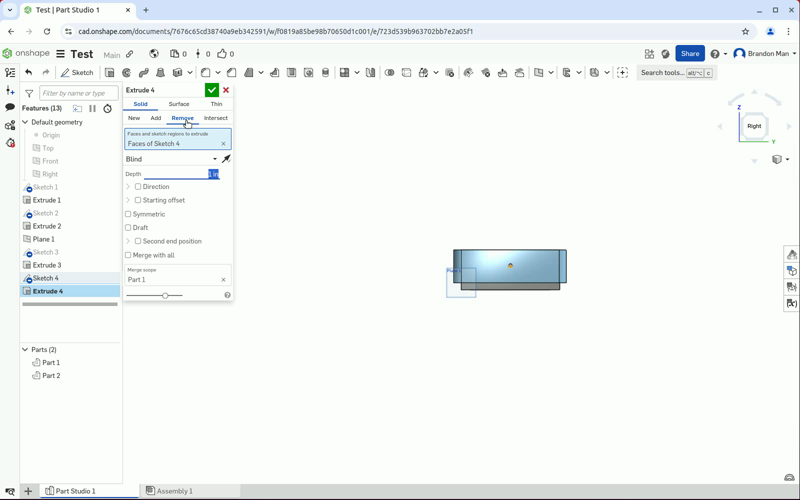
text(29.848)
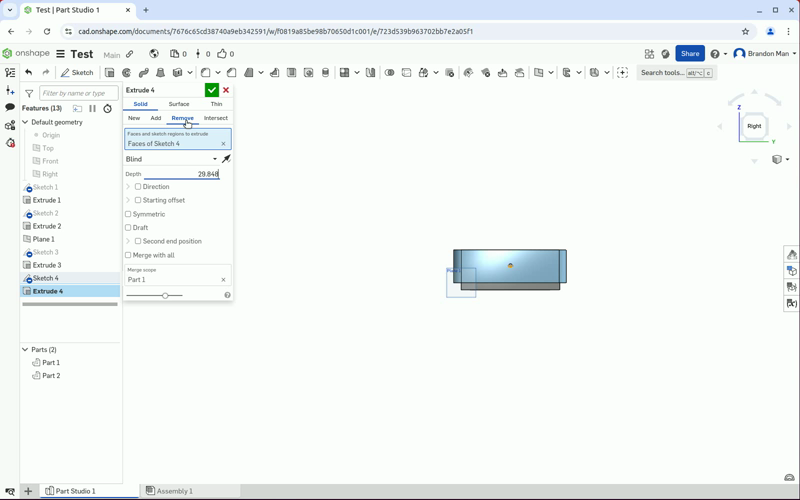
key(tab, 6)
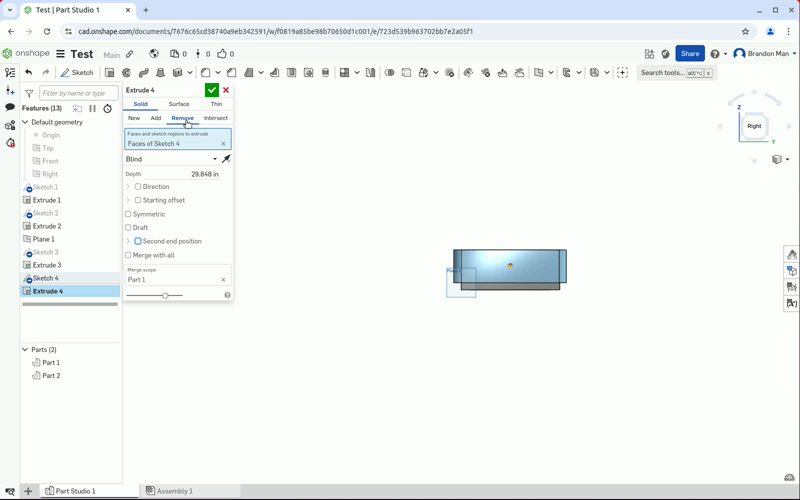
key(space)
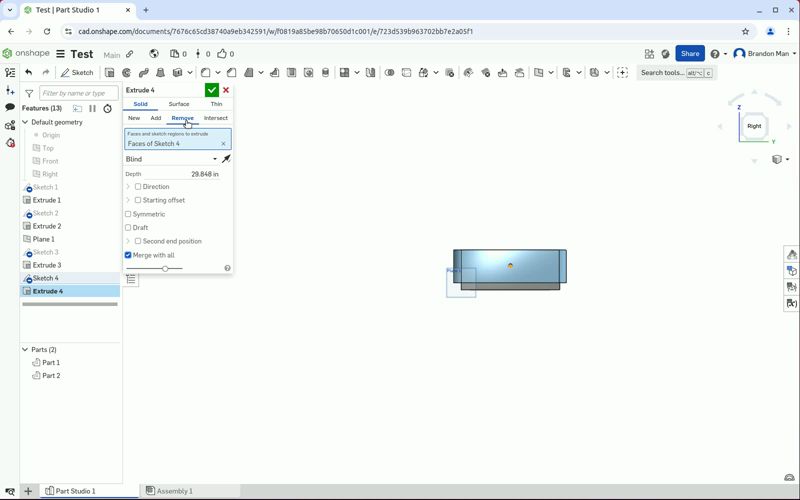
key(enter)
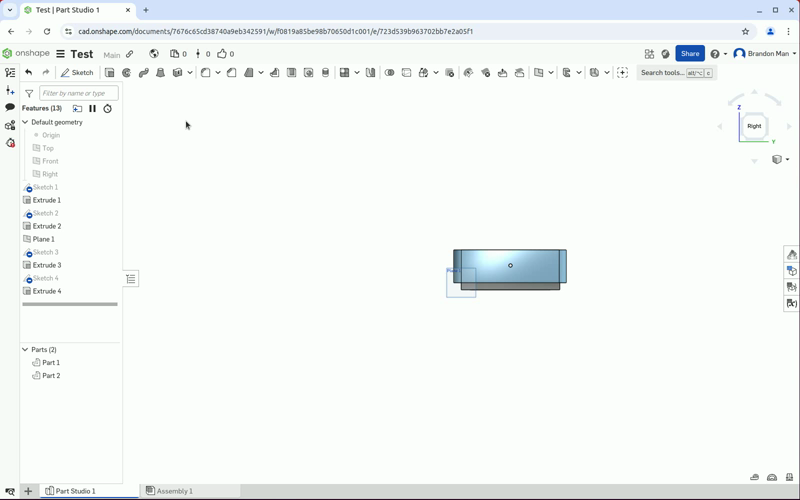
key(shift+h)
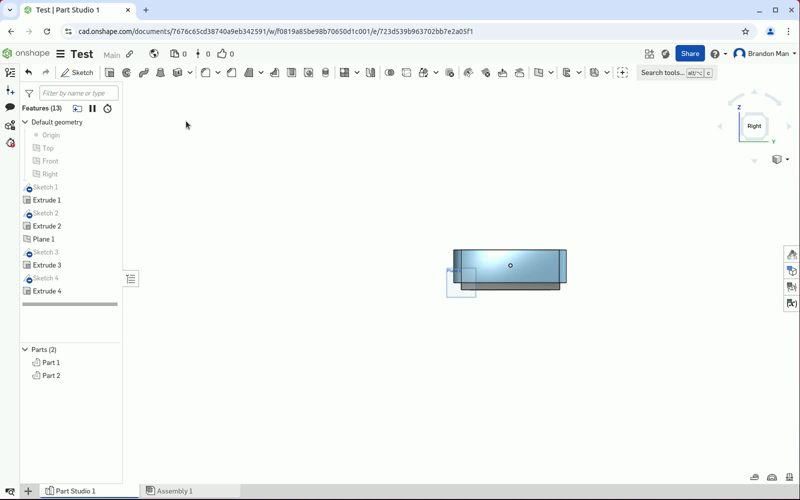
key(shift+h)
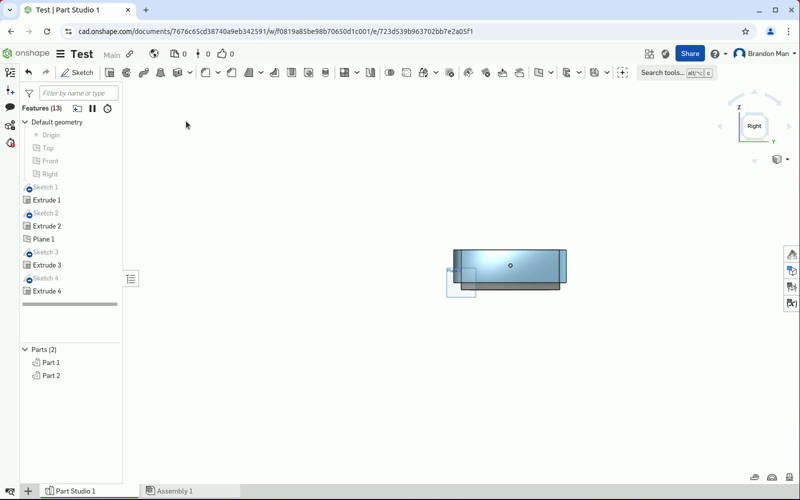
mouse_move(73, 189)
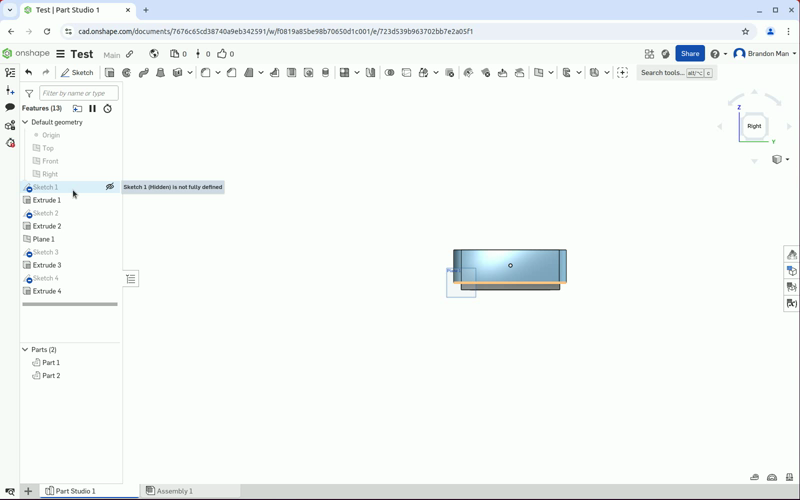
click(73, 189)
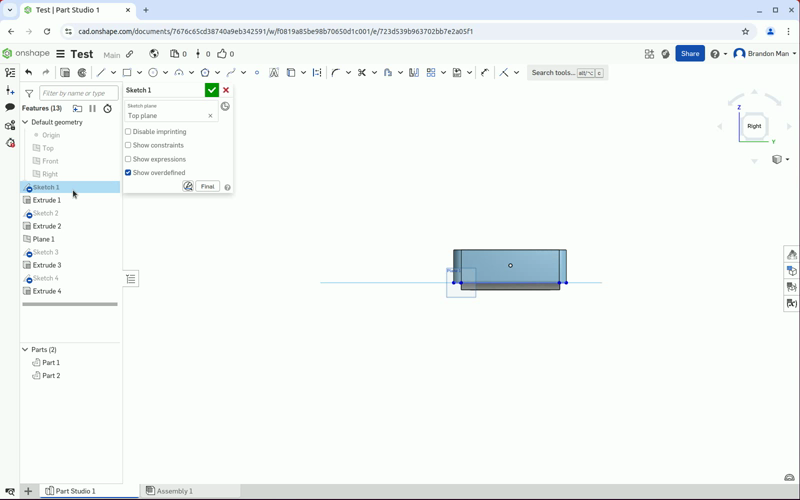
mouse_move(229, 92)
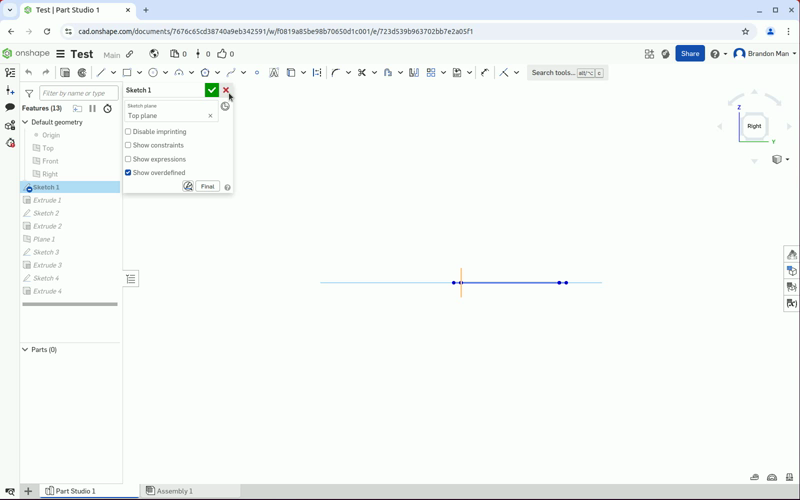
click(229, 92)
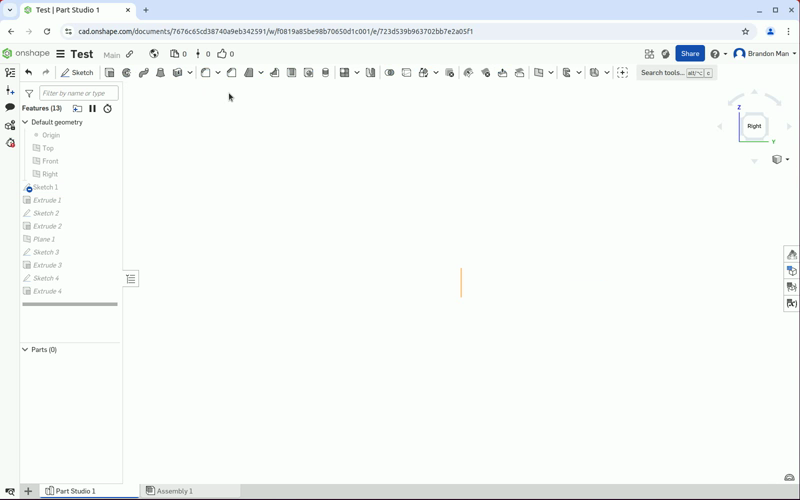
key(shift+s)
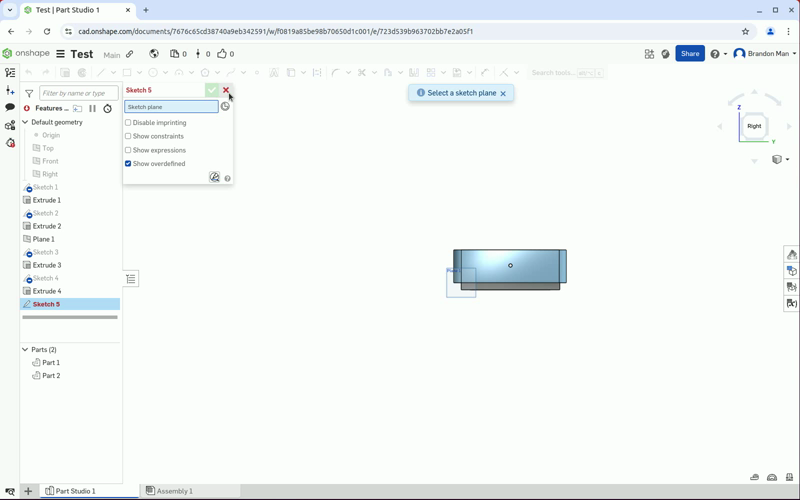
mouse_move(73, 241)
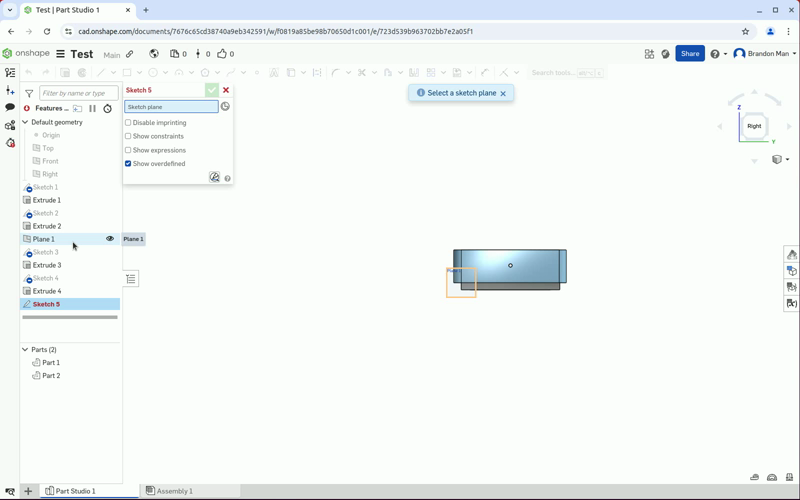
click(73, 241)
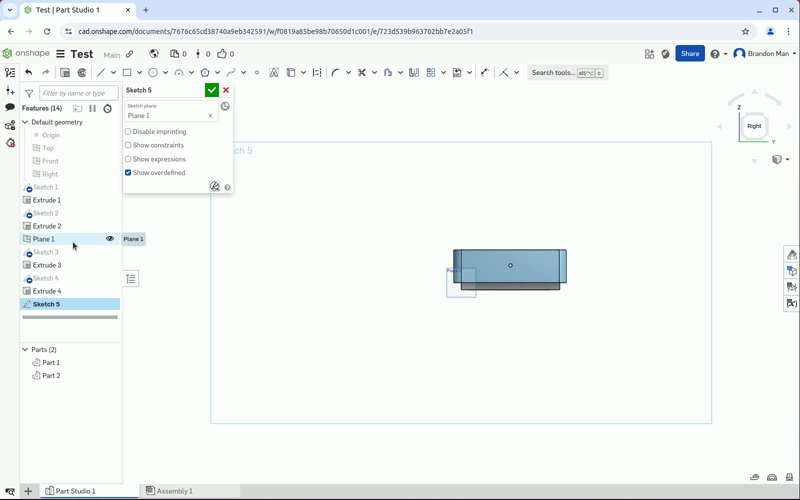
mouse_move(73, 352)
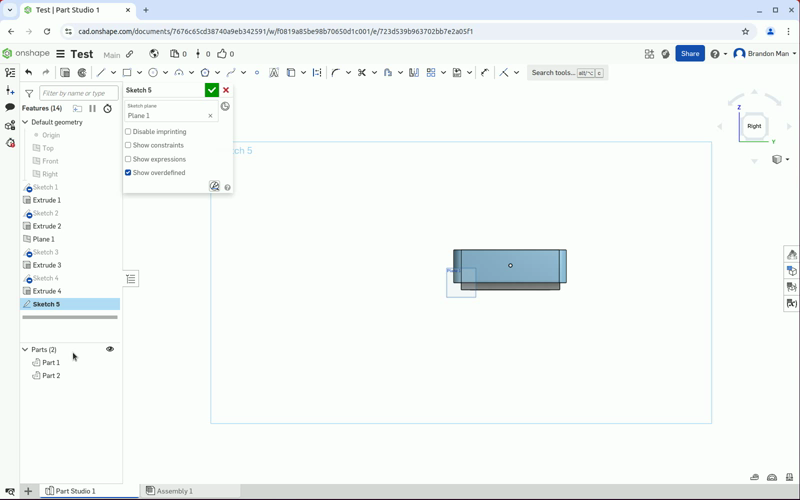
key(y)
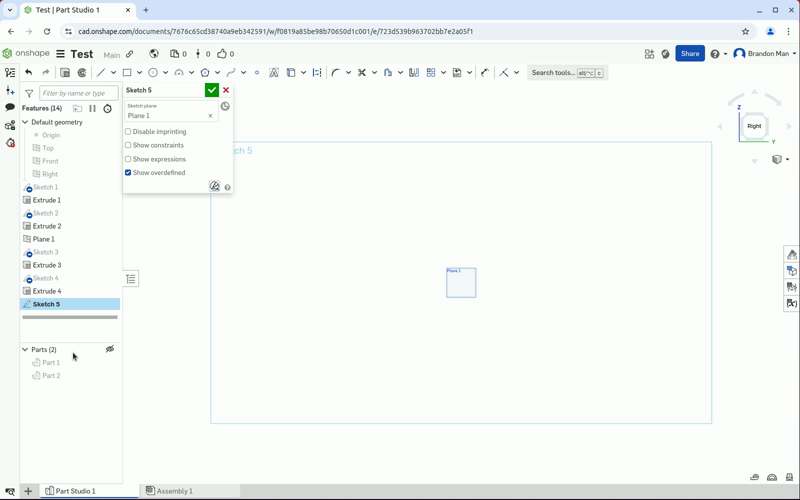
key(l)
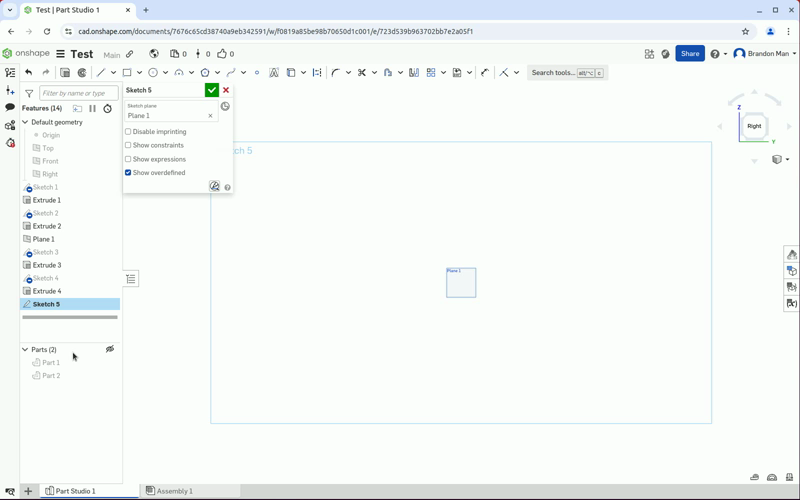
key_down(shift)
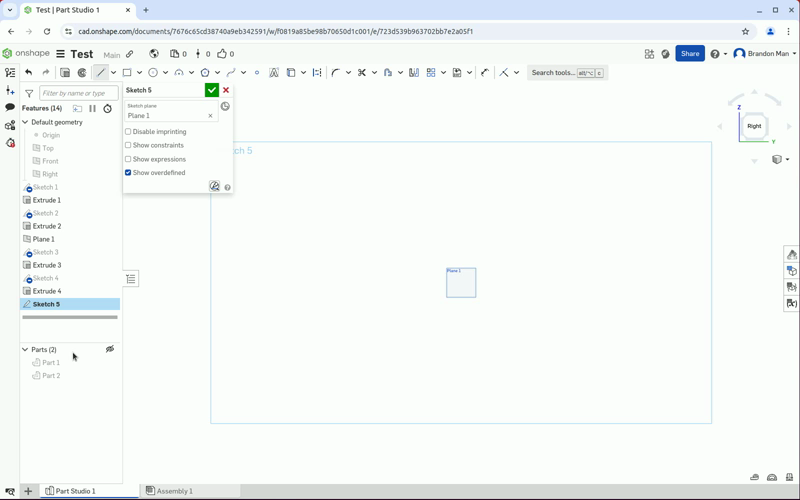
mouse_move(515, 265)
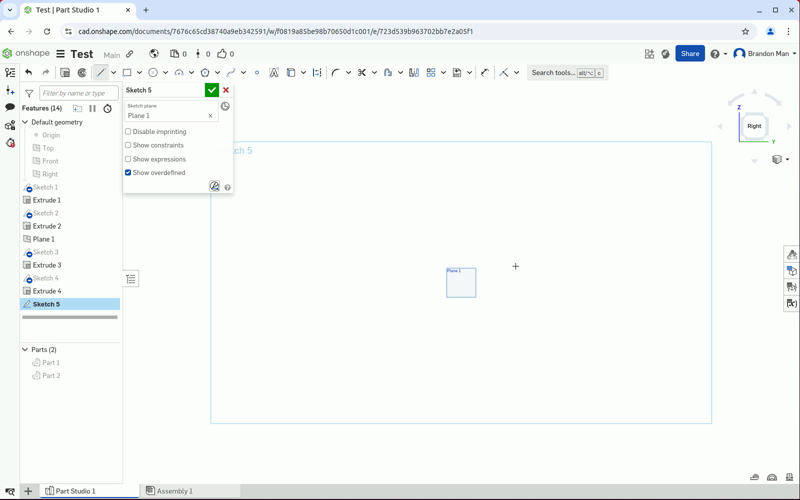
click(515, 265)
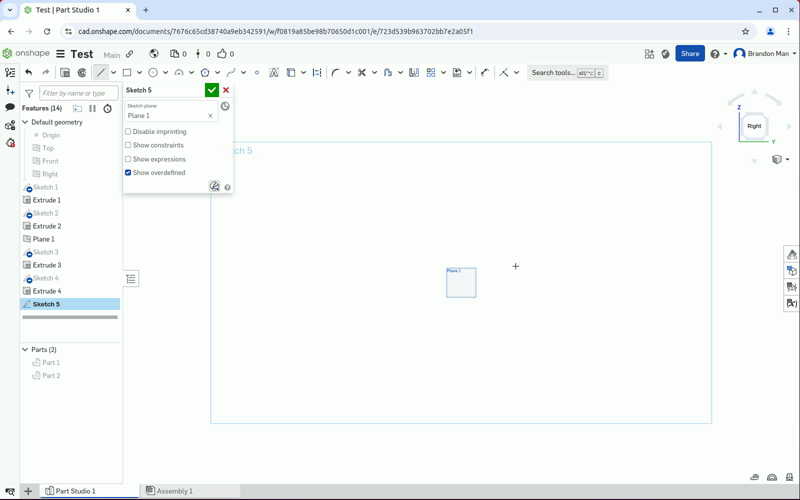
key_up(shift)
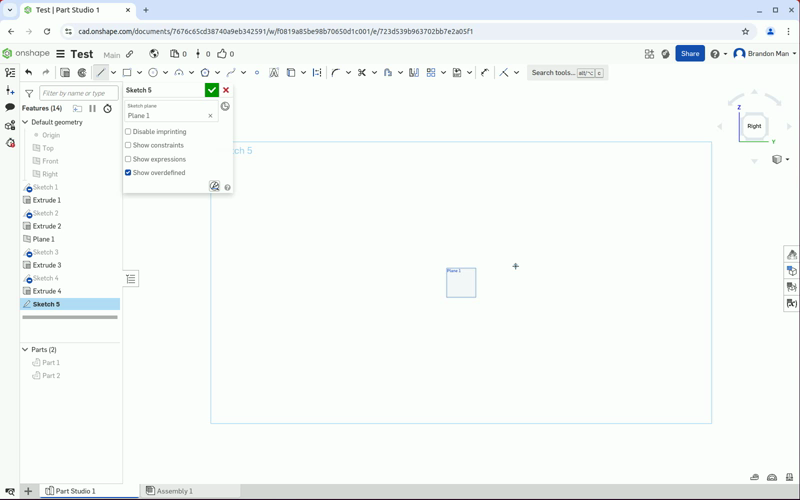
key_down(shift)
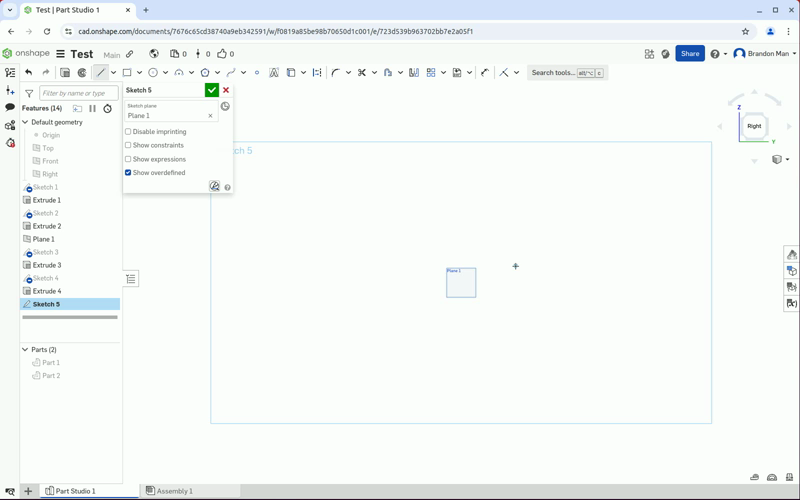
mouse_move(545, 265)
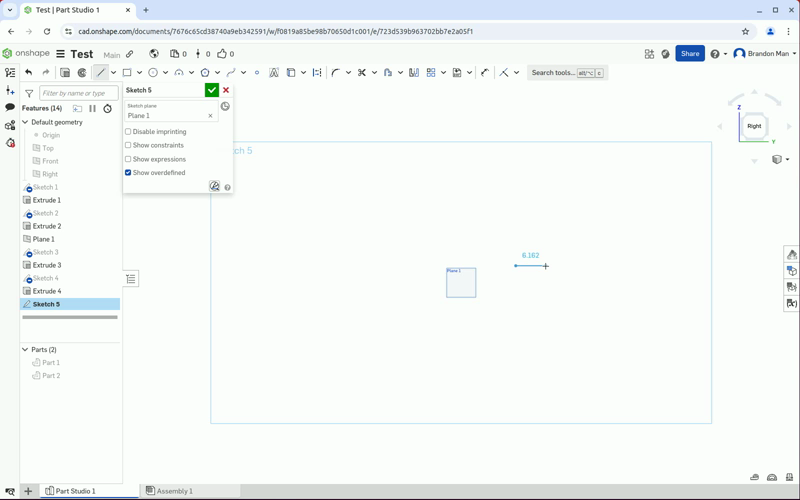
mouse_move(519, 265)
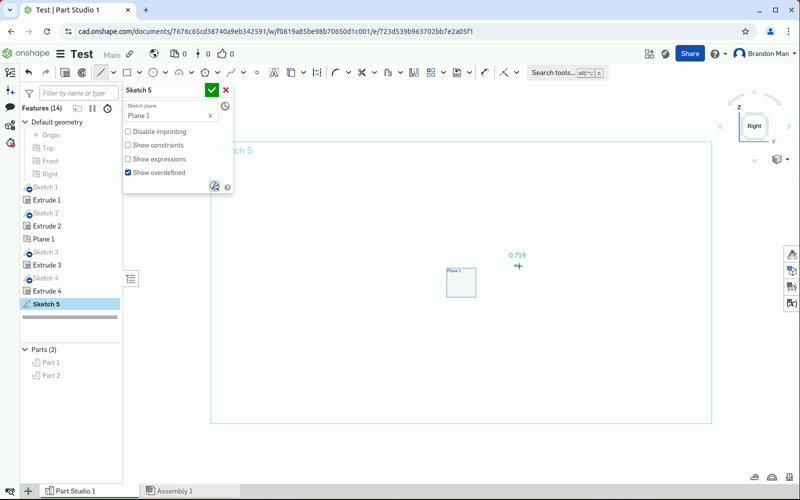
scroll(6)
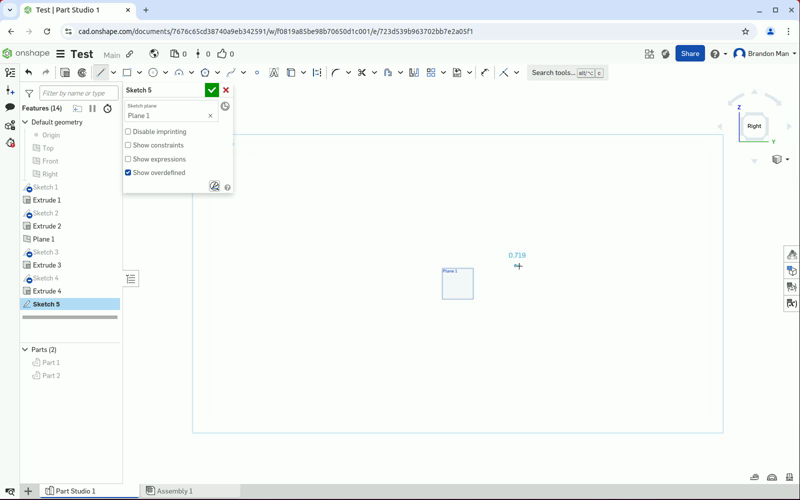
scroll(6)
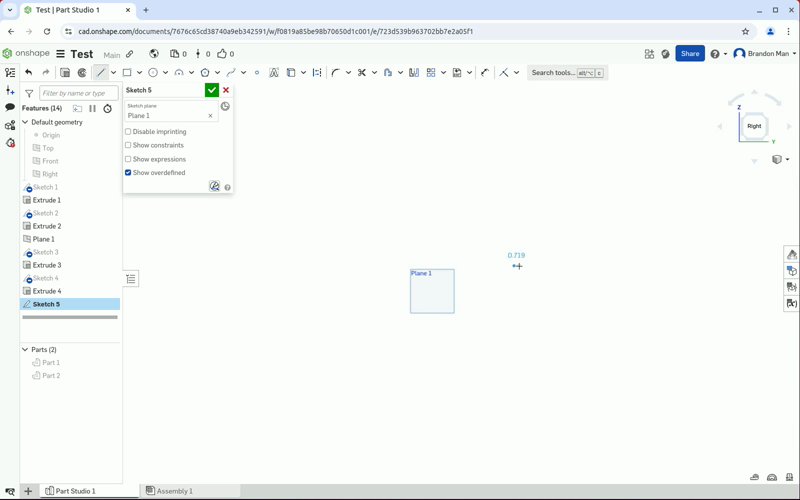
scroll(6)
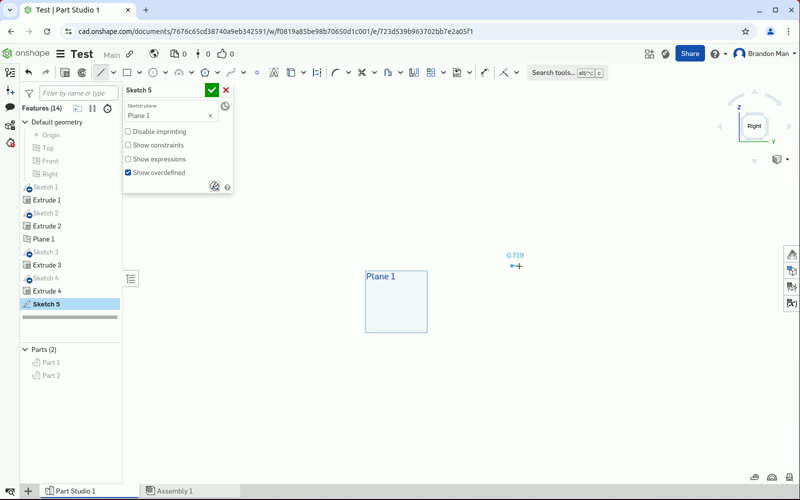
scroll(6)
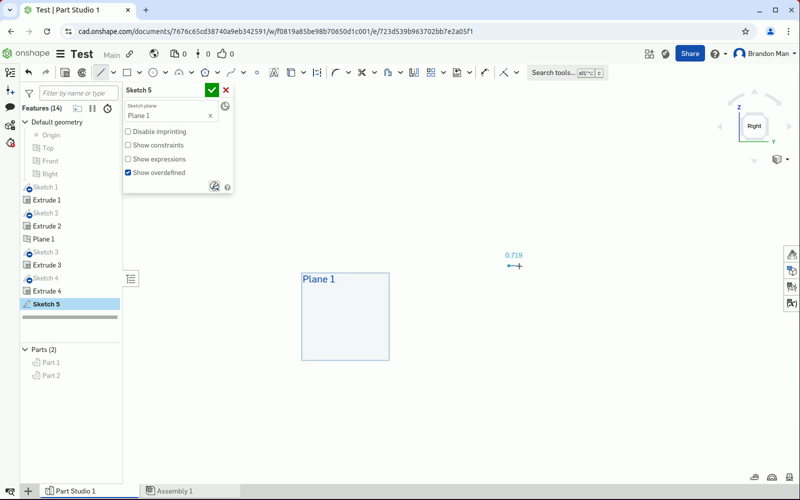
scroll(6)
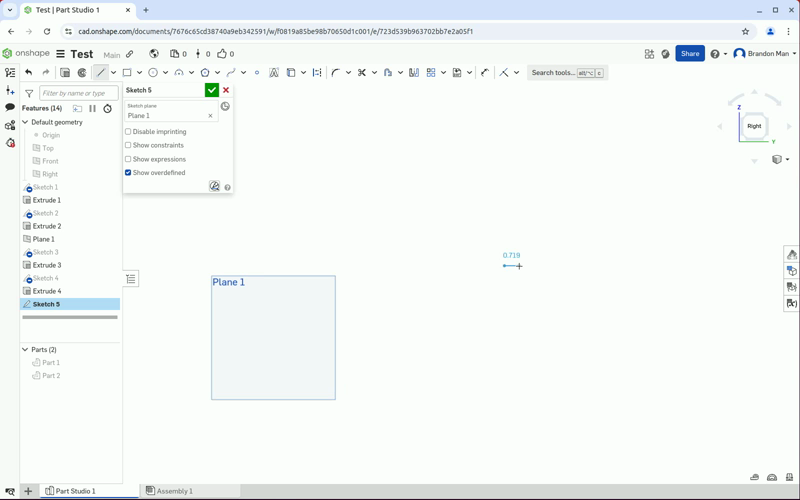
scroll(6)
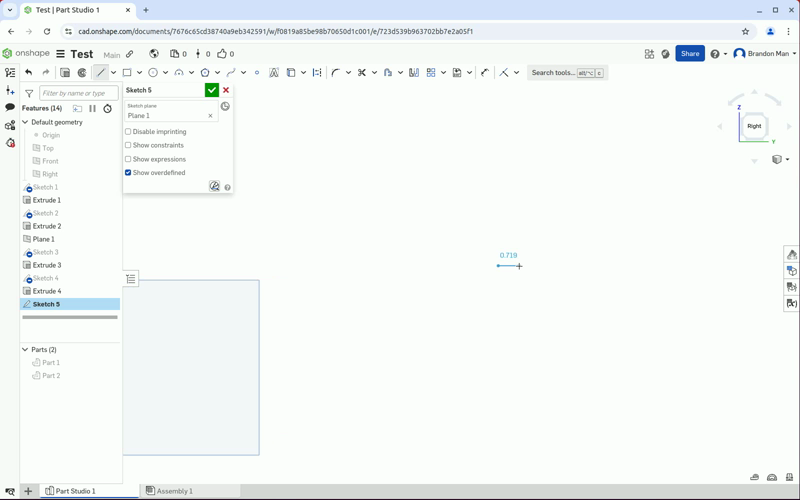
scroll(6)
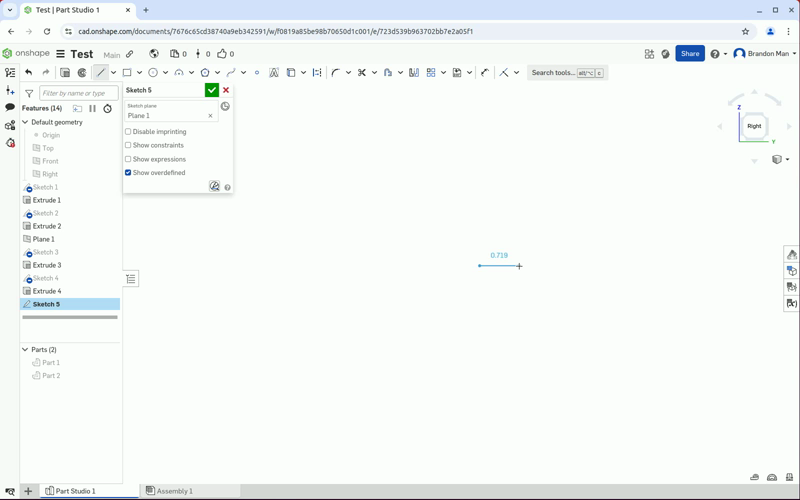
click(519, 265)
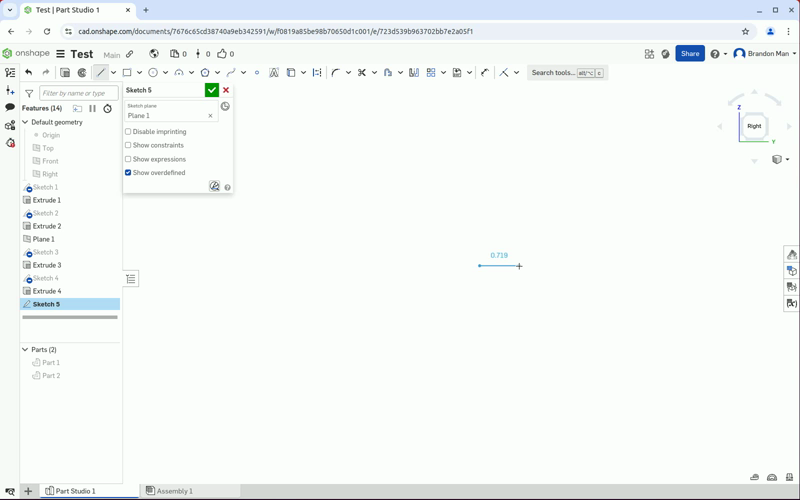
scroll(-6)
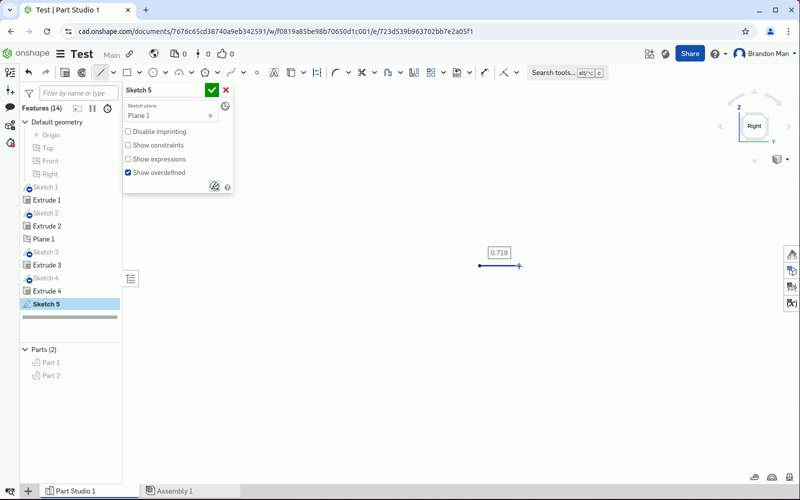
scroll(-6)
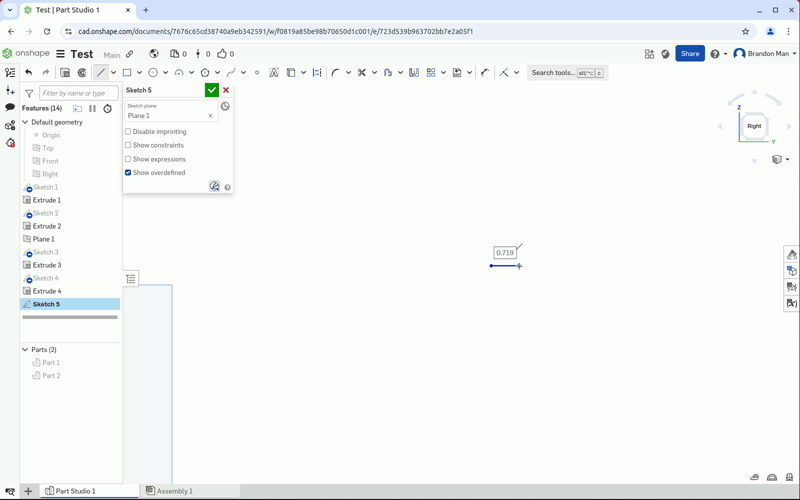
scroll(-6)
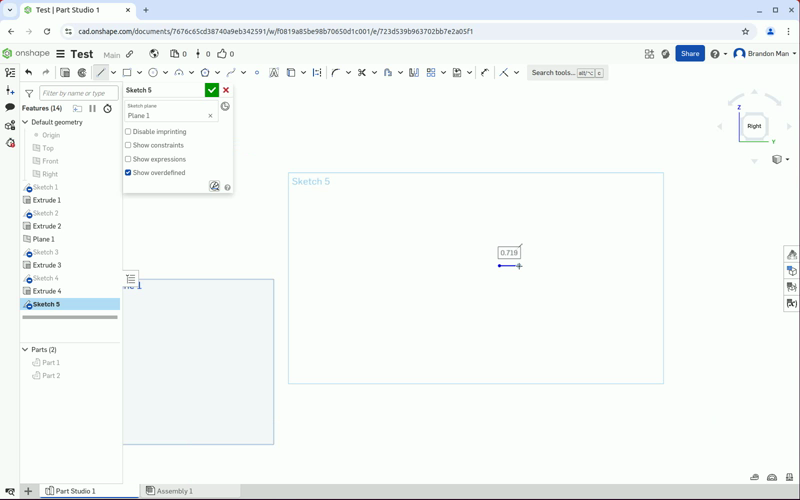
scroll(-6)
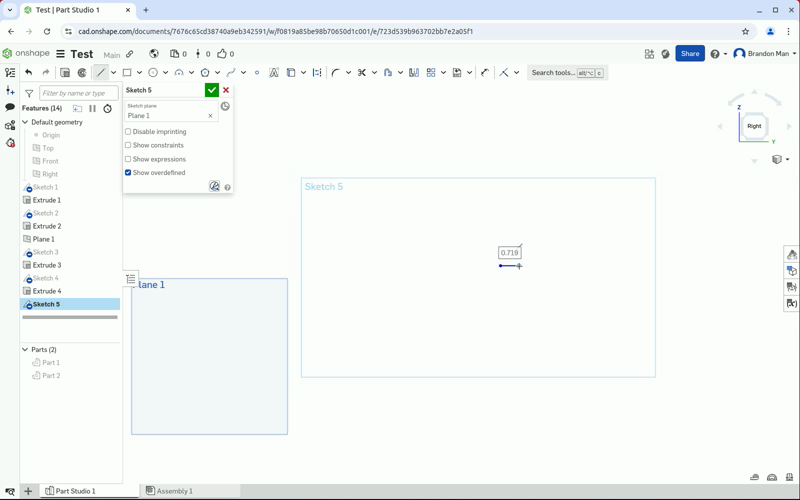
scroll(-6)
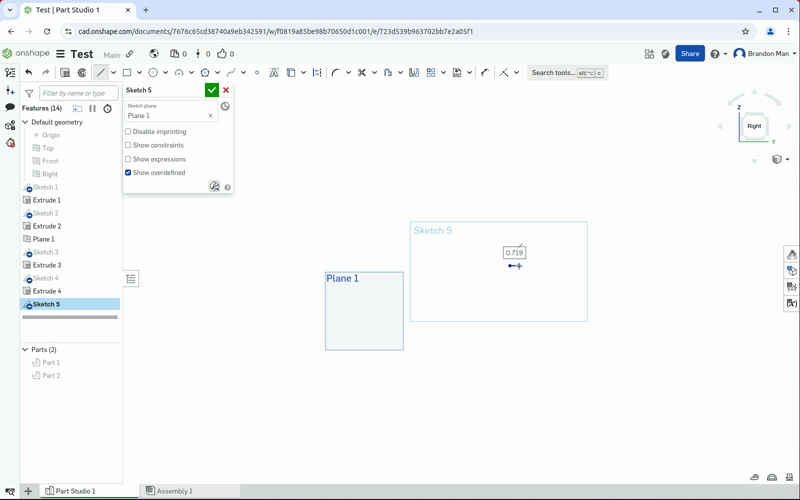
scroll(-6)
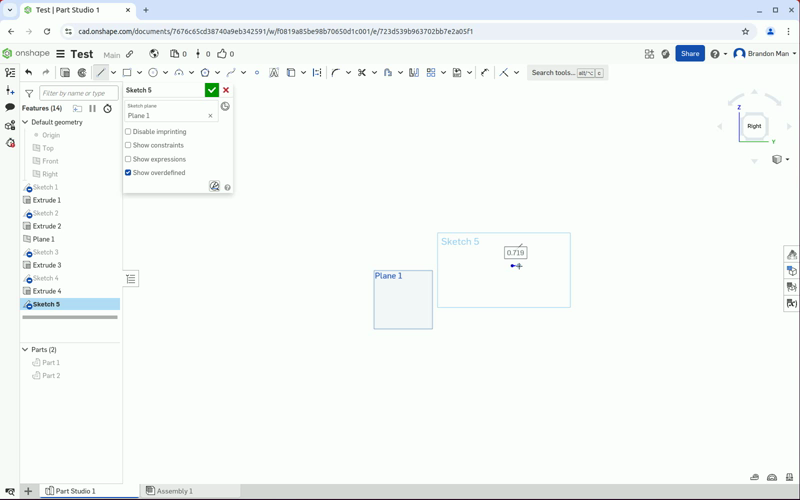
scroll(-6)
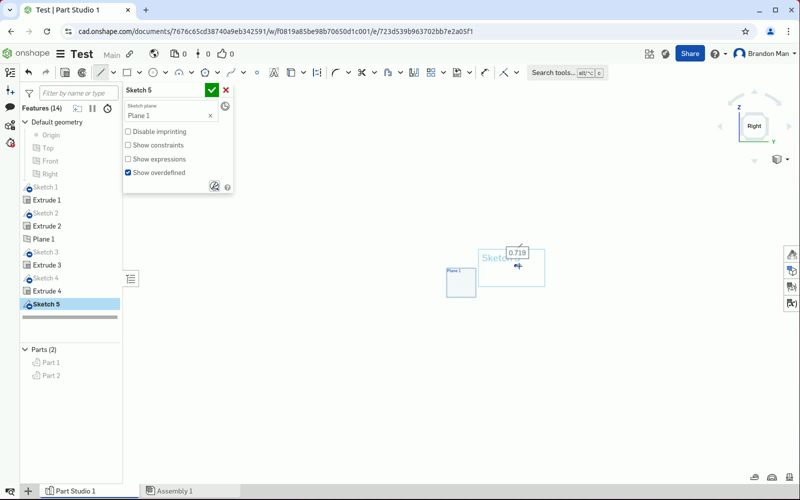
key_up(shift)
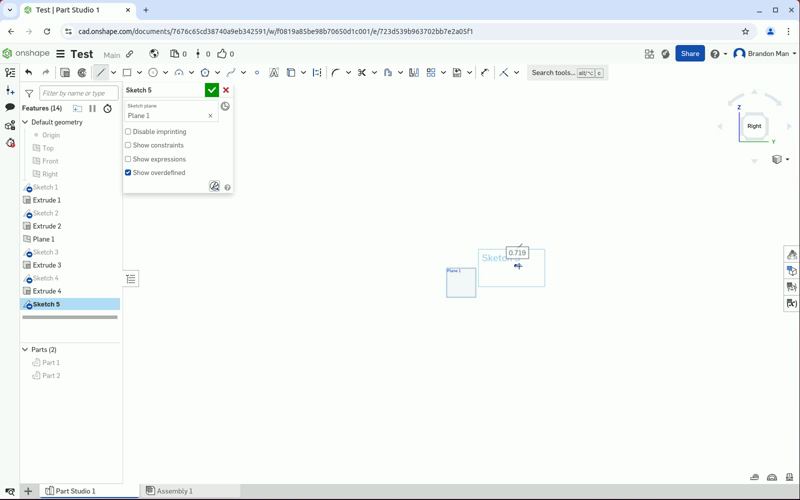
key(esc)
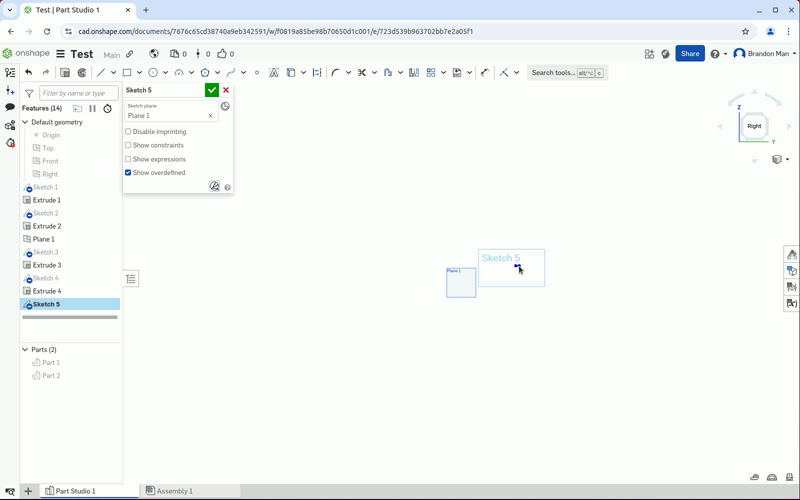
key(a)
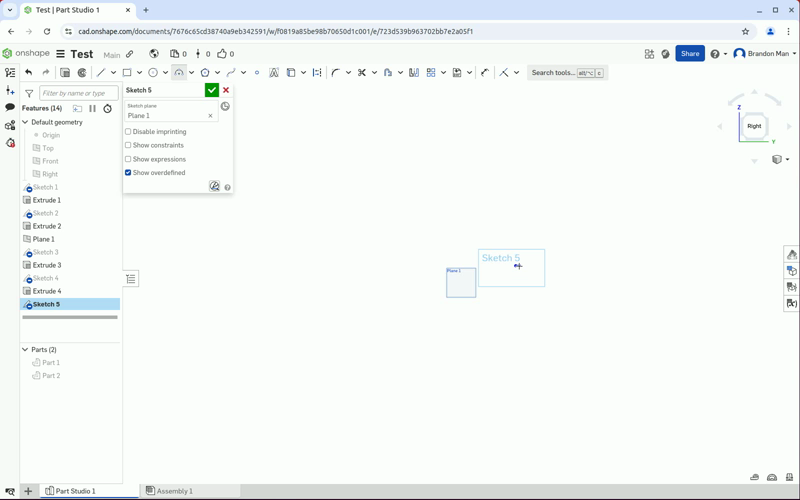
mouse_move(519, 265)
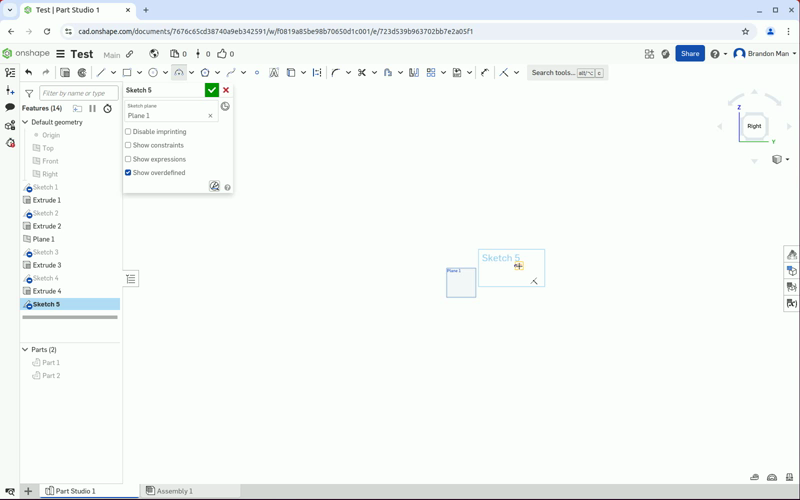
scroll(6)
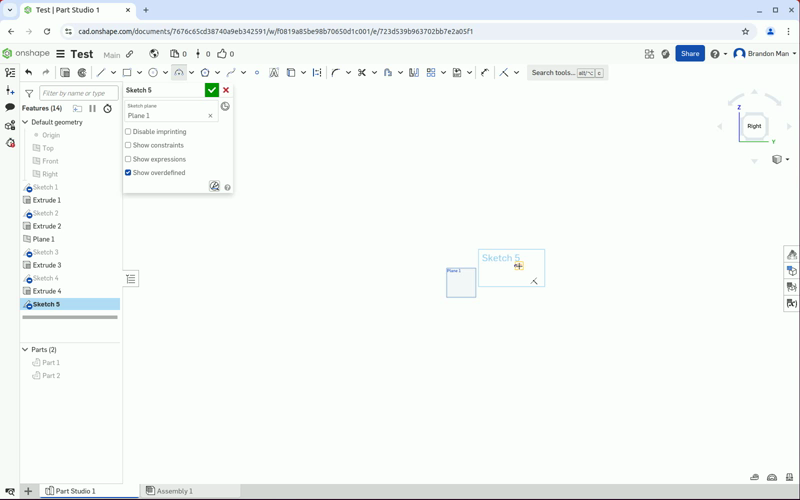
scroll(6)
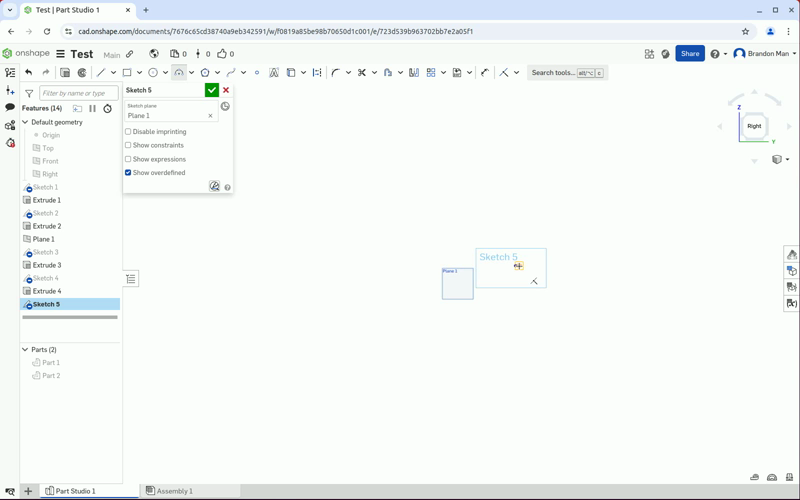
scroll(6)
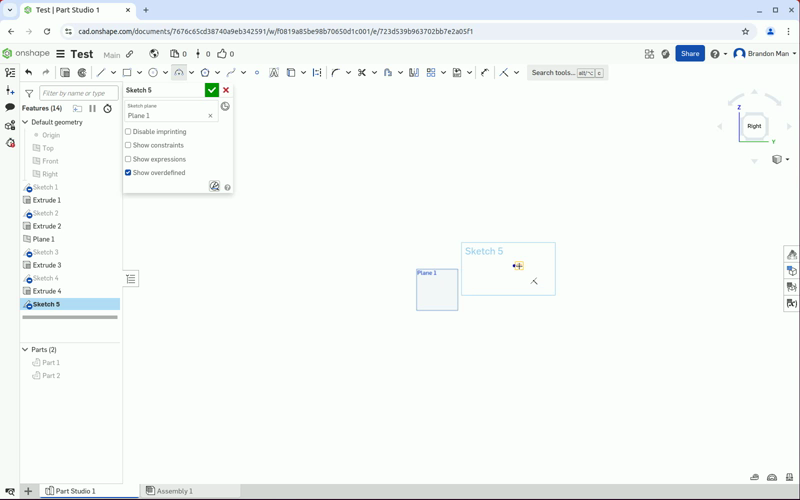
scroll(6)
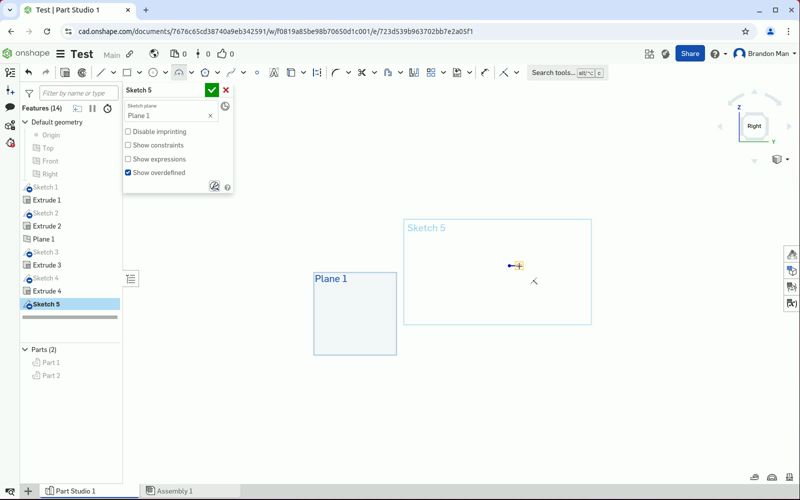
scroll(6)
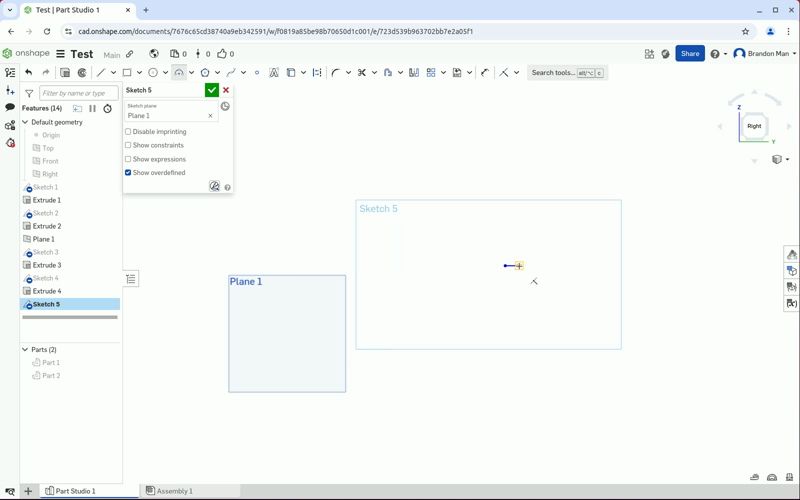
scroll(6)
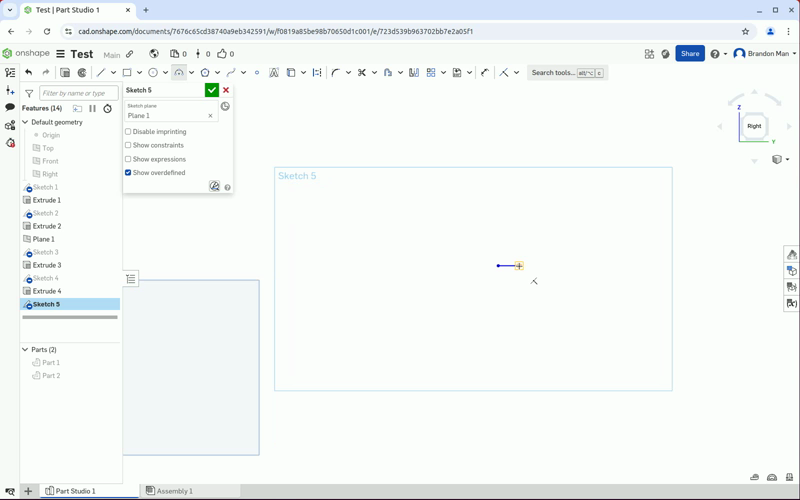
scroll(6)
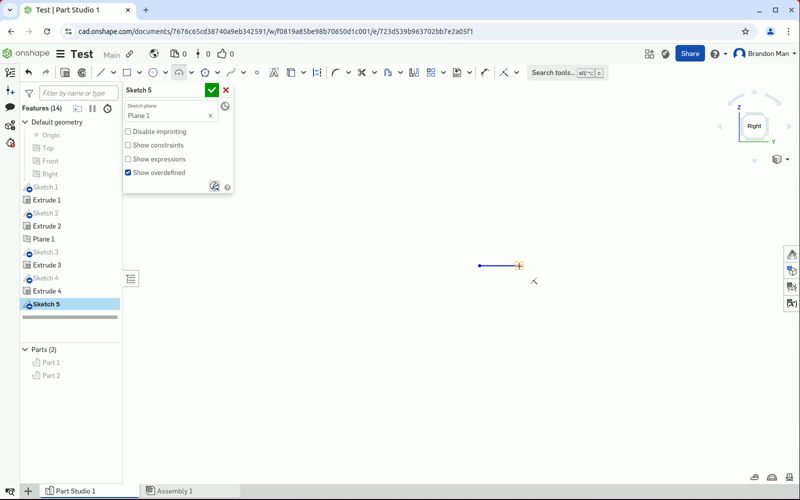
click(519, 265)
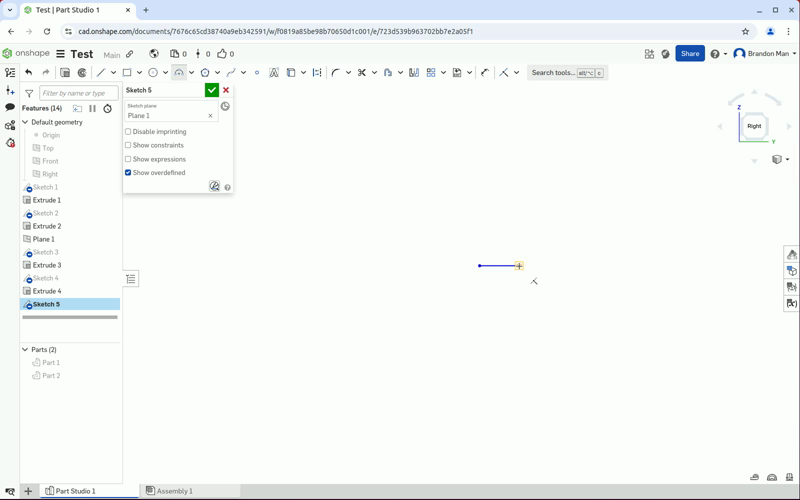
scroll(-6)
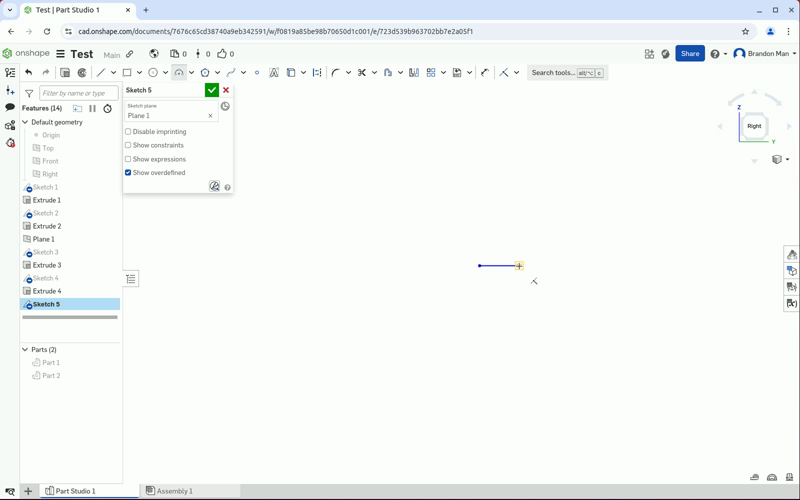
scroll(-6)
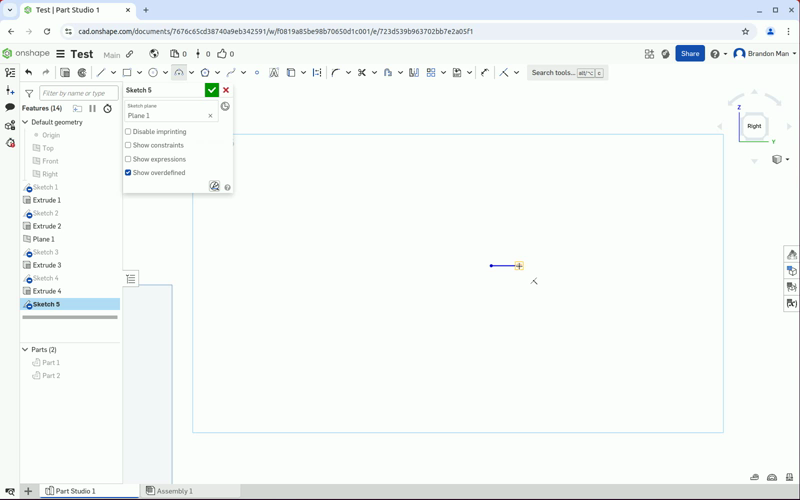
scroll(-6)
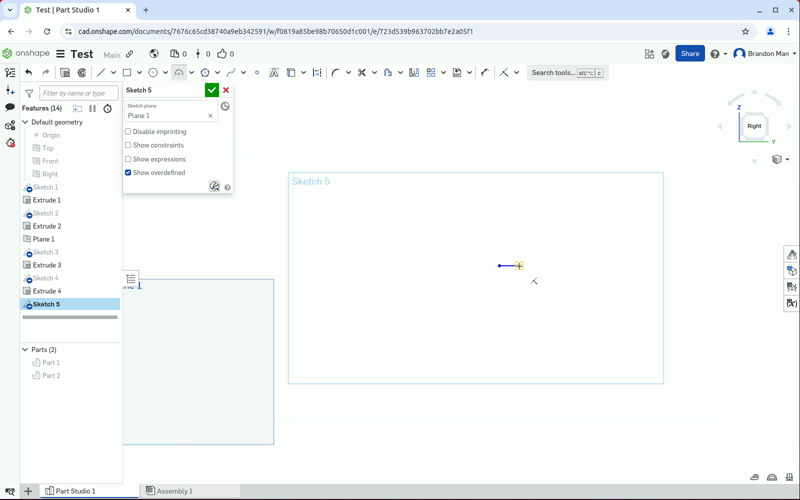
scroll(-6)
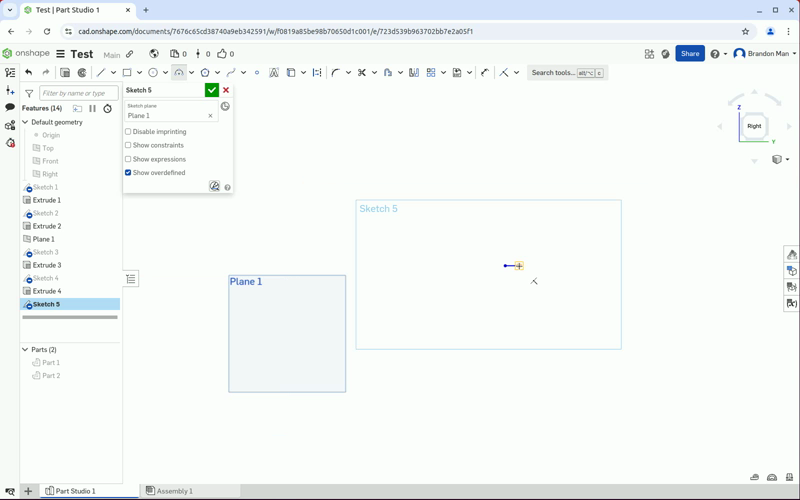
scroll(-6)
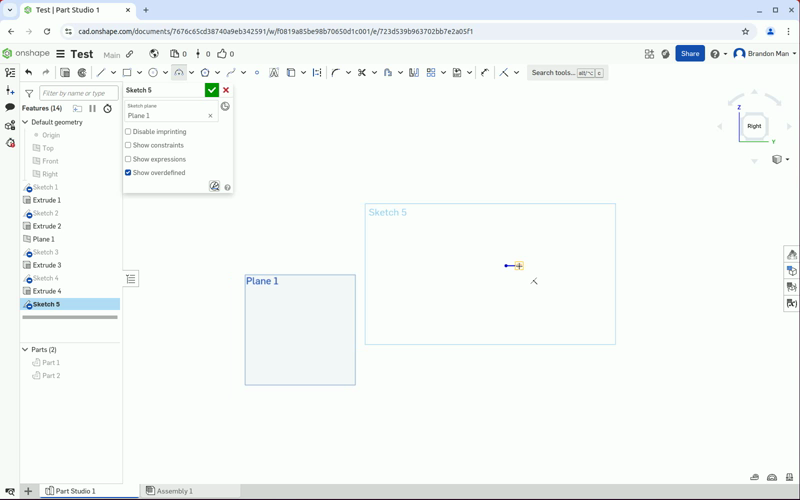
scroll(-6)
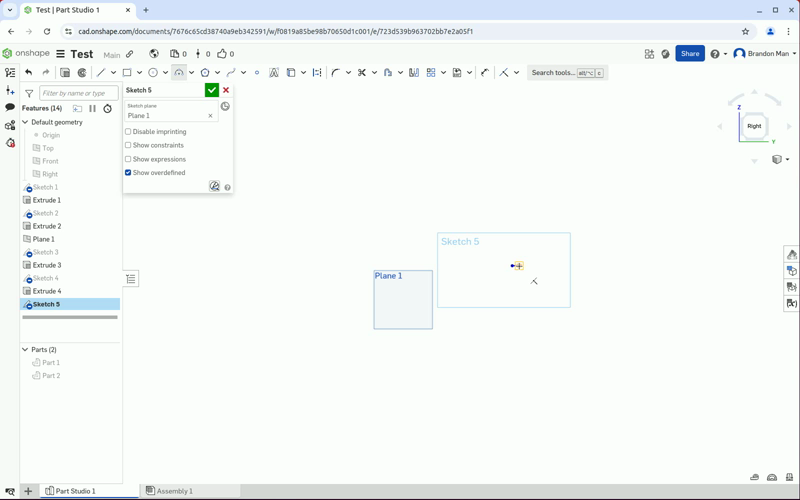
scroll(-6)
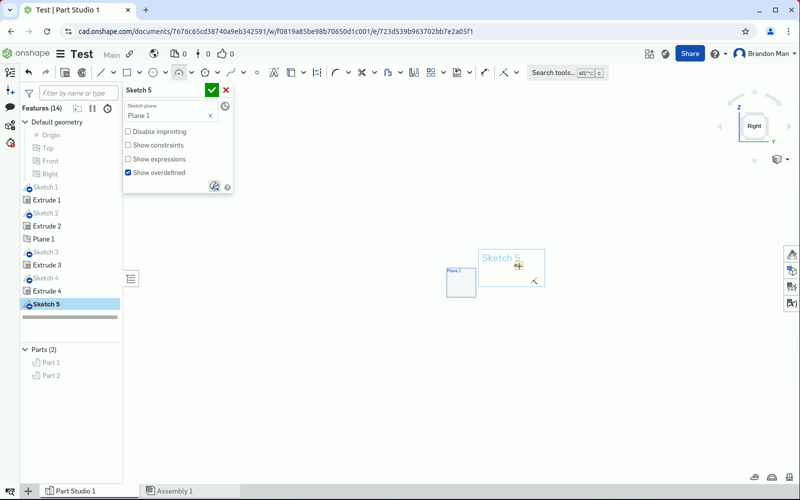
mouse_move(515, 265)
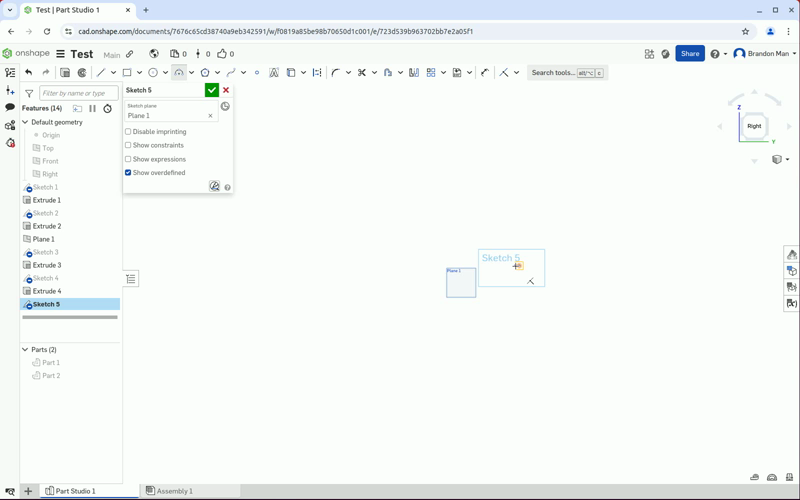
scroll(6)
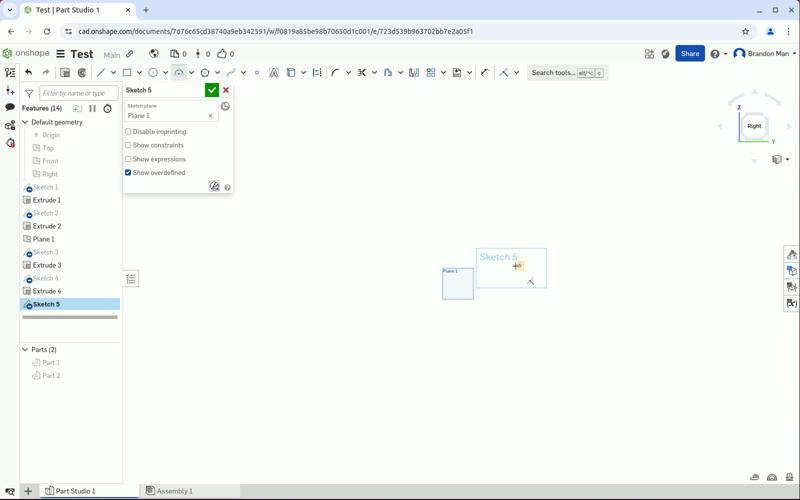
scroll(6)
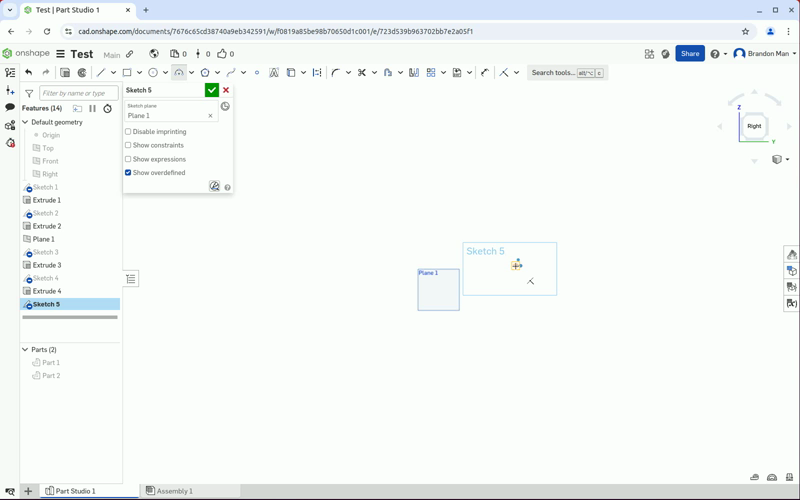
scroll(6)
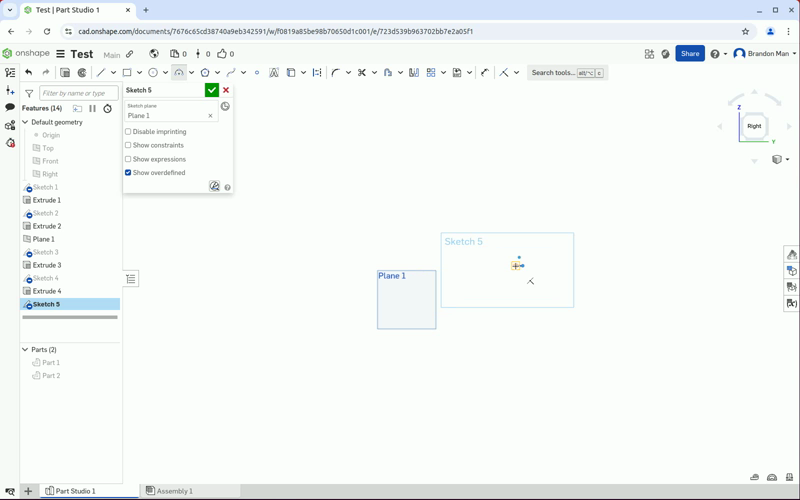
scroll(6)
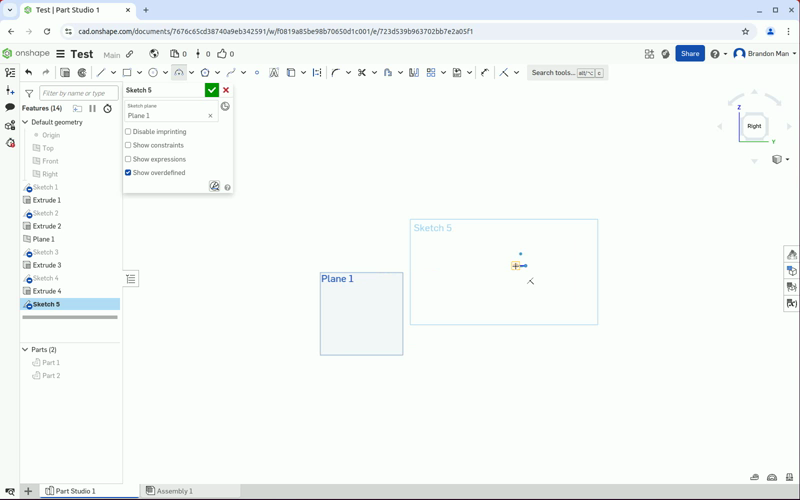
scroll(6)
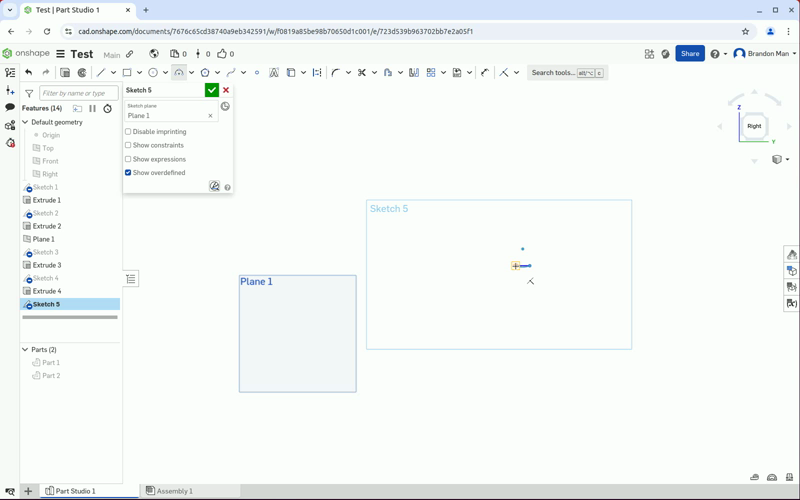
scroll(6)
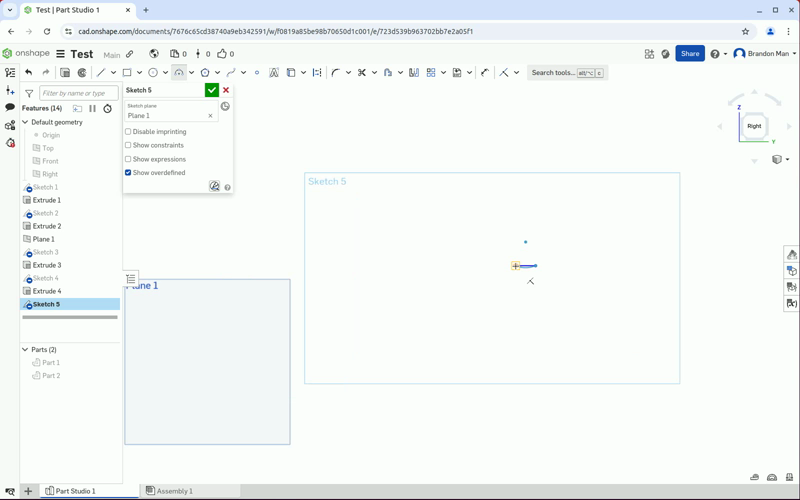
scroll(6)
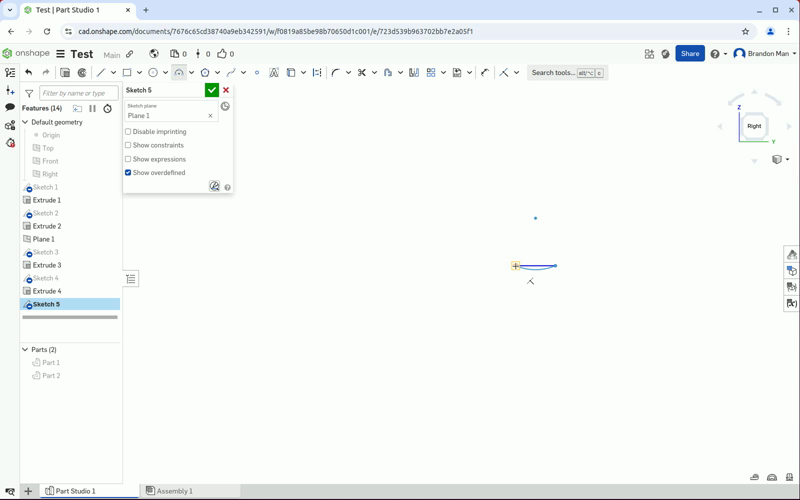
click(515, 265)
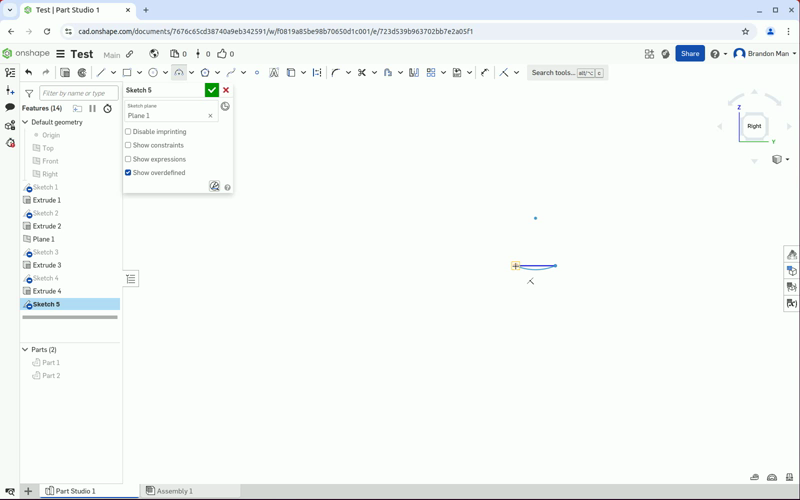
scroll(-6)
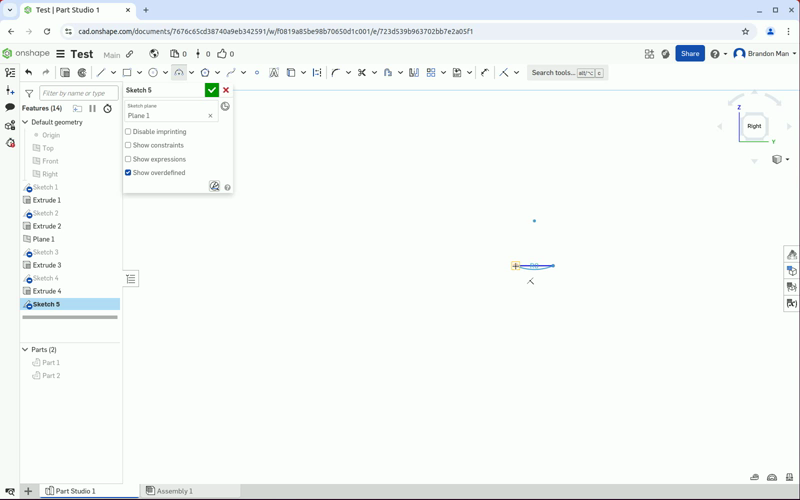
scroll(-6)
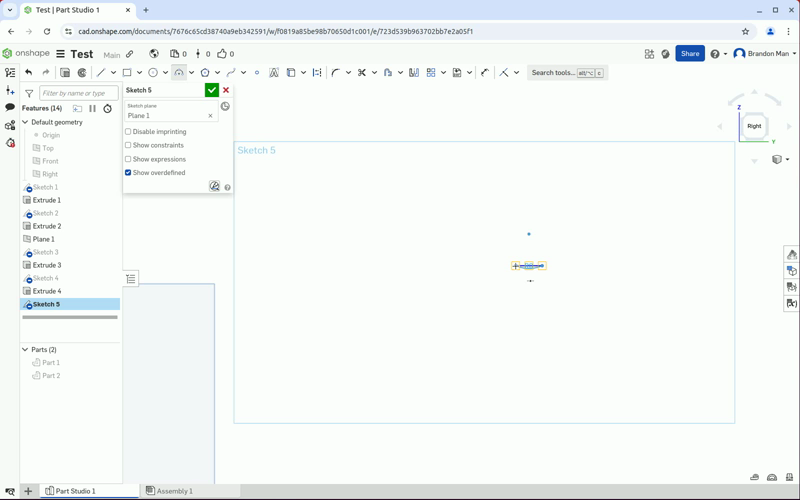
scroll(-6)
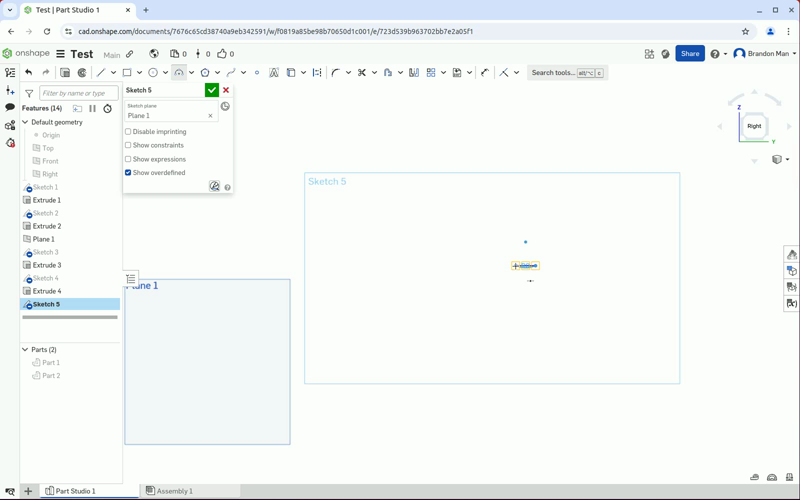
scroll(-6)
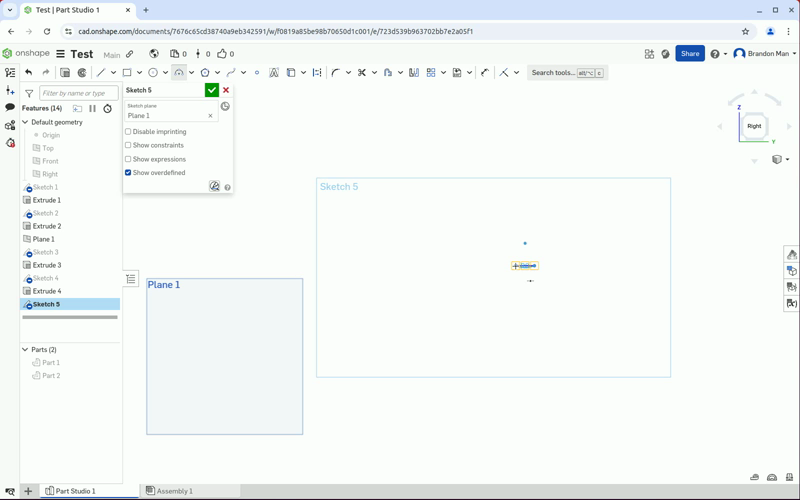
scroll(-6)
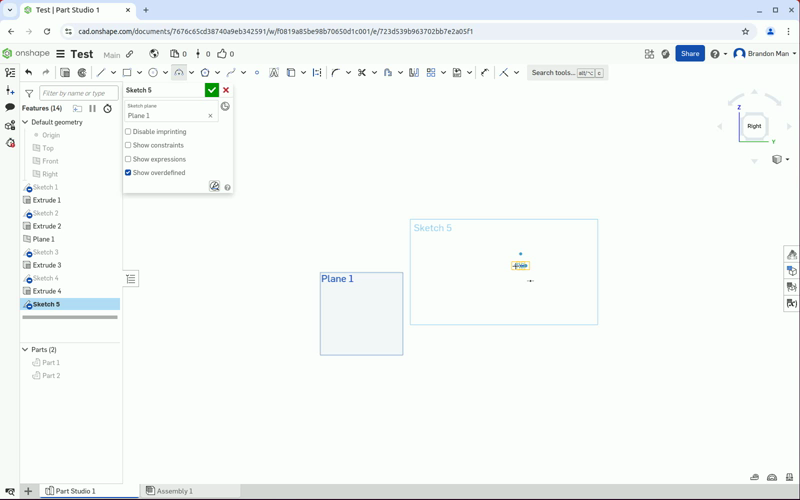
scroll(-6)
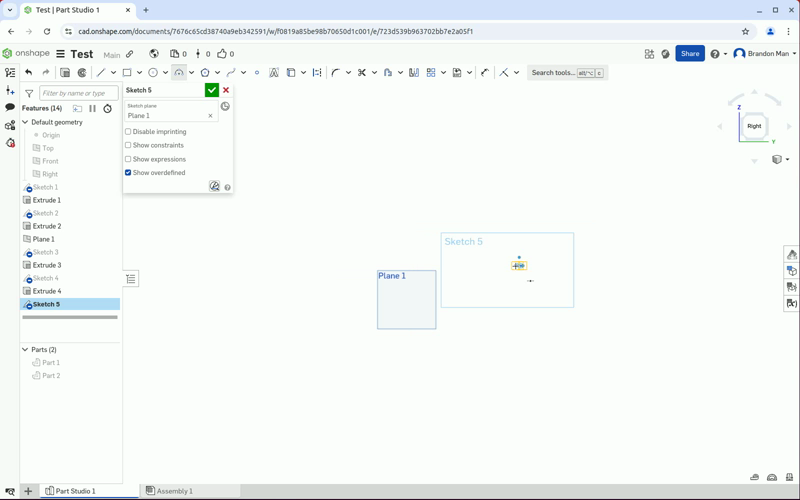
scroll(-6)
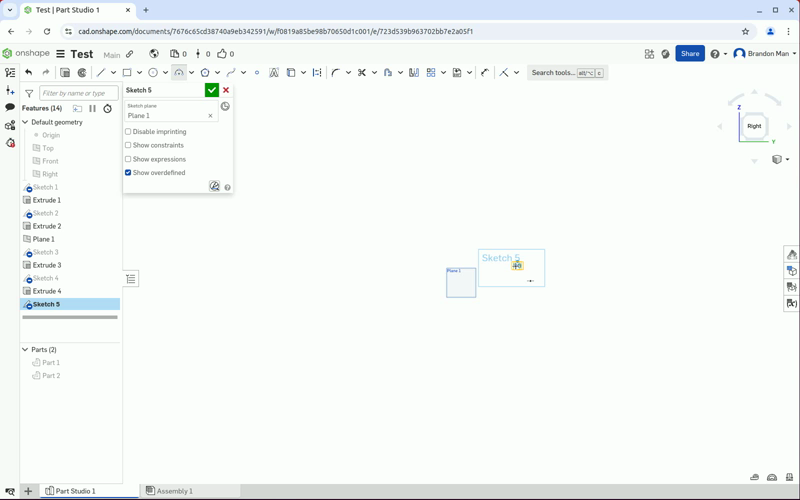
key_down(shift)
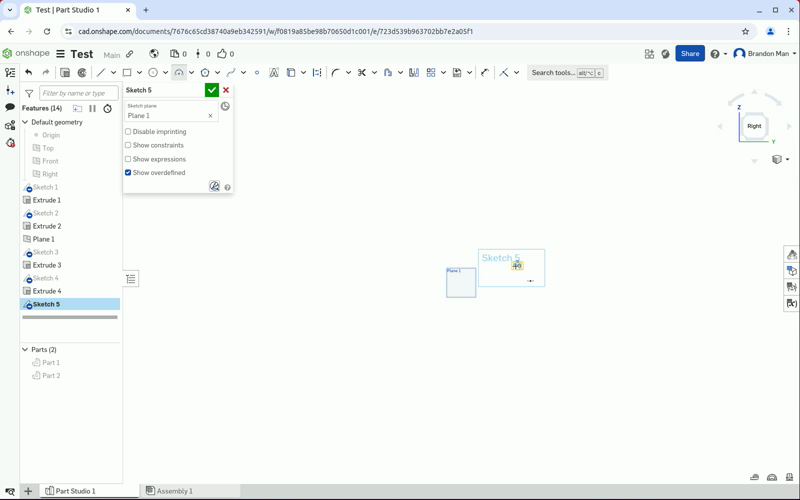
mouse_move(517, 263)
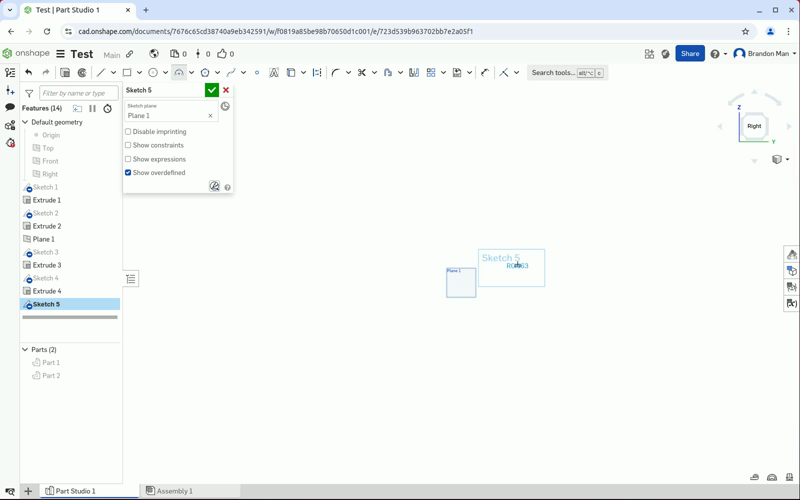
scroll(6)
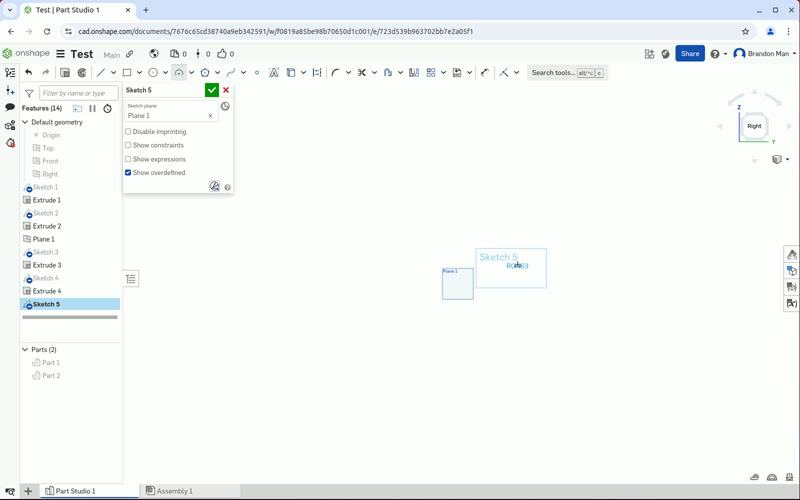
scroll(6)
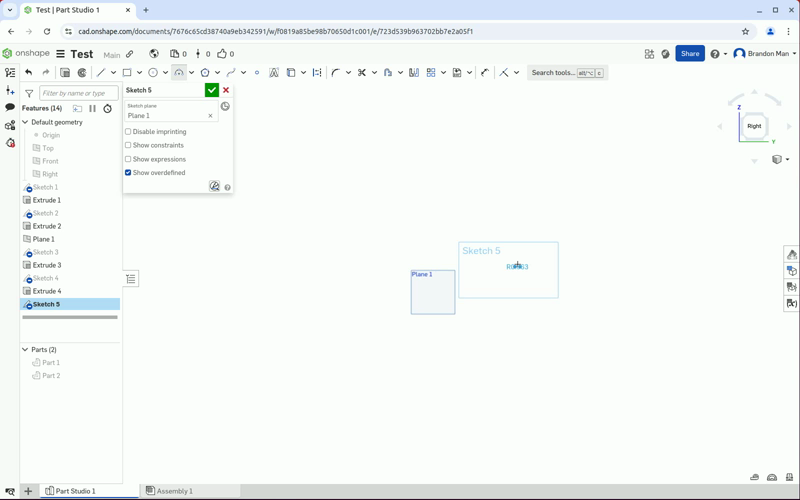
scroll(6)
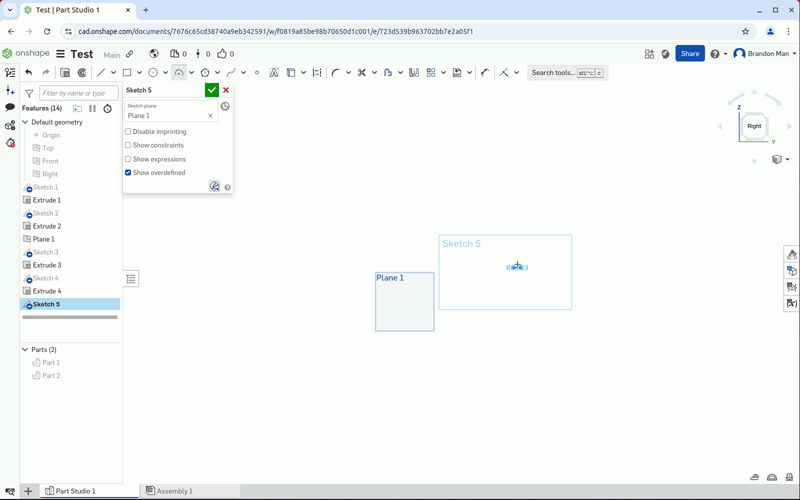
scroll(6)
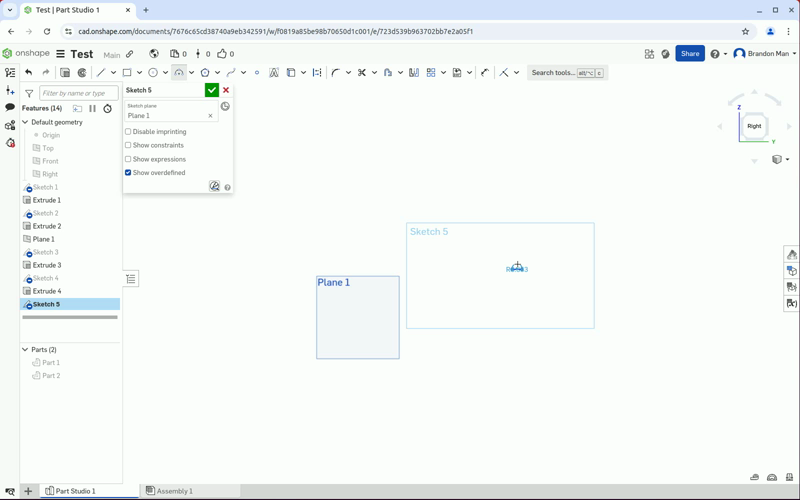
scroll(6)
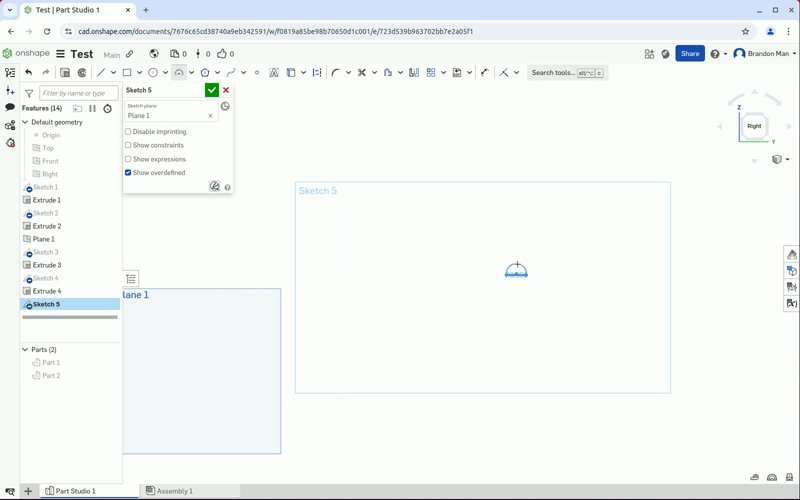
scroll(6)
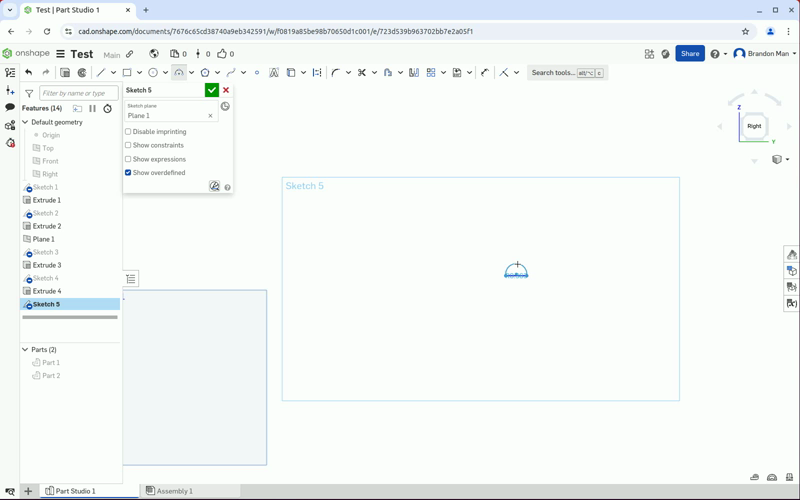
scroll(6)
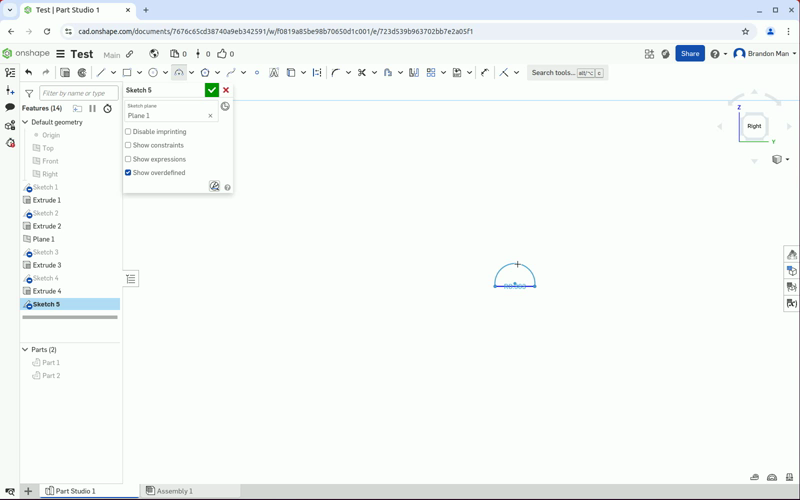
click(517, 263)
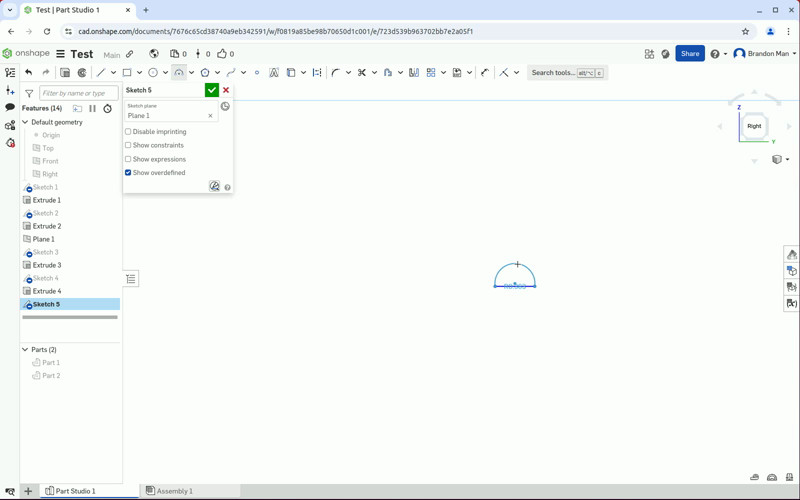
scroll(-6)
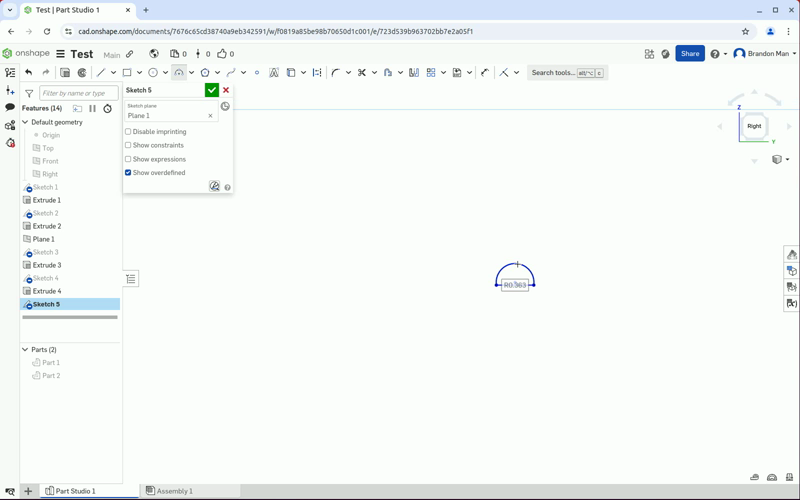
scroll(-6)
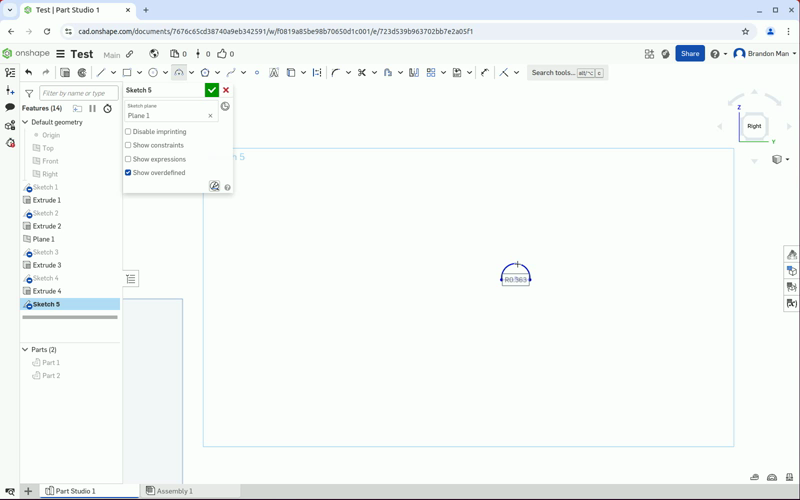
scroll(-6)
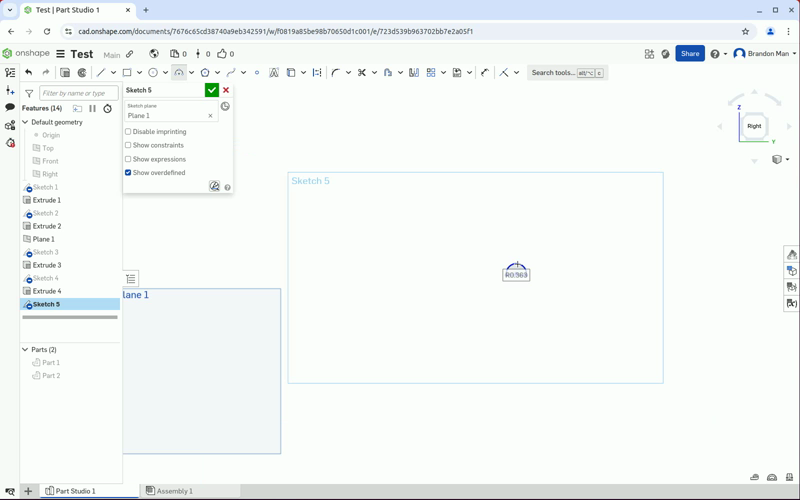
scroll(-6)
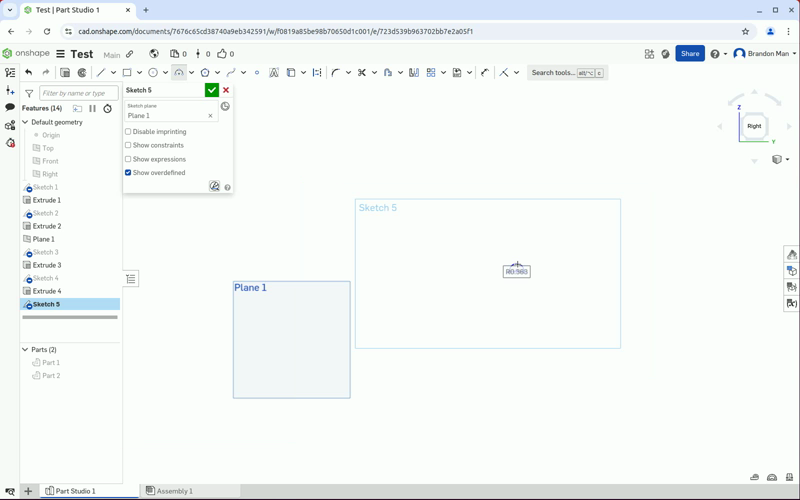
scroll(-6)
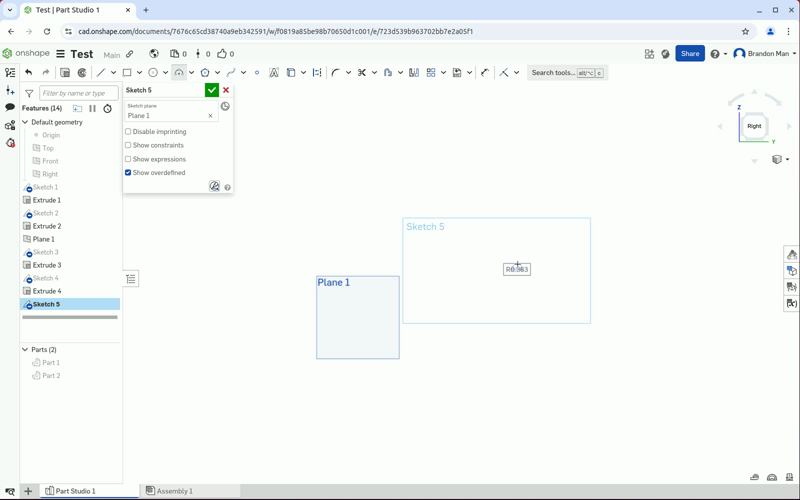
scroll(-6)
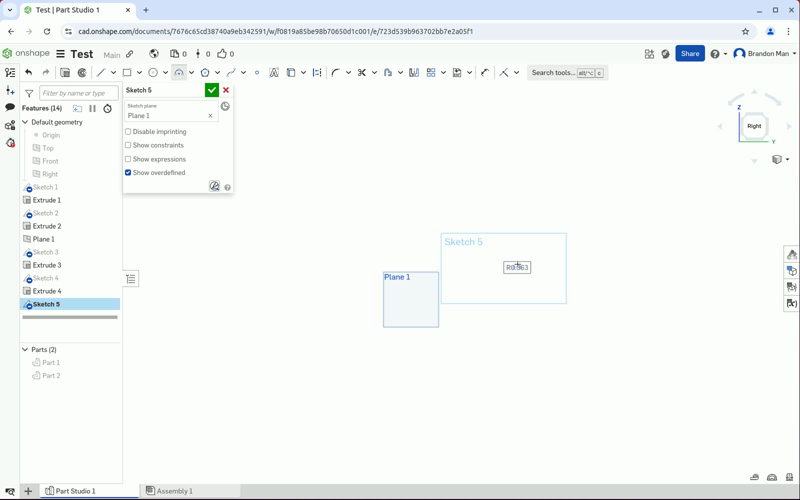
scroll(-6)
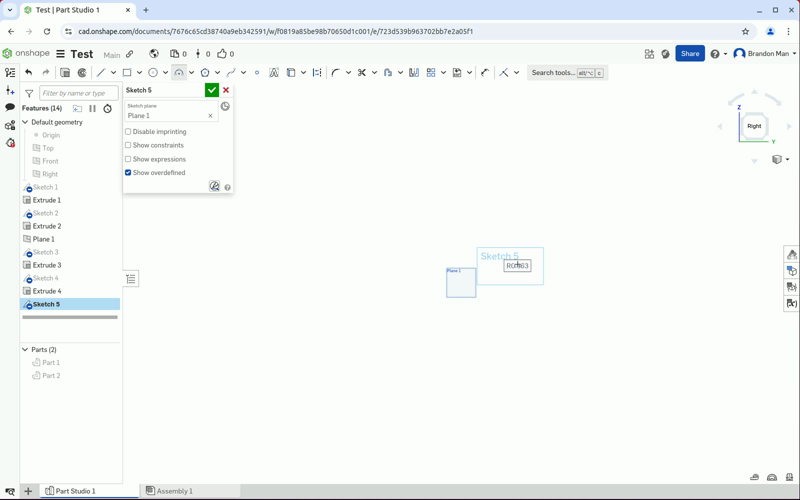
key_up(shift)
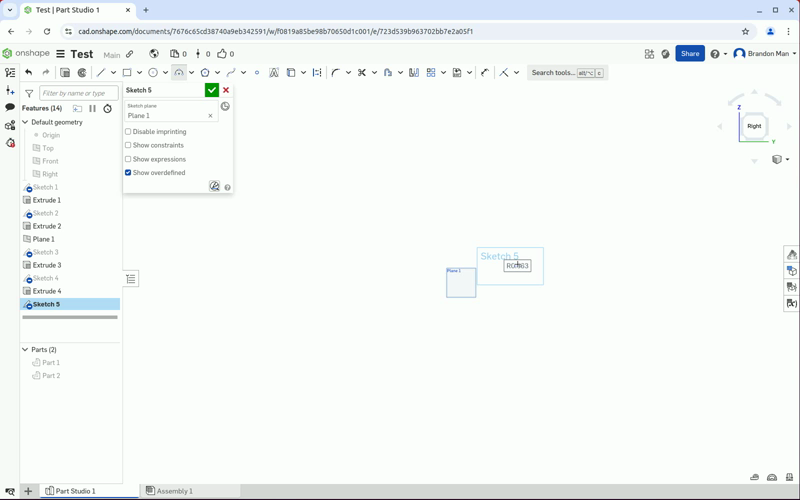
key(esc)
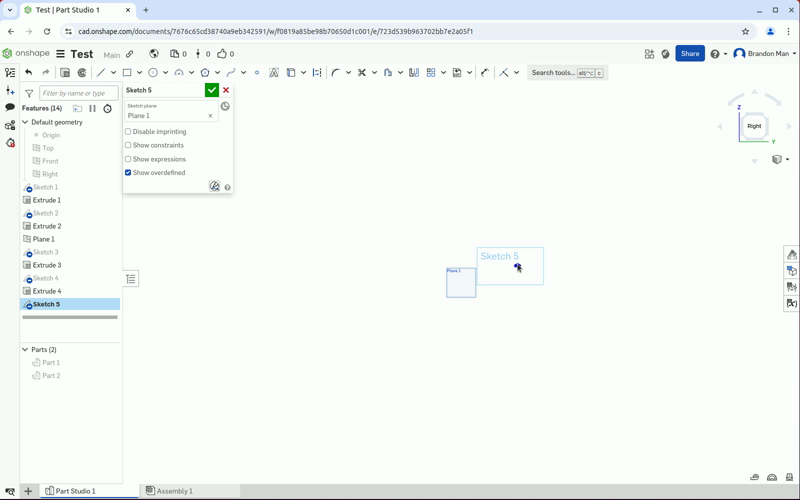
mouse_move(517, 265)
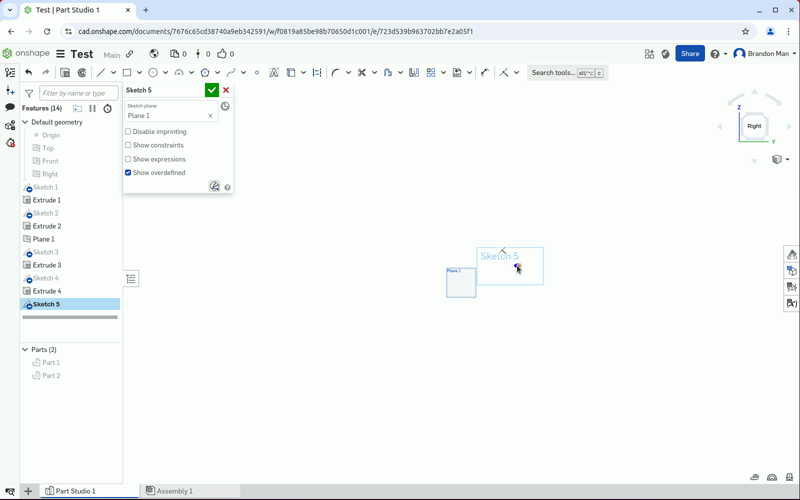
scroll(6)
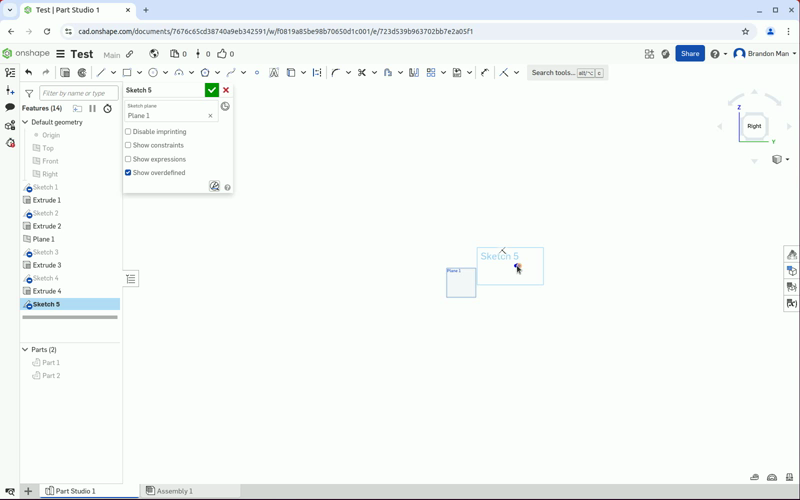
scroll(6)
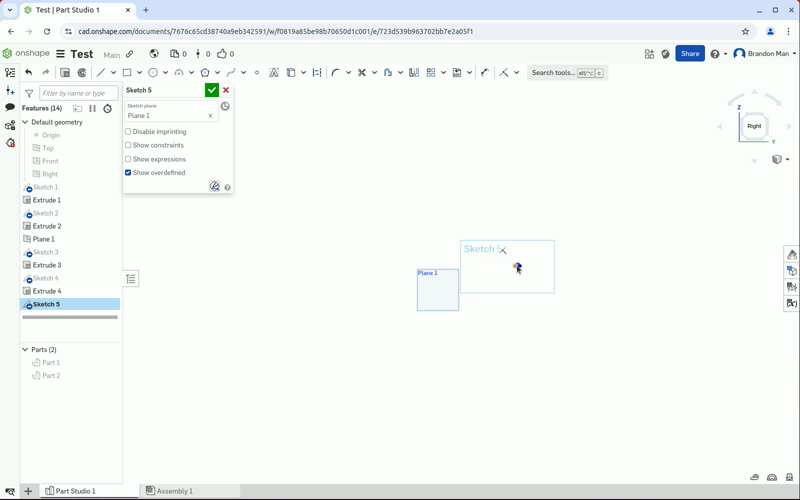
scroll(6)
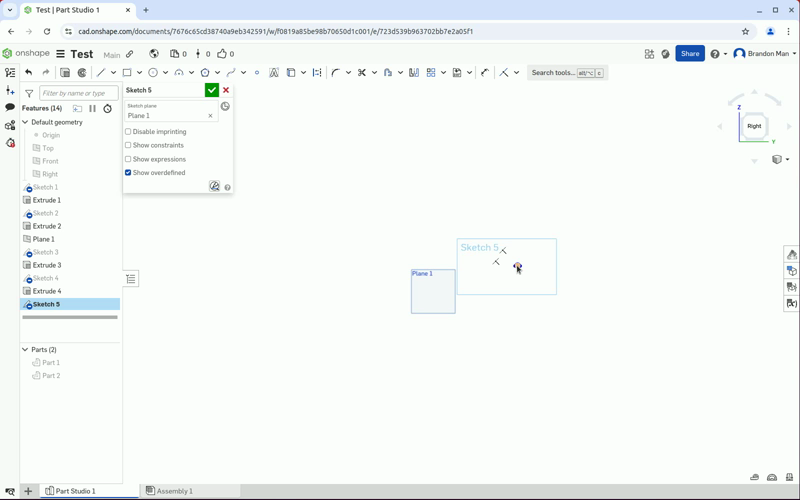
scroll(6)
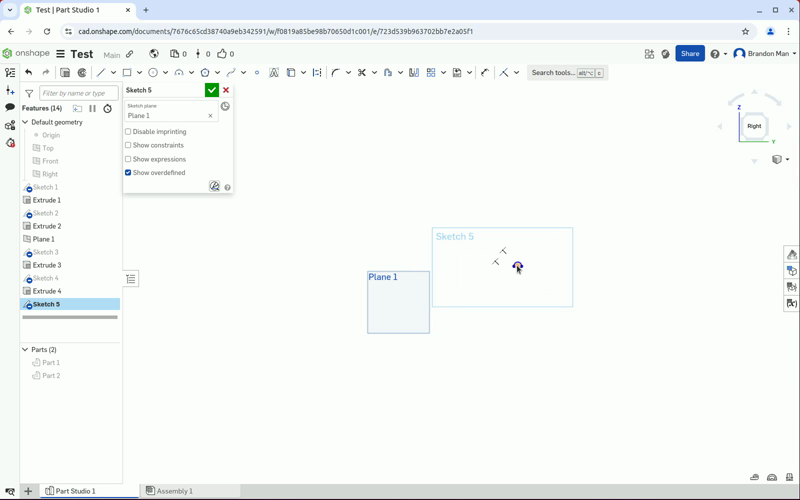
scroll(6)
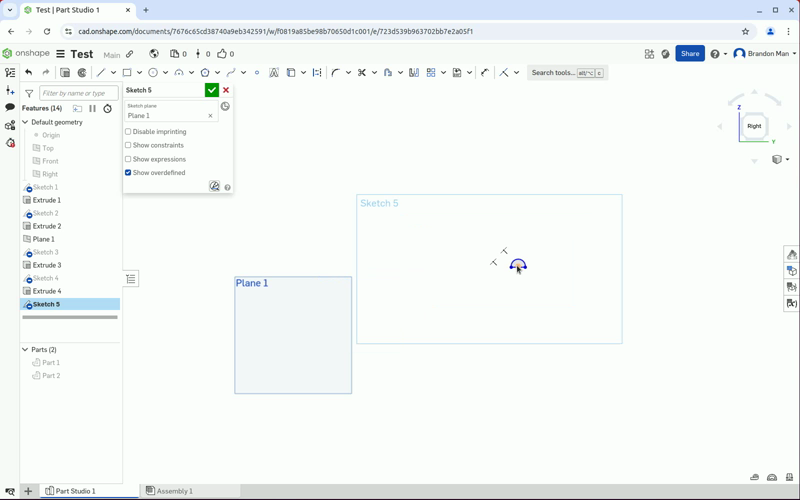
scroll(6)
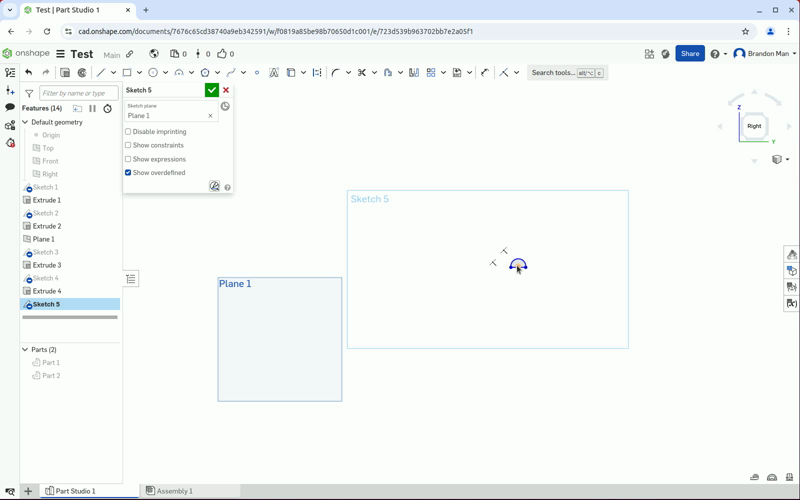
scroll(6)
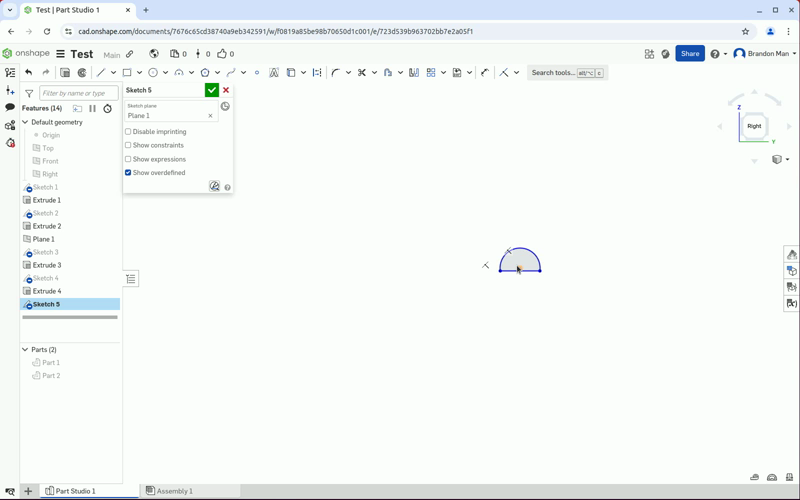
click(517, 265)
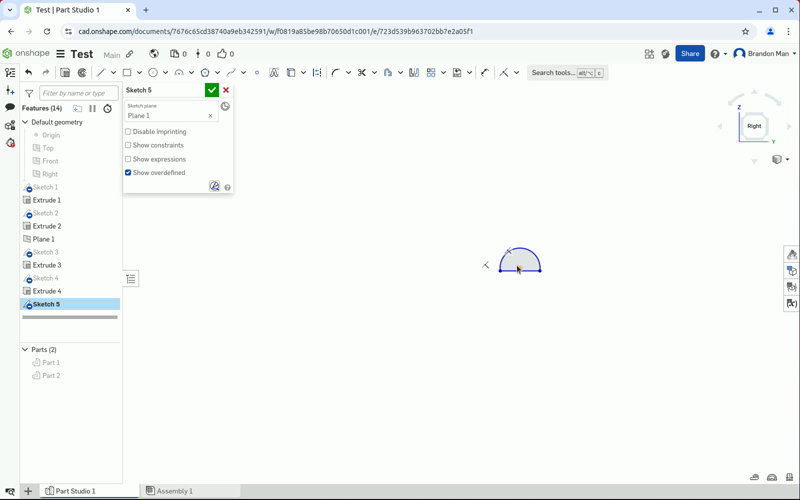
scroll(-6)
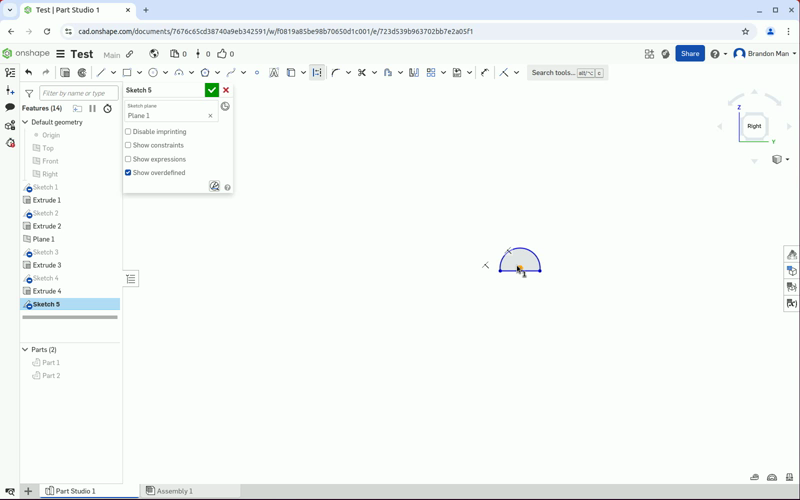
scroll(-6)
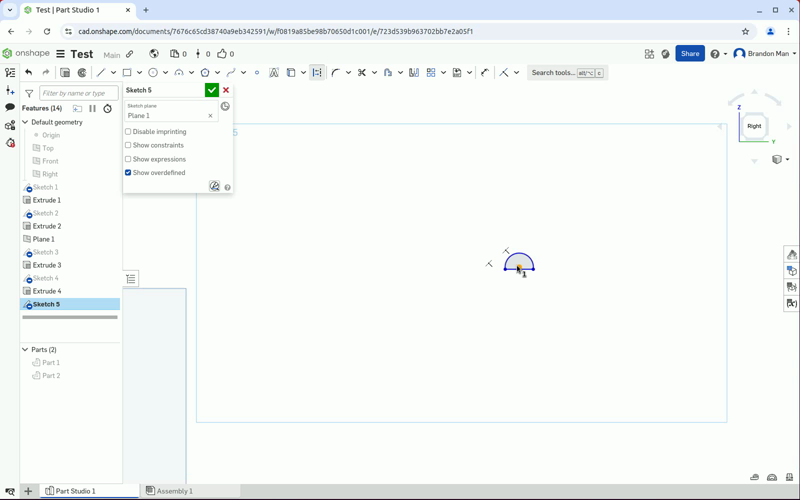
scroll(-6)
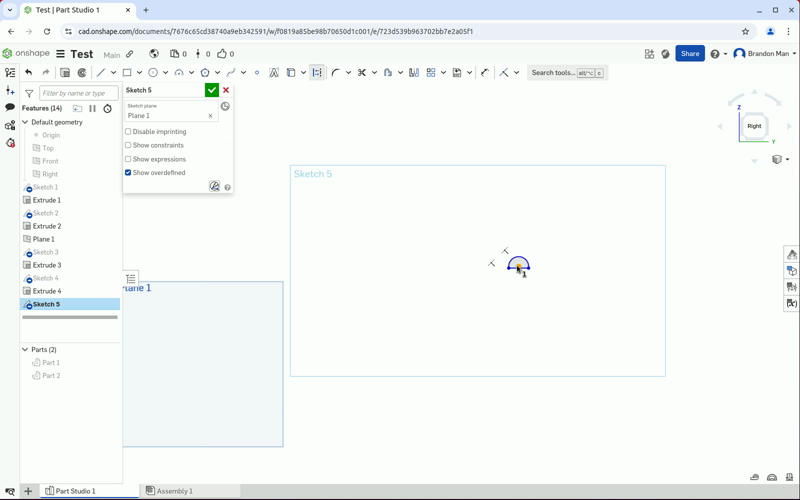
scroll(-6)
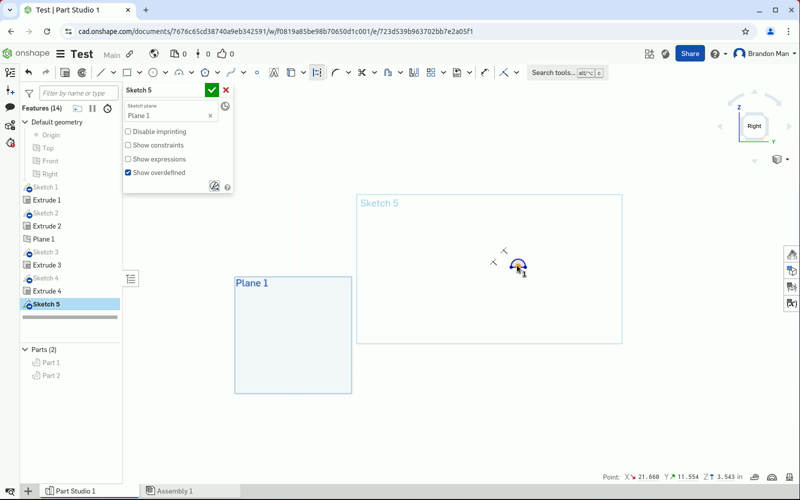
scroll(-6)
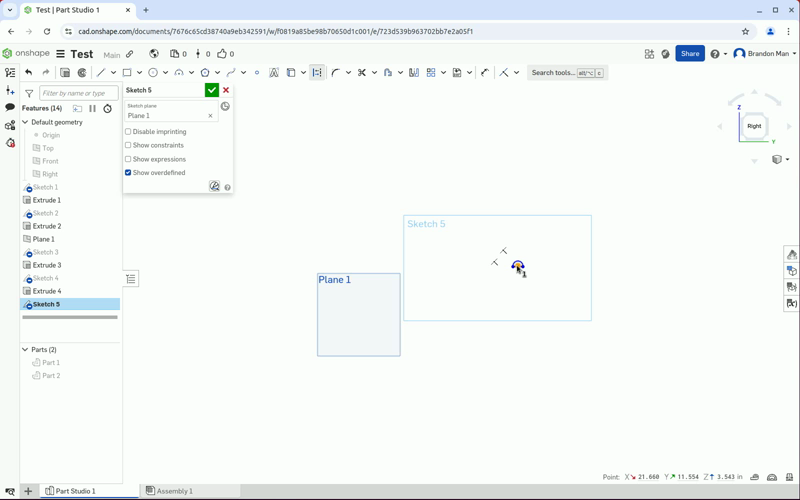
scroll(-6)
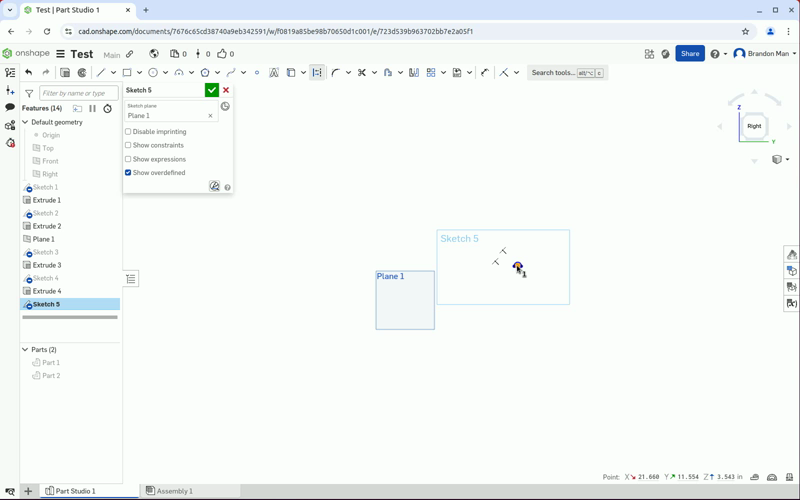
scroll(-6)
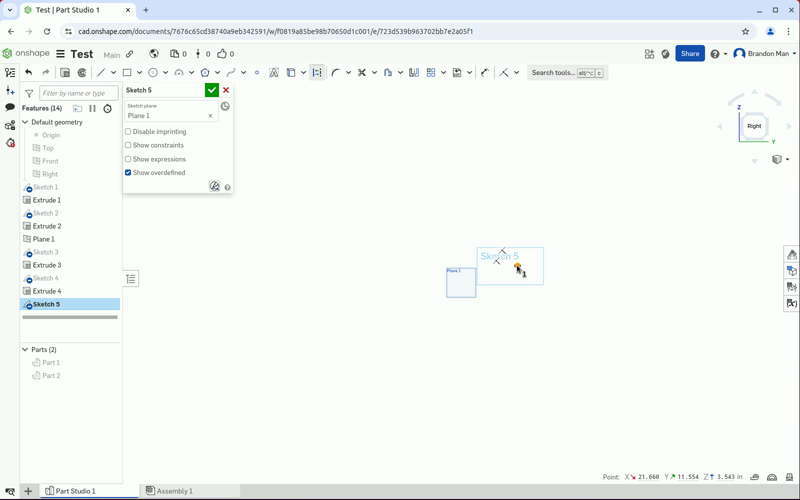
mouse_move(73, 352)
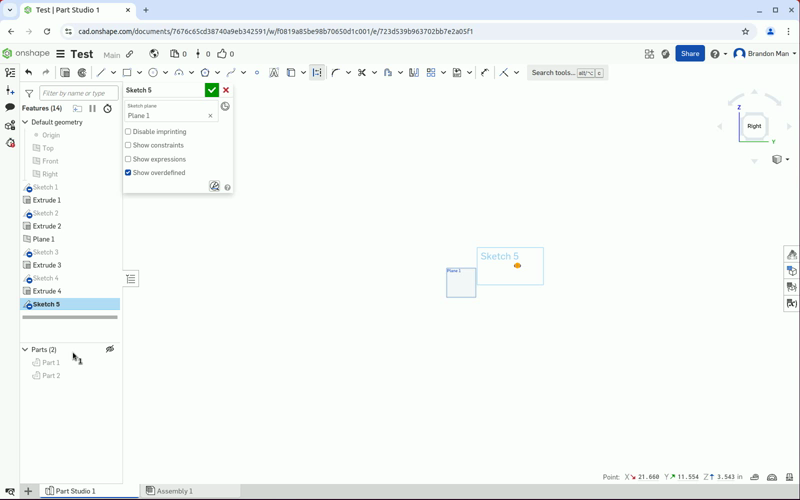
key(shift+y)
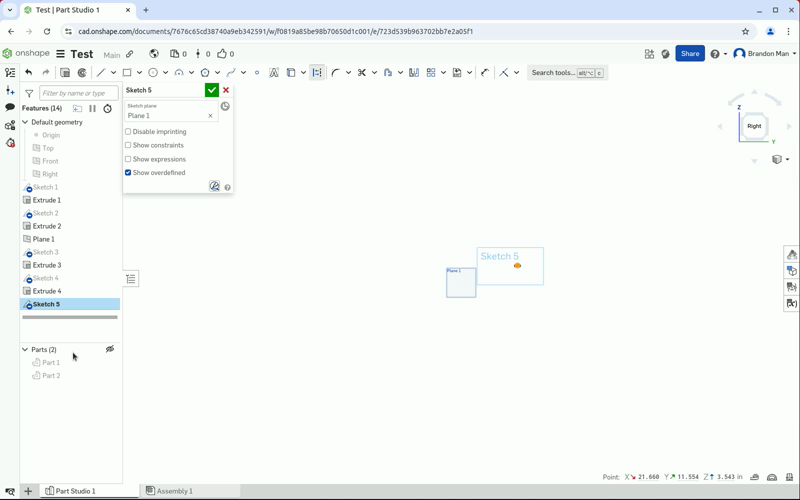
key(shift+e)
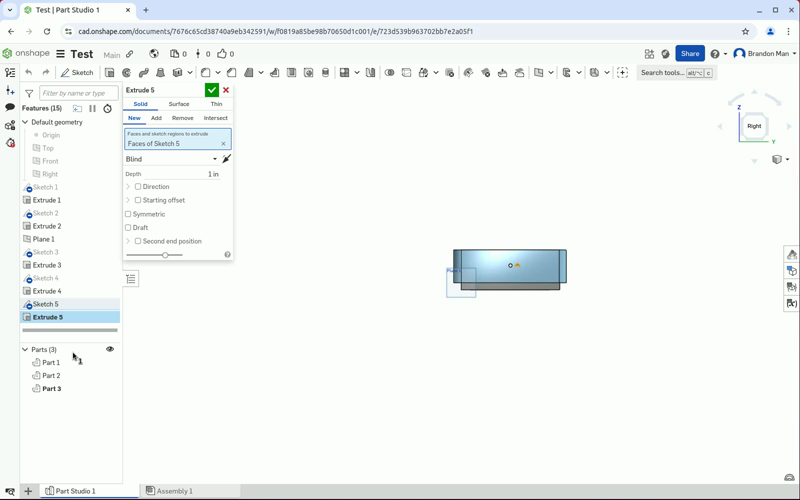
mouse_move(143, 106)
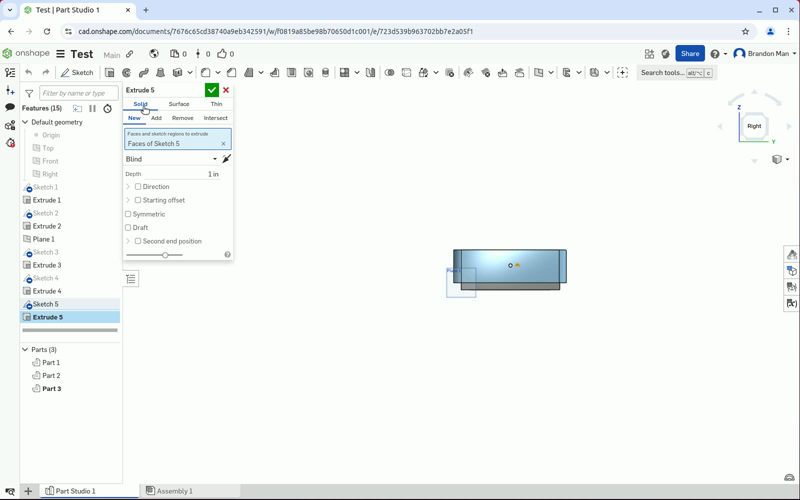
click(143, 106)
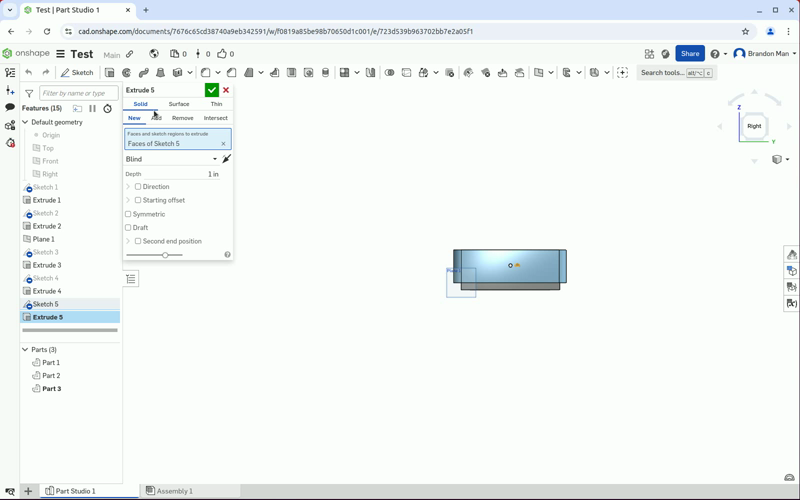
mouse_move(186, 120)
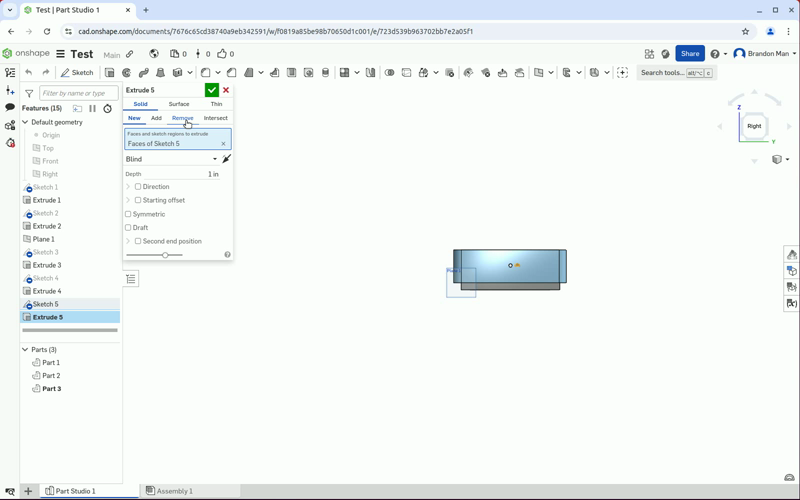
click(186, 120)
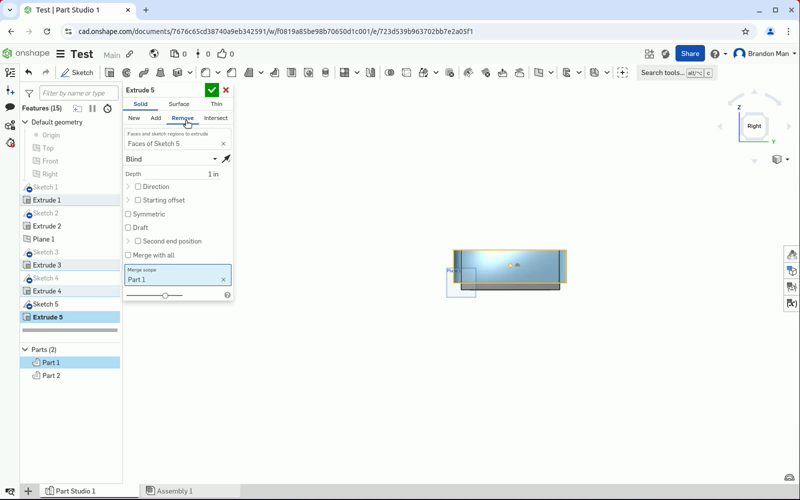
key(tab, 4)
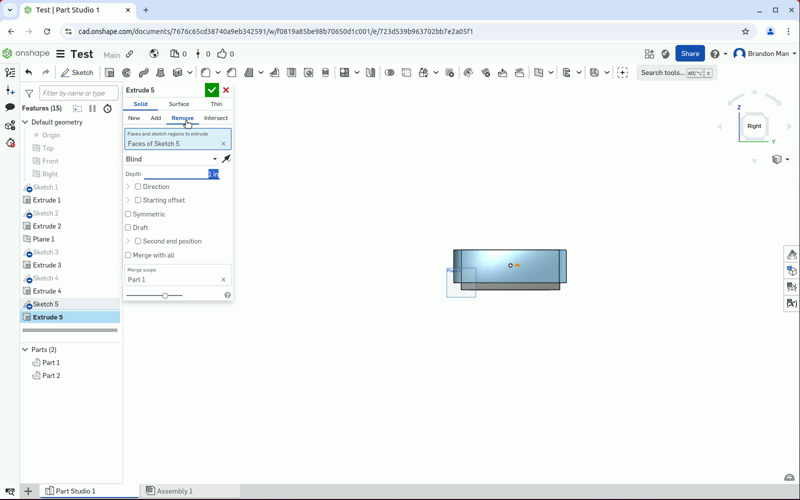
text(29.848)
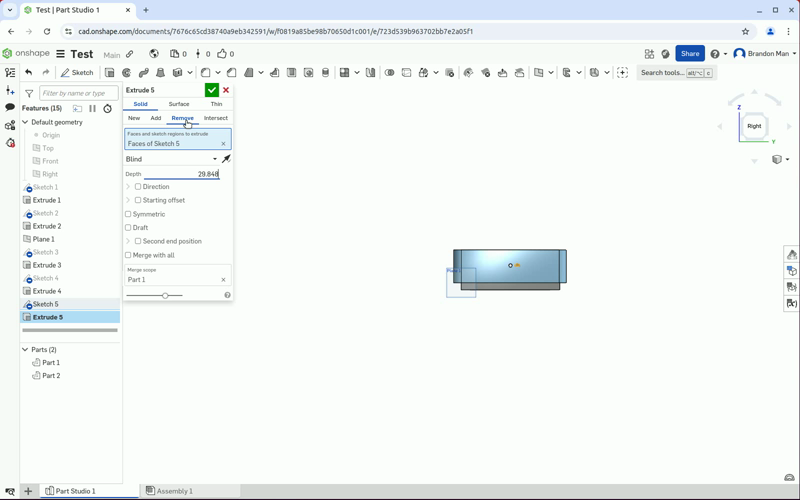
key(tab, 6)
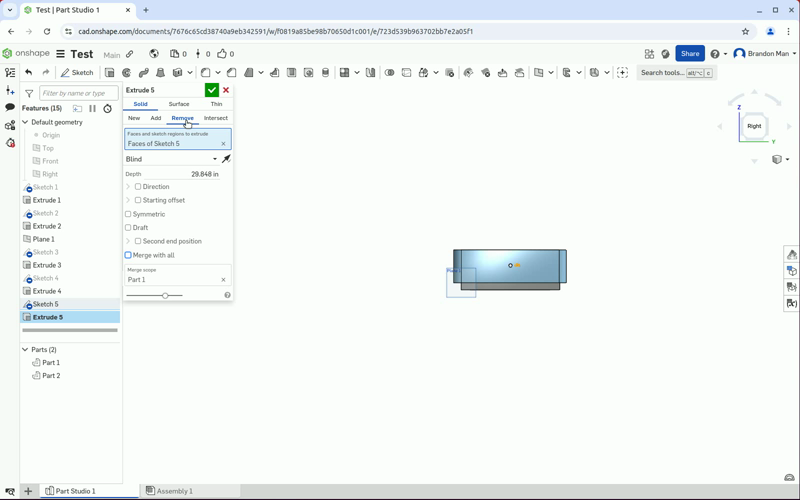
key(space)
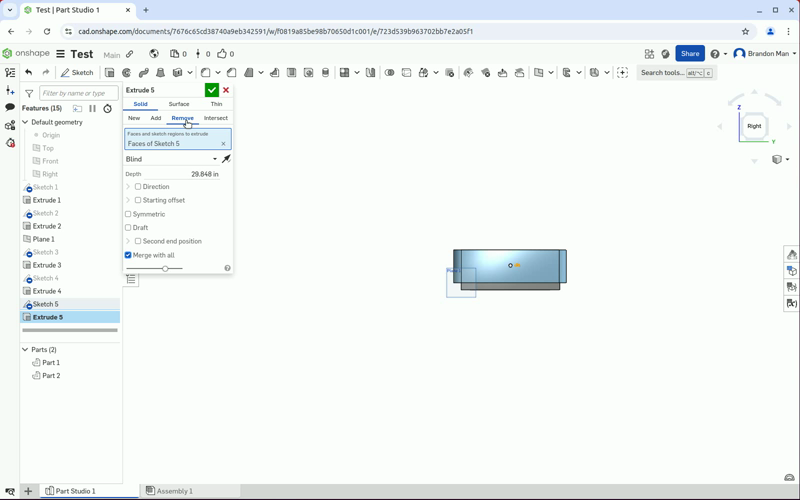
key(enter)
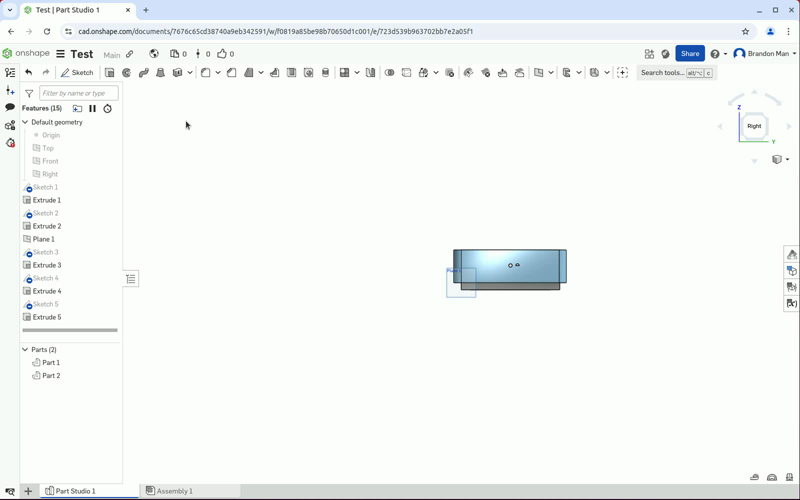
key(shift+h)
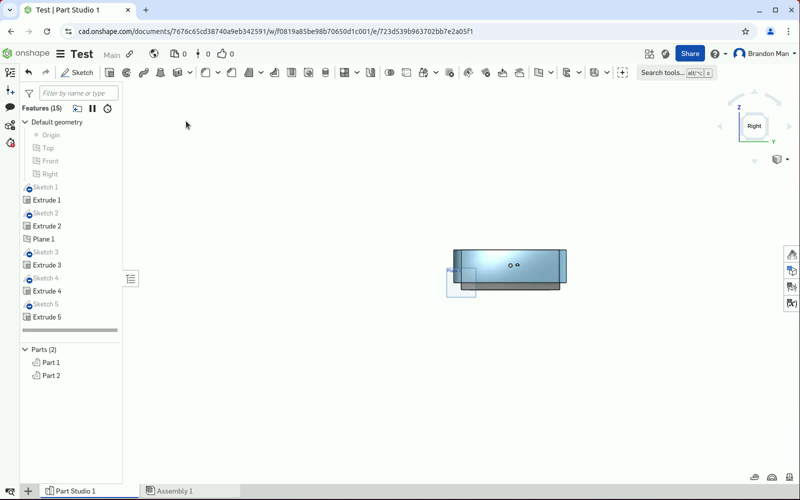
key(shift+h)
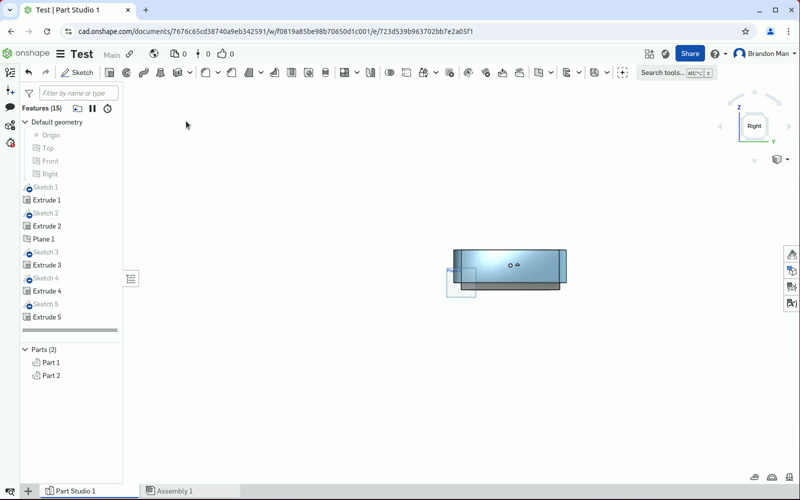
mouse_move(73, 189)
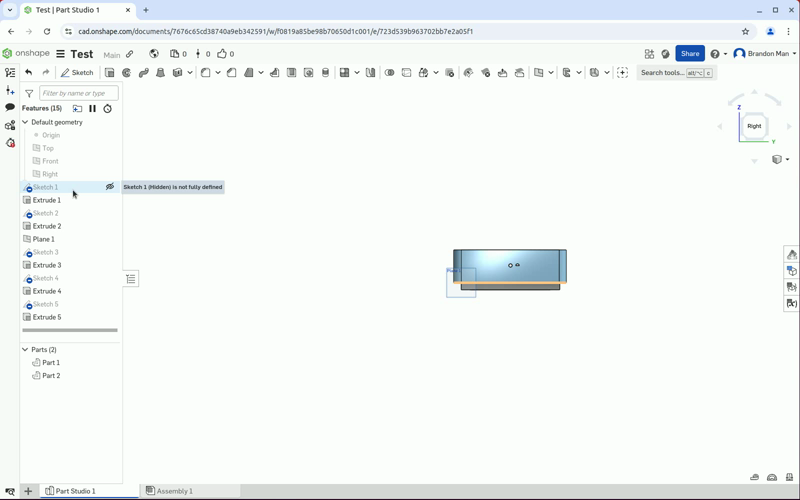
click(73, 189)
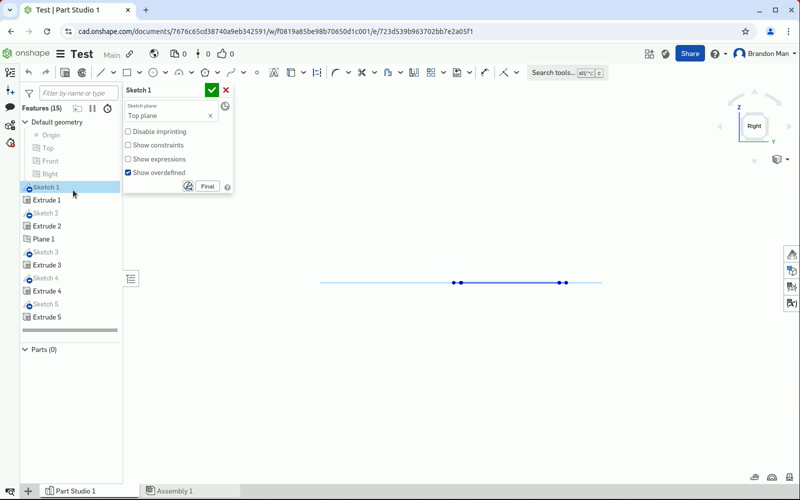
mouse_move(229, 92)
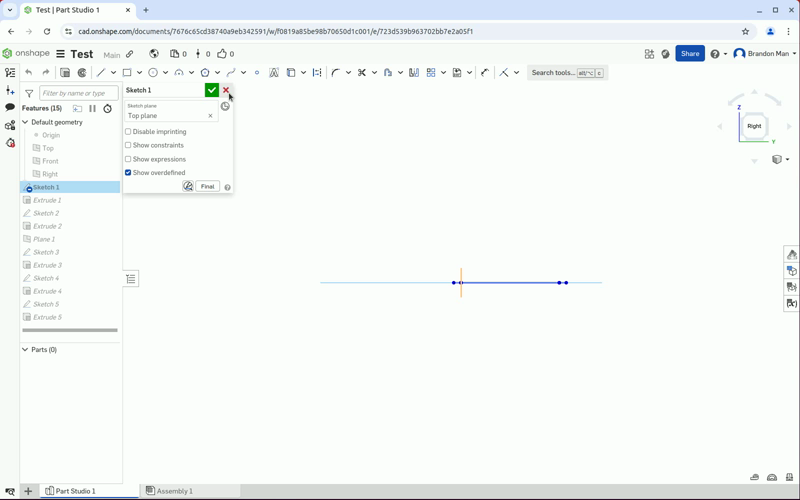
click(229, 92)
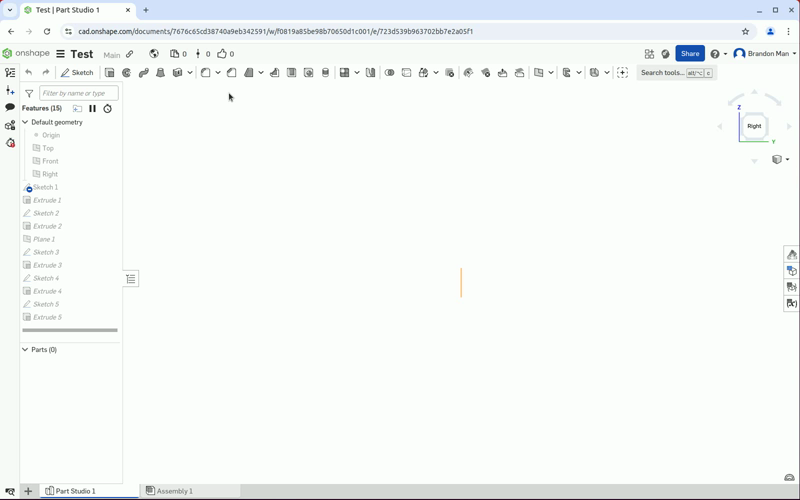
key(shift+s)
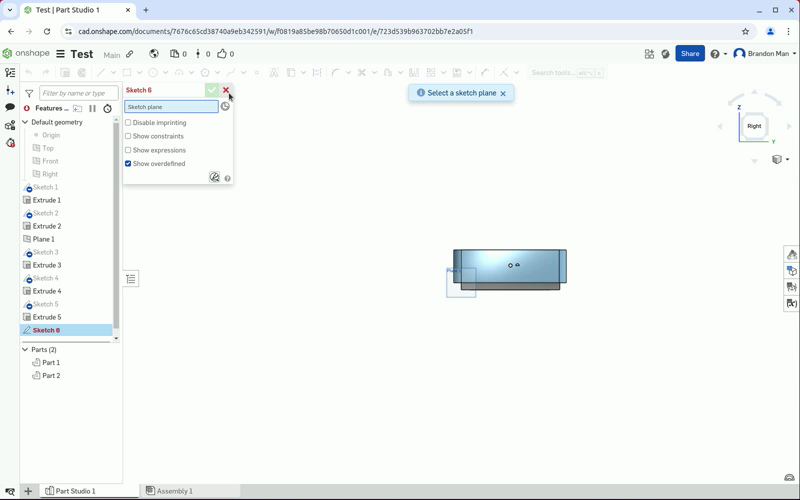
mouse_move(69, 241)
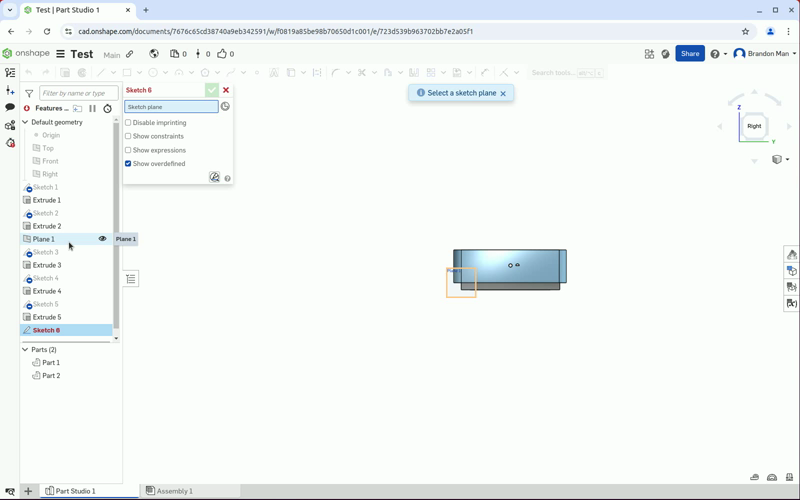
click(69, 241)
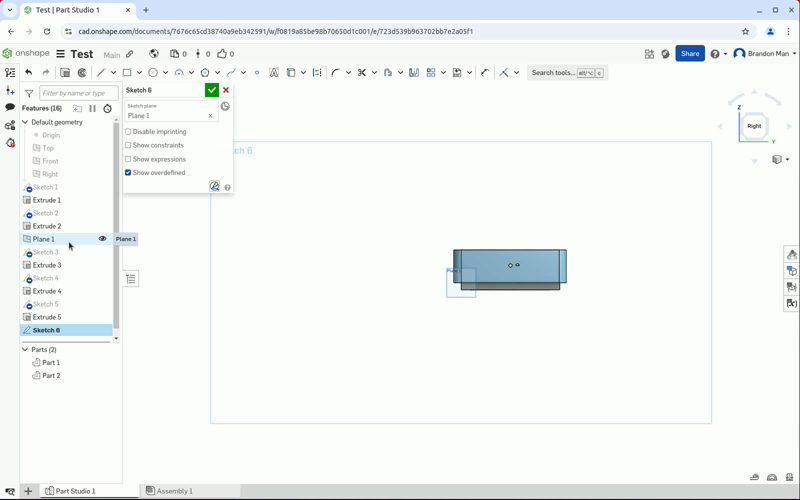
mouse_move(73, 352)
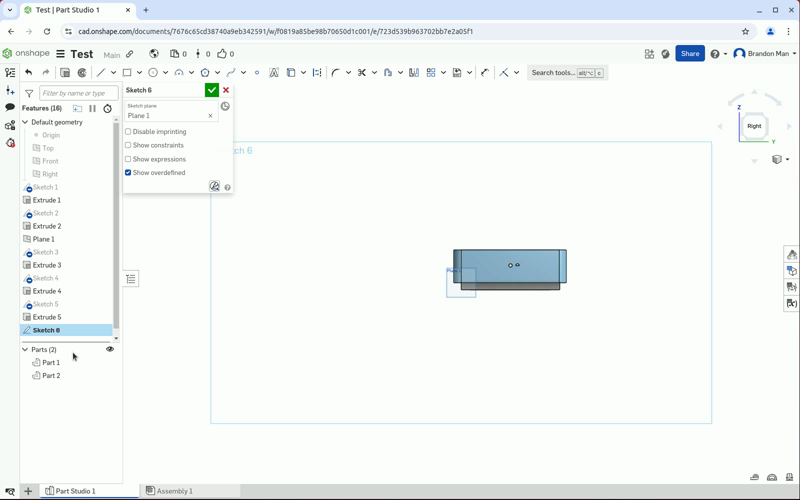
key(y)
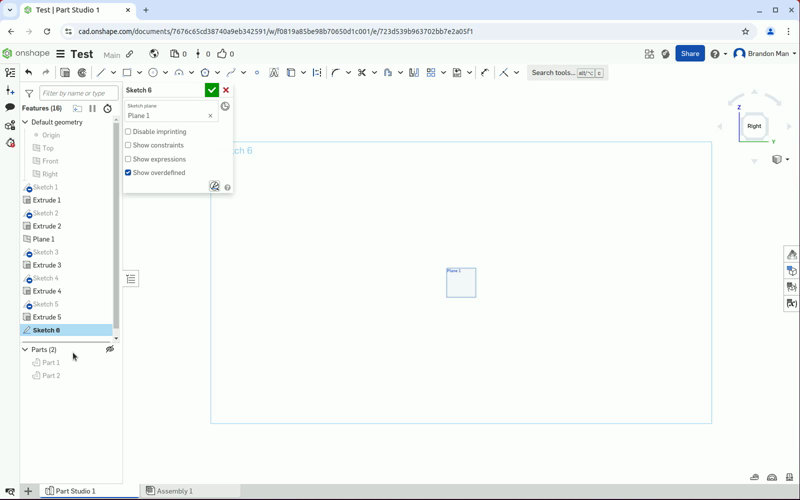
key(a)
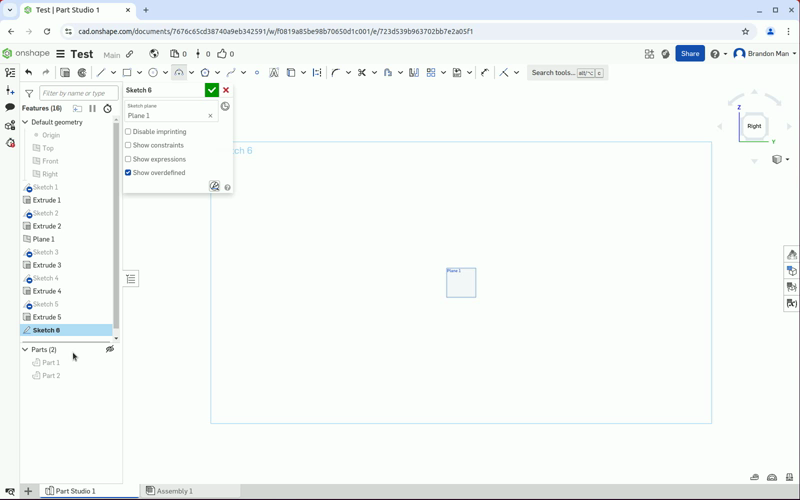
key_down(shift)
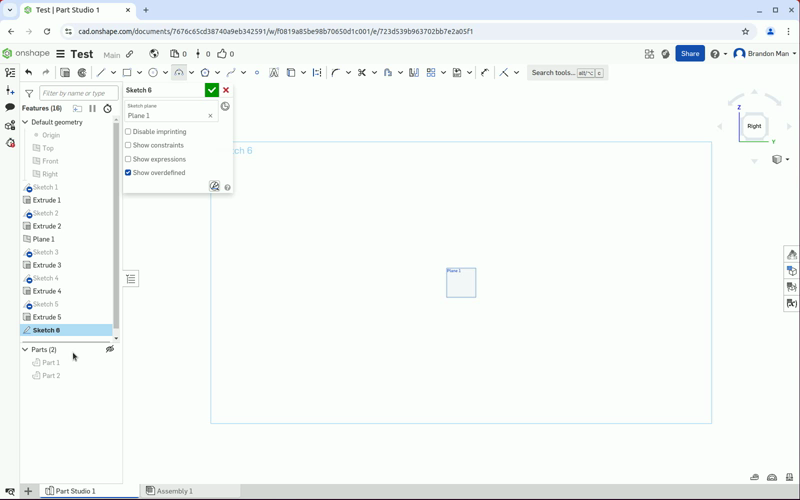
mouse_move(515, 265)
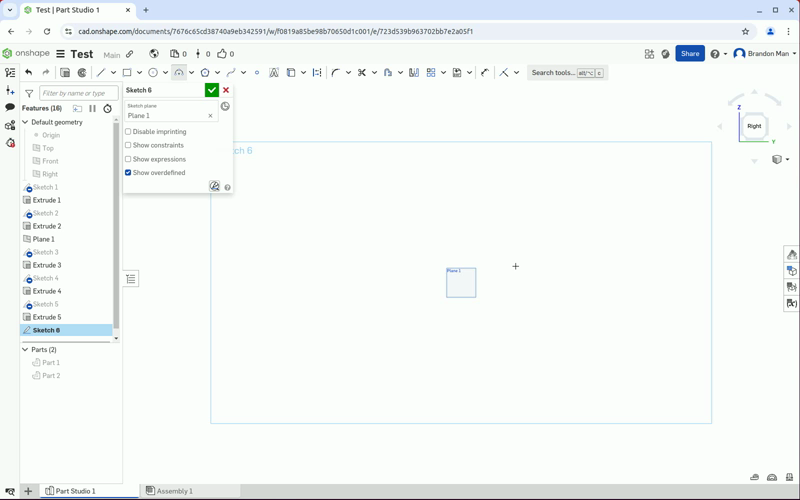
click(515, 265)
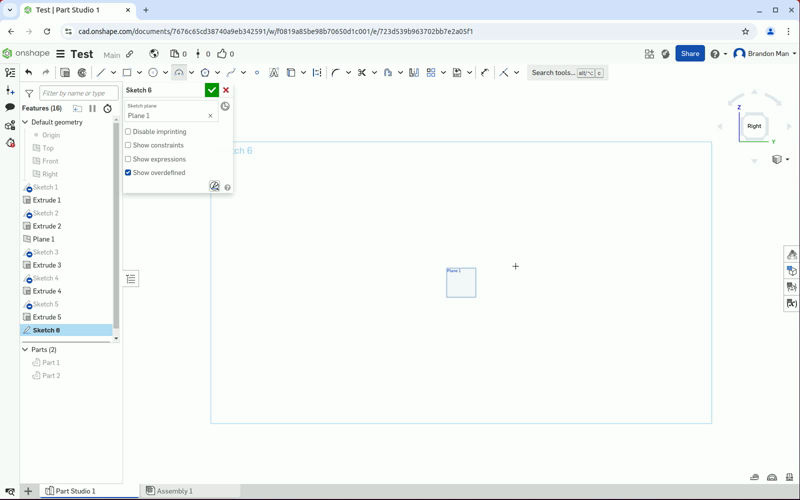
key_up(shift)
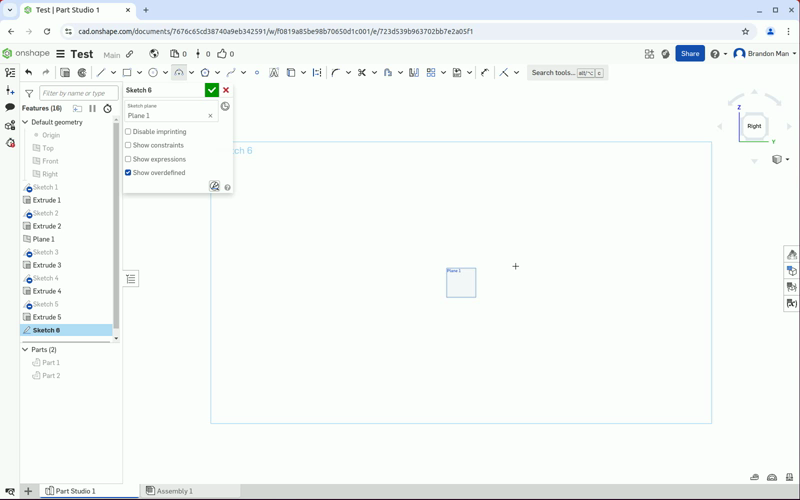
key_down(shift)
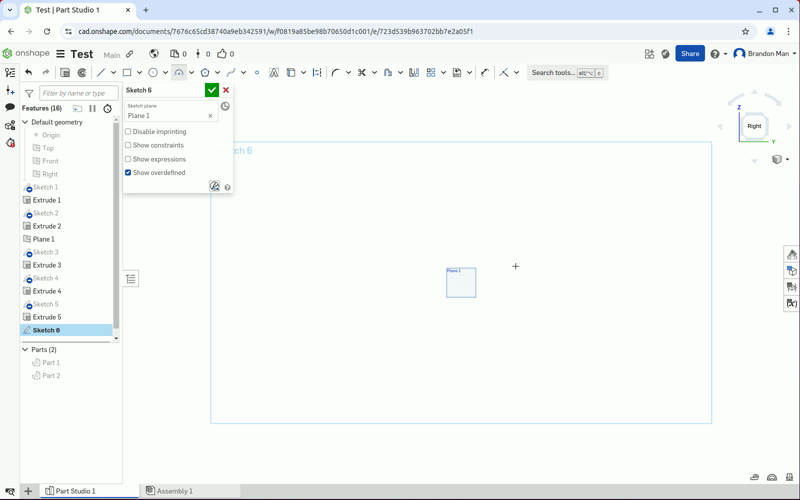
mouse_move(519, 265)
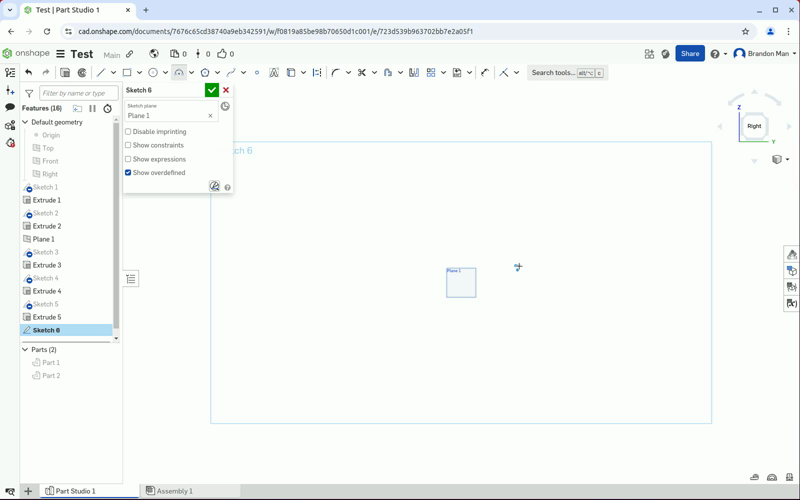
scroll(6)
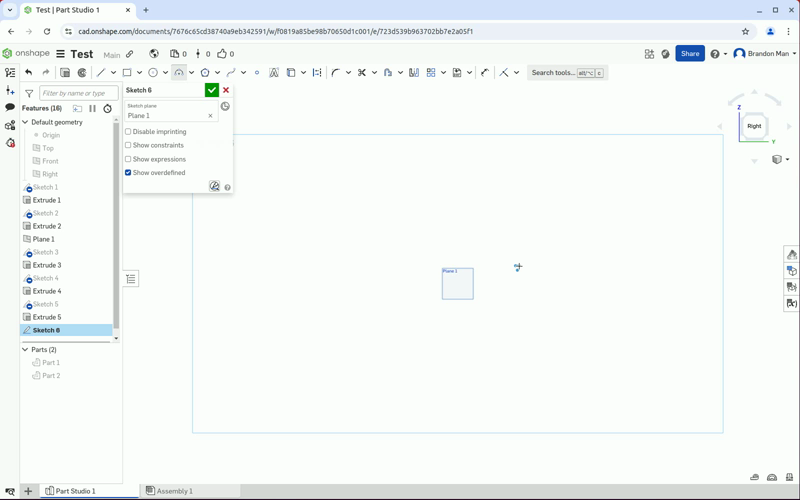
scroll(6)
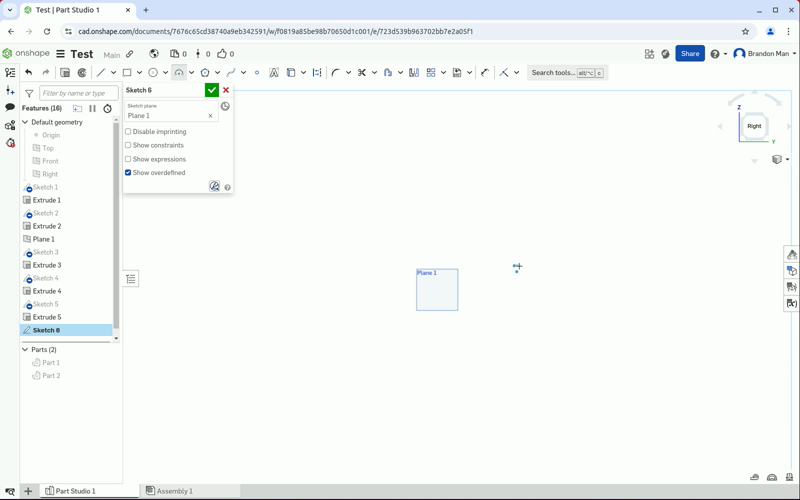
scroll(6)
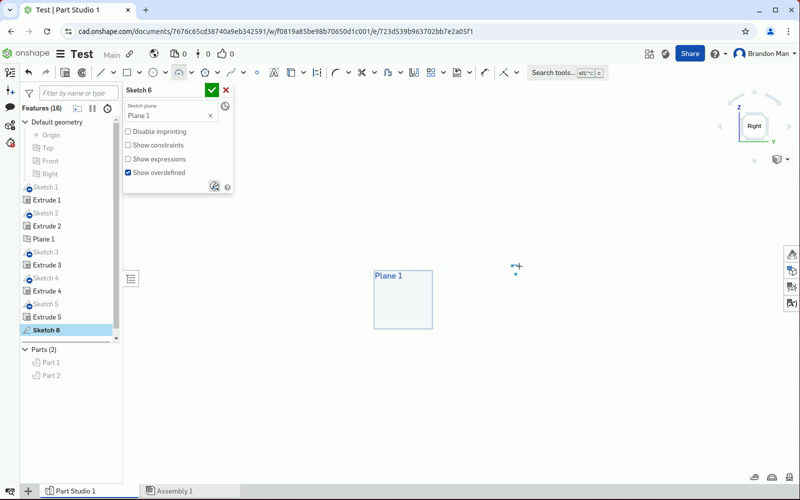
scroll(6)
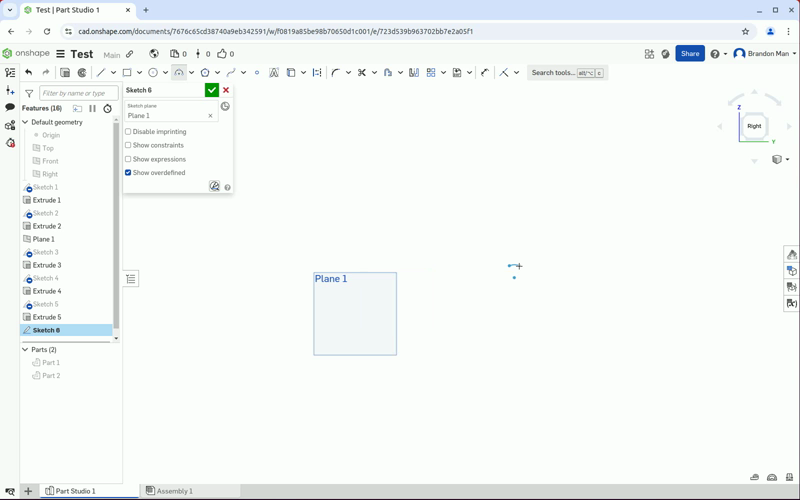
scroll(6)
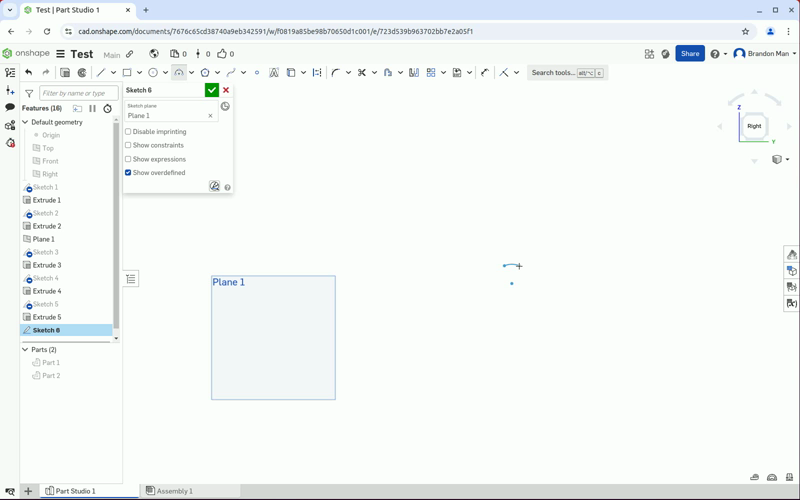
scroll(6)
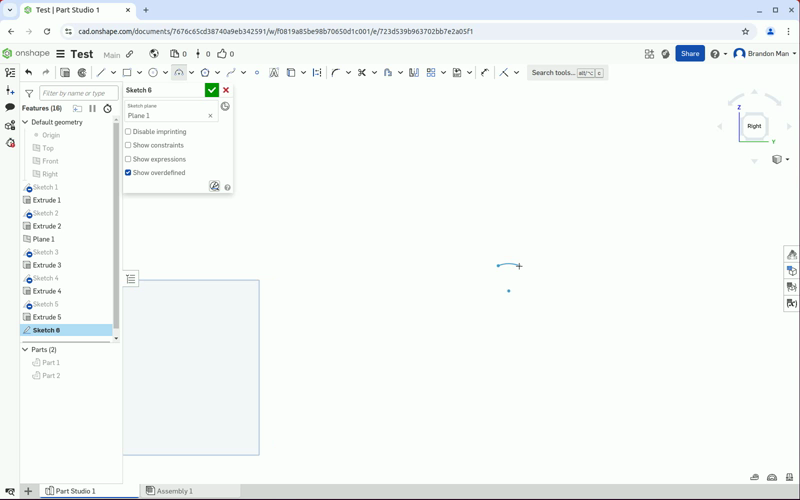
scroll(6)
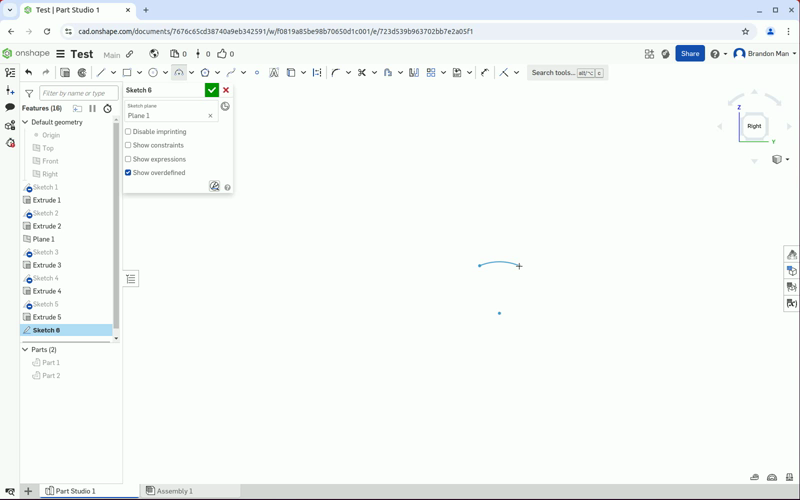
click(519, 265)
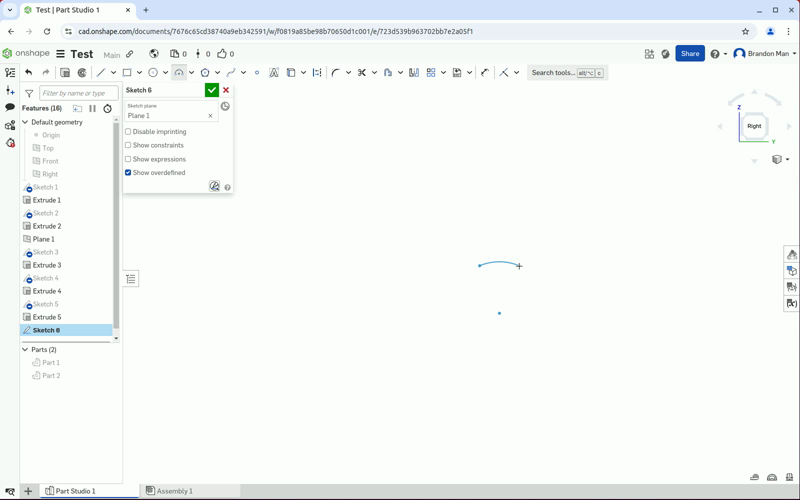
scroll(-6)
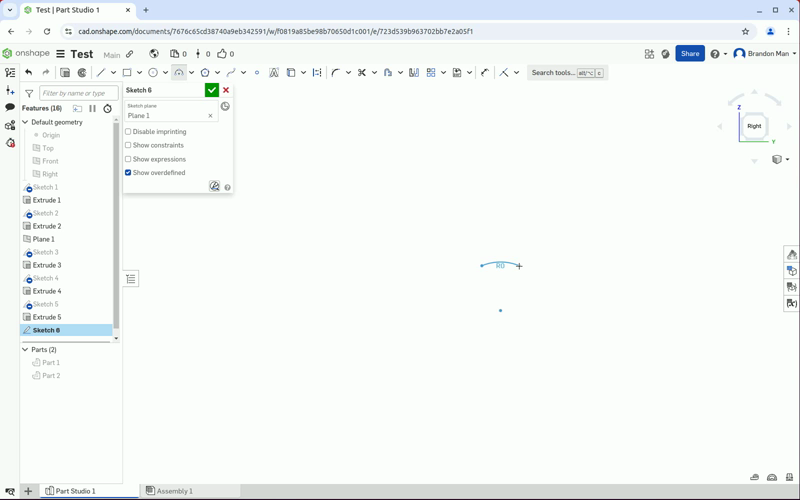
scroll(-6)
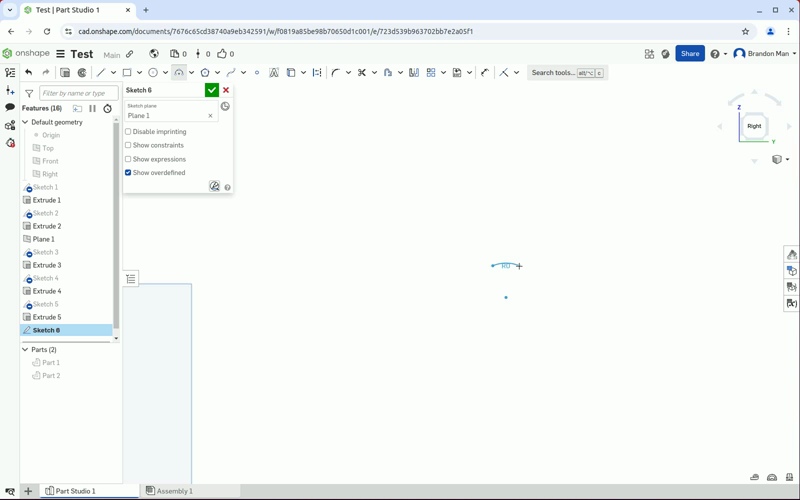
scroll(-6)
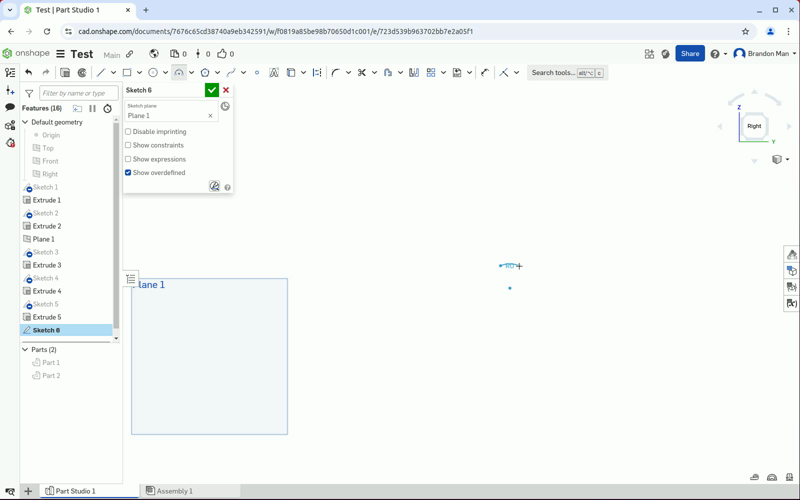
scroll(-6)
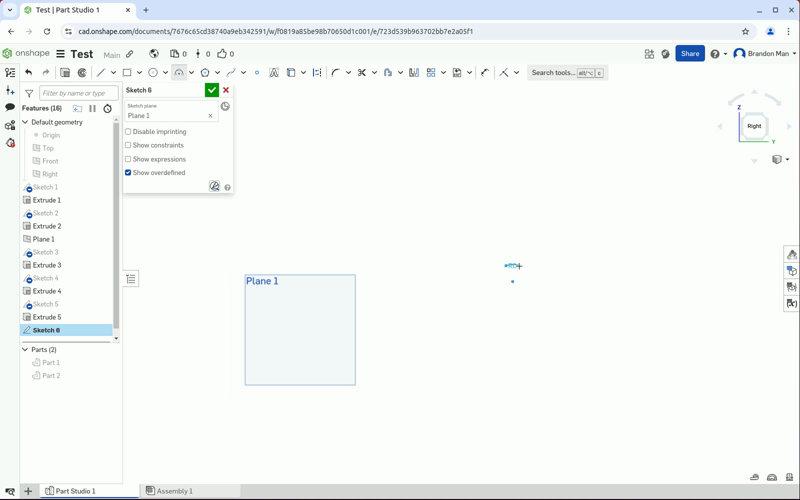
scroll(-6)
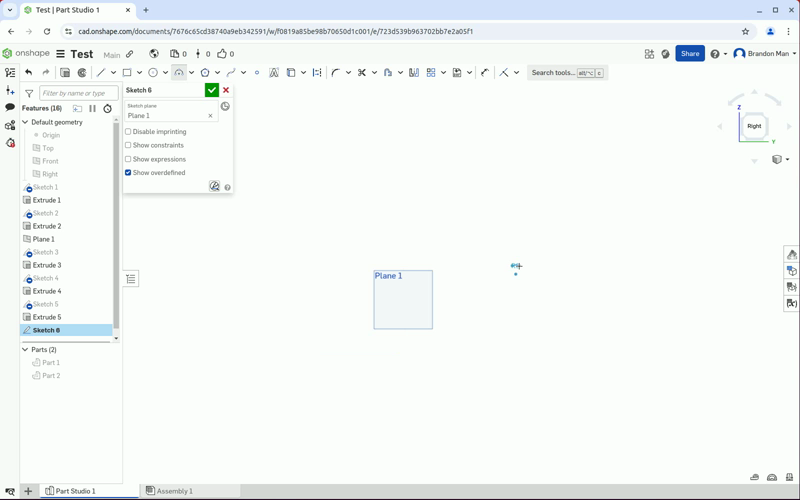
scroll(-6)
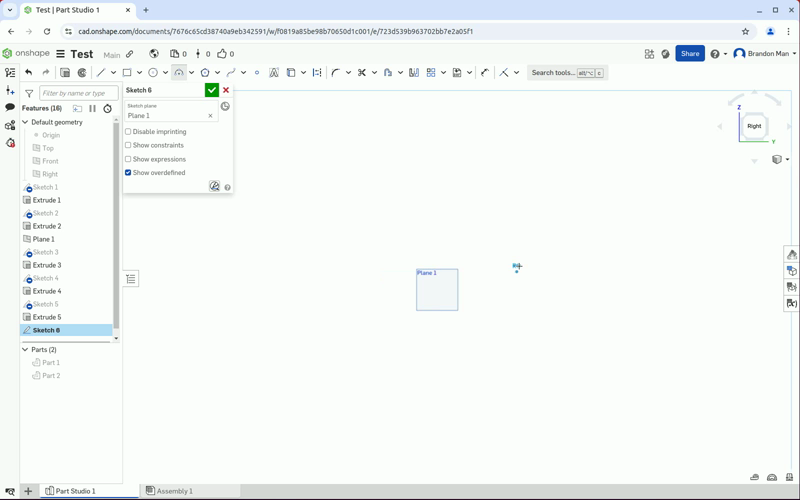
scroll(-6)
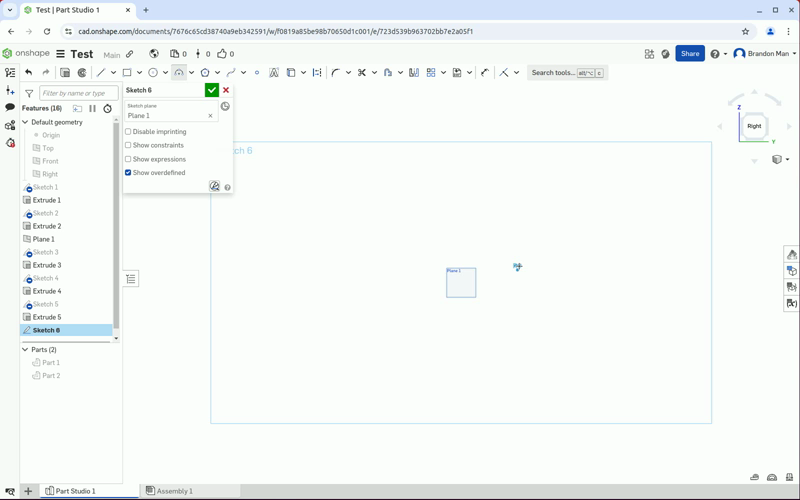
mouse_move(517, 267)
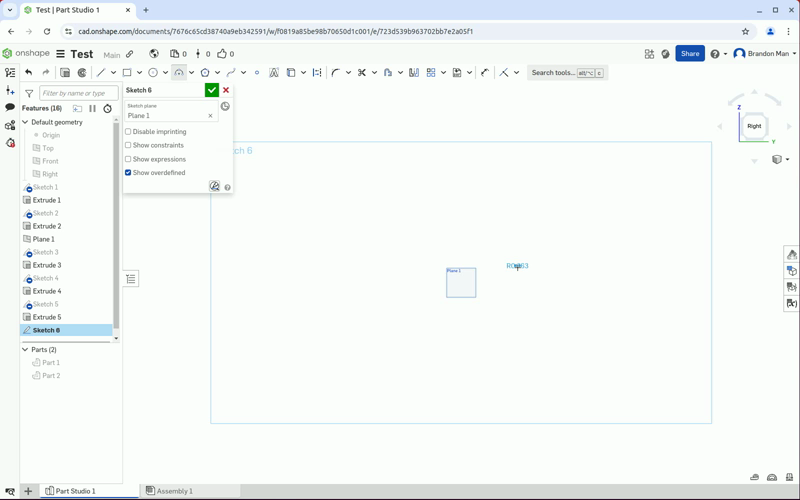
scroll(6)
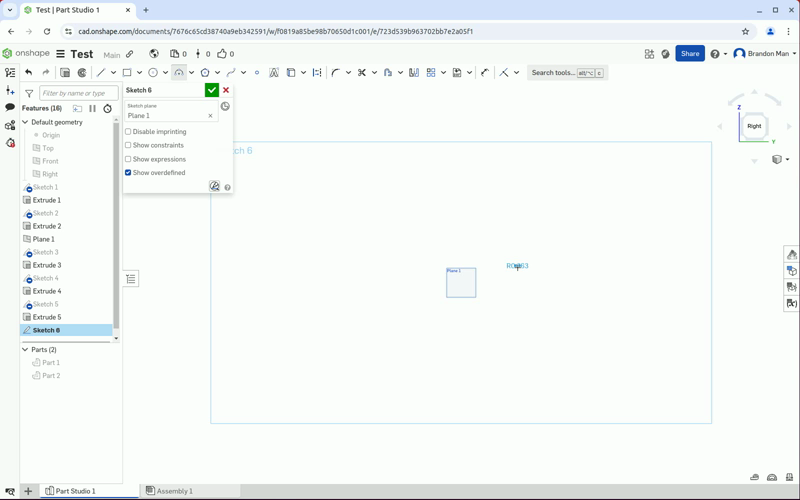
scroll(6)
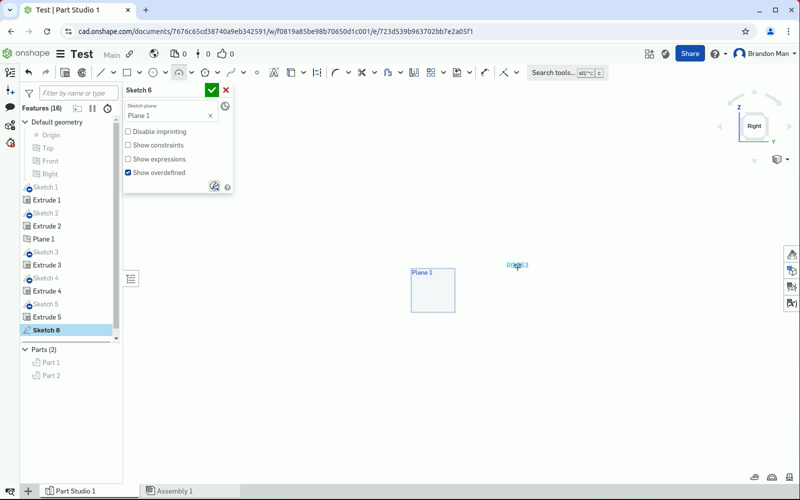
scroll(6)
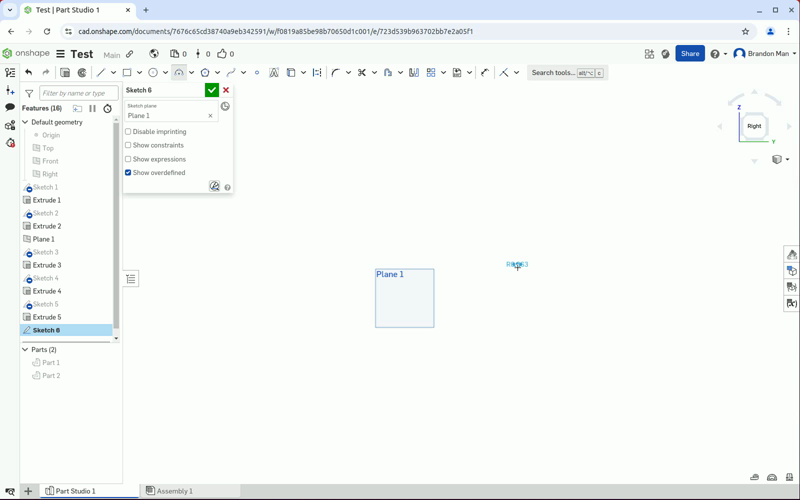
scroll(6)
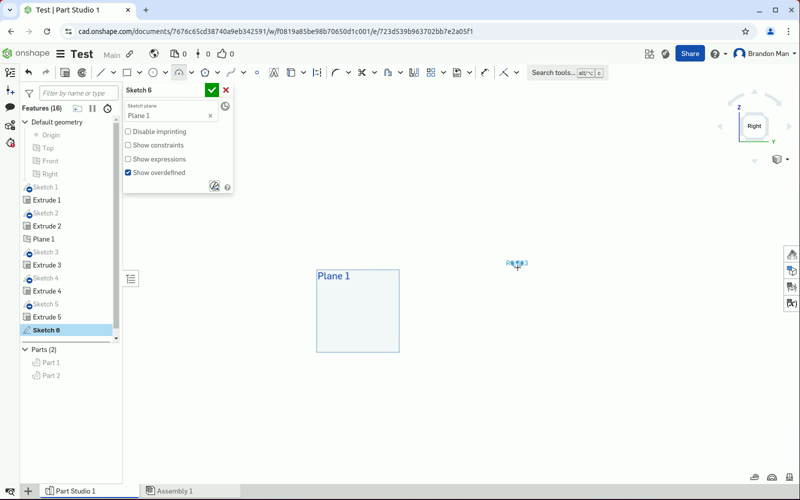
scroll(6)
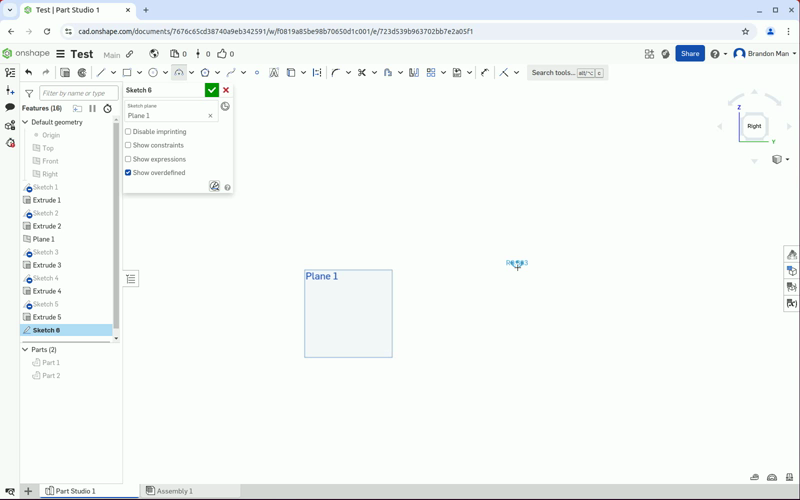
scroll(6)
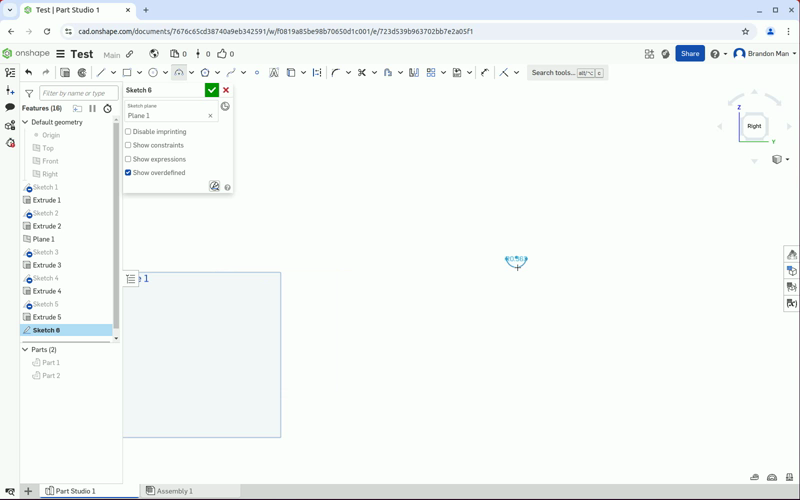
scroll(6)
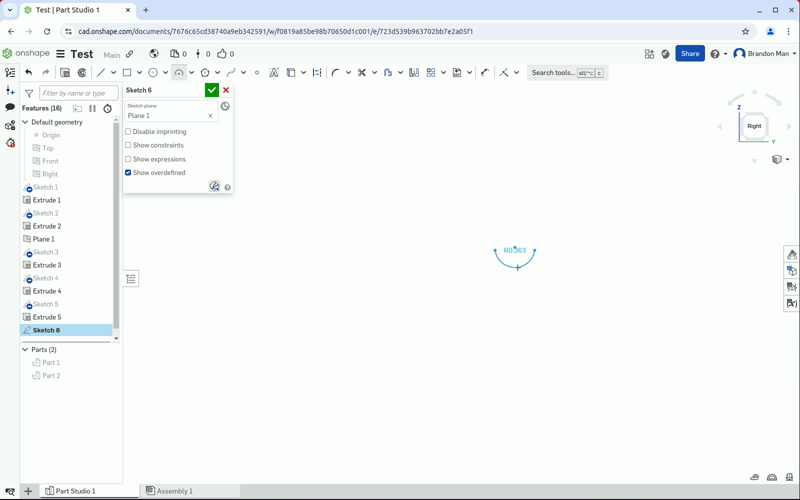
click(517, 267)
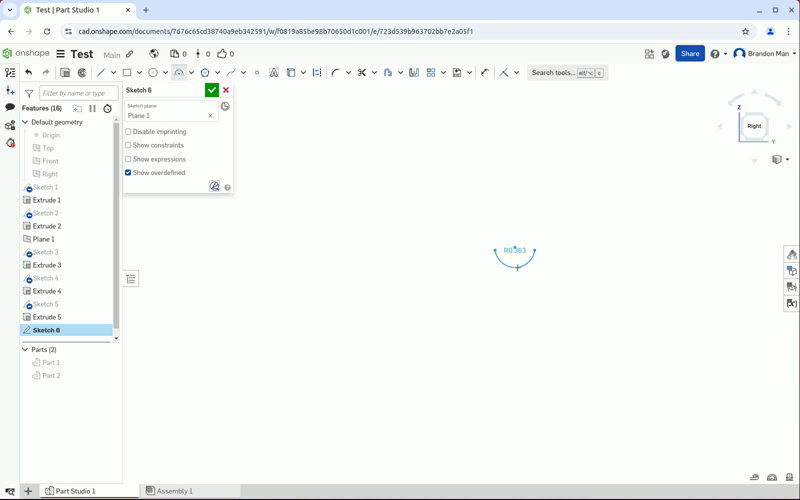
scroll(-6)
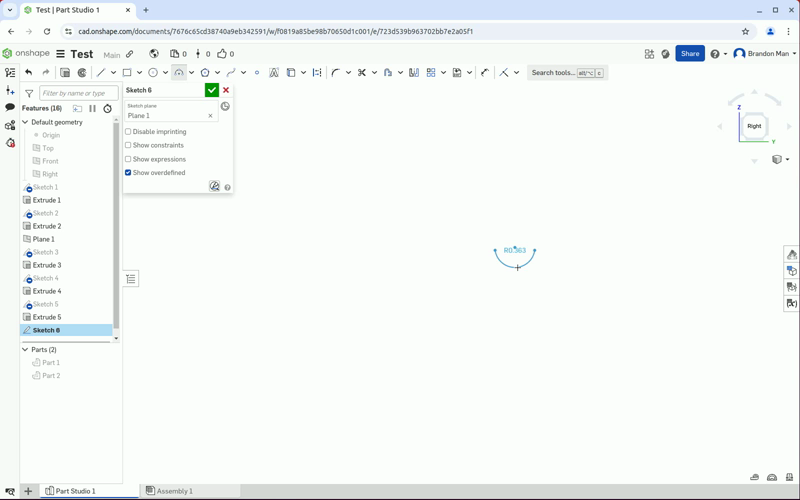
scroll(-6)
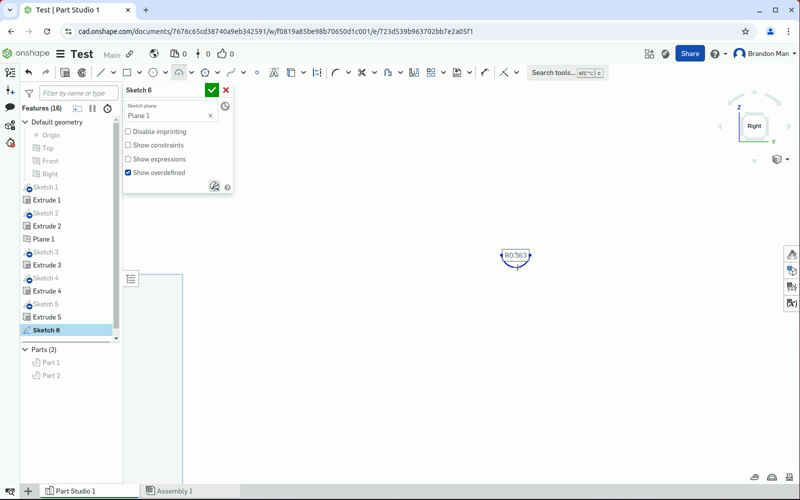
scroll(-6)
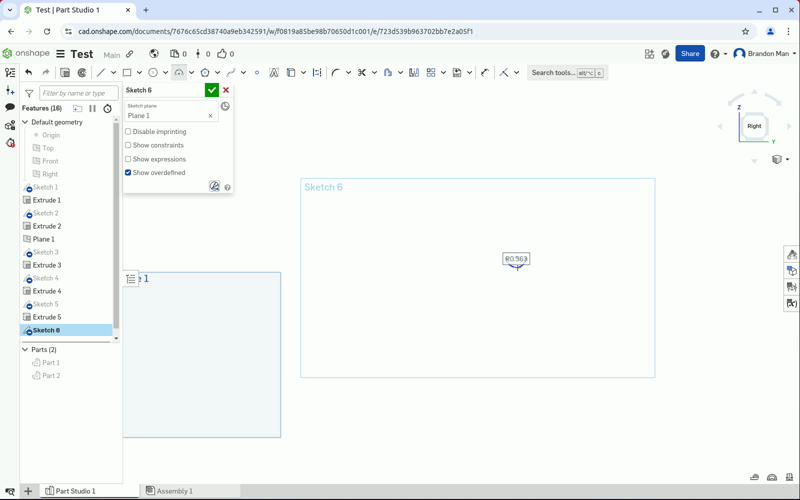
scroll(-6)
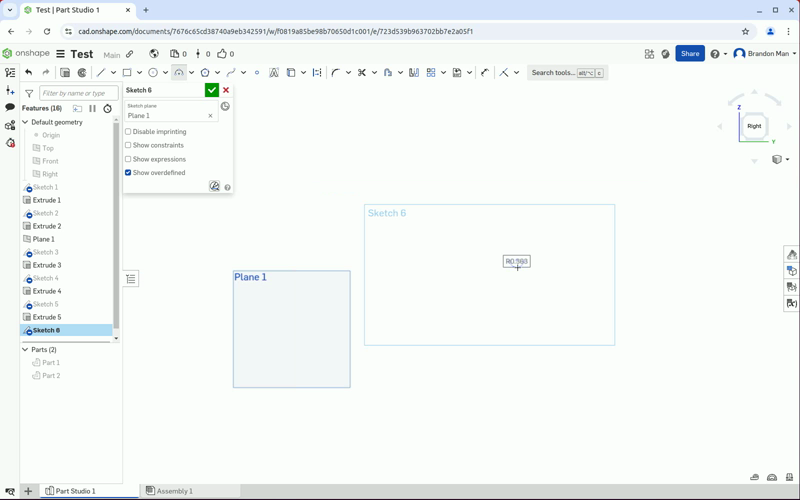
scroll(-6)
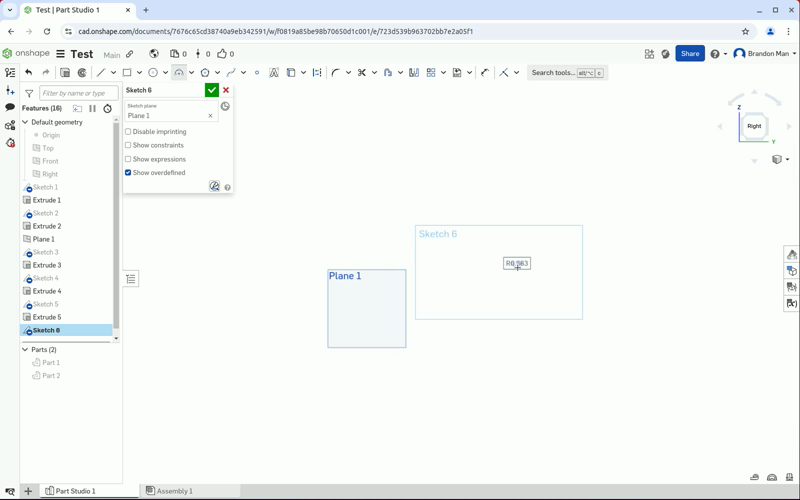
scroll(-6)
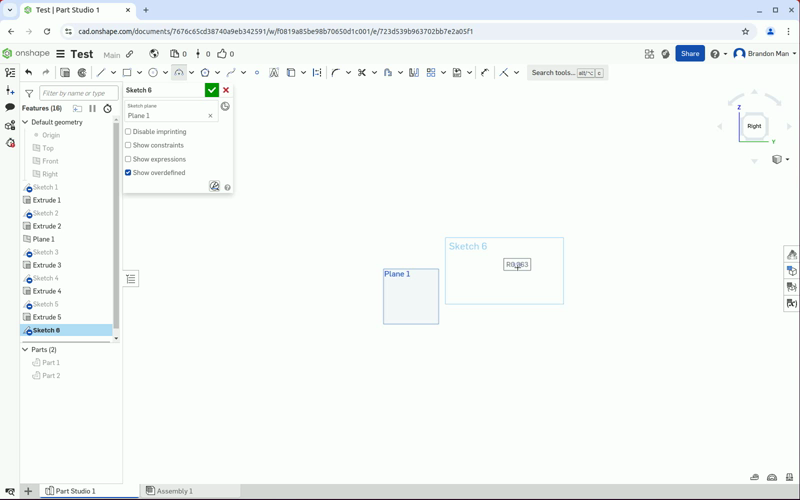
scroll(-6)
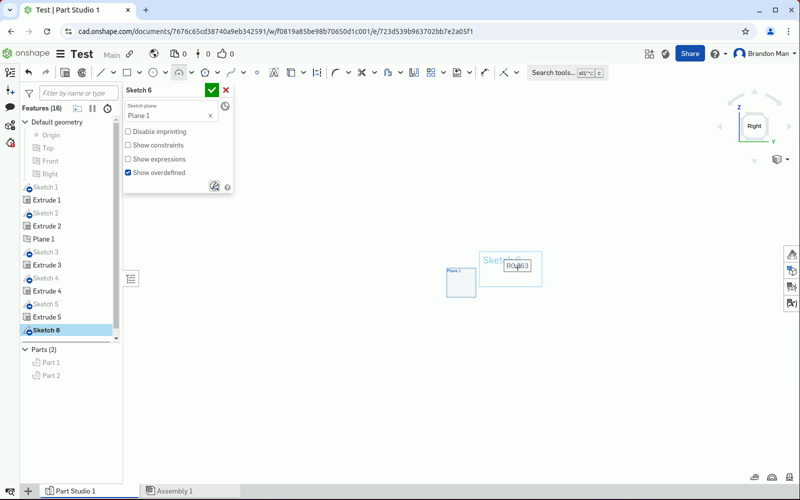
key_up(shift)
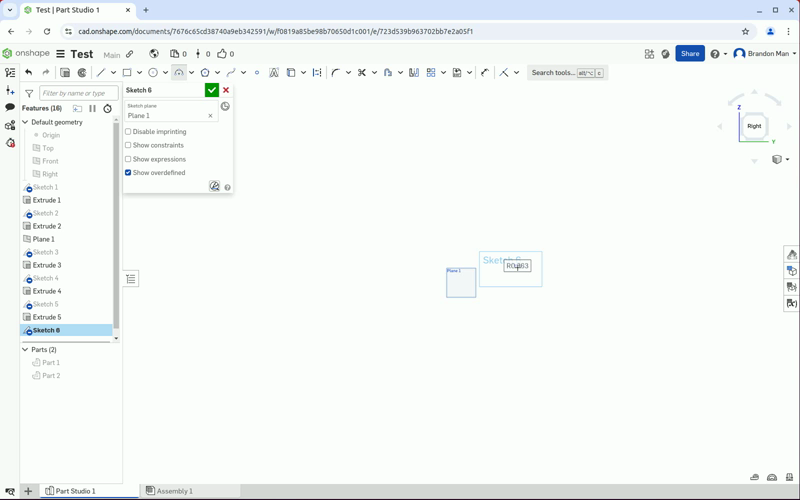
key(esc)
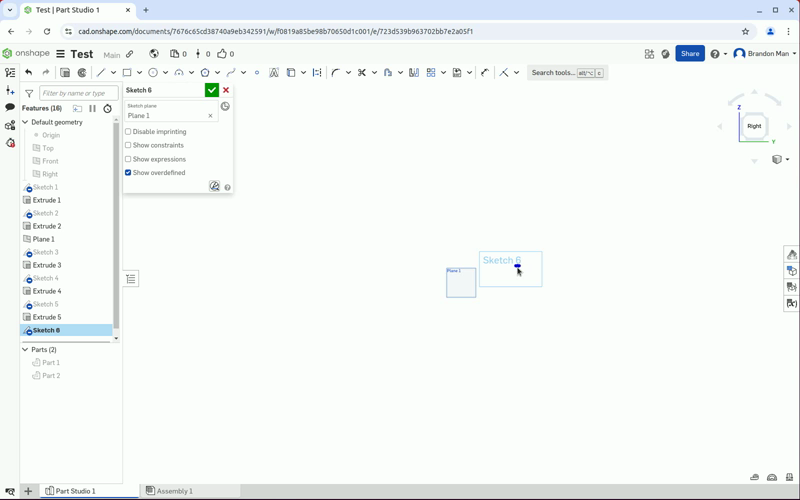
key(l)
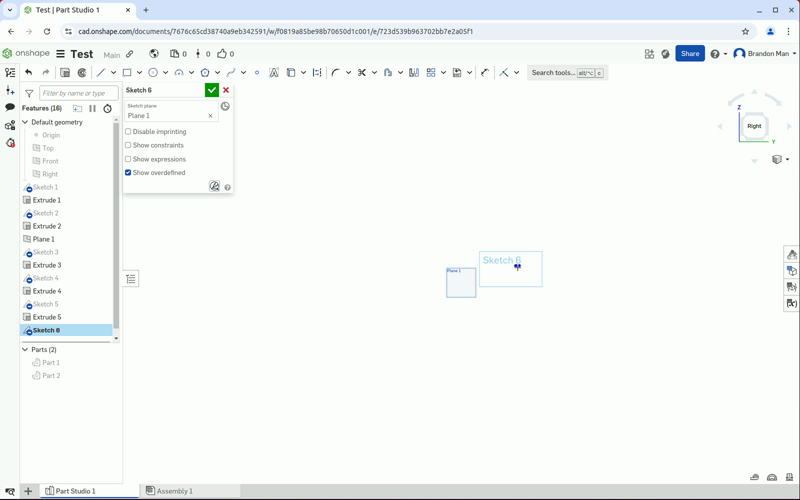
mouse_move(519, 265)
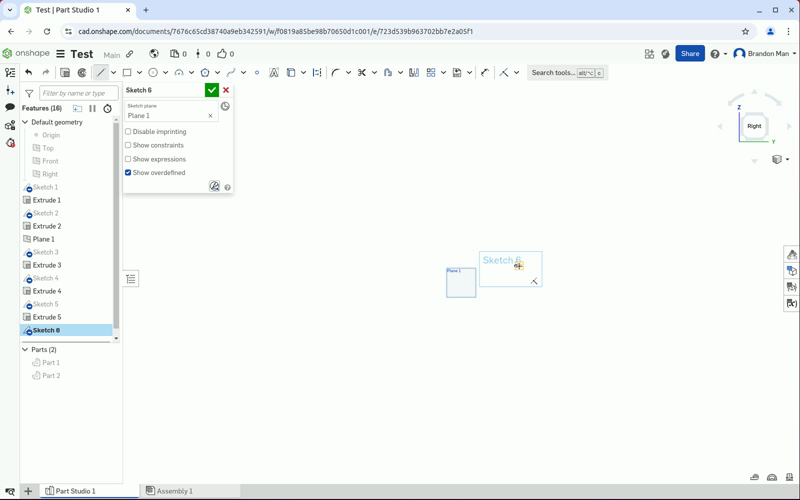
scroll(6)
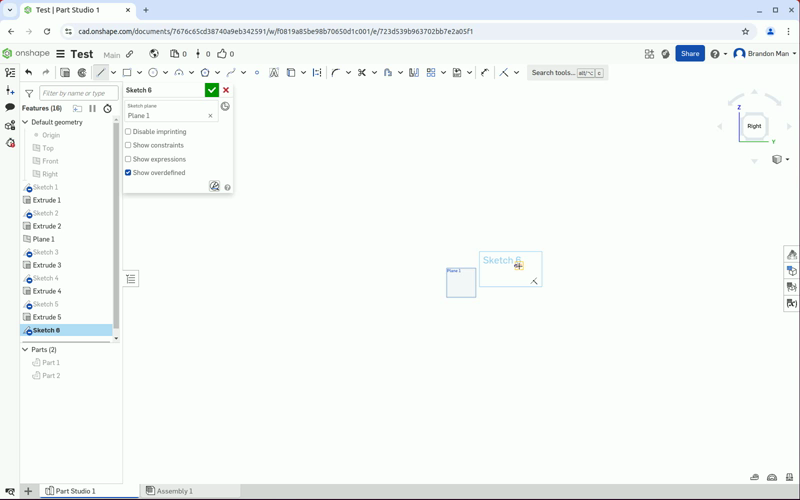
scroll(6)
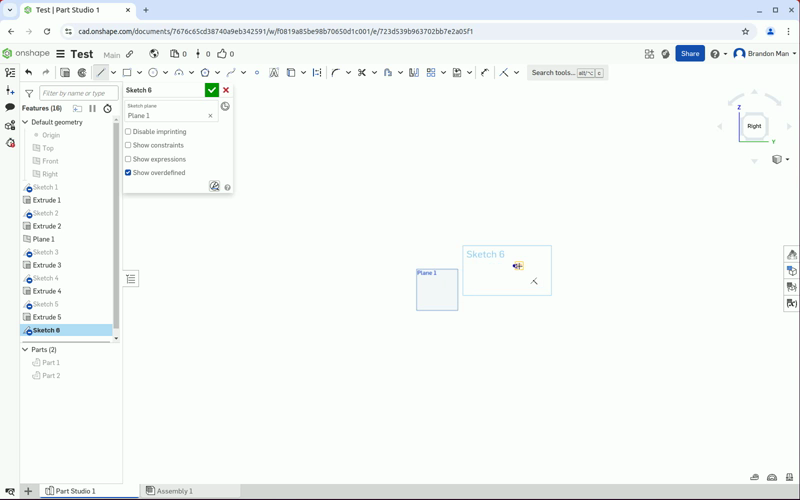
scroll(6)
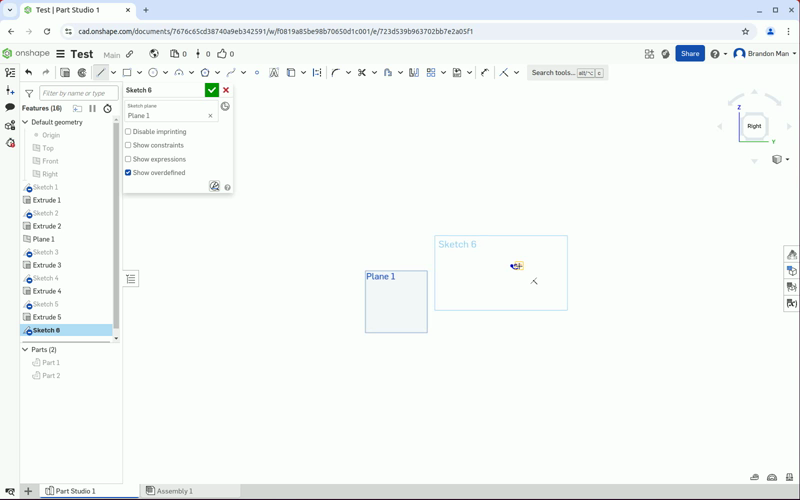
scroll(6)
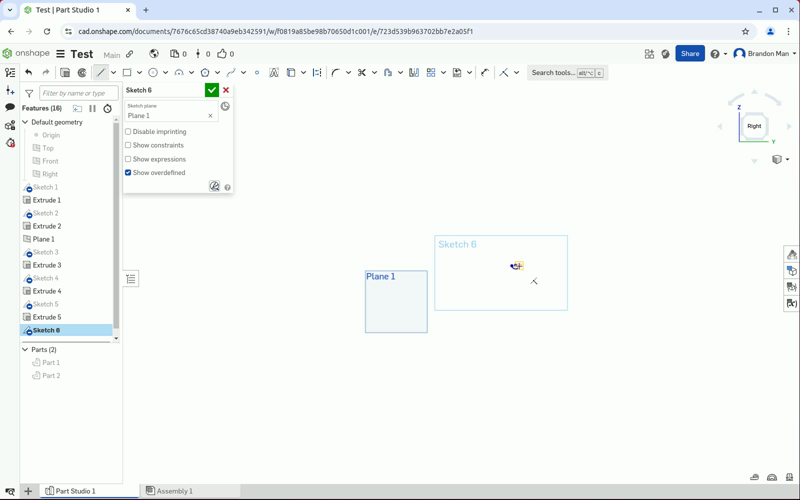
scroll(6)
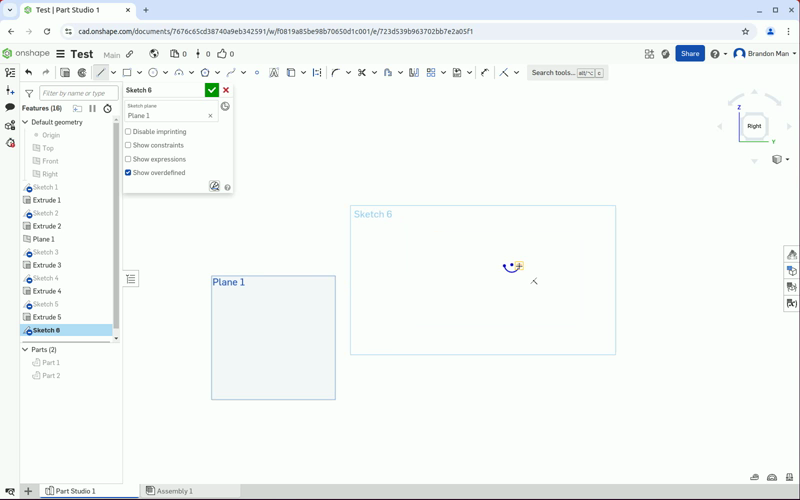
scroll(6)
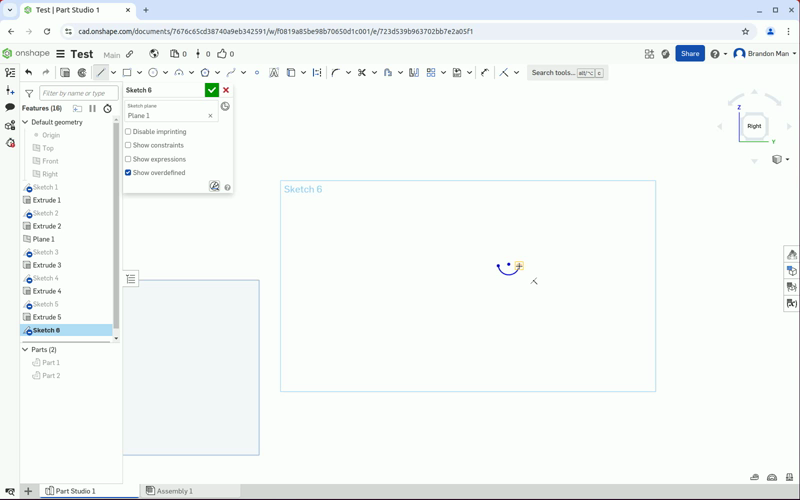
scroll(6)
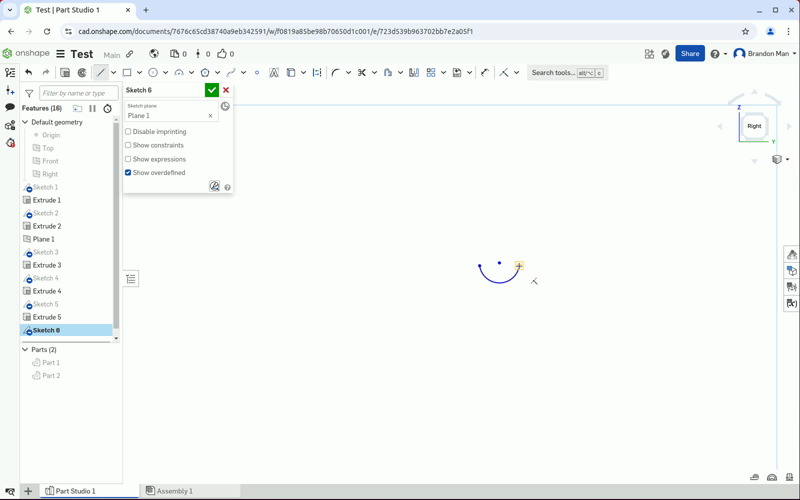
click(519, 265)
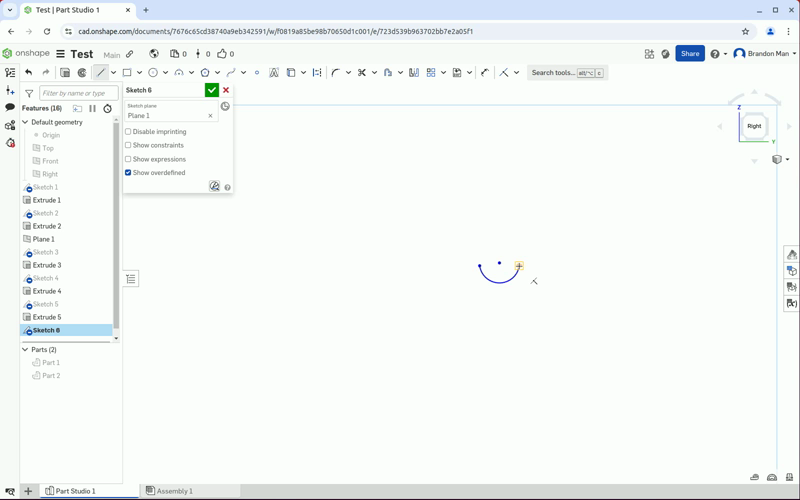
scroll(-6)
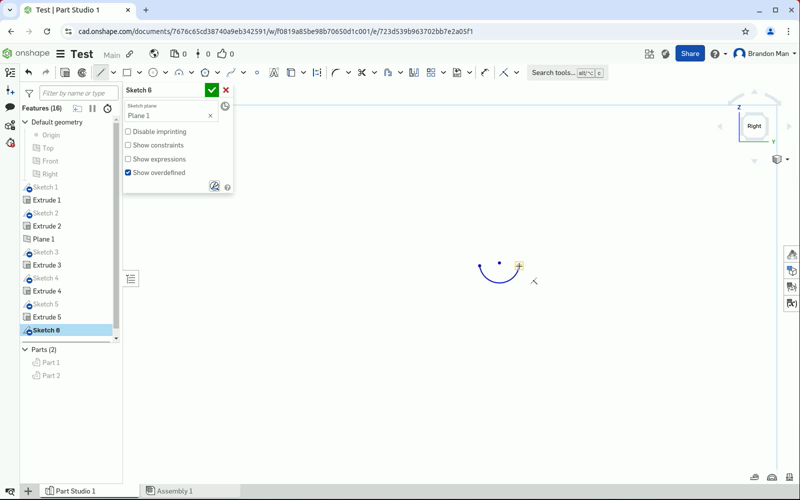
scroll(-6)
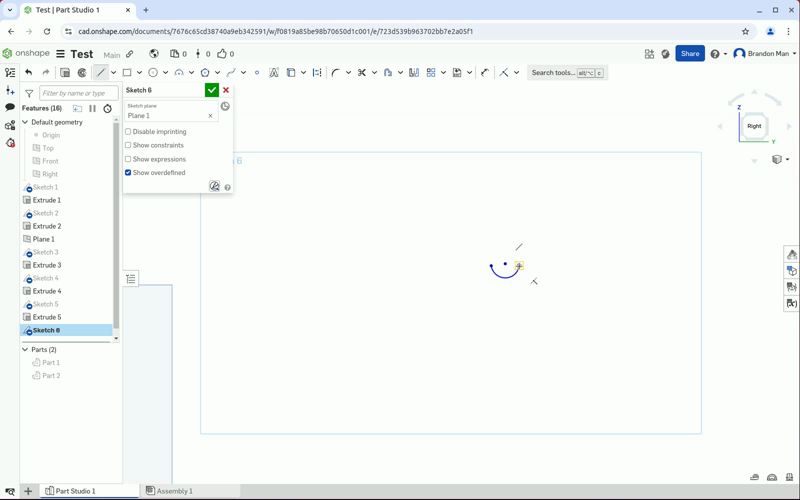
scroll(-6)
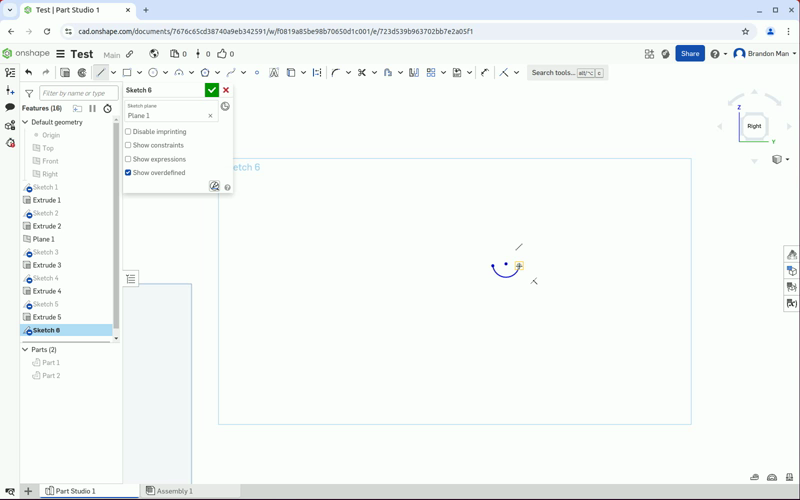
scroll(-6)
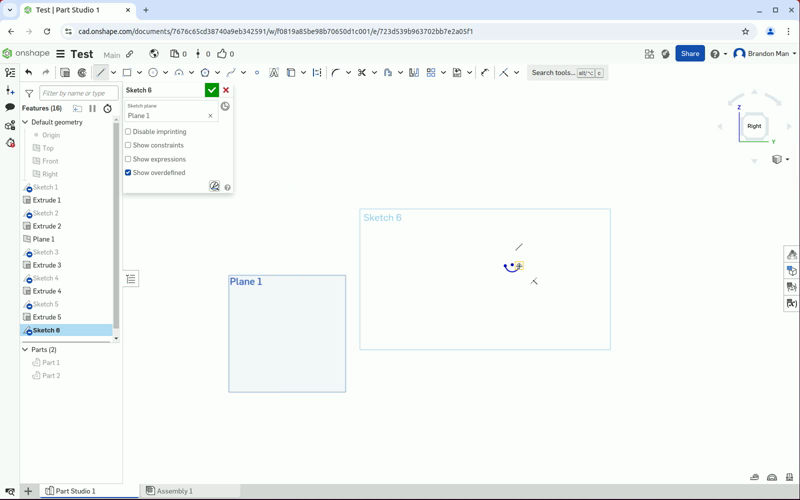
scroll(-6)
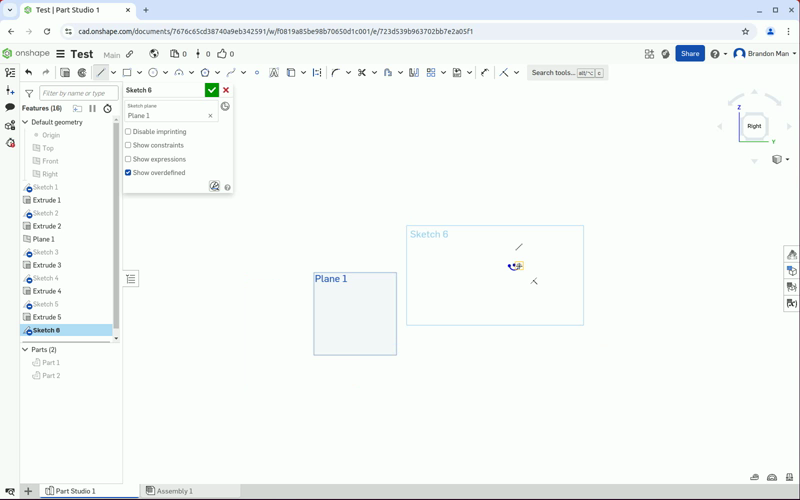
scroll(-6)
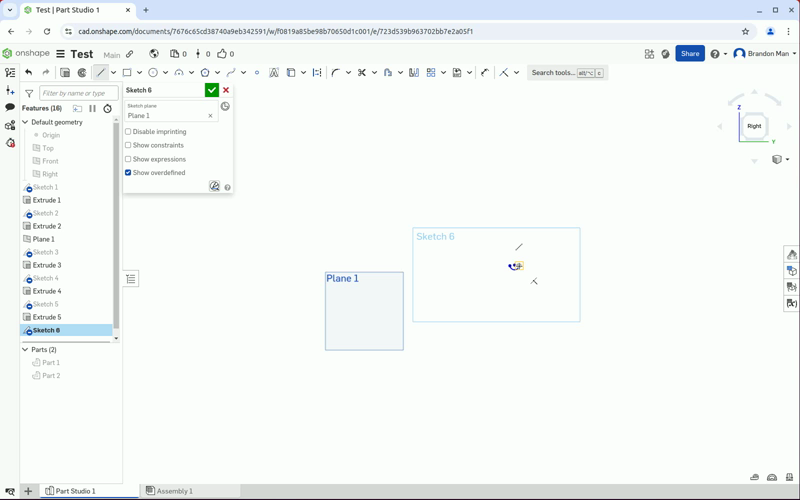
scroll(-6)
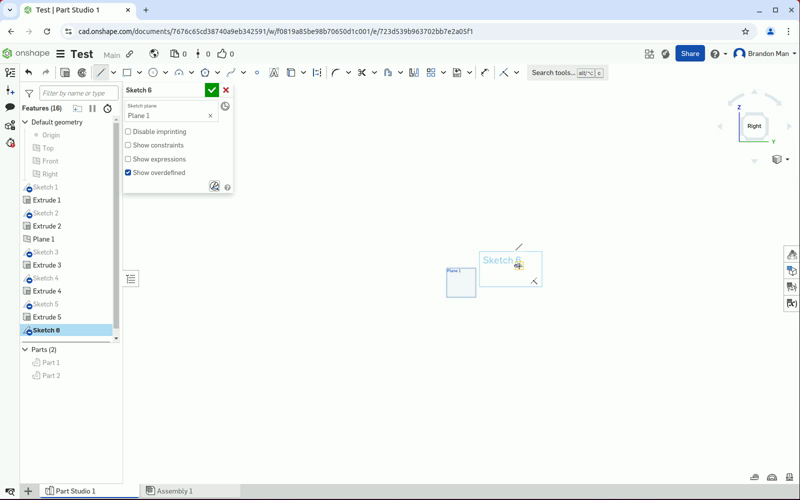
mouse_move(549, 265)
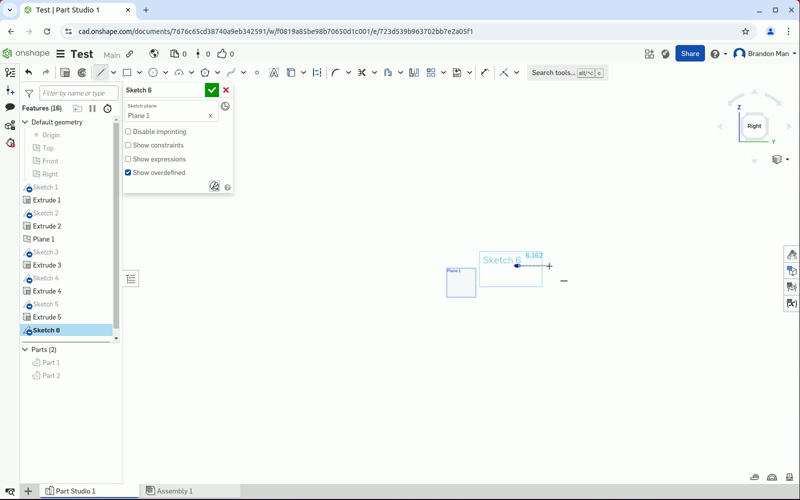
key_down(shift)
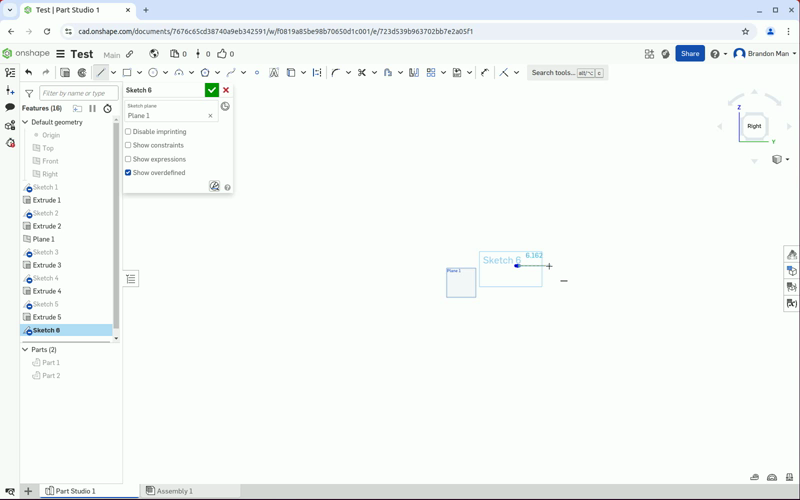
mouse_move(515, 265)
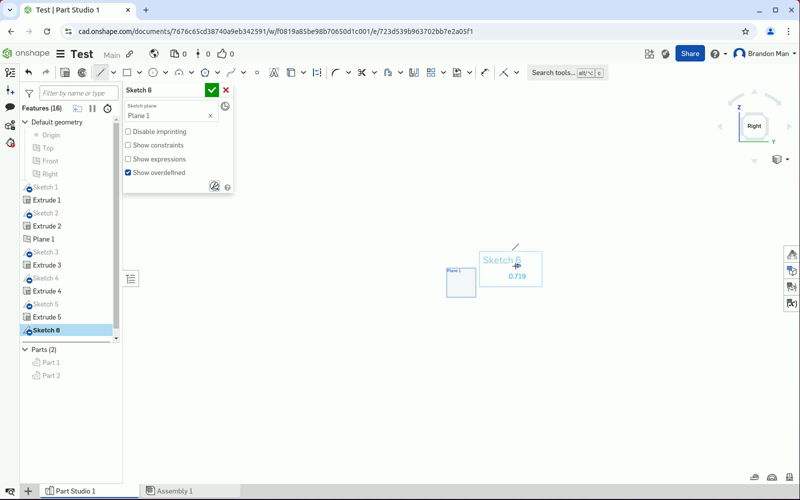
scroll(6)
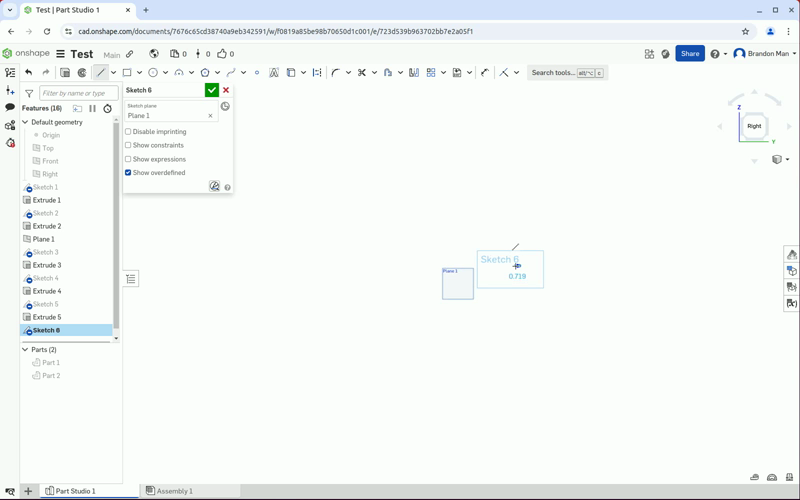
scroll(6)
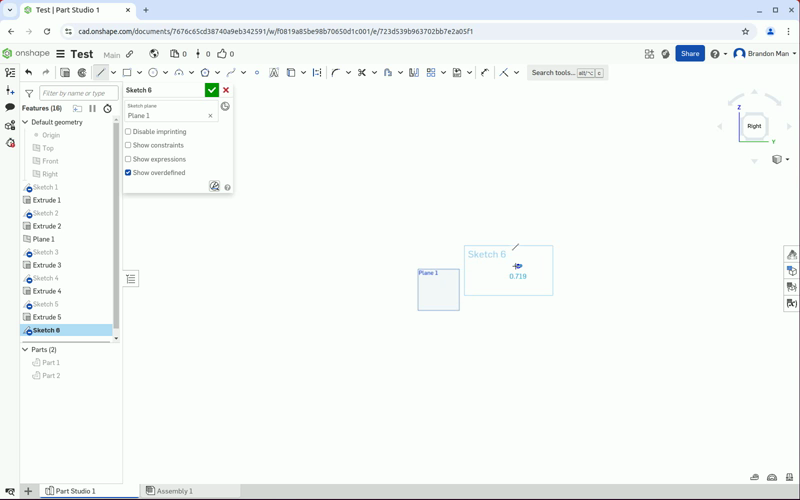
scroll(6)
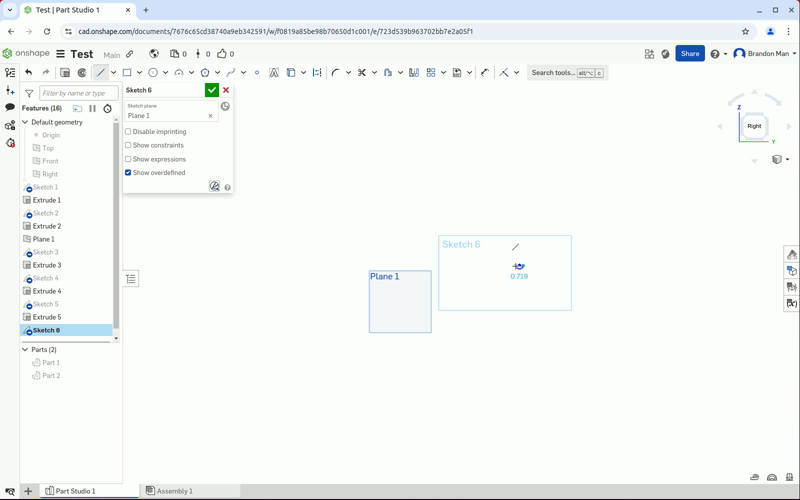
scroll(6)
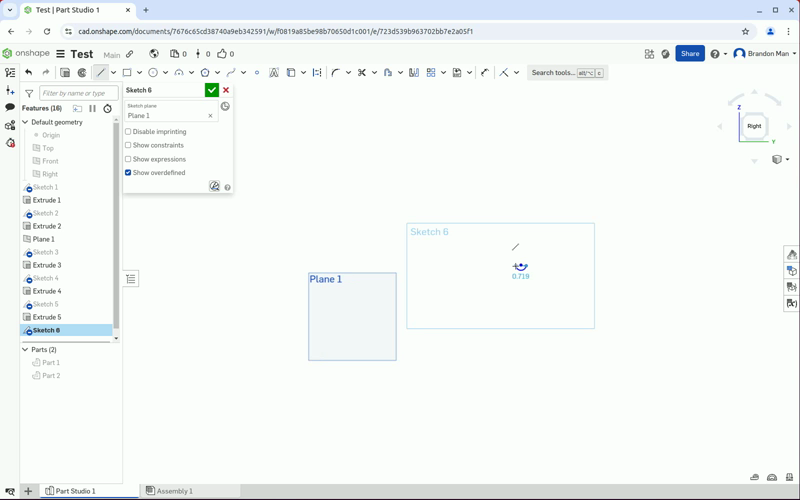
scroll(6)
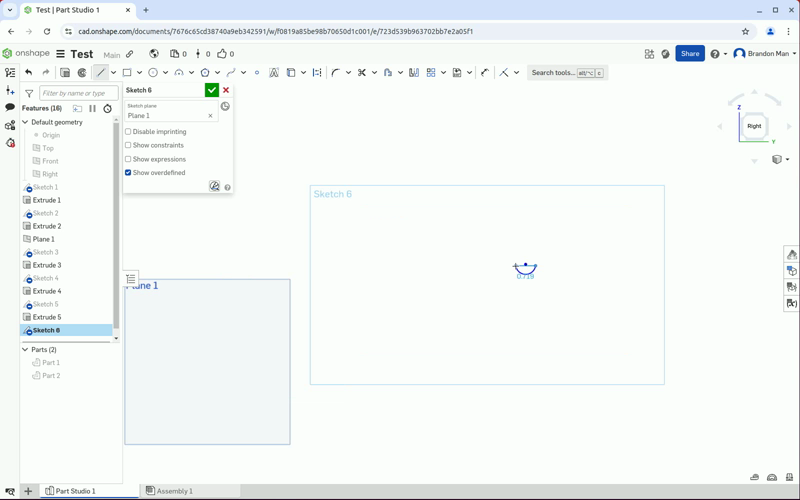
scroll(6)
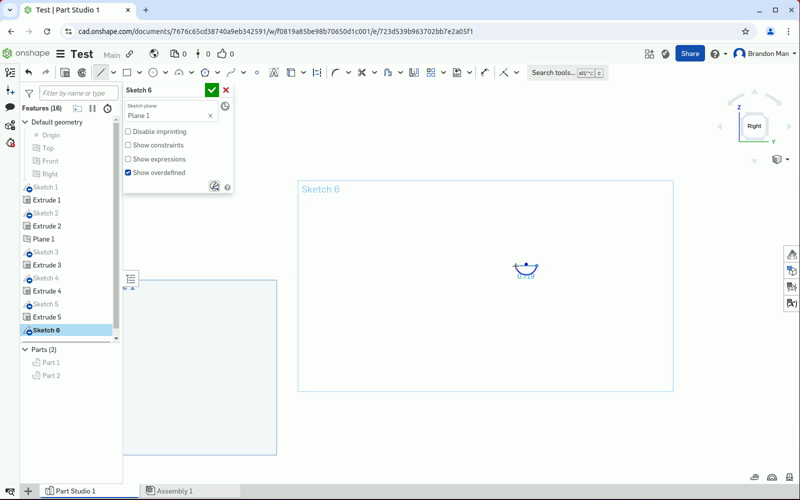
scroll(6)
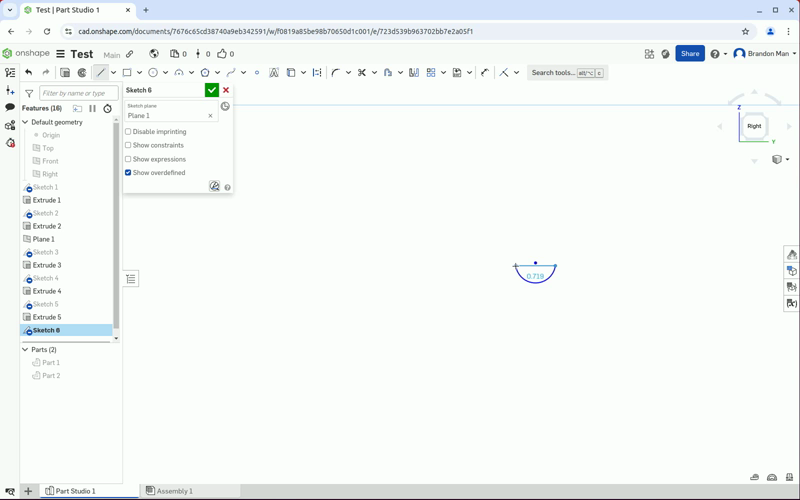
key_up(shift)
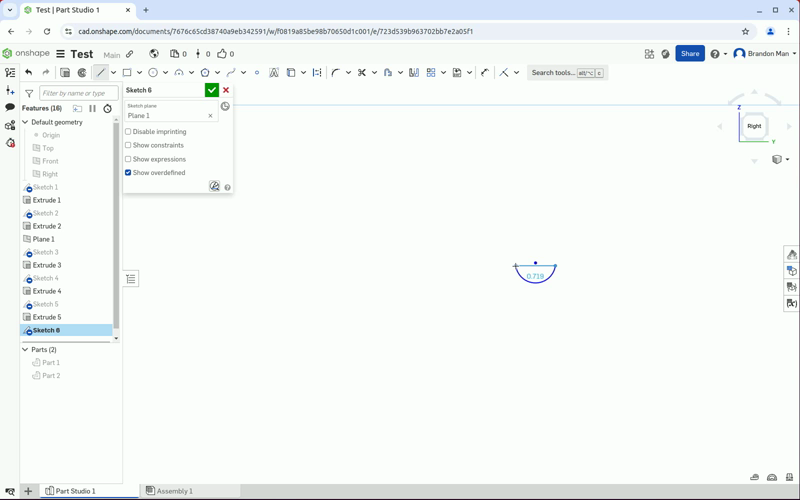
click(515, 265)
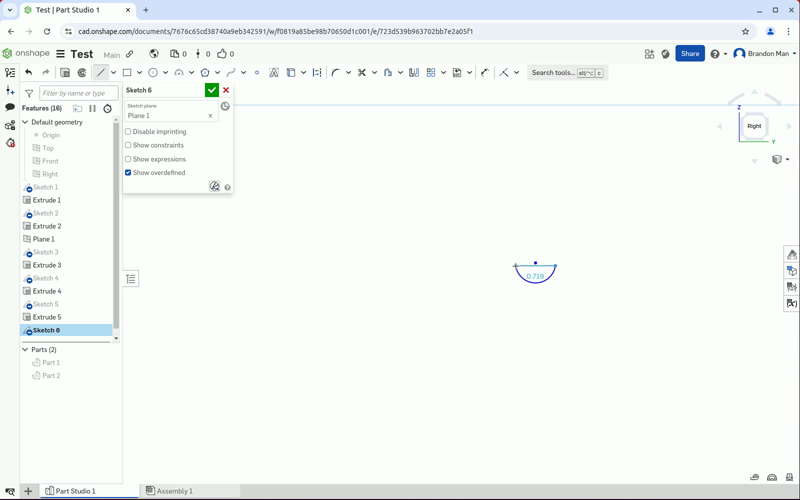
scroll(-6)
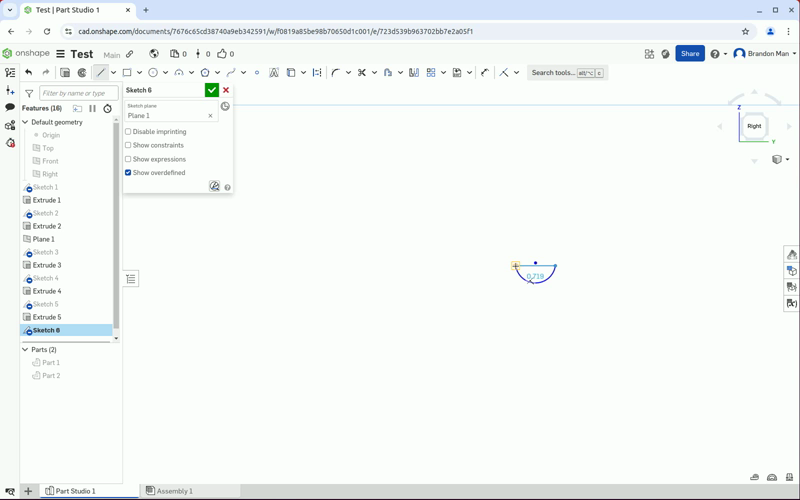
scroll(-6)
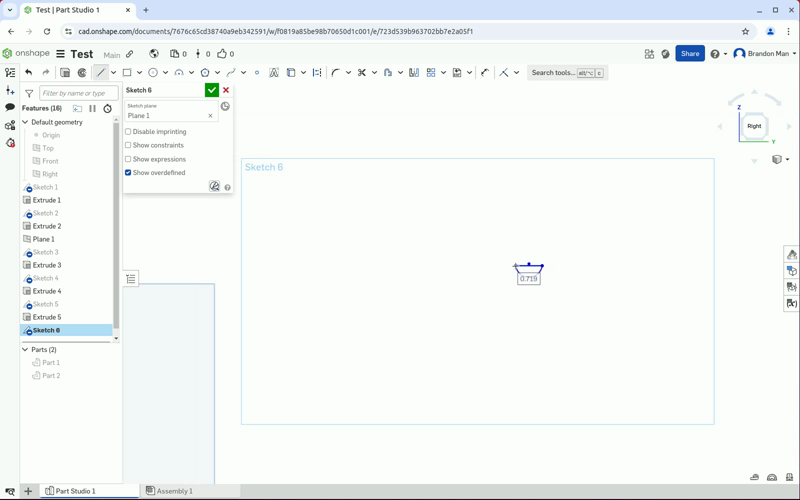
scroll(-6)
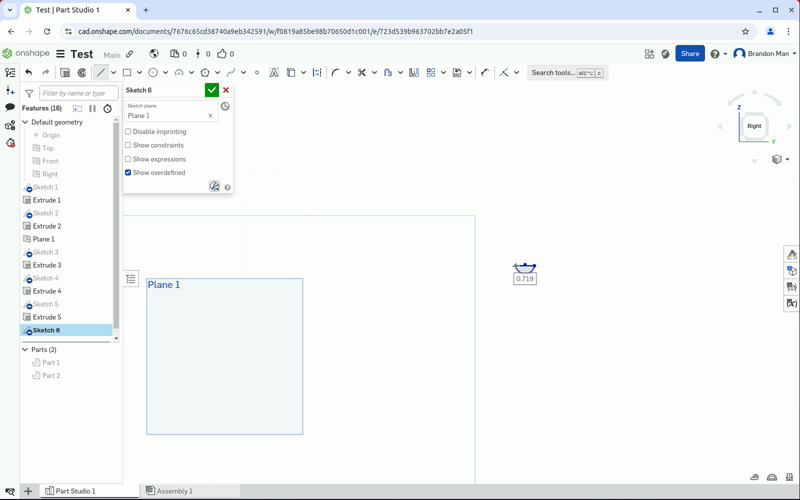
scroll(-6)
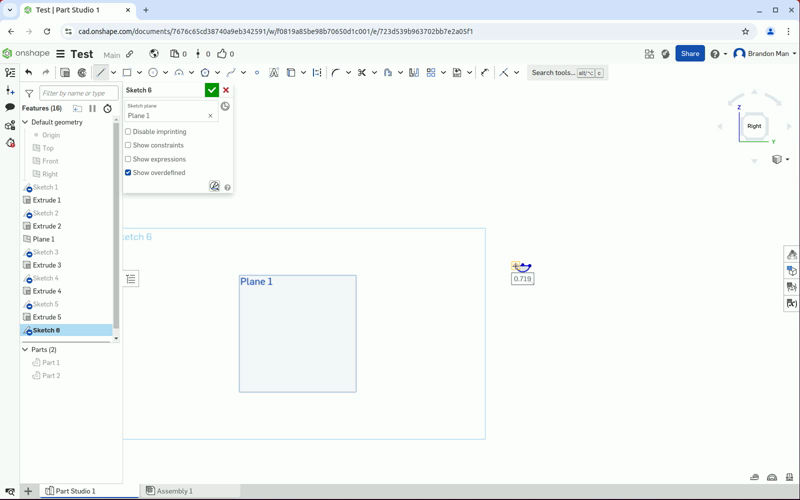
scroll(-6)
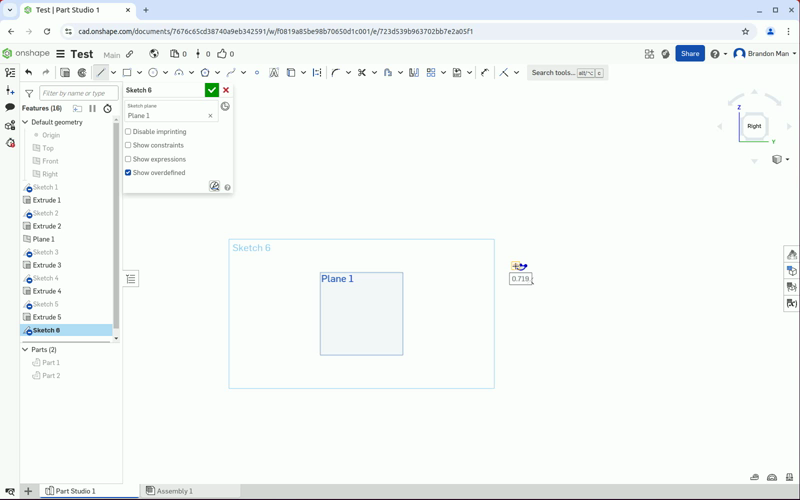
scroll(-6)
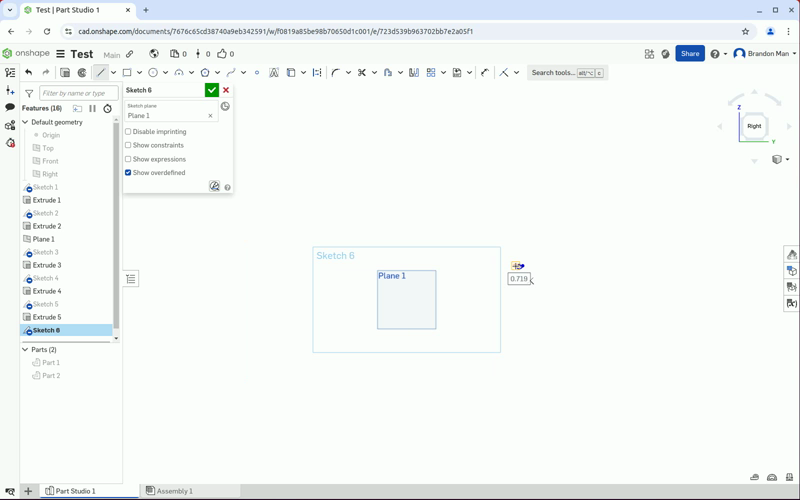
scroll(-6)
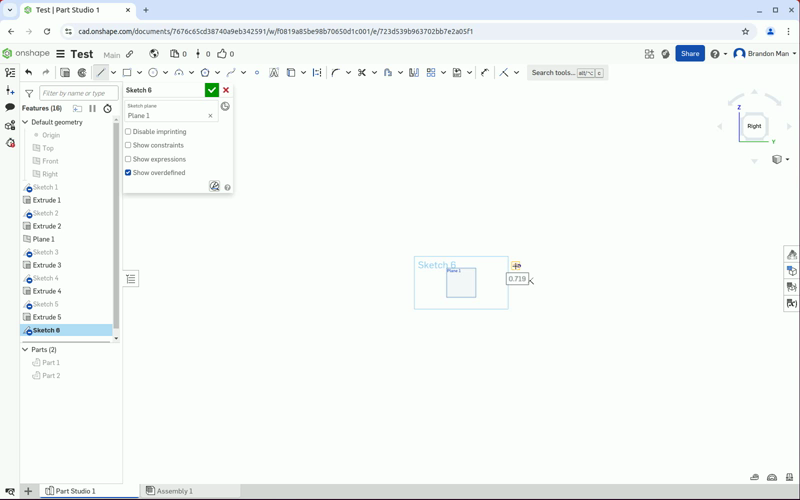
key(esc)
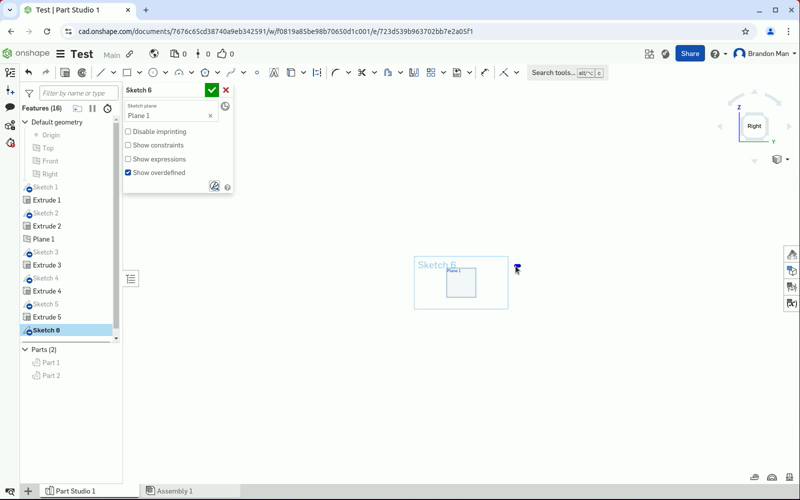
mouse_move(518, 266)
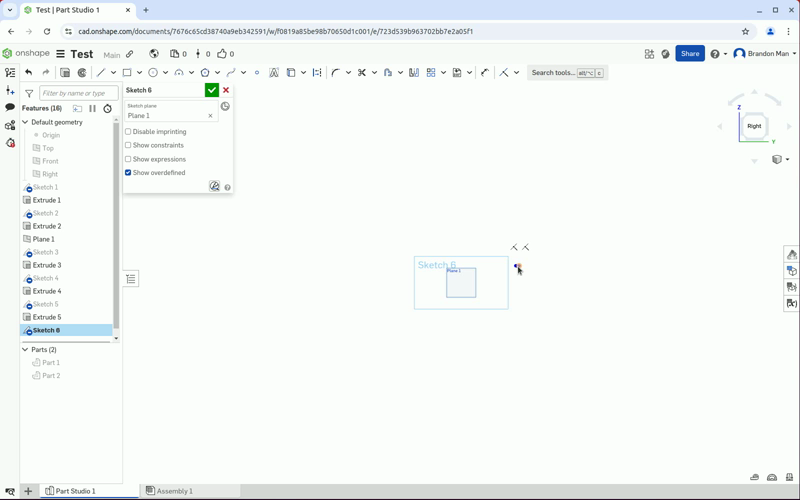
scroll(6)
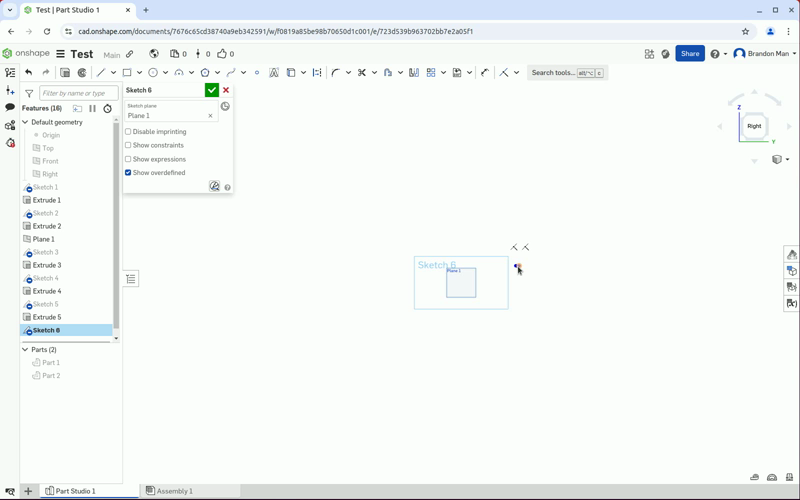
scroll(6)
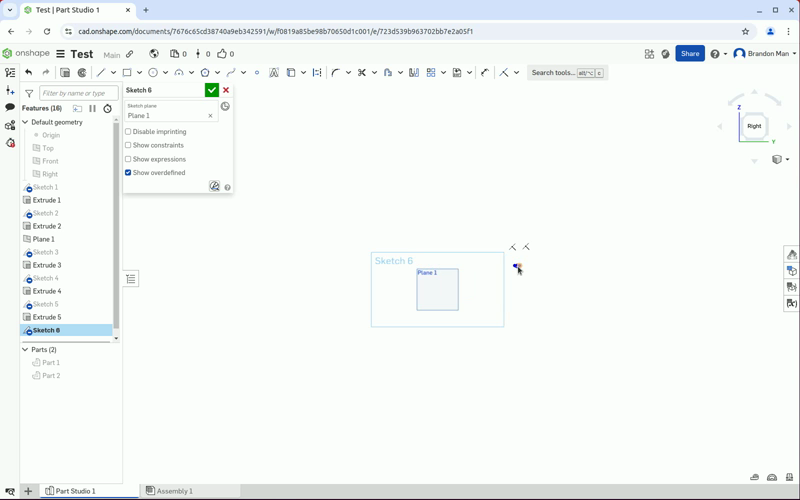
scroll(6)
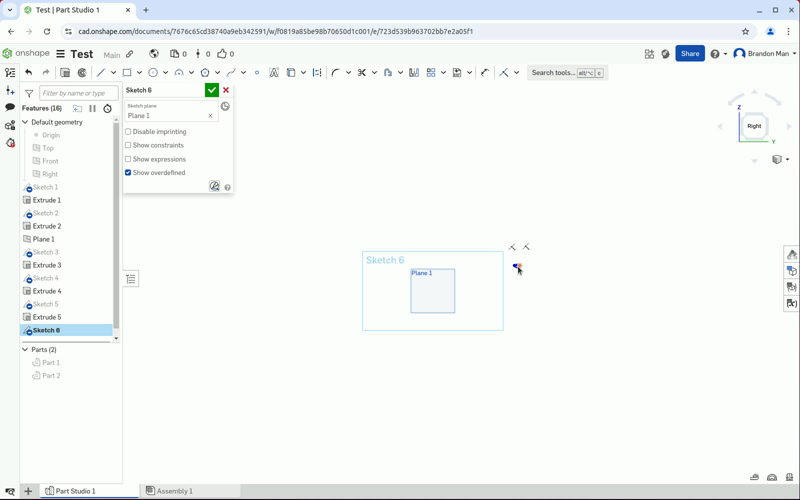
scroll(6)
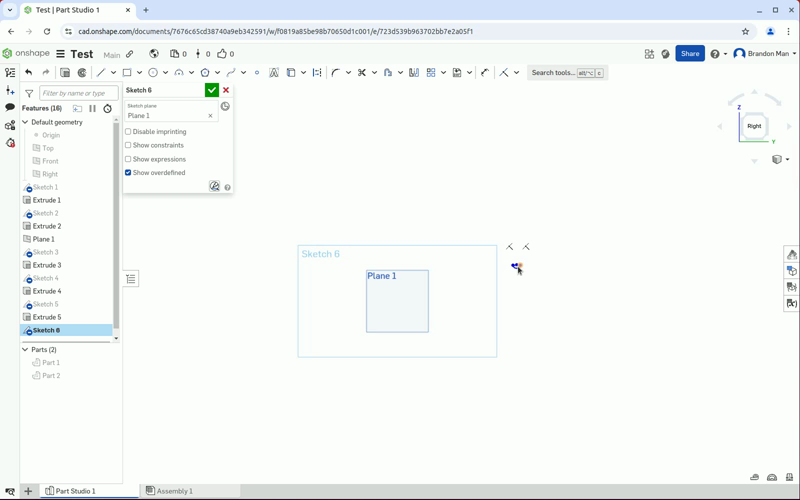
scroll(6)
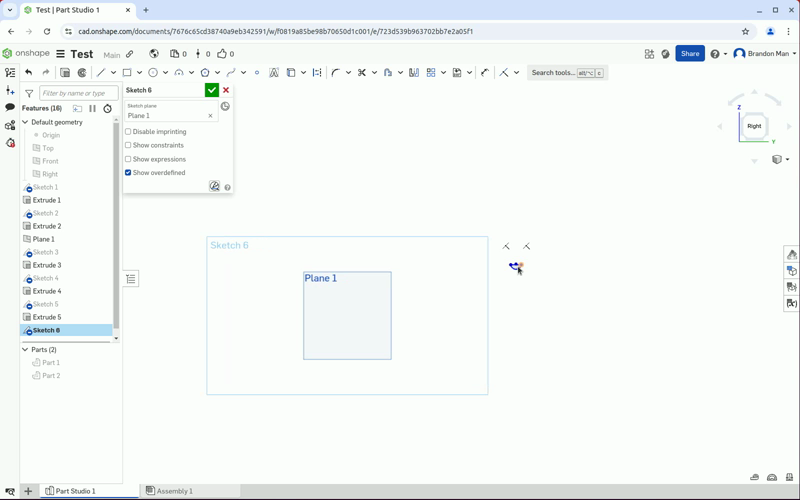
scroll(6)
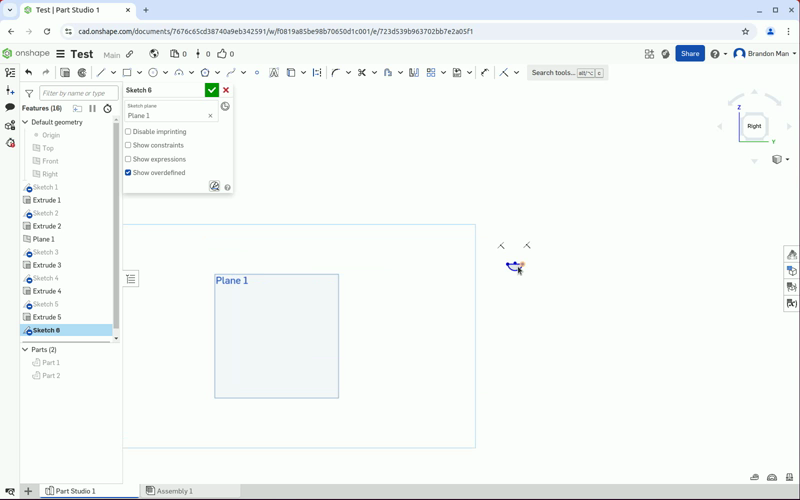
scroll(6)
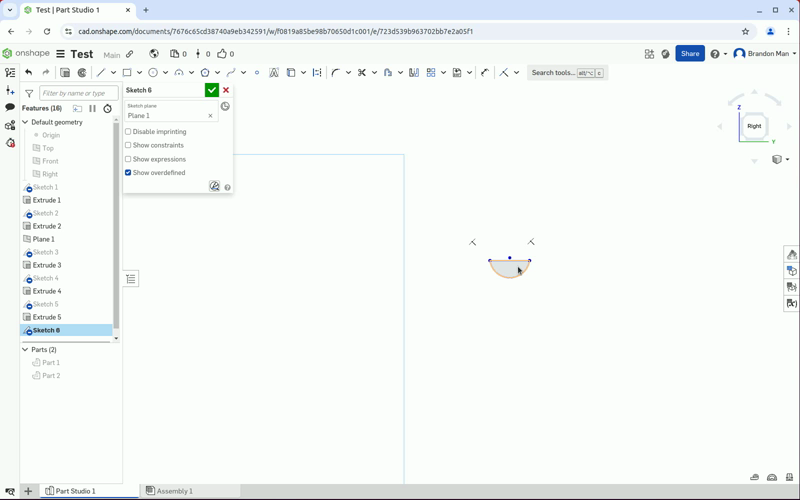
click(518, 266)
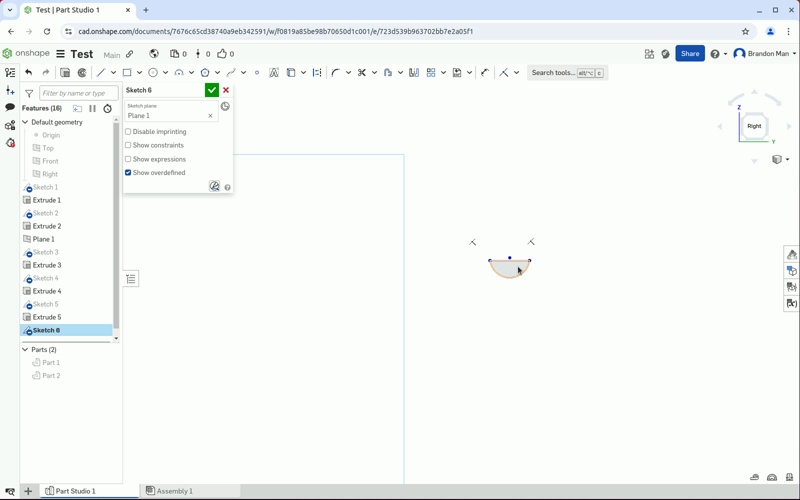
scroll(-6)
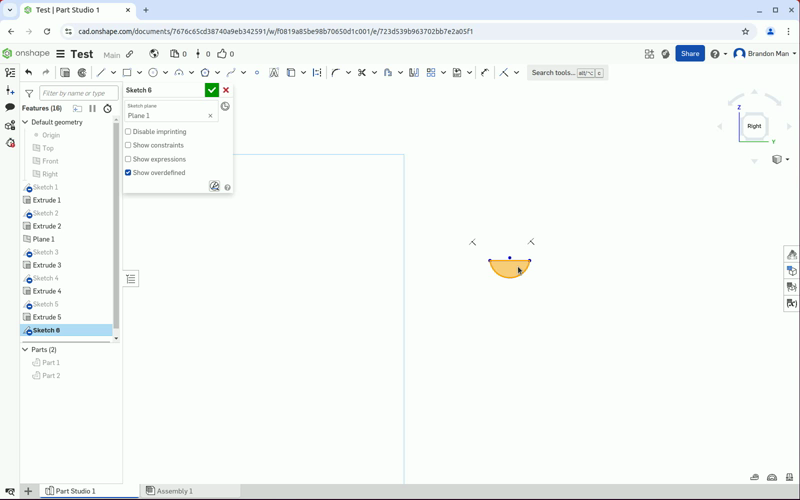
scroll(-6)
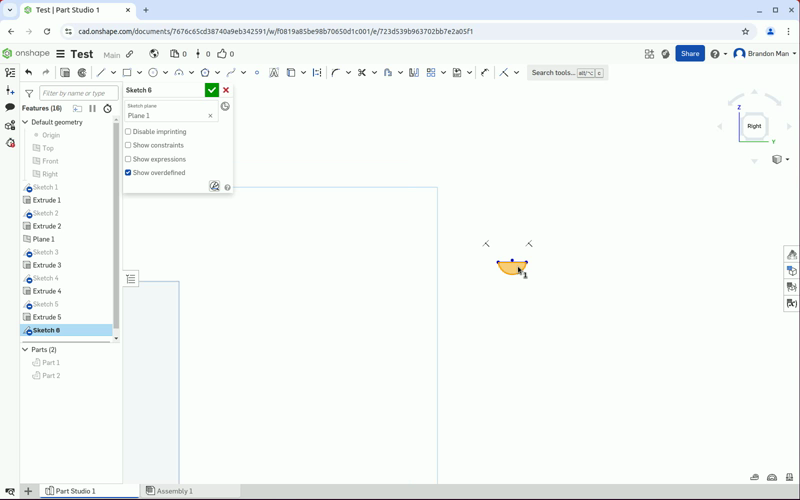
scroll(-6)
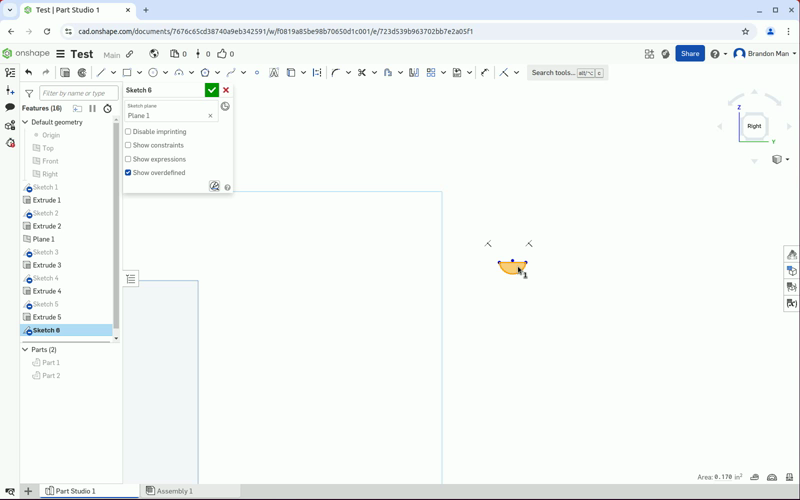
scroll(-6)
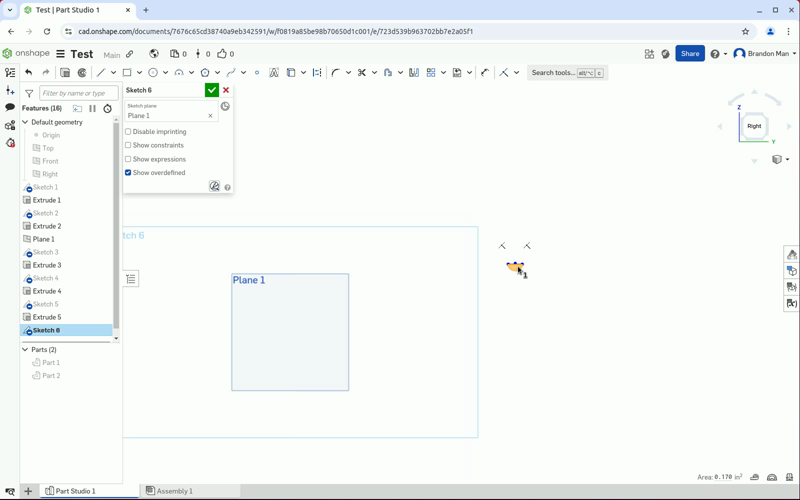
scroll(-6)
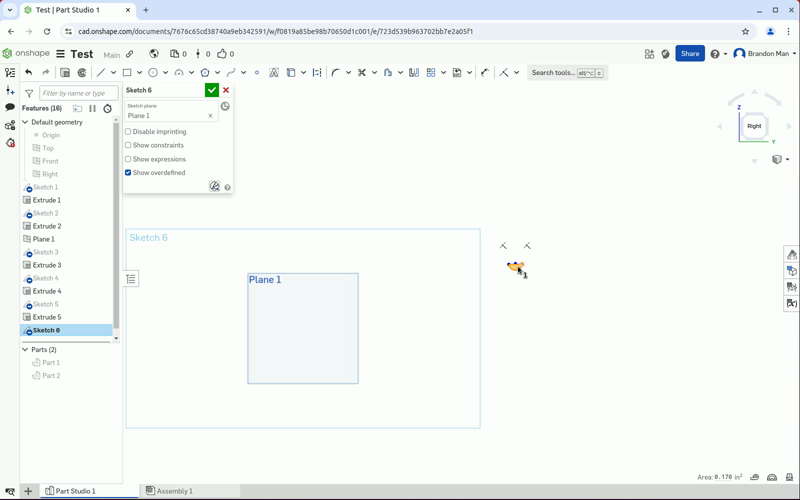
scroll(-6)
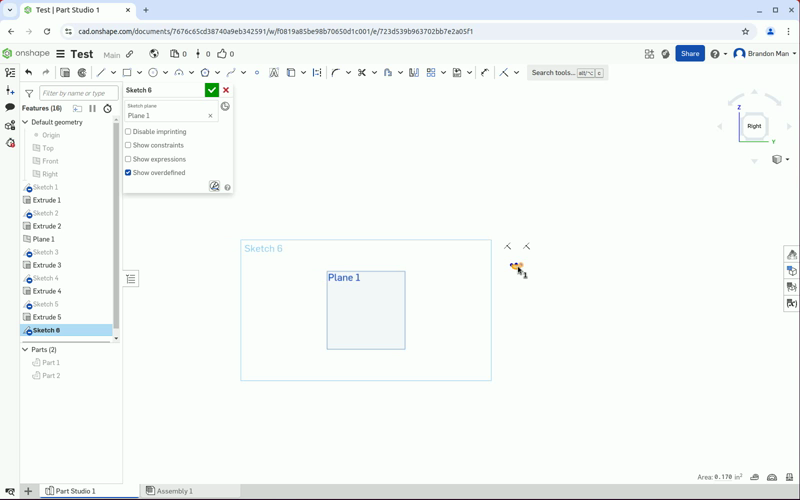
scroll(-6)
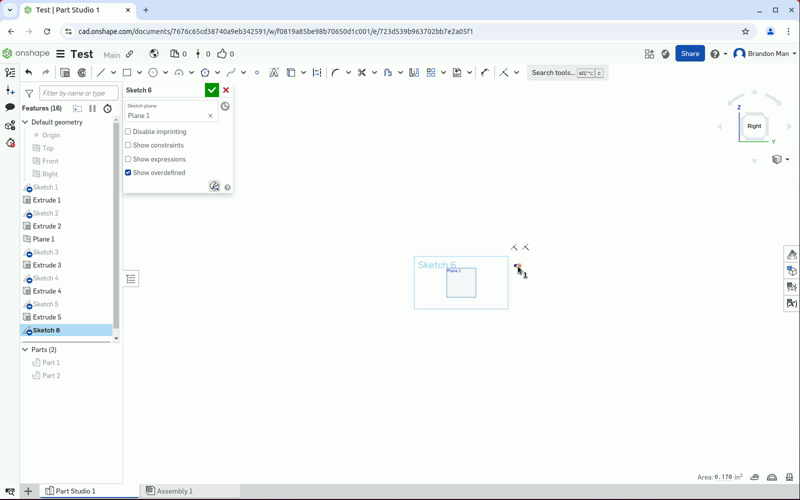
mouse_move(73, 352)
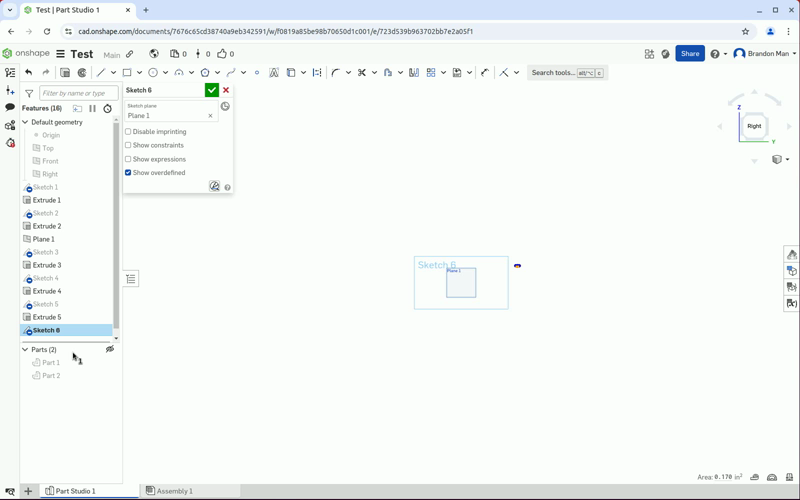
key(shift+y)
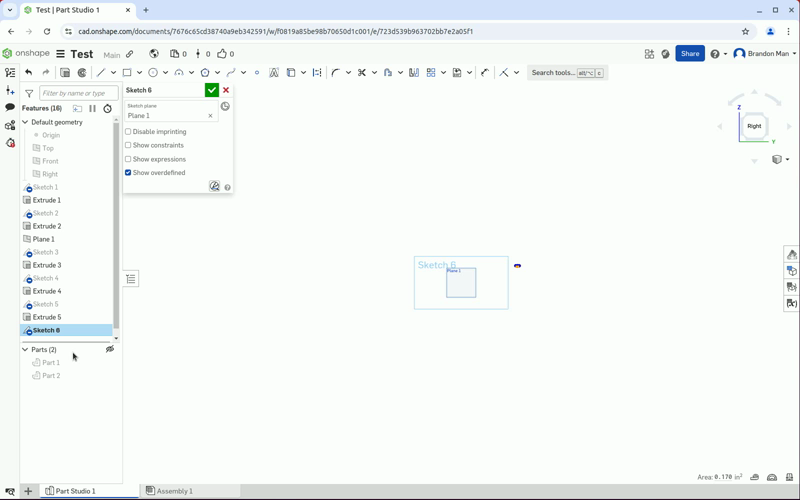
key(shift+e)
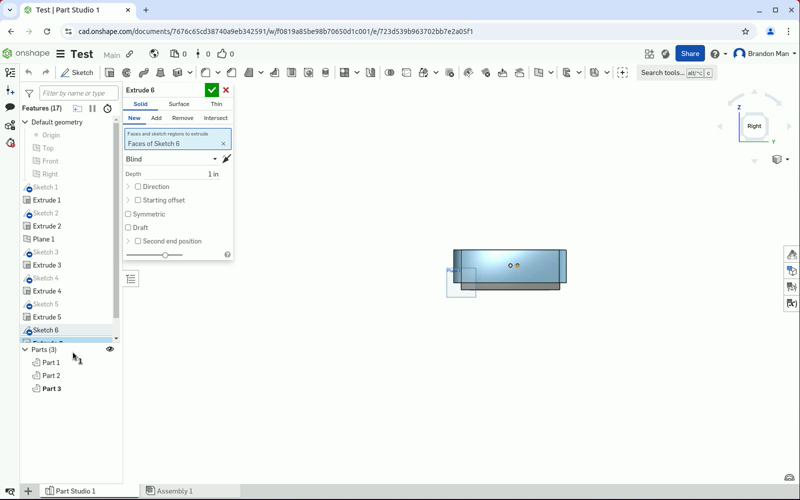
mouse_move(143, 106)
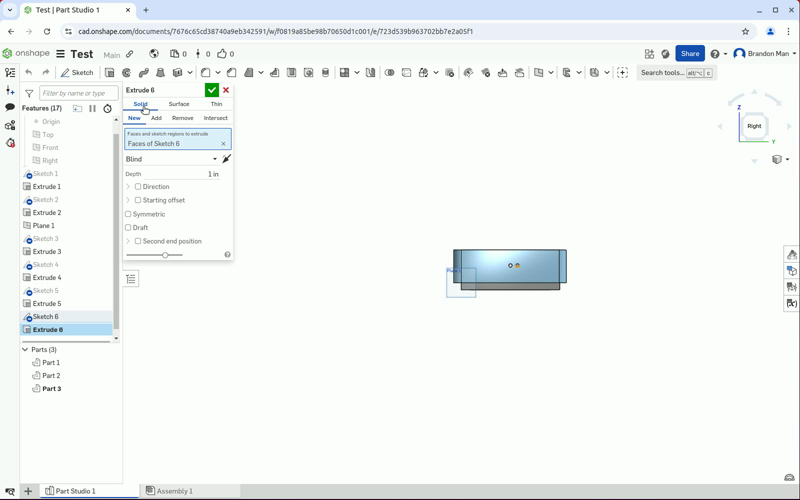
click(143, 106)
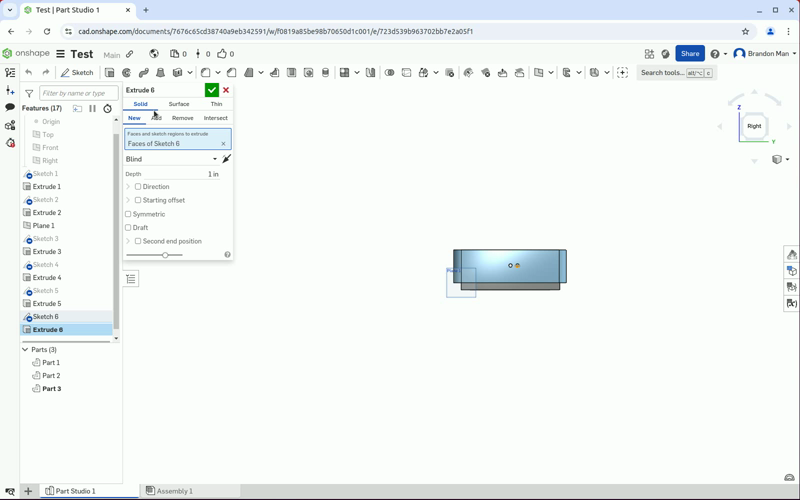
mouse_move(186, 120)
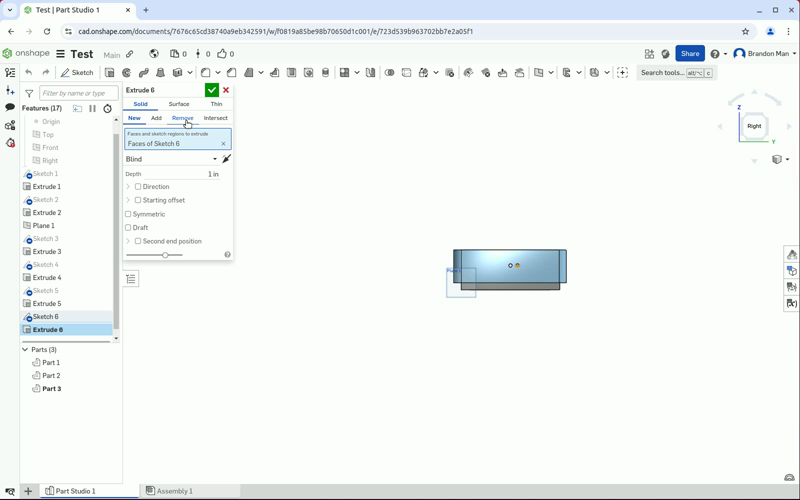
click(186, 120)
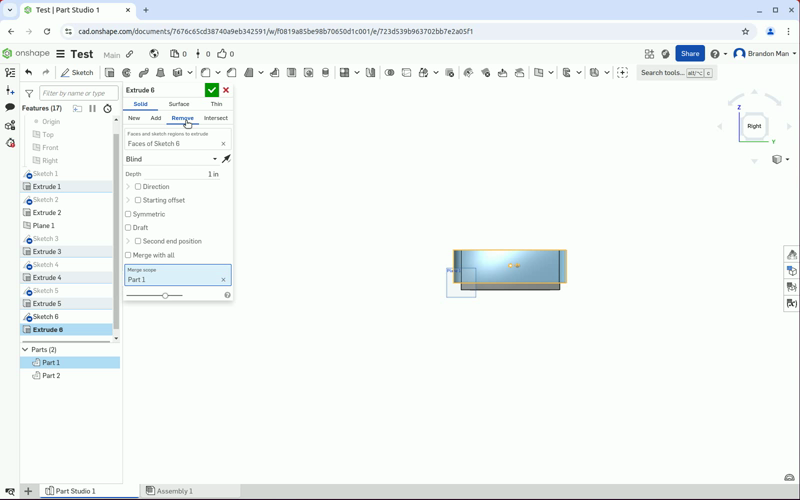
key(tab, 4)
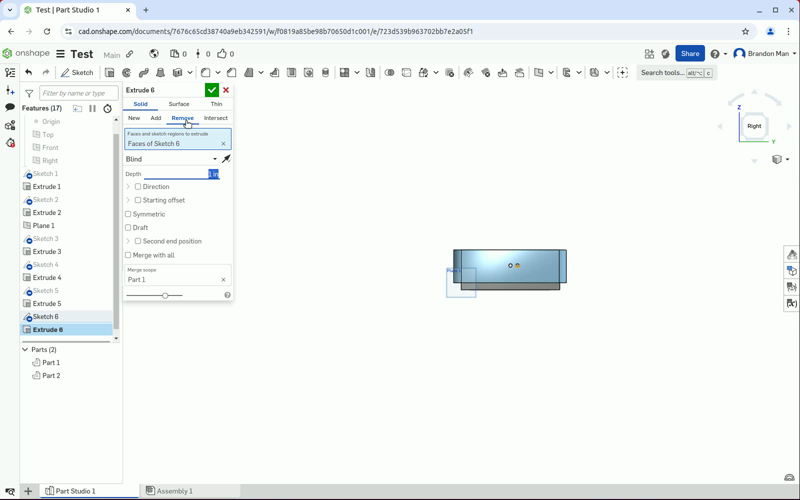
text(29.848)
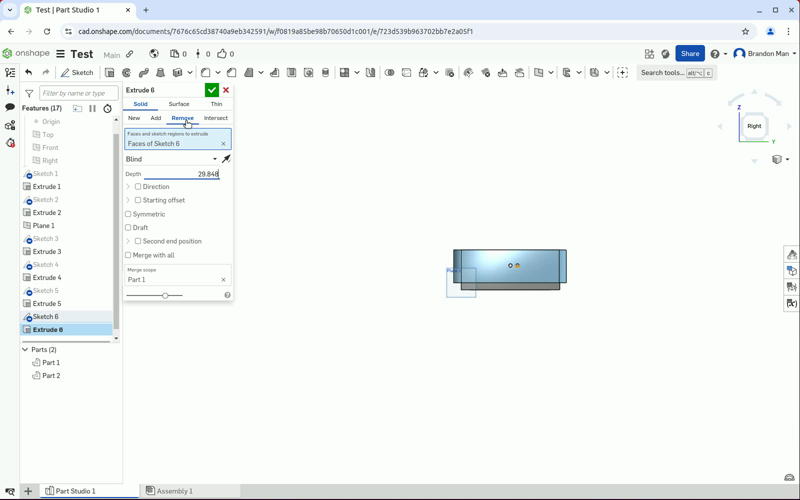
key(tab, 6)
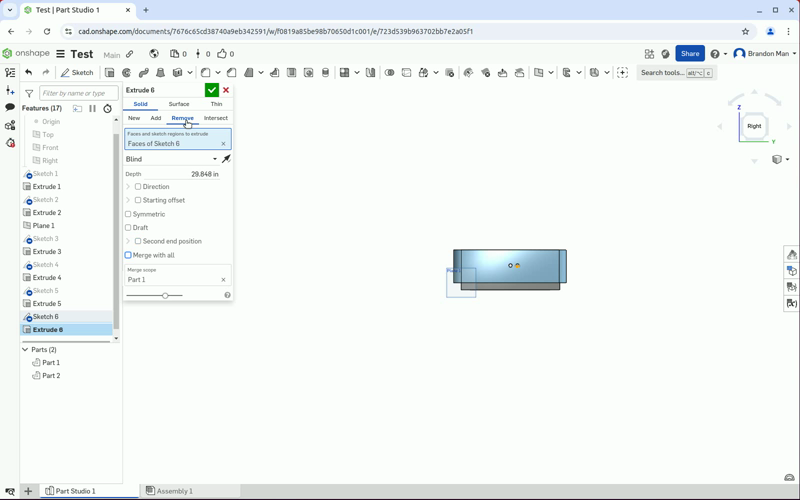
key(space)
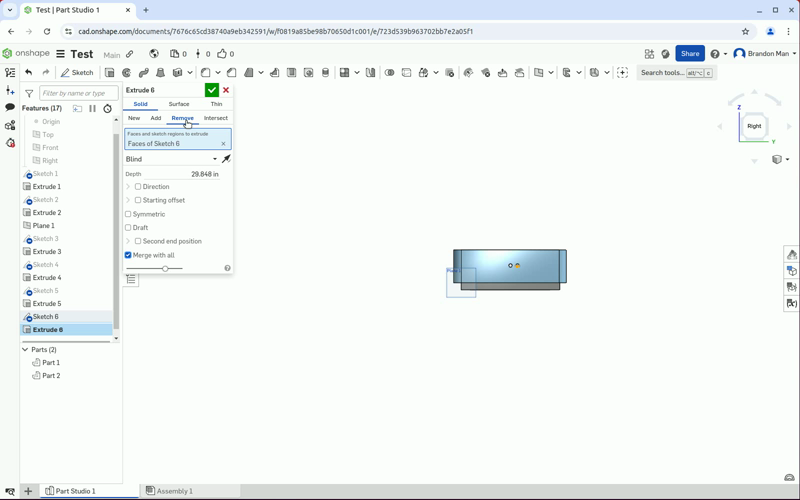
key(enter)
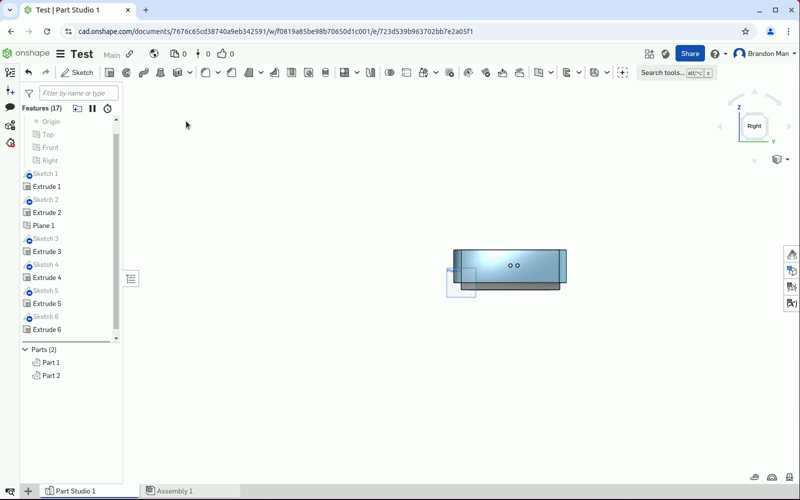
key(shift+h)
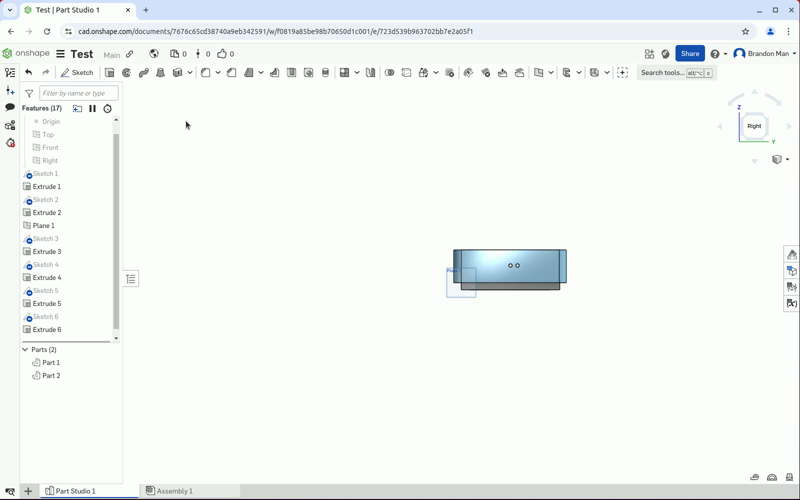
key(shift+h)
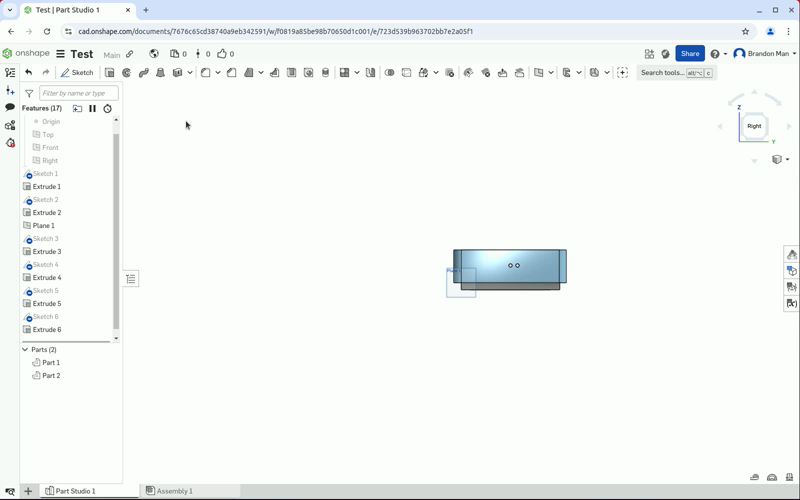
mouse_move(69, 176)
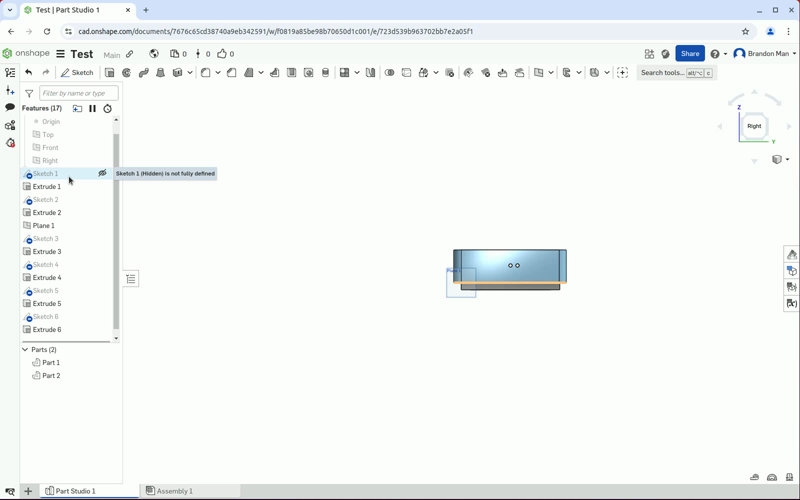
click(69, 176)
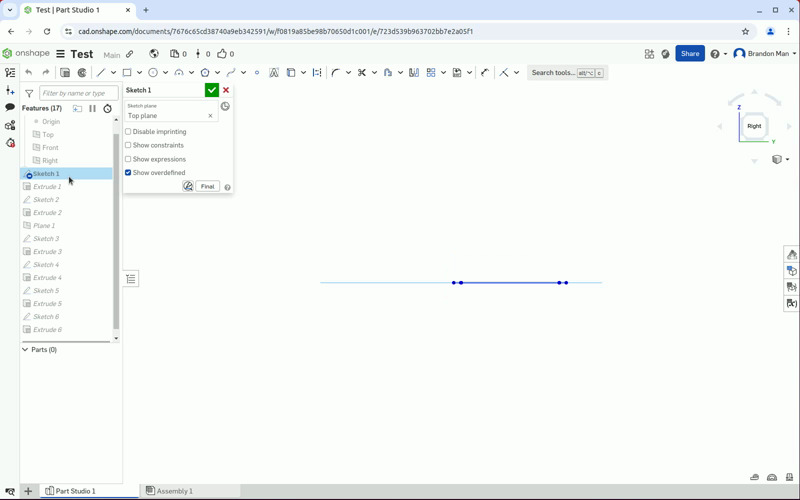
mouse_move(229, 92)
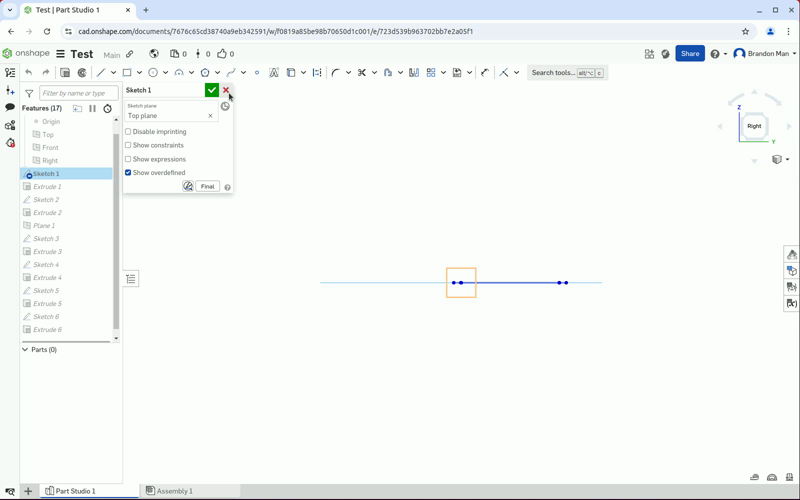
click(229, 92)
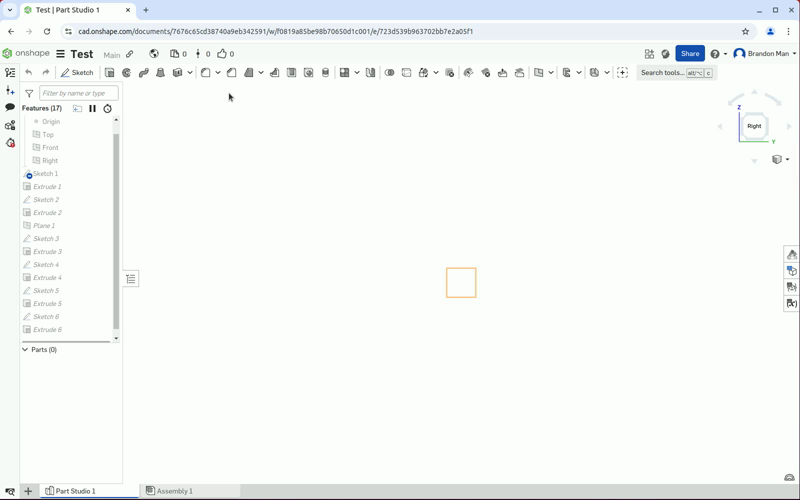
key(shift+s)
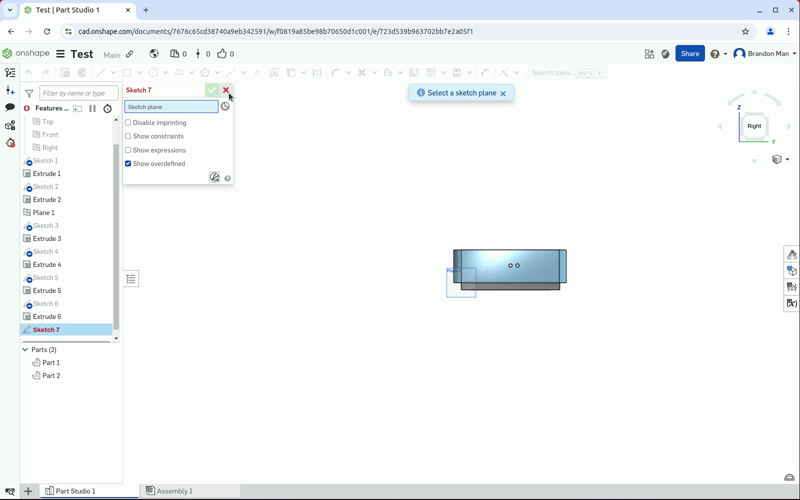
mouse_move(69, 215)
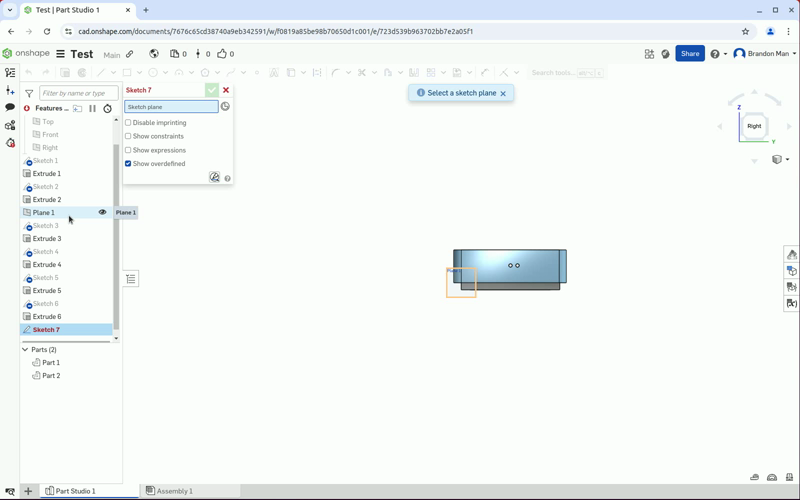
click(69, 215)
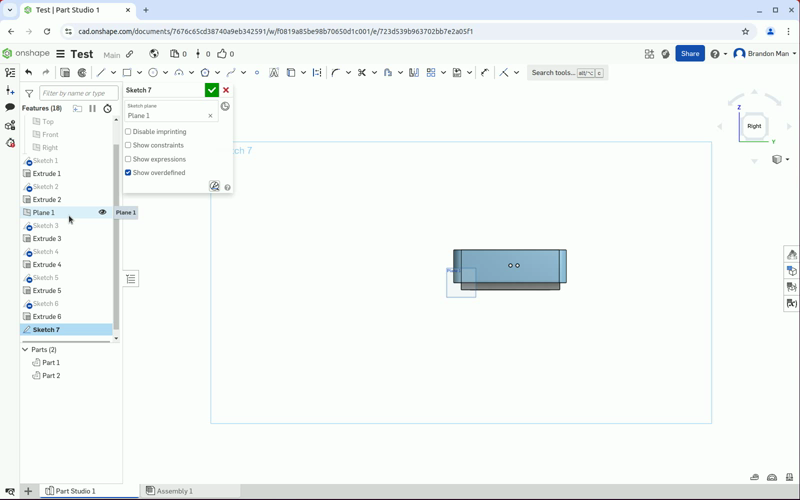
mouse_move(73, 352)
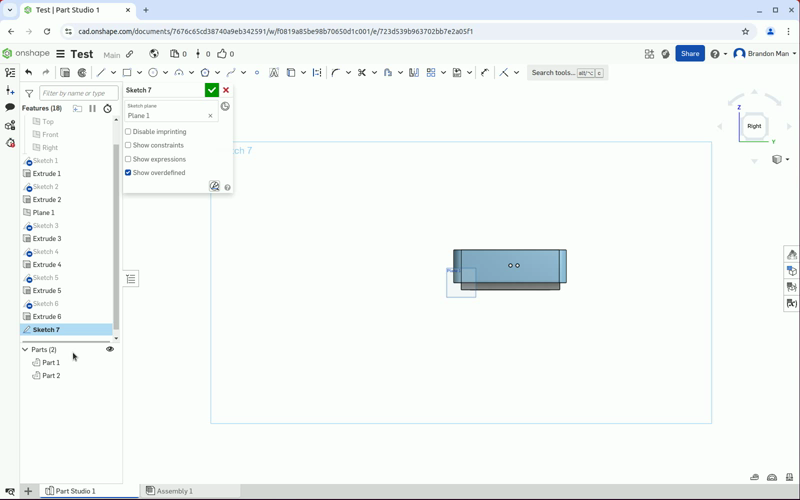
key(y)
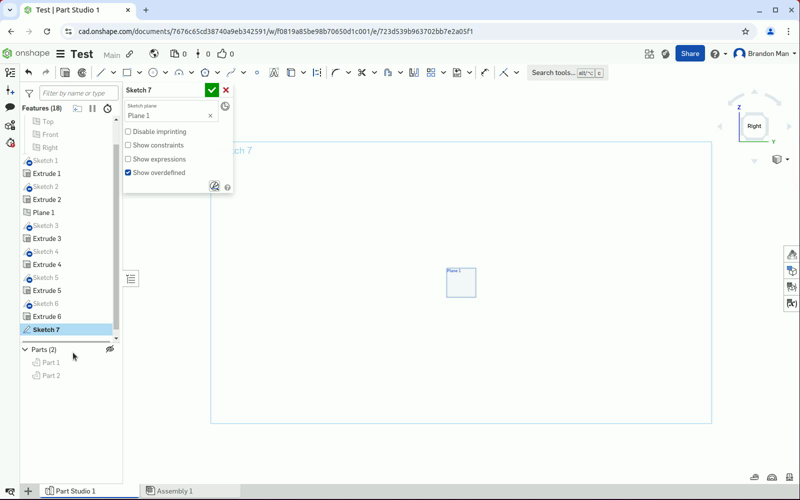
key(l)
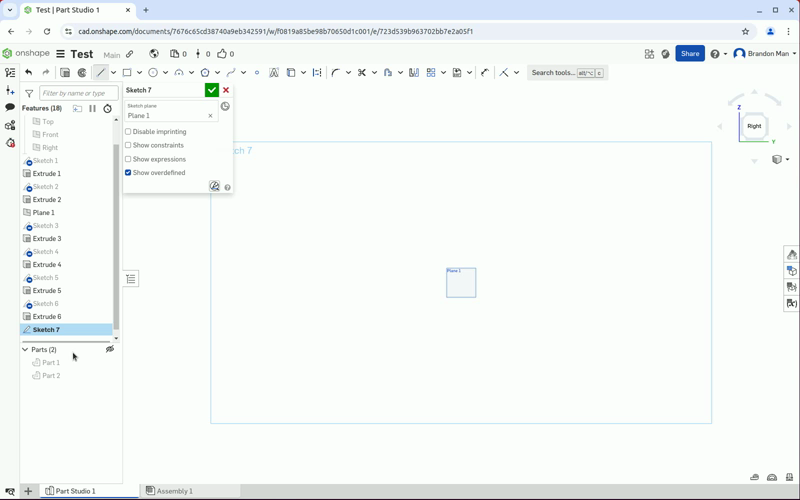
key_down(shift)
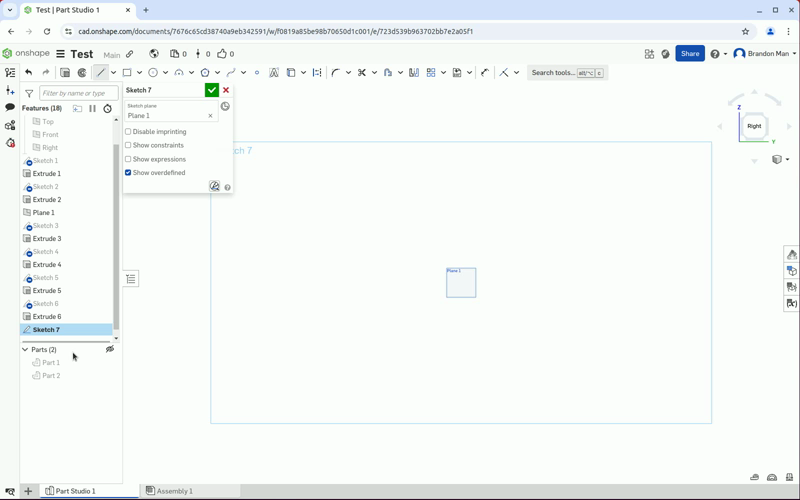
mouse_move(500, 265)
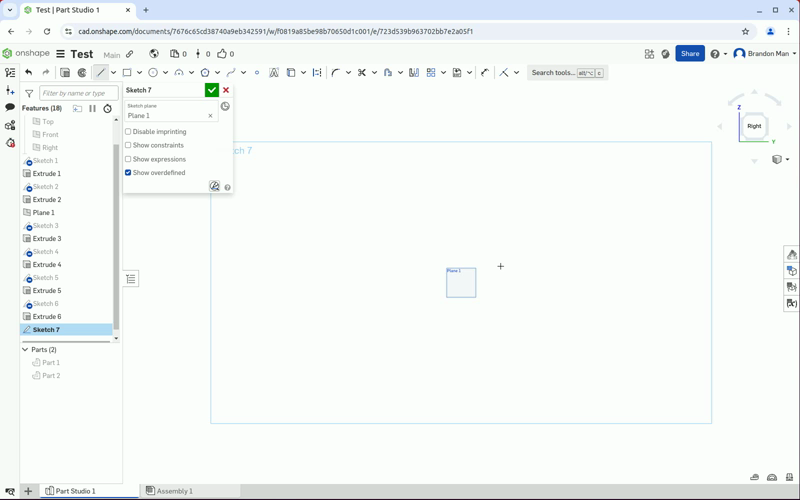
click(500, 265)
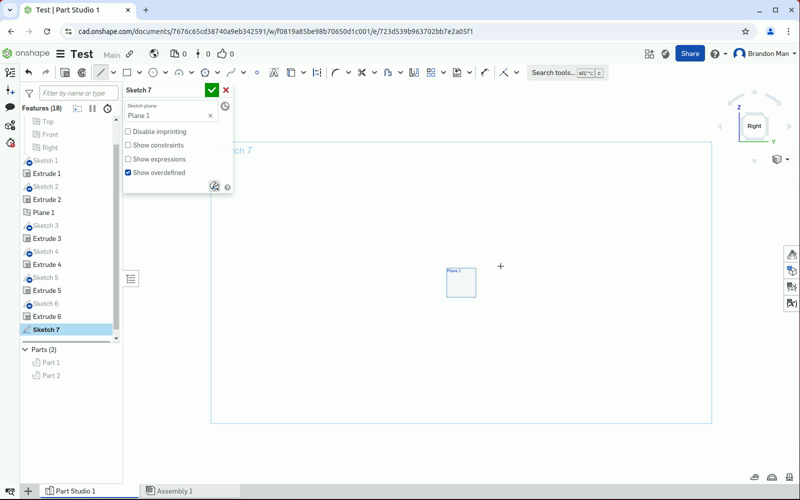
key_up(shift)
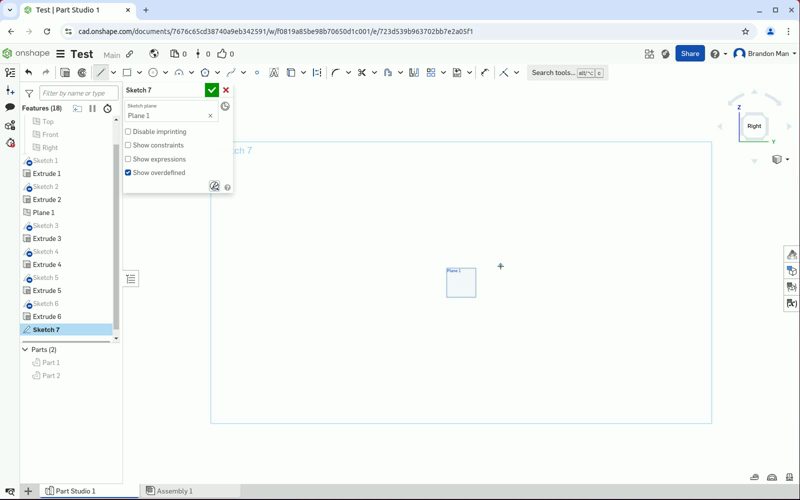
key_down(shift)
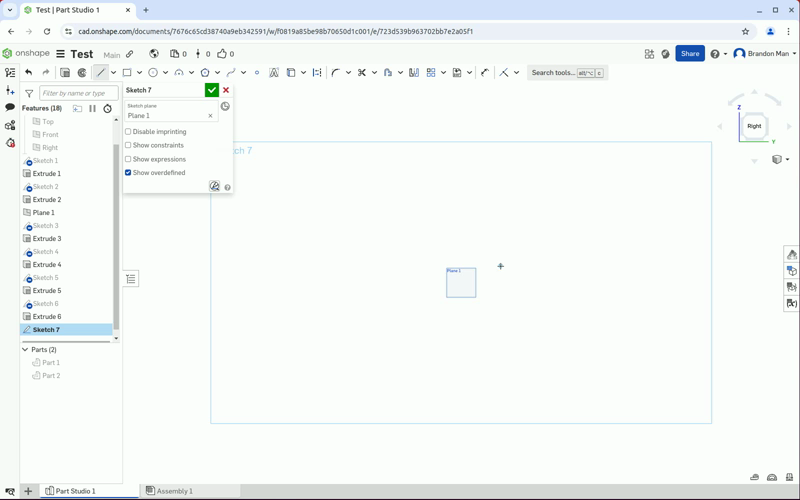
mouse_move(530, 265)
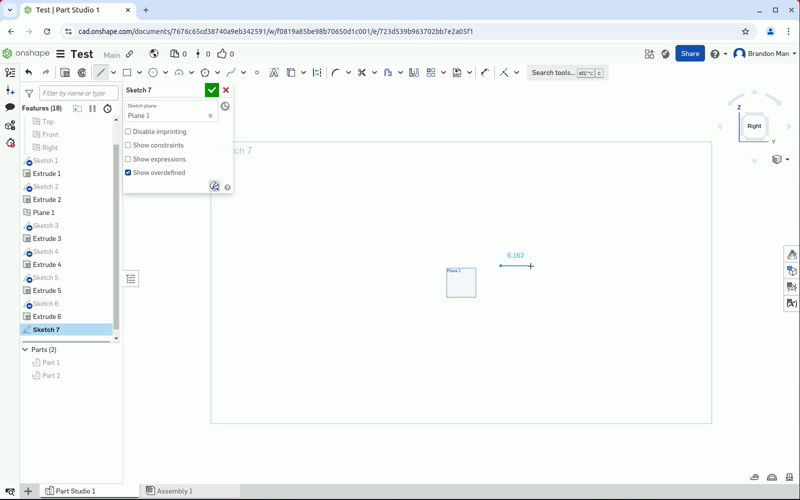
mouse_move(504, 265)
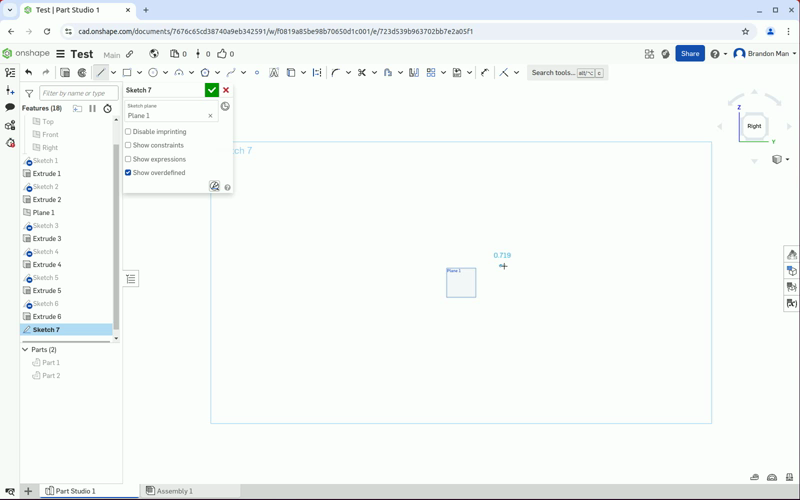
scroll(6)
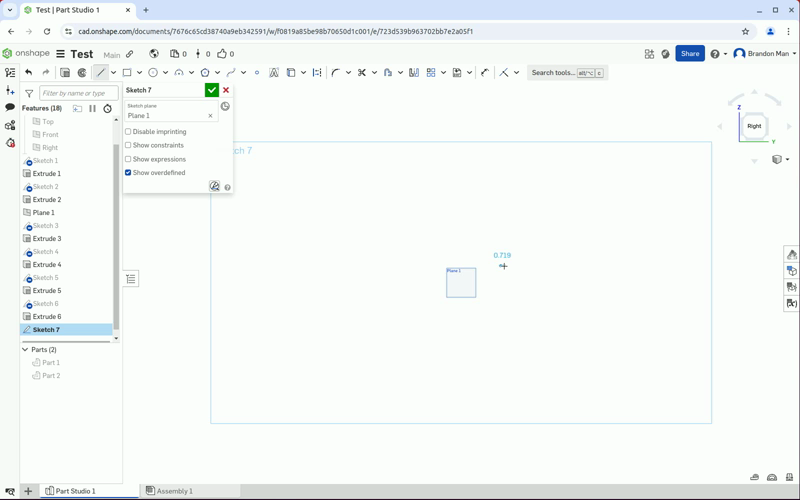
scroll(6)
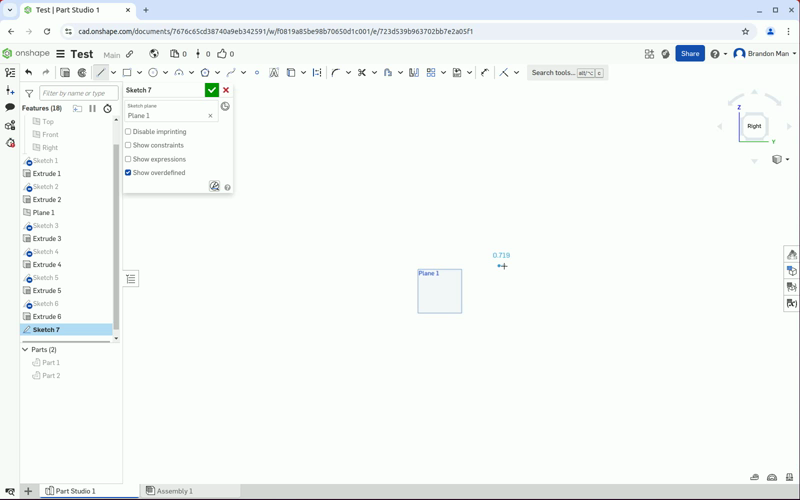
scroll(6)
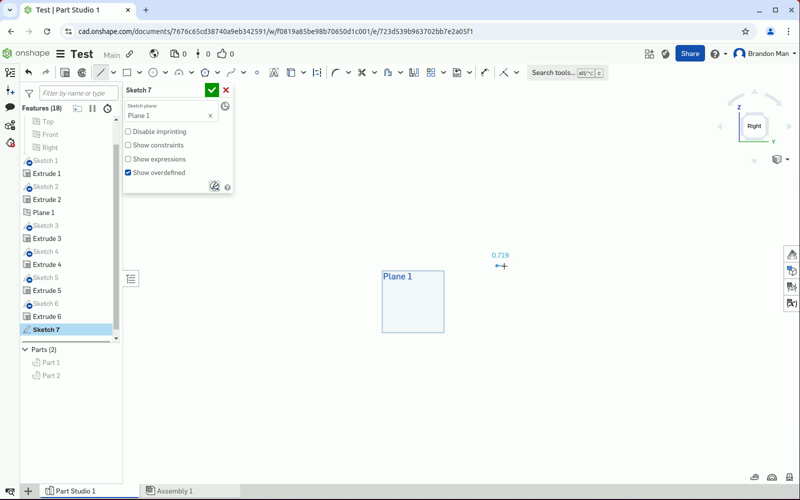
scroll(6)
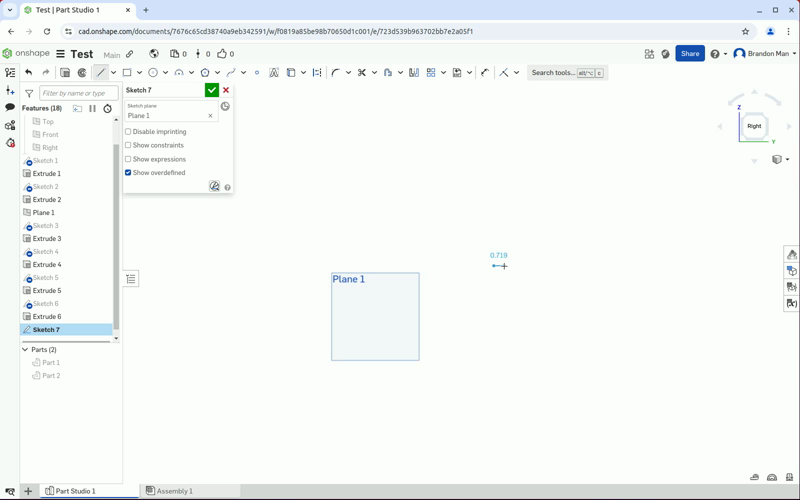
scroll(6)
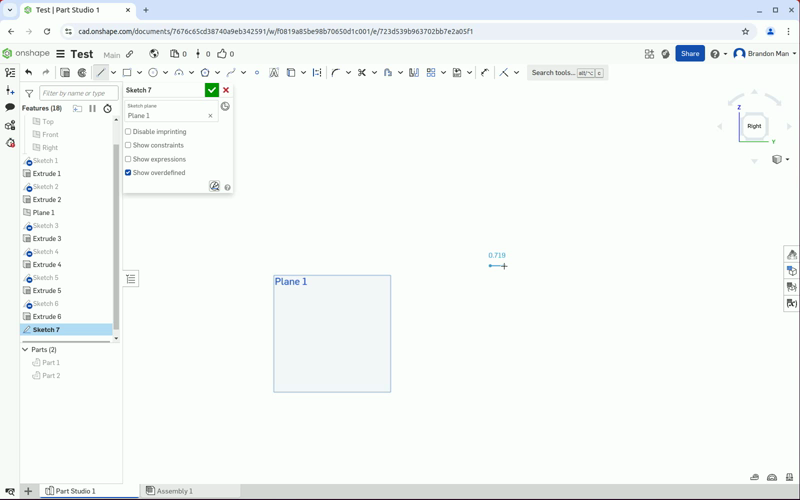
scroll(6)
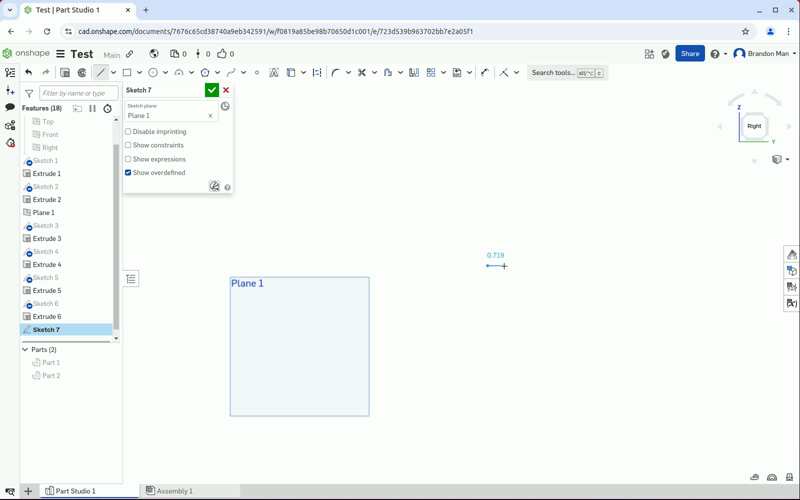
scroll(6)
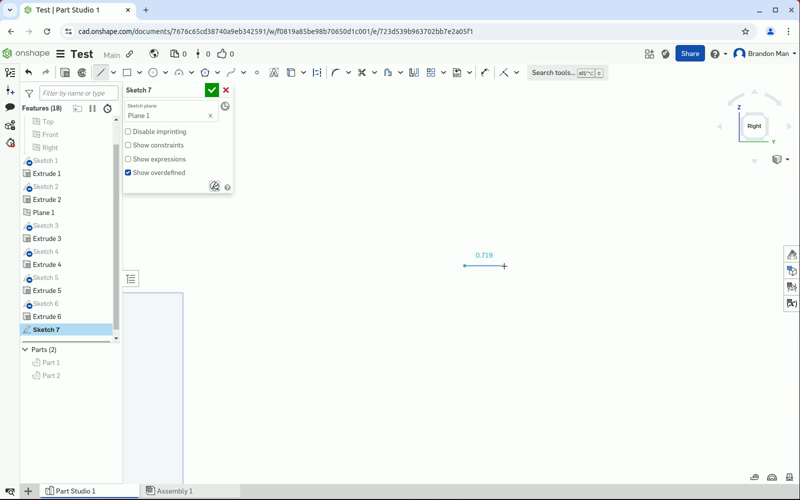
click(504, 265)
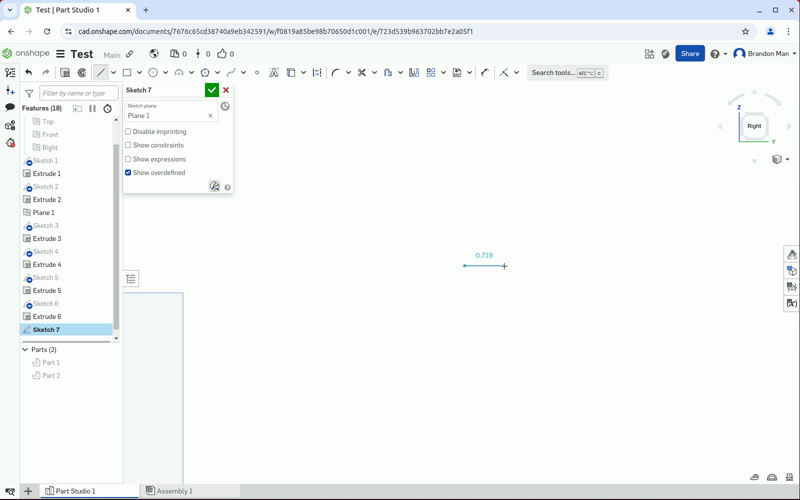
scroll(-6)
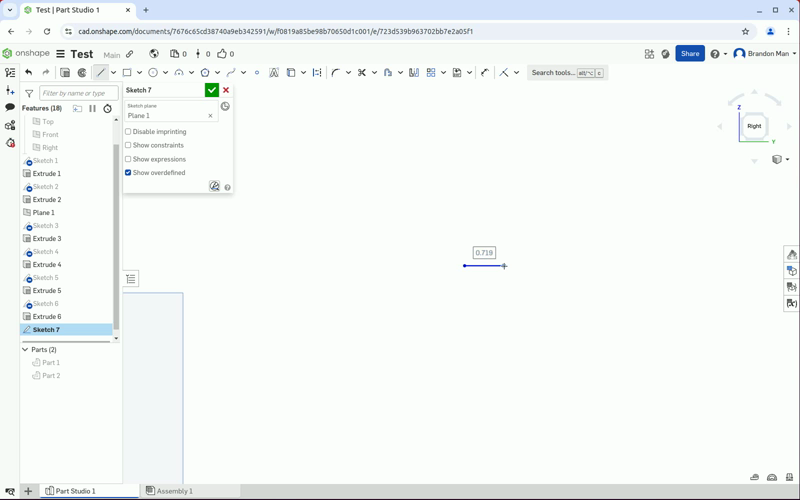
scroll(-6)
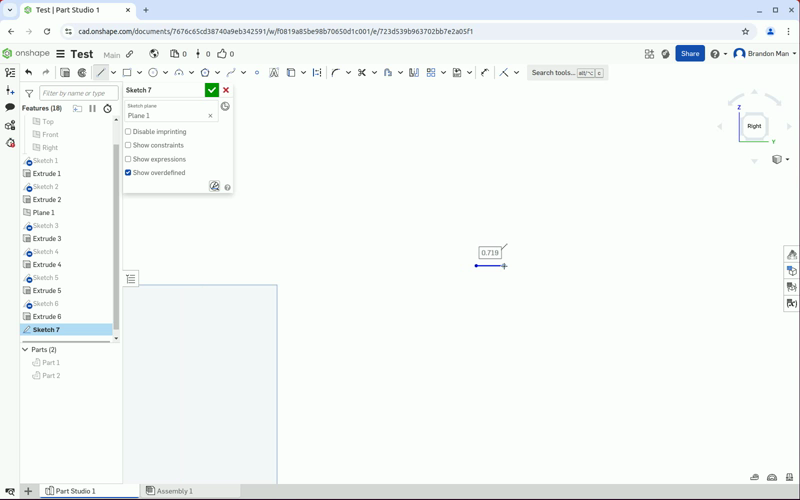
scroll(-6)
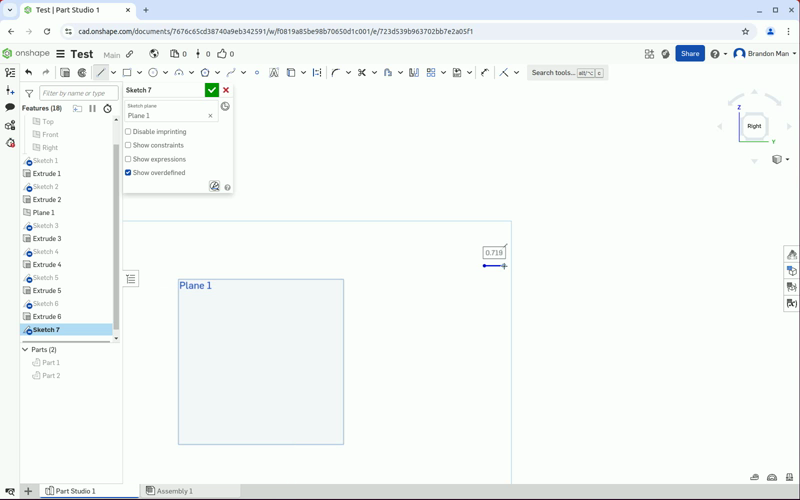
scroll(-6)
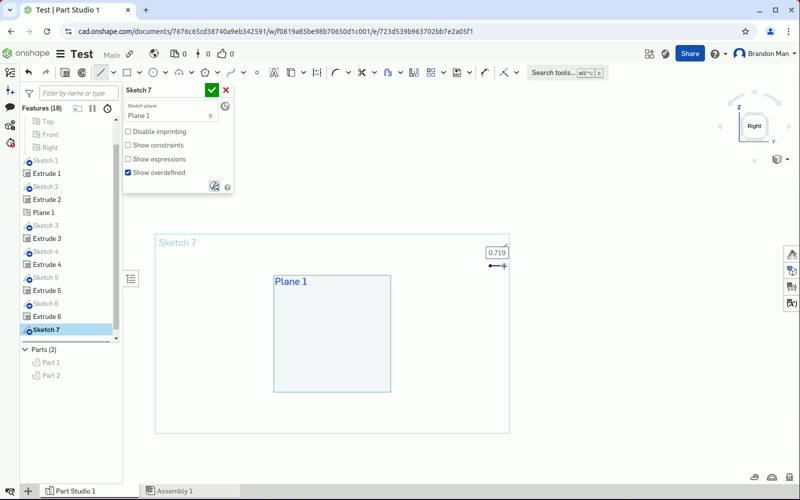
scroll(-6)
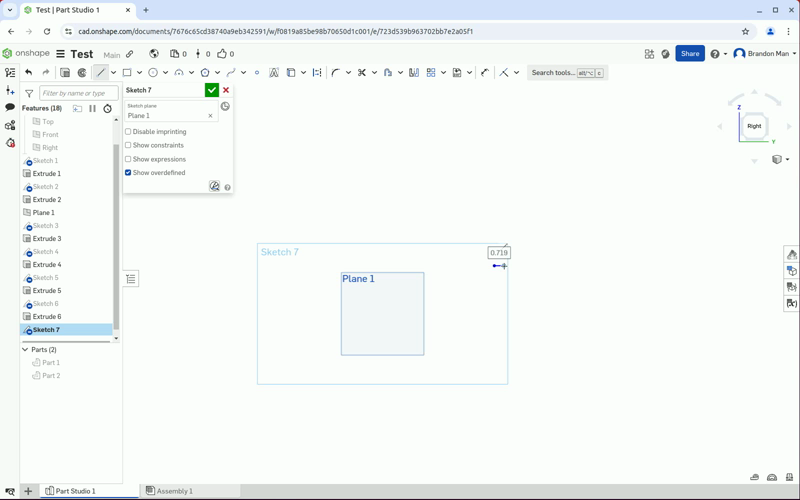
scroll(-6)
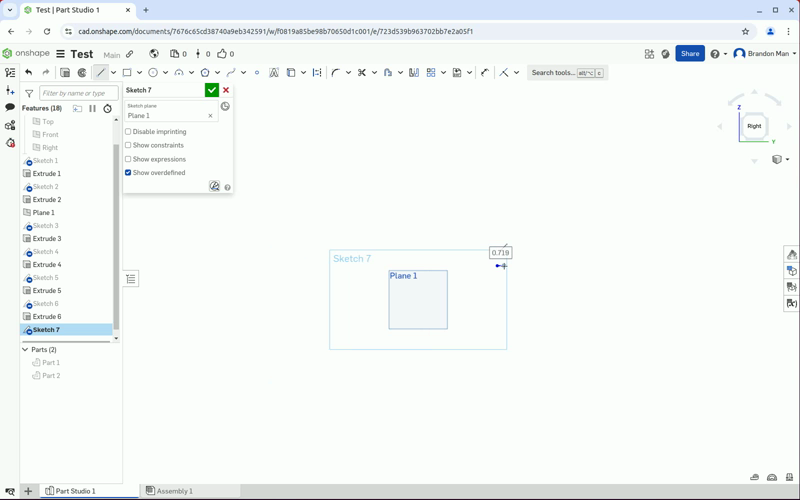
scroll(-6)
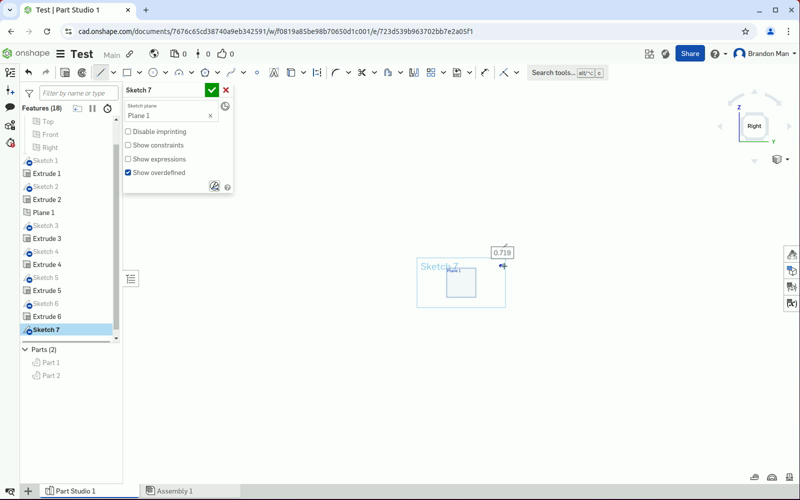
key_up(shift)
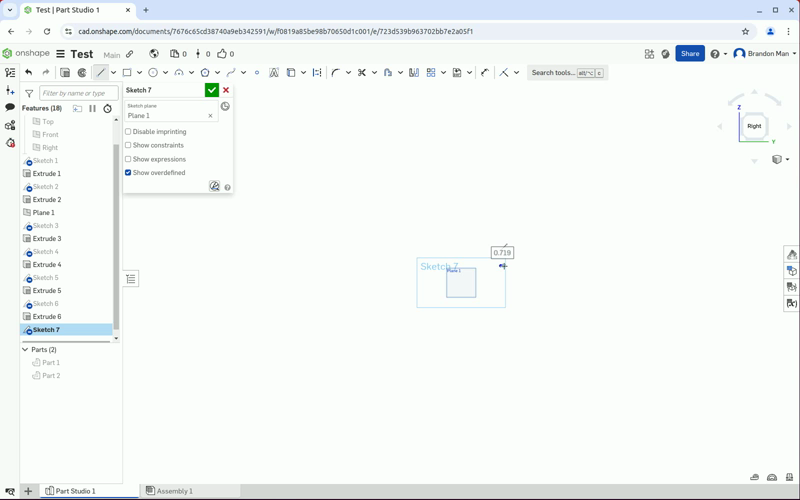
key(esc)
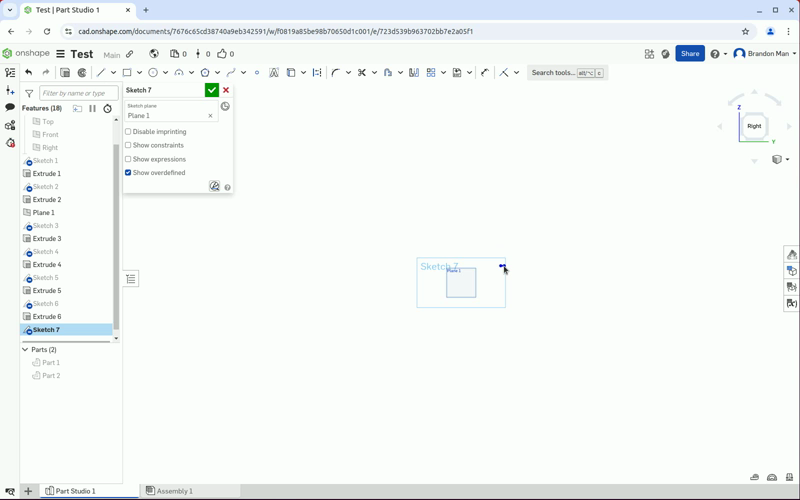
key(a)
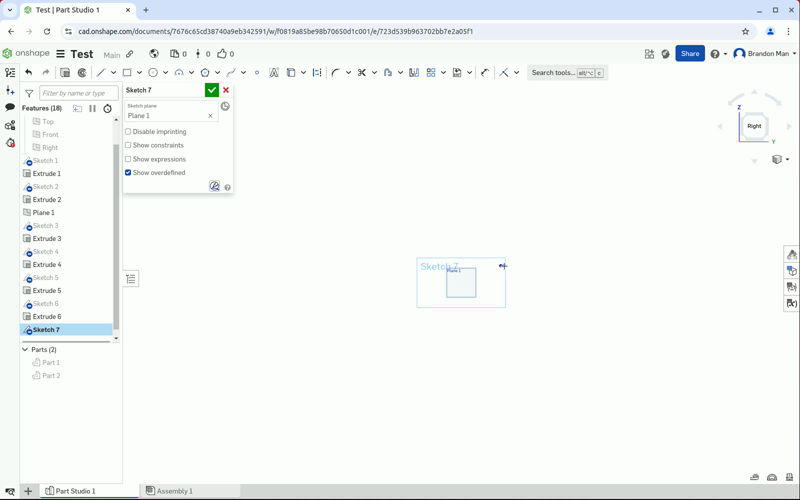
mouse_move(504, 265)
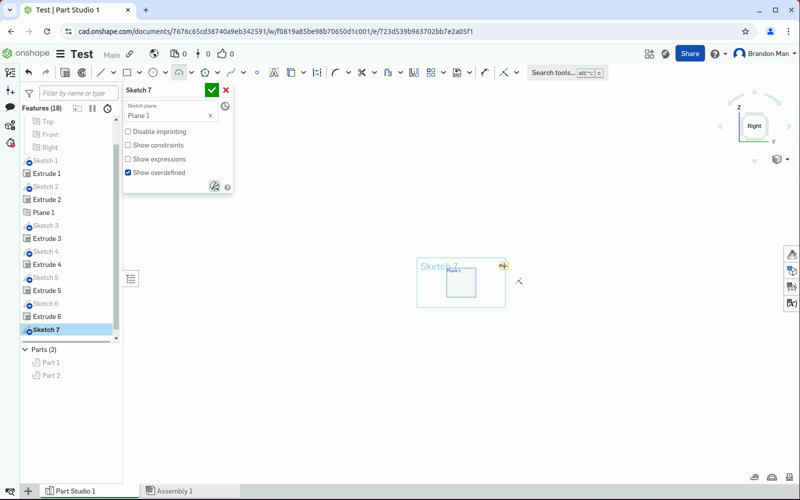
scroll(6)
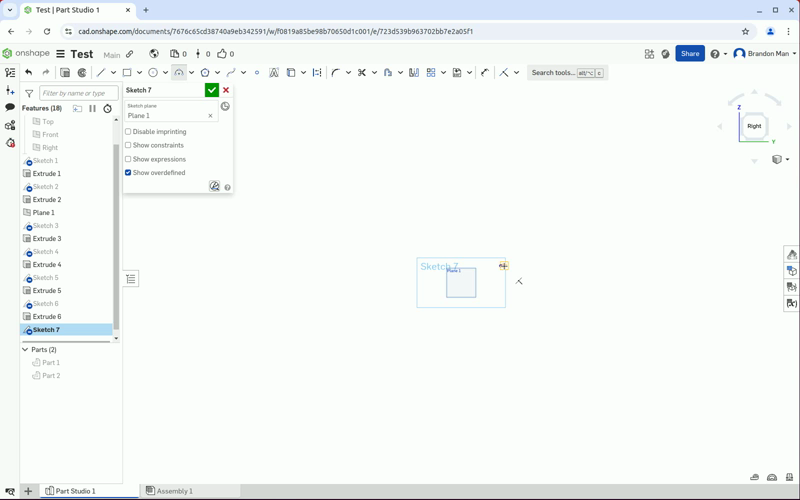
scroll(6)
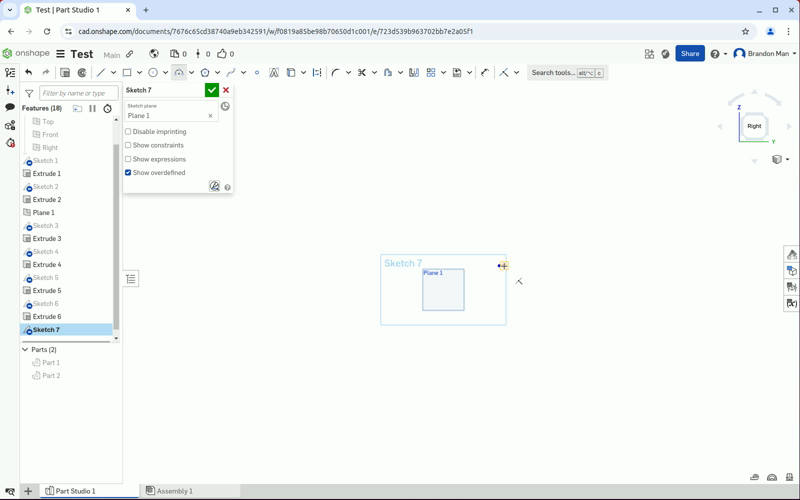
scroll(6)
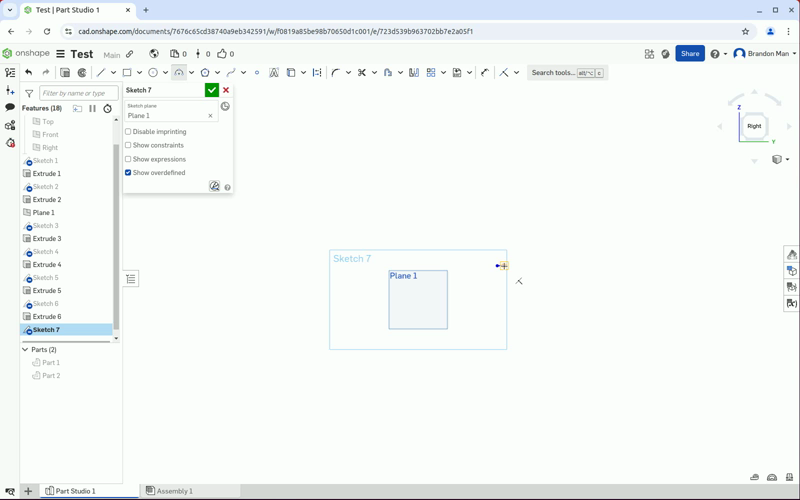
scroll(6)
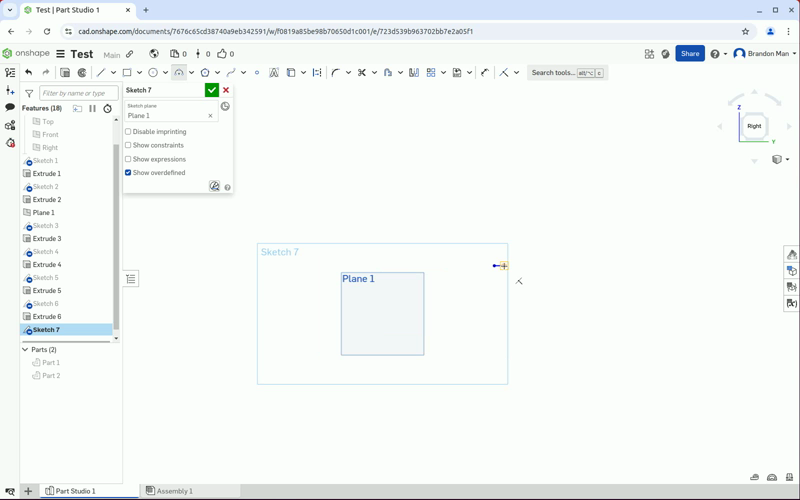
scroll(6)
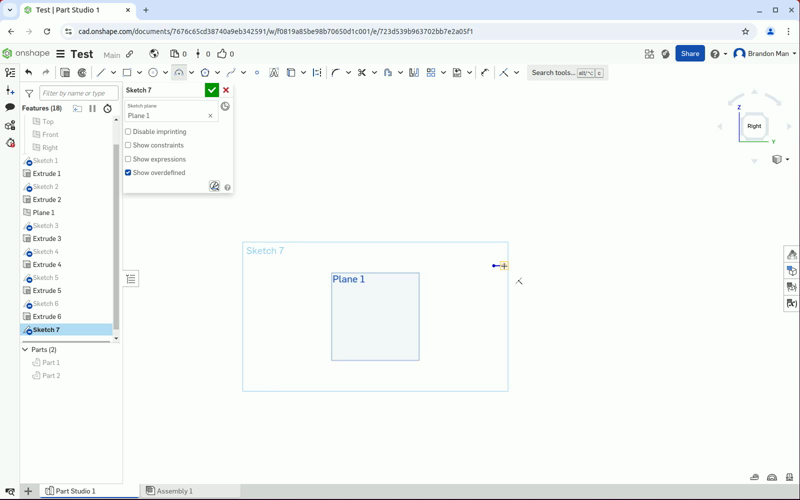
scroll(6)
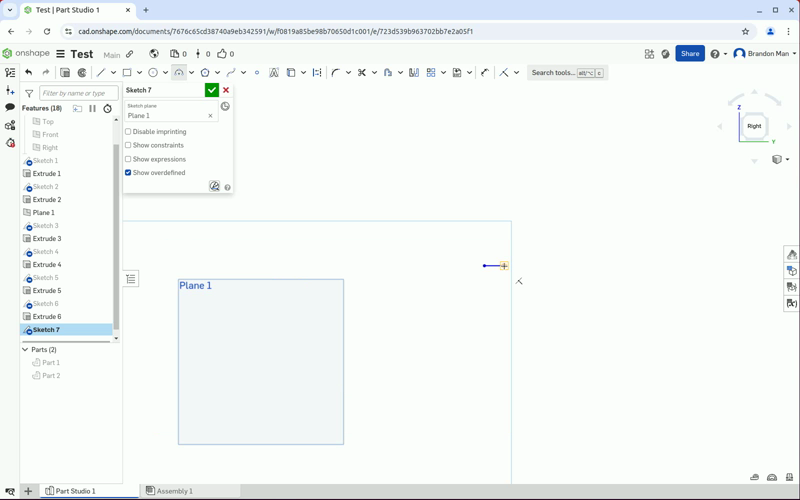
scroll(6)
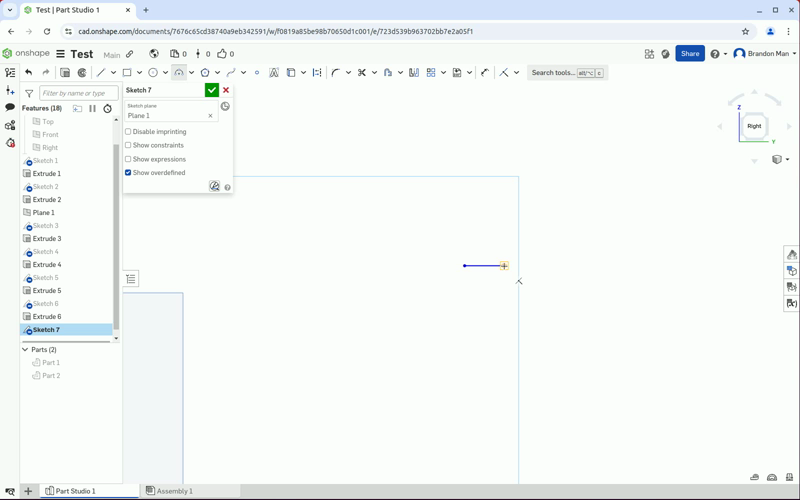
click(504, 265)
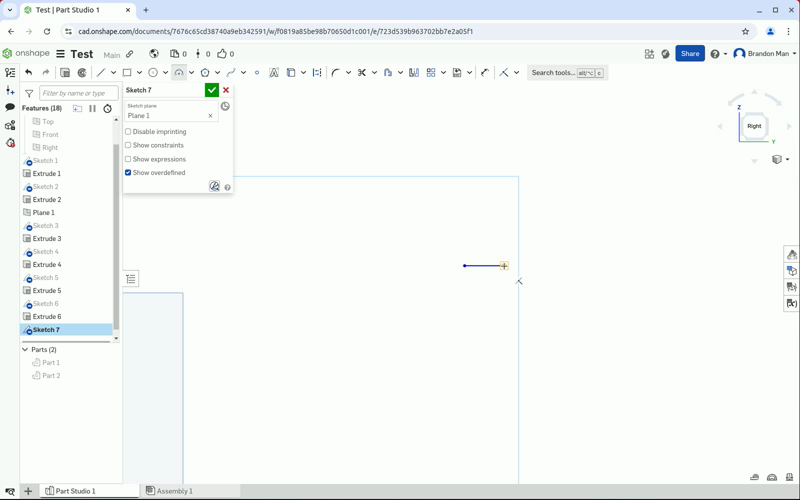
scroll(-6)
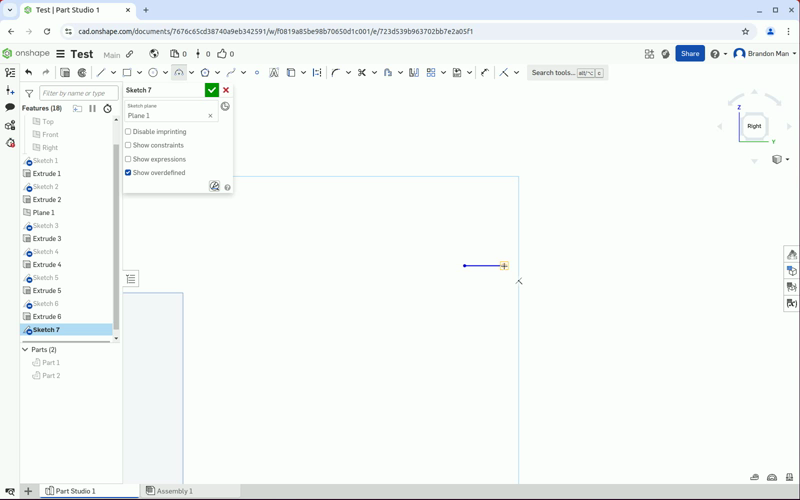
scroll(-6)
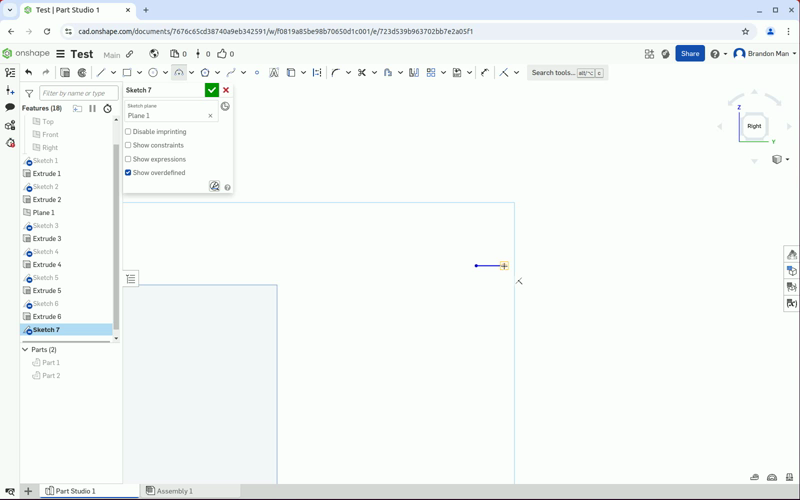
scroll(-6)
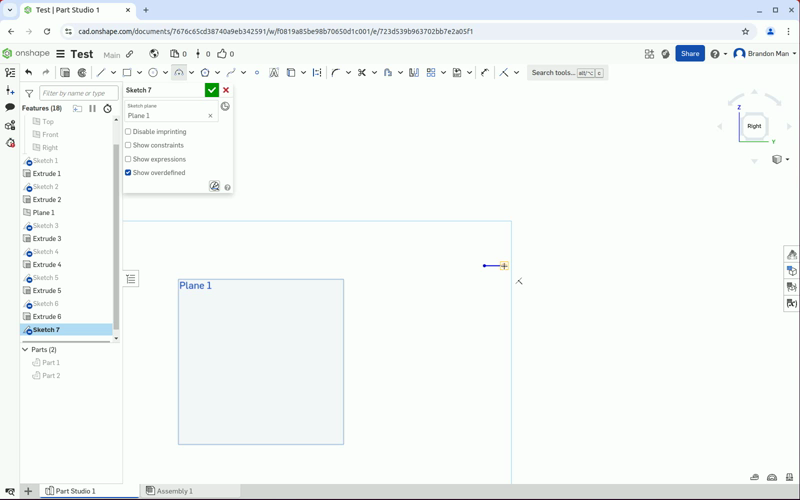
scroll(-6)
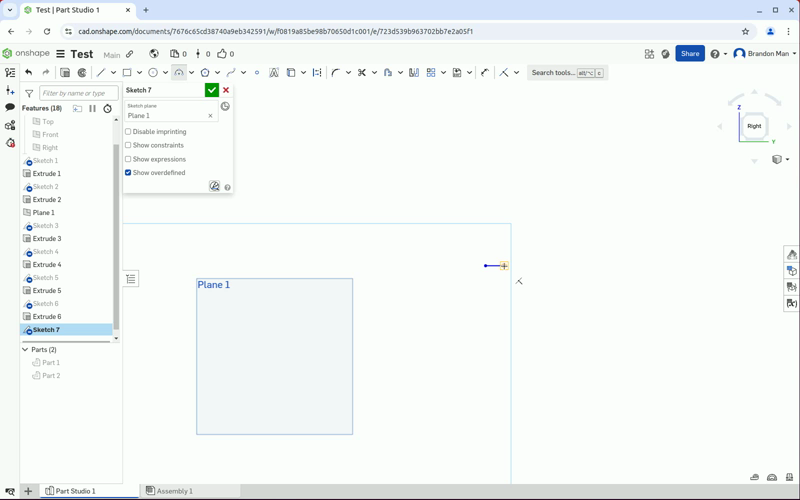
scroll(-6)
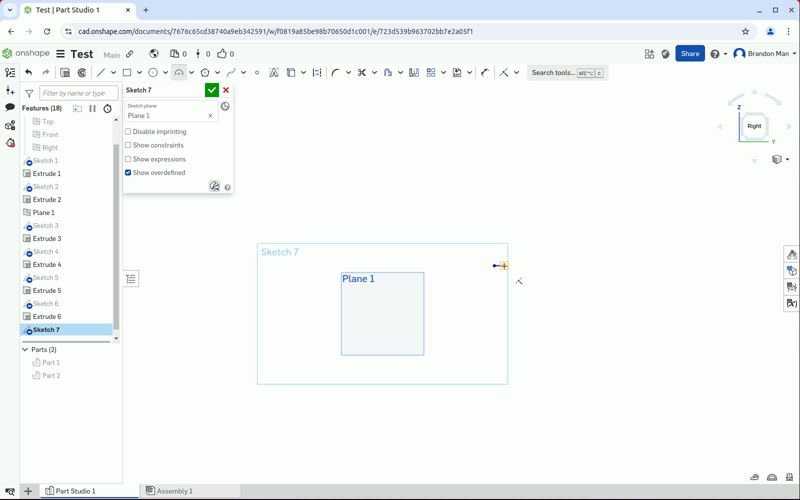
scroll(-6)
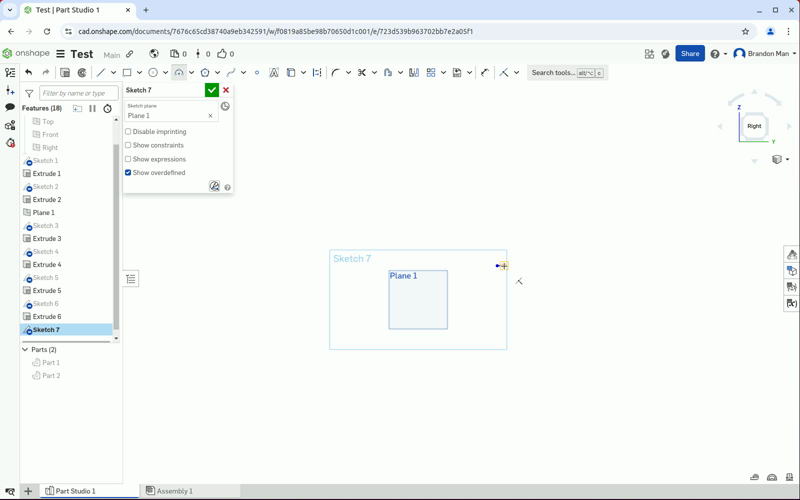
scroll(-6)
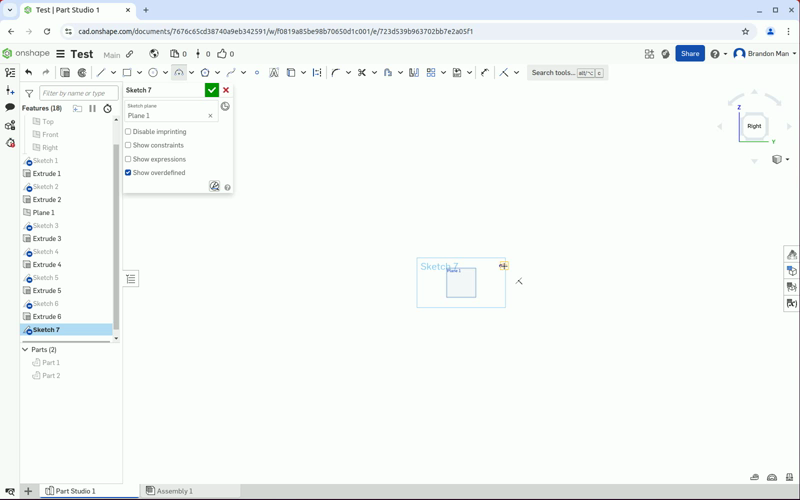
mouse_move(500, 265)
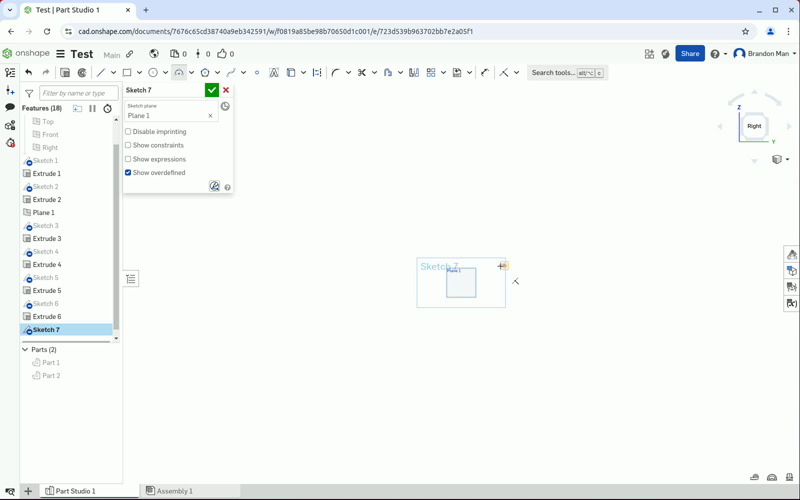
scroll(6)
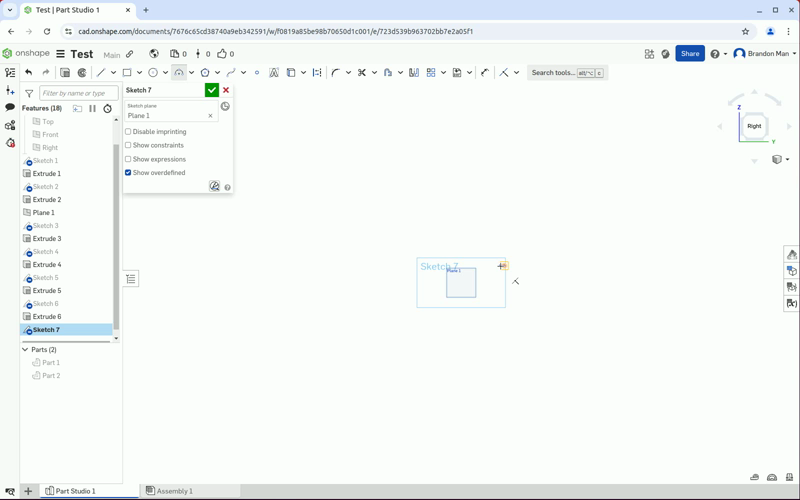
scroll(6)
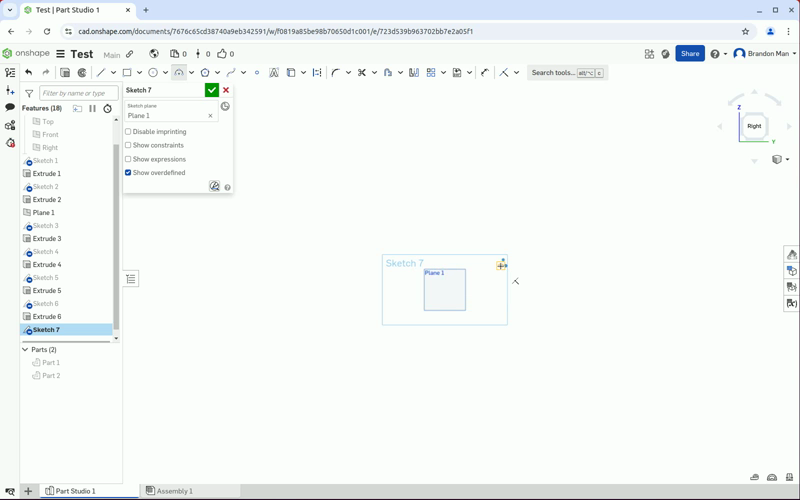
scroll(6)
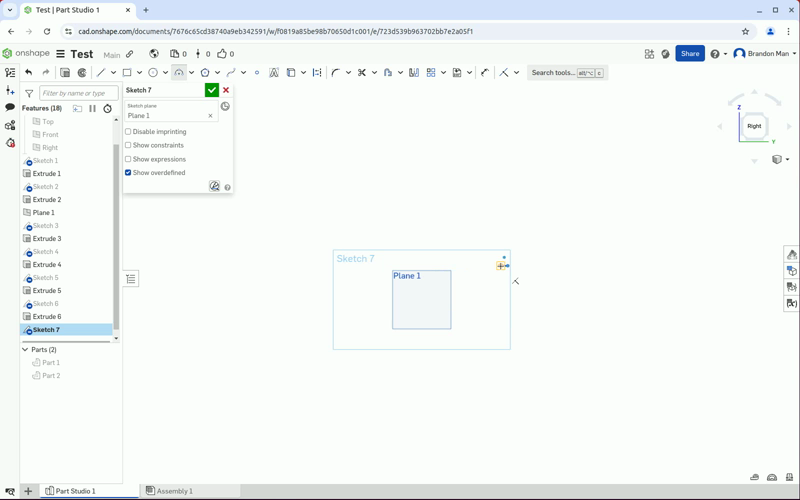
scroll(6)
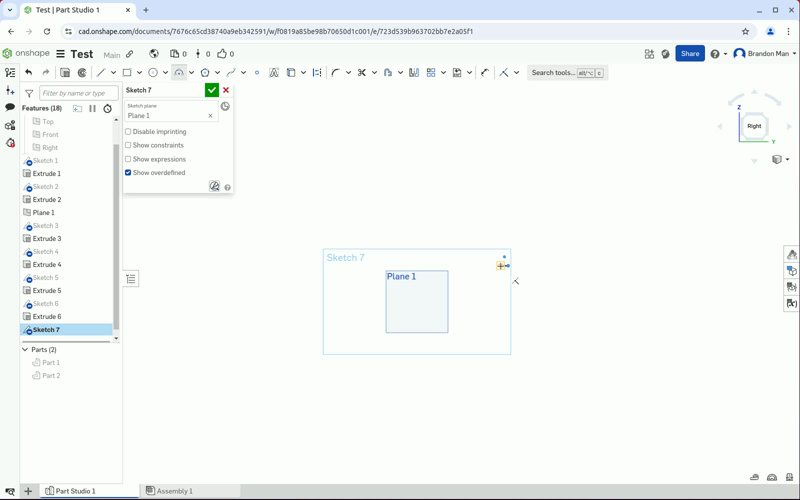
scroll(6)
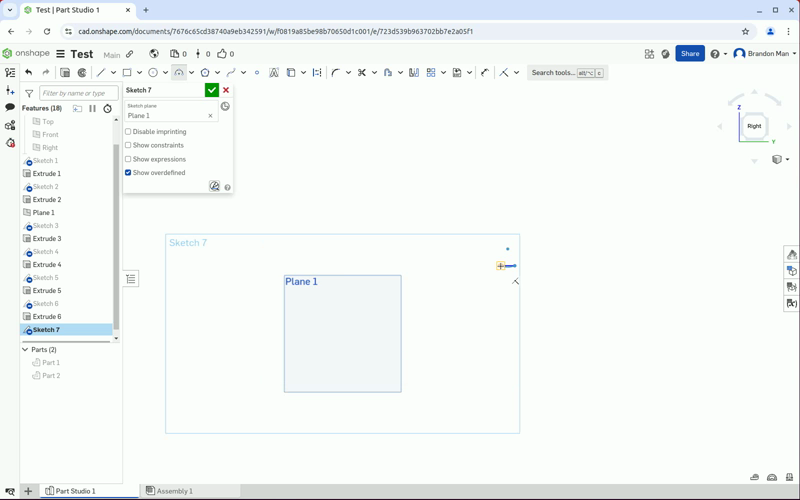
scroll(6)
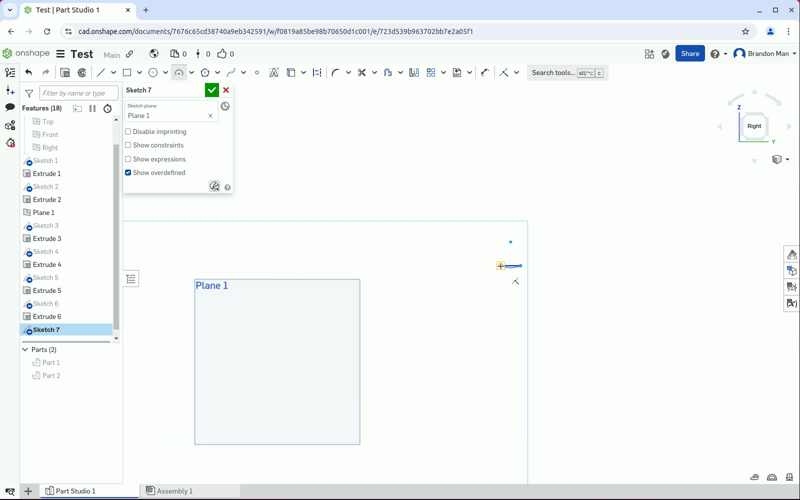
scroll(6)
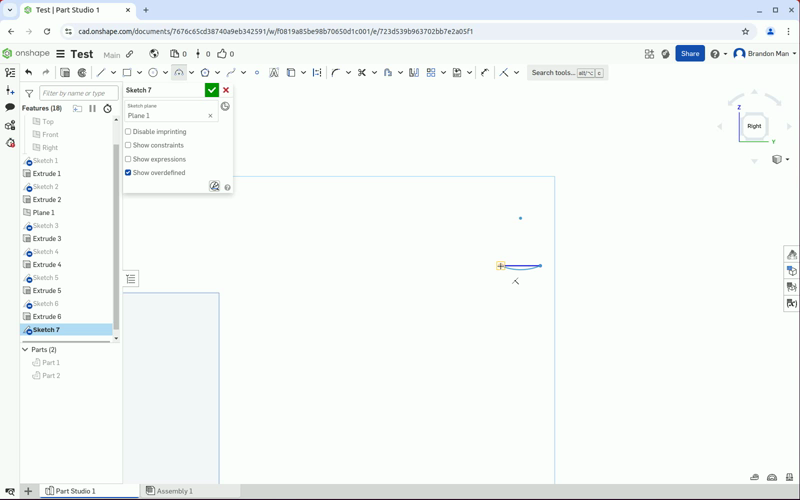
click(500, 265)
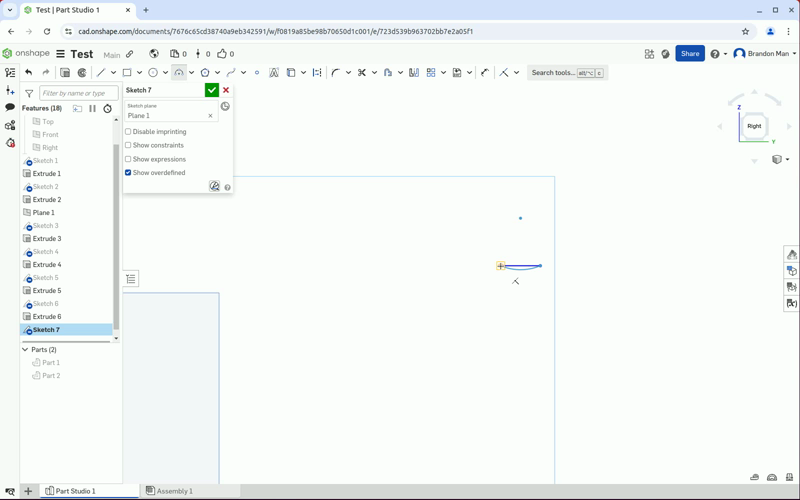
scroll(-6)
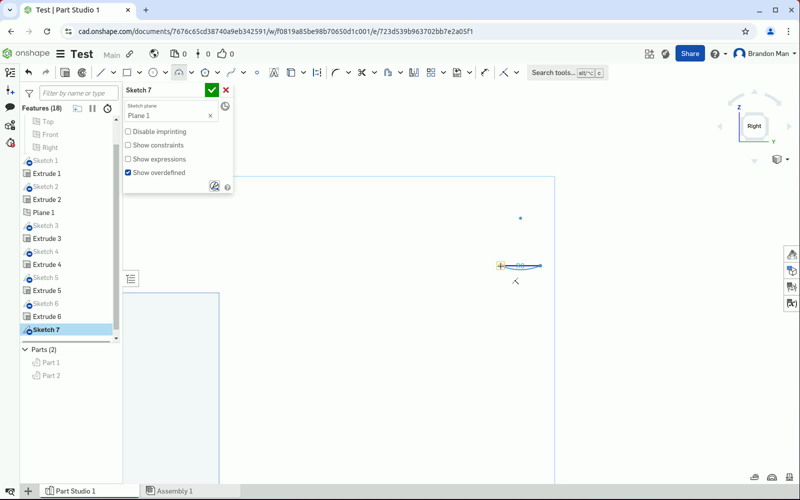
scroll(-6)
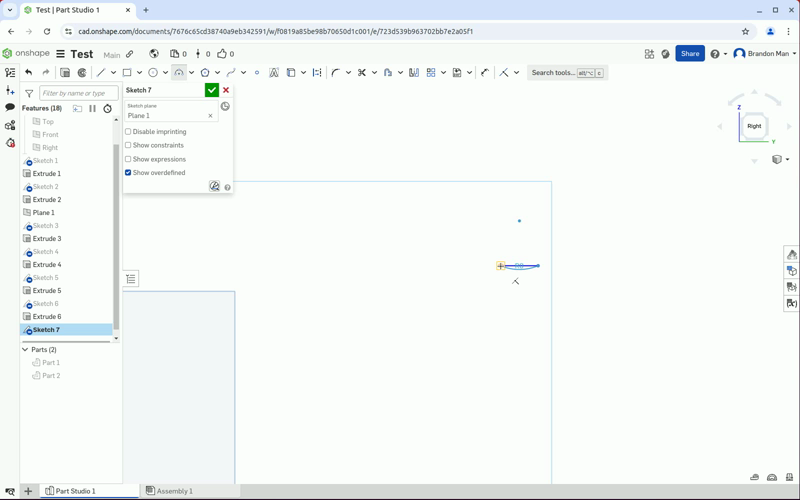
scroll(-6)
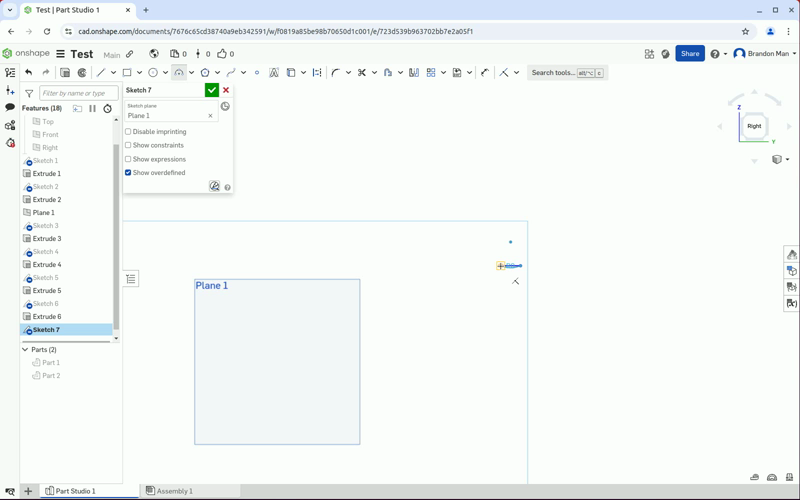
scroll(-6)
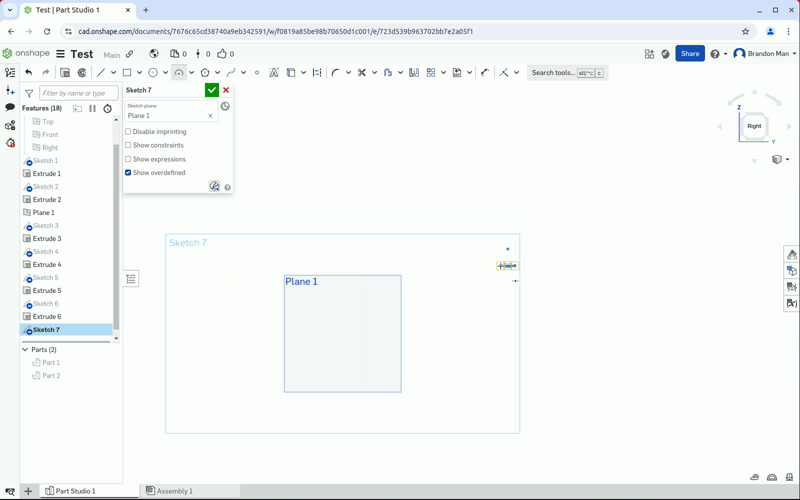
scroll(-6)
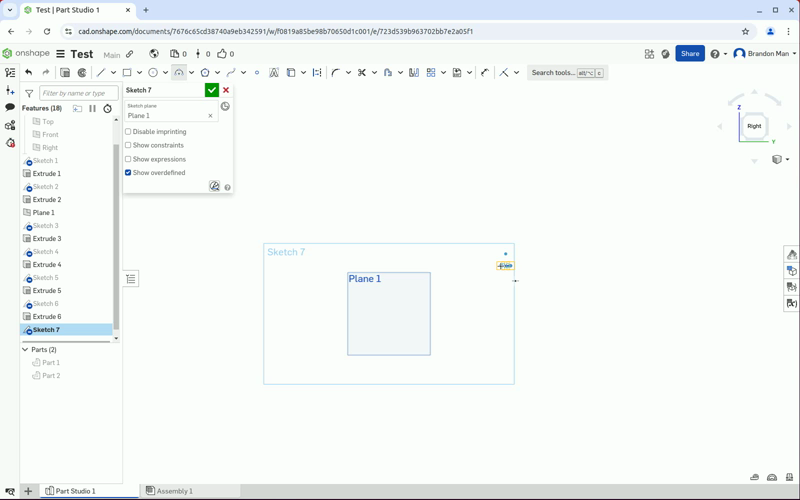
scroll(-6)
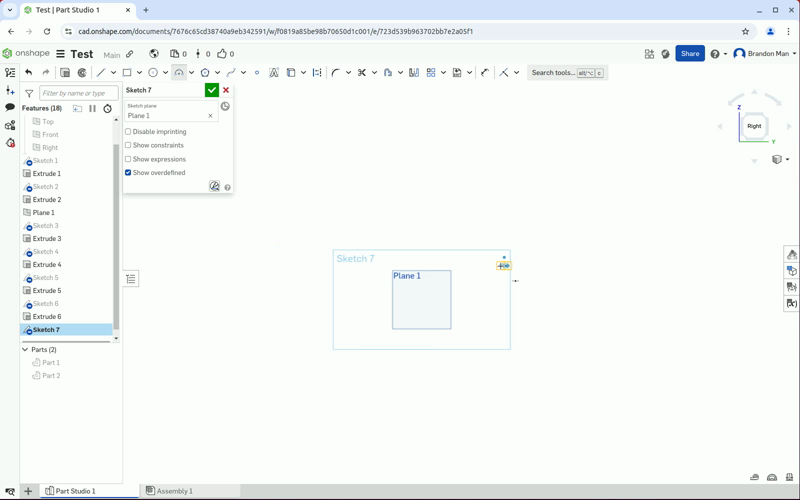
scroll(-6)
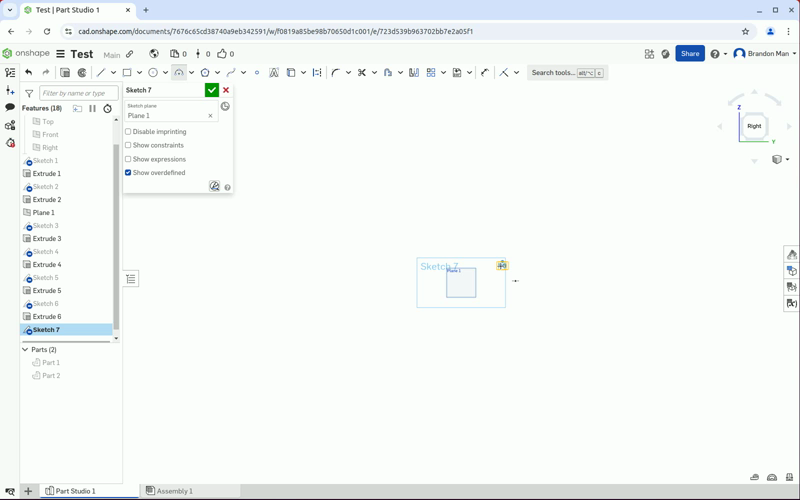
key_down(shift)
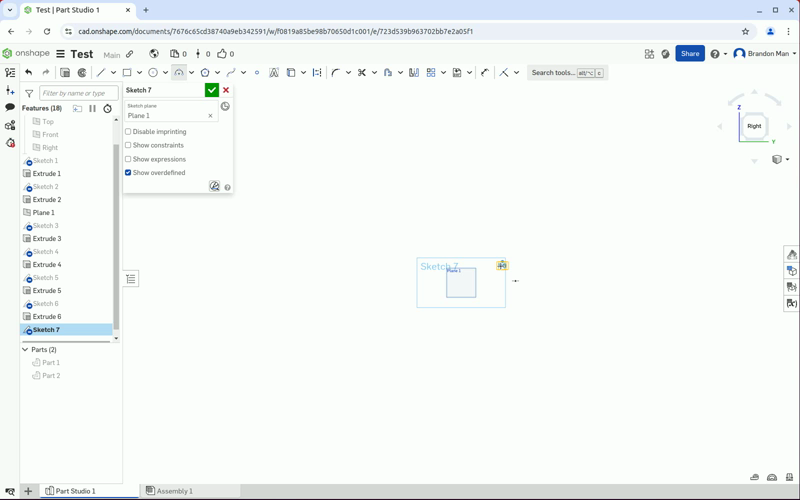
mouse_move(502, 263)
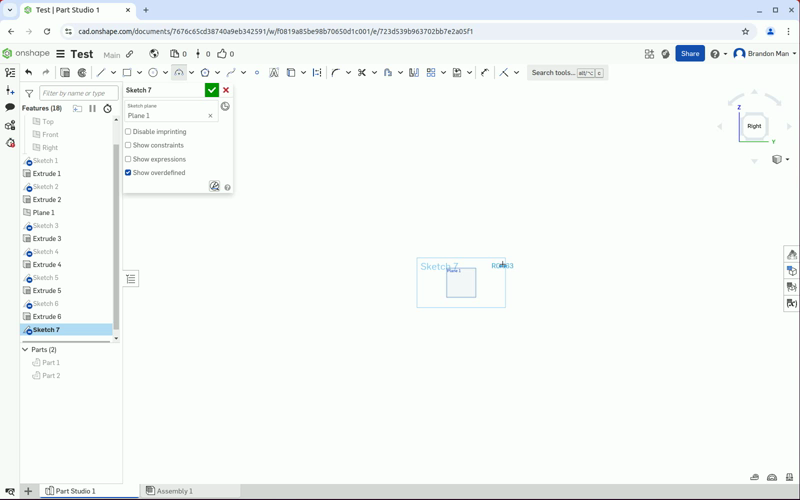
scroll(6)
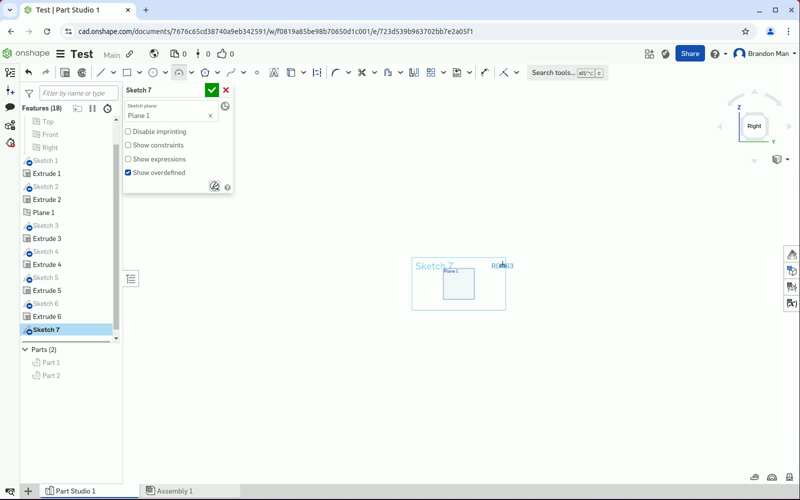
scroll(6)
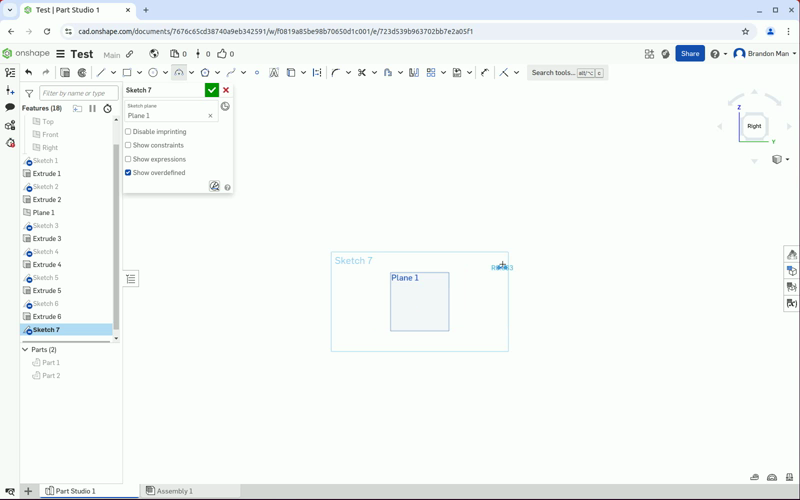
scroll(6)
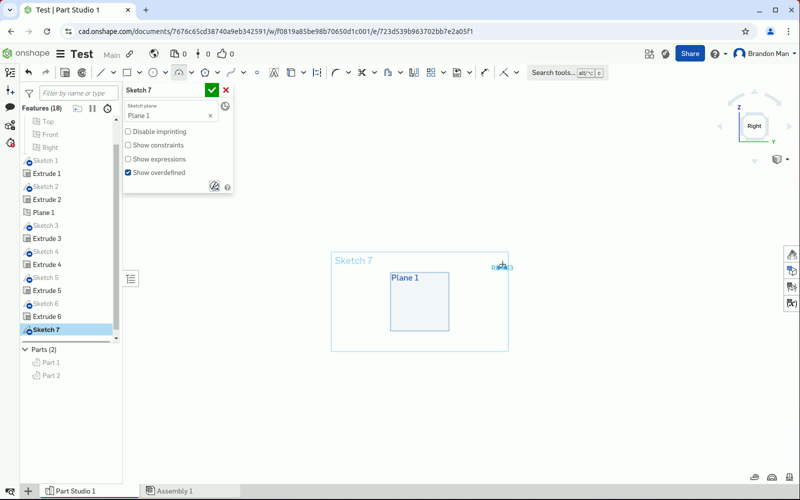
scroll(6)
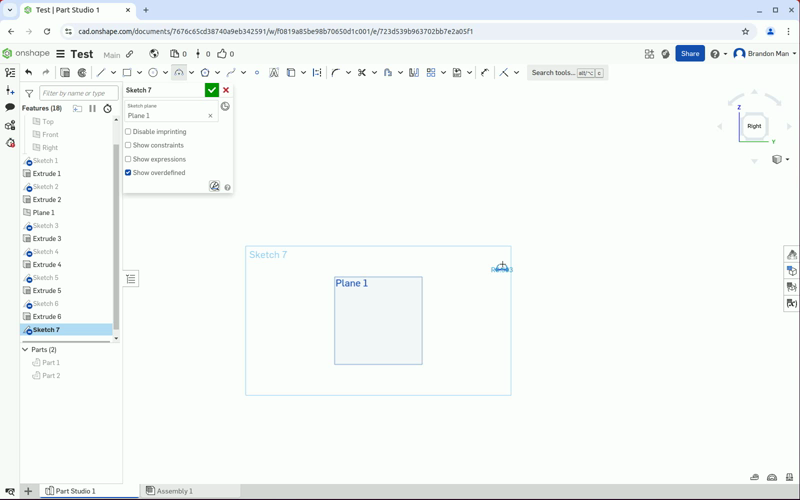
scroll(6)
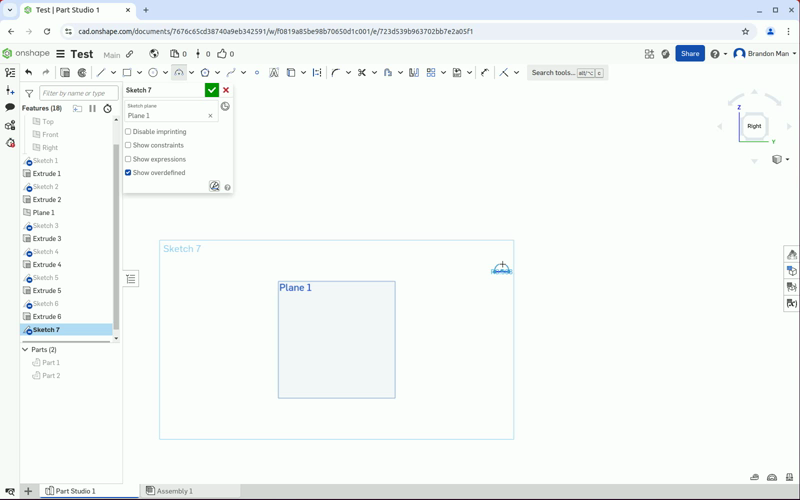
scroll(6)
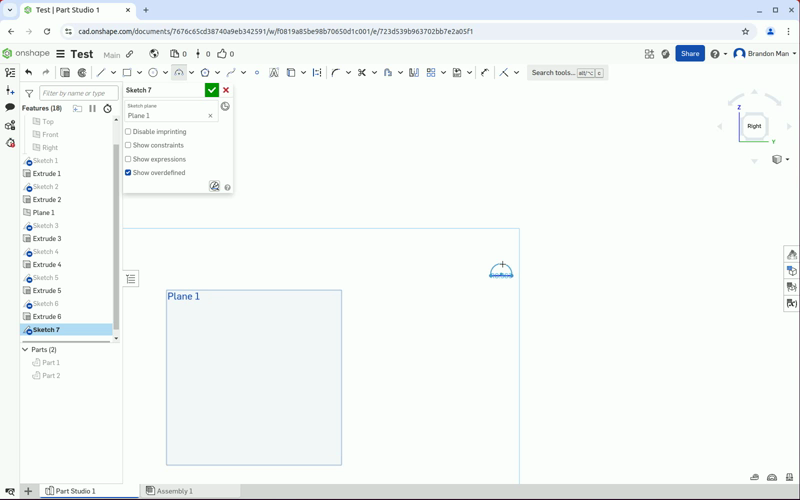
scroll(6)
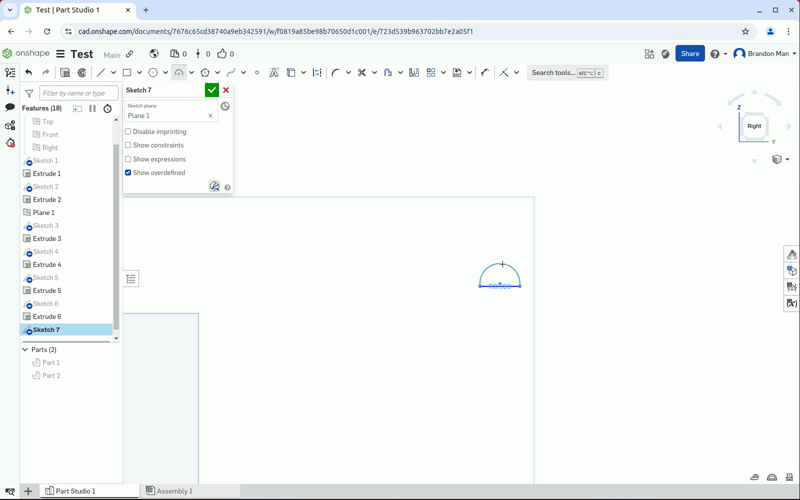
click(502, 263)
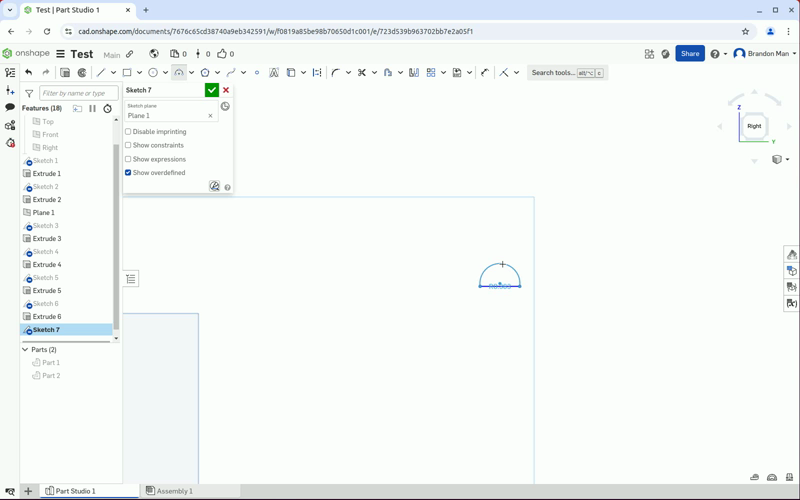
scroll(-6)
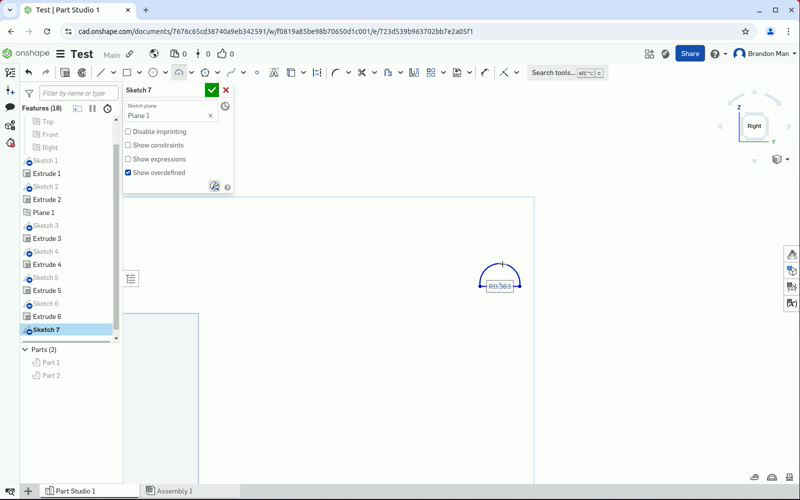
scroll(-6)
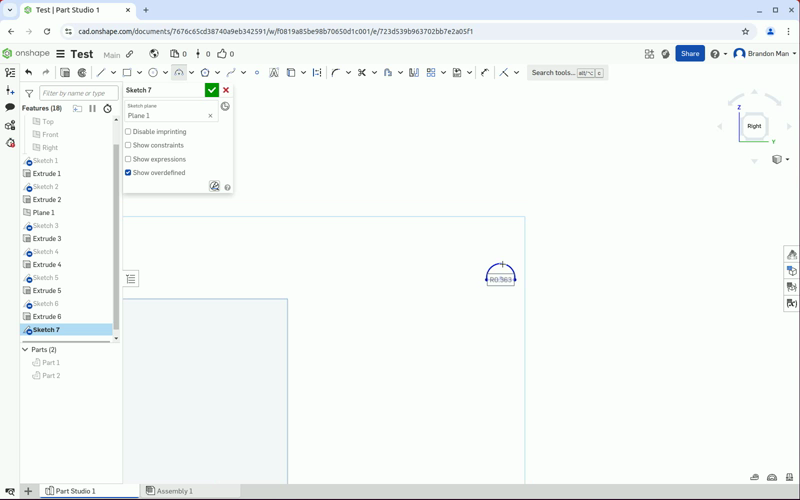
scroll(-6)
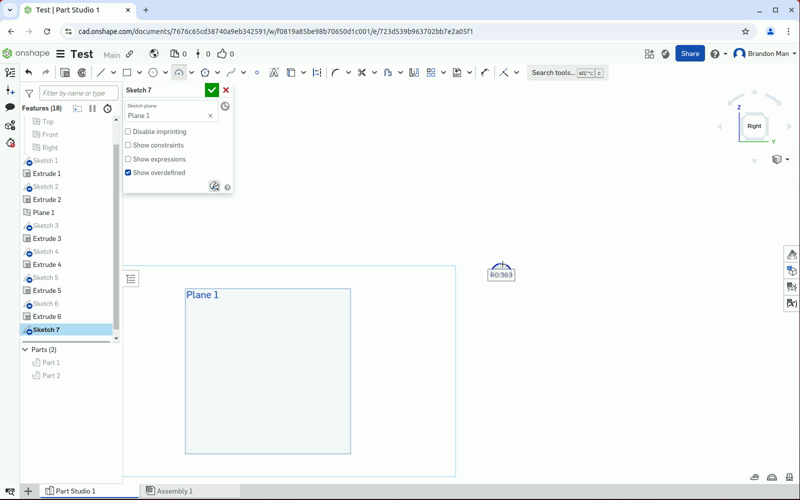
scroll(-6)
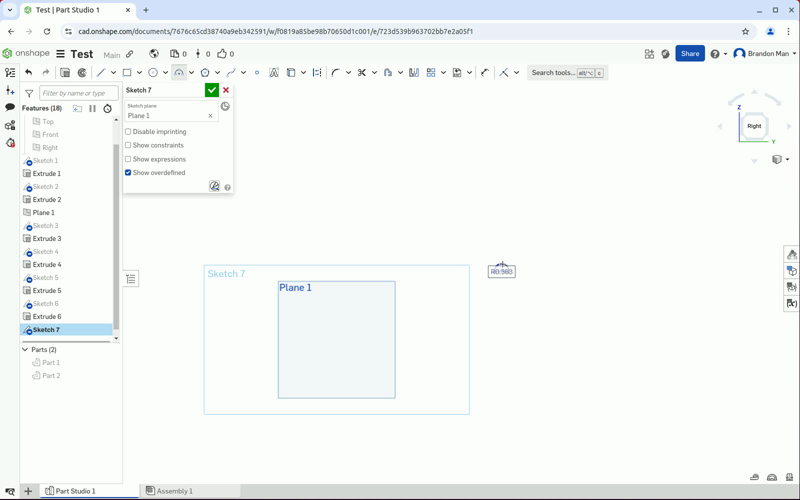
scroll(-6)
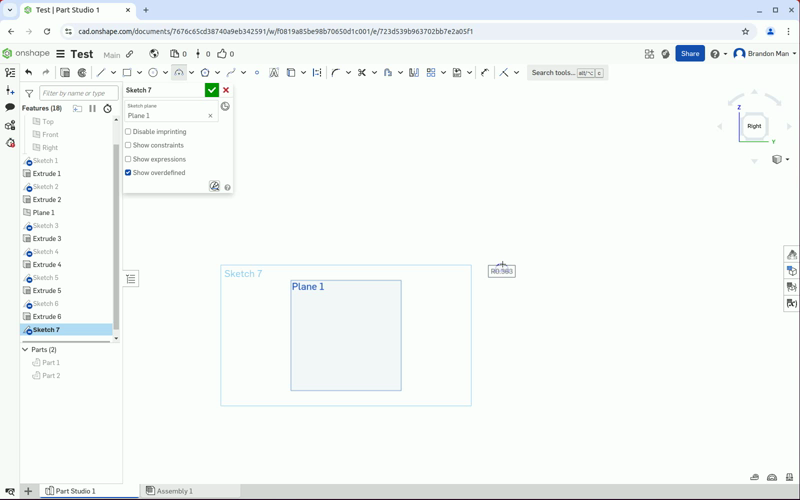
scroll(-6)
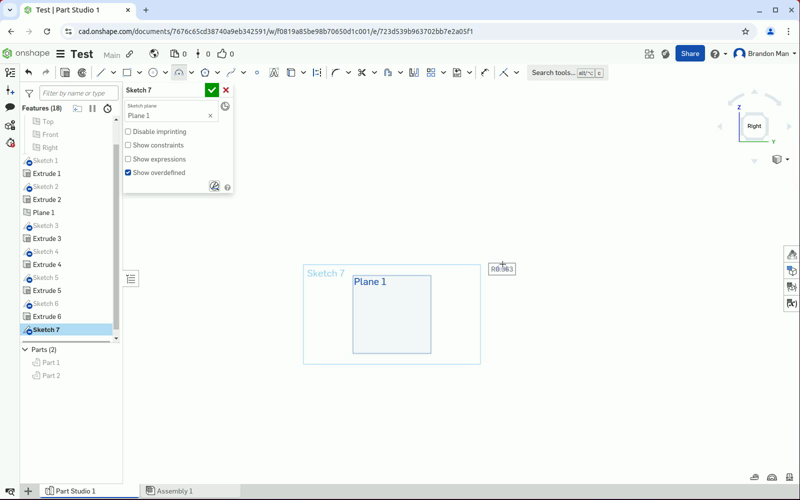
scroll(-6)
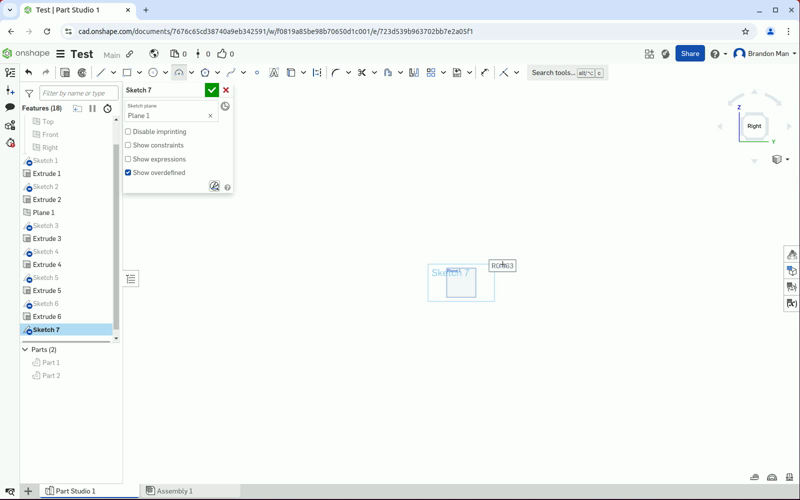
key_up(shift)
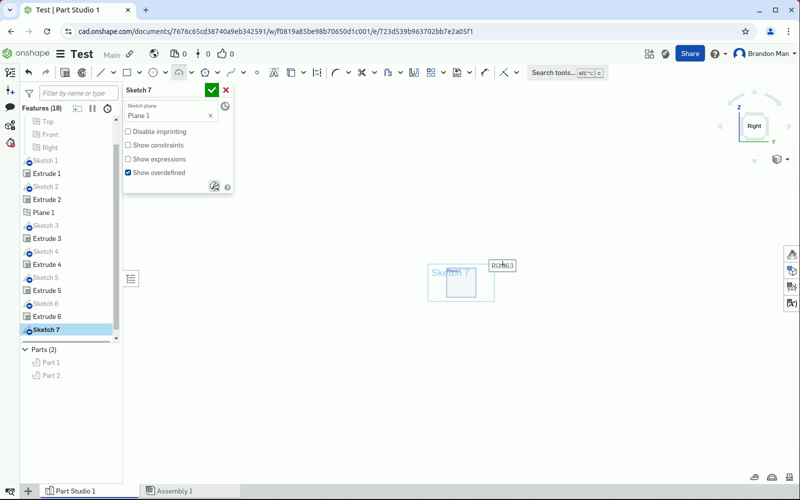
key(esc)
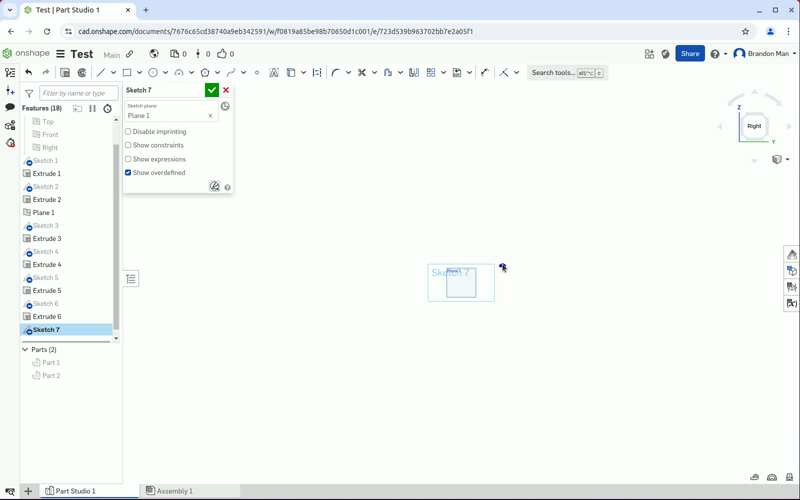
mouse_move(503, 264)
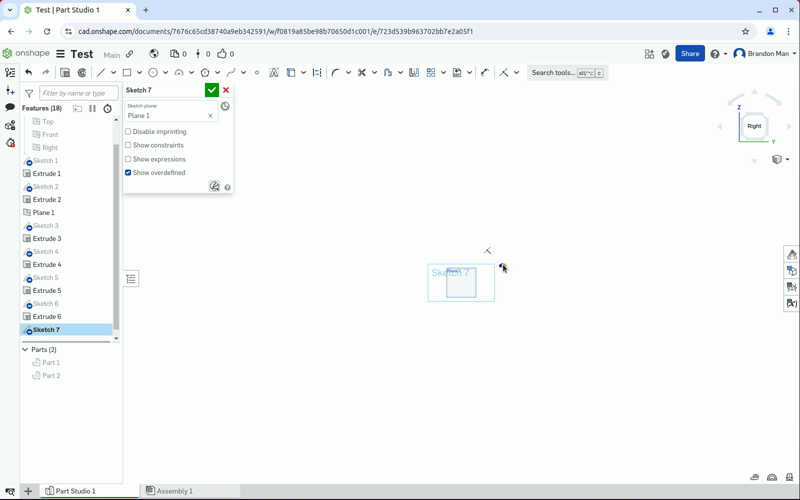
scroll(6)
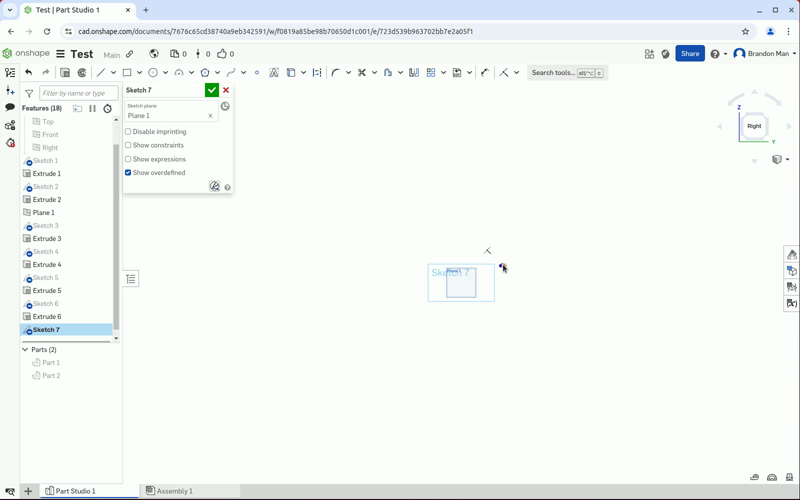
scroll(6)
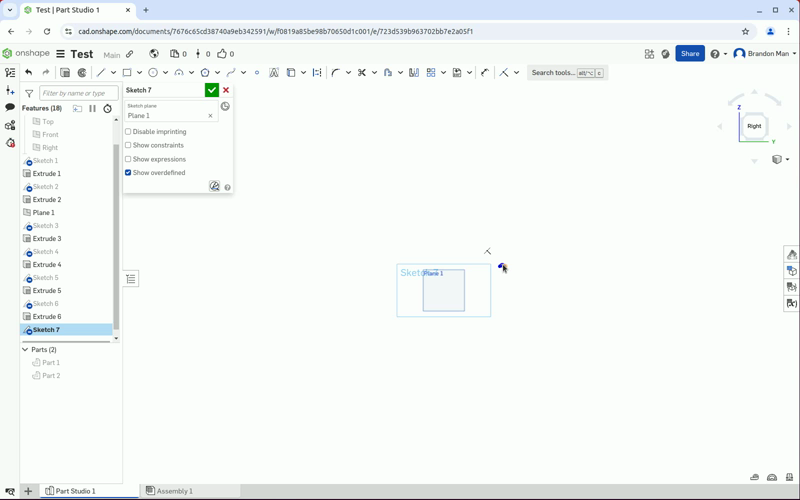
scroll(6)
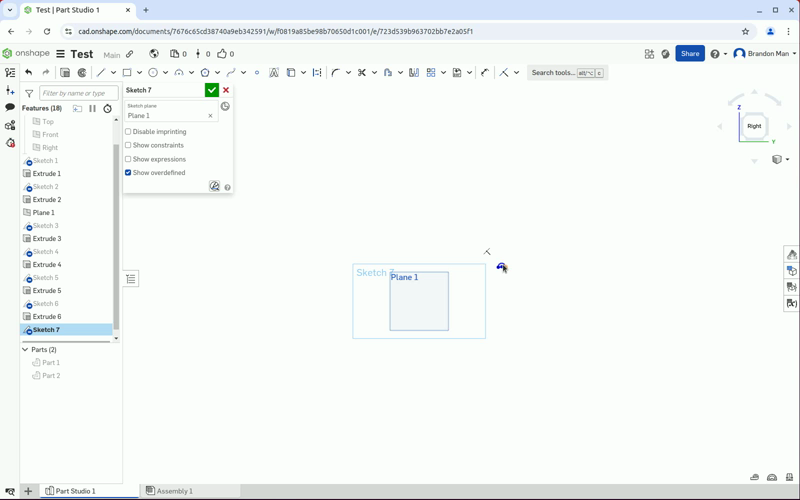
scroll(6)
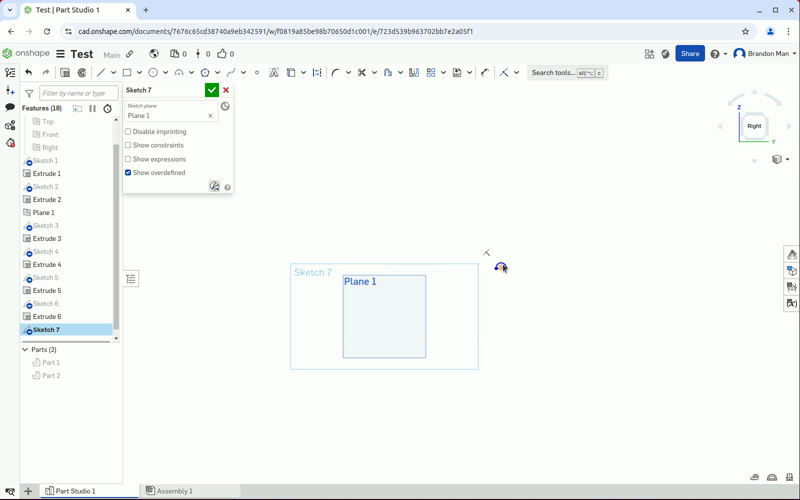
scroll(6)
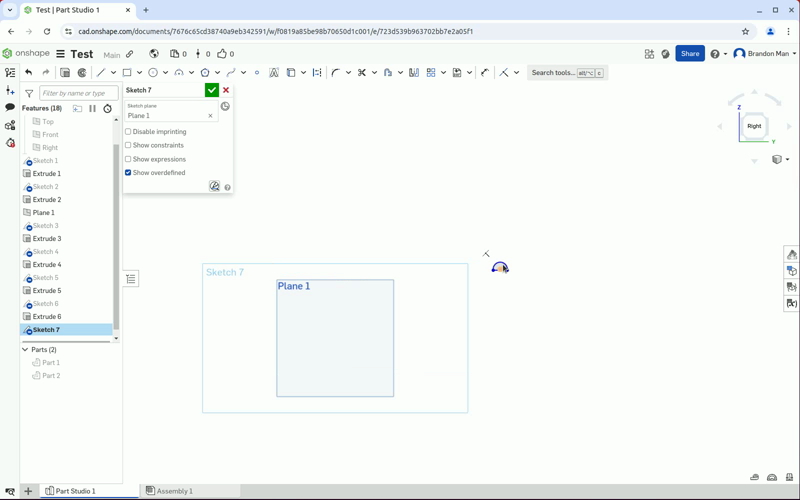
scroll(6)
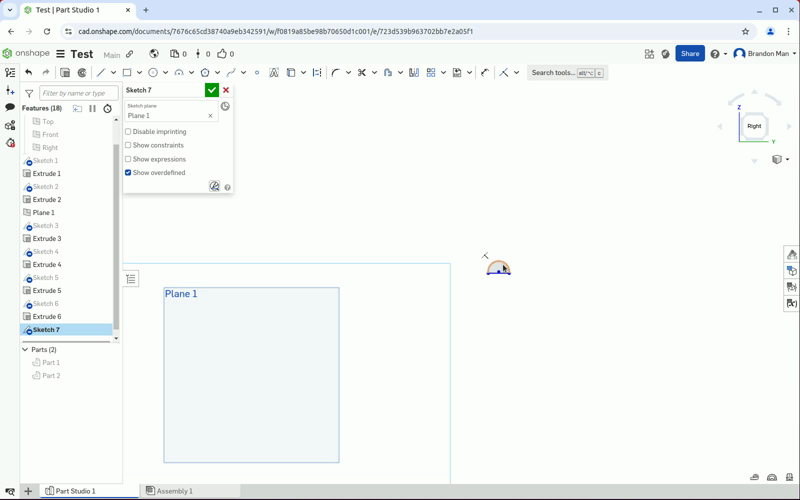
scroll(6)
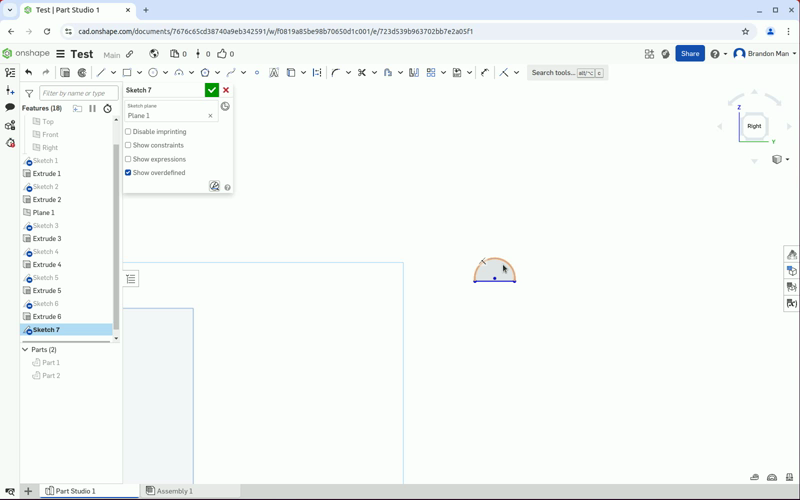
click(503, 264)
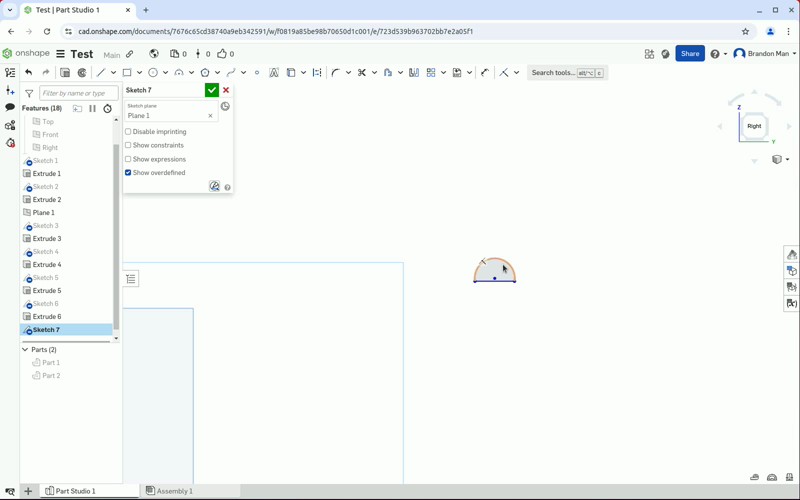
scroll(-6)
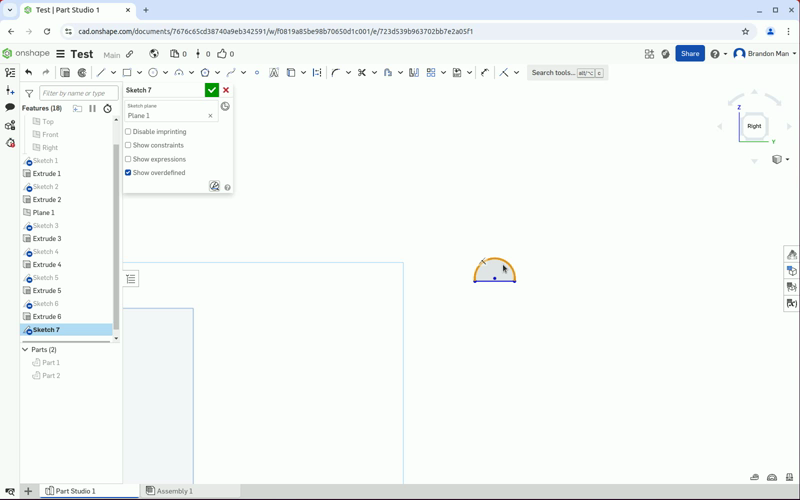
scroll(-6)
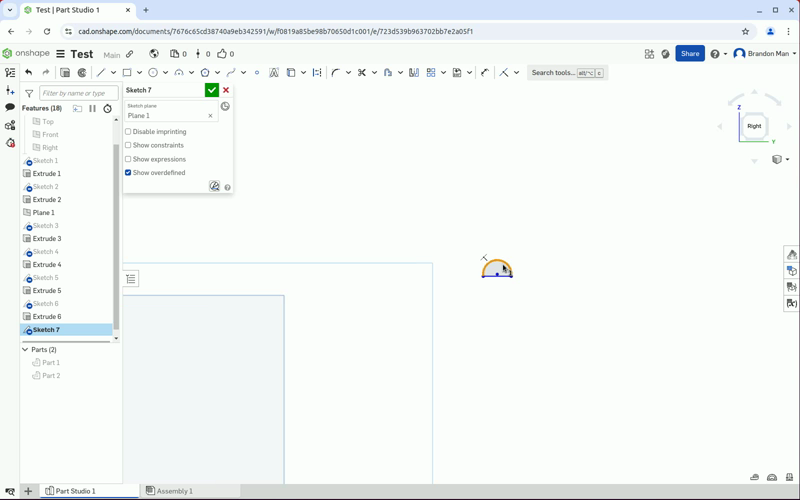
scroll(-6)
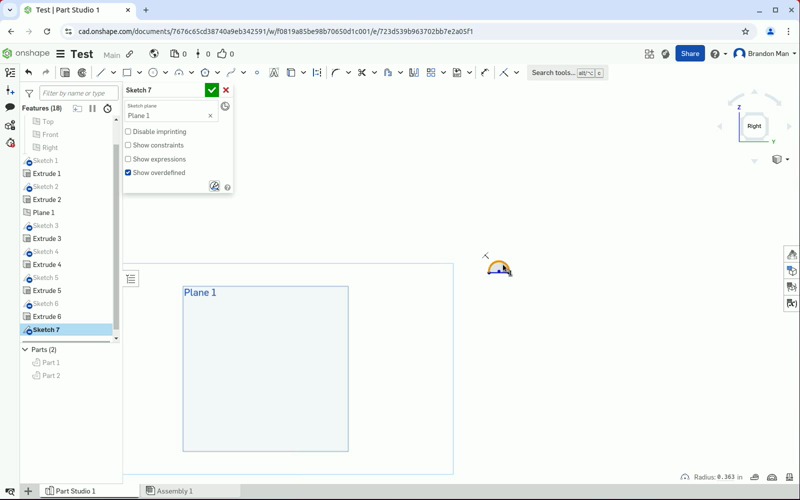
scroll(-6)
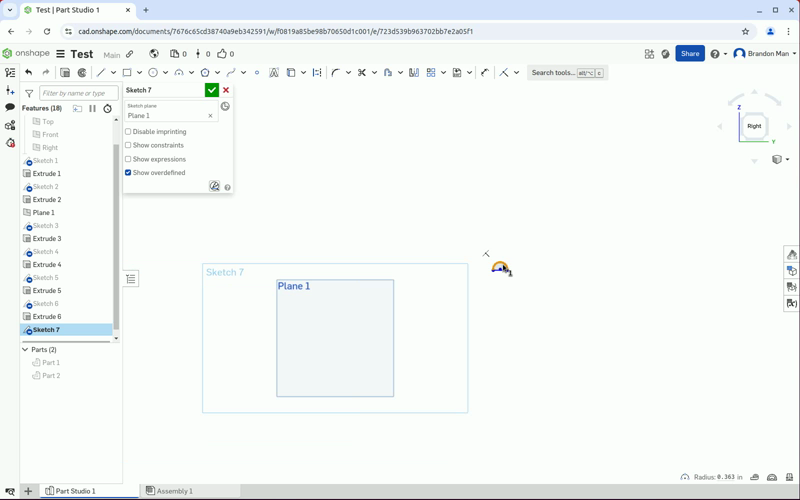
scroll(-6)
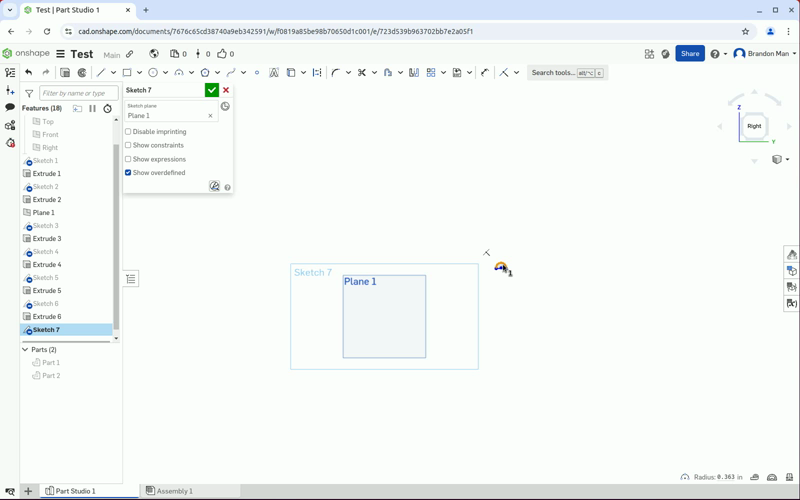
scroll(-6)
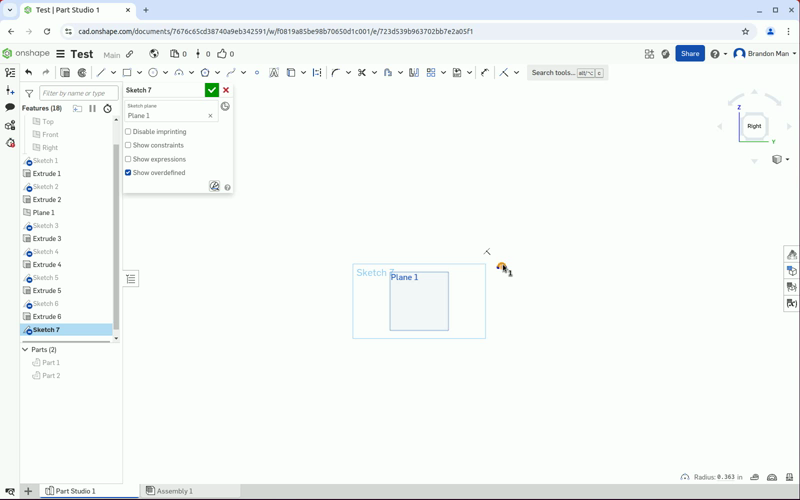
scroll(-6)
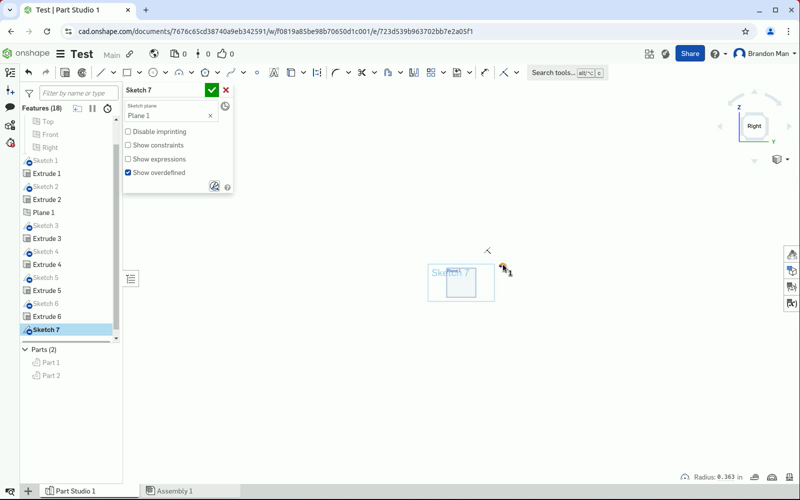
mouse_move(73, 352)
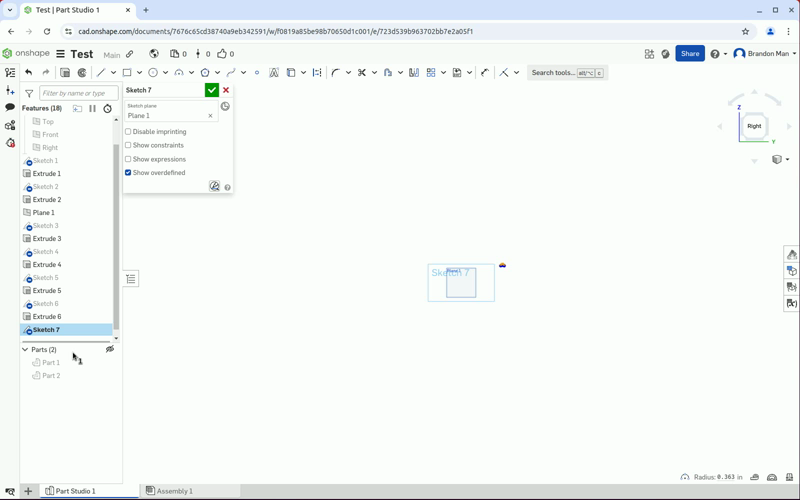
key(shift+y)
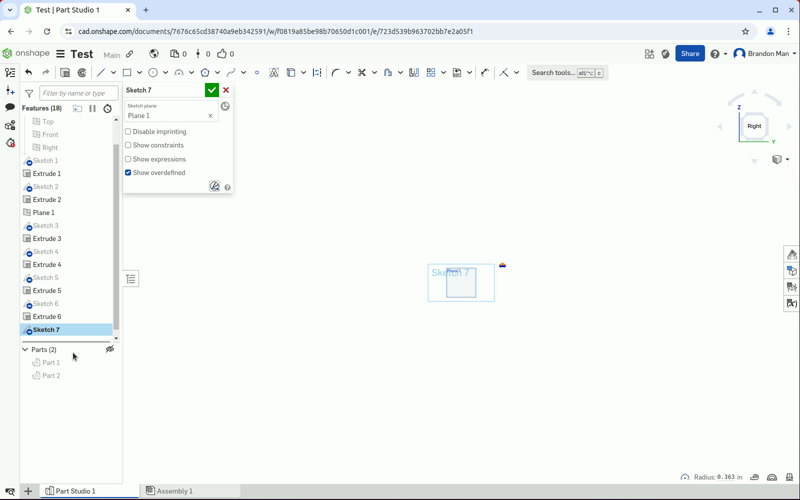
key(shift+e)
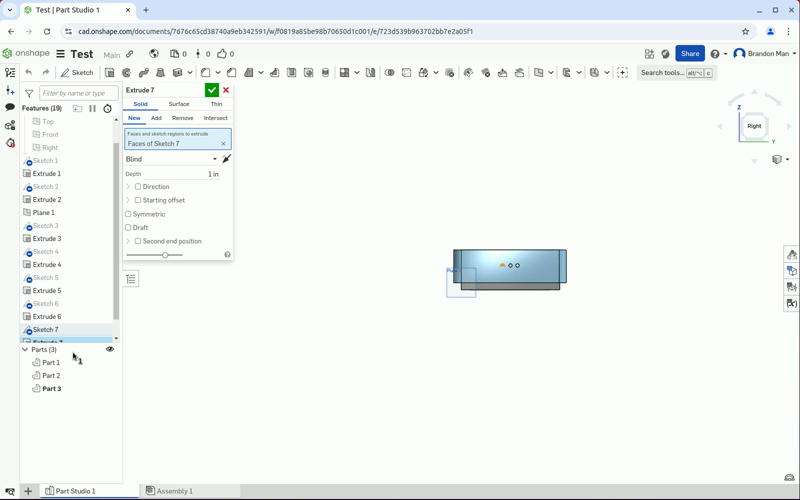
mouse_move(143, 106)
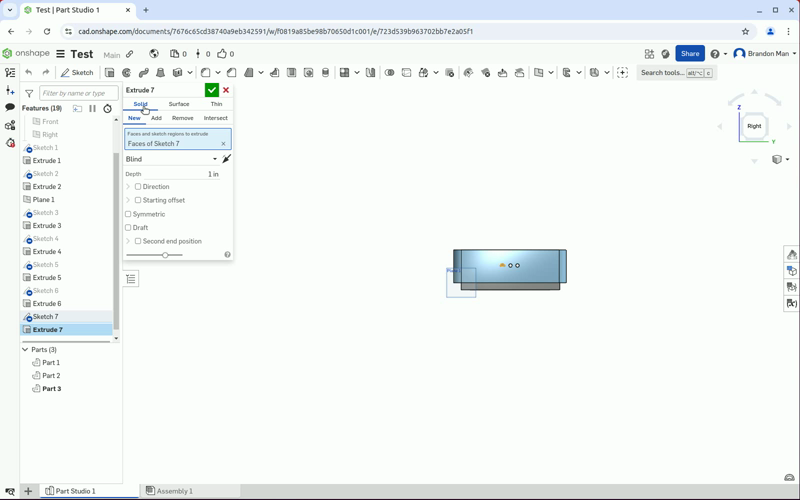
click(143, 106)
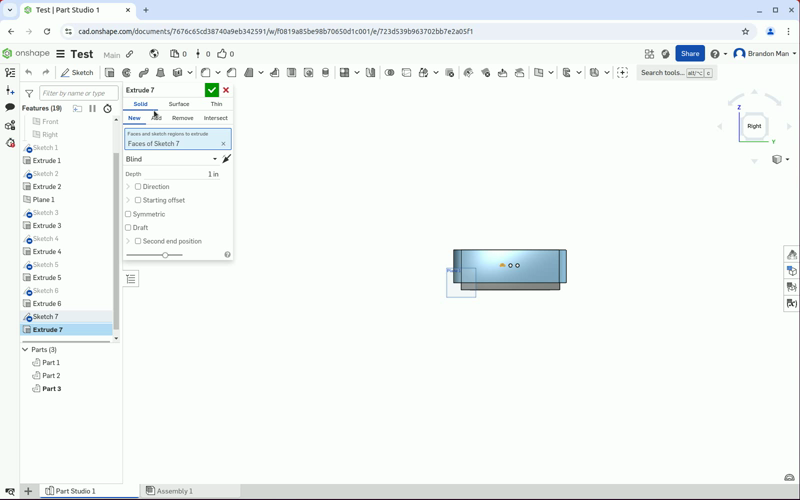
mouse_move(186, 120)
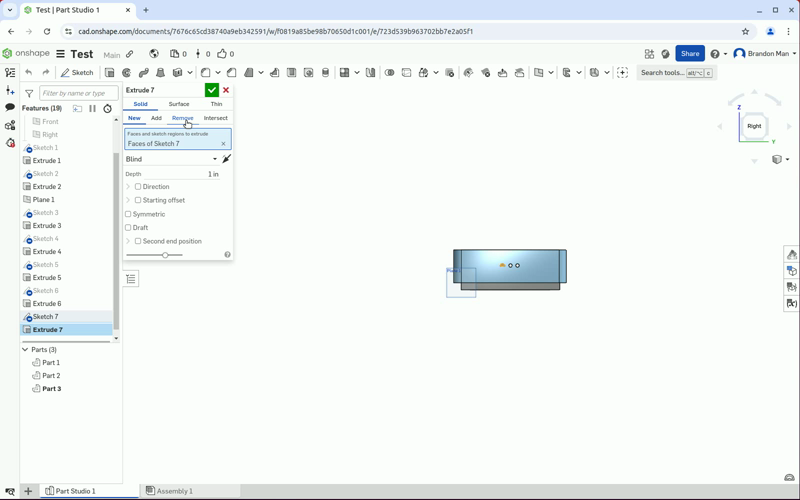
click(186, 120)
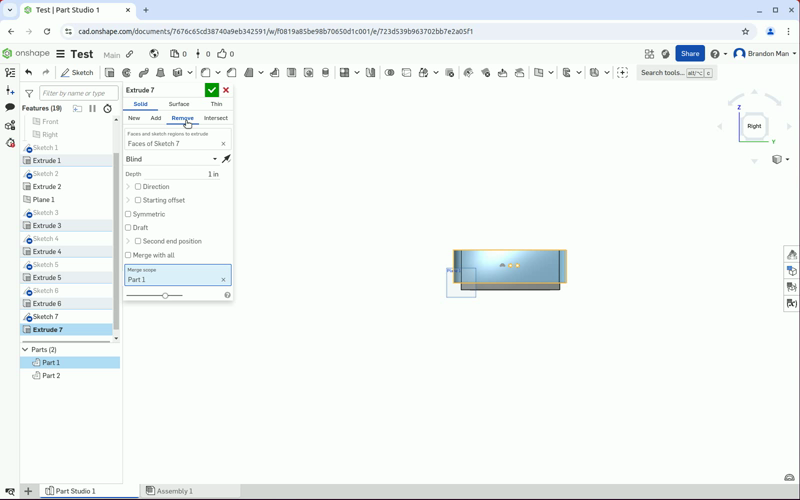
key(tab, 4)
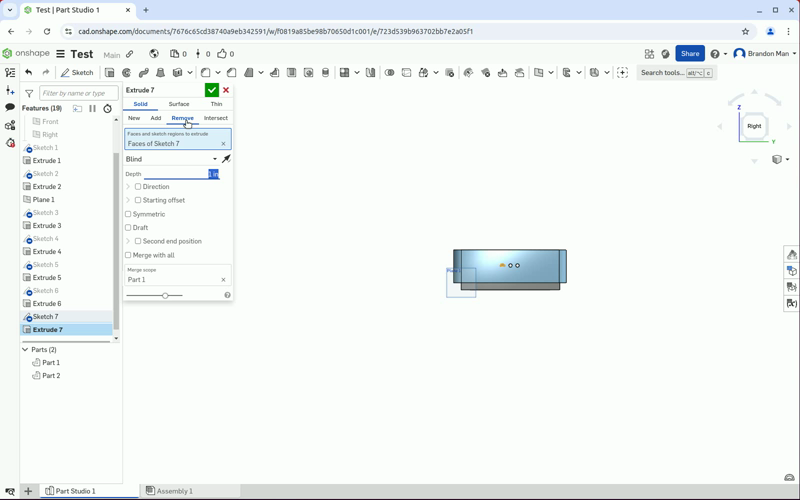
text(29.848)
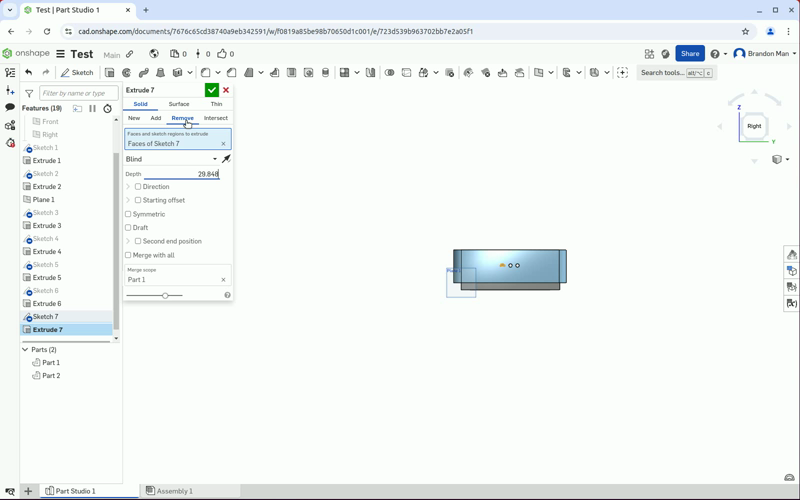
key(tab, 6)
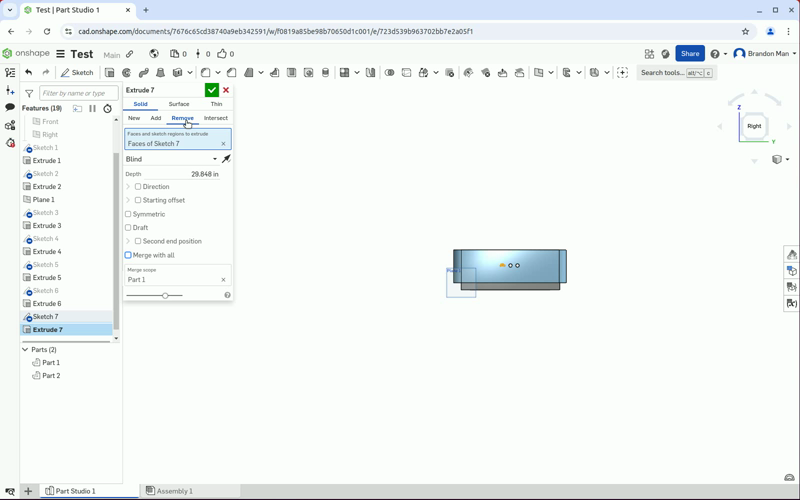
key(space)
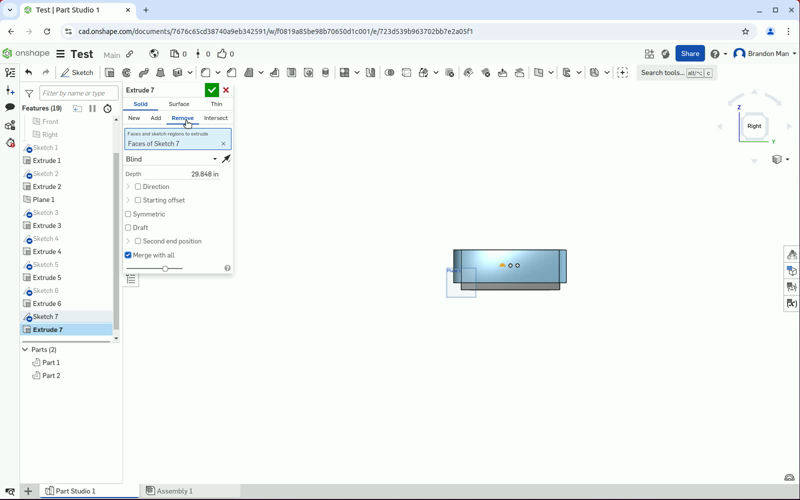
key(enter)
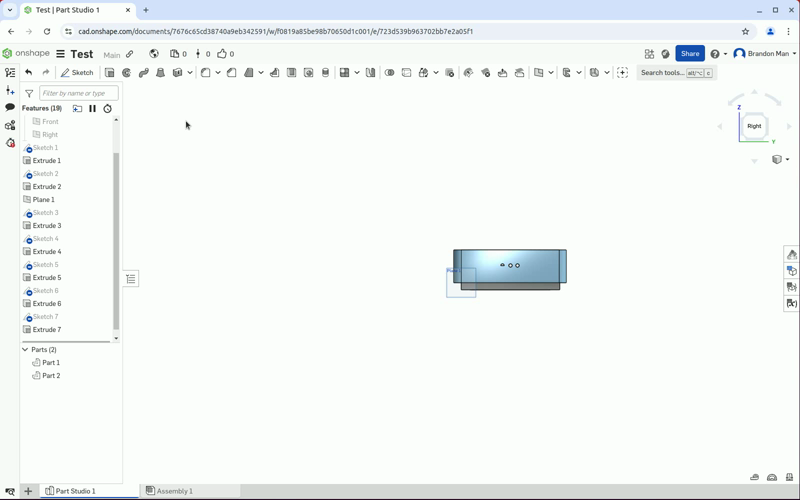
key(shift+h)
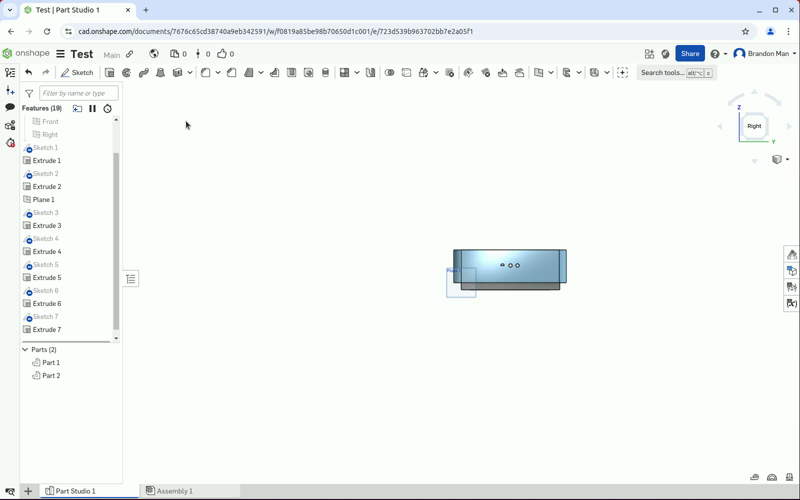
key(shift+h)
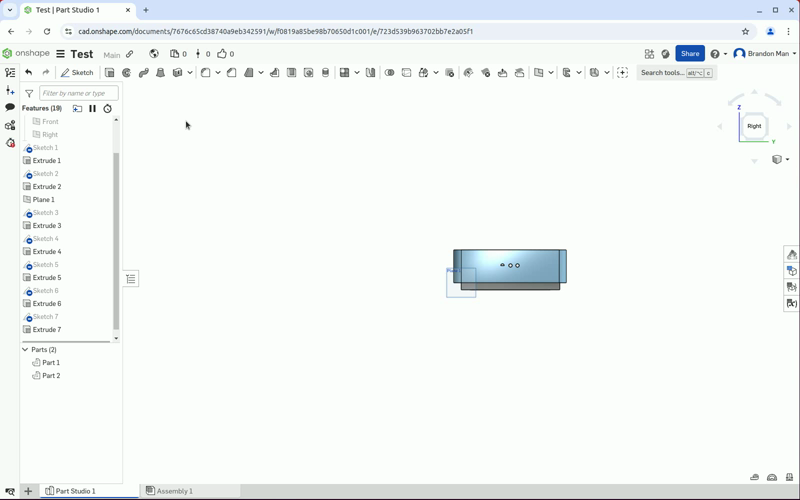
mouse_move(69, 150)
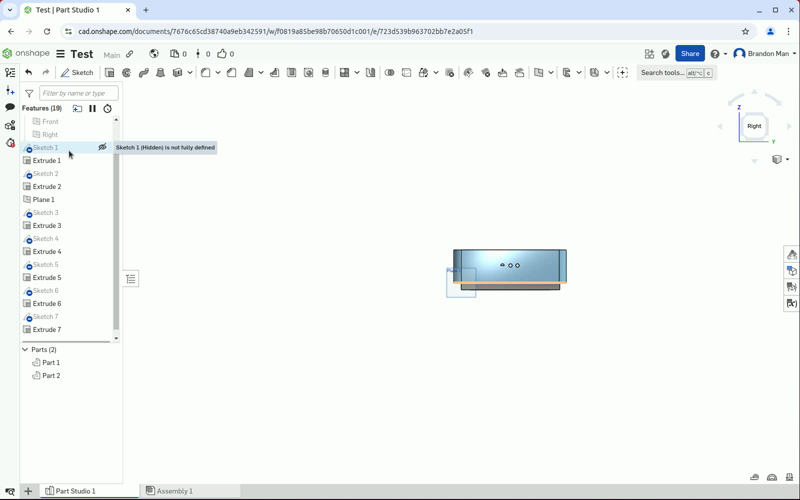
click(69, 150)
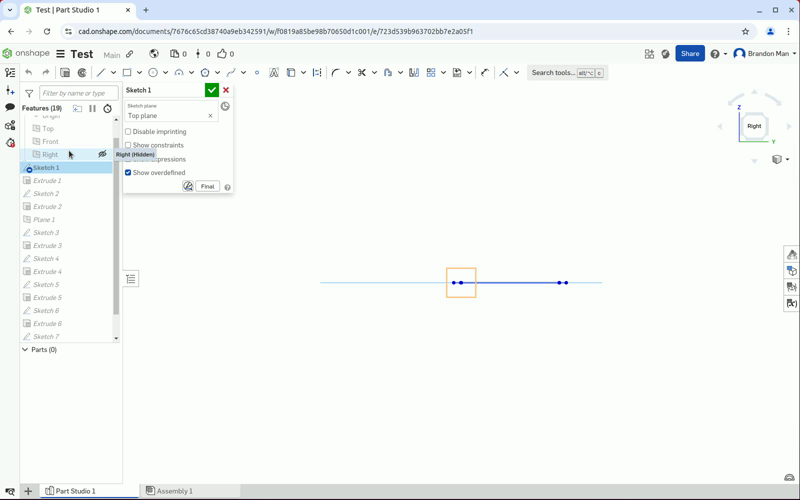
mouse_move(229, 92)
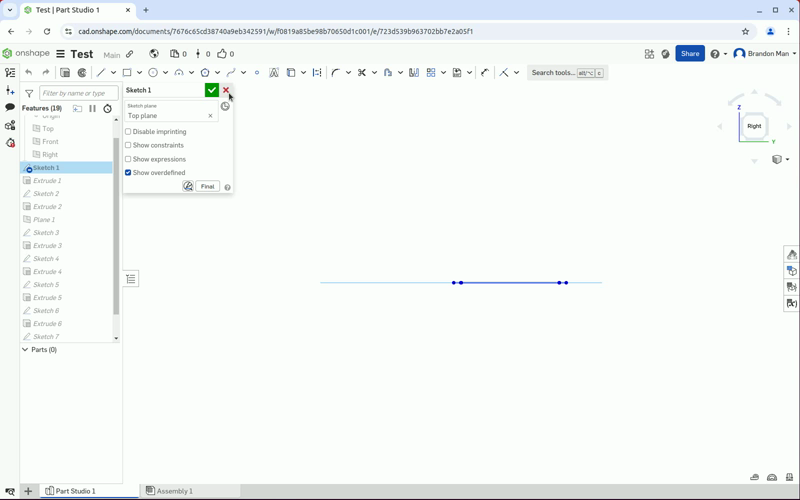
click(229, 92)
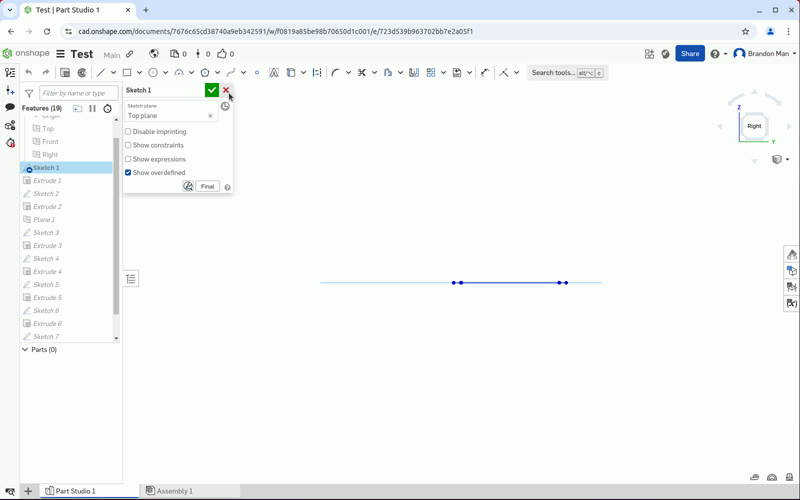
key(shift+s)
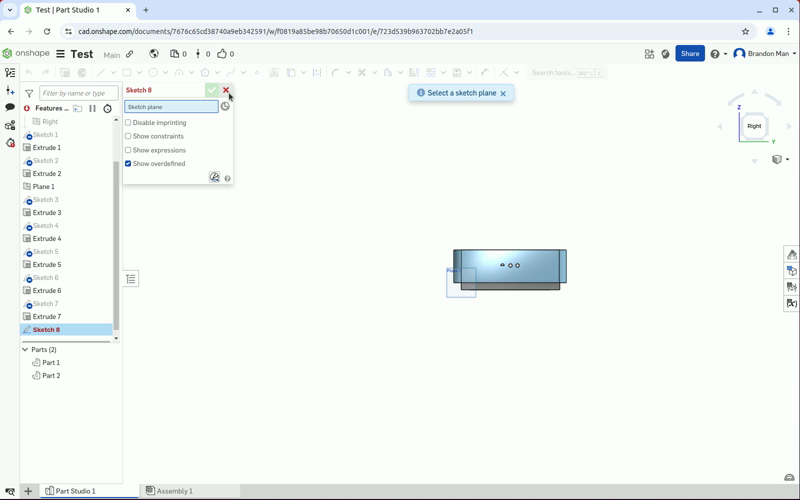
mouse_move(69, 189)
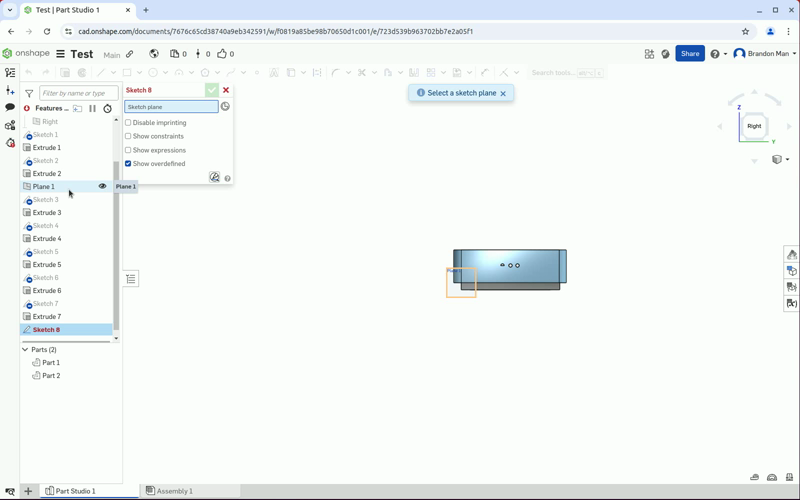
click(69, 189)
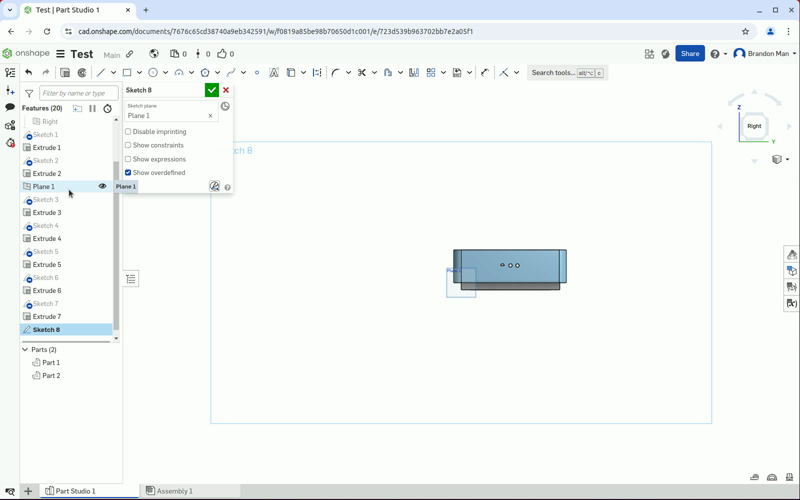
mouse_move(73, 352)
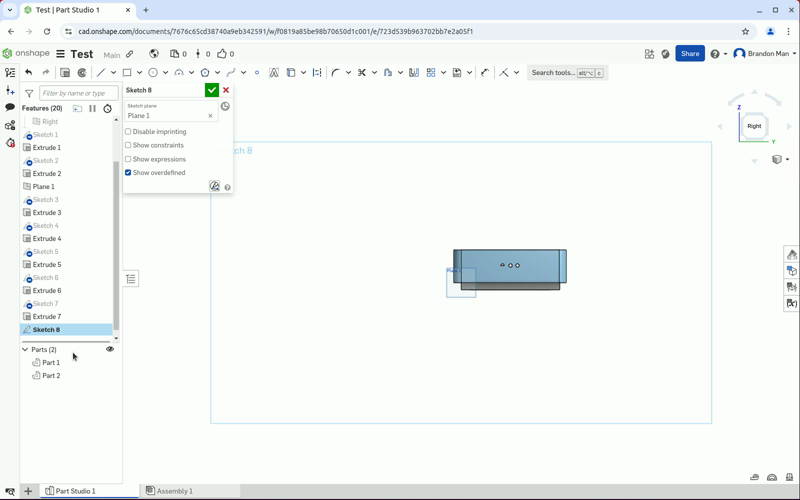
key(y)
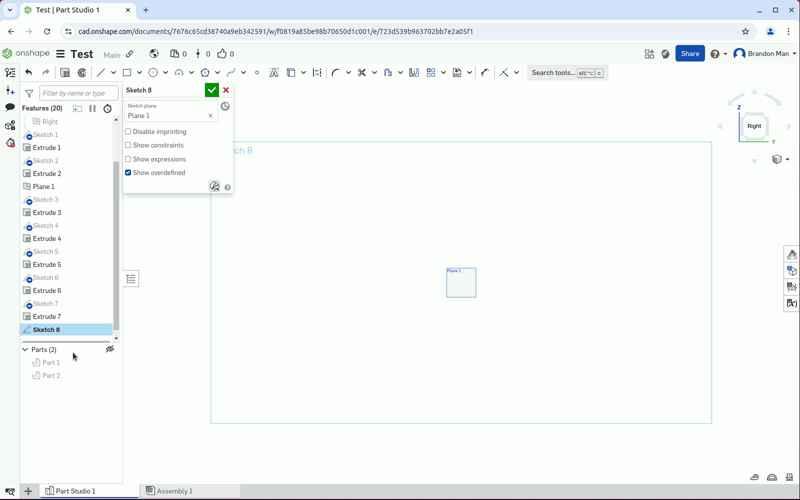
key(a)
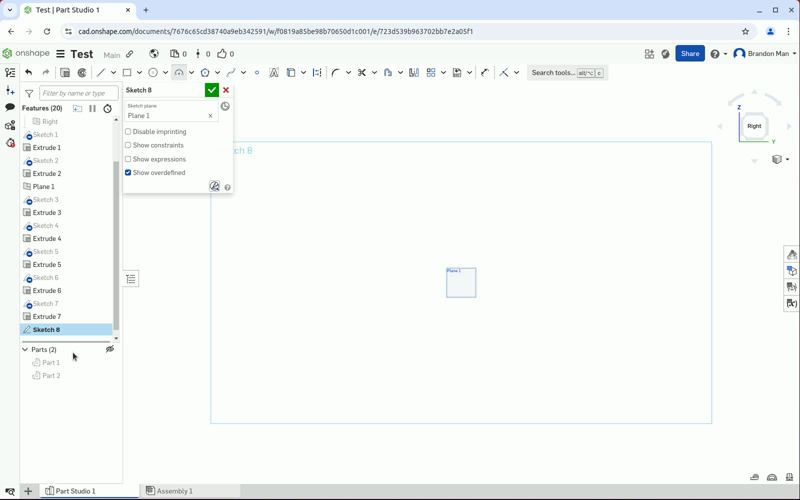
key_down(shift)
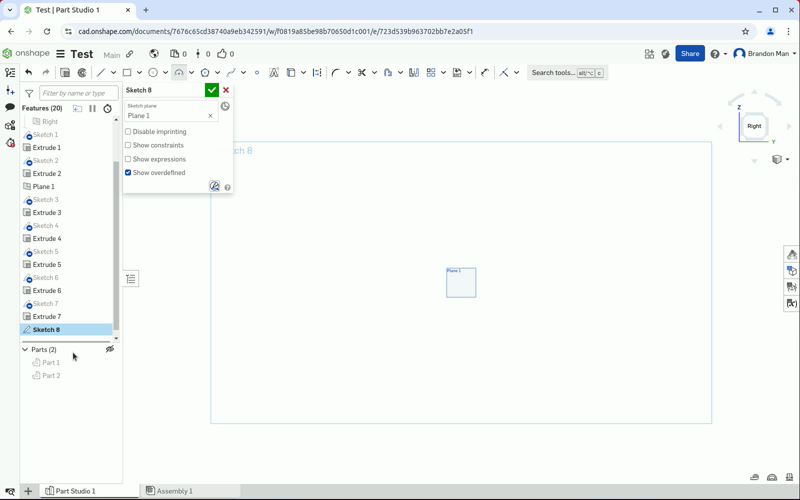
mouse_move(500, 265)
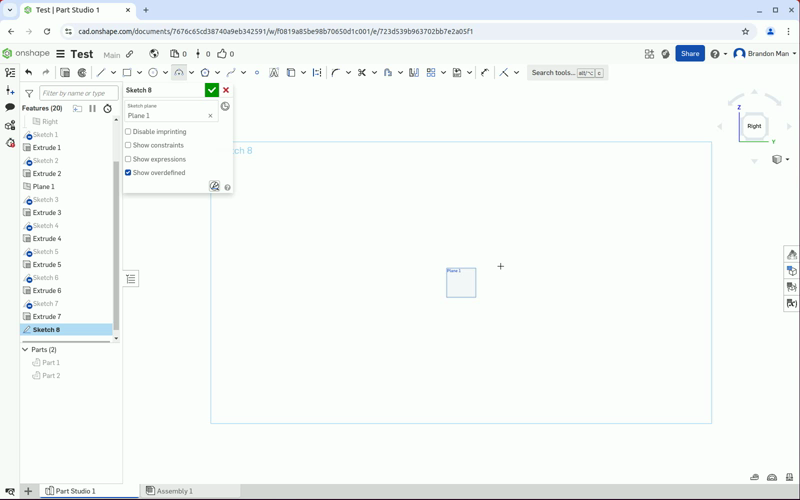
click(500, 265)
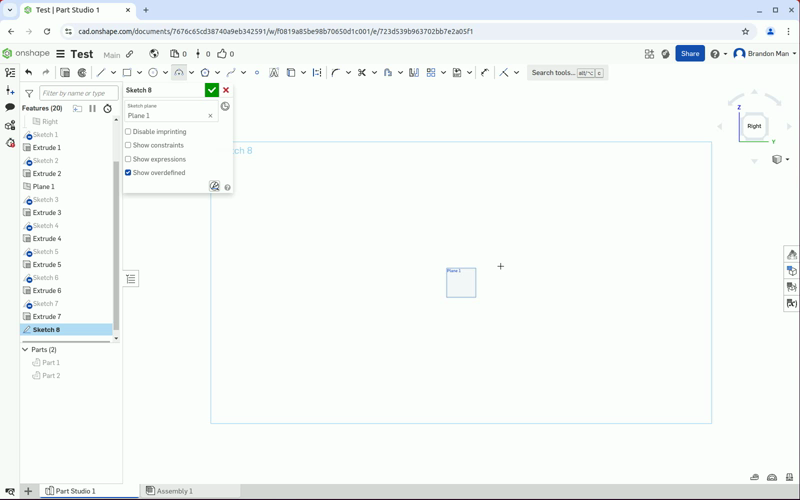
key_up(shift)
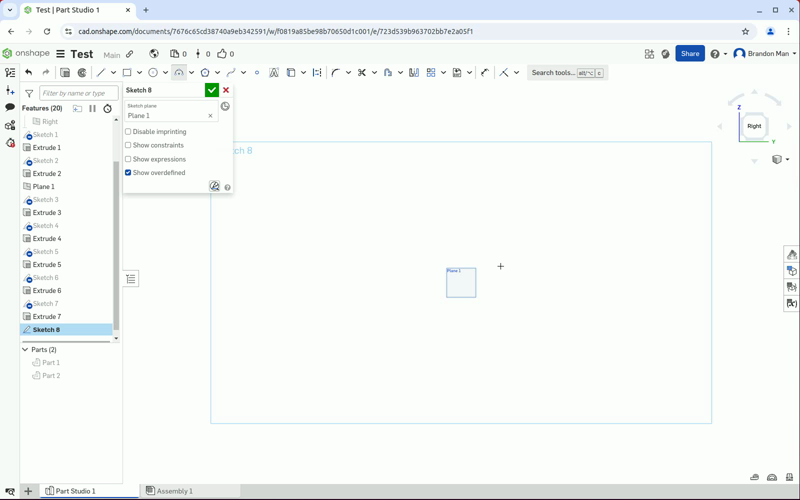
key_down(shift)
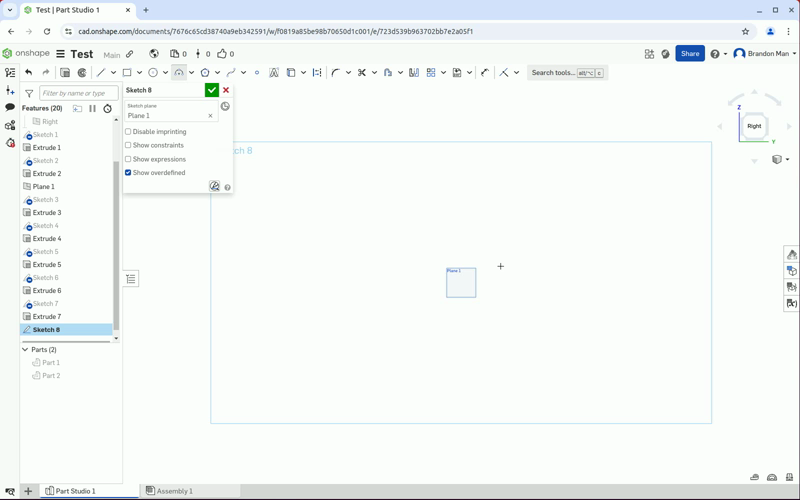
mouse_move(504, 265)
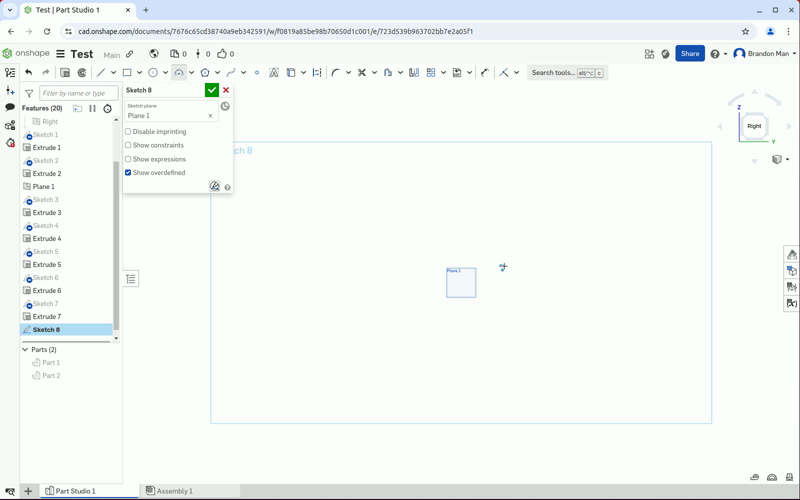
scroll(6)
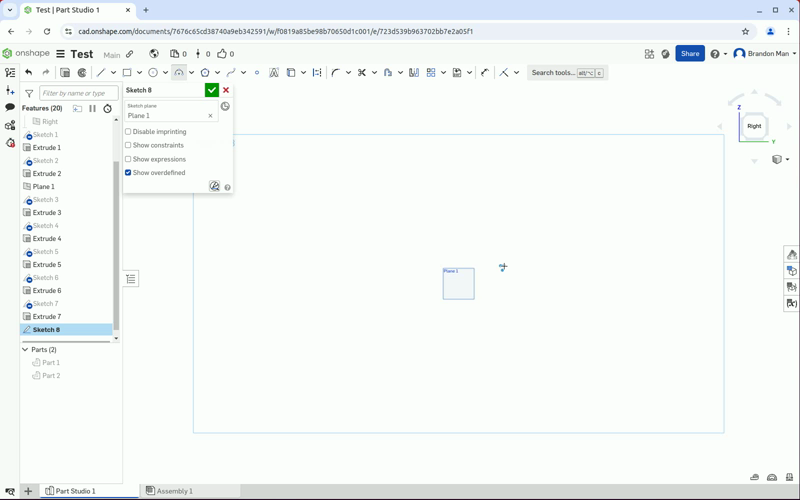
scroll(6)
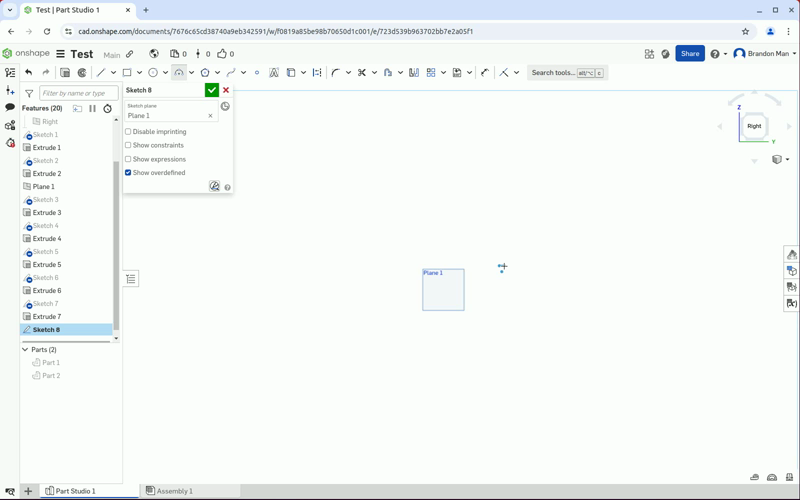
scroll(6)
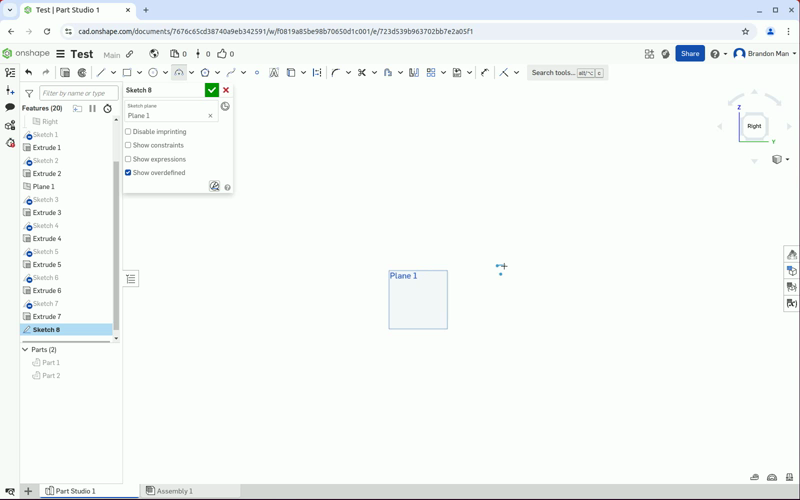
scroll(6)
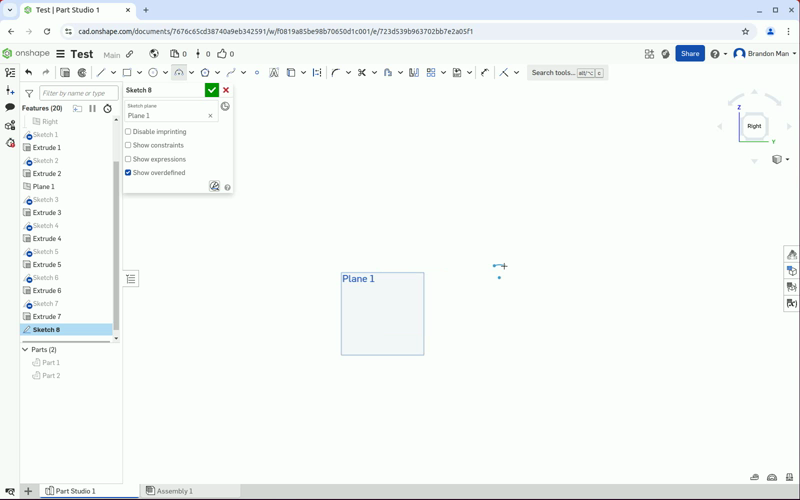
scroll(6)
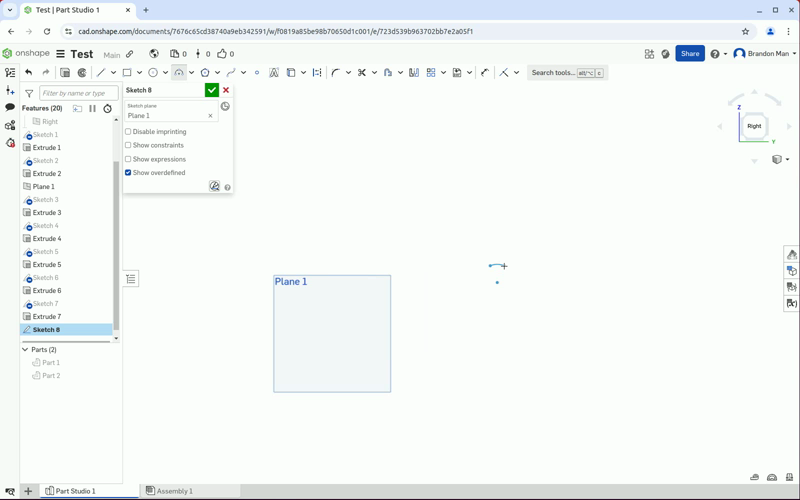
scroll(6)
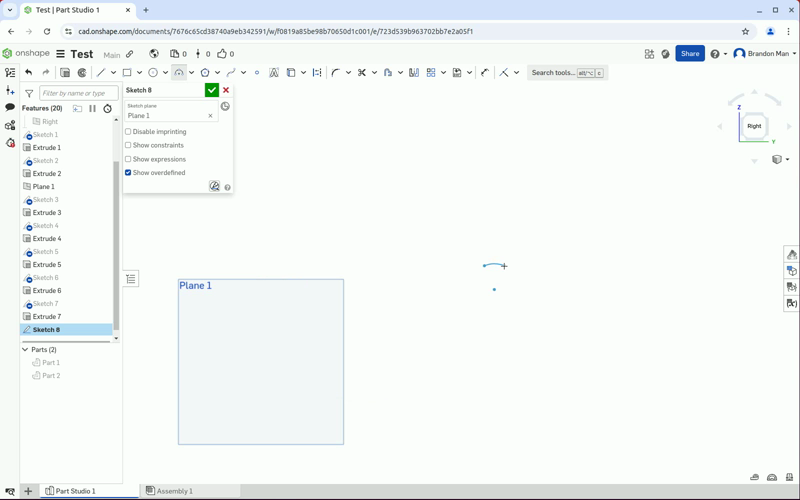
scroll(6)
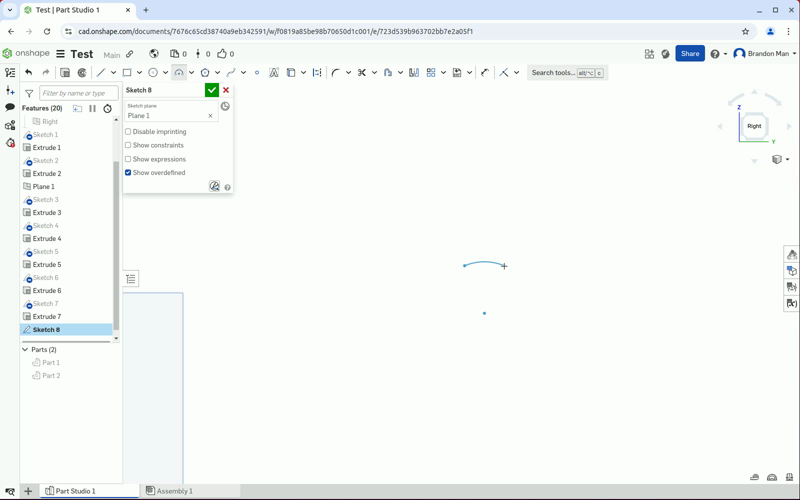
click(504, 265)
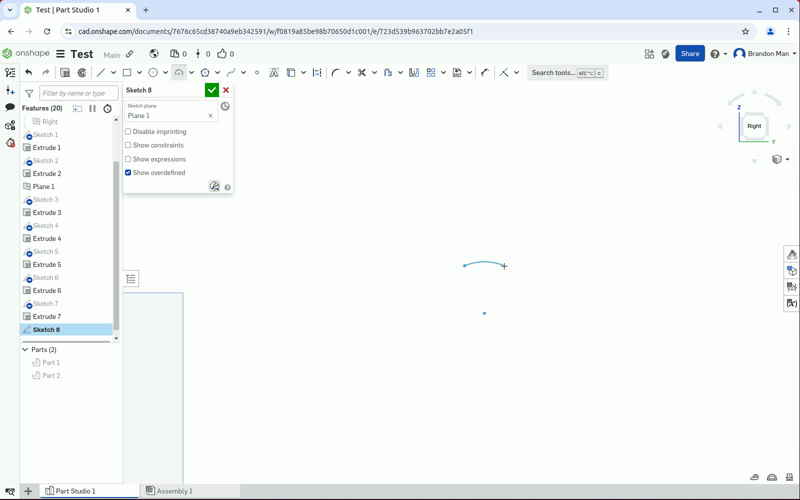
scroll(-6)
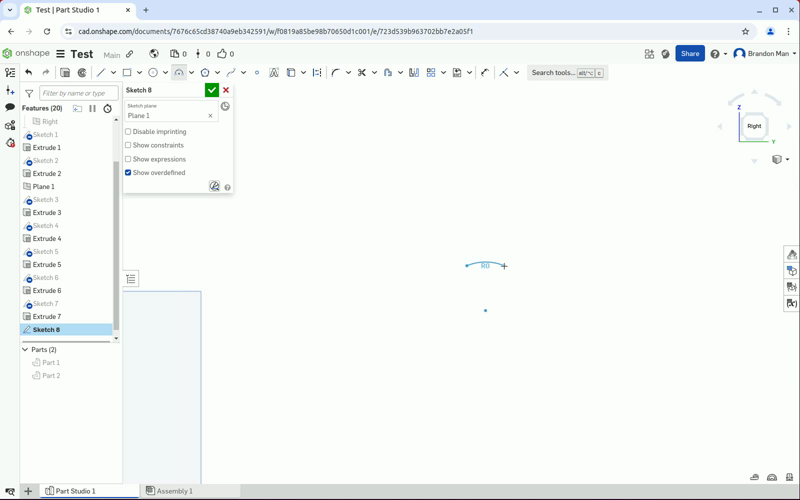
scroll(-6)
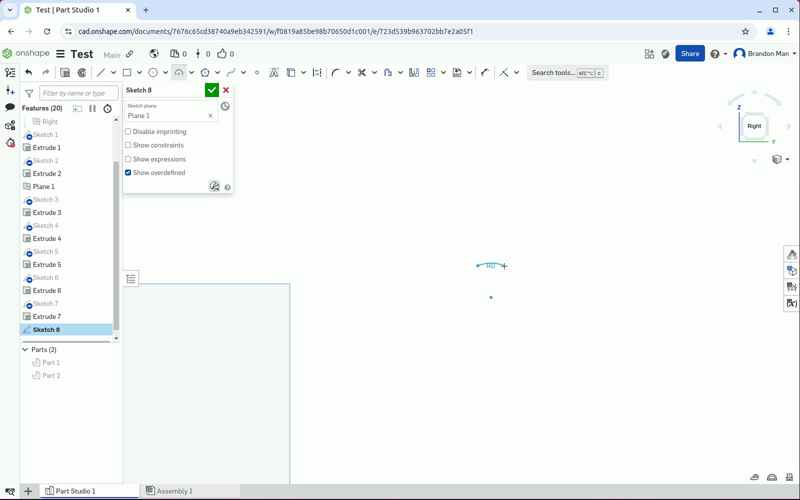
scroll(-6)
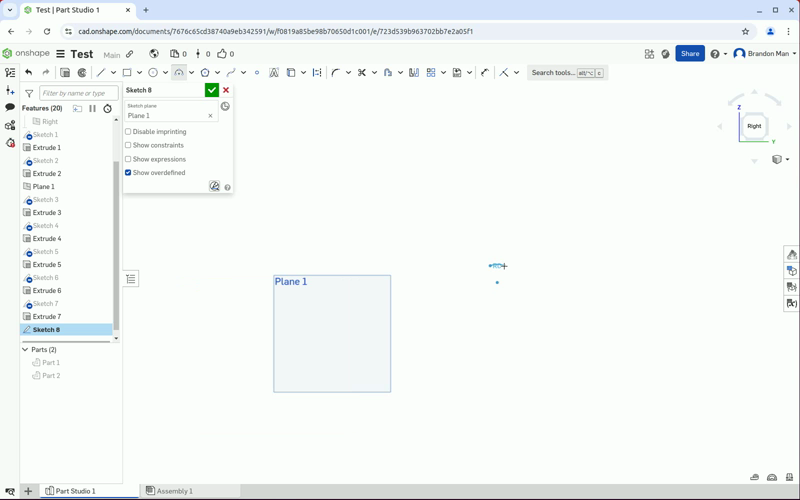
scroll(-6)
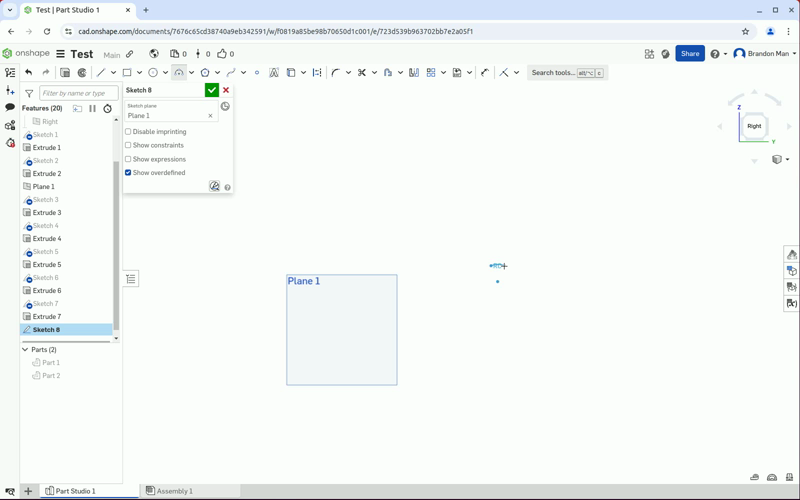
scroll(-6)
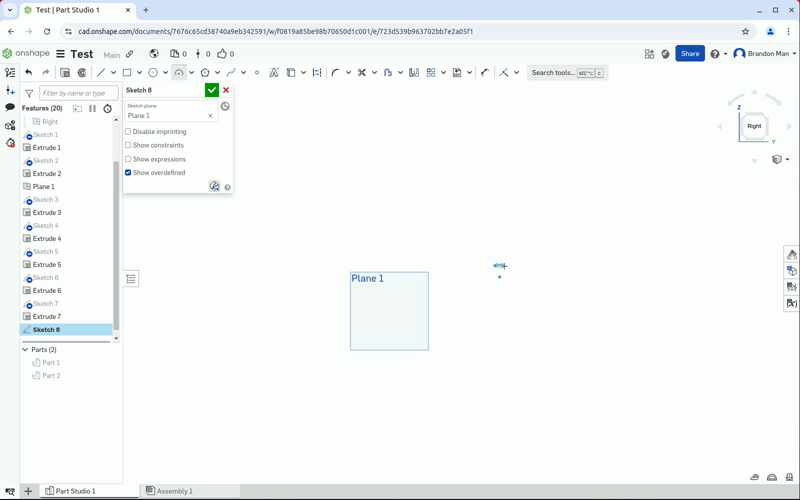
scroll(-6)
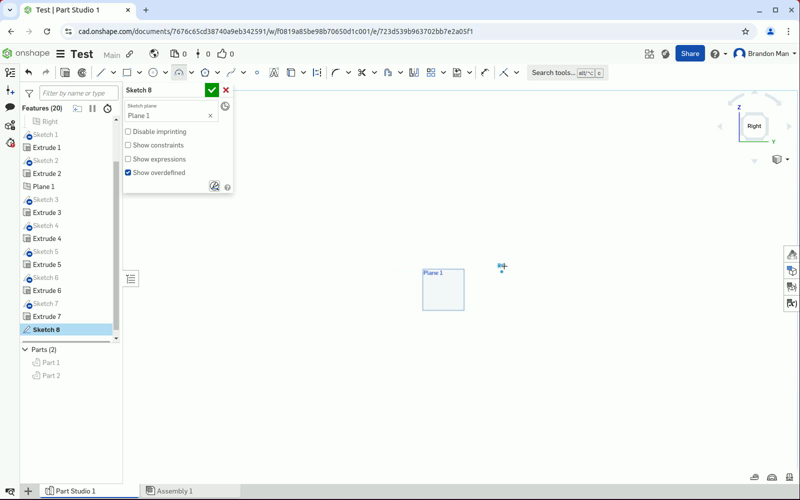
scroll(-6)
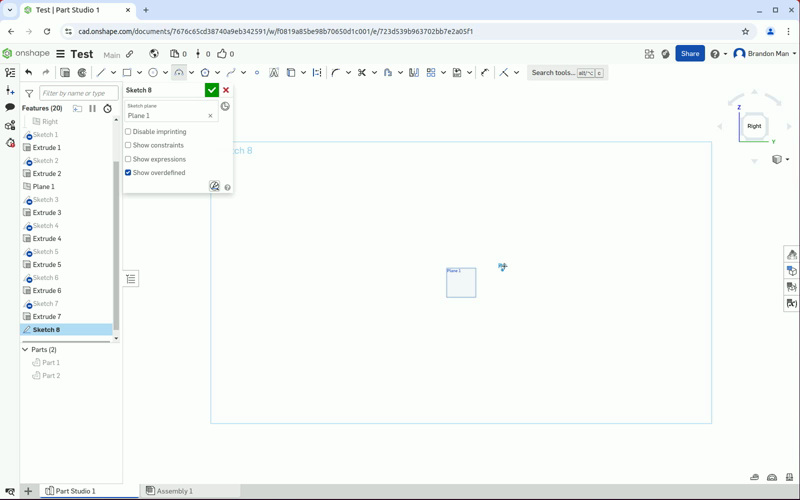
mouse_move(502, 267)
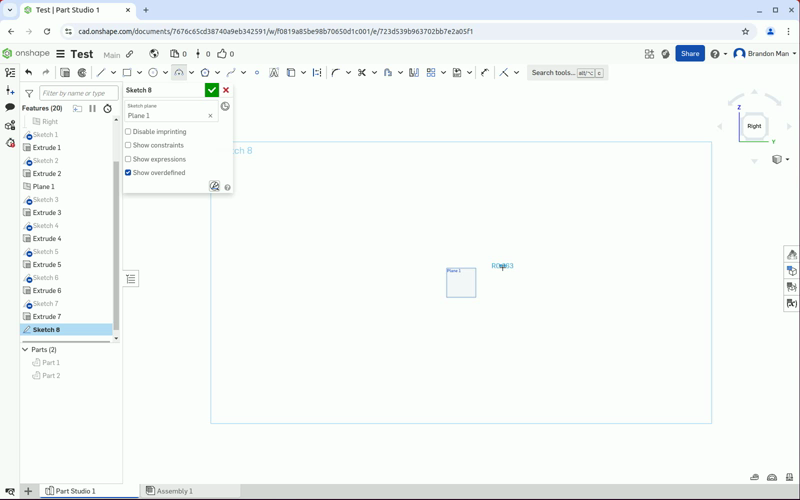
scroll(6)
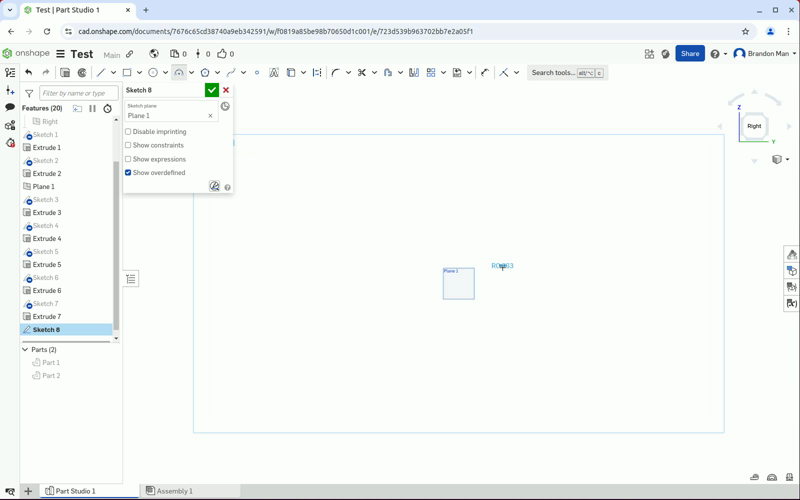
scroll(6)
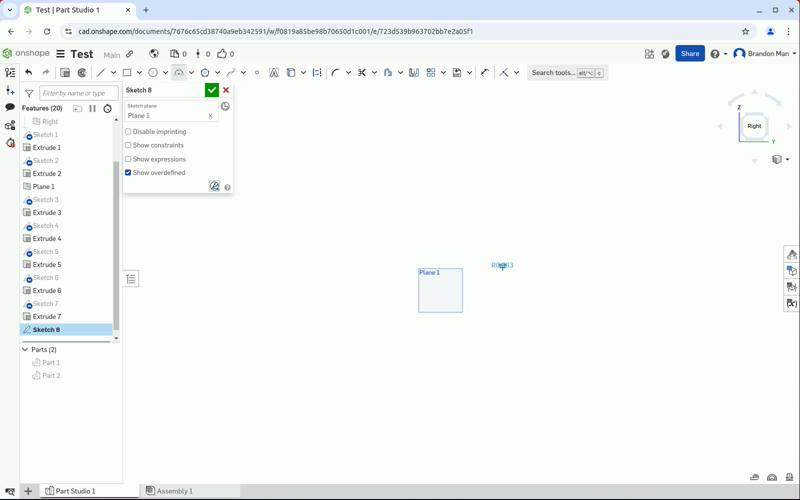
scroll(6)
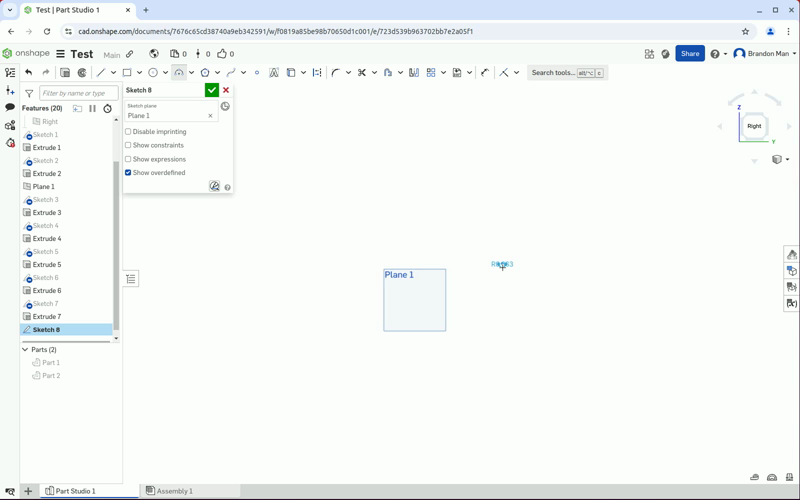
scroll(6)
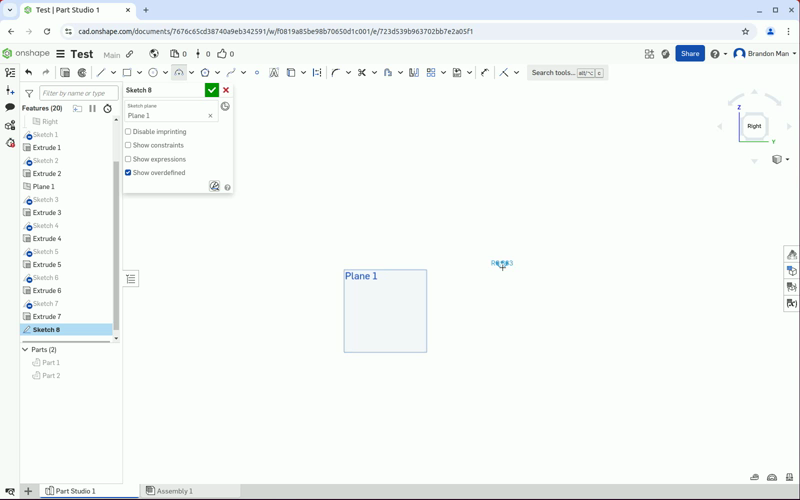
scroll(6)
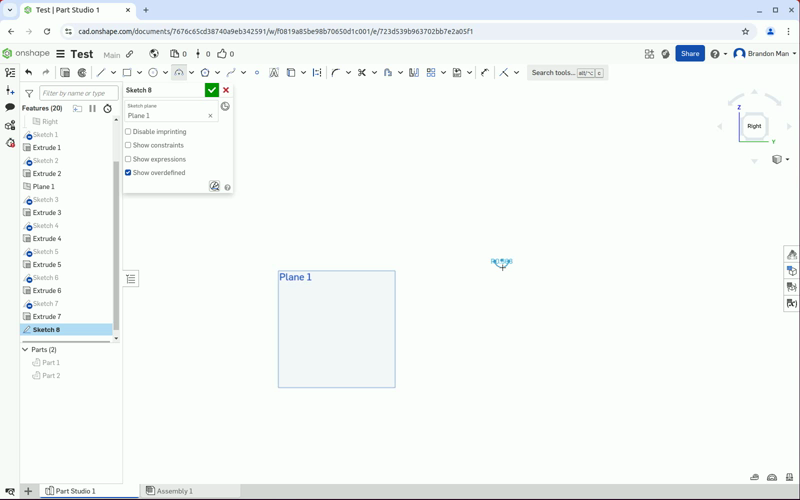
scroll(6)
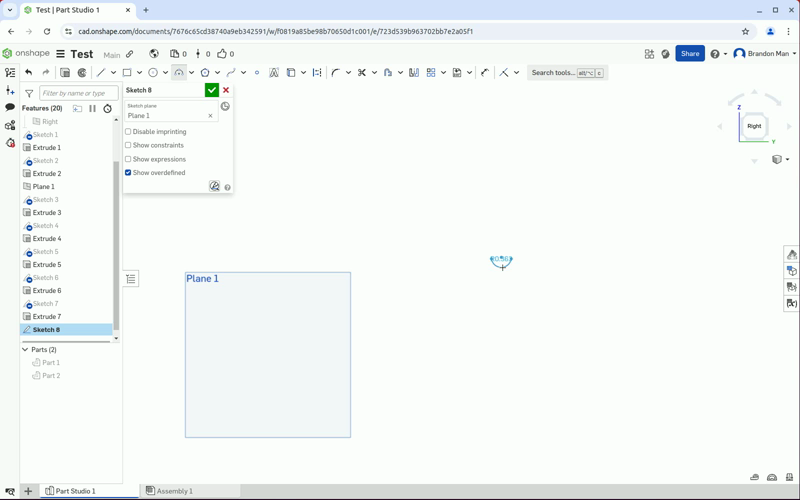
scroll(6)
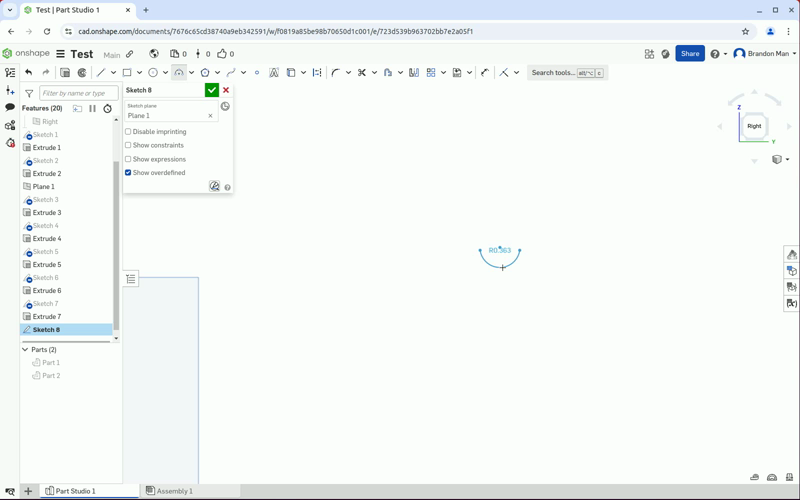
click(502, 267)
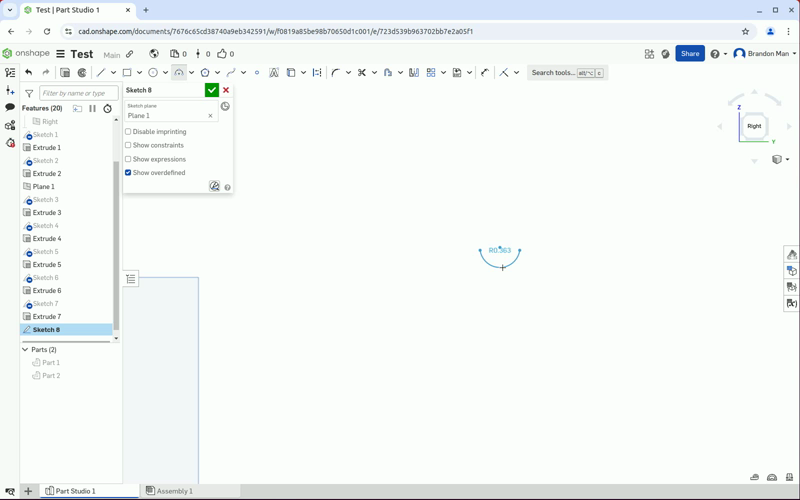
scroll(-6)
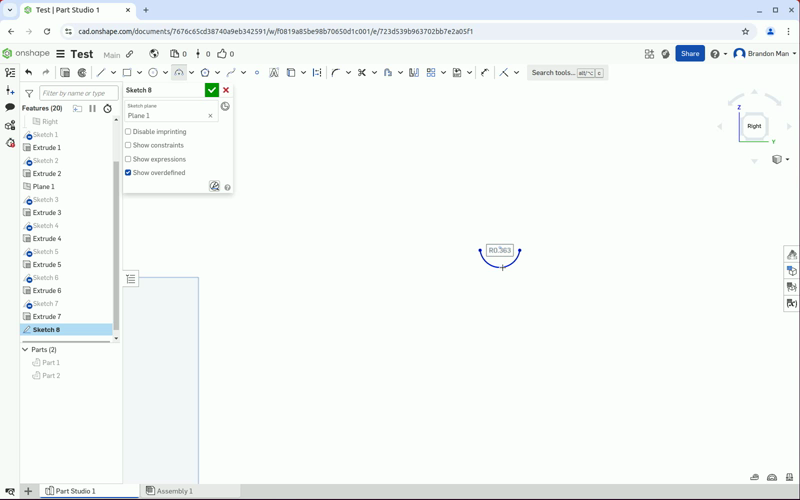
scroll(-6)
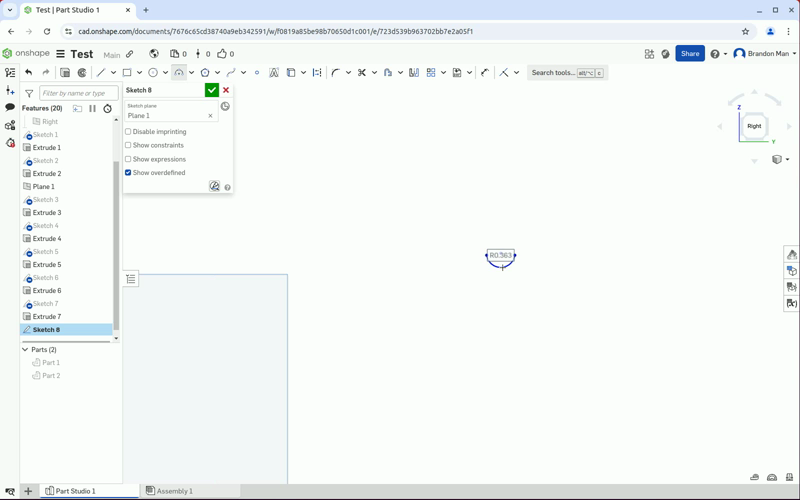
scroll(-6)
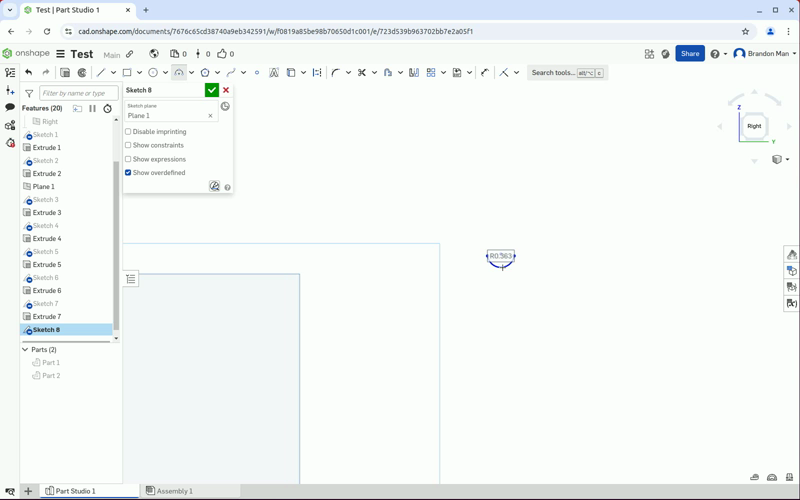
scroll(-6)
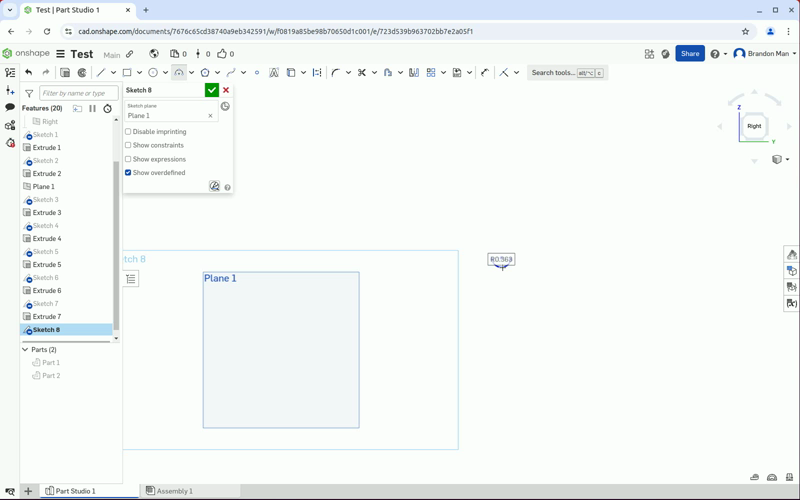
scroll(-6)
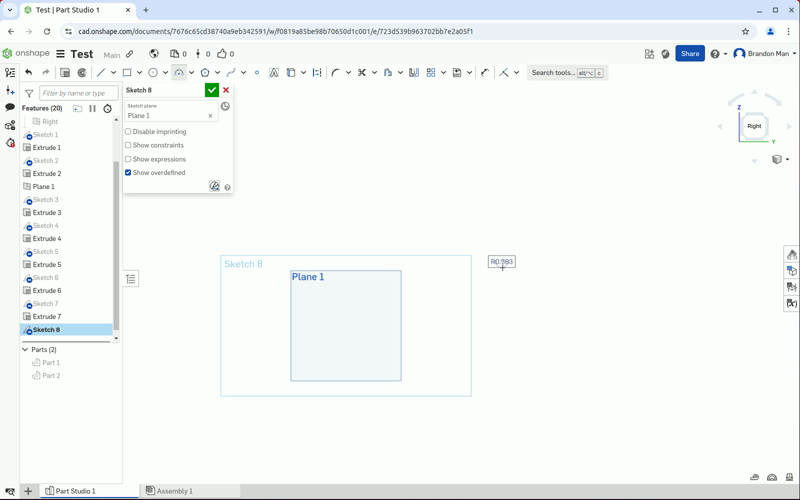
scroll(-6)
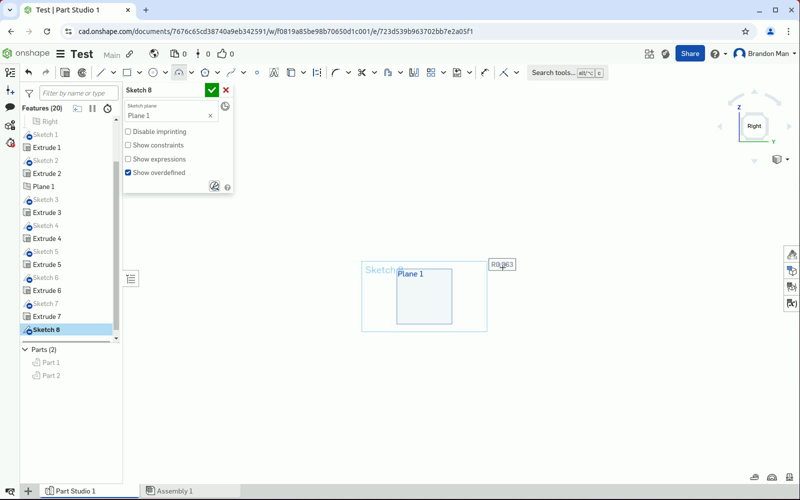
scroll(-6)
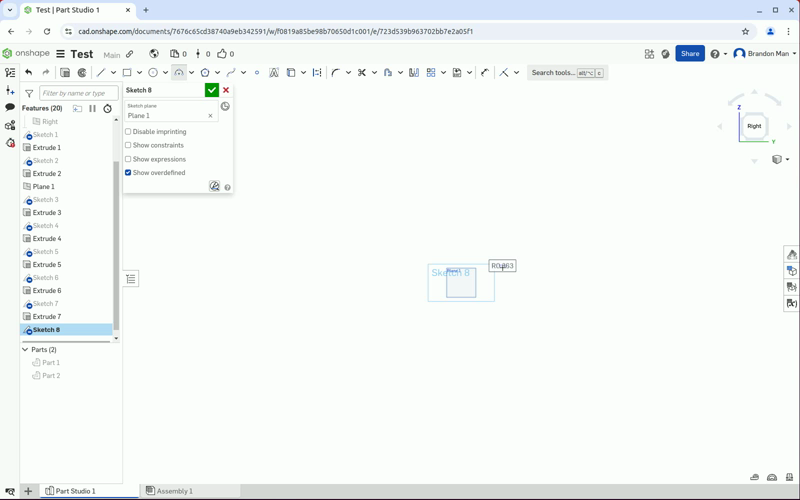
key_up(shift)
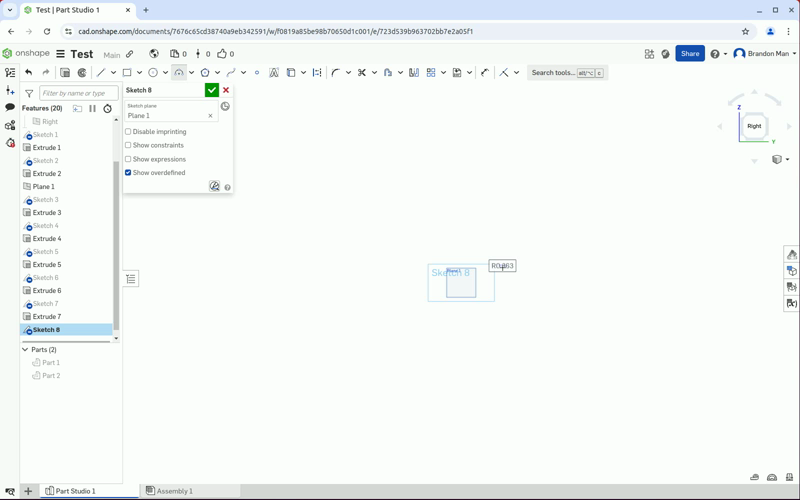
key(esc)
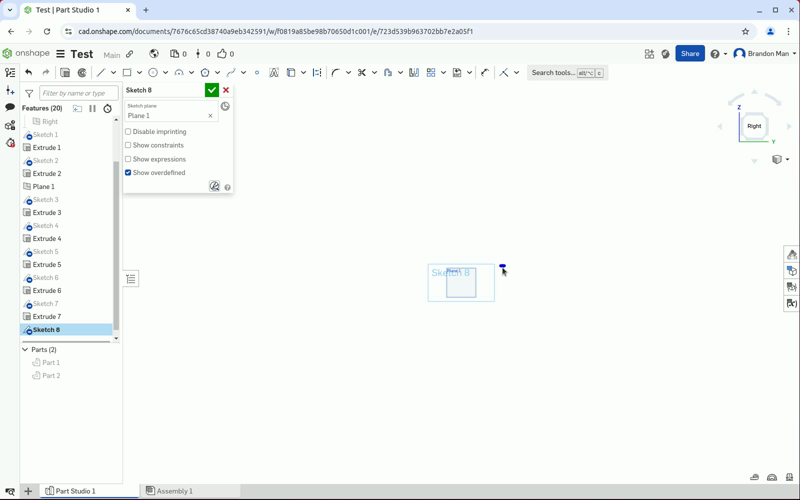
key(l)
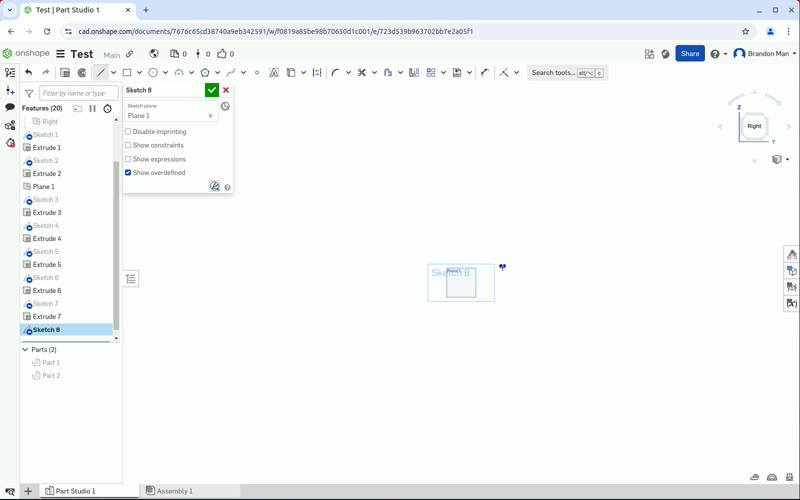
mouse_move(504, 265)
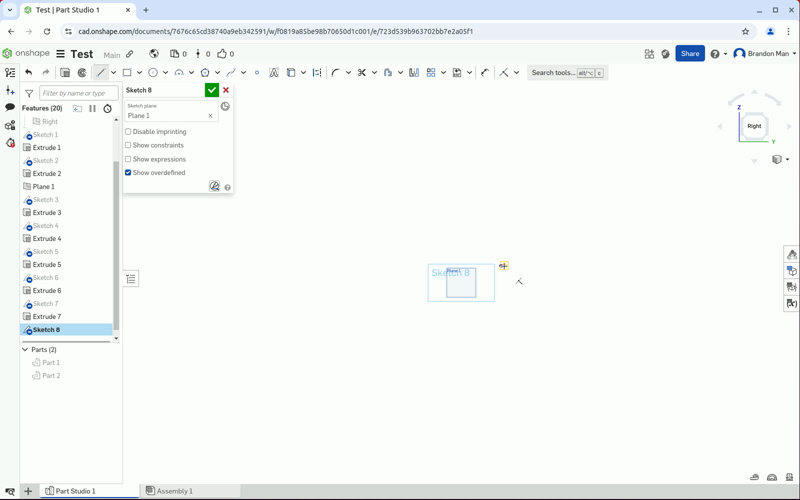
scroll(6)
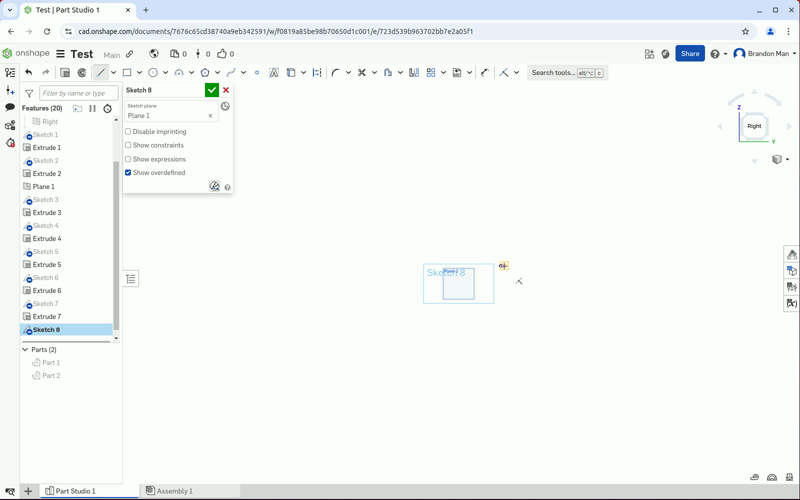
scroll(6)
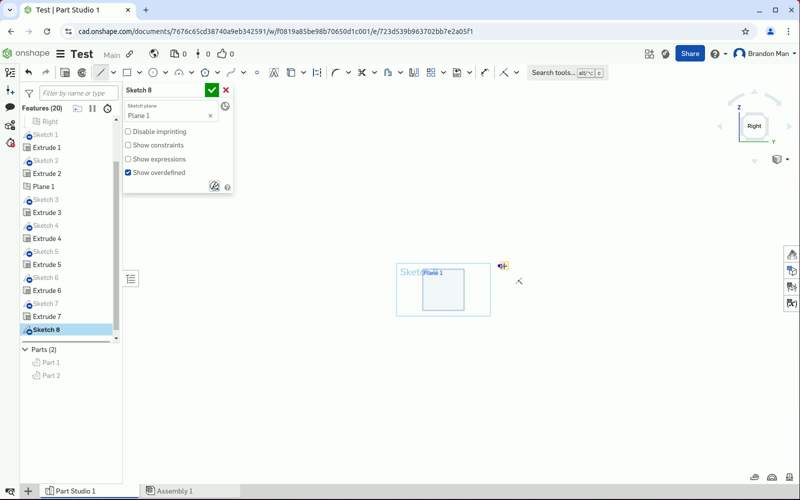
scroll(6)
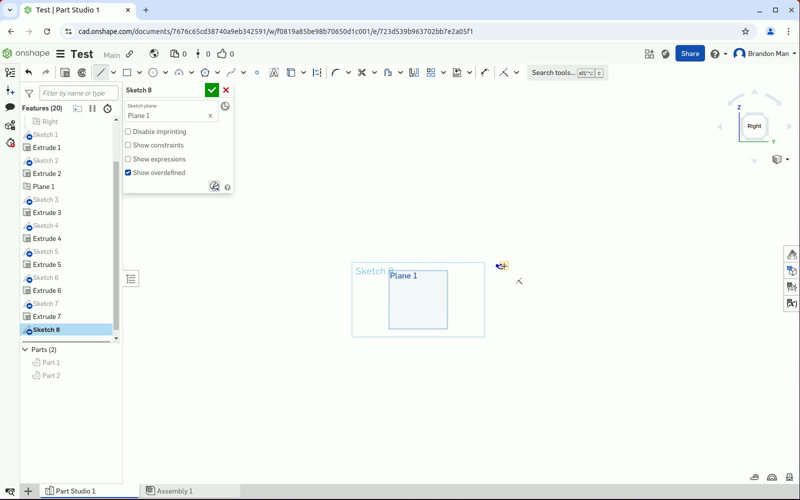
scroll(6)
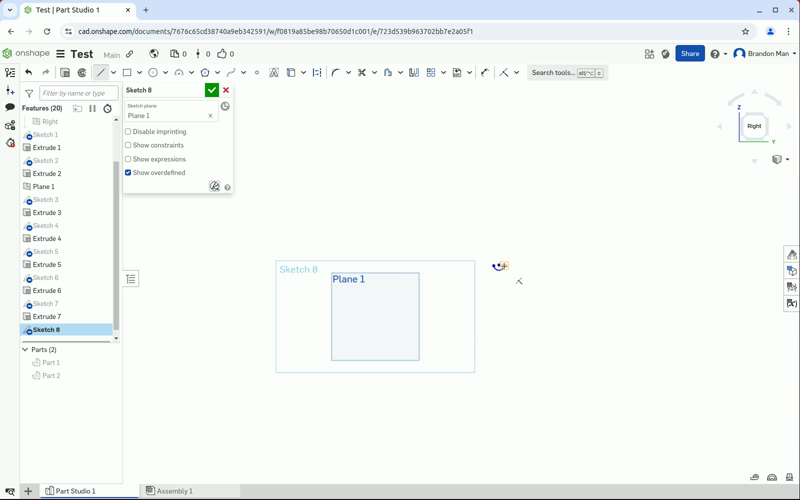
scroll(6)
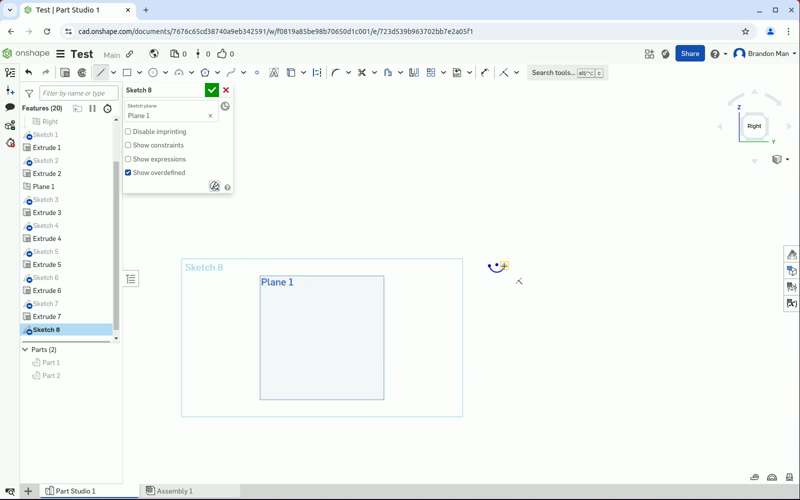
scroll(6)
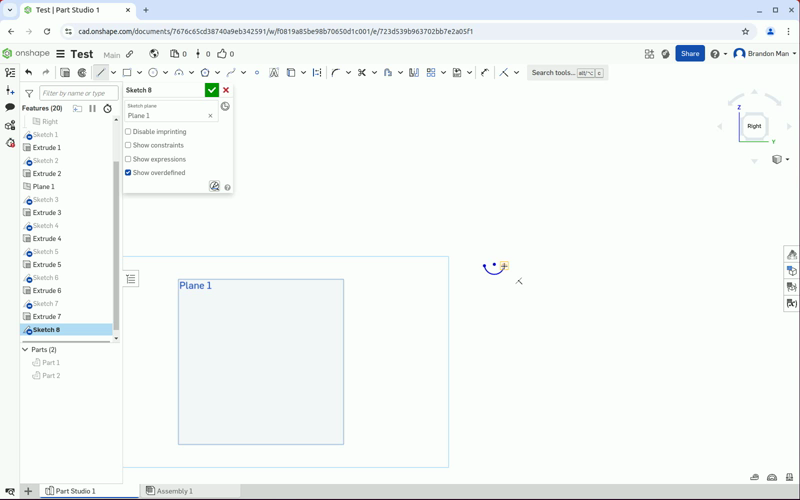
scroll(6)
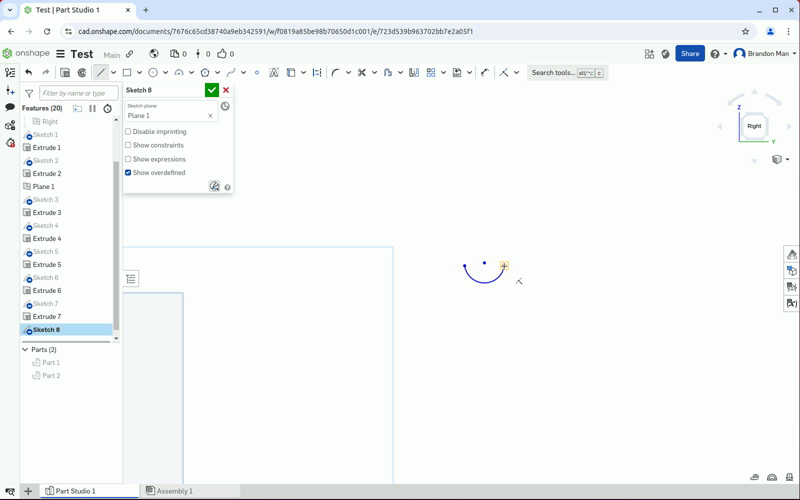
click(504, 265)
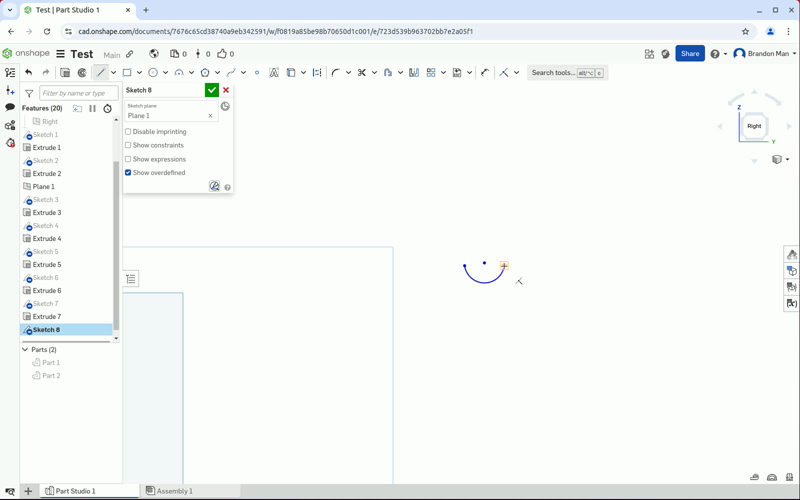
scroll(-6)
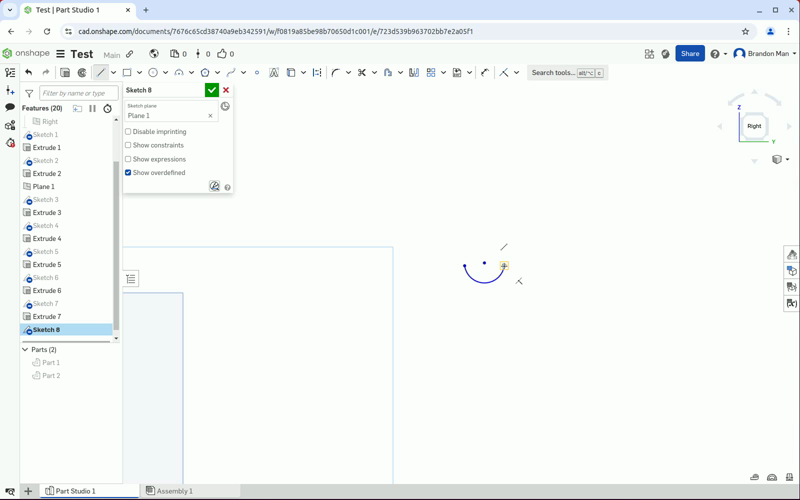
scroll(-6)
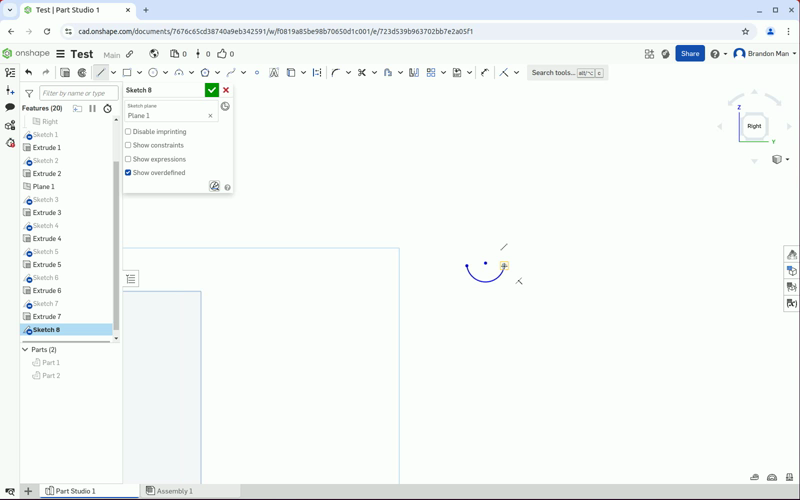
scroll(-6)
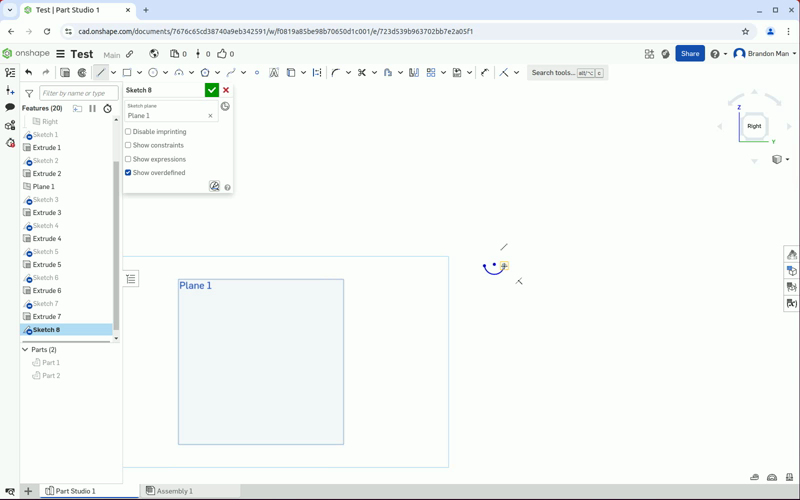
scroll(-6)
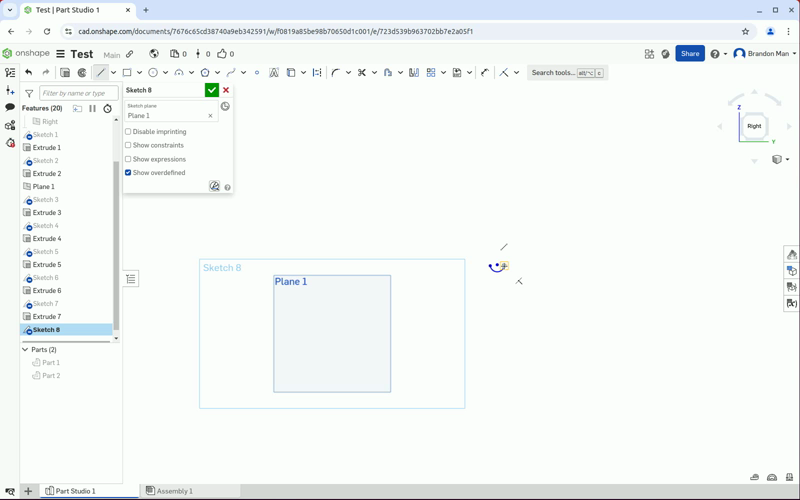
scroll(-6)
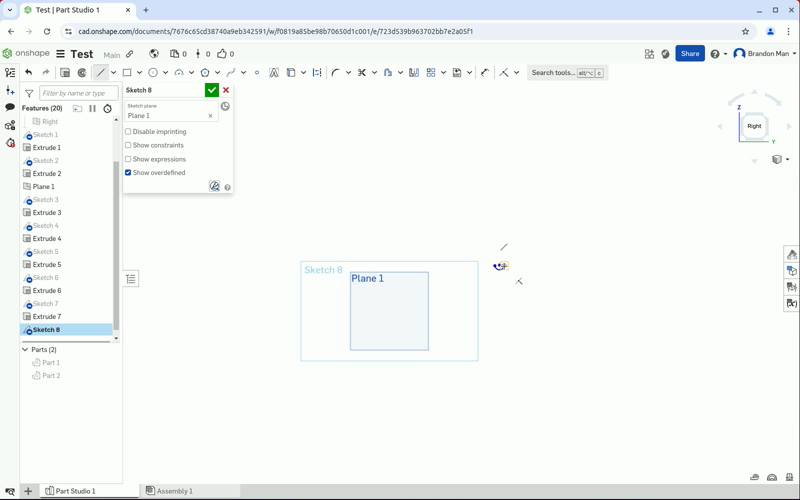
scroll(-6)
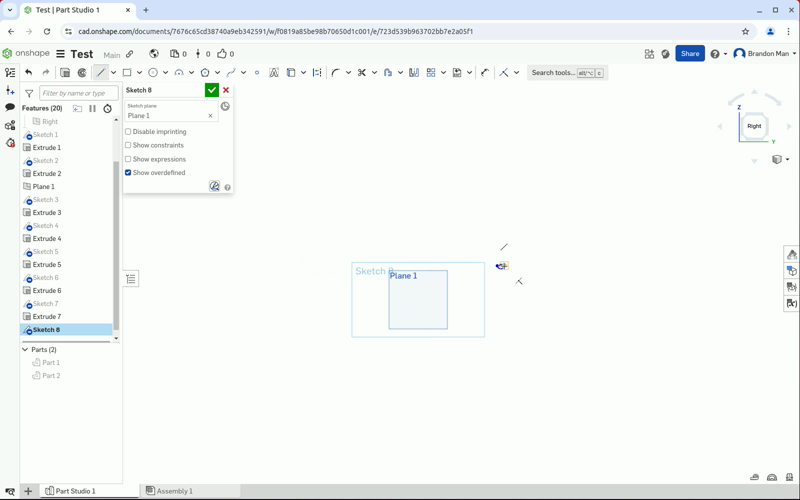
scroll(-6)
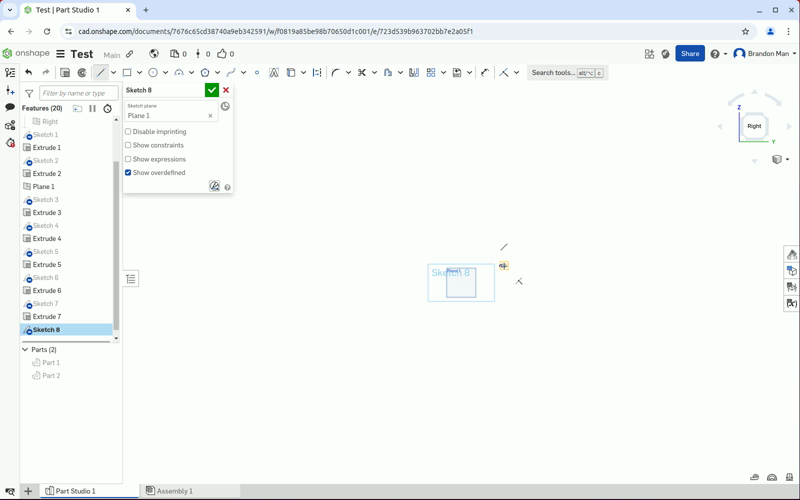
mouse_move(534, 265)
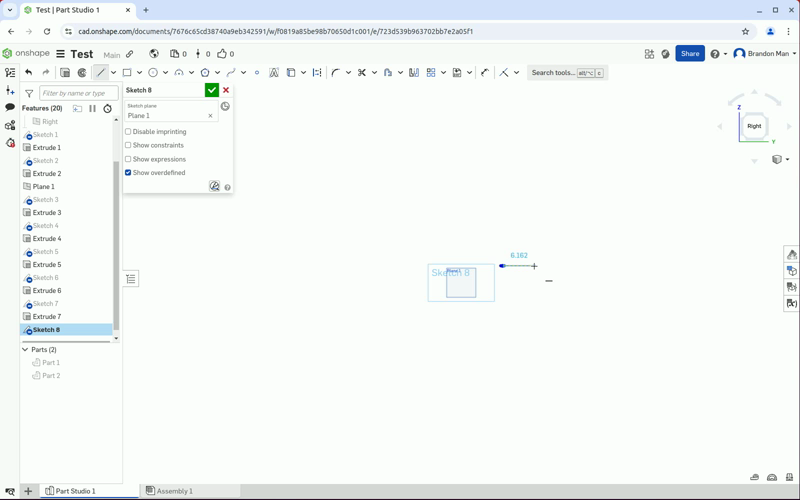
key_down(shift)
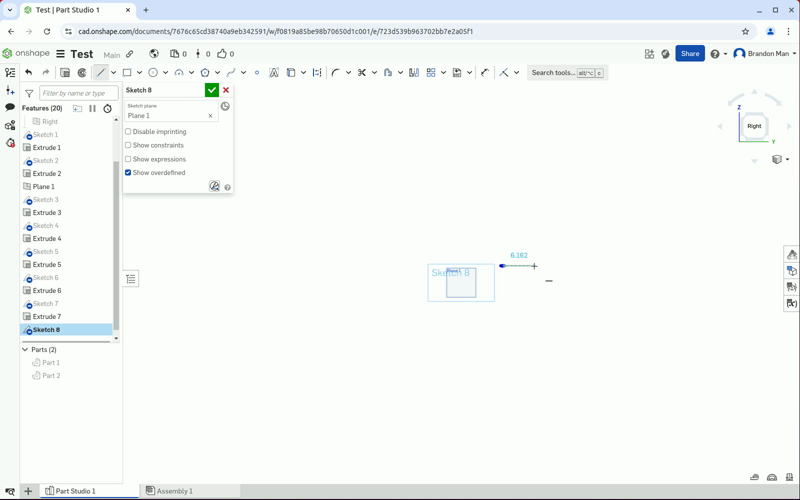
mouse_move(500, 265)
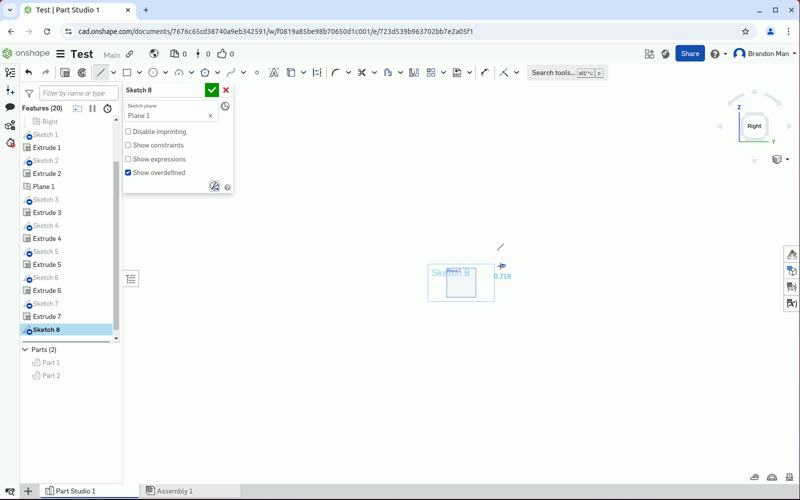
scroll(6)
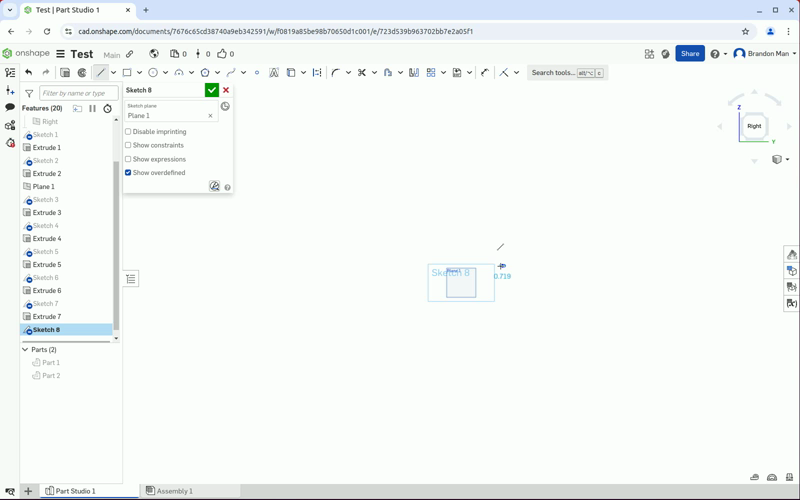
scroll(6)
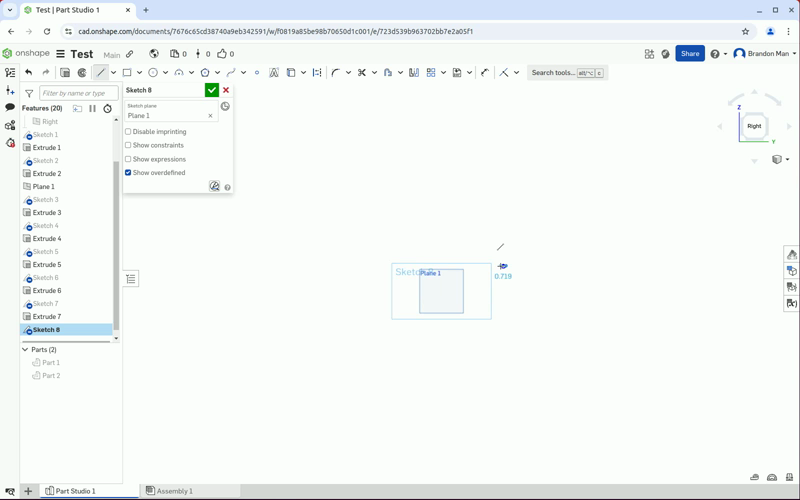
scroll(6)
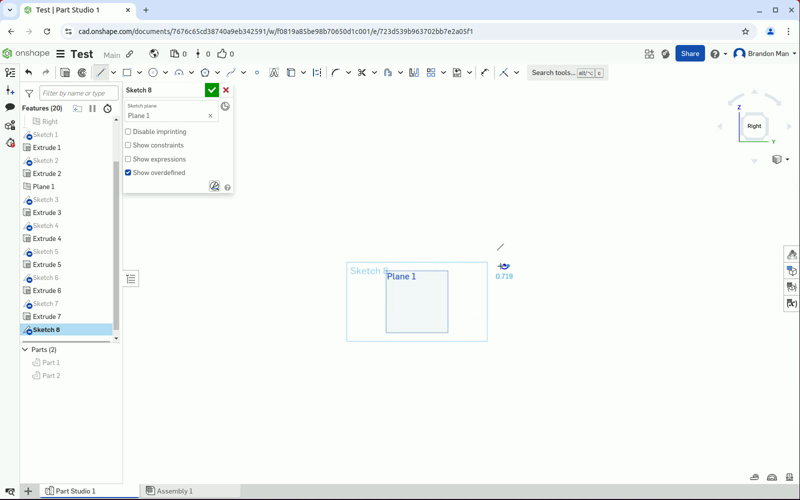
scroll(6)
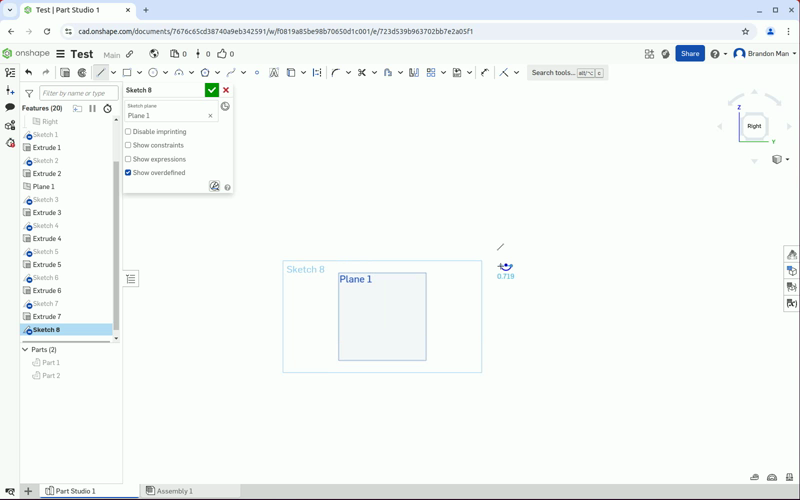
scroll(6)
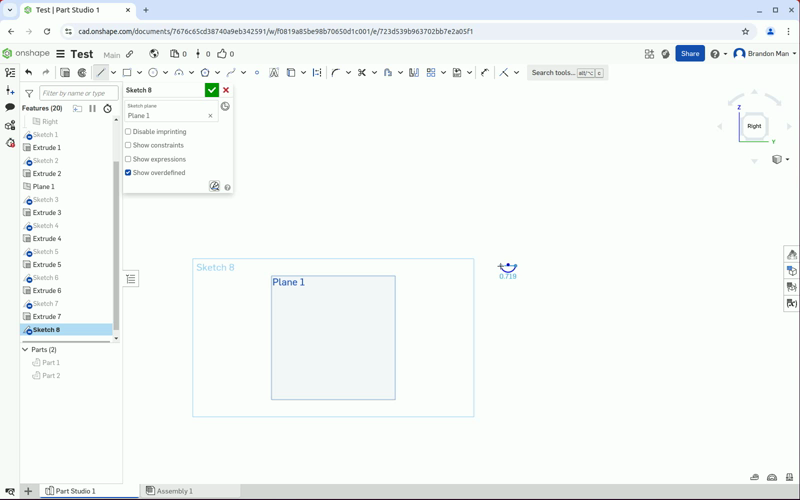
scroll(6)
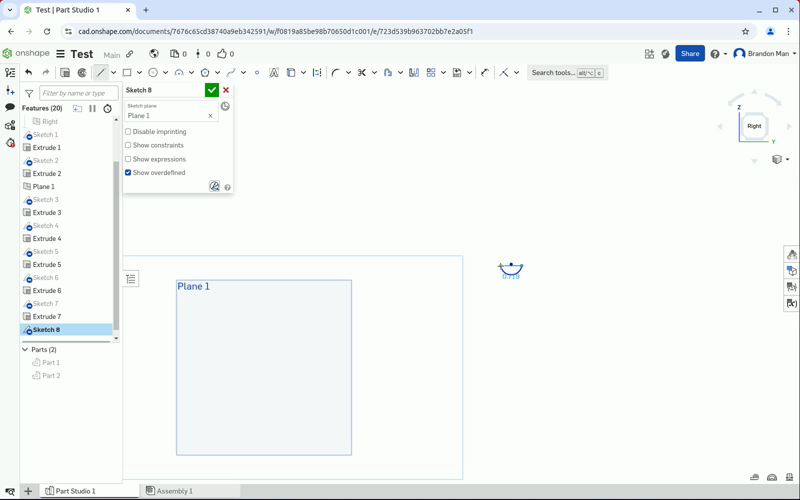
scroll(6)
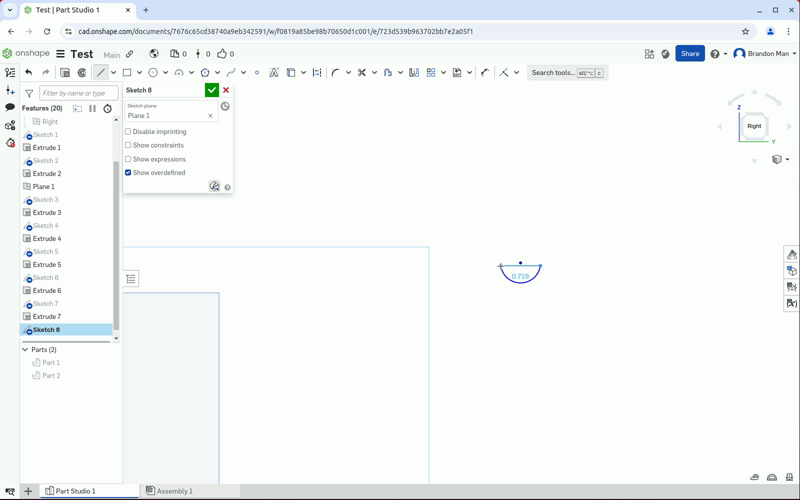
key_up(shift)
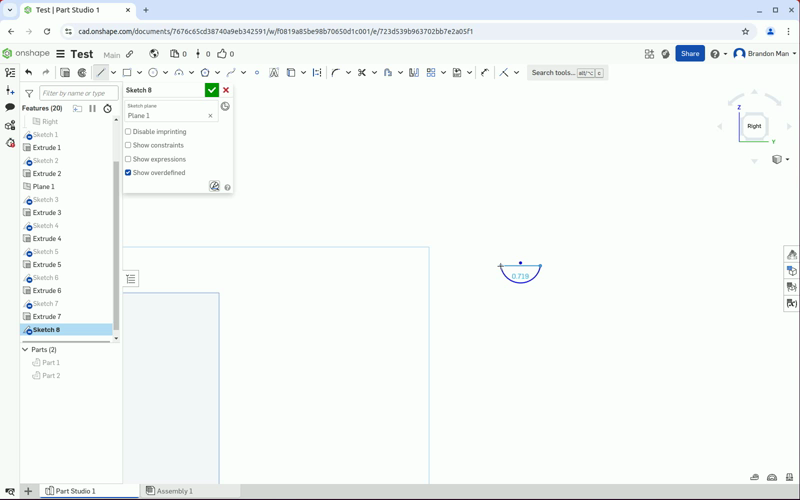
click(500, 265)
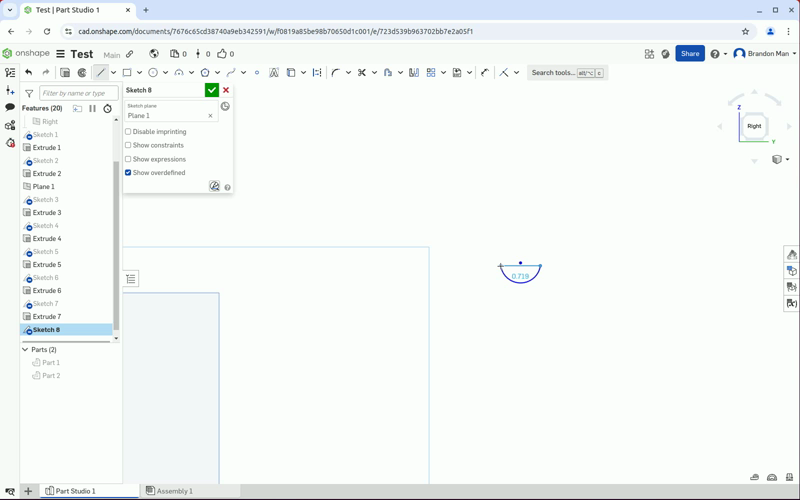
scroll(-6)
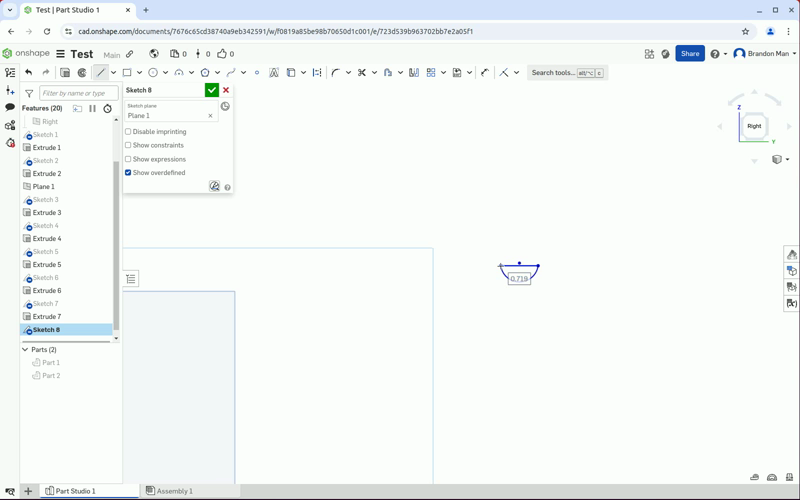
scroll(-6)
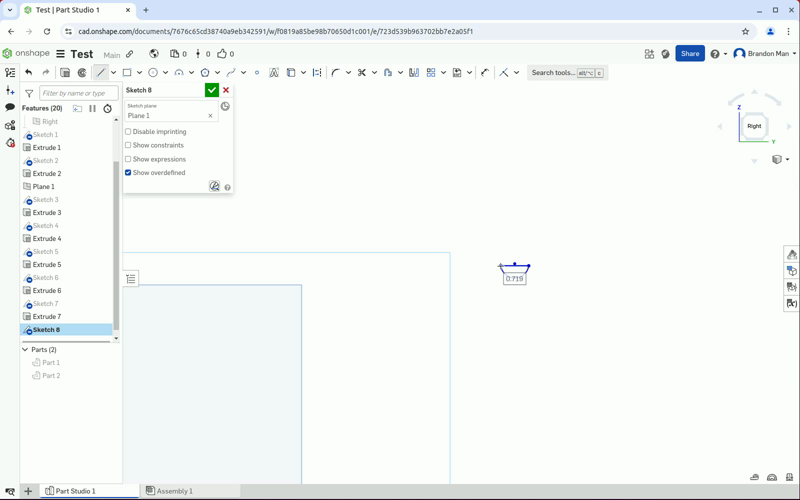
scroll(-6)
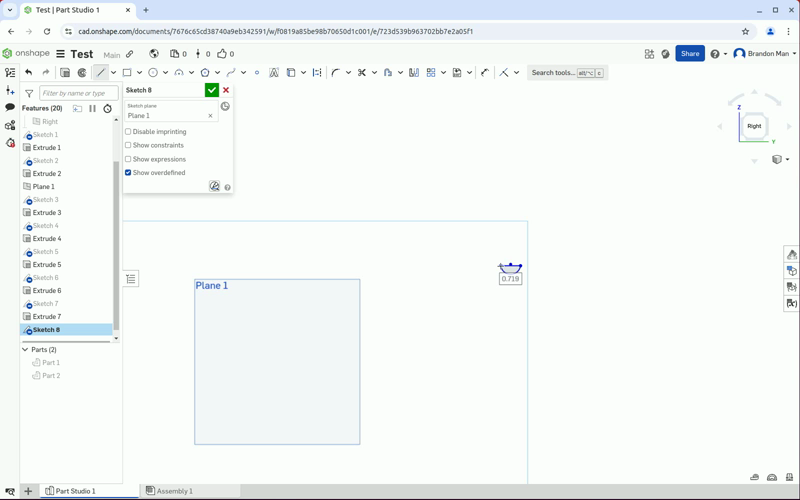
scroll(-6)
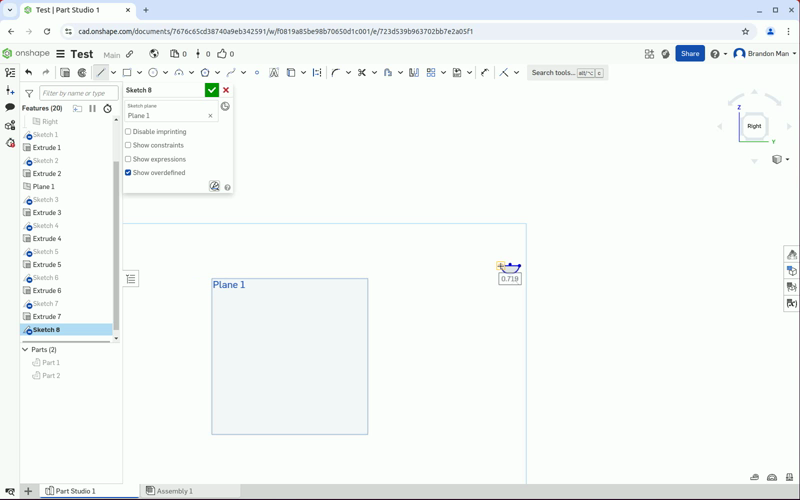
scroll(-6)
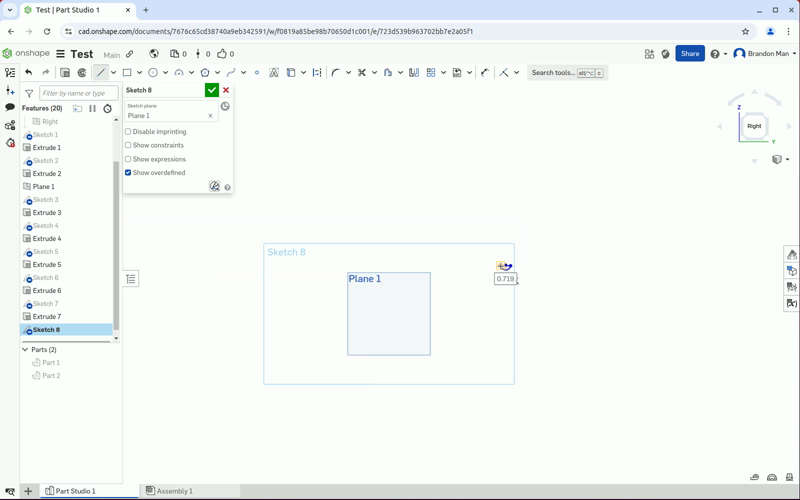
scroll(-6)
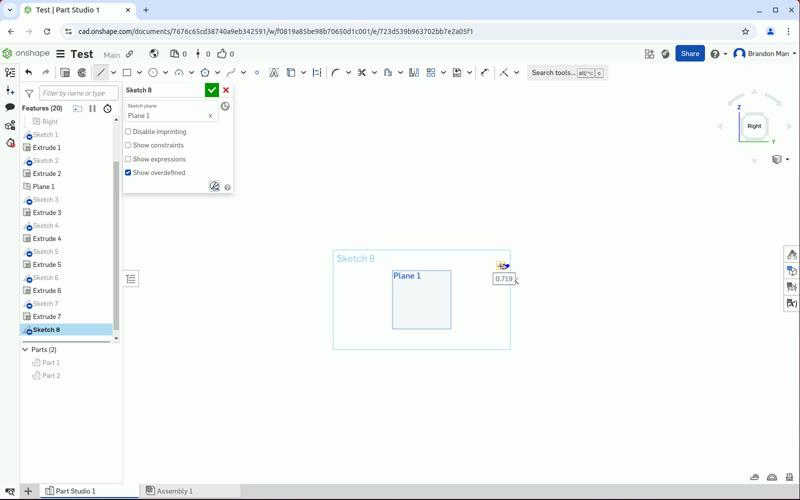
scroll(-6)
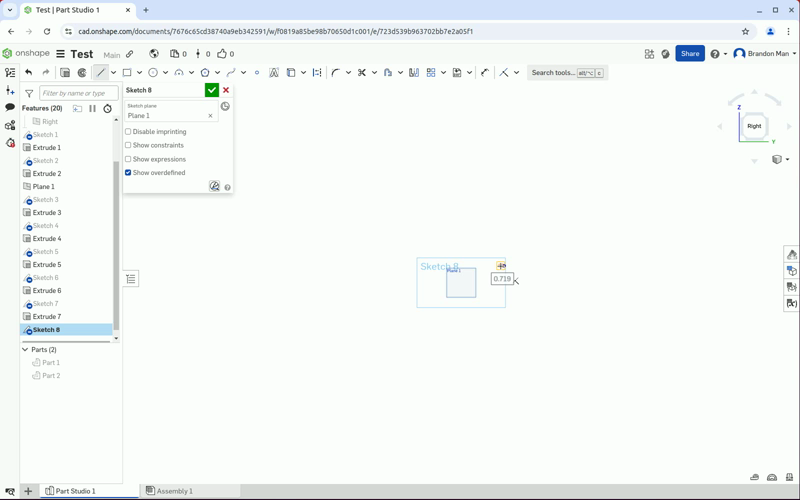
key(esc)
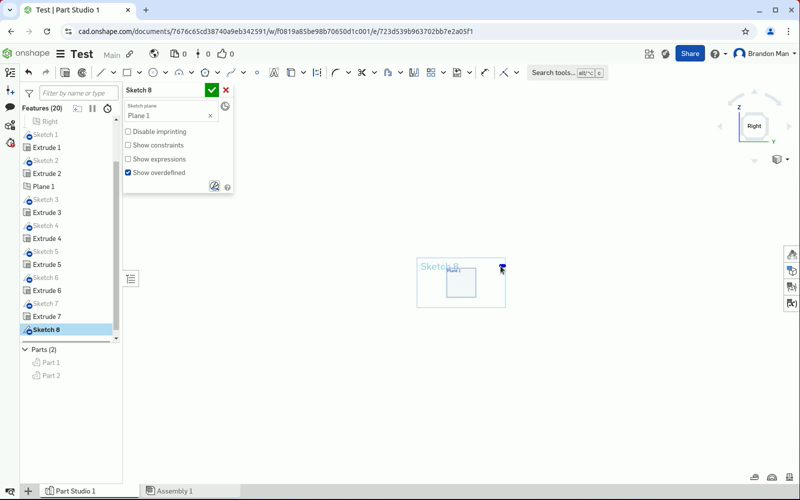
mouse_move(503, 266)
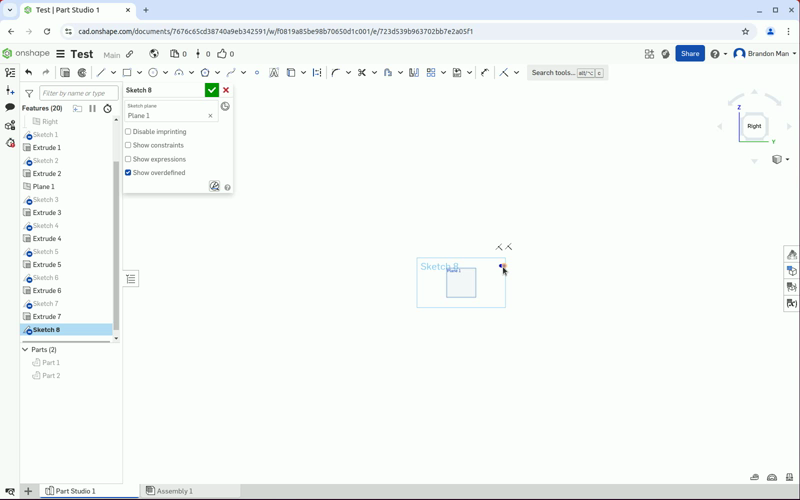
scroll(6)
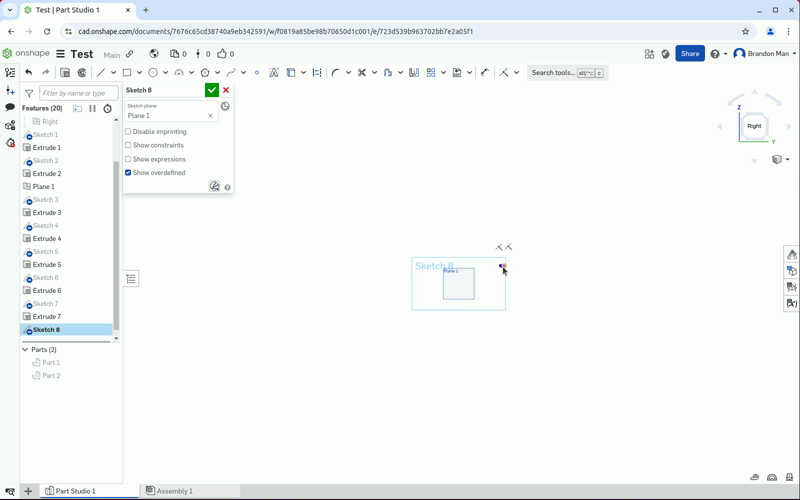
scroll(6)
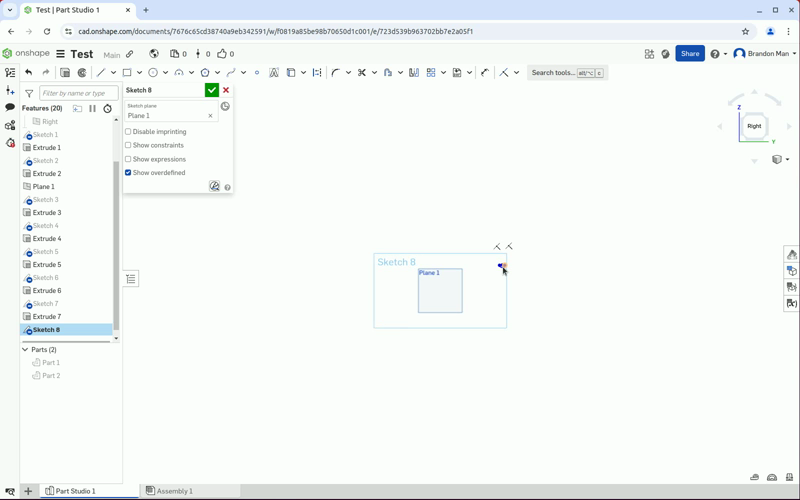
scroll(6)
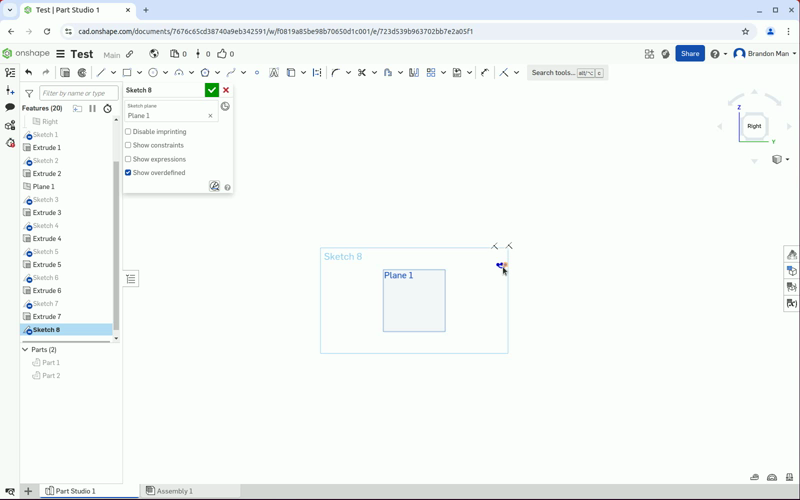
scroll(6)
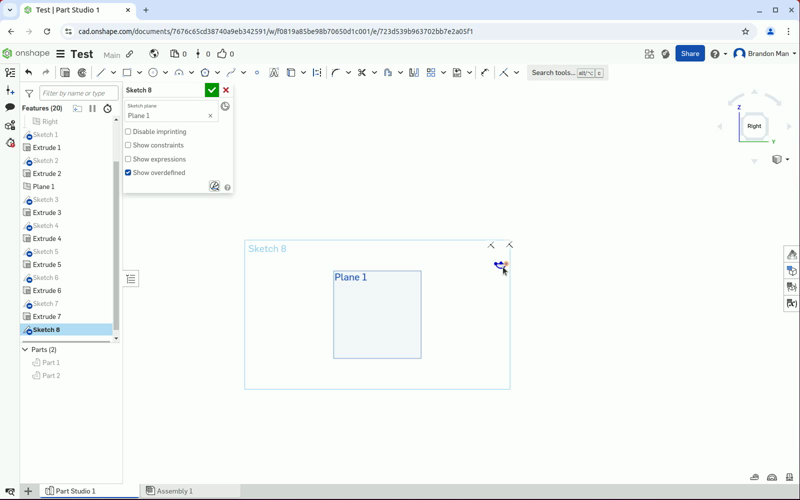
scroll(6)
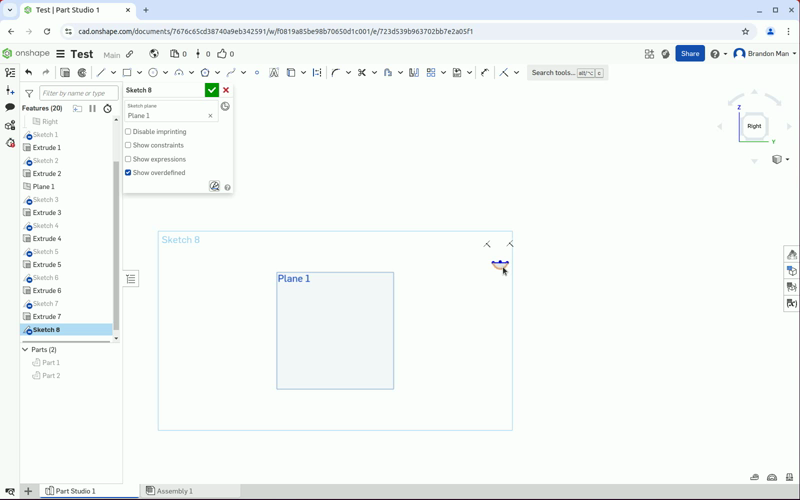
scroll(6)
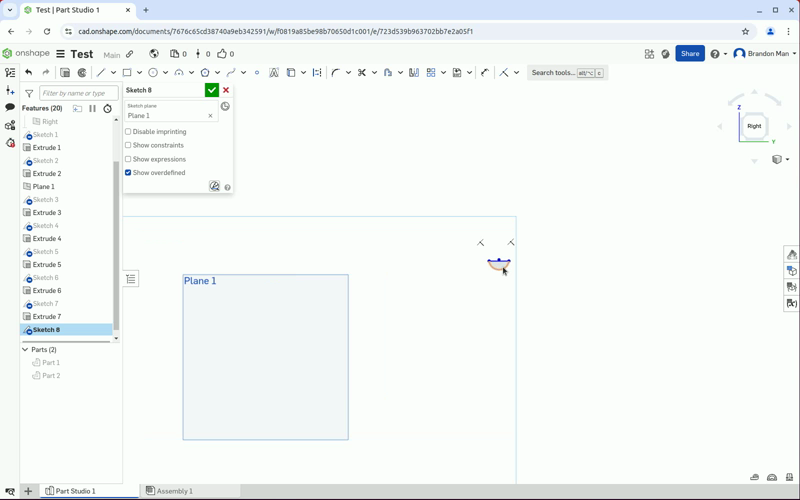
scroll(6)
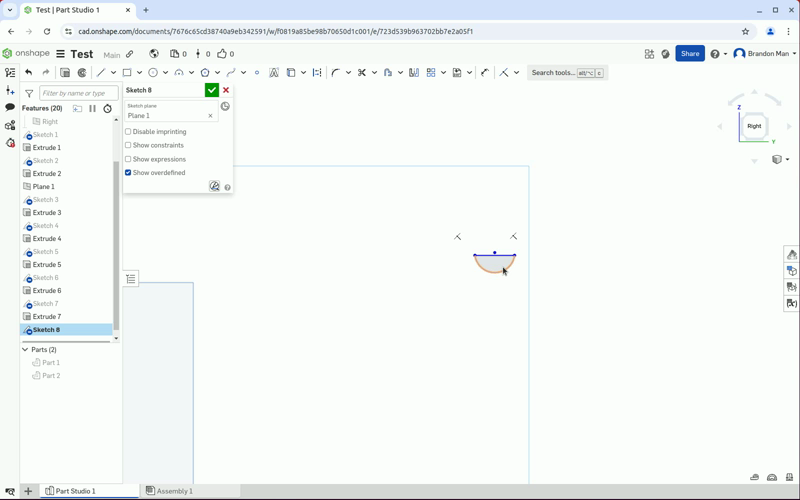
click(503, 266)
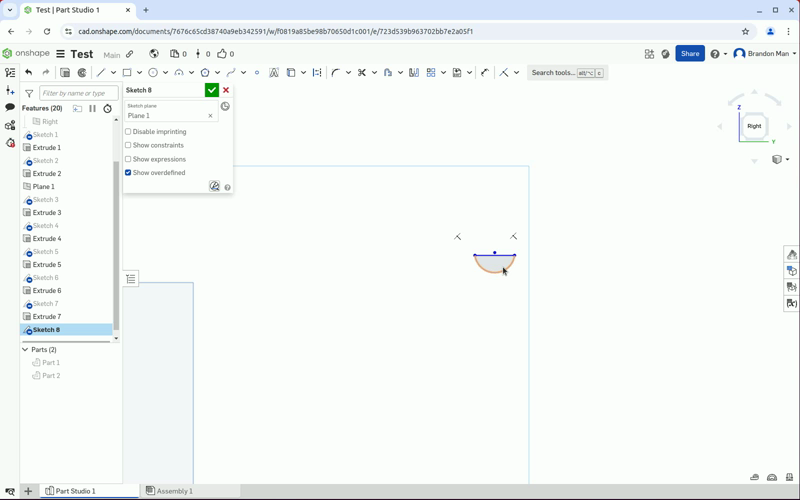
scroll(-6)
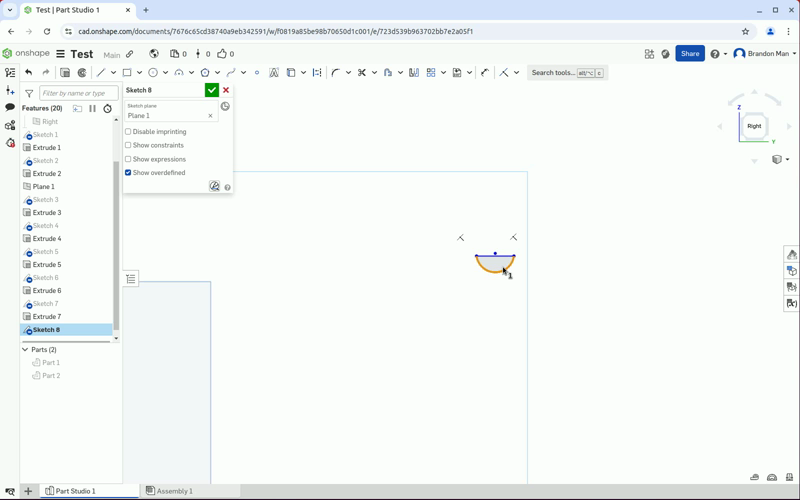
scroll(-6)
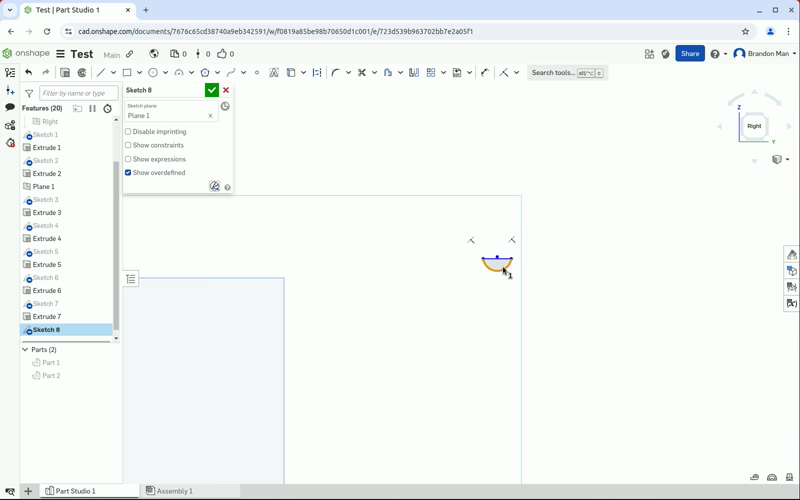
scroll(-6)
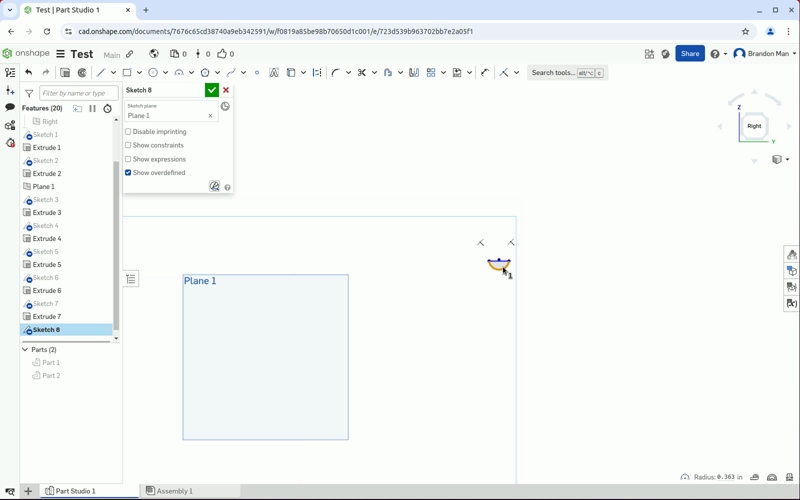
scroll(-6)
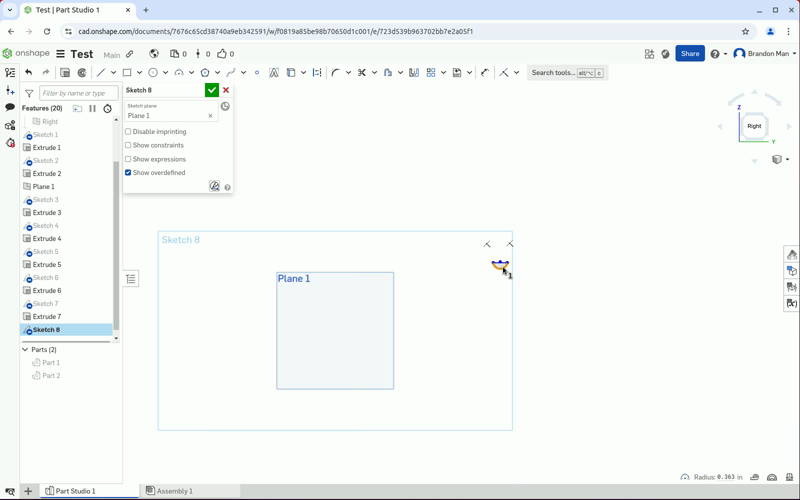
scroll(-6)
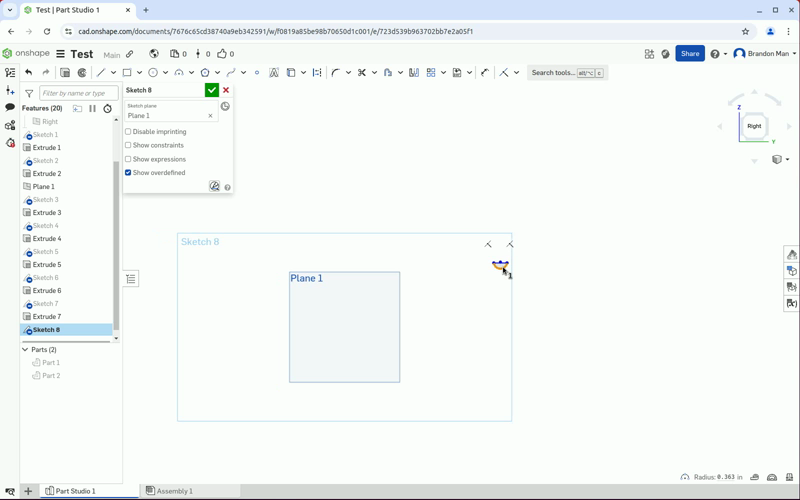
scroll(-6)
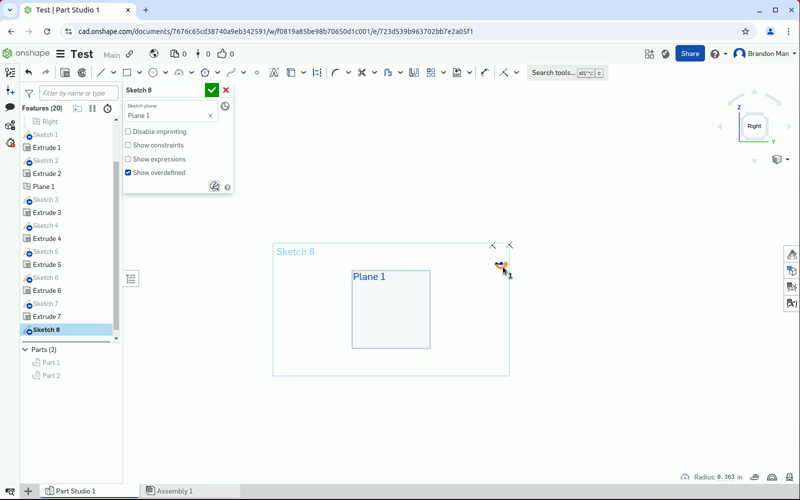
scroll(-6)
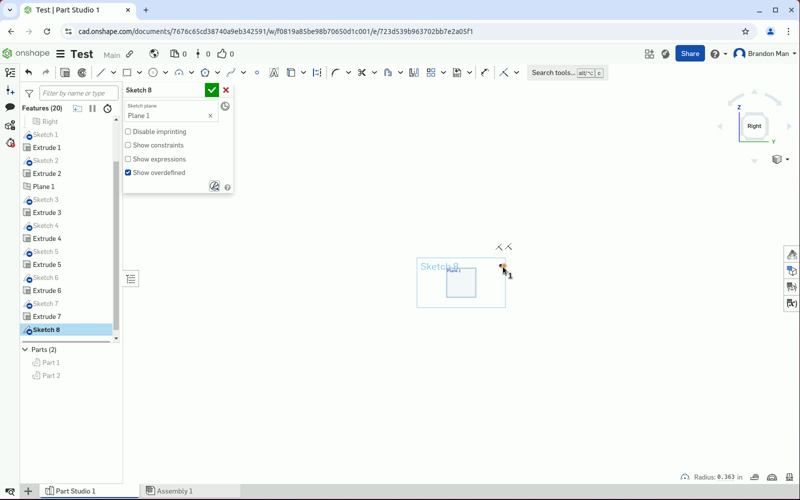
mouse_move(73, 352)
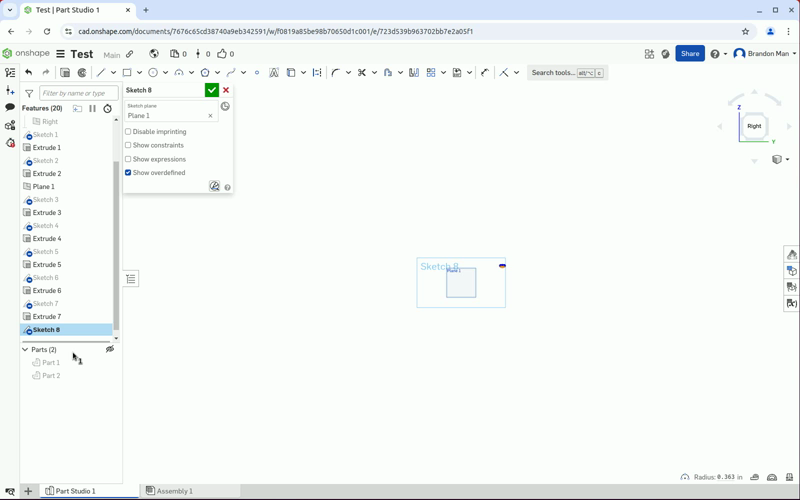
key(shift+y)
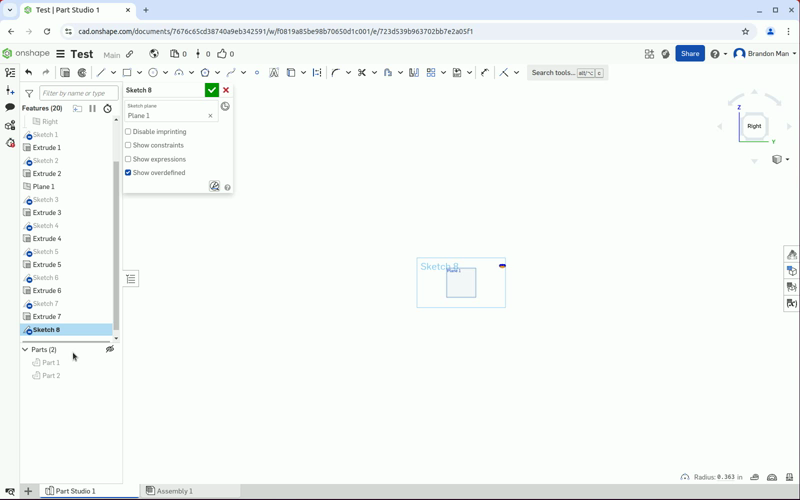
key(shift+e)
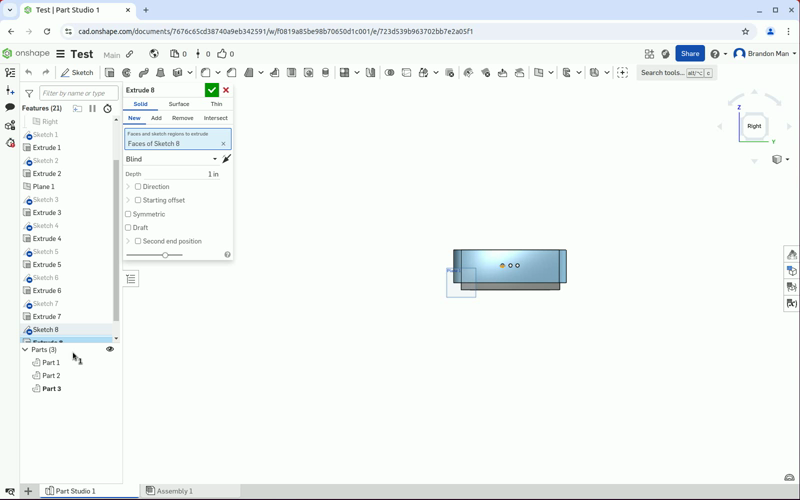
mouse_move(143, 106)
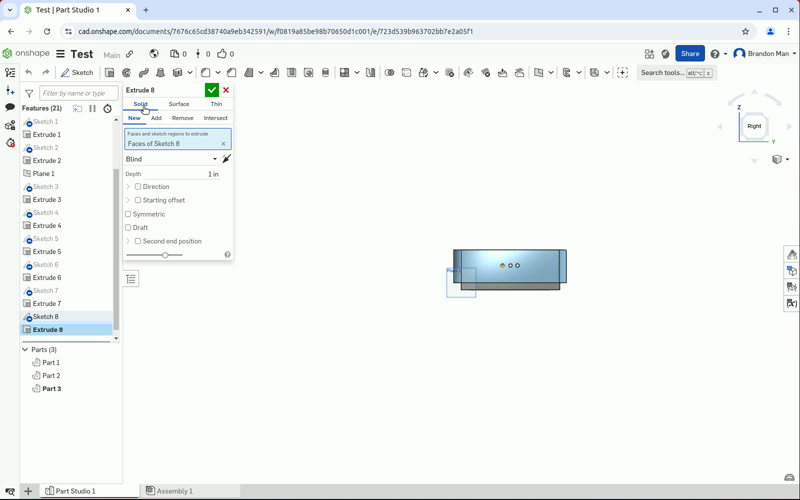
click(143, 106)
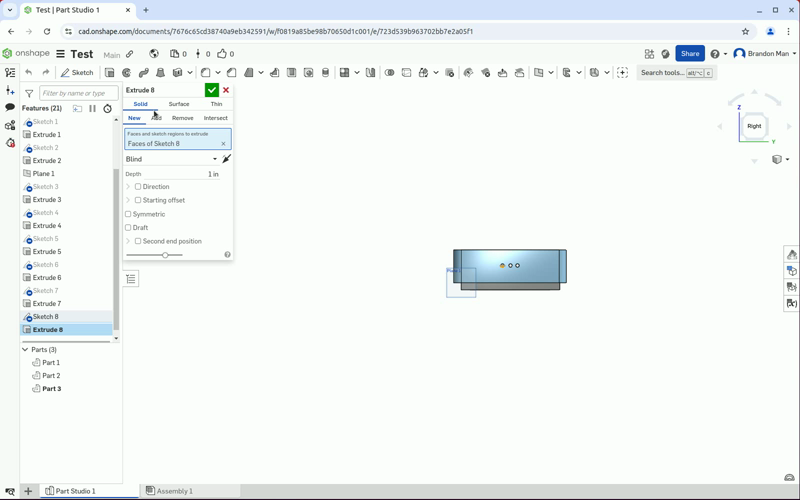
mouse_move(186, 120)
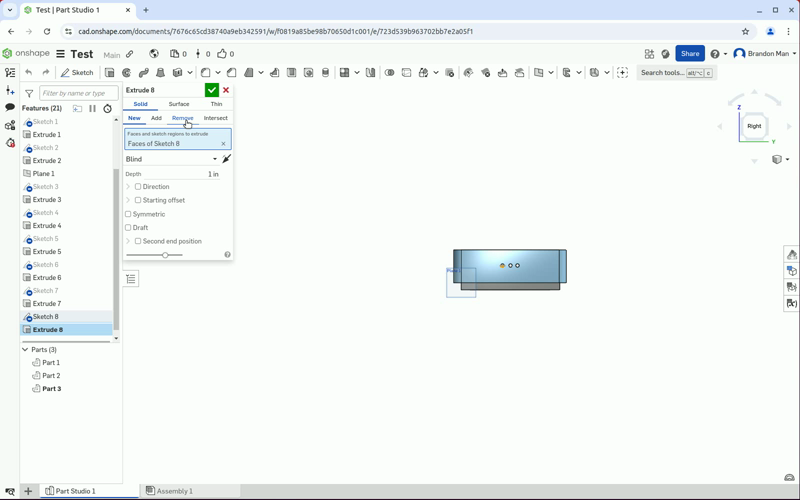
click(186, 120)
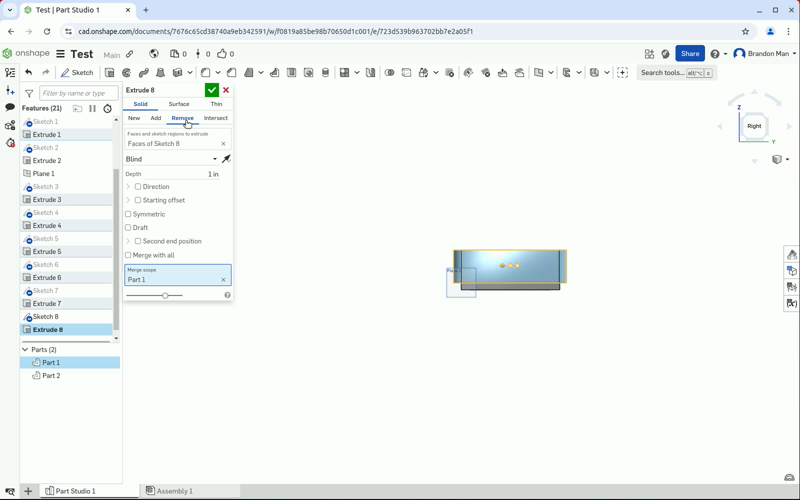
key(tab, 4)
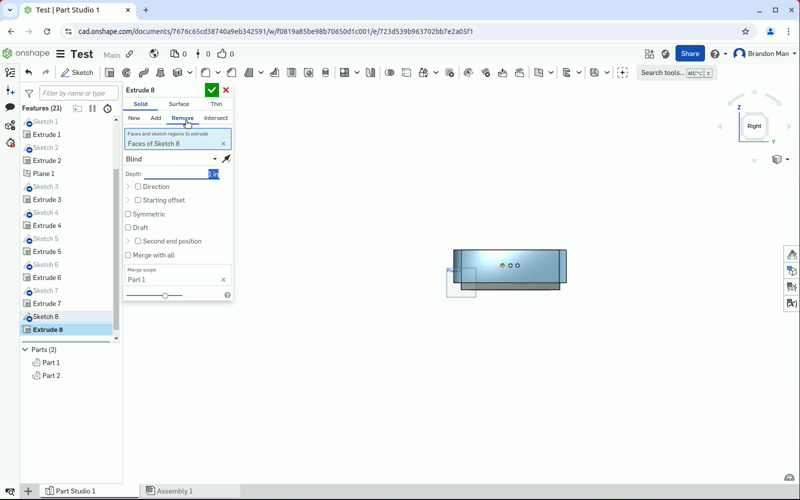
text(29.848)
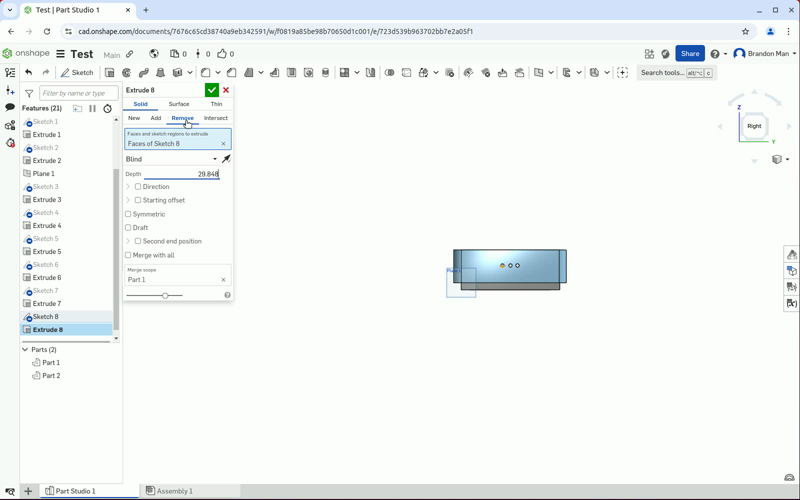
key(tab, 6)
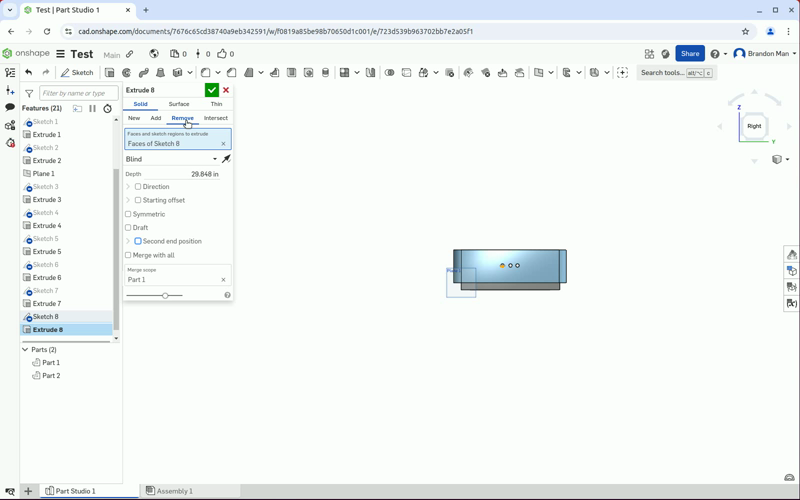
key(space)
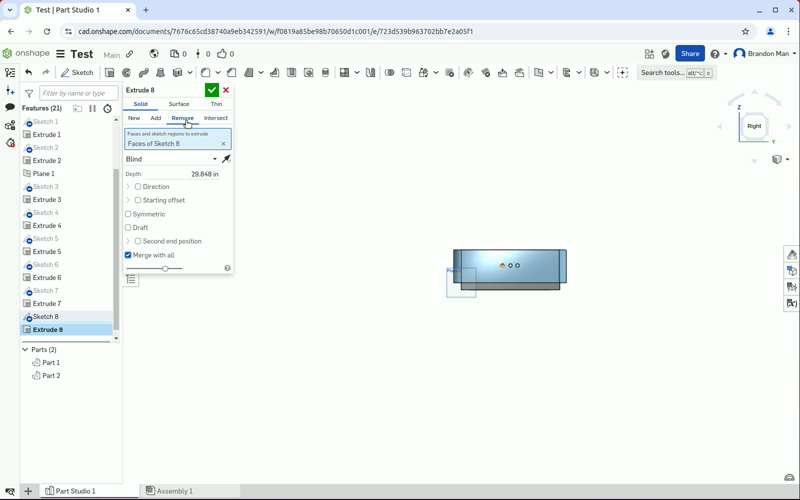
key(enter)
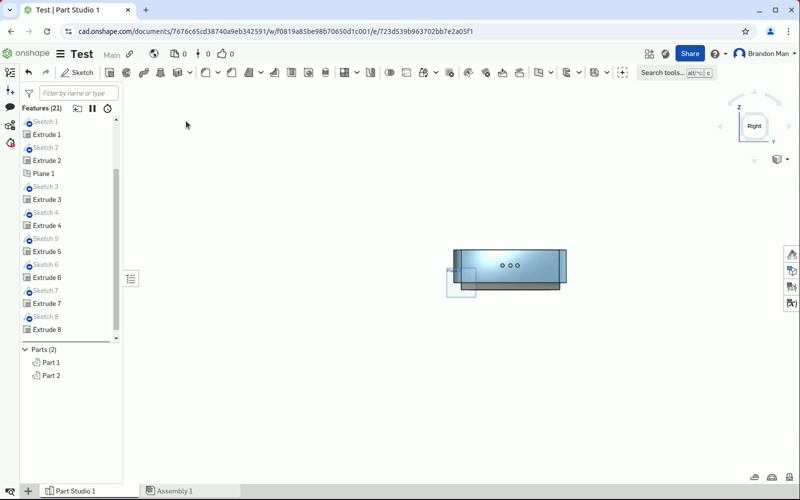
key(shift+h)
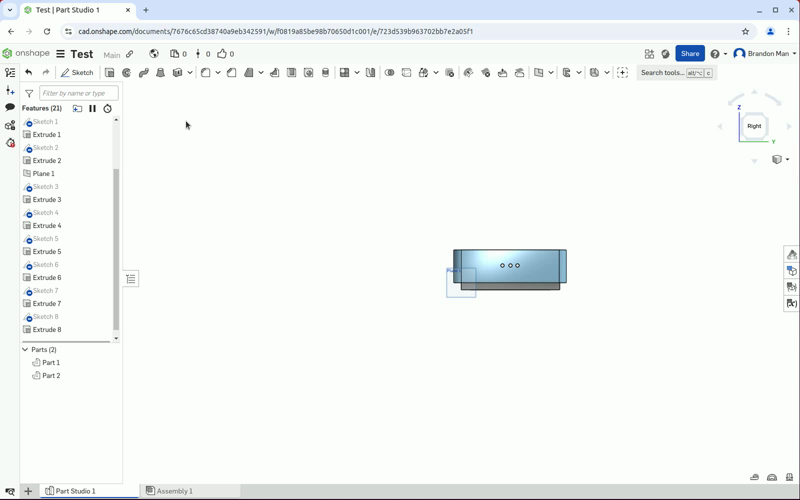
key(shift+h)
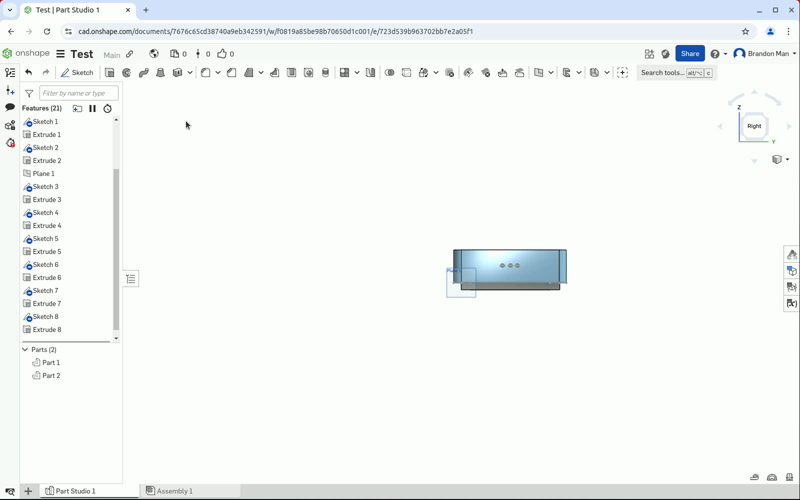
key(shift+7)
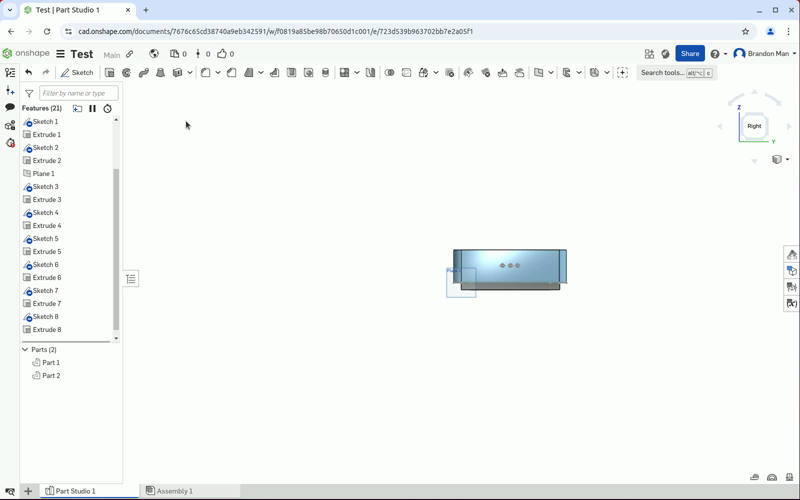
key(right, 2)
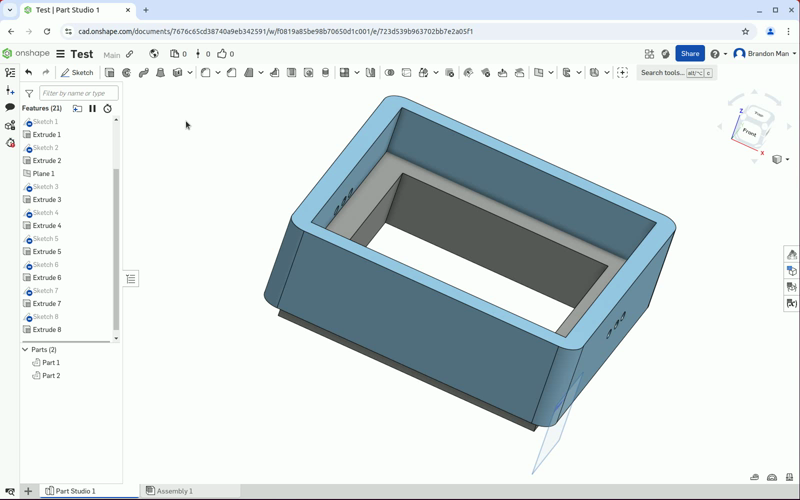
key(down, 2)
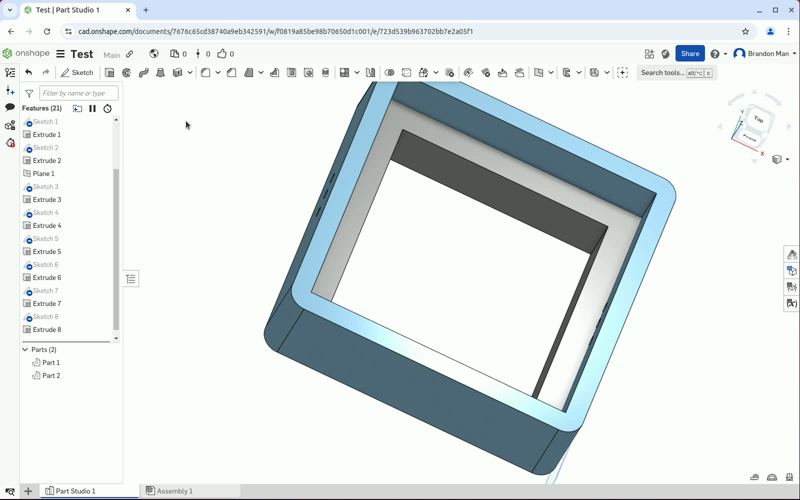
key(up, 2)
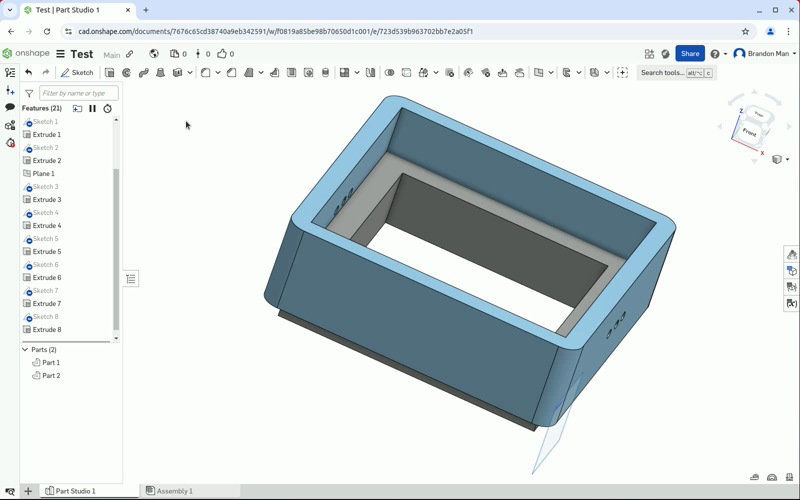
key(left, 2)
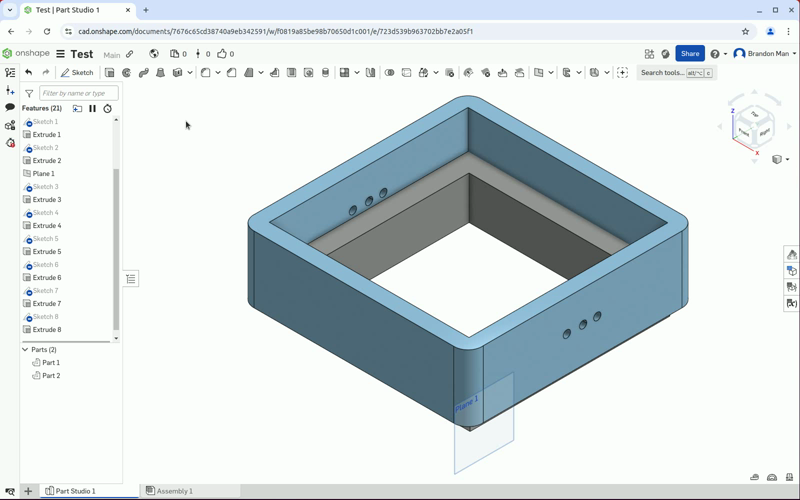
mouse_move(69, 124)
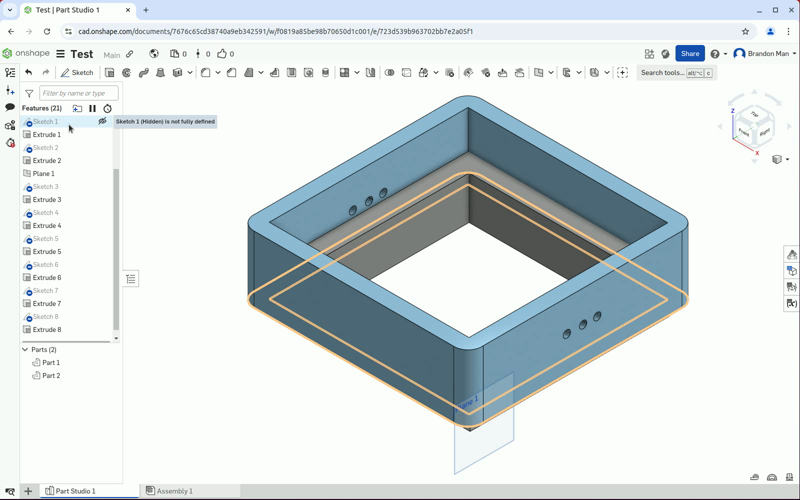
click(69, 124)